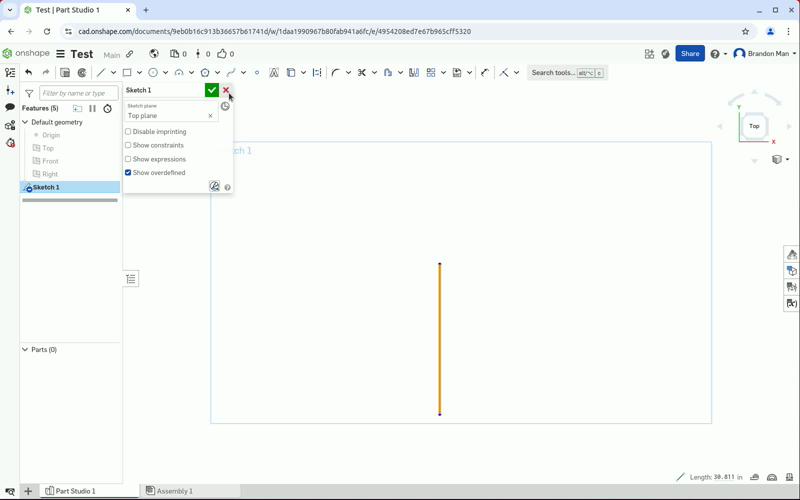
key(shift+h)
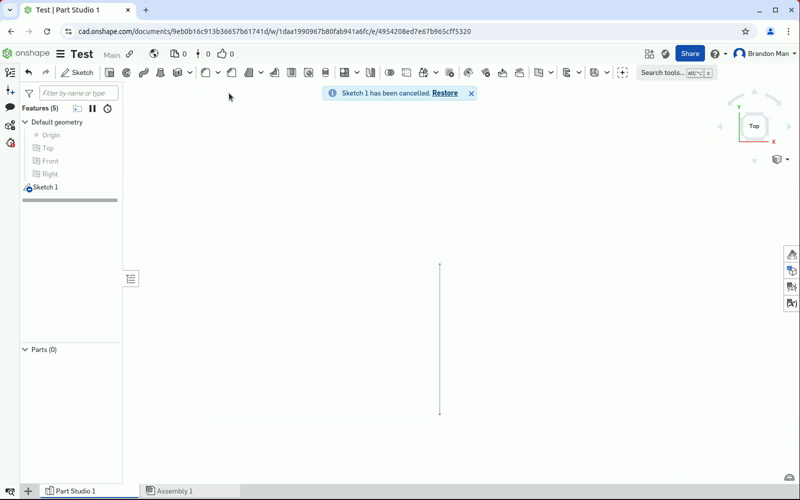
key(shift+s)
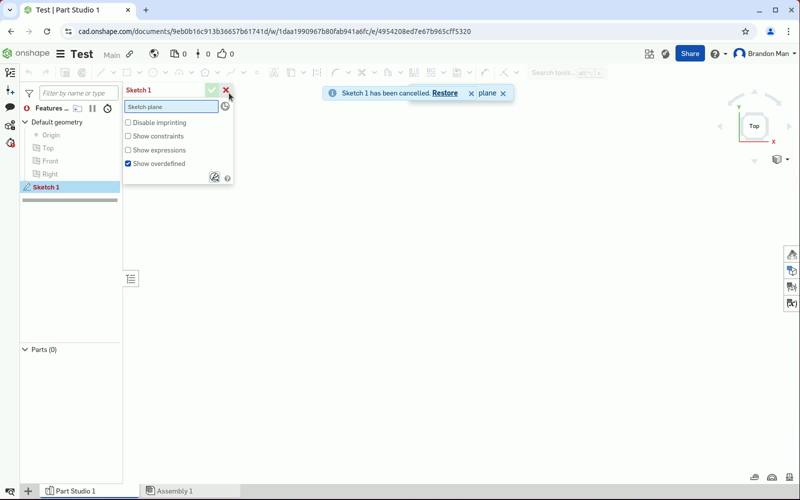
mouse_move(73, 150)
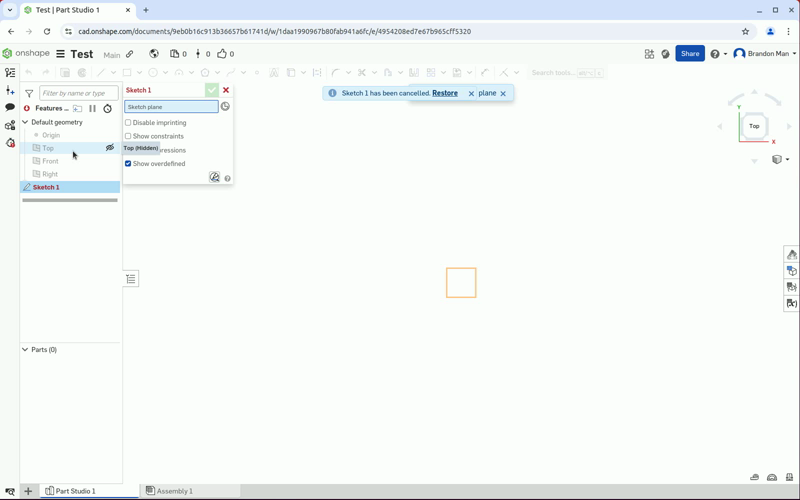
click(73, 150)
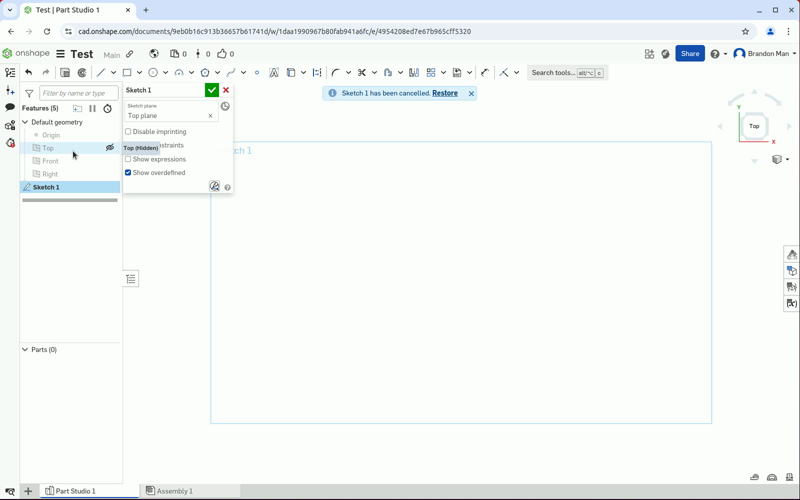
mouse_move(73, 352)
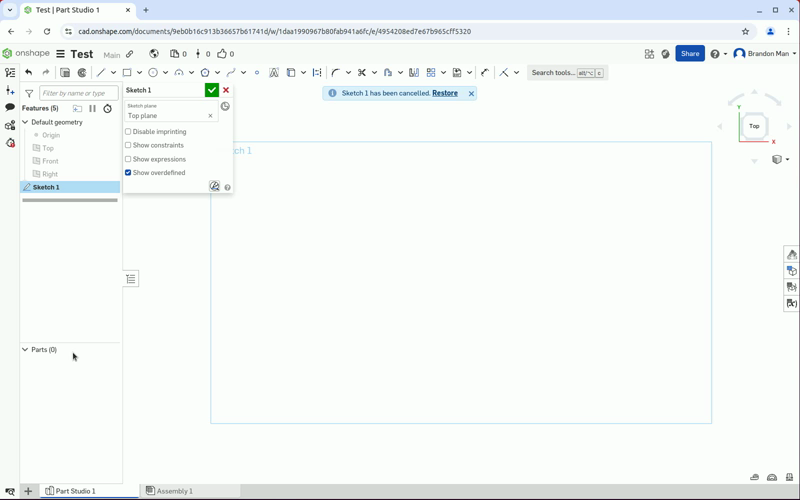
key(y)
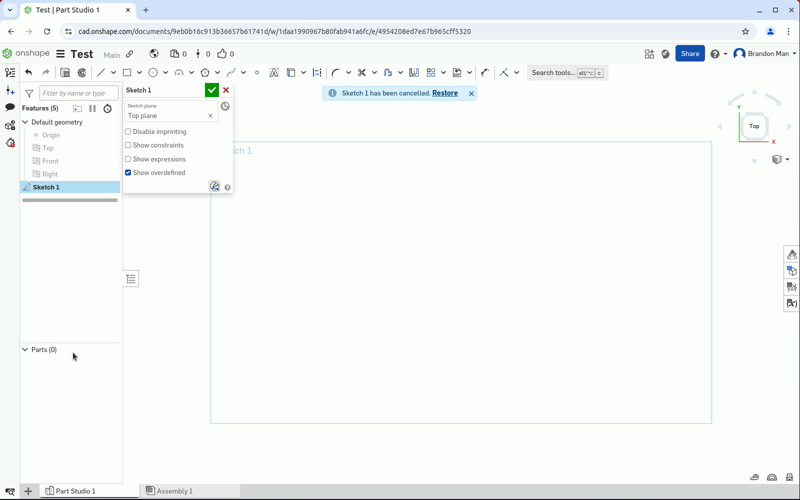
key(l)
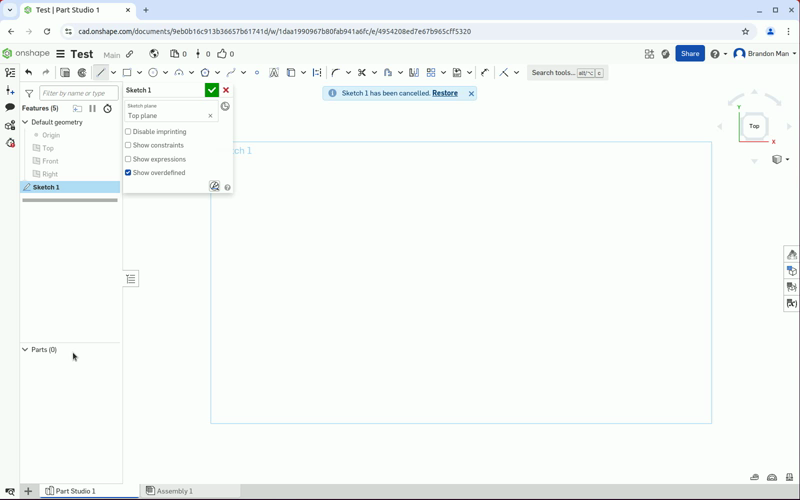
key_down(shift)
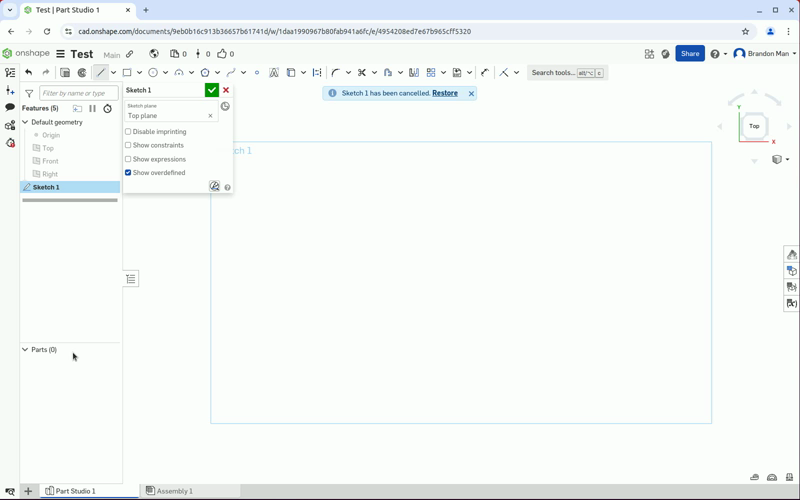
mouse_move(459, 284)
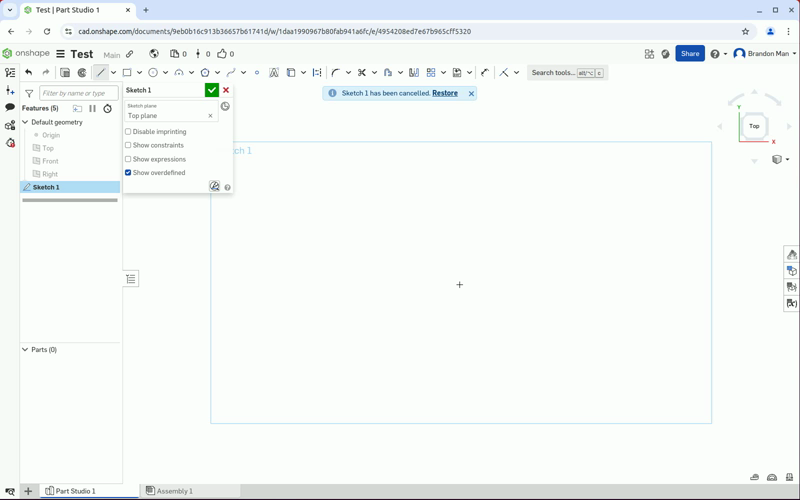
click(459, 284)
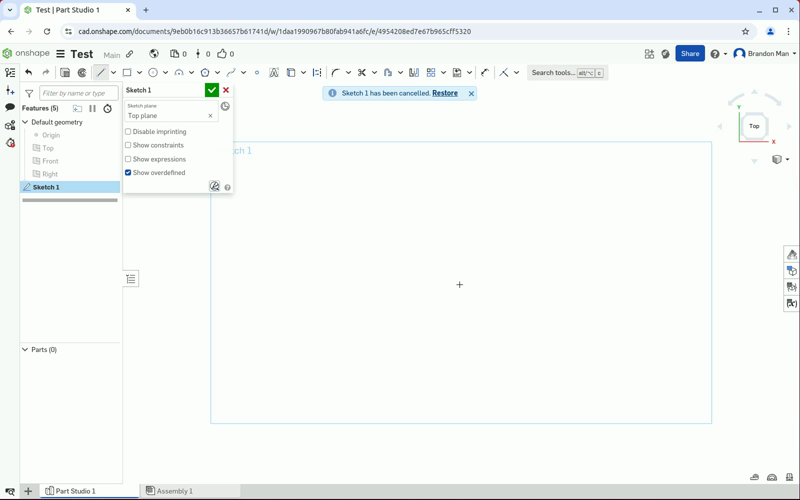
key_up(shift)
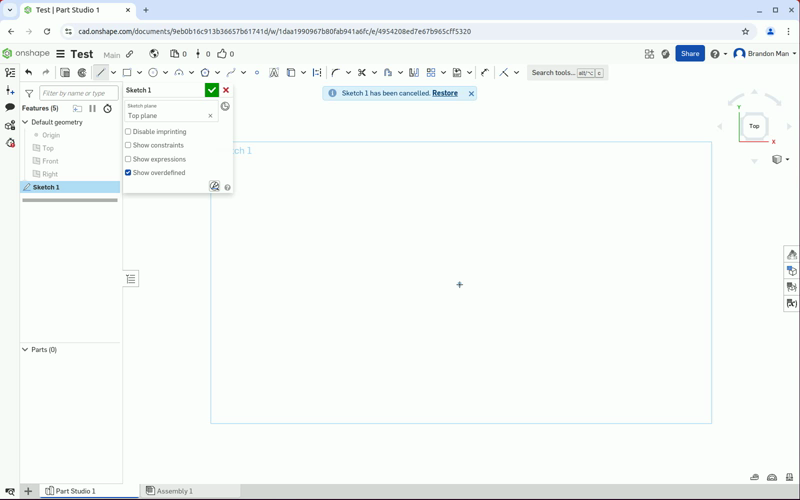
key_down(shift)
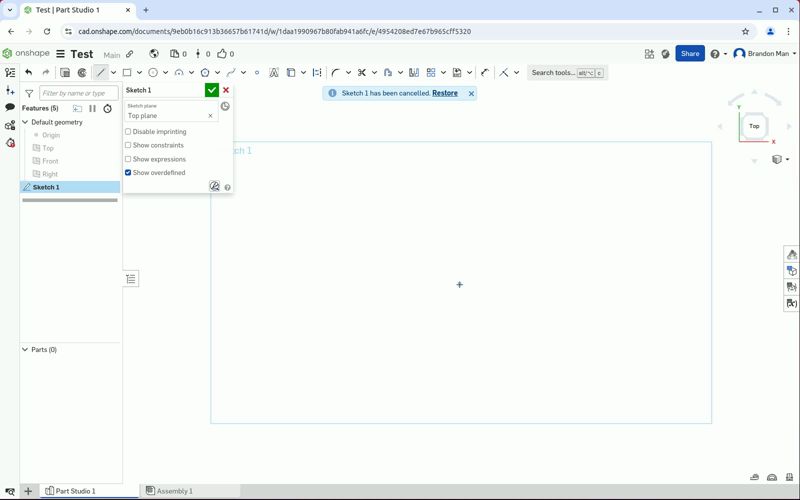
mouse_move(489, 284)
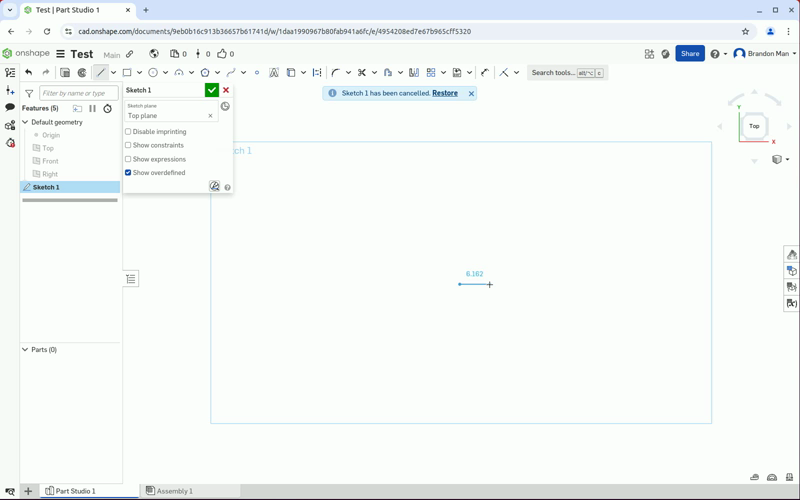
mouse_move(463, 284)
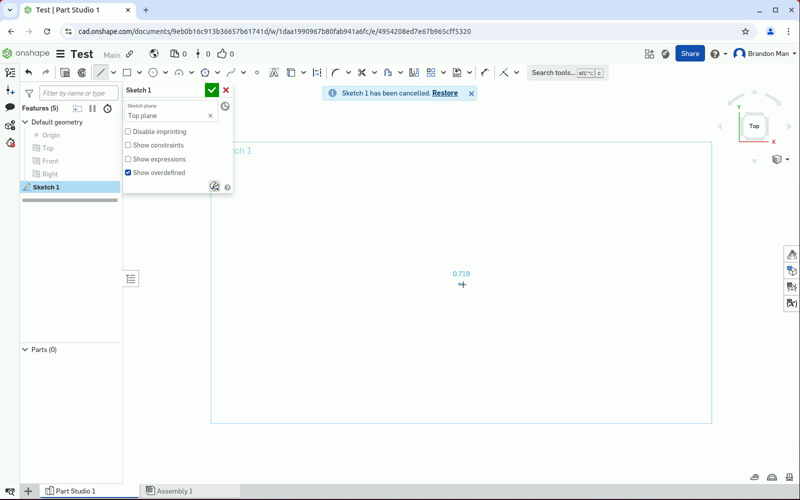
scroll(6)
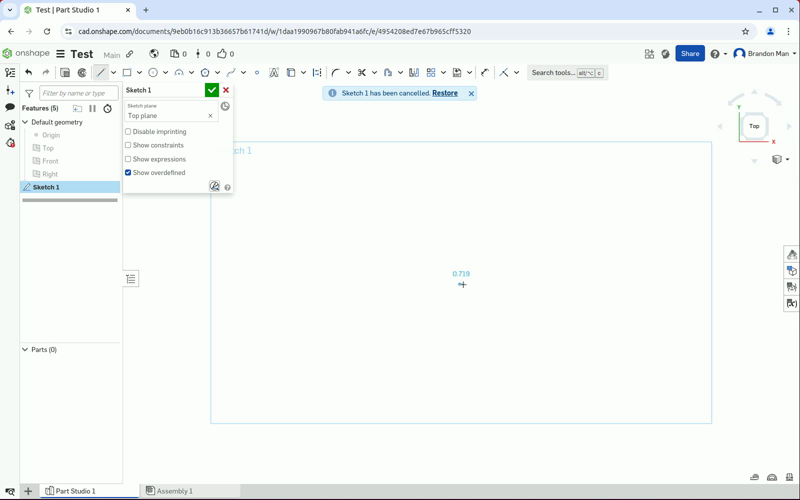
scroll(6)
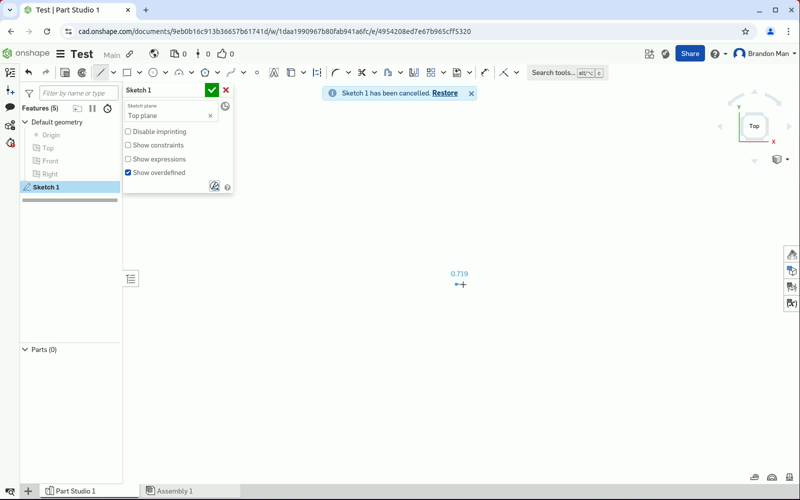
scroll(6)
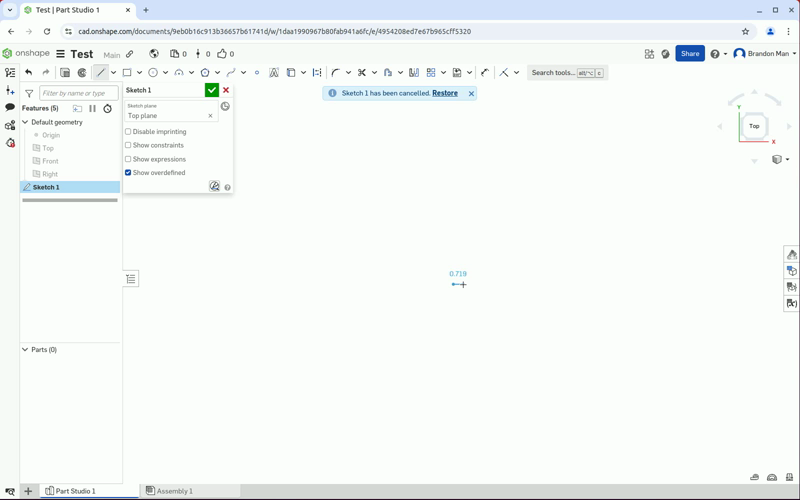
scroll(6)
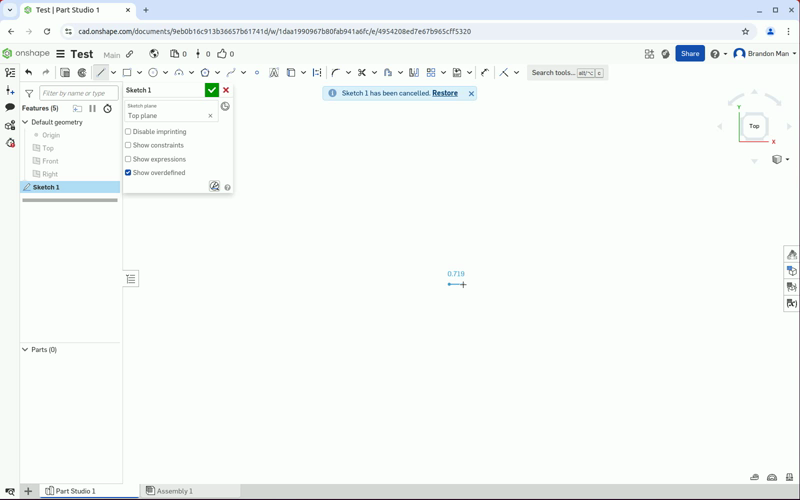
scroll(6)
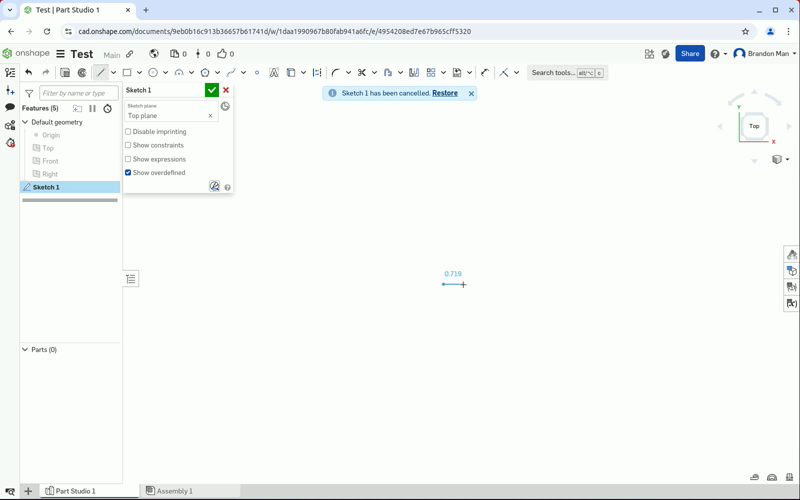
scroll(6)
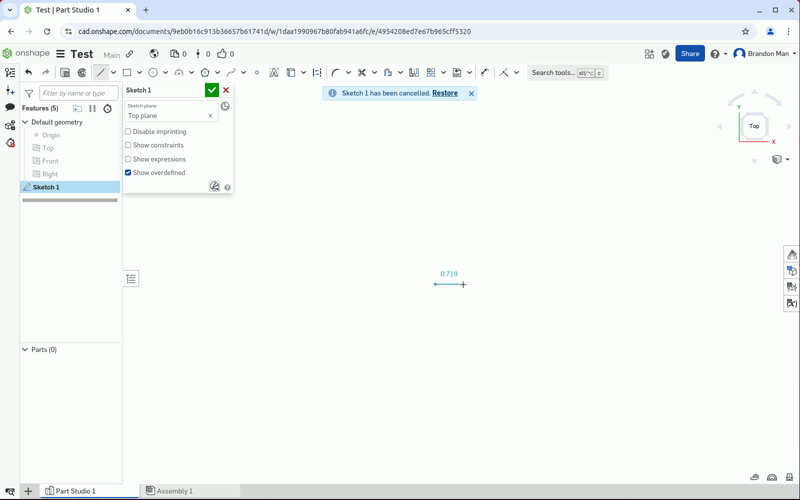
scroll(6)
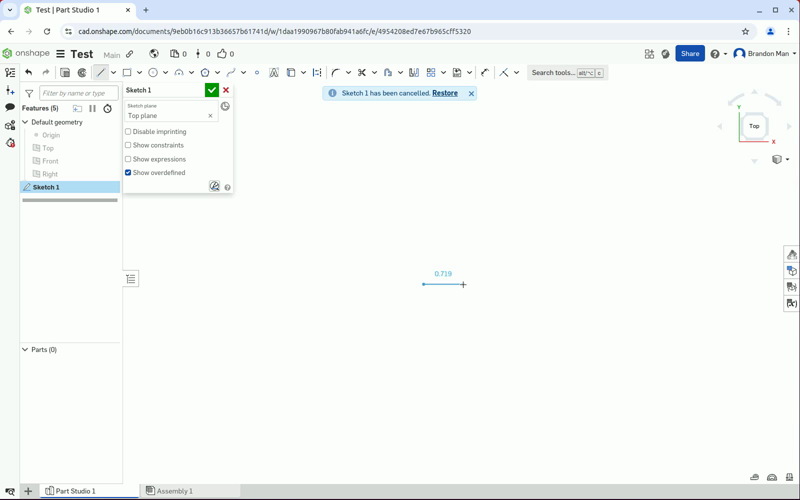
click(463, 284)
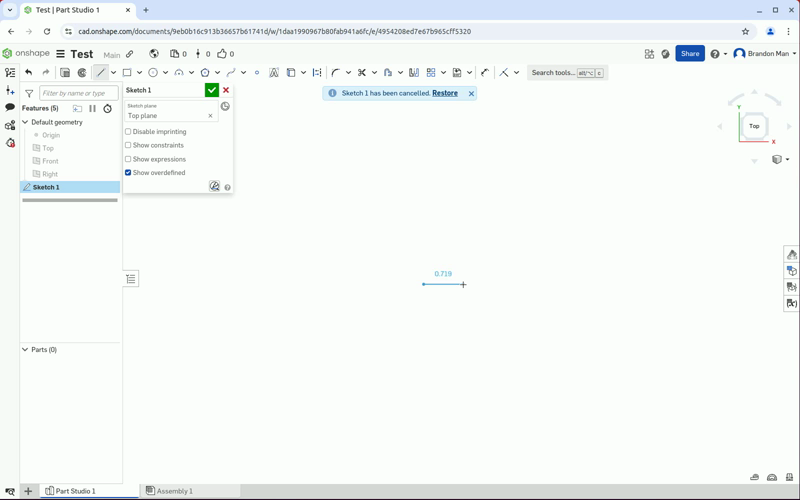
scroll(-6)
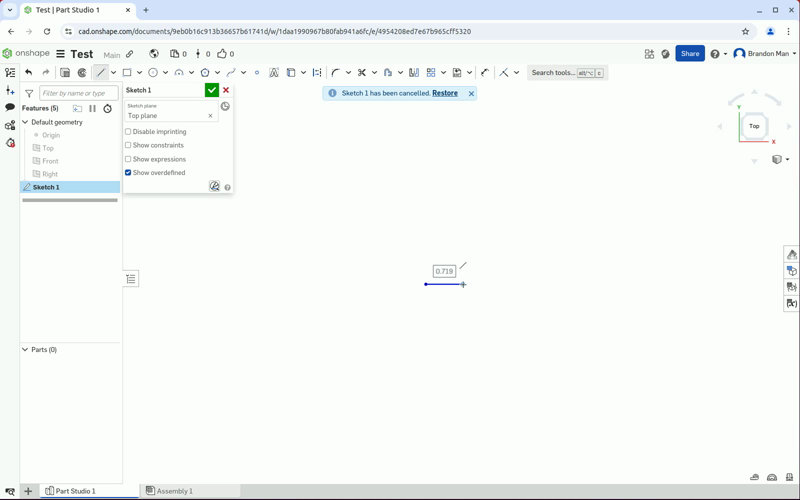
scroll(-6)
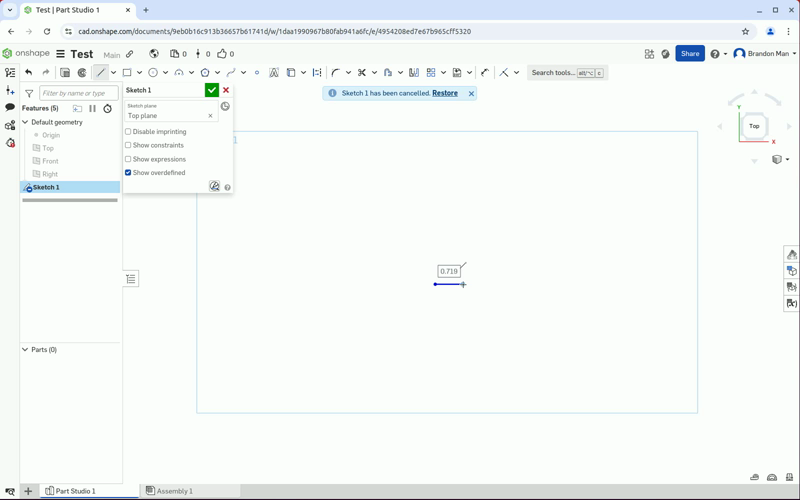
scroll(-6)
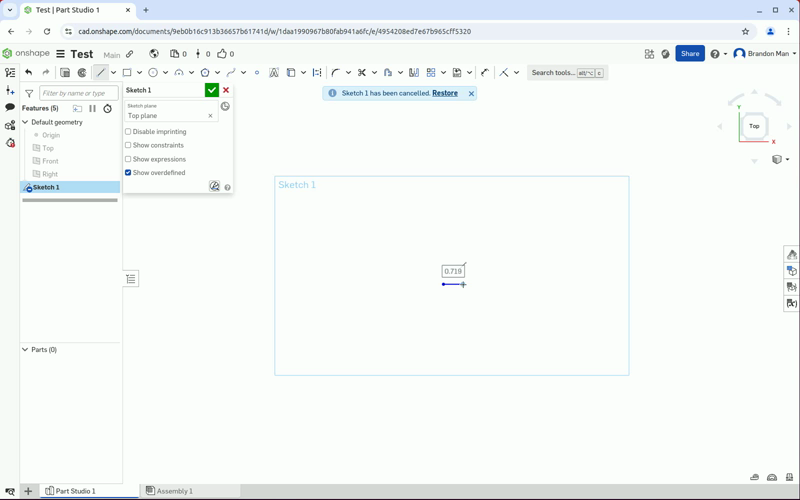
scroll(-6)
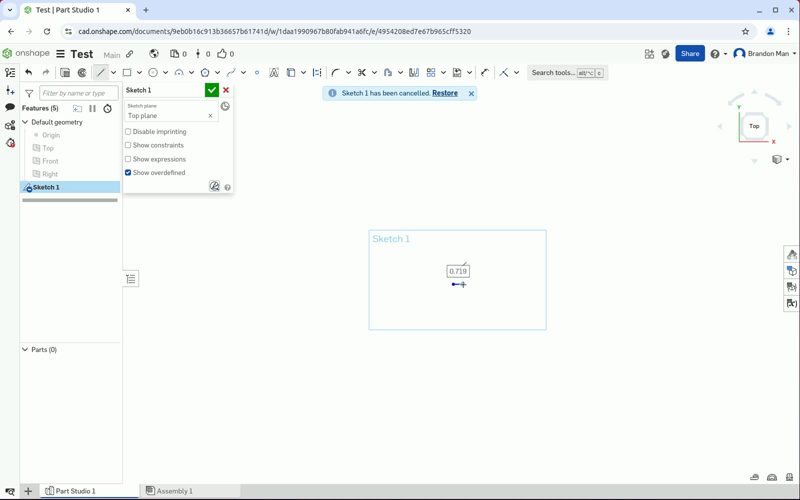
scroll(-6)
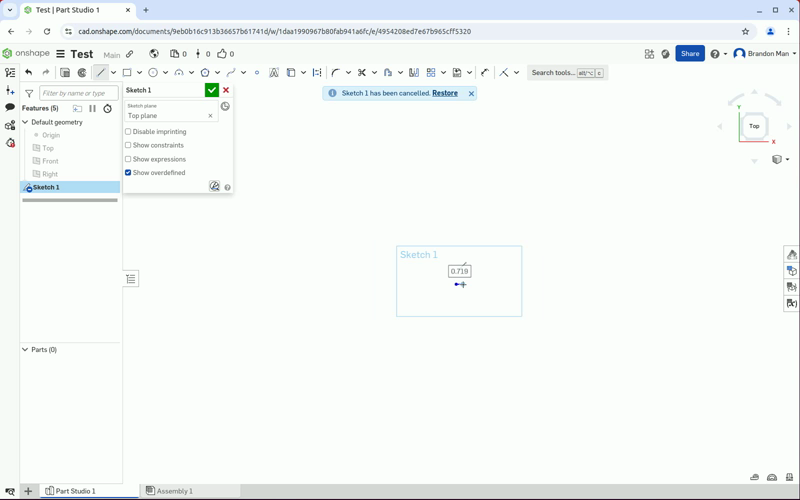
scroll(-6)
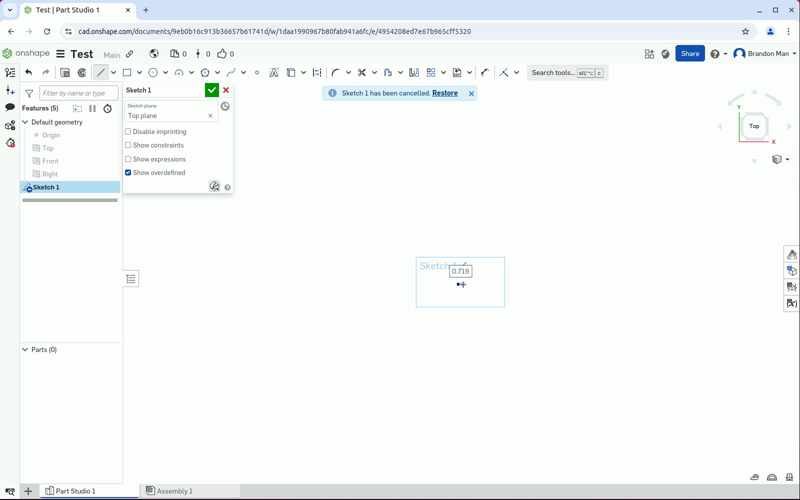
scroll(-6)
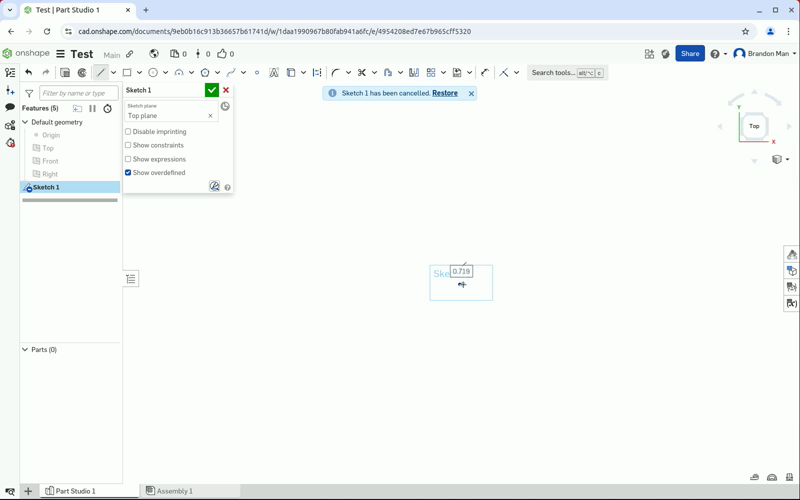
key_up(shift)
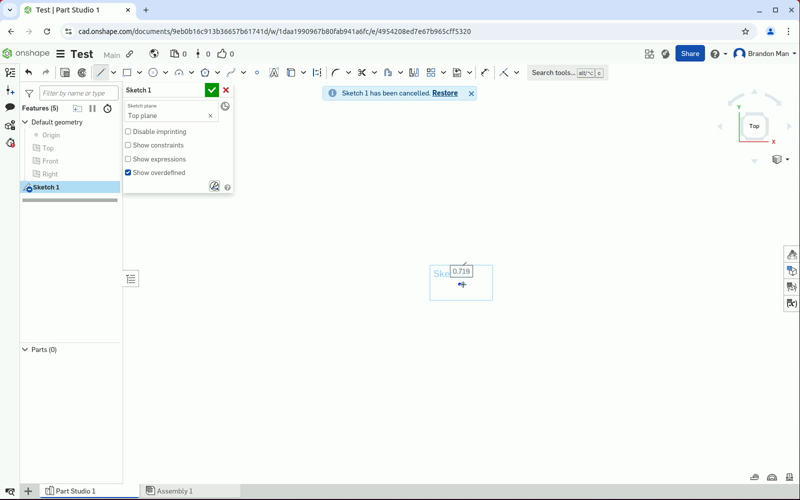
key_down(shift)
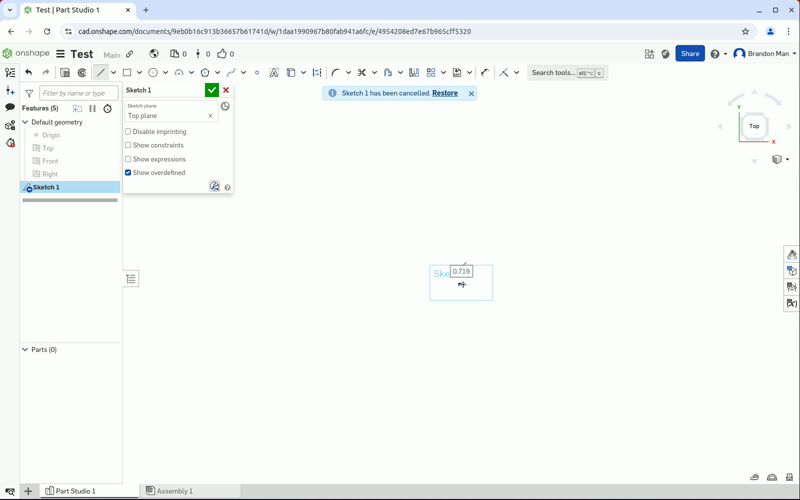
mouse_move(493, 284)
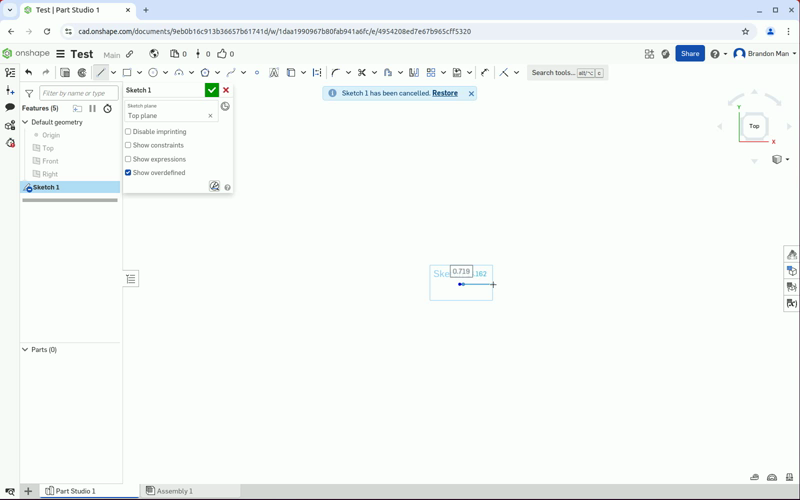
mouse_move(463, 280)
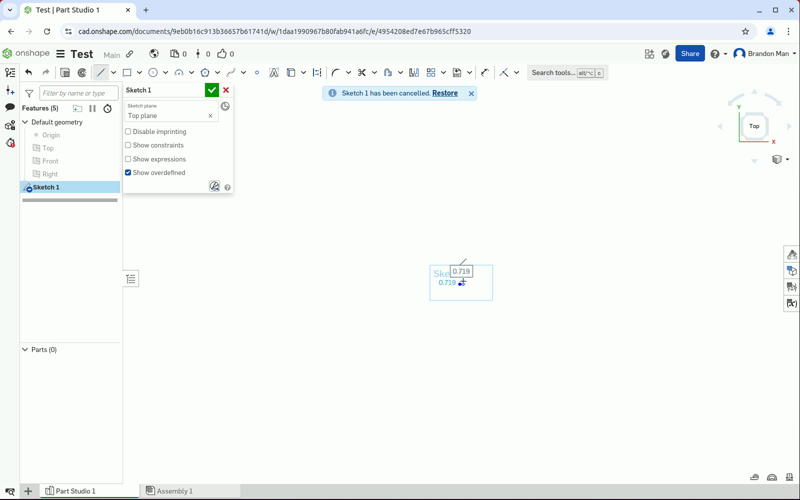
scroll(6)
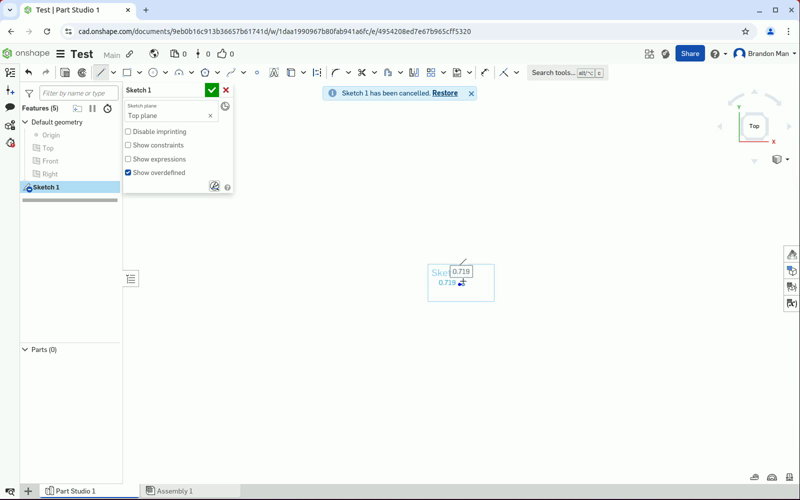
scroll(6)
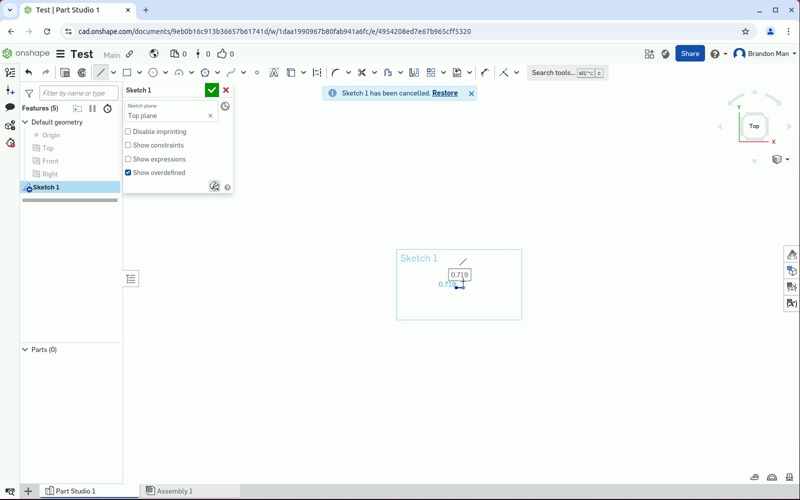
scroll(6)
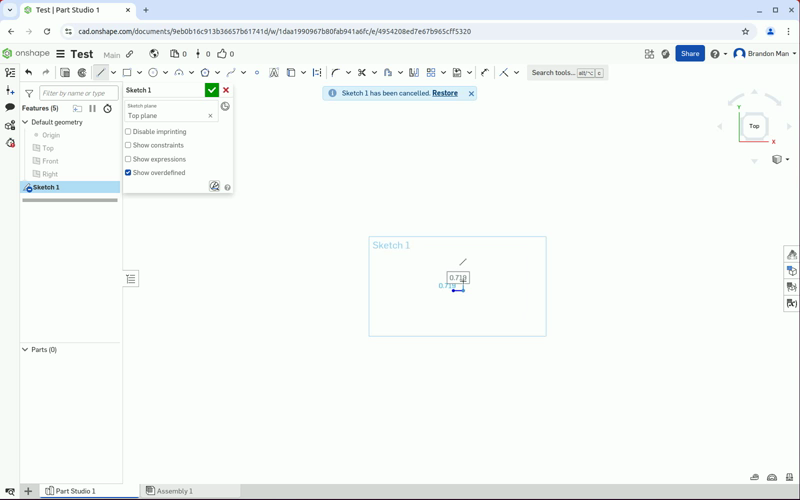
scroll(6)
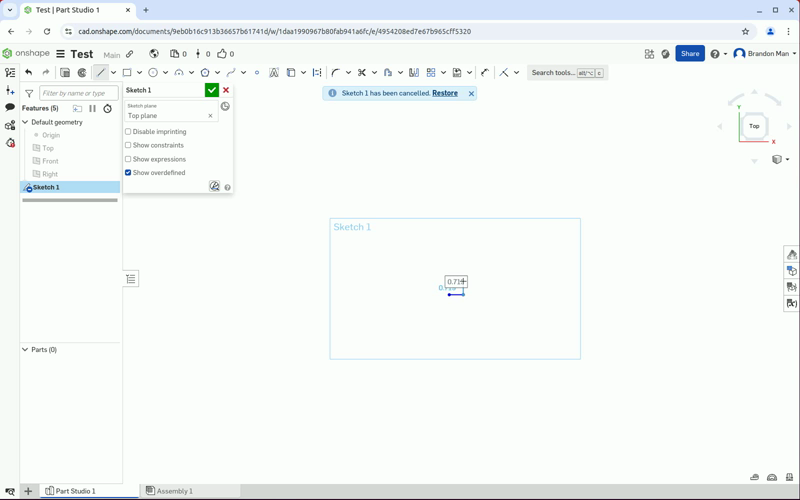
scroll(6)
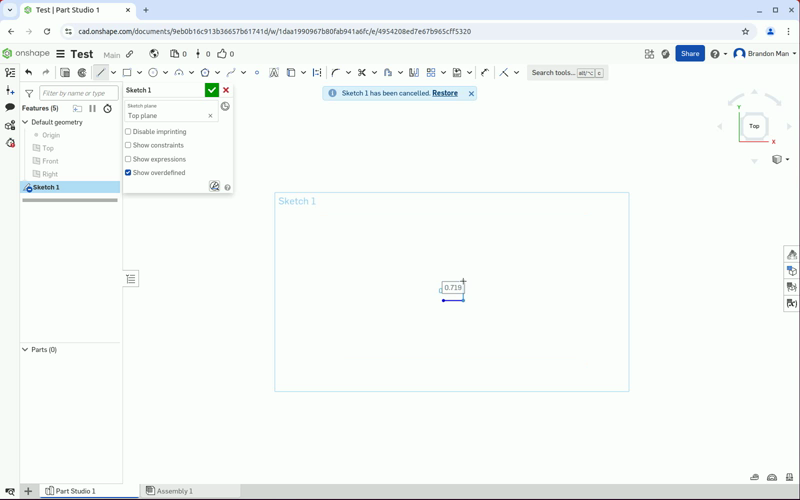
scroll(6)
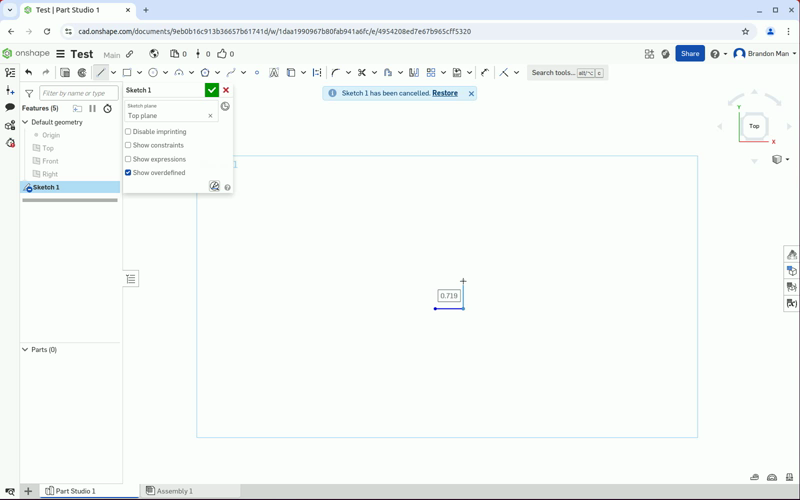
scroll(6)
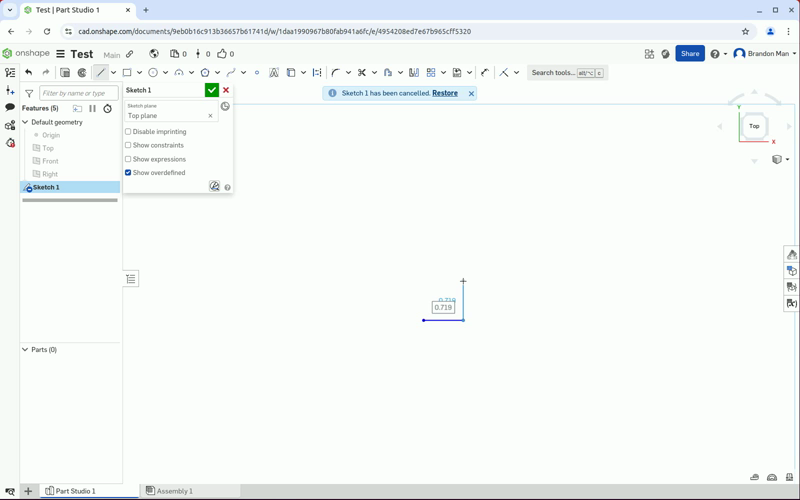
click(463, 280)
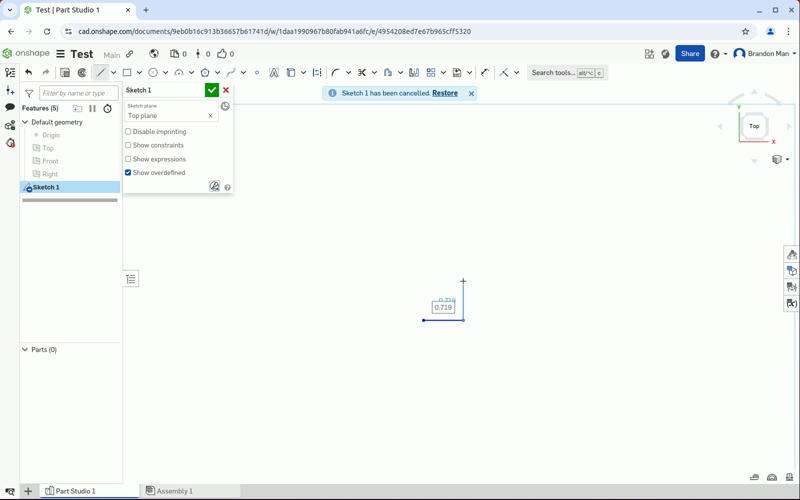
scroll(-6)
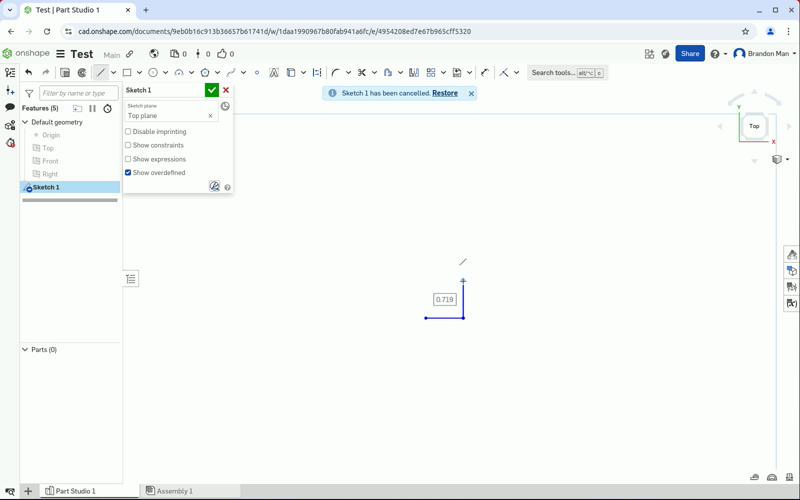
scroll(-6)
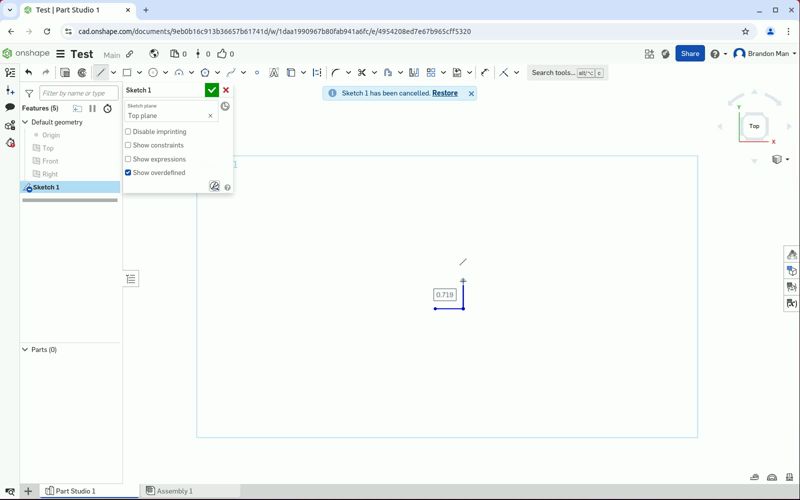
scroll(-6)
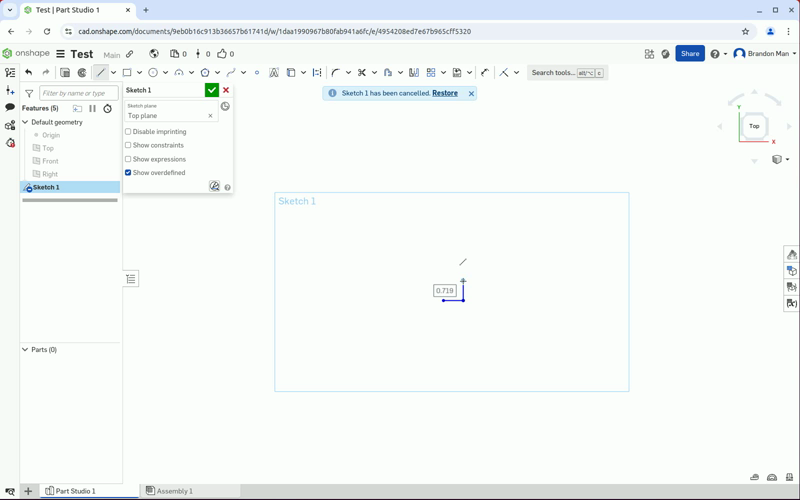
scroll(-6)
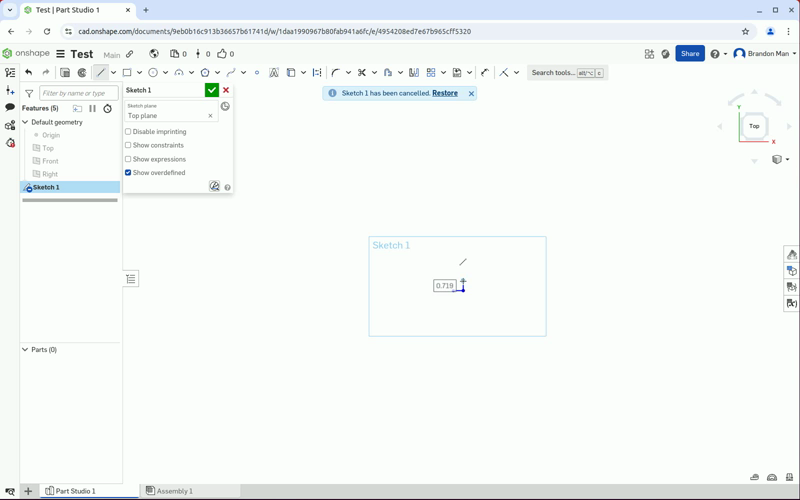
scroll(-6)
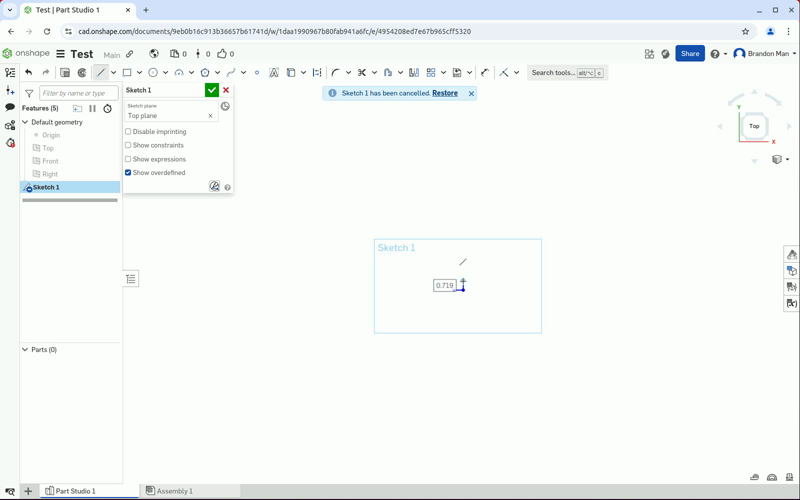
scroll(-6)
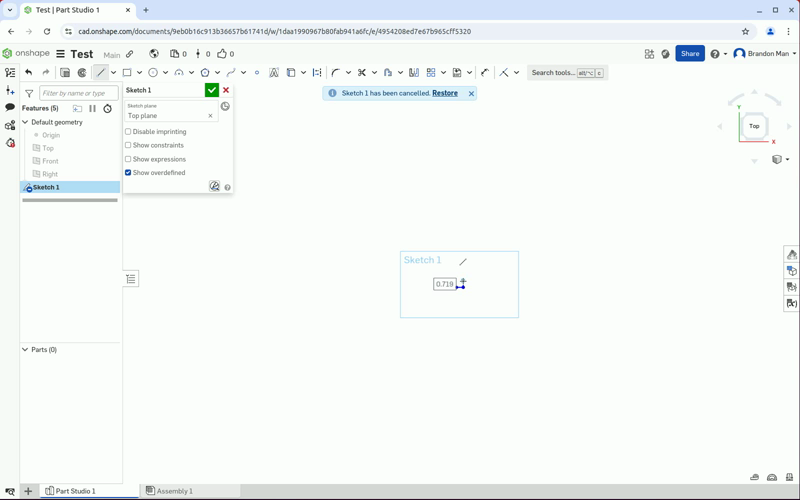
scroll(-6)
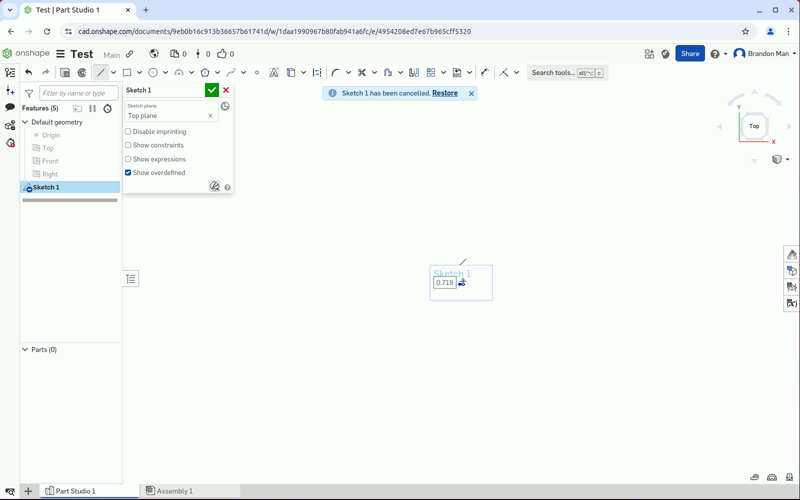
key_up(shift)
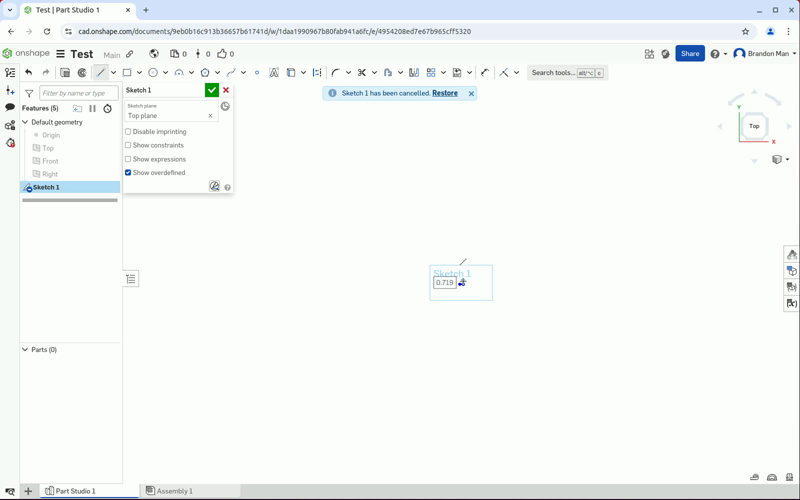
key_down(shift)
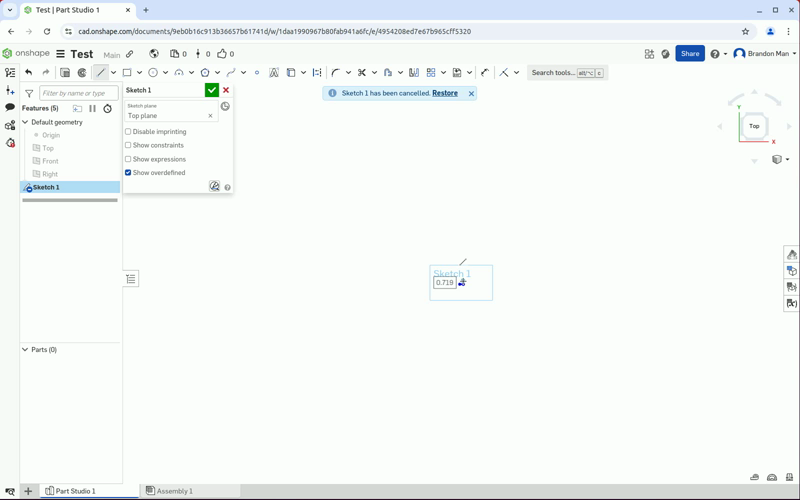
mouse_move(493, 280)
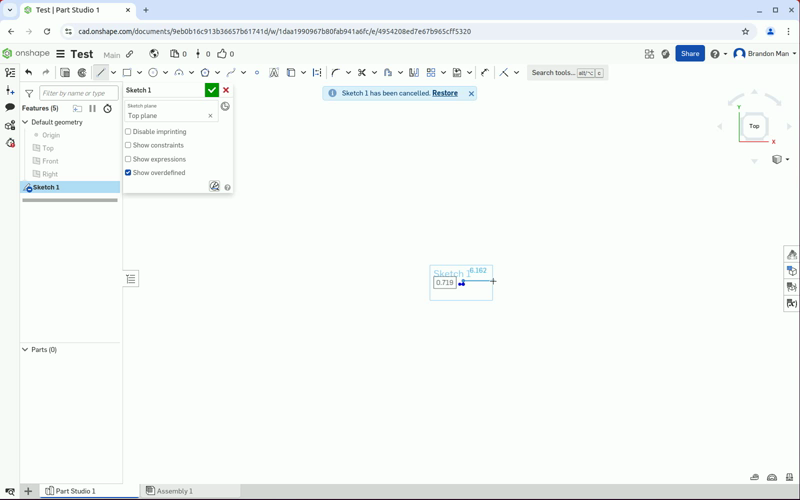
mouse_move(459, 280)
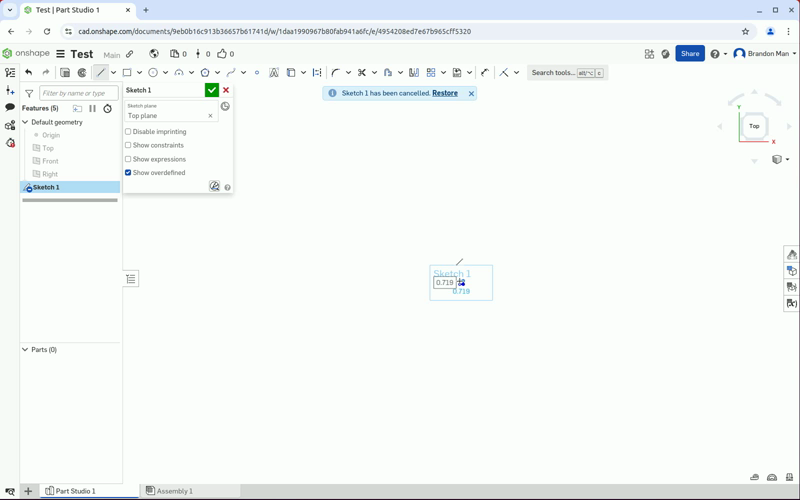
scroll(6)
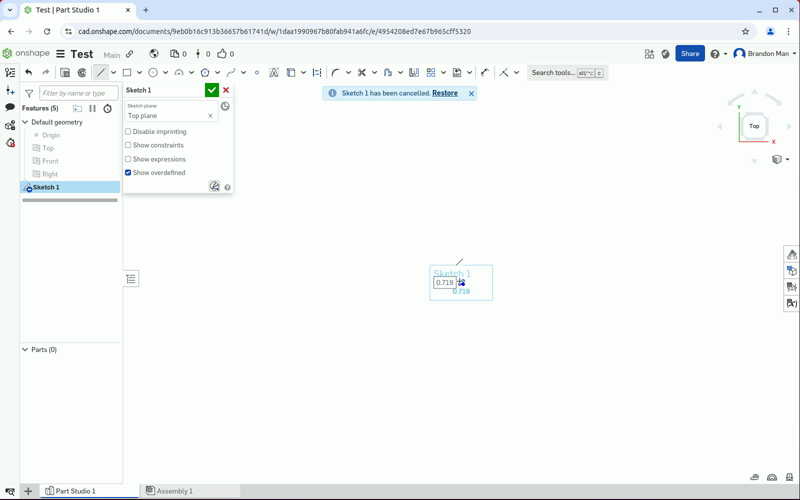
scroll(6)
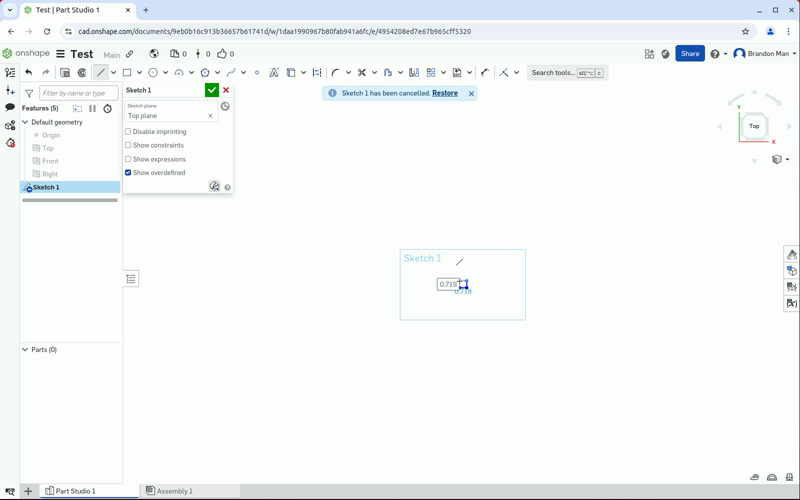
scroll(6)
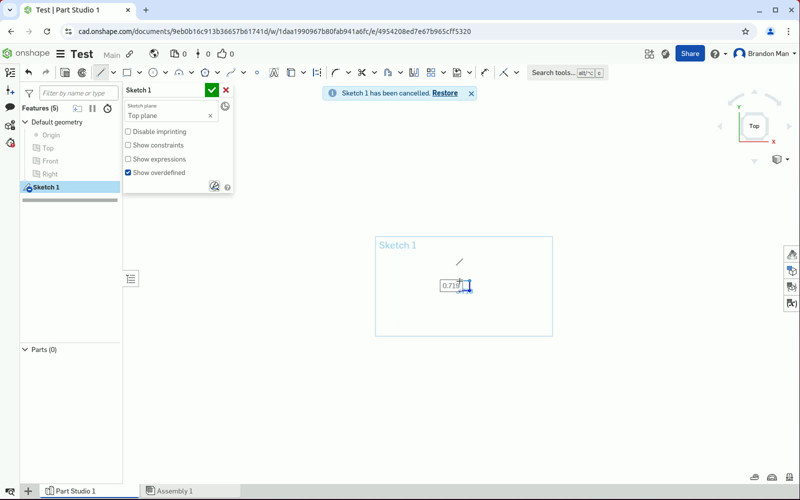
scroll(6)
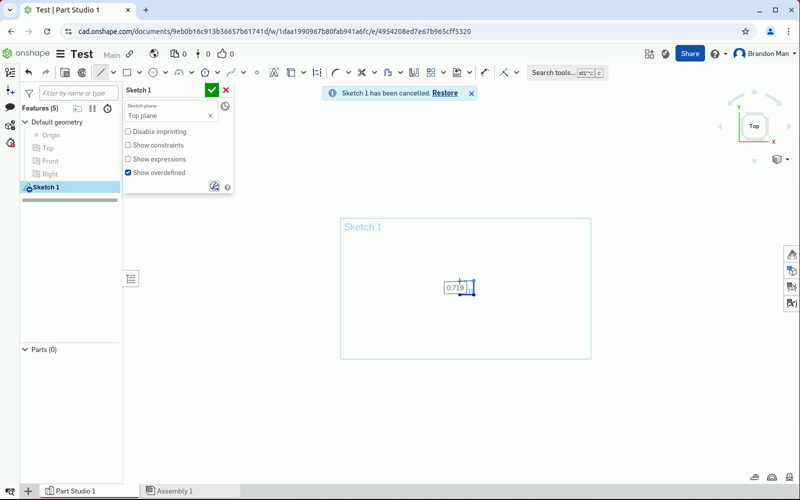
scroll(6)
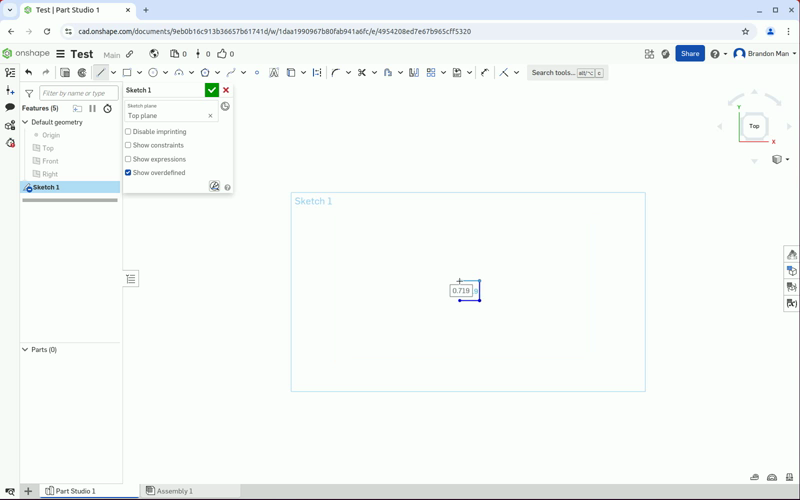
scroll(6)
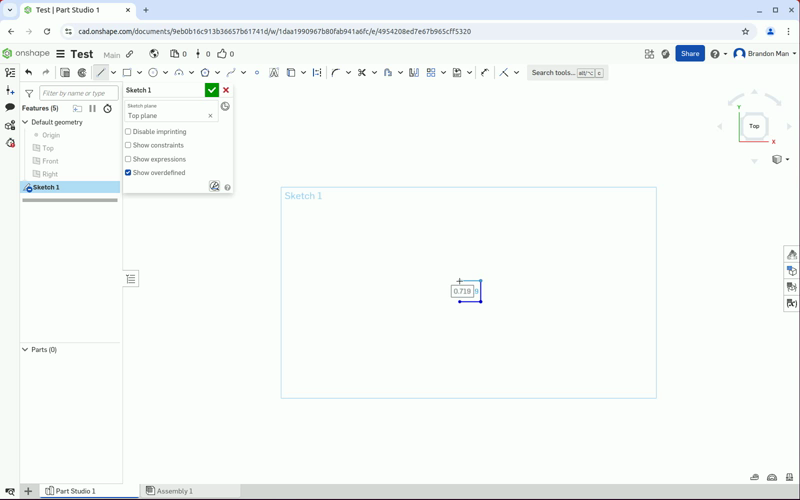
scroll(6)
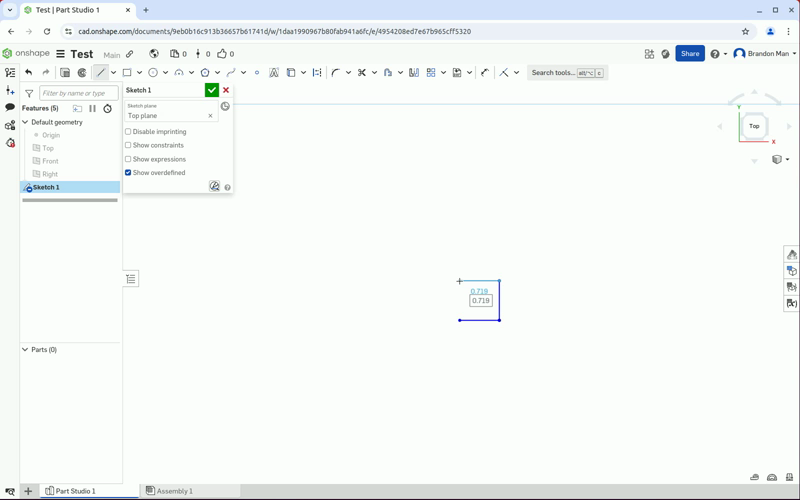
click(459, 280)
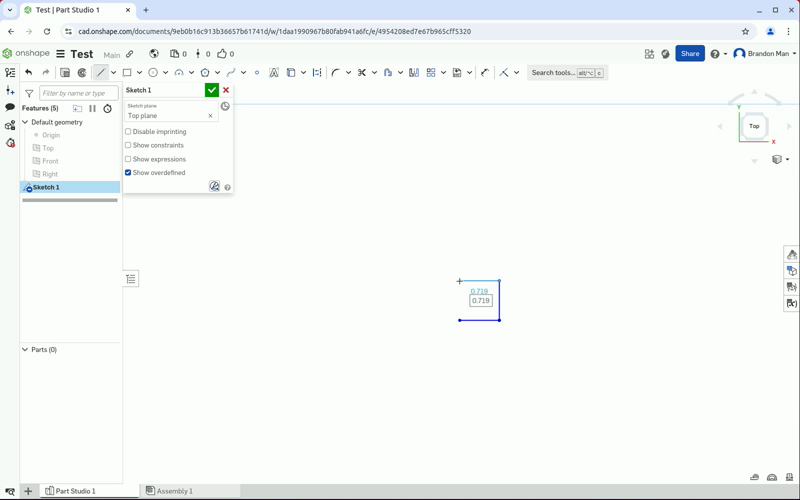
scroll(-6)
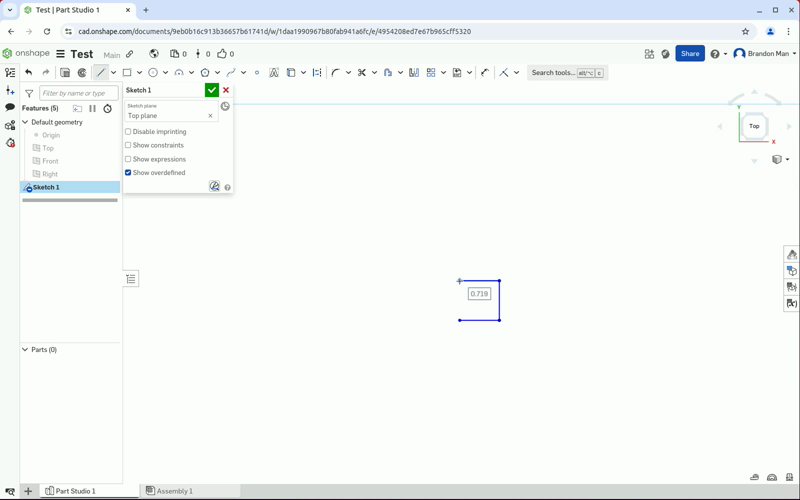
scroll(-6)
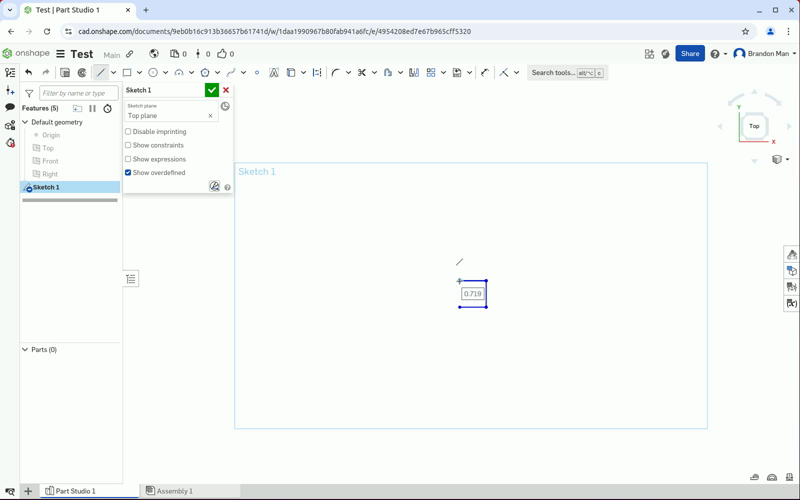
scroll(-6)
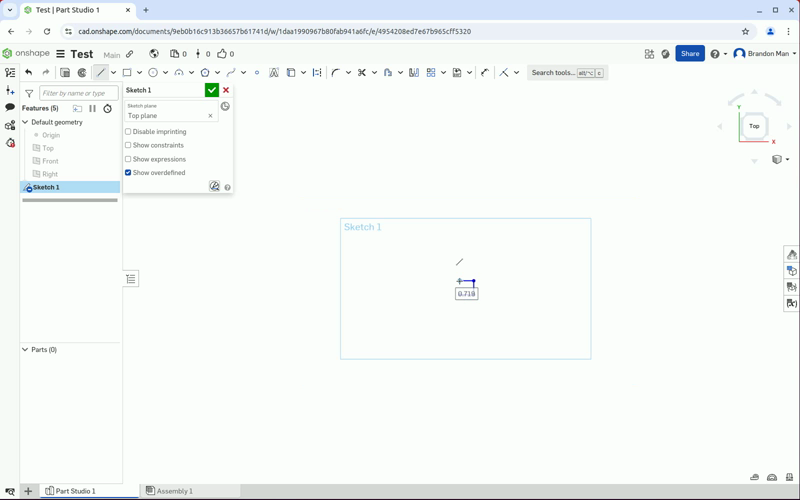
scroll(-6)
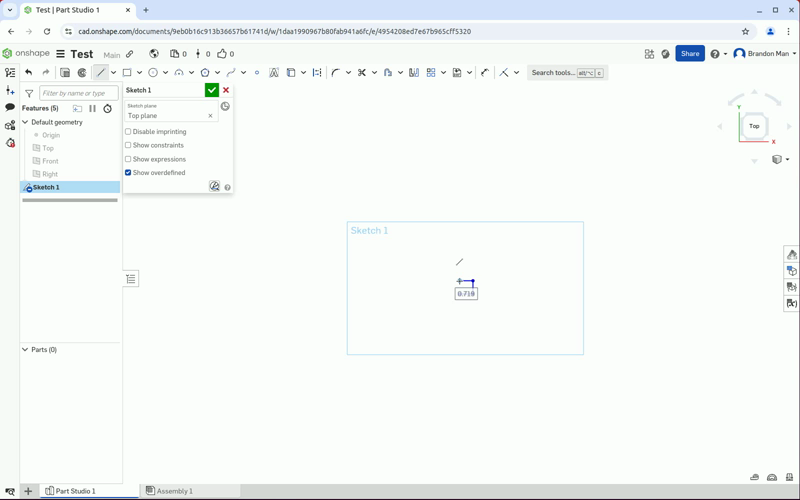
scroll(-6)
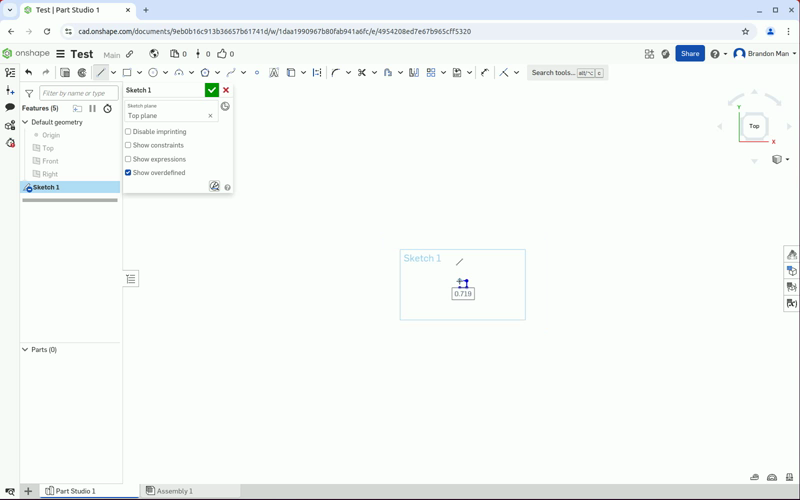
scroll(-6)
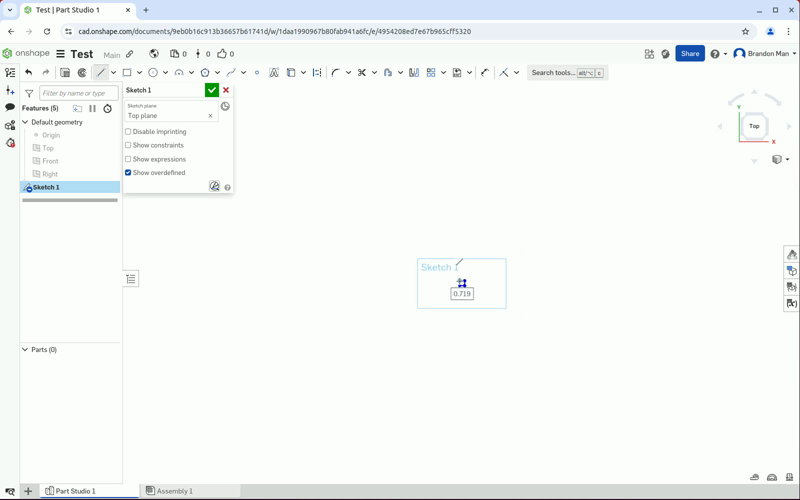
scroll(-6)
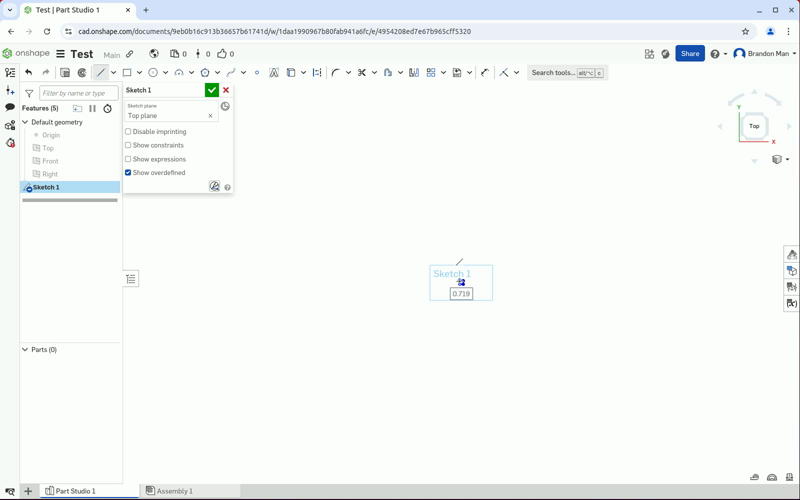
key_up(shift)
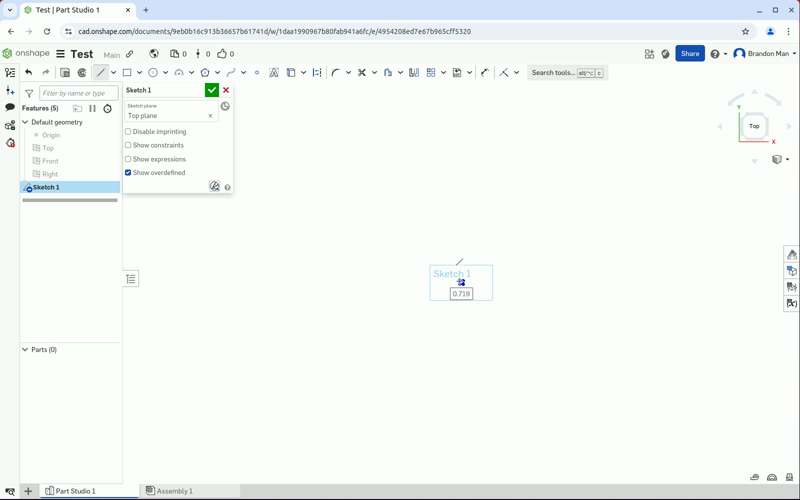
mouse_move(489, 280)
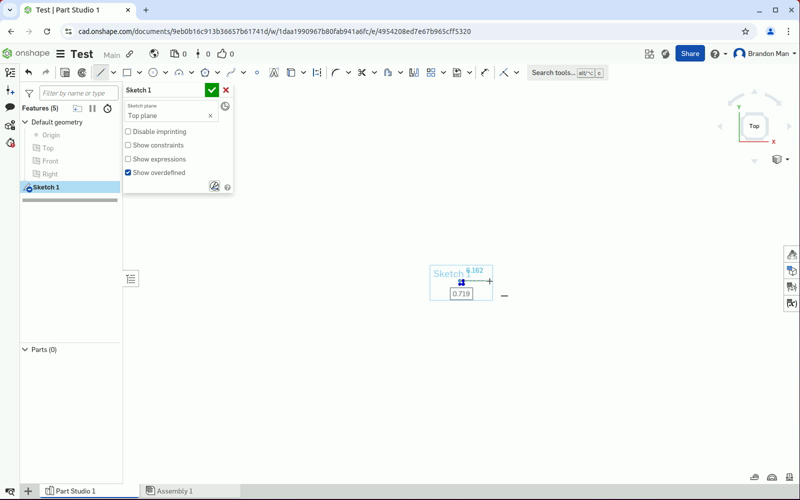
key_down(shift)
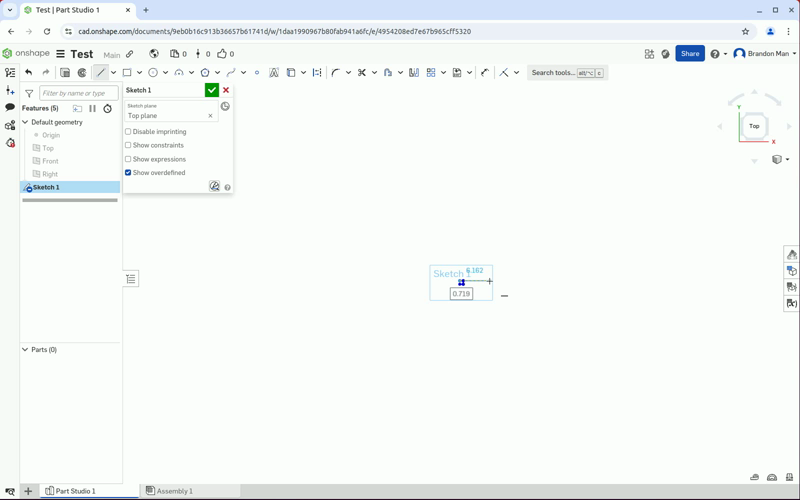
mouse_move(459, 284)
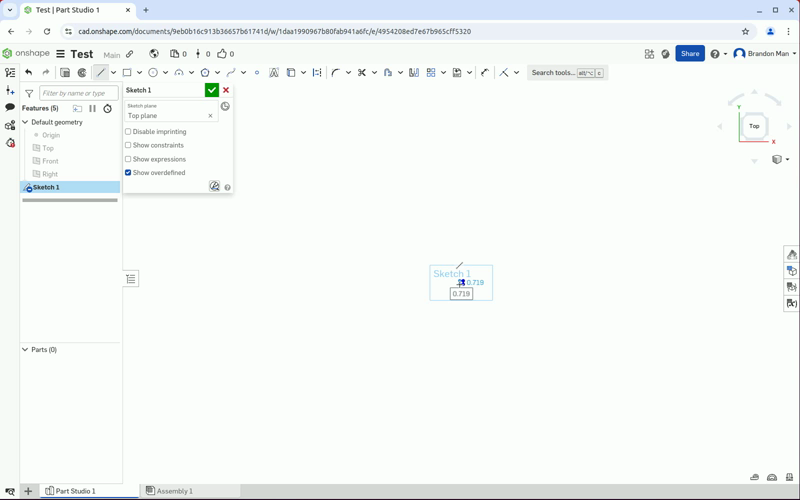
scroll(6)
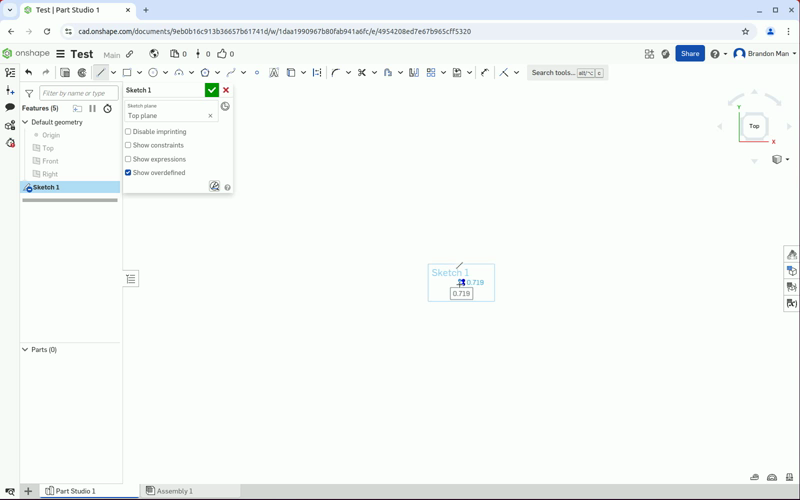
scroll(6)
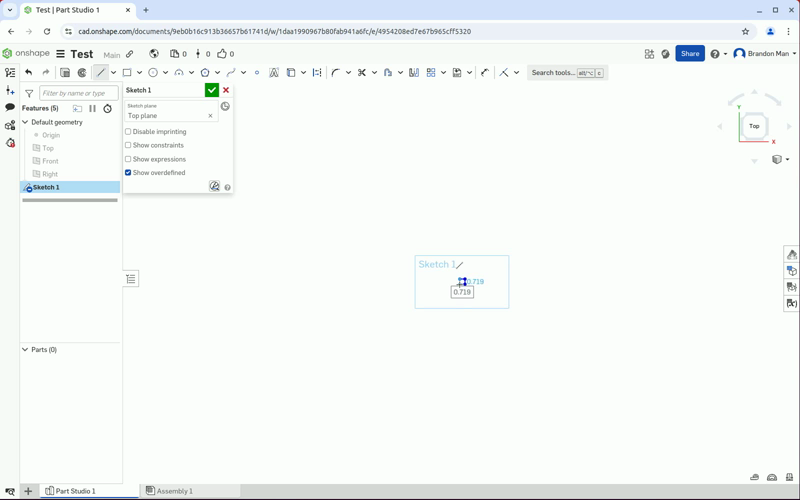
scroll(6)
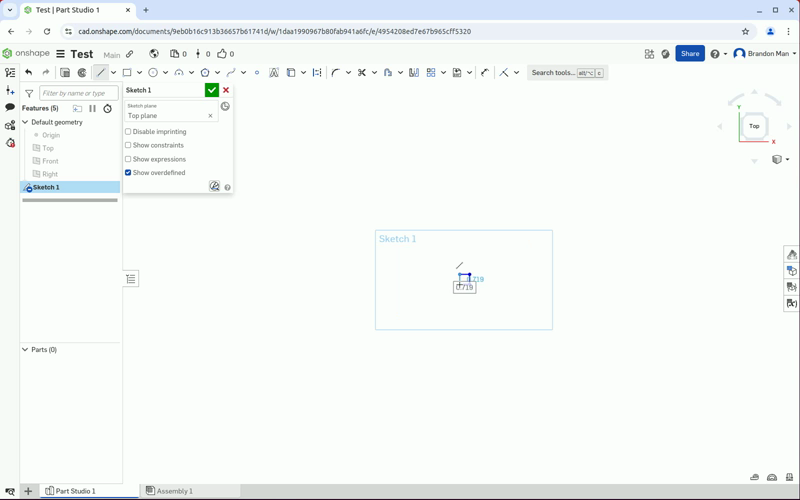
scroll(6)
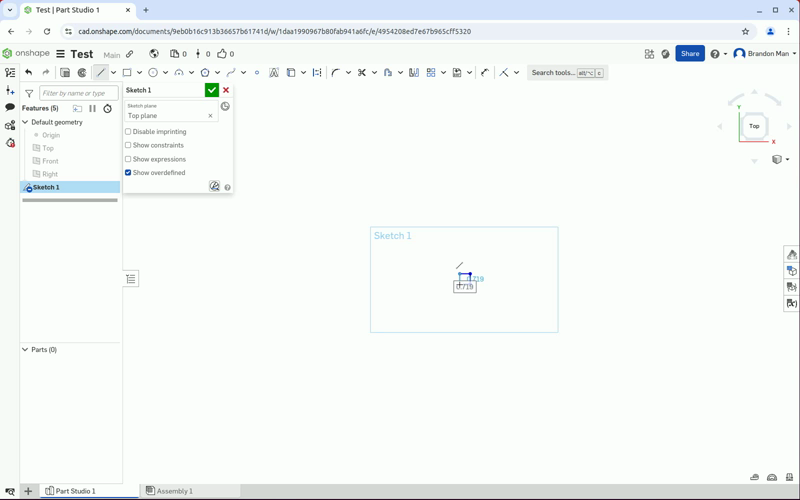
scroll(6)
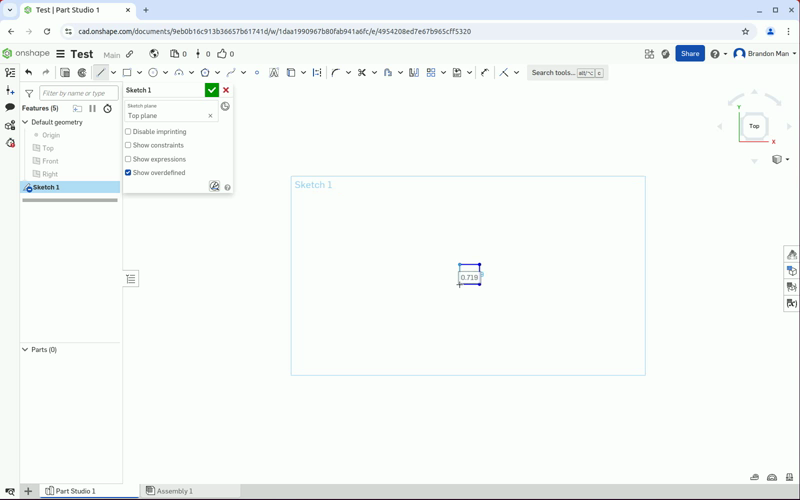
scroll(6)
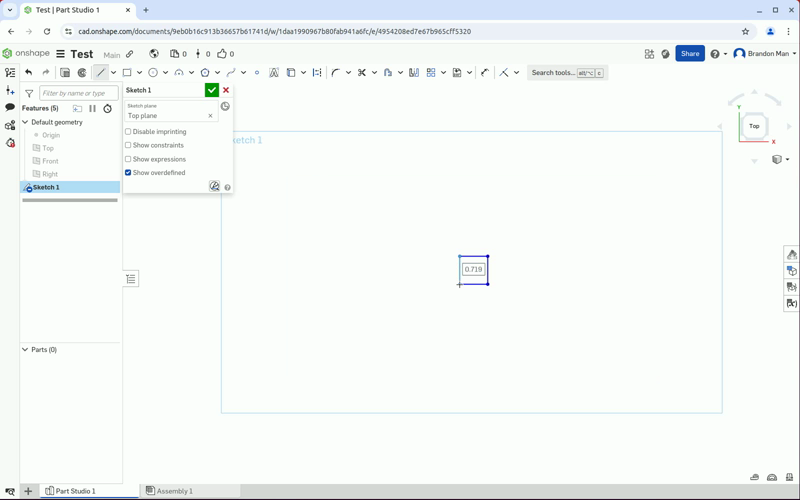
scroll(6)
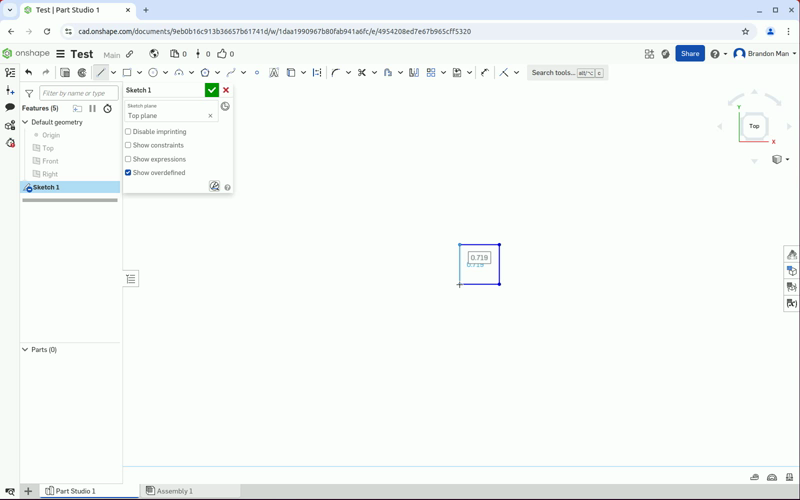
key_up(shift)
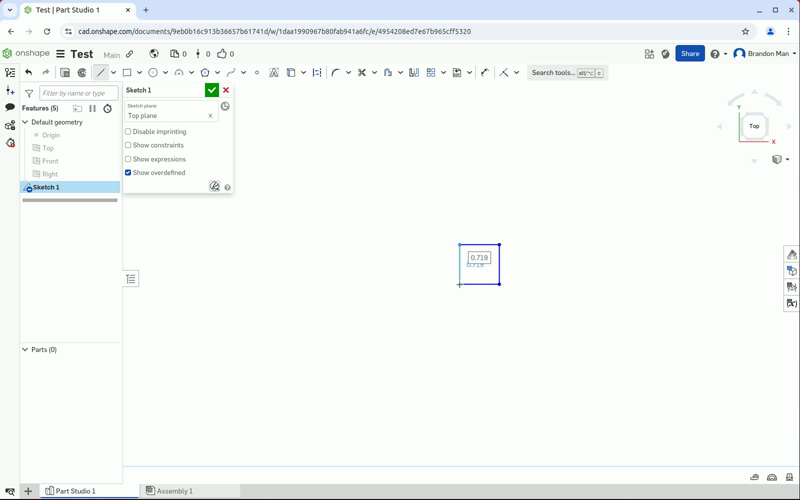
click(459, 284)
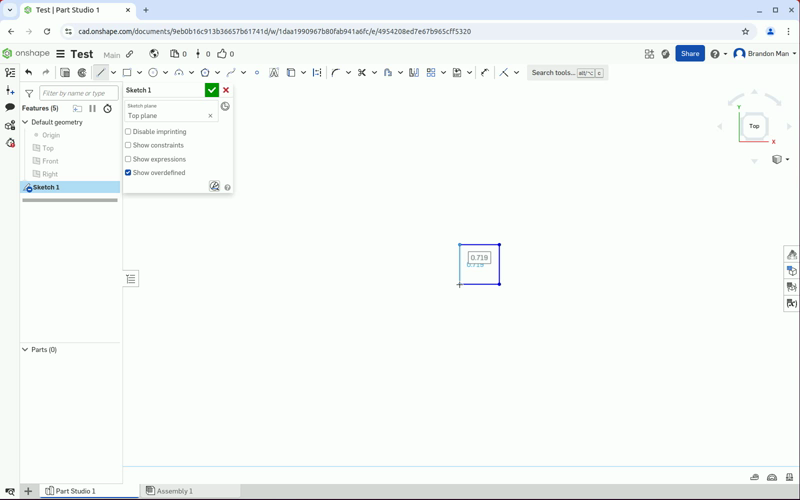
scroll(-6)
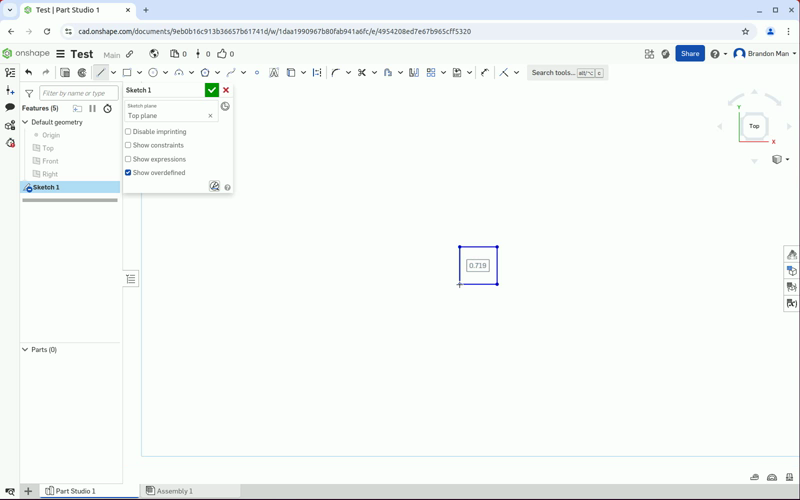
scroll(-6)
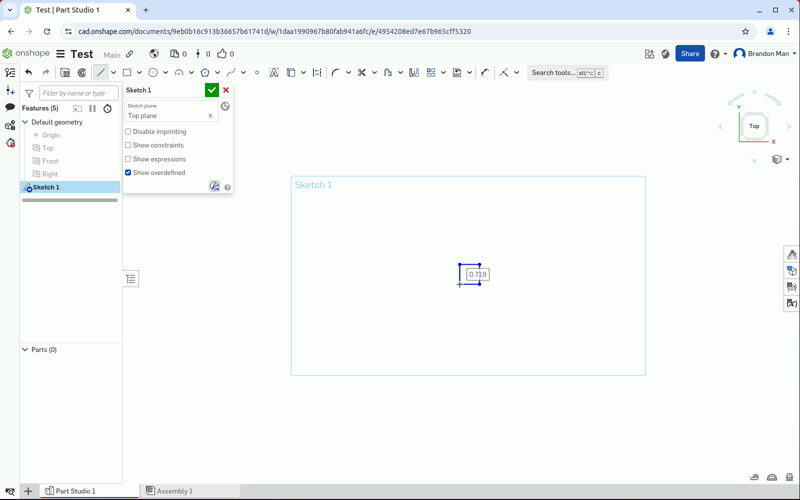
scroll(-6)
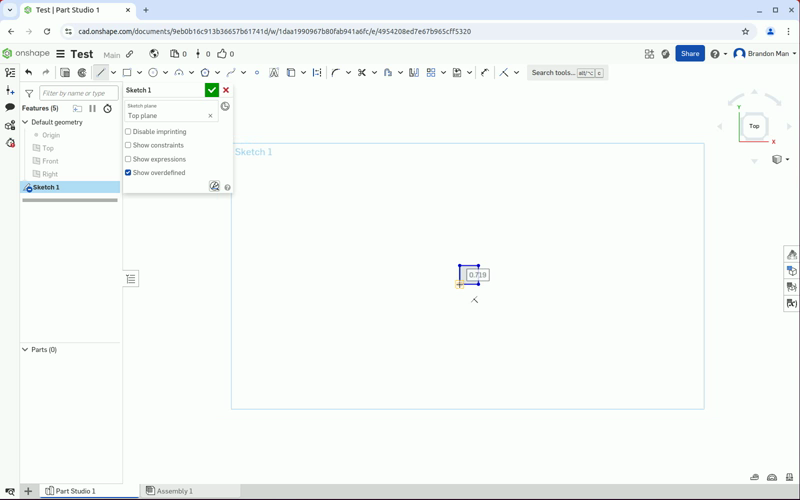
scroll(-6)
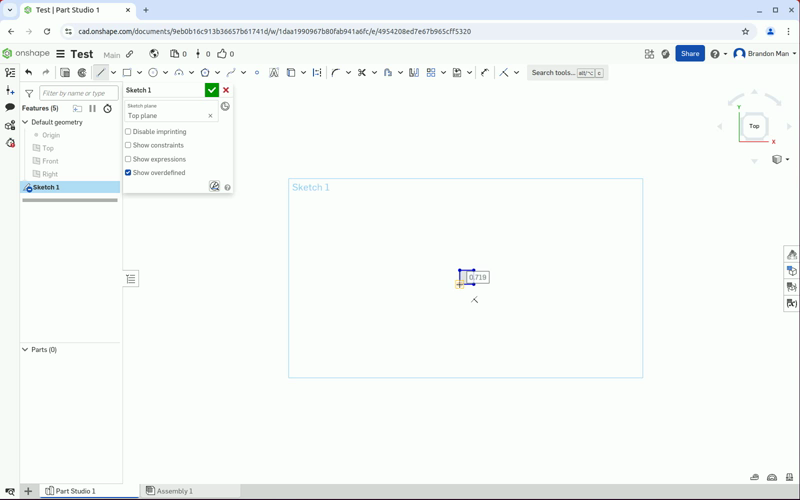
scroll(-6)
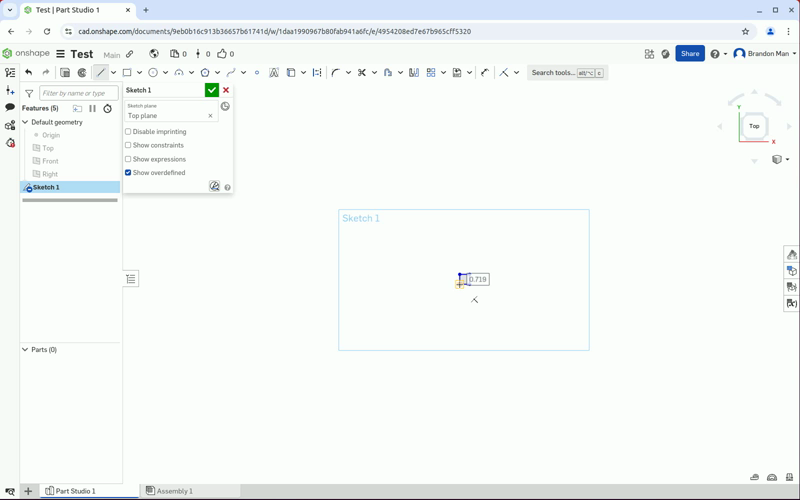
scroll(-6)
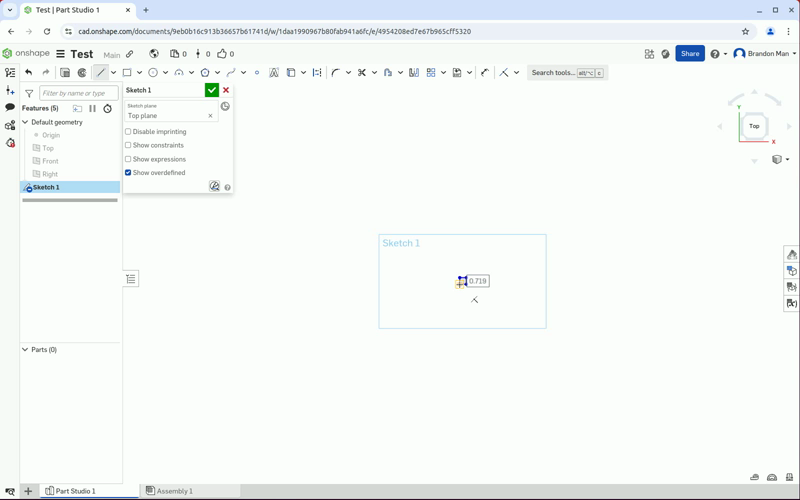
scroll(-6)
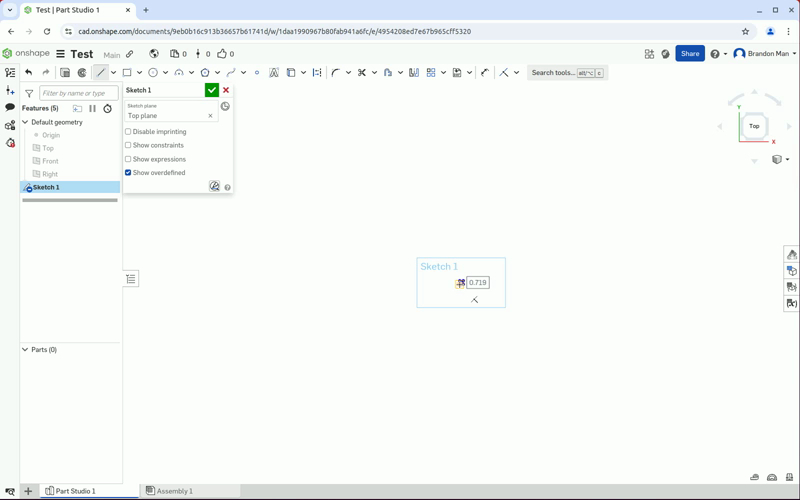
key(esc)
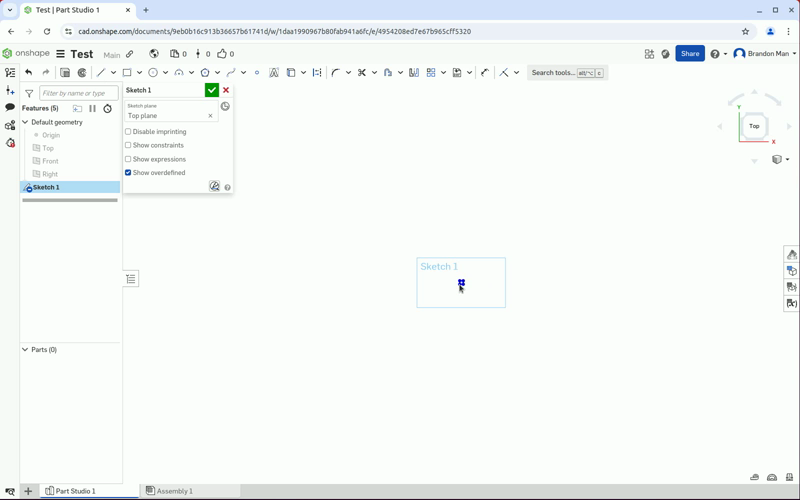
key(l)
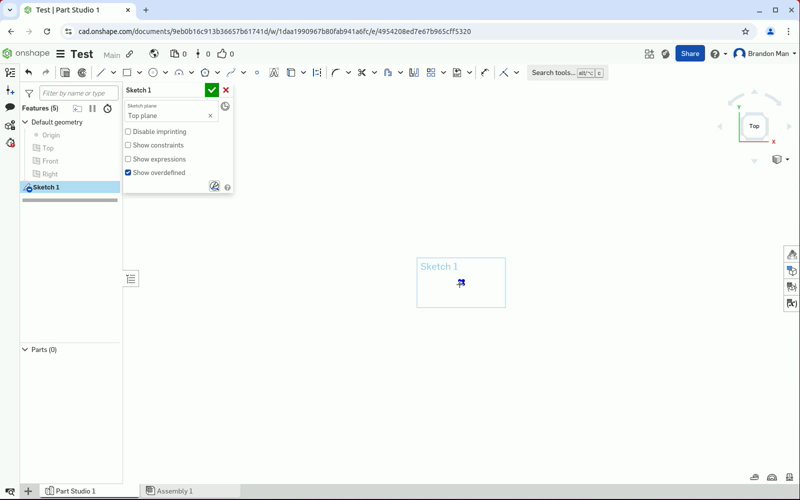
key_down(shift)
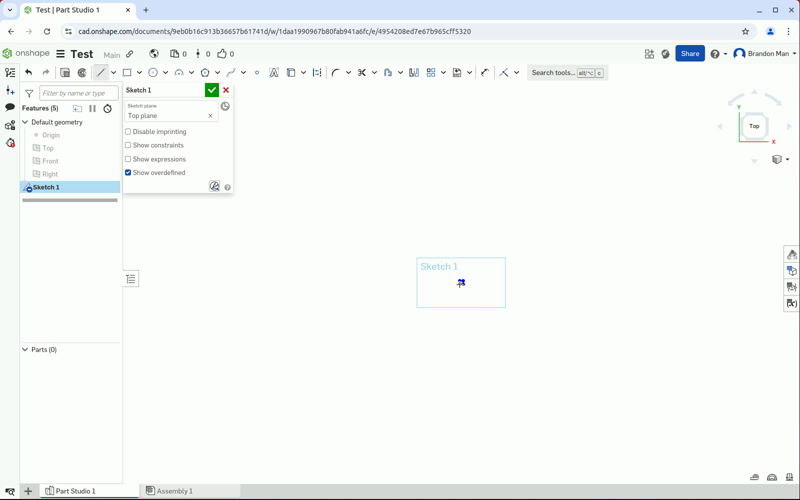
mouse_move(459, 283)
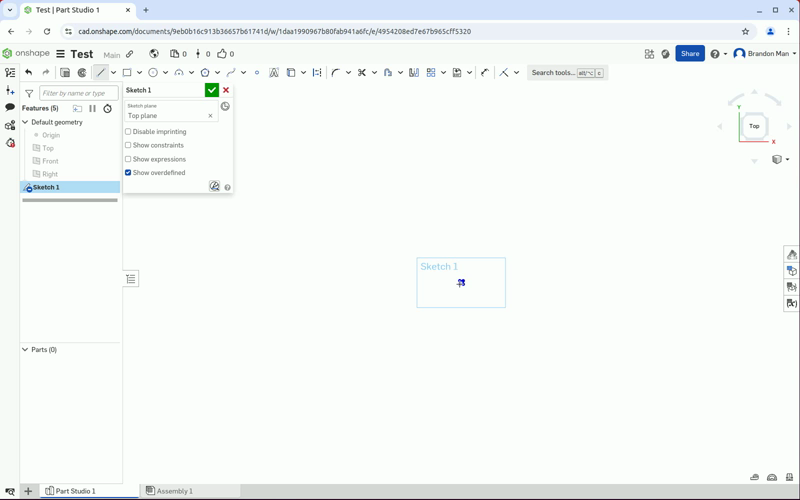
scroll(6)
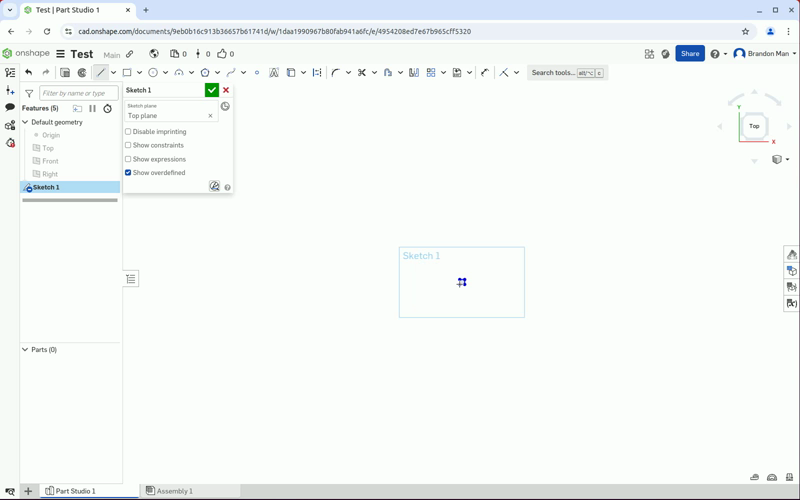
scroll(6)
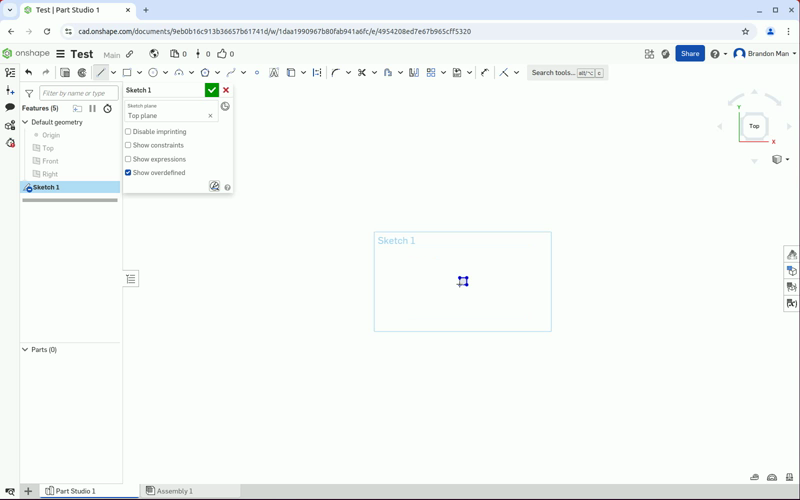
scroll(6)
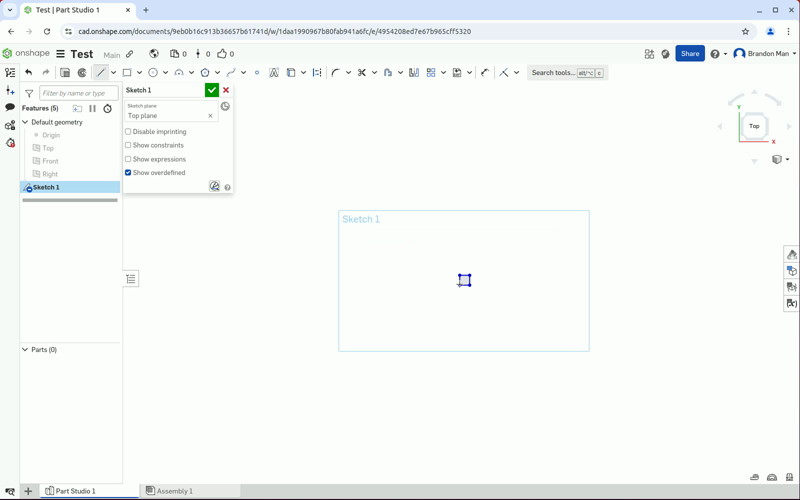
scroll(6)
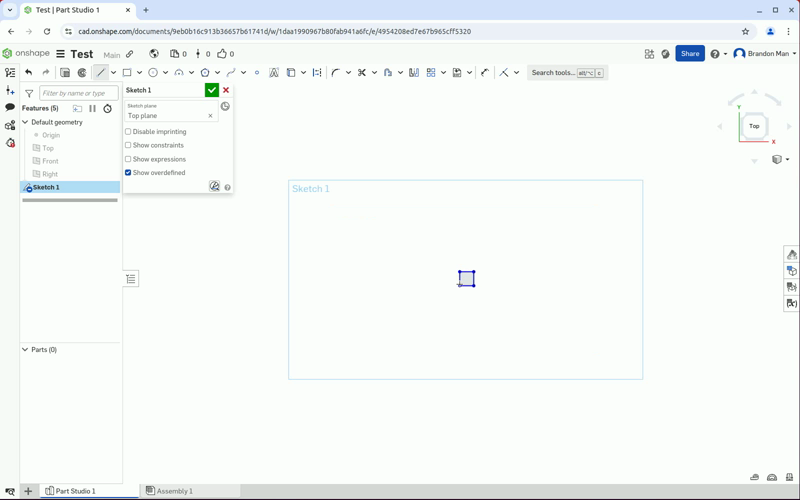
scroll(6)
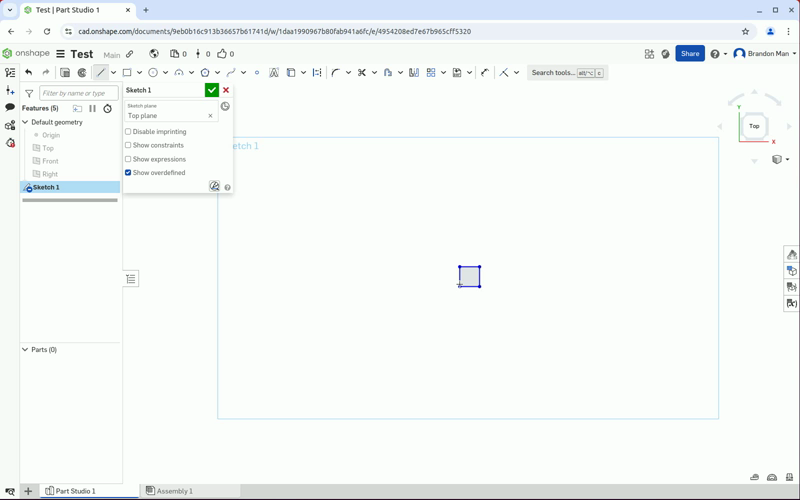
scroll(6)
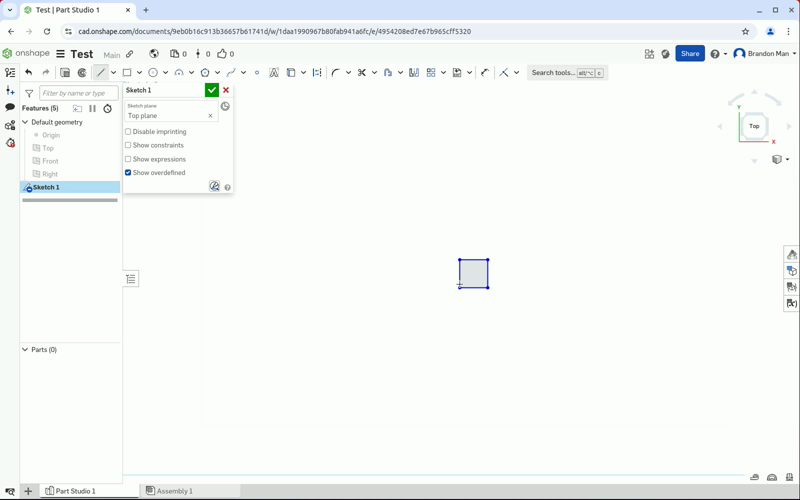
scroll(6)
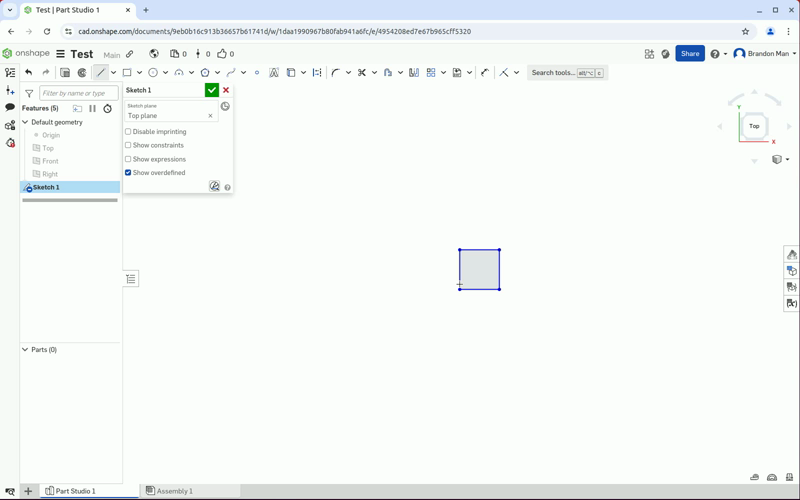
click(459, 283)
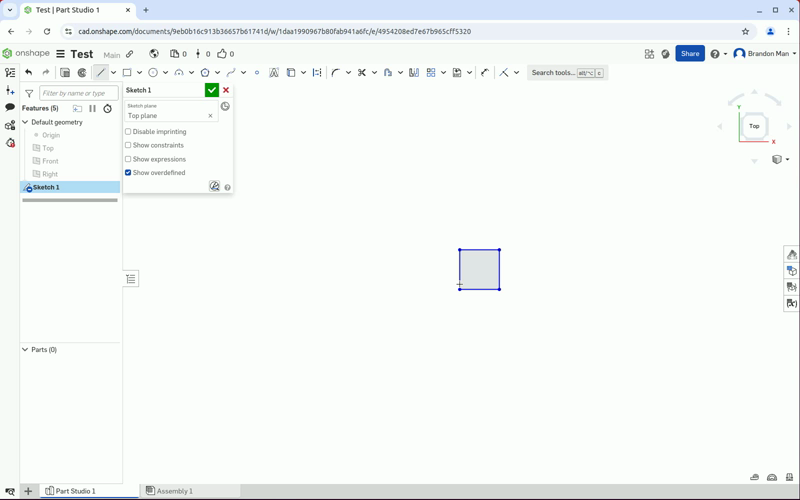
scroll(-6)
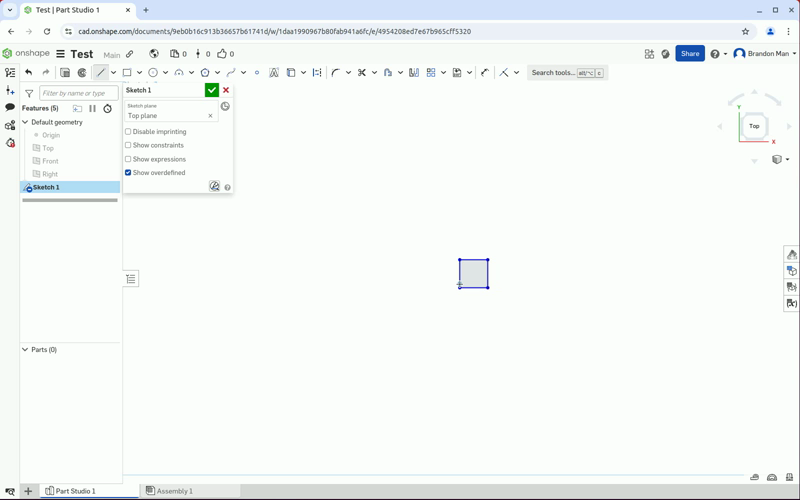
scroll(-6)
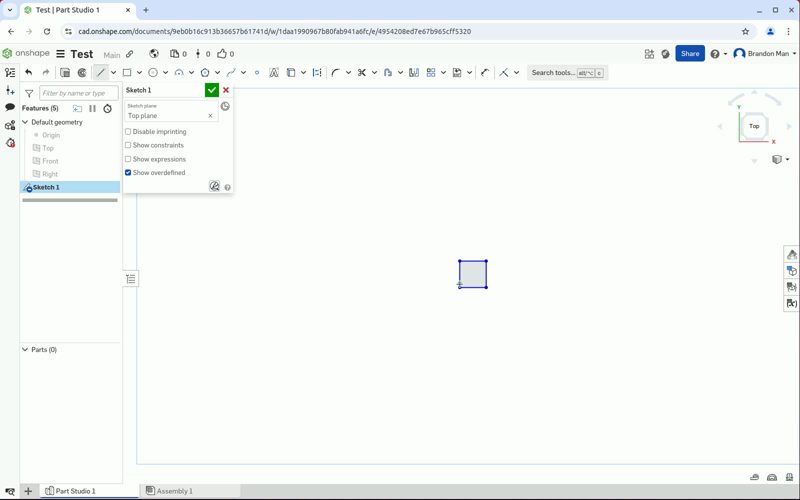
scroll(-6)
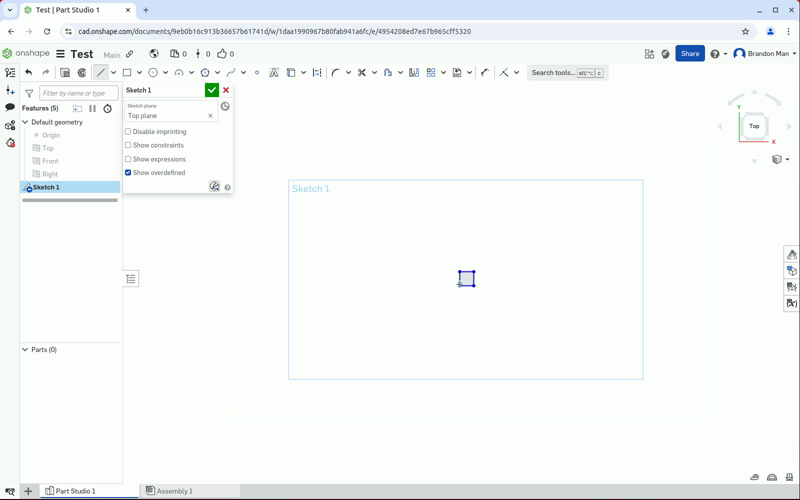
scroll(-6)
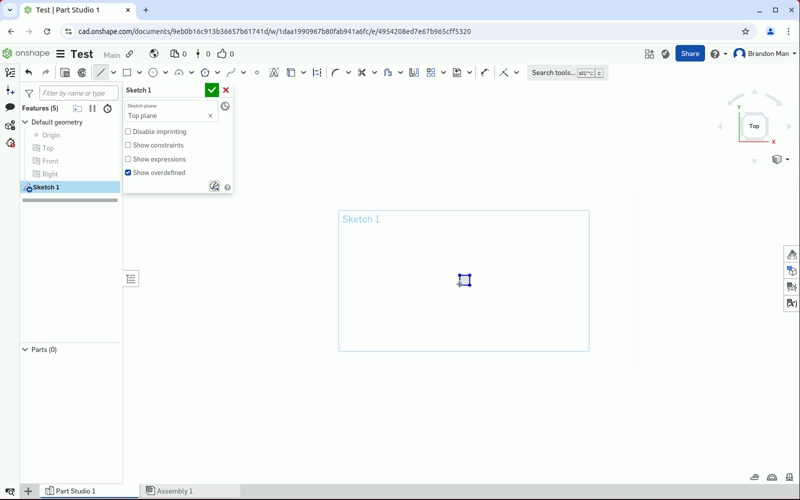
scroll(-6)
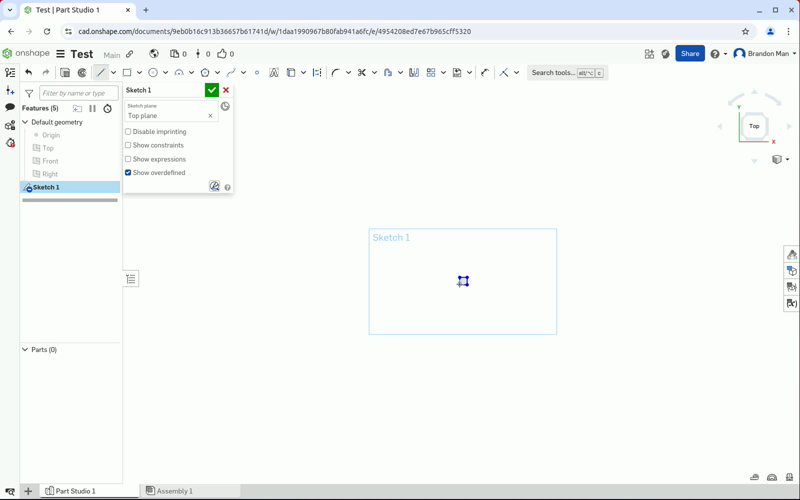
scroll(-6)
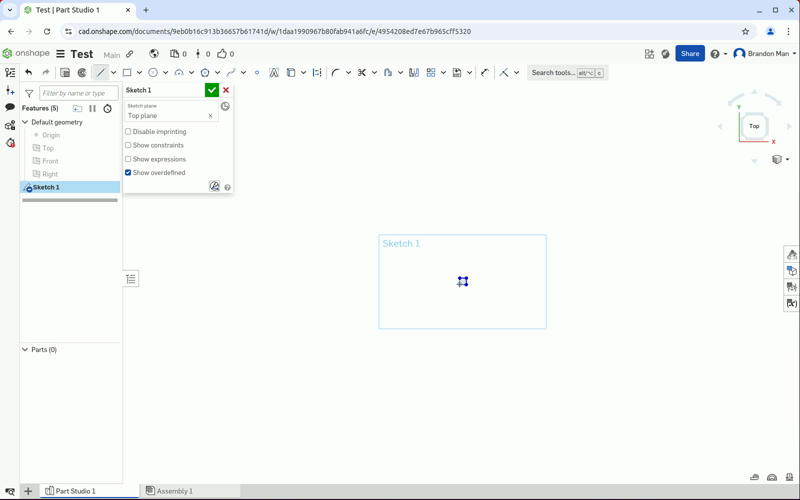
scroll(-6)
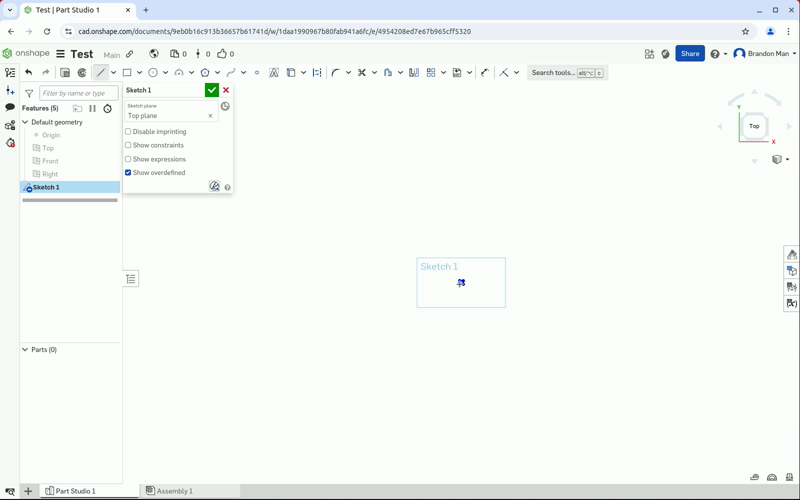
key_up(shift)
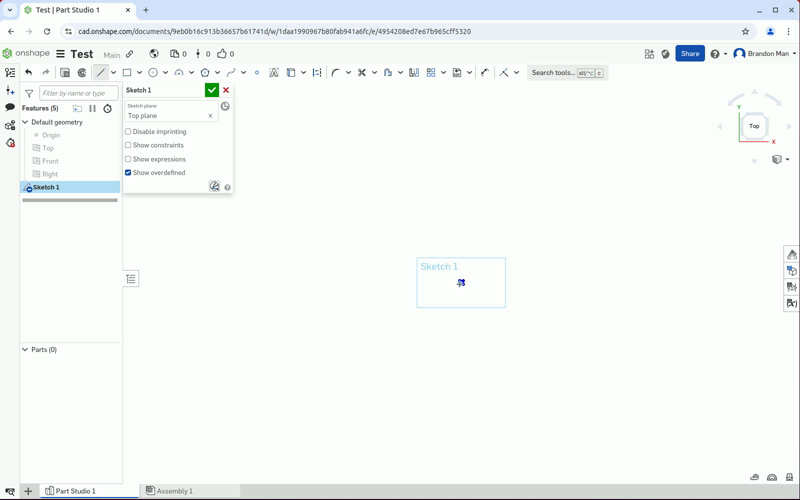
key_down(shift)
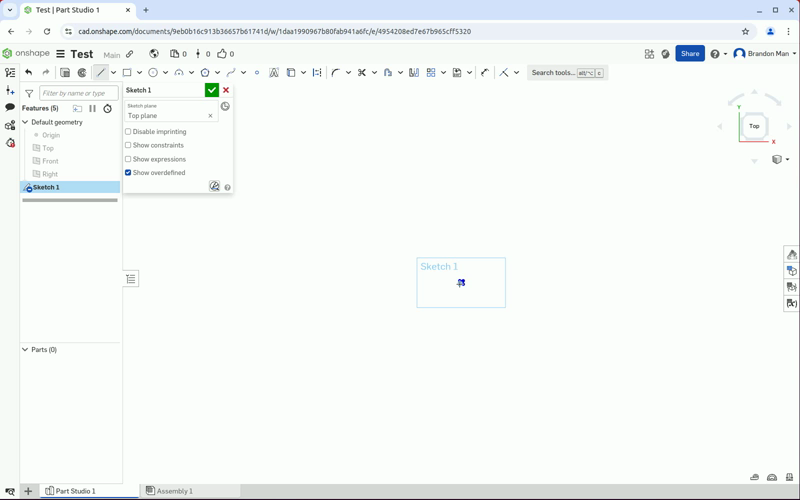
mouse_move(489, 283)
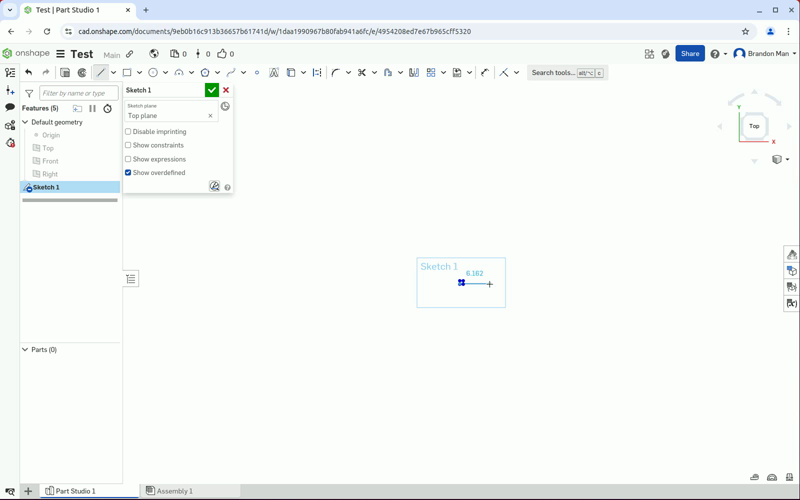
mouse_move(462, 283)
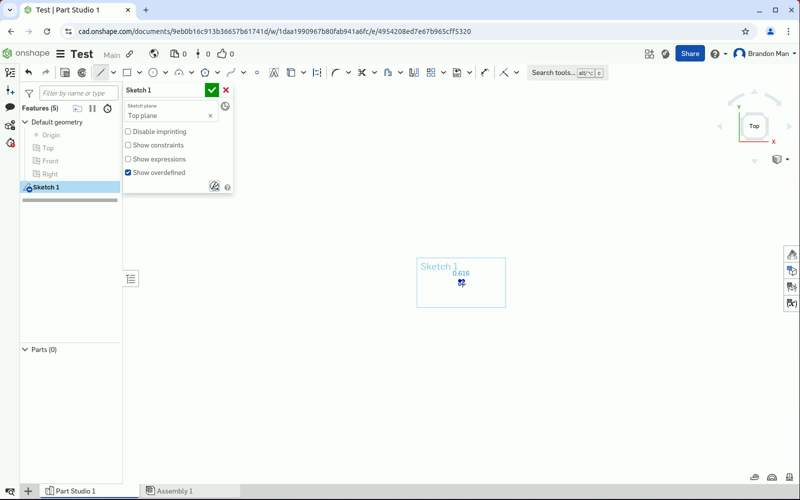
scroll(6)
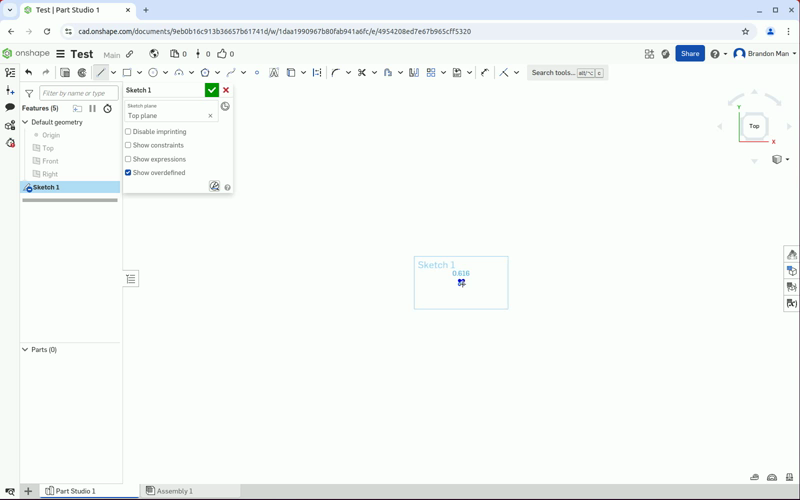
scroll(6)
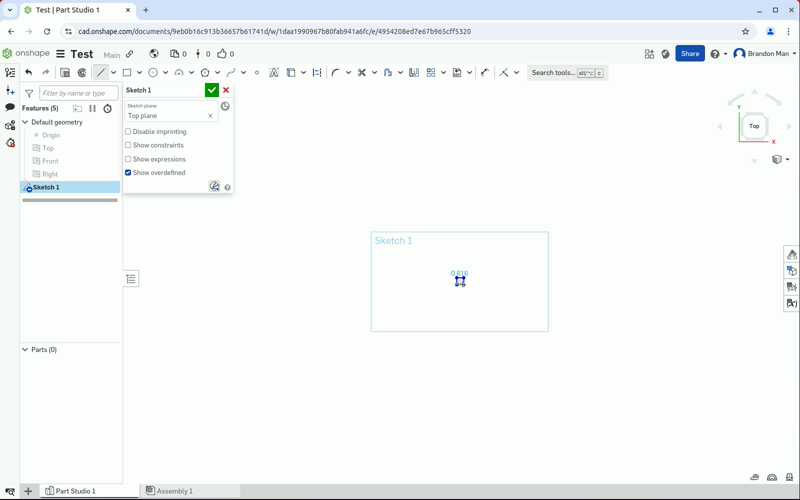
scroll(6)
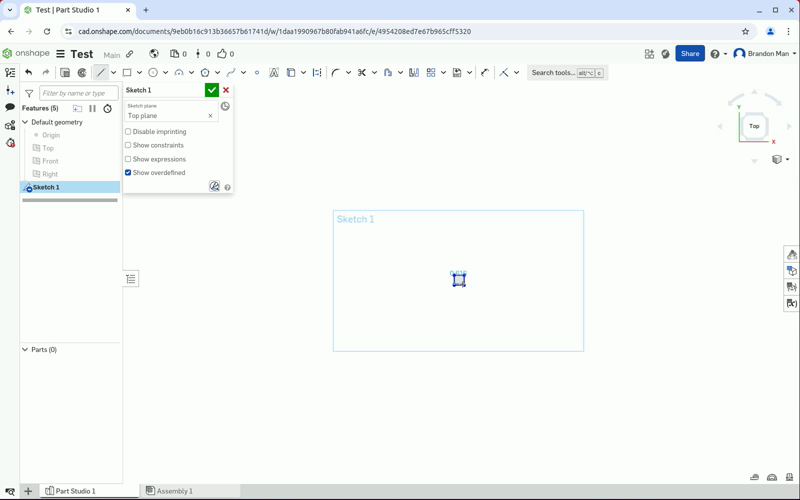
scroll(6)
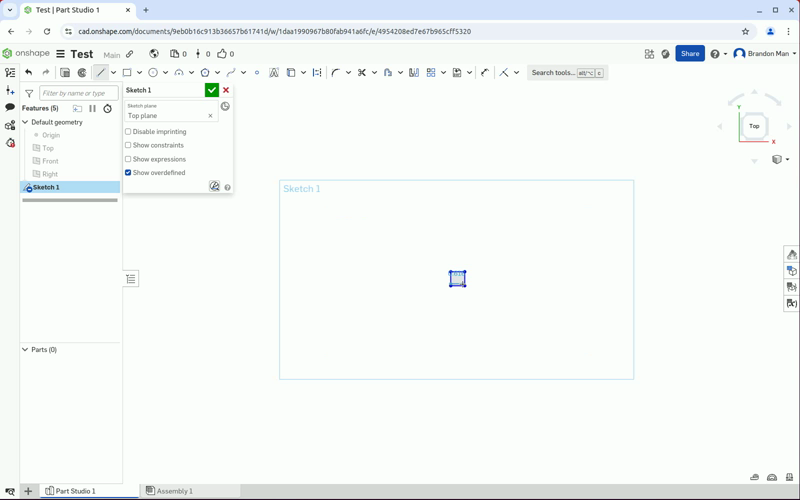
scroll(6)
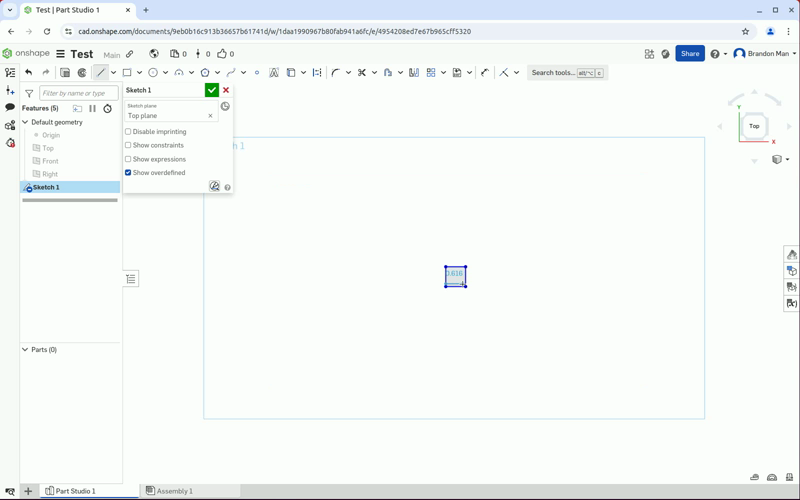
scroll(6)
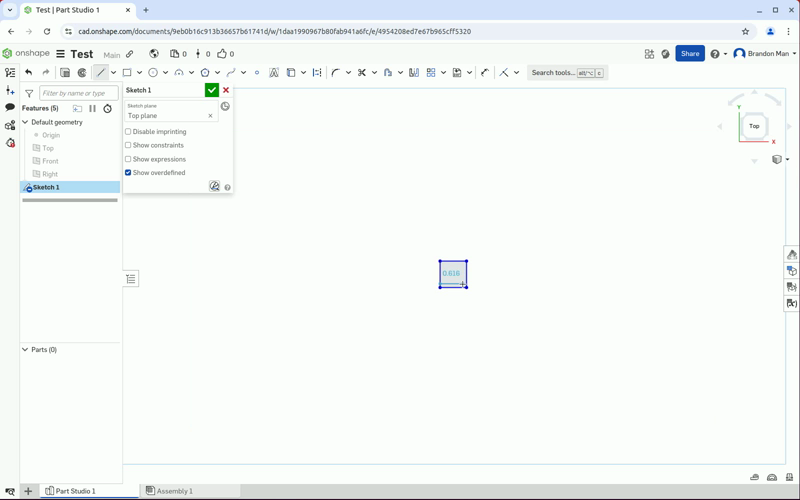
scroll(6)
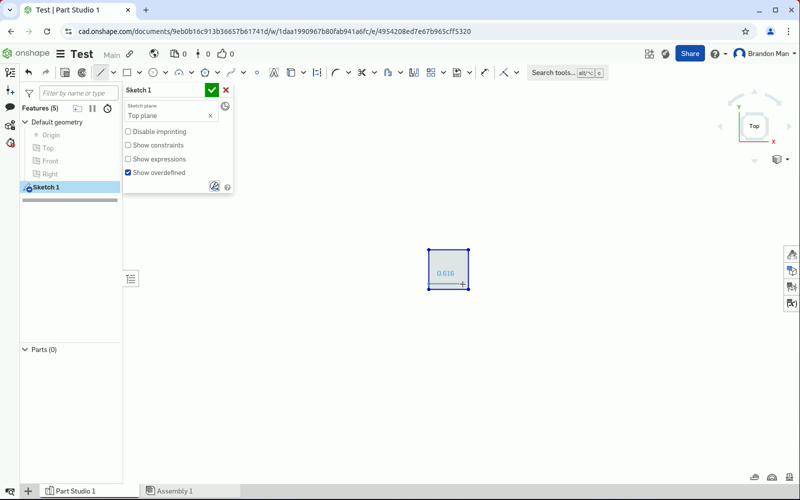
click(462, 283)
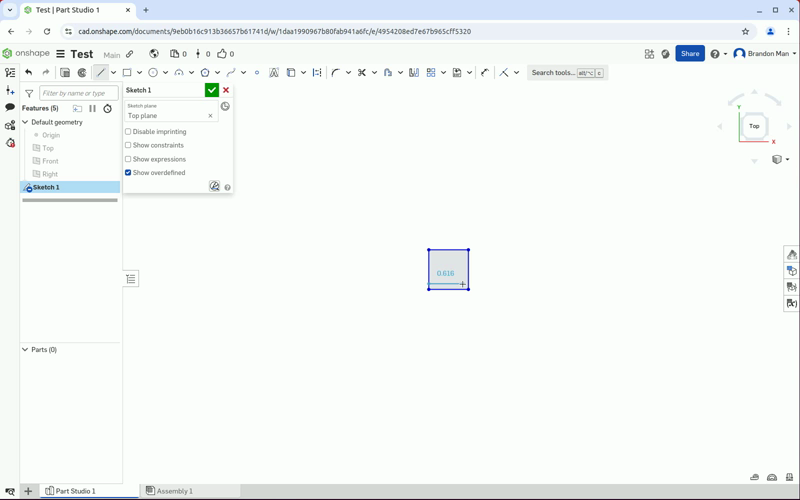
scroll(-6)
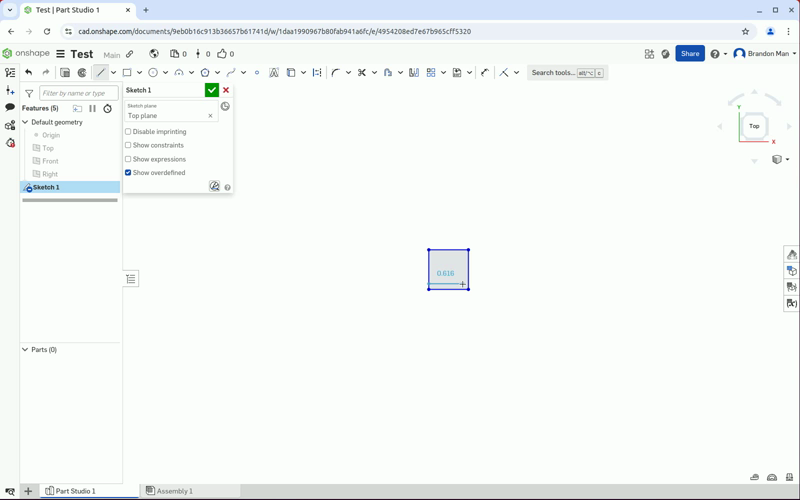
scroll(-6)
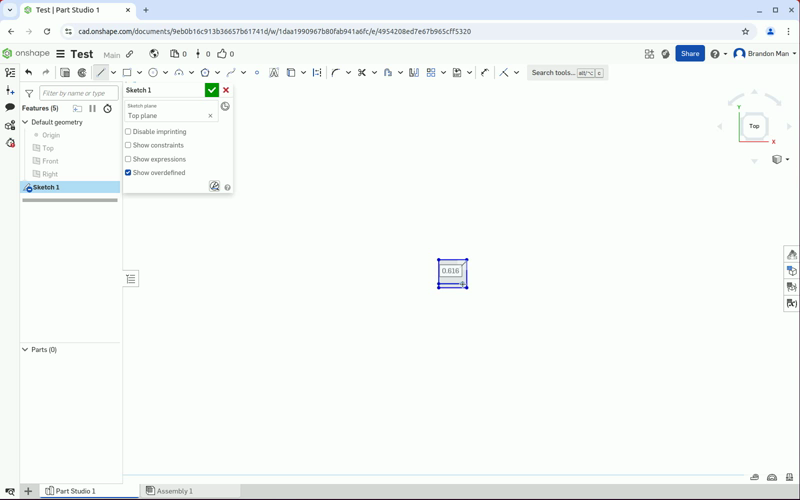
scroll(-6)
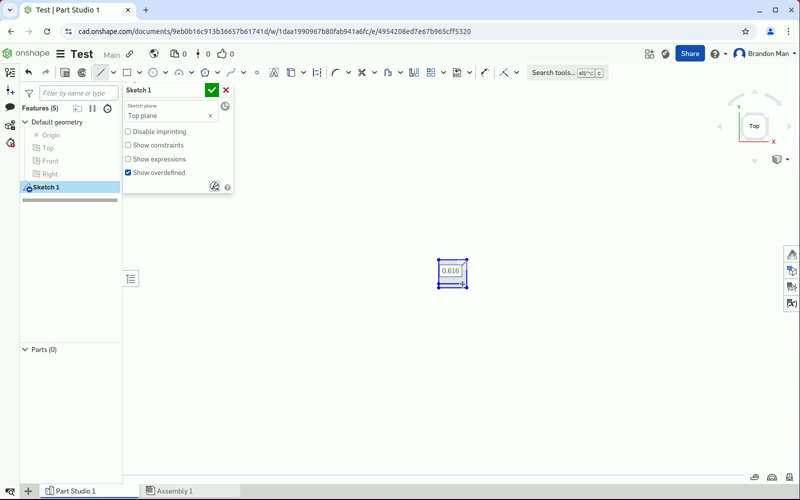
scroll(-6)
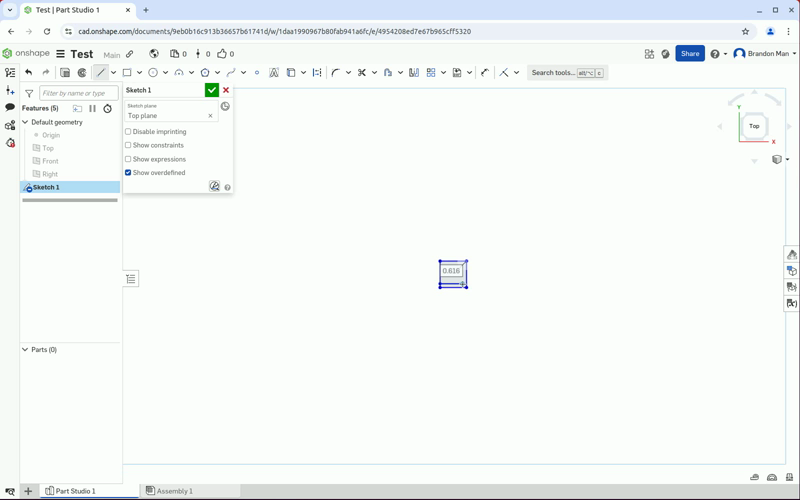
scroll(-6)
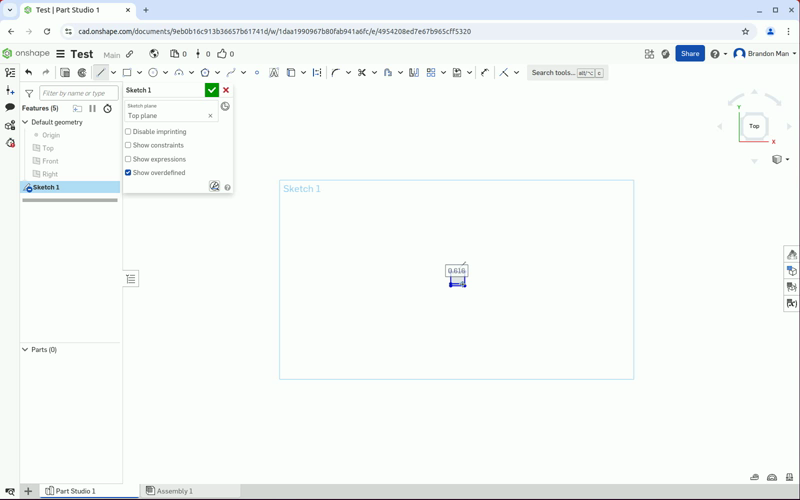
scroll(-6)
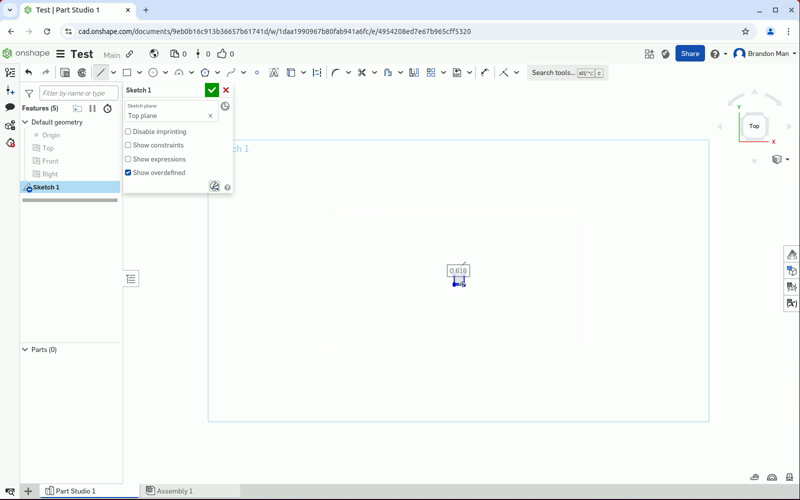
scroll(-6)
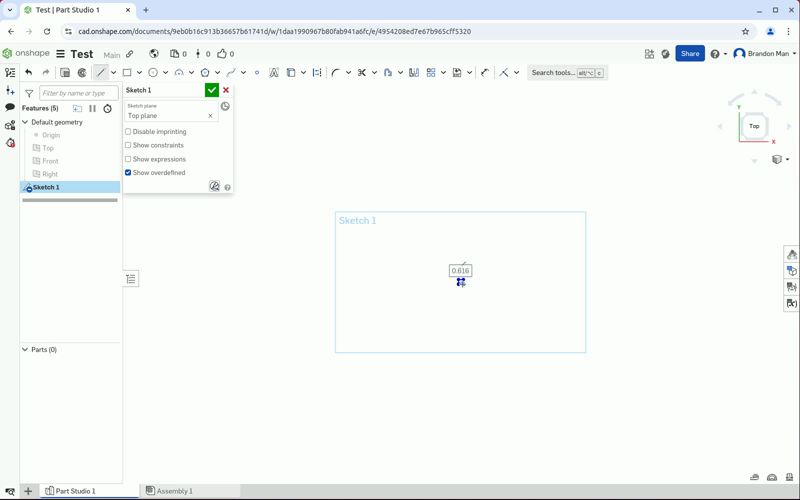
key_up(shift)
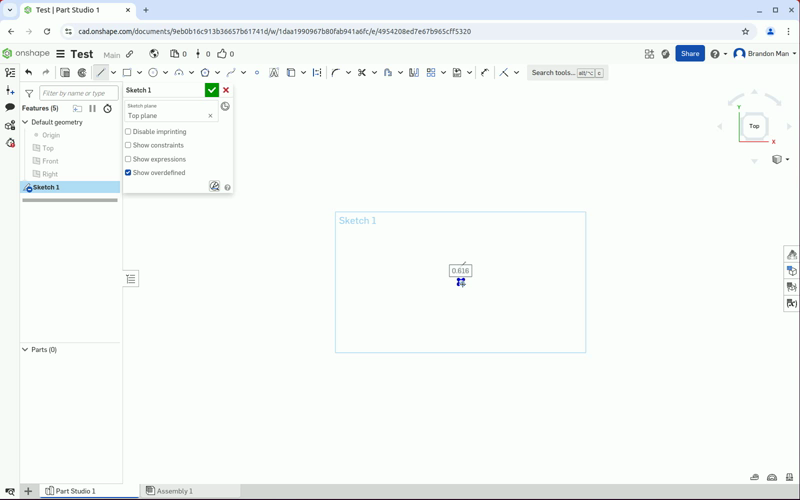
key_down(shift)
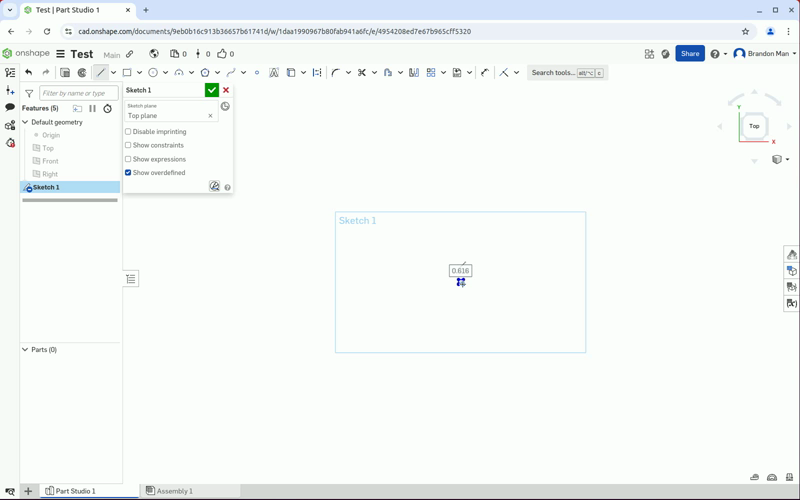
mouse_move(492, 283)
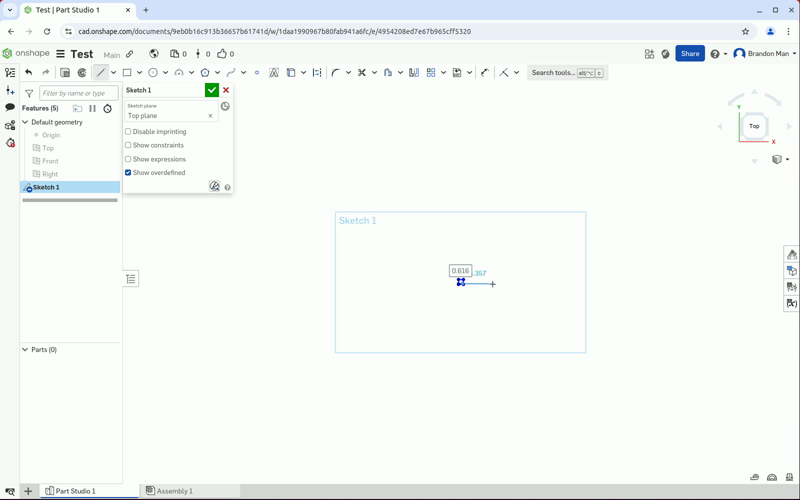
mouse_move(462, 280)
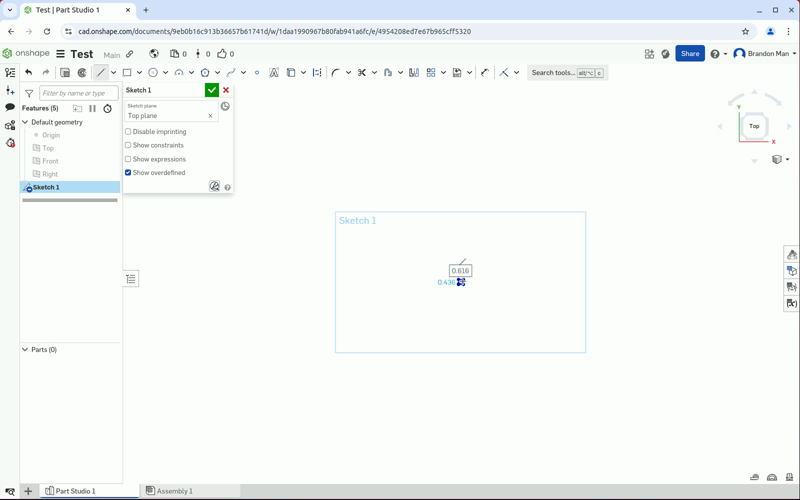
scroll(6)
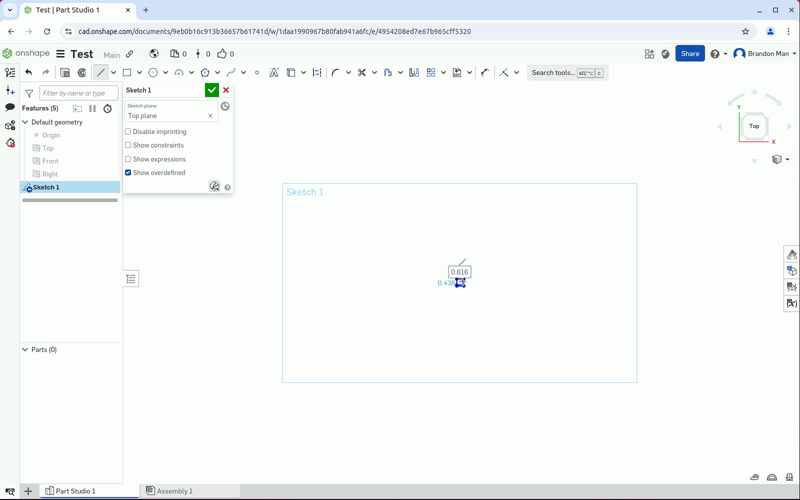
scroll(6)
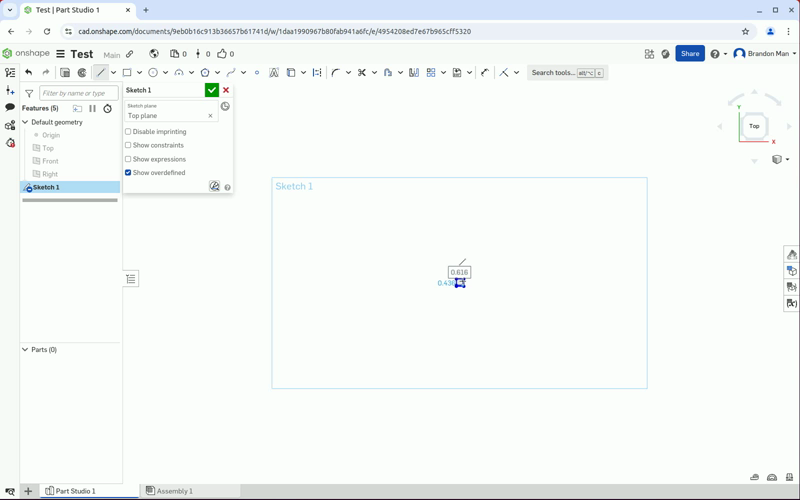
scroll(6)
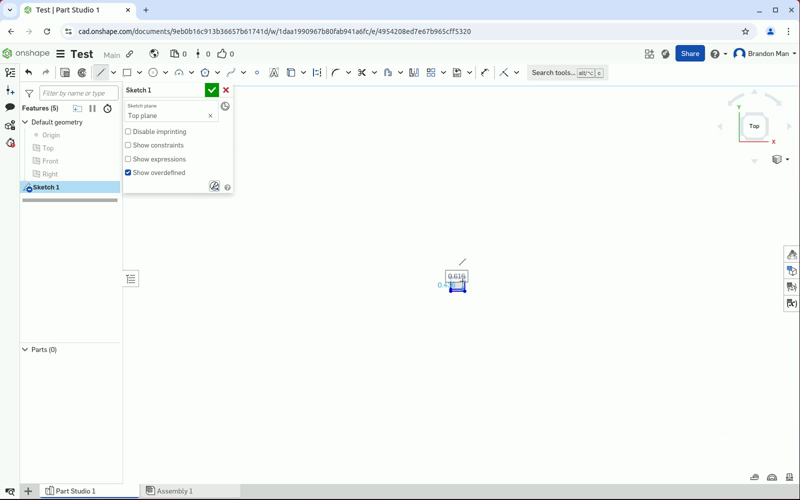
scroll(6)
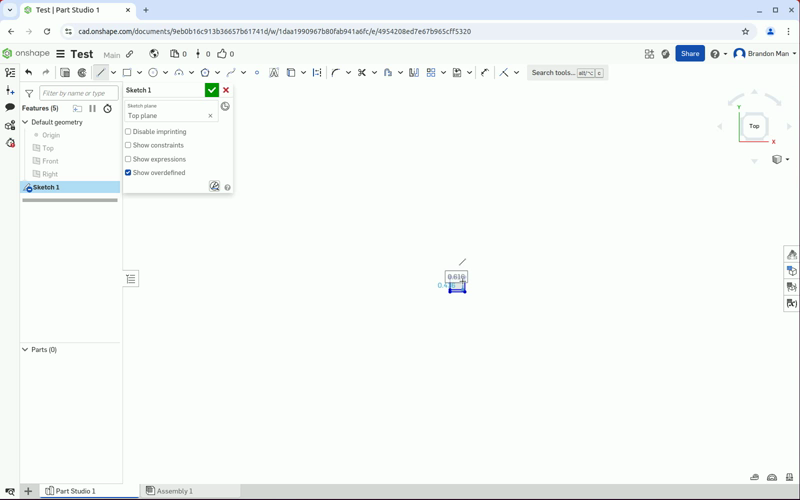
scroll(6)
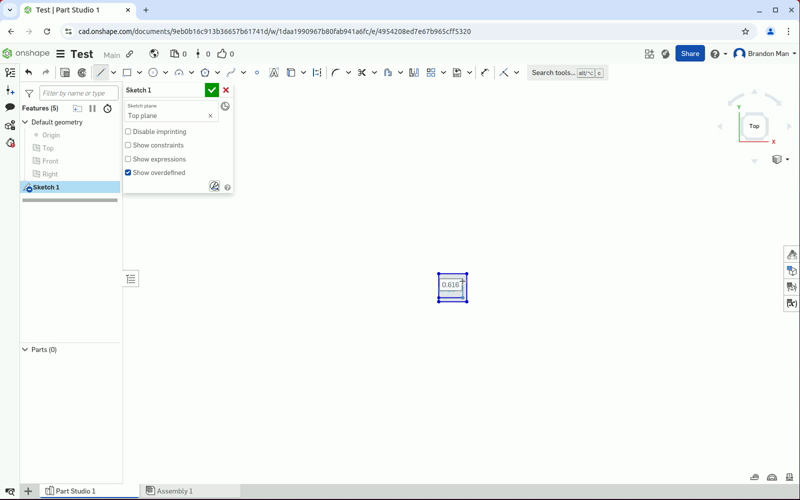
scroll(6)
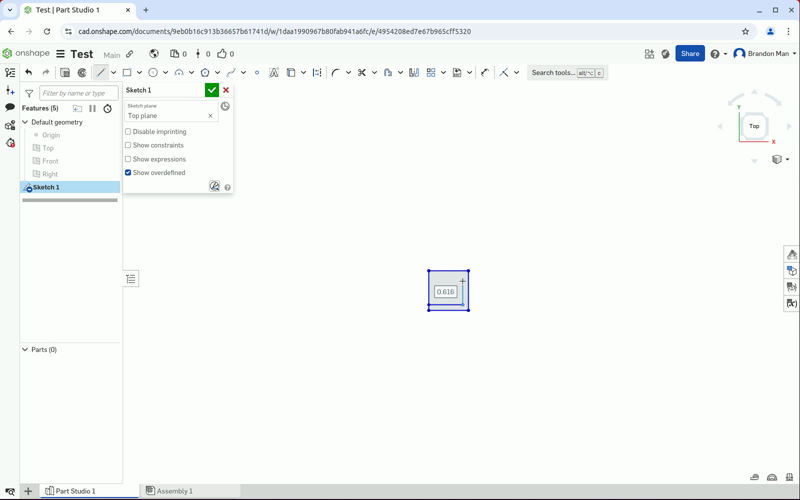
scroll(6)
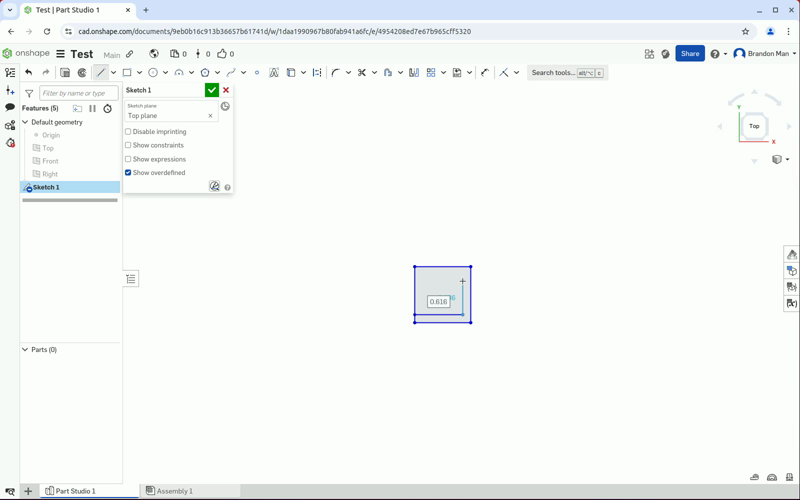
click(462, 280)
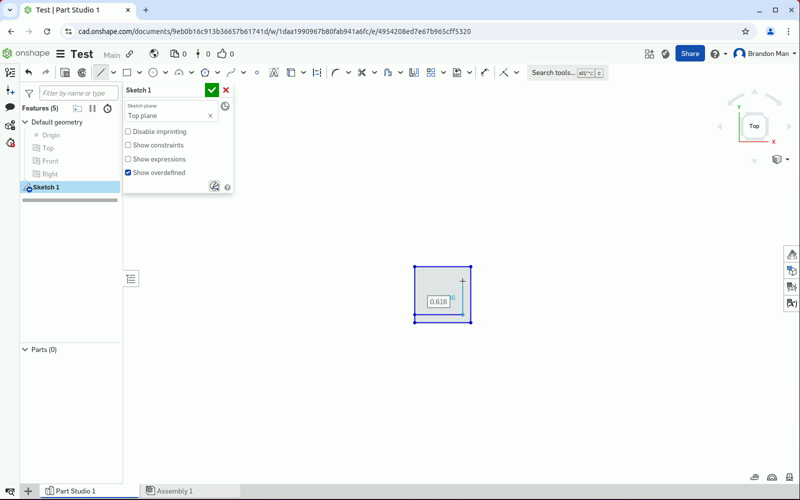
scroll(-6)
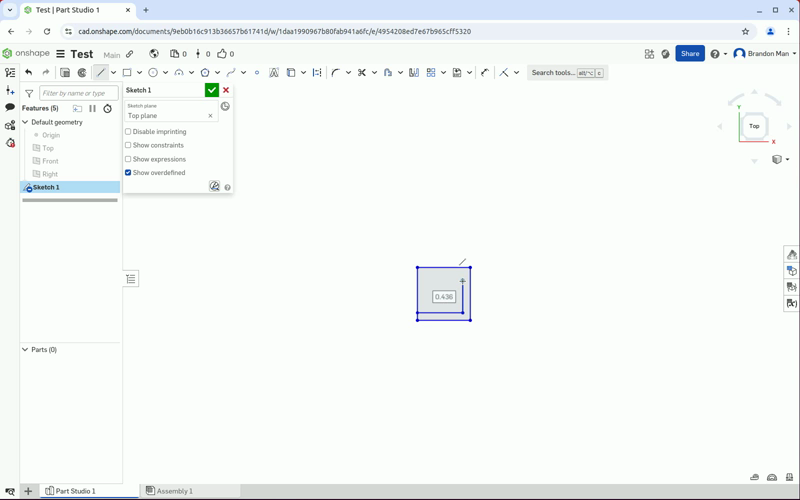
scroll(-6)
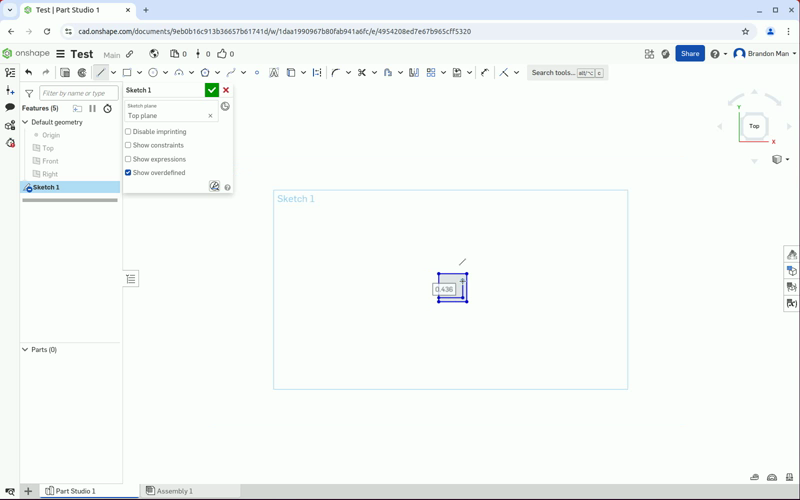
scroll(-6)
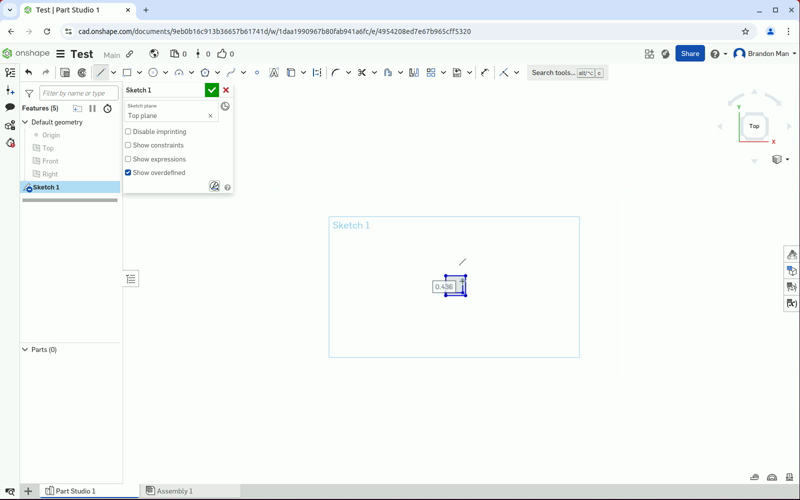
scroll(-6)
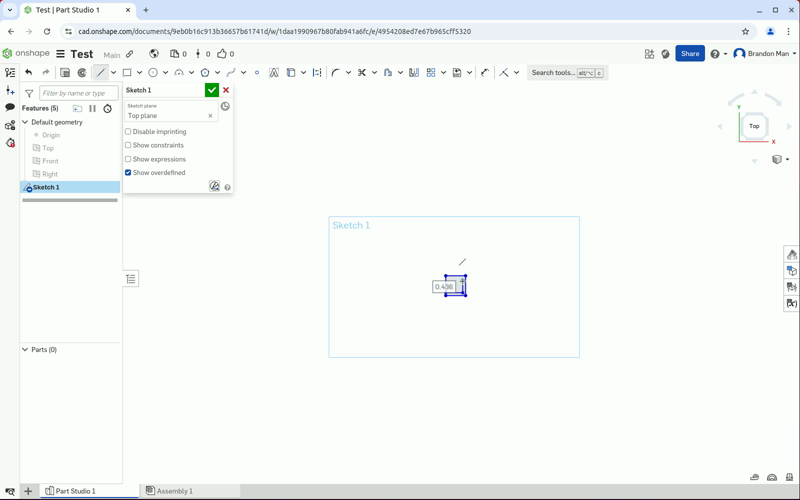
scroll(-6)
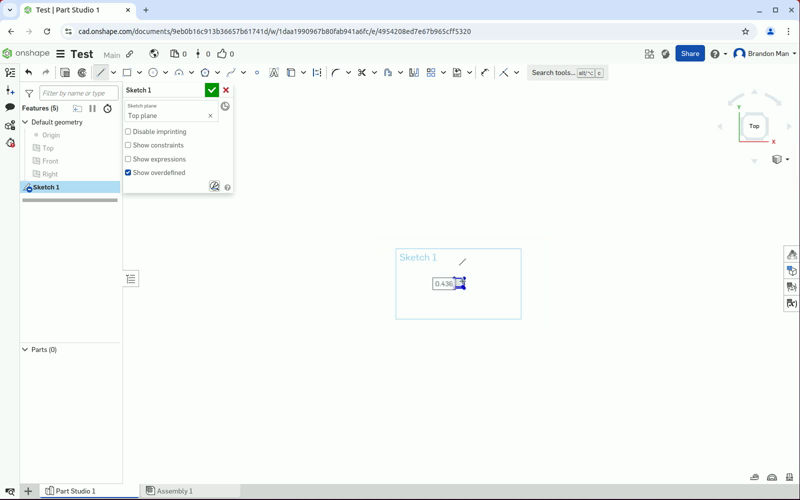
scroll(-6)
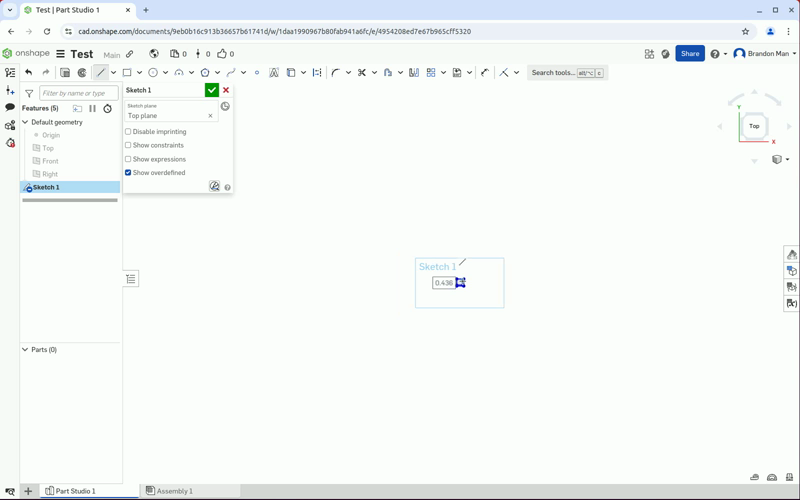
scroll(-6)
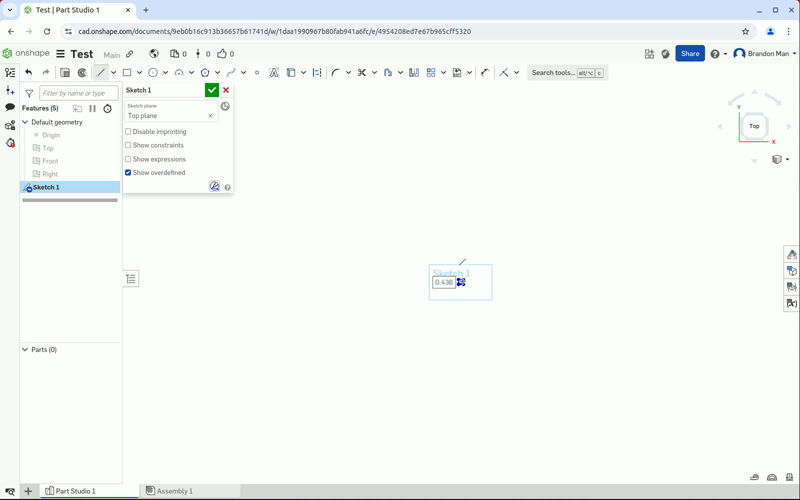
key_up(shift)
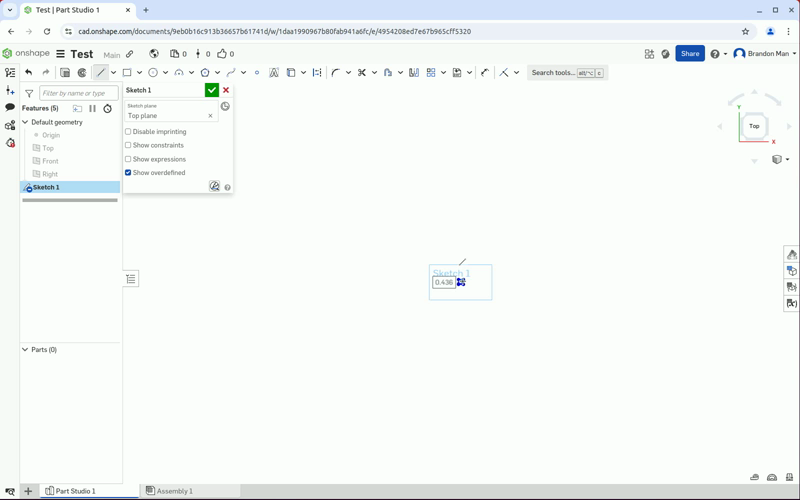
key_down(shift)
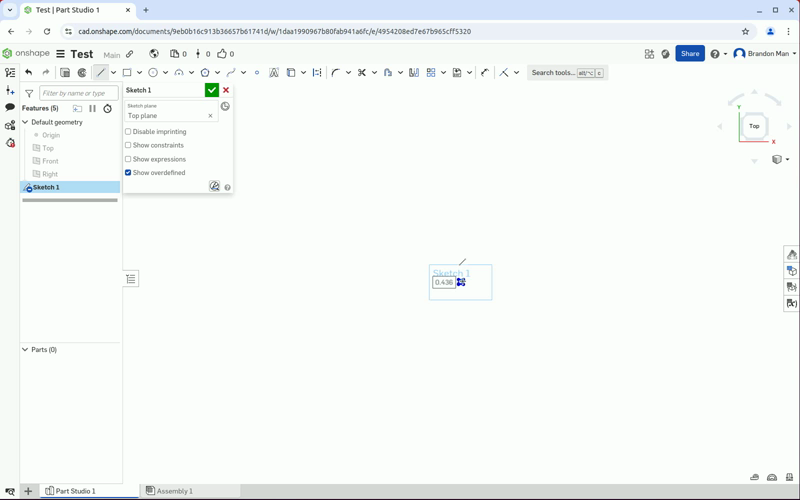
mouse_move(492, 280)
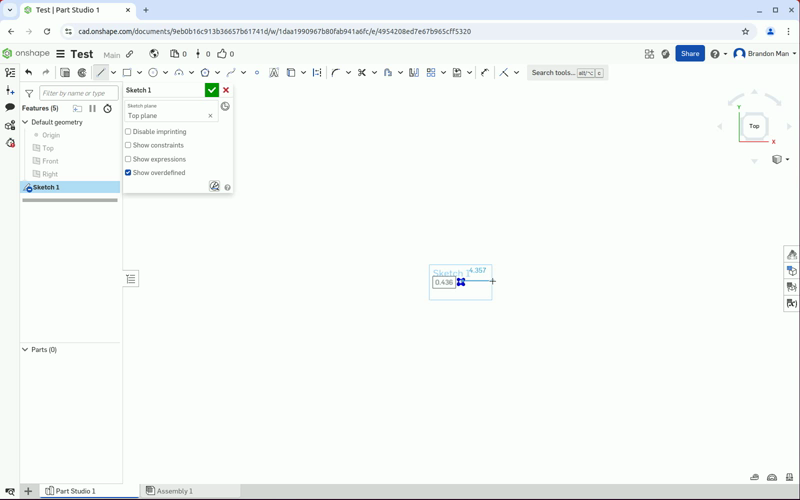
mouse_move(459, 280)
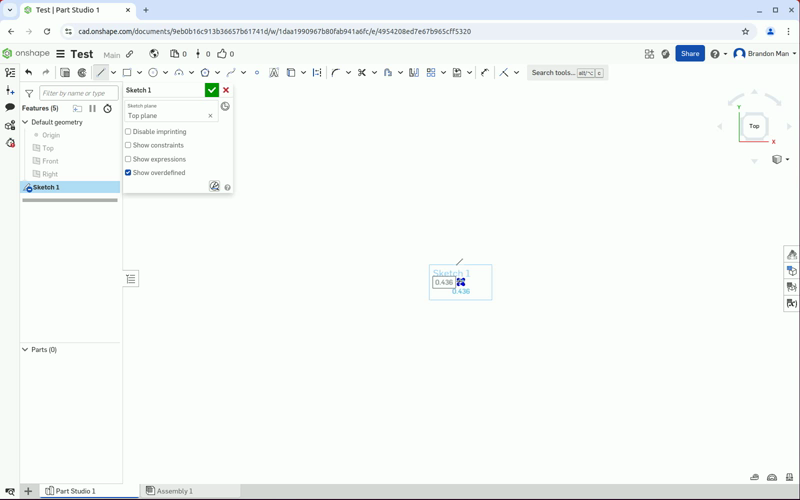
scroll(6)
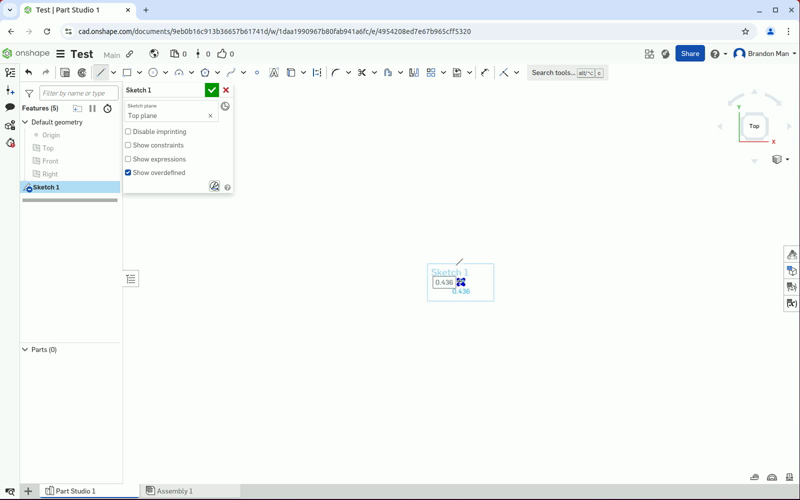
scroll(6)
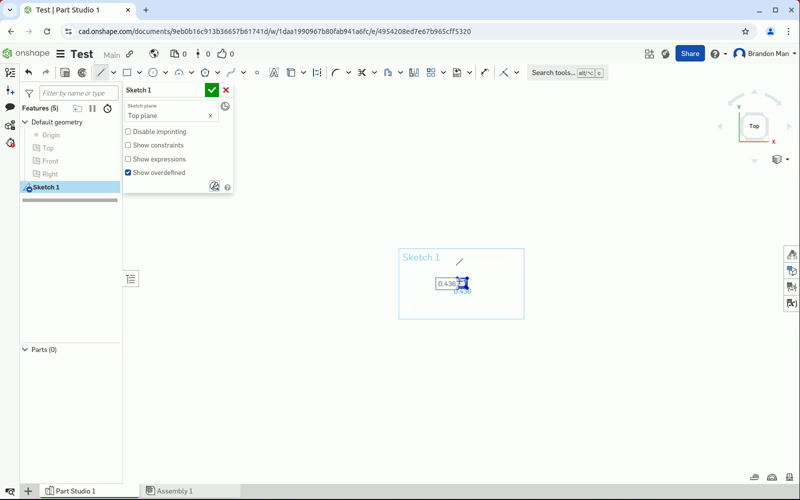
scroll(6)
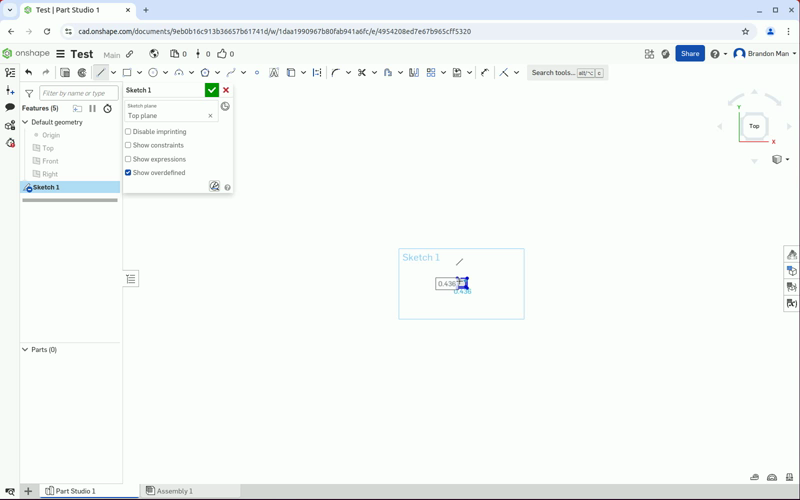
scroll(6)
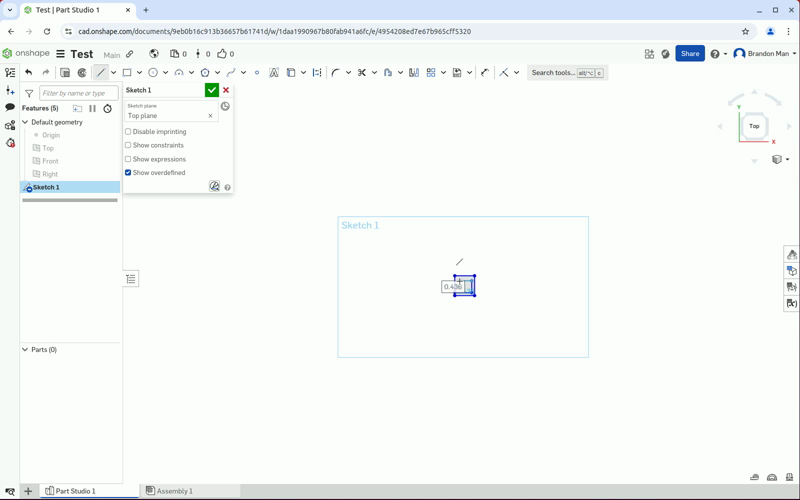
scroll(6)
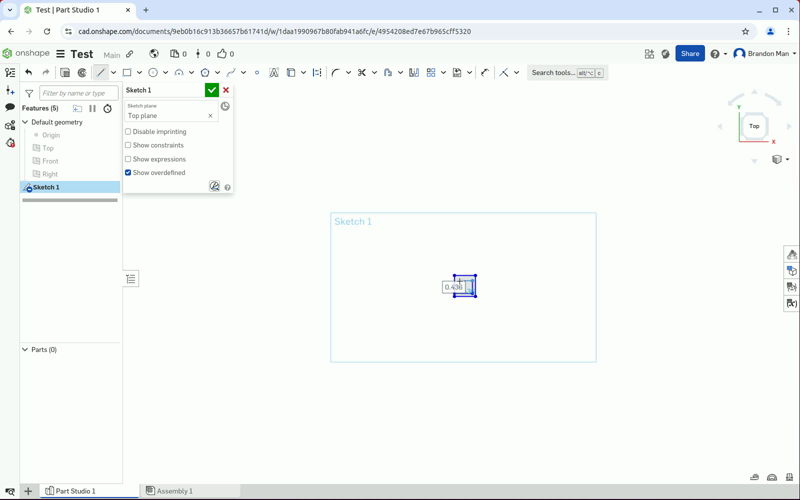
scroll(6)
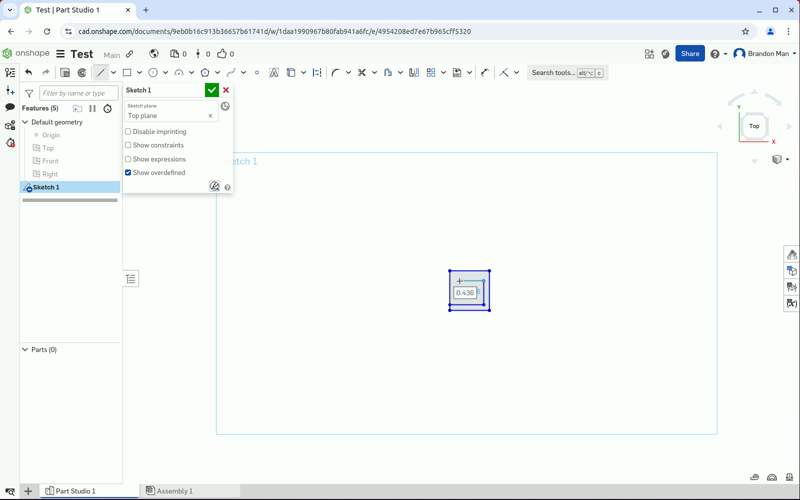
scroll(6)
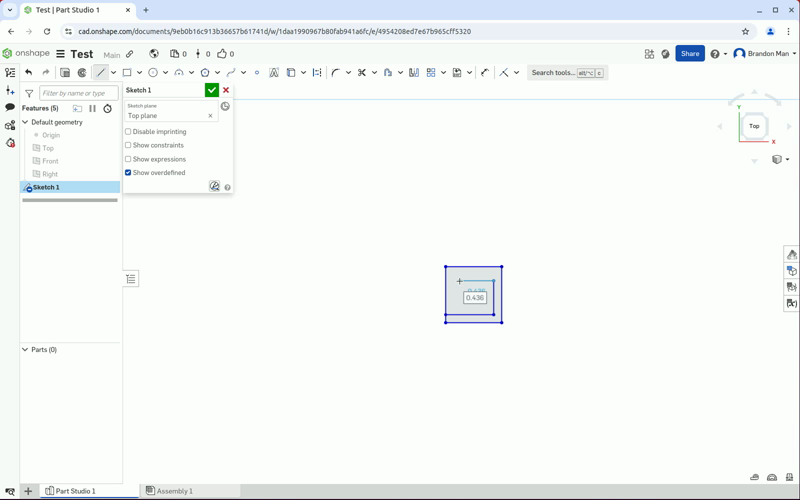
click(459, 280)
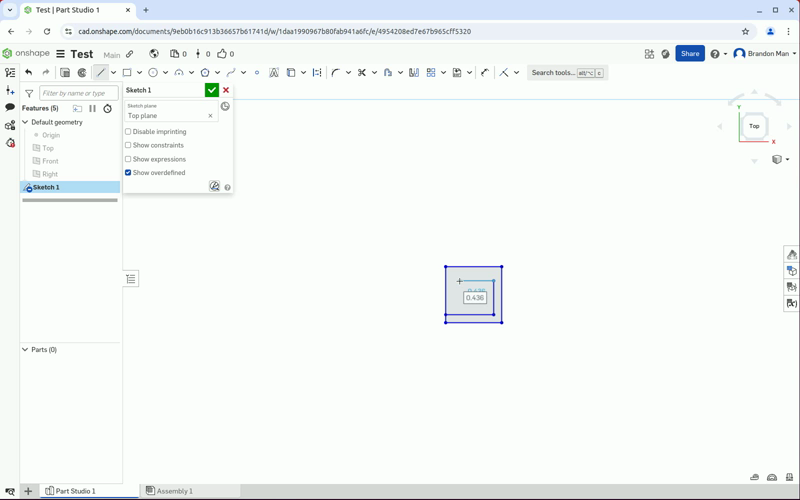
scroll(-6)
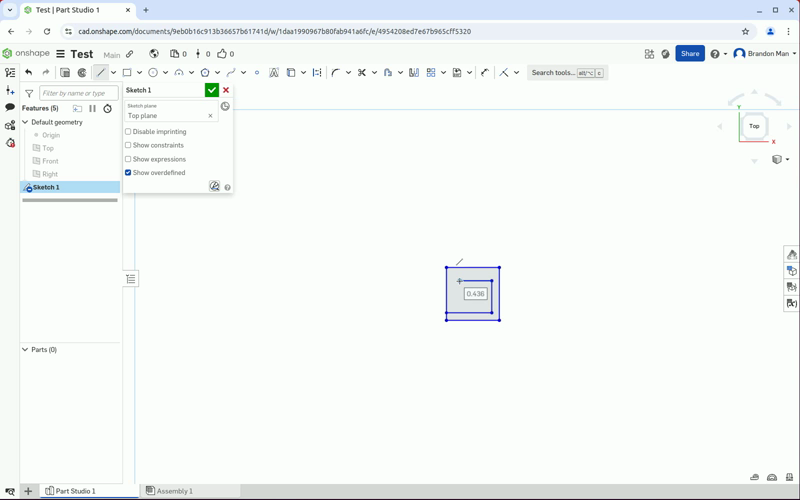
scroll(-6)
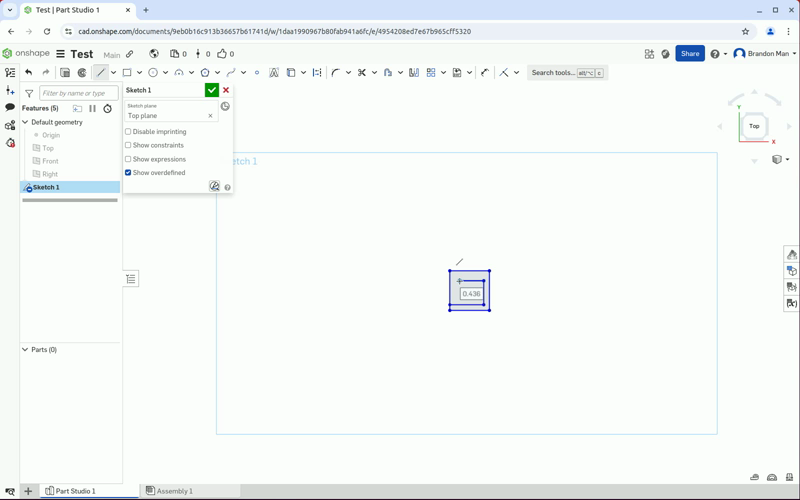
scroll(-6)
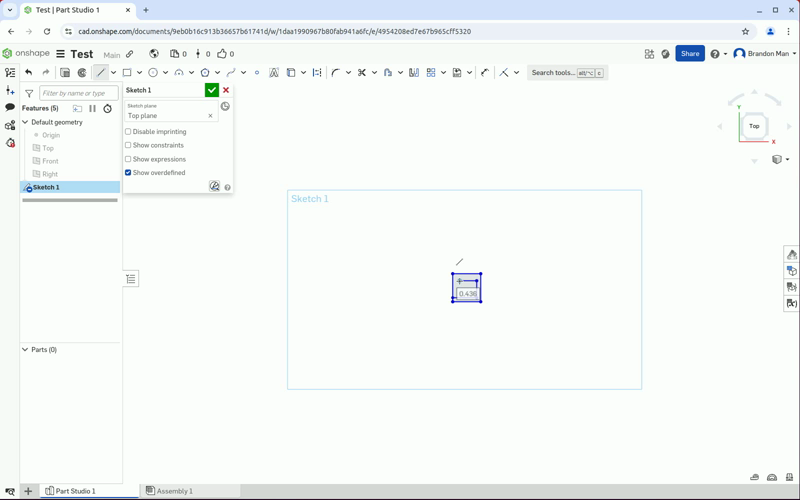
scroll(-6)
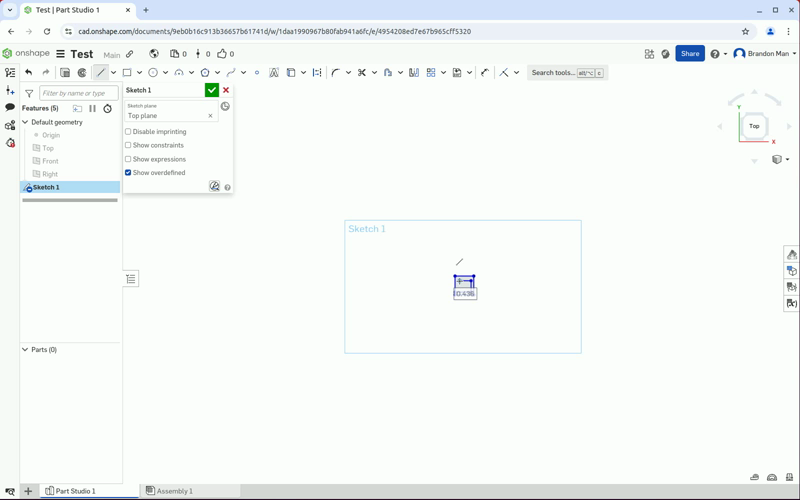
scroll(-6)
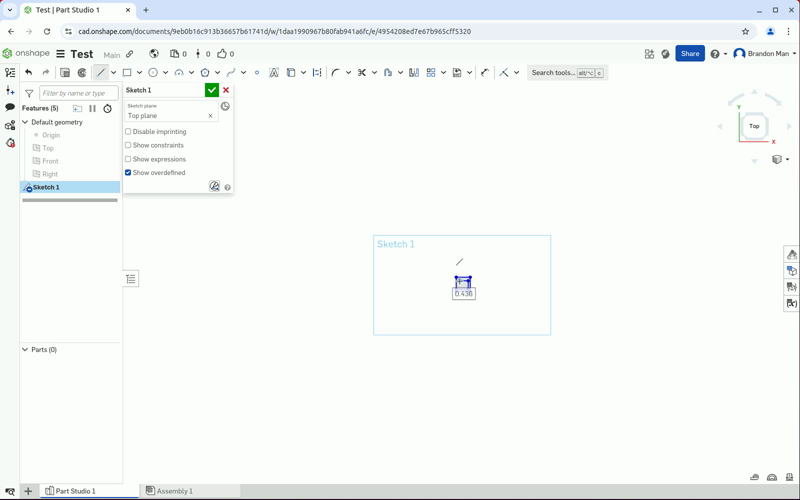
scroll(-6)
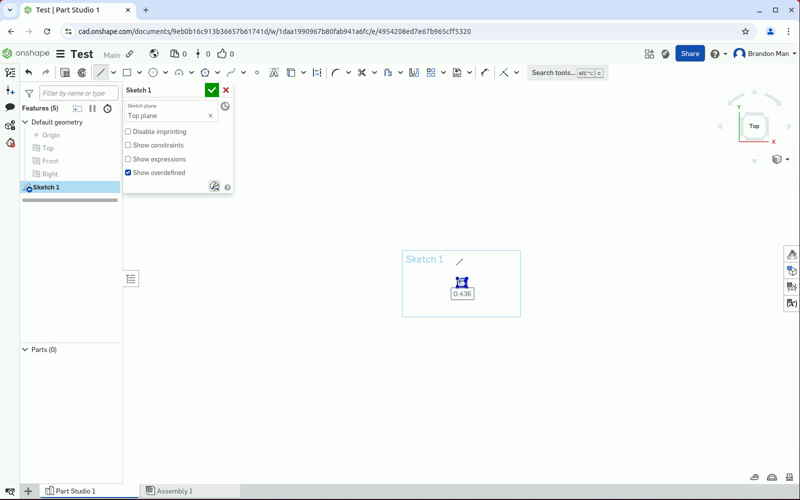
scroll(-6)
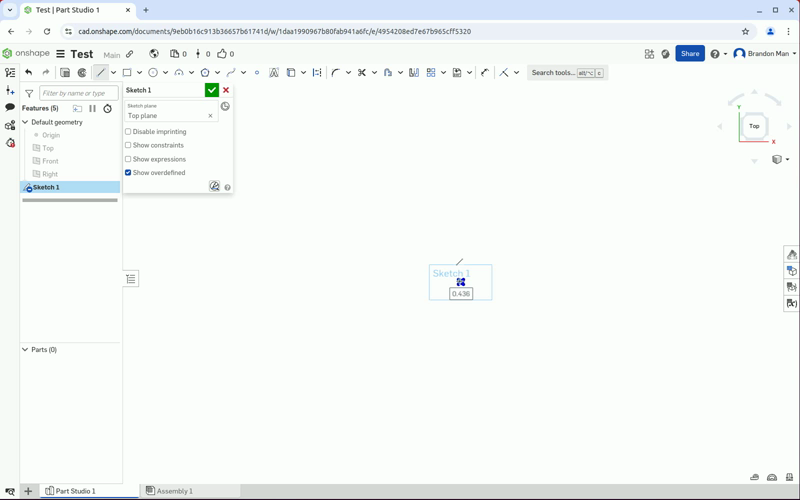
key_up(shift)
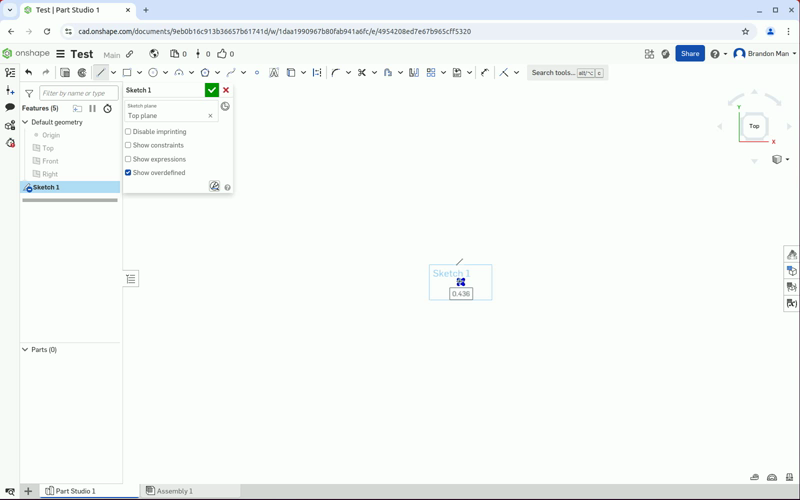
mouse_move(489, 280)
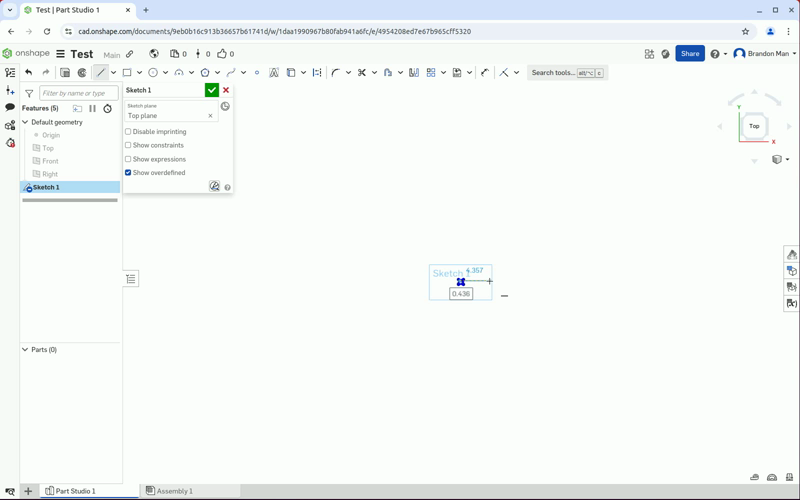
key_down(shift)
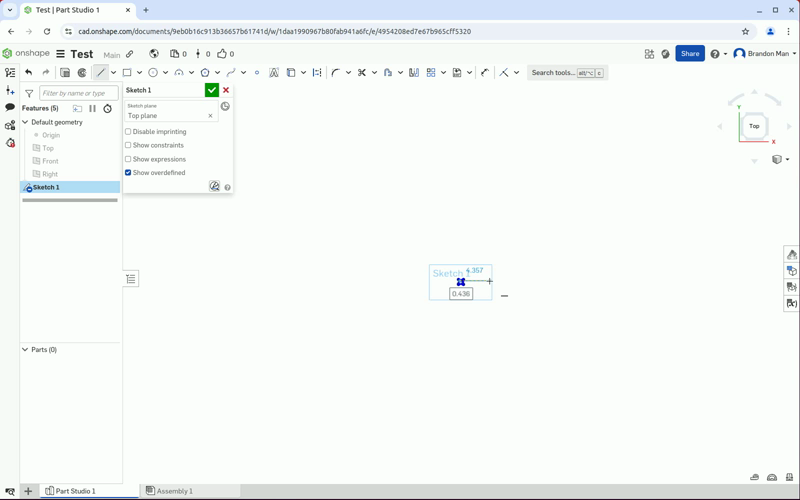
mouse_move(459, 283)
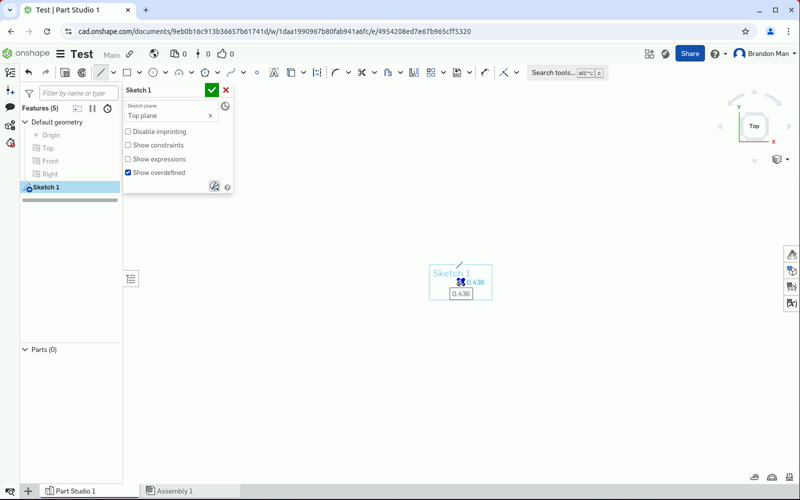
scroll(6)
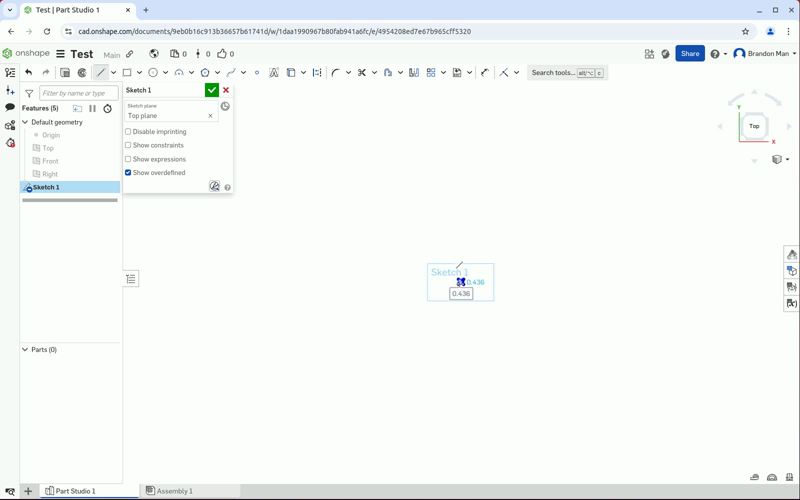
scroll(6)
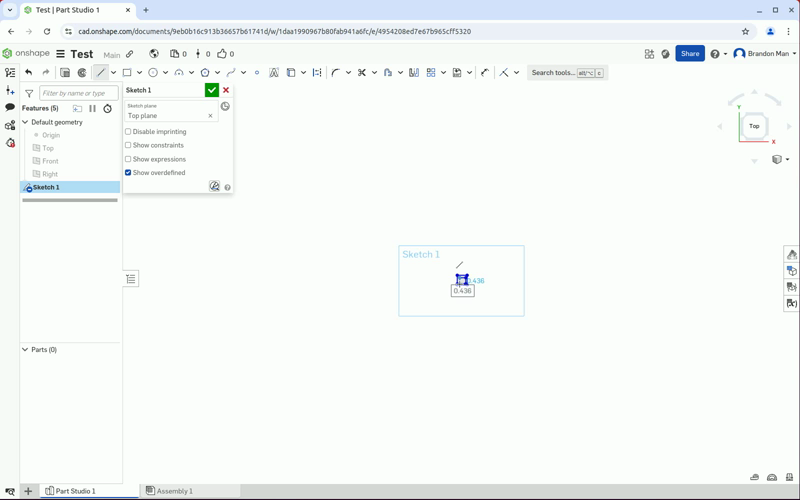
scroll(6)
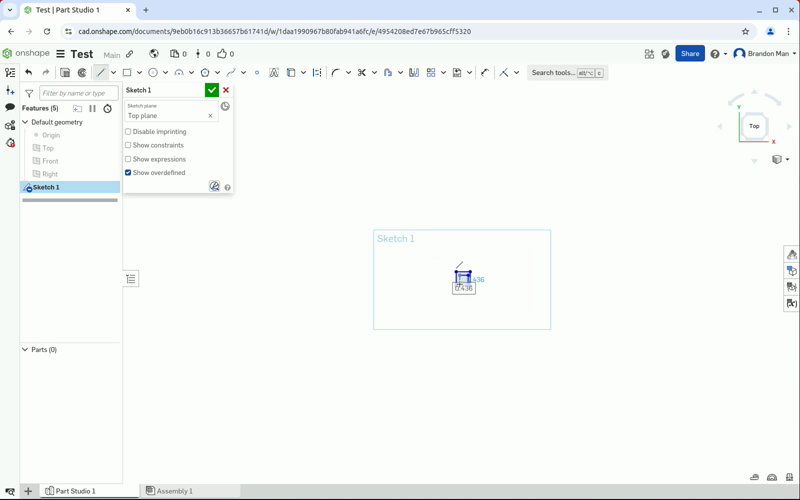
scroll(6)
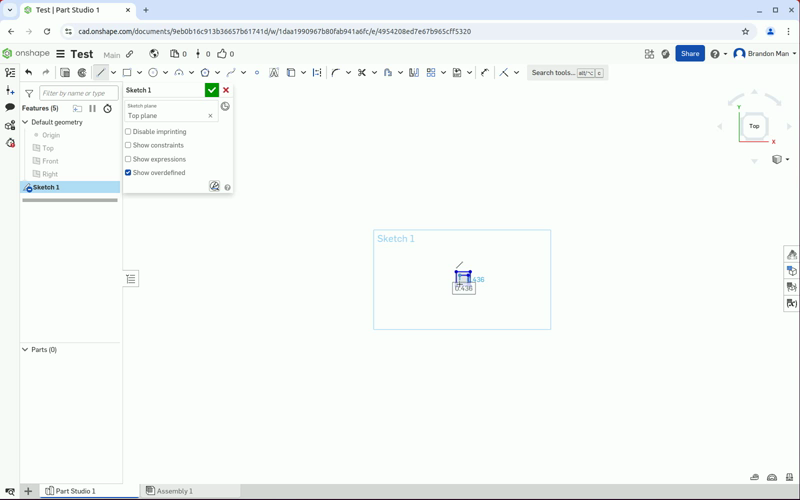
scroll(6)
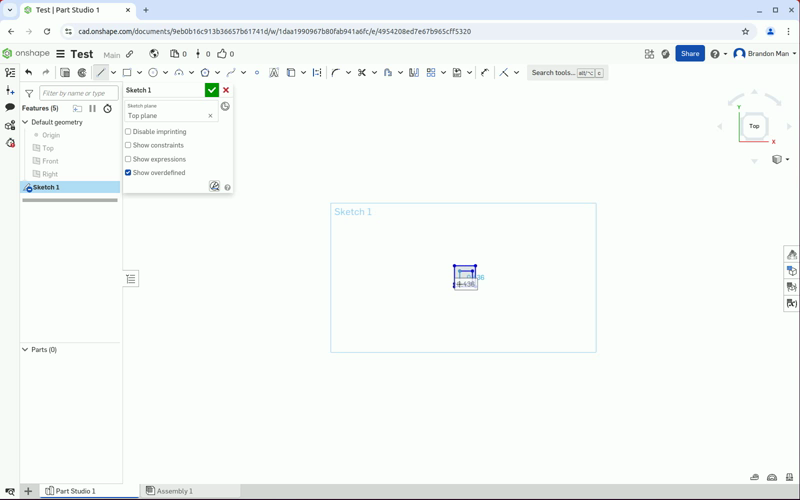
scroll(6)
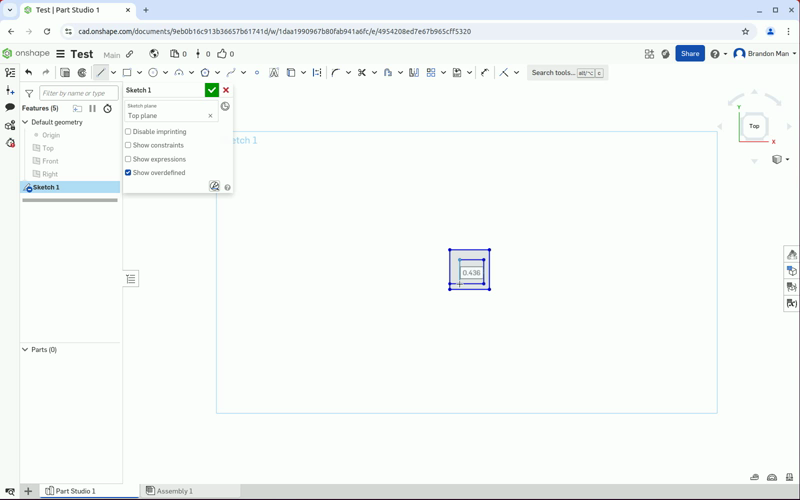
scroll(6)
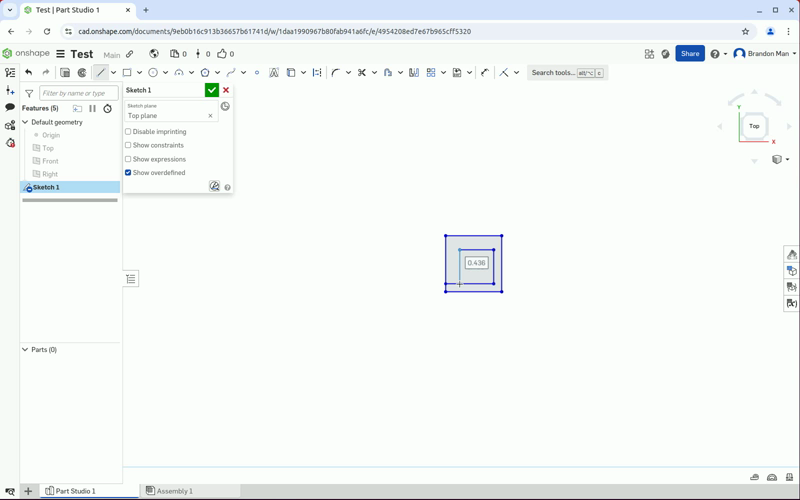
key_up(shift)
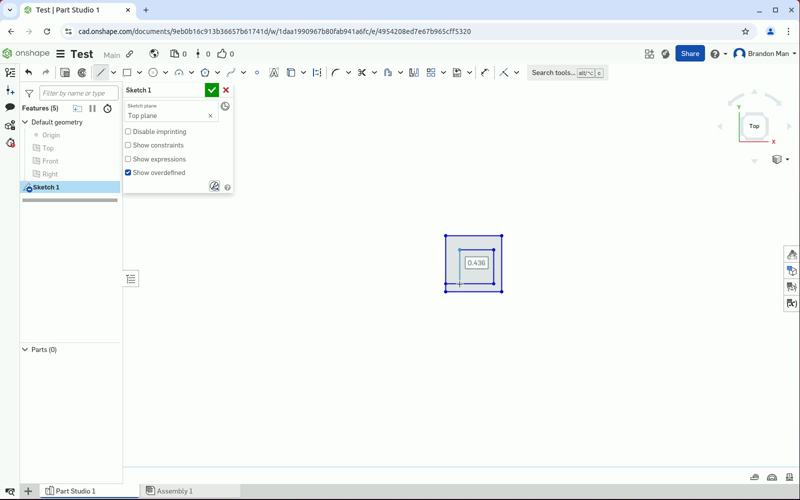
click(459, 283)
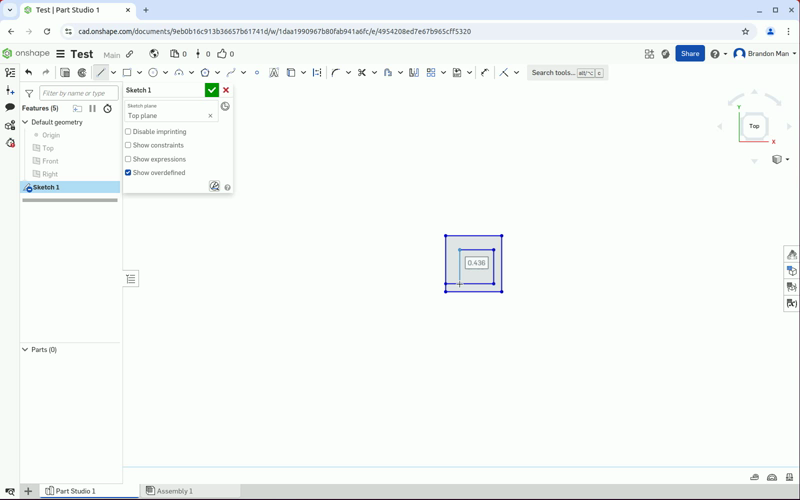
scroll(-6)
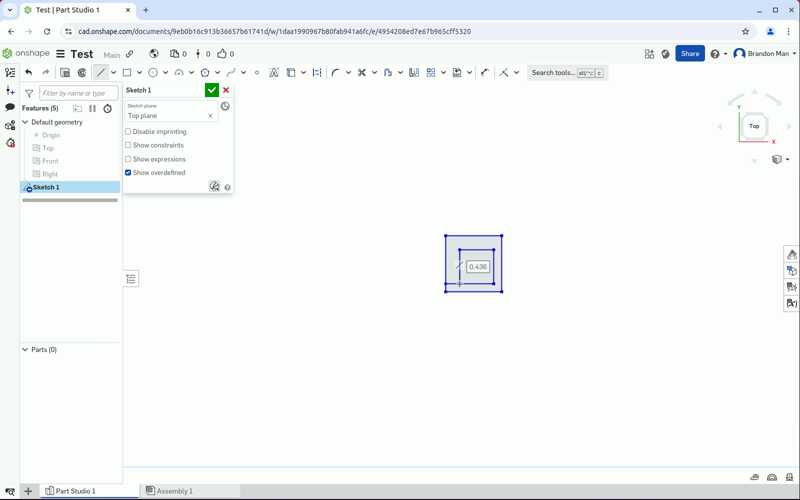
scroll(-6)
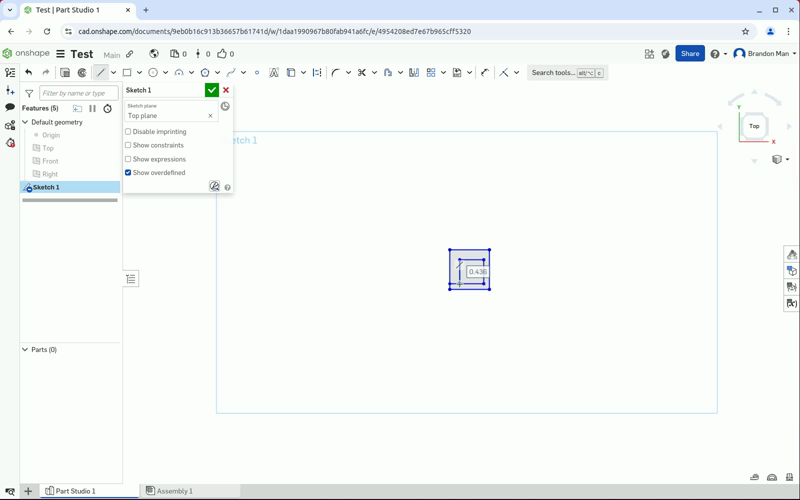
scroll(-6)
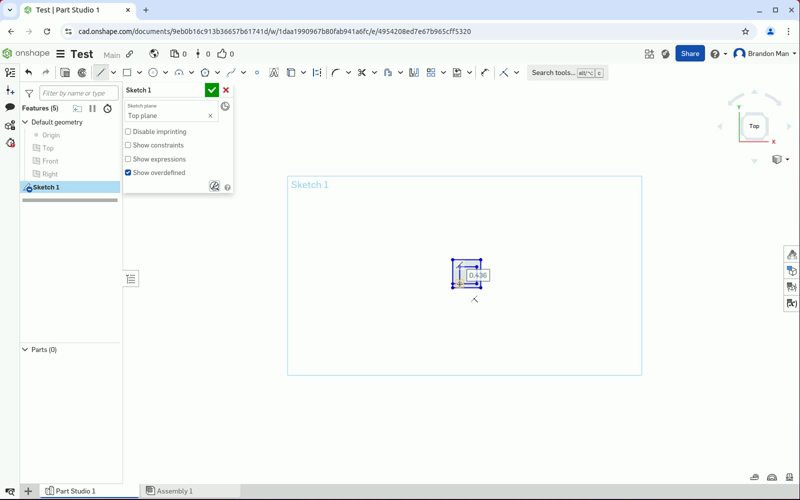
scroll(-6)
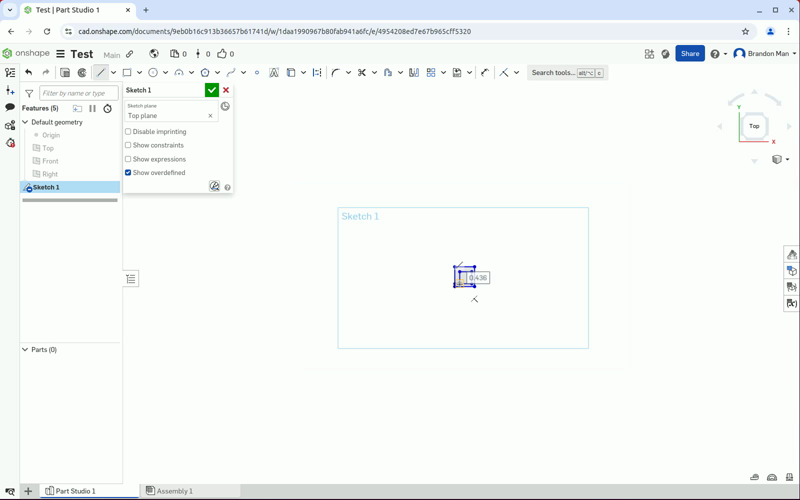
scroll(-6)
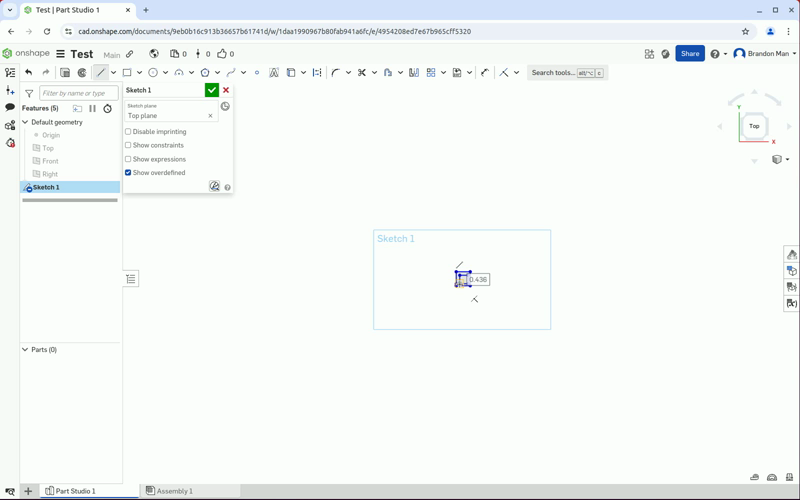
scroll(-6)
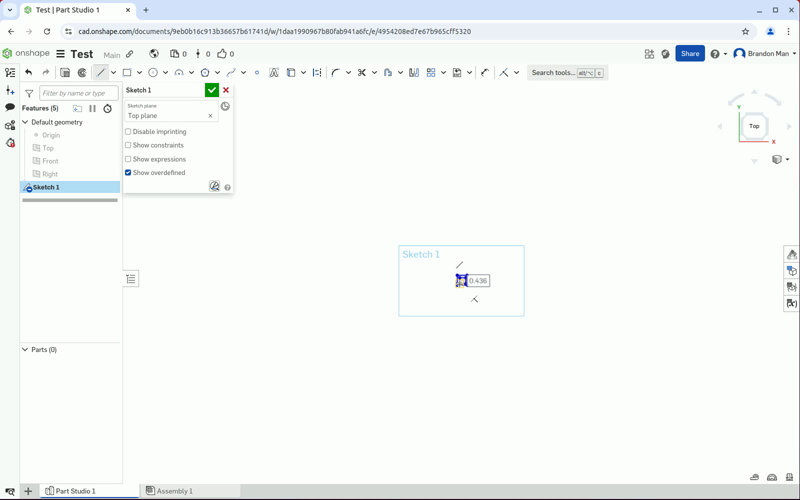
scroll(-6)
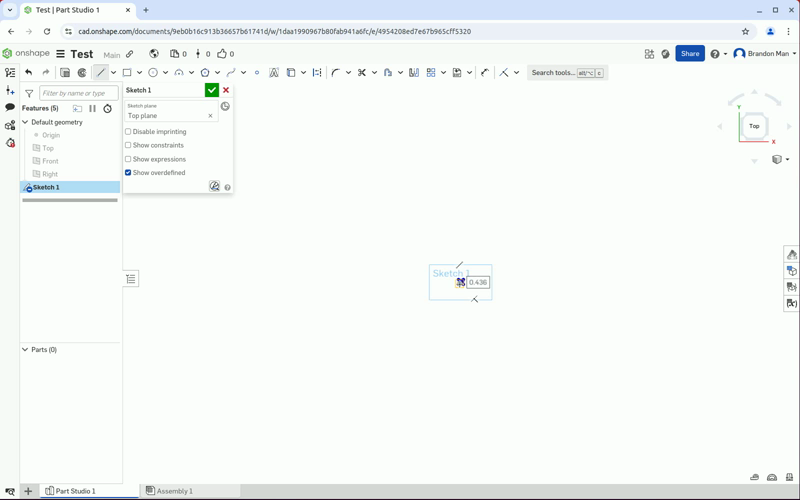
key(esc)
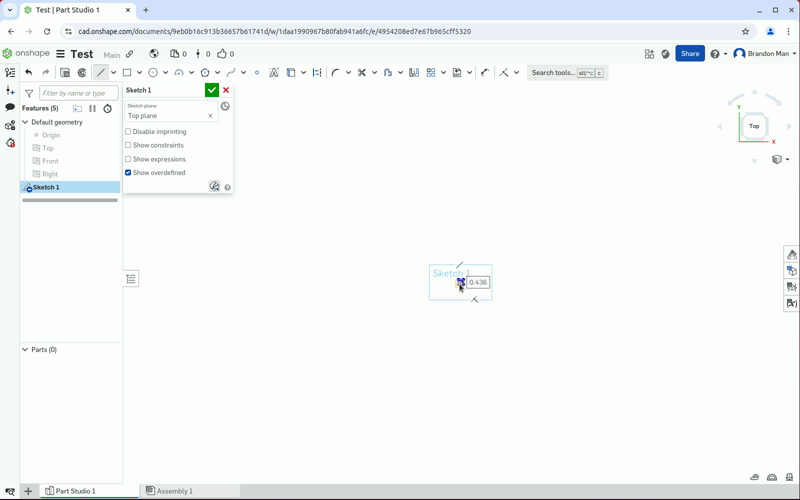
mouse_move(459, 281)
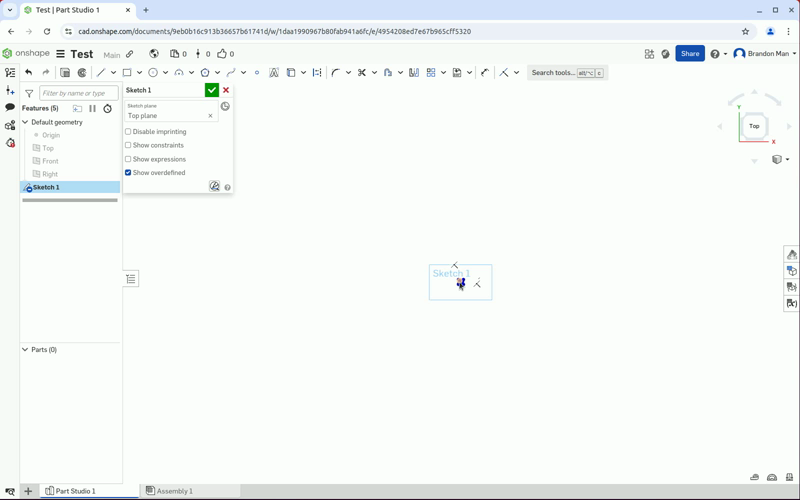
scroll(6)
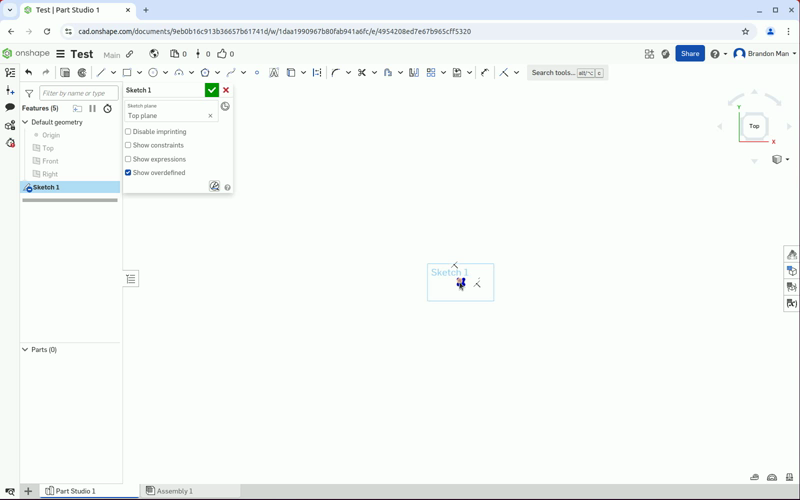
scroll(6)
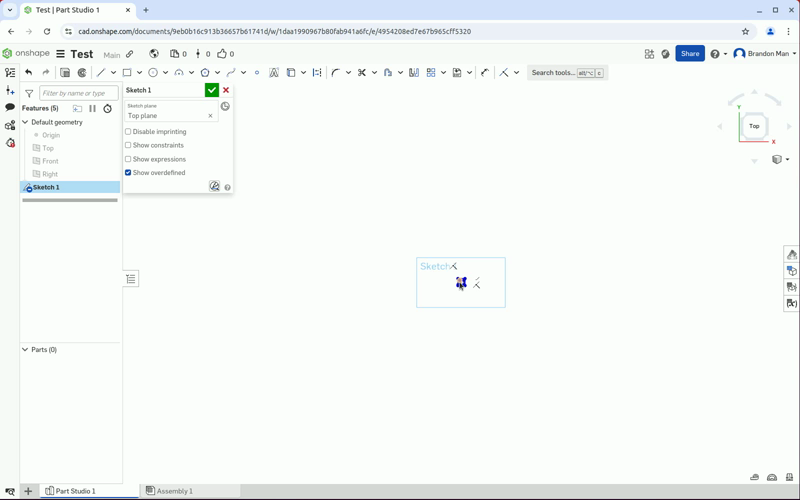
scroll(6)
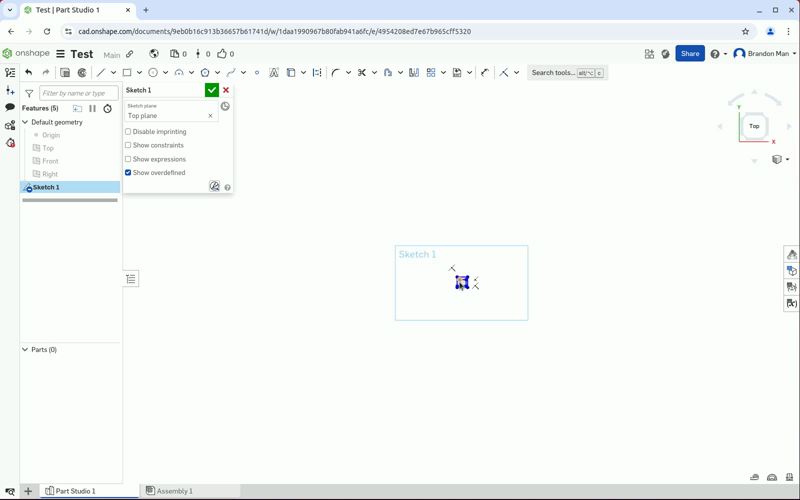
scroll(6)
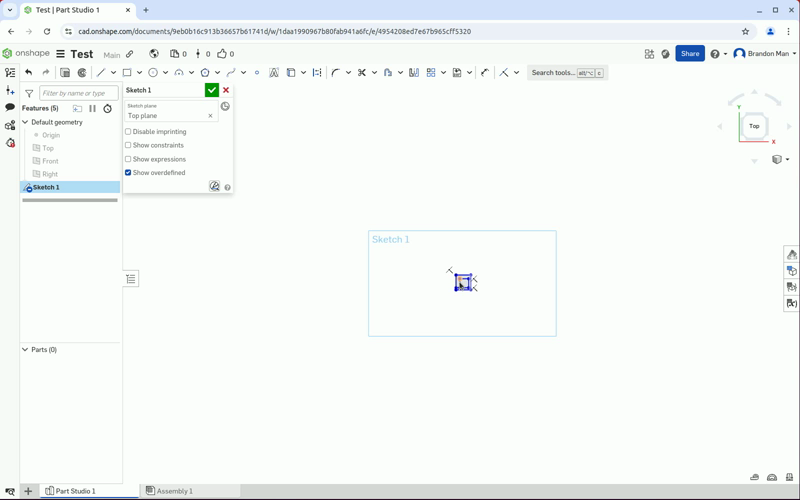
scroll(6)
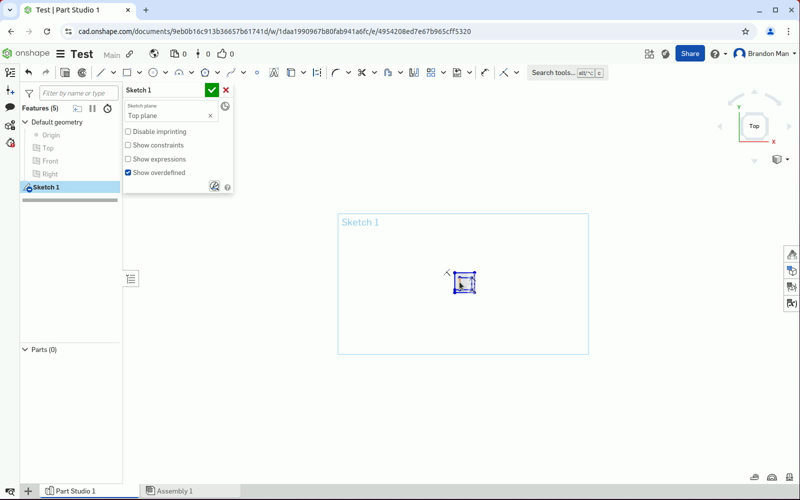
scroll(6)
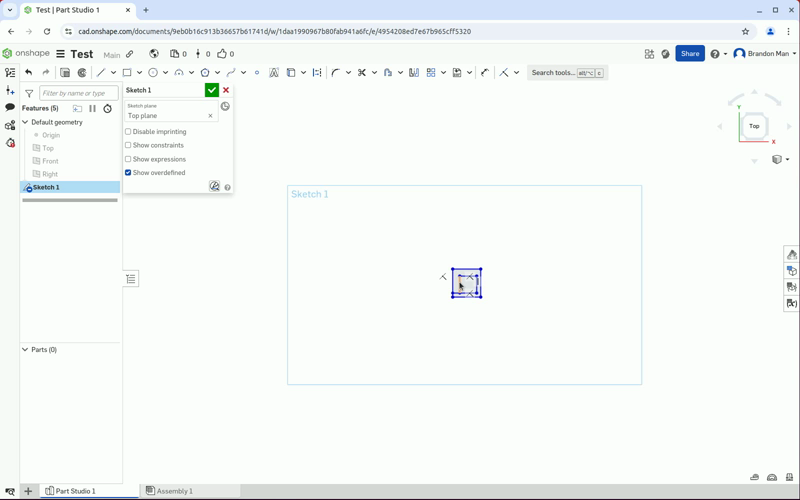
scroll(6)
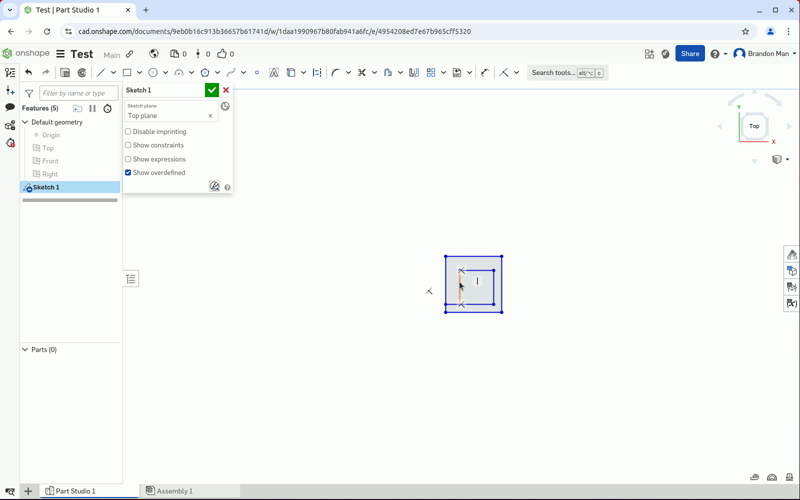
click(459, 281)
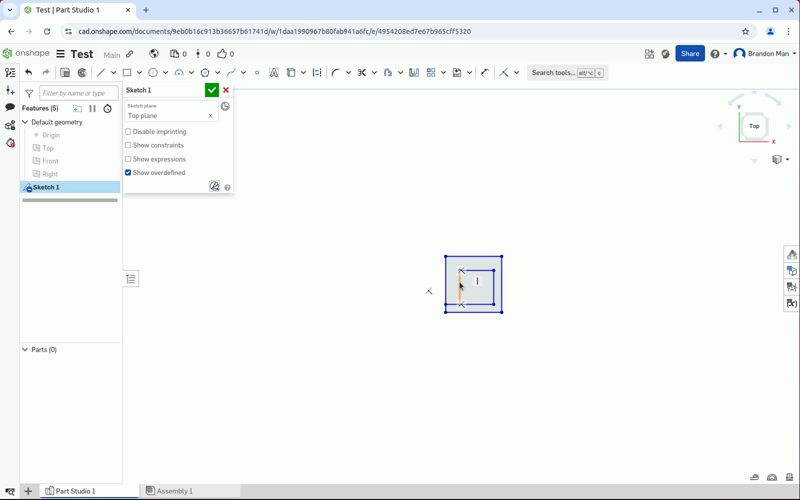
scroll(-6)
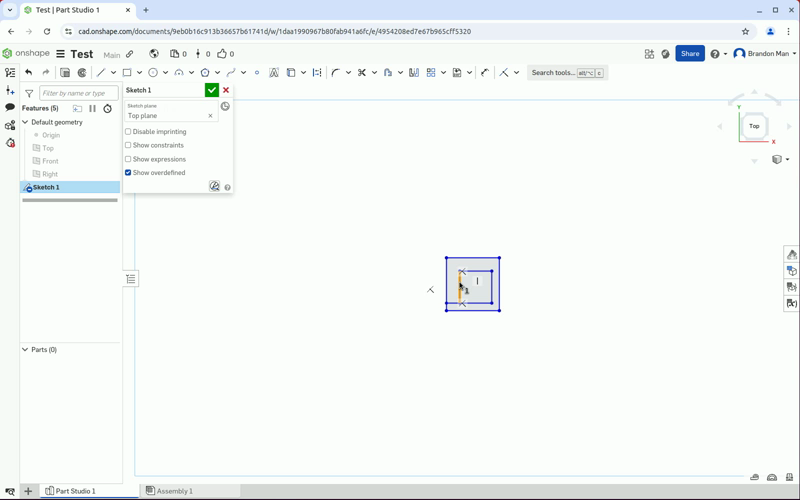
scroll(-6)
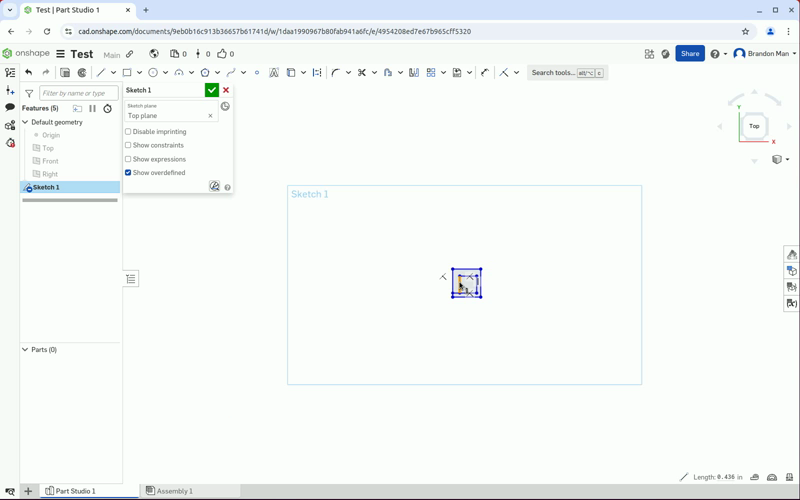
scroll(-6)
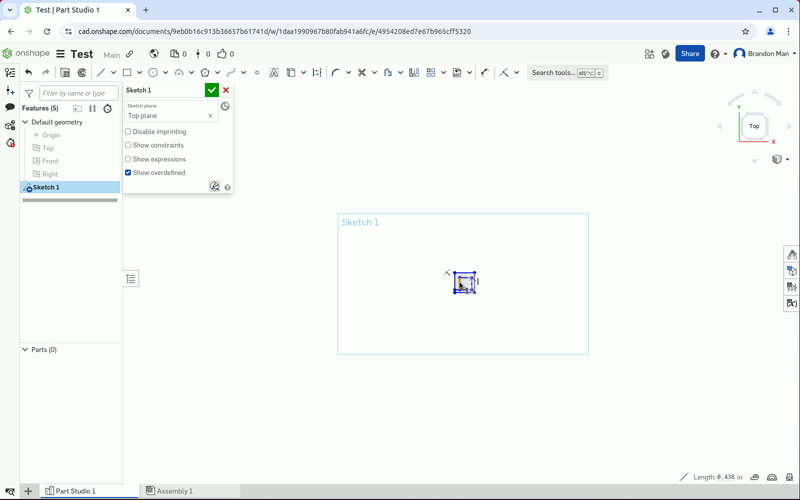
scroll(-6)
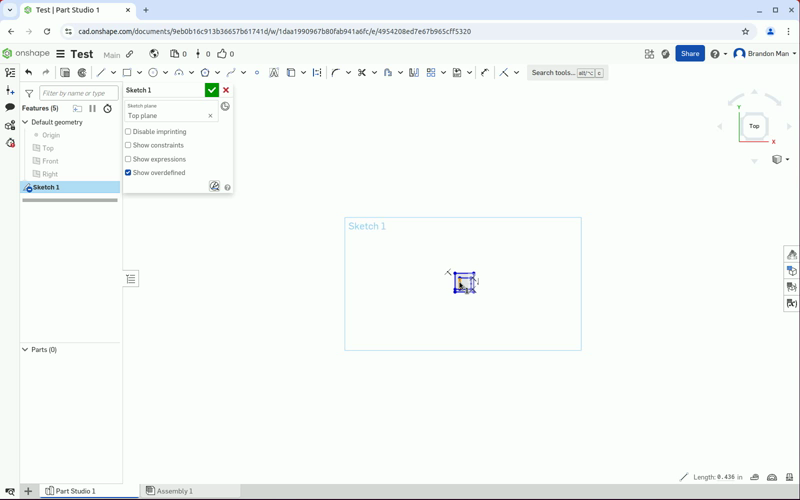
scroll(-6)
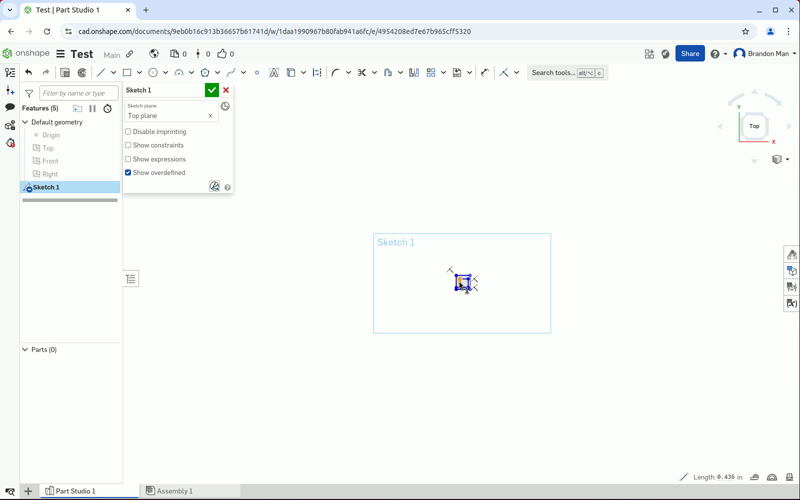
scroll(-6)
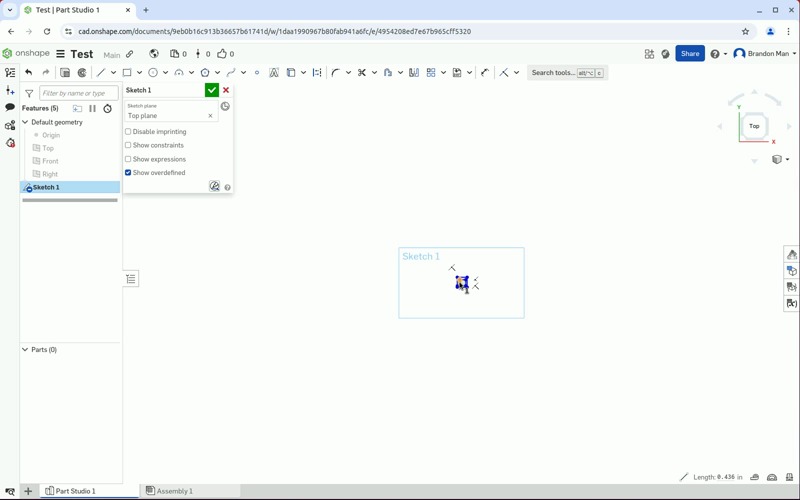
scroll(-6)
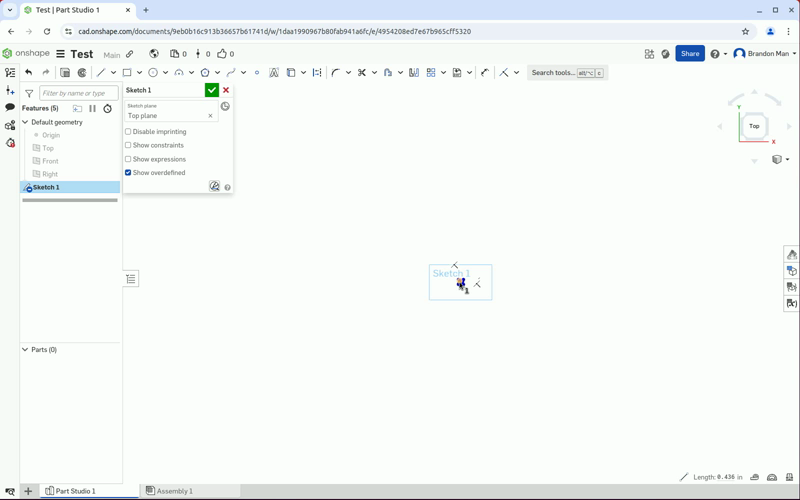
mouse_move(73, 352)
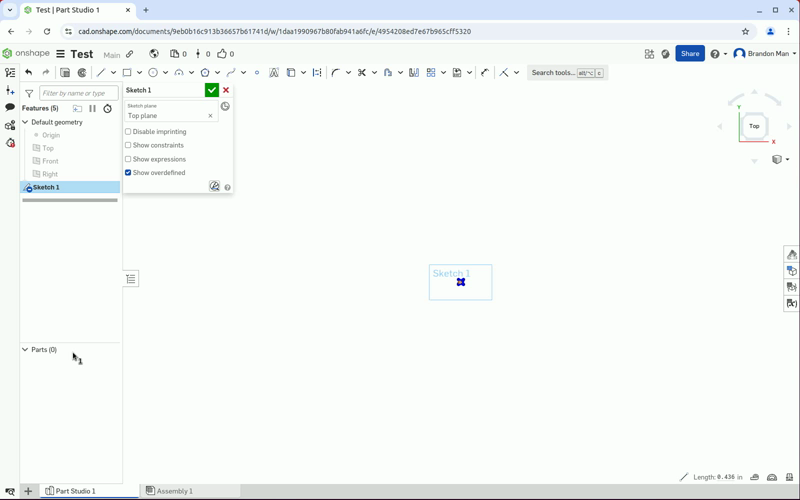
key(shift+y)
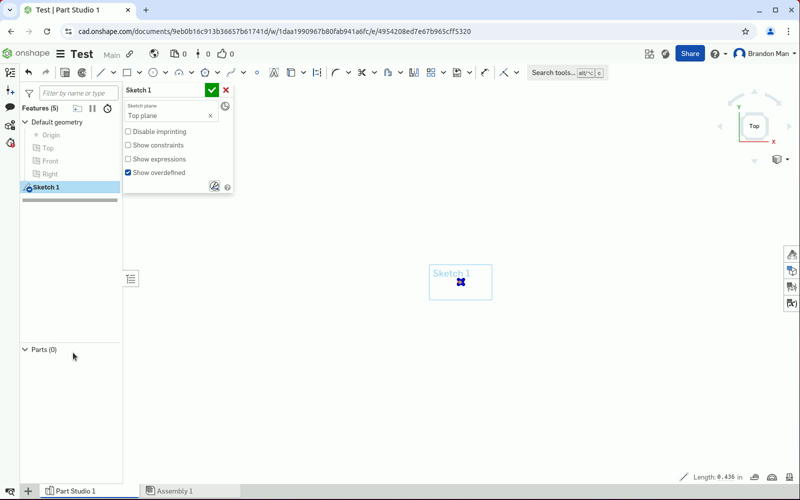
key(shift+e)
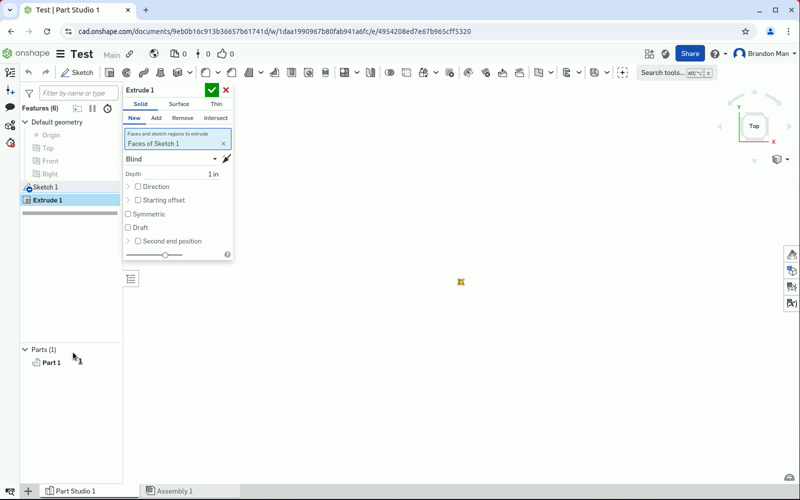
mouse_move(143, 106)
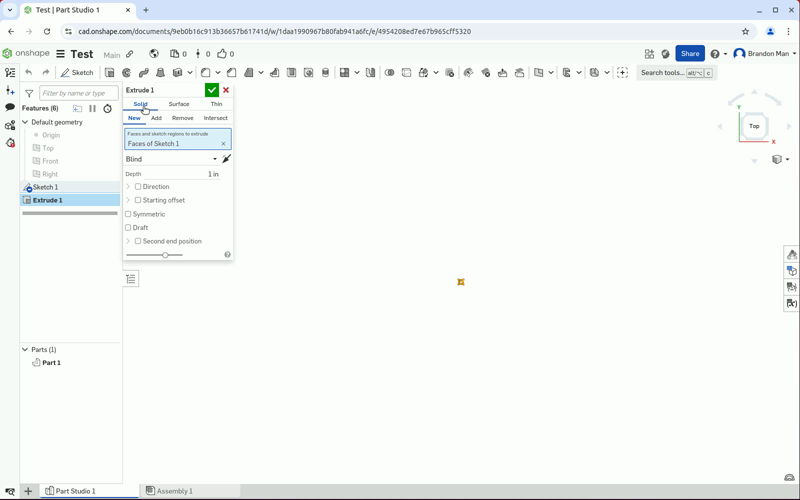
click(143, 106)
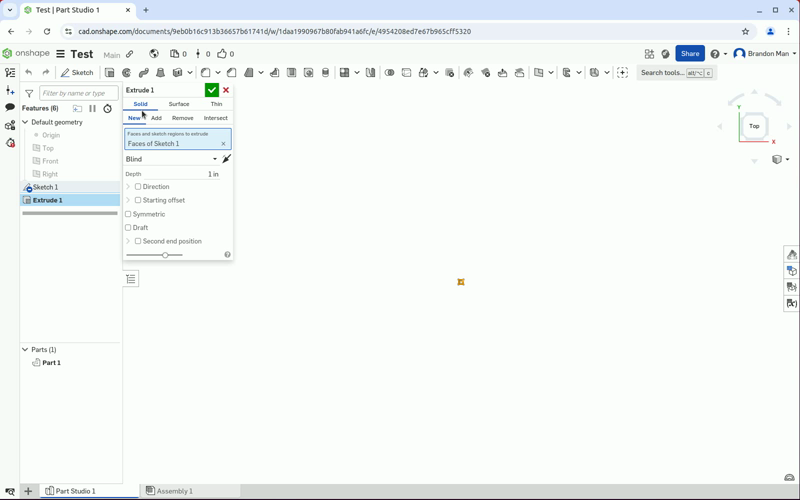
mouse_move(137, 120)
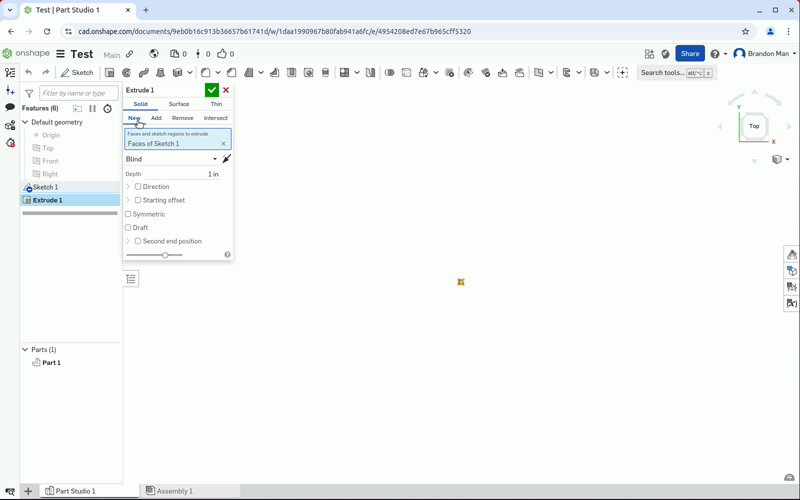
click(137, 120)
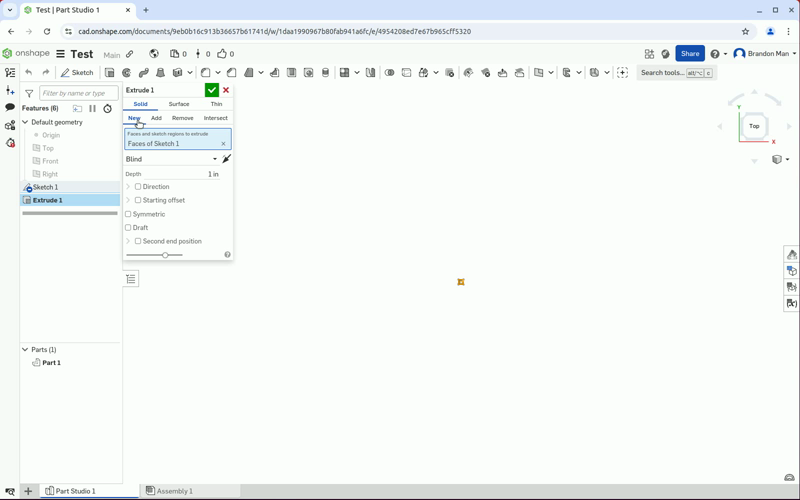
key(tab, 4)
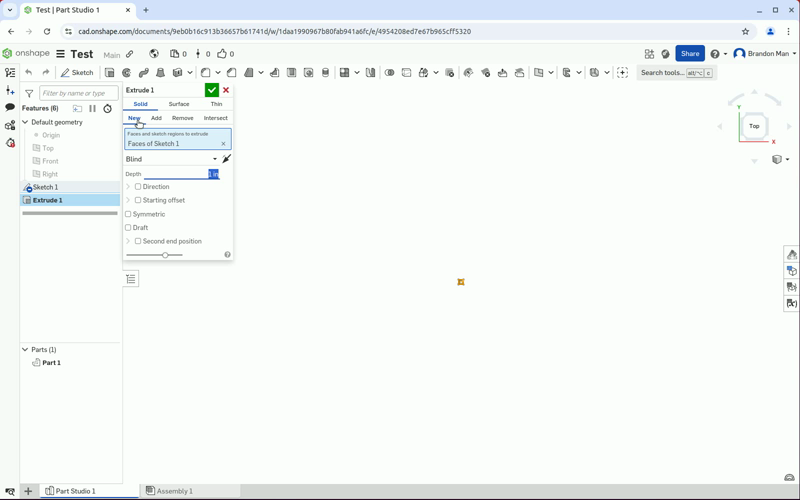
text(17.813)
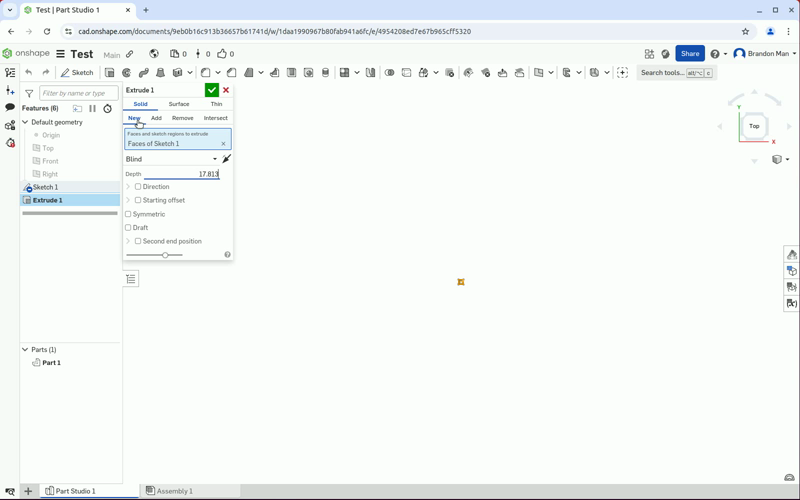
key(enter)
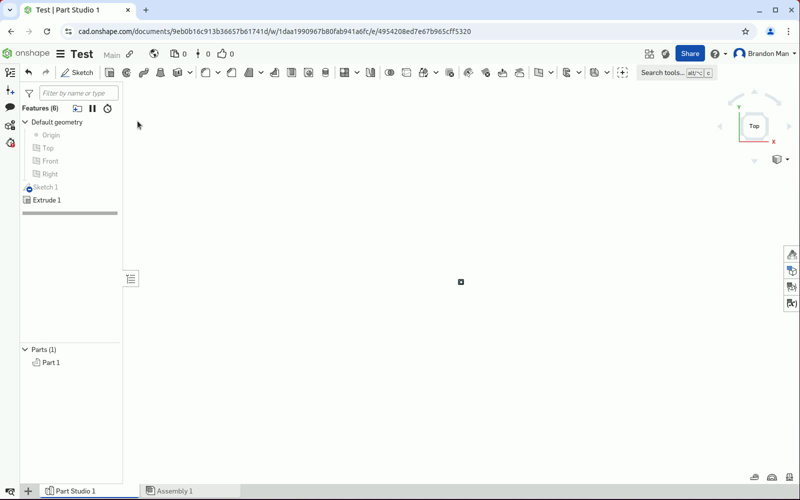
key(shift+h)
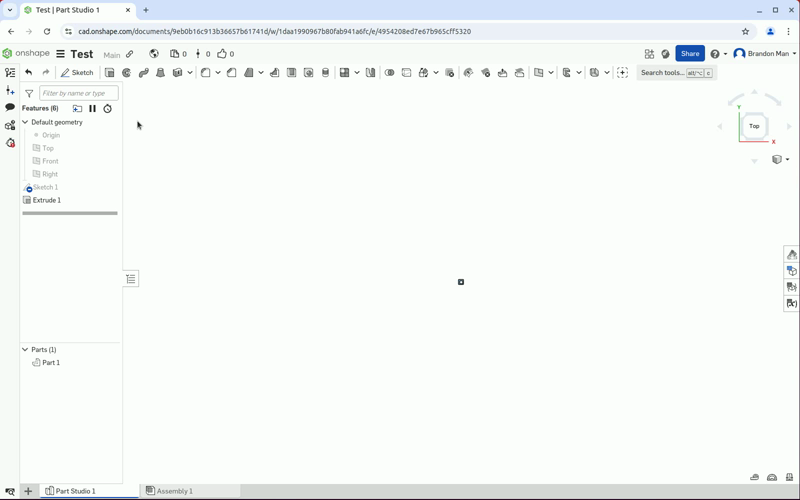
key(shift+h)
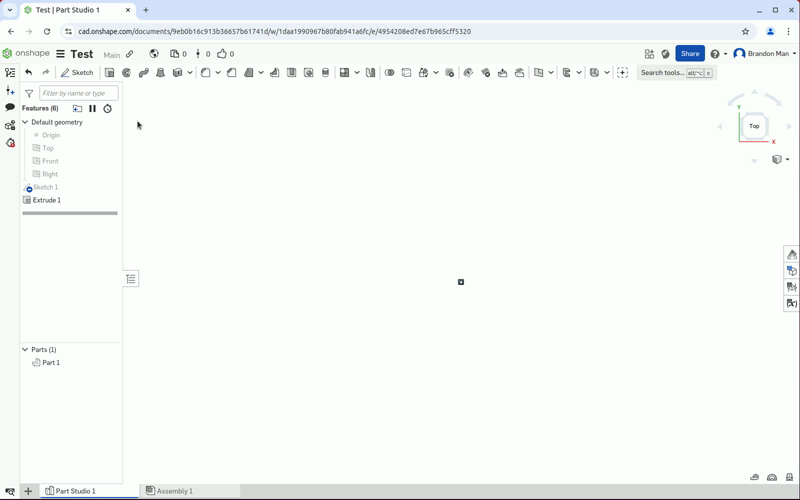
mouse_move(73, 189)
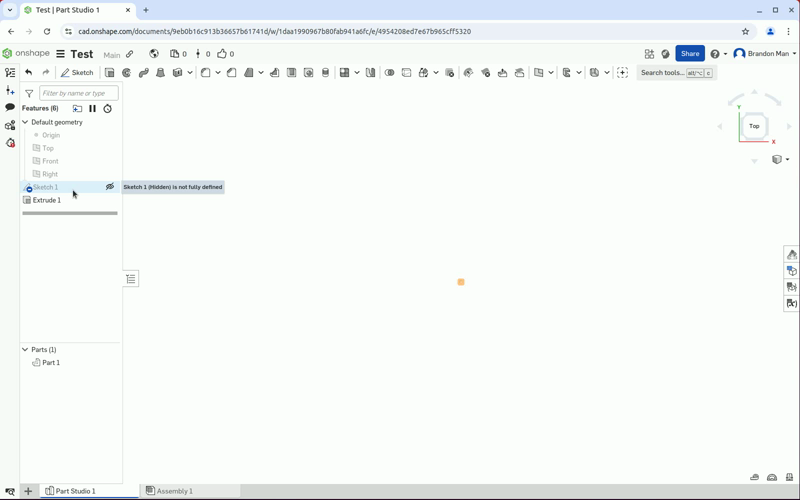
click(73, 189)
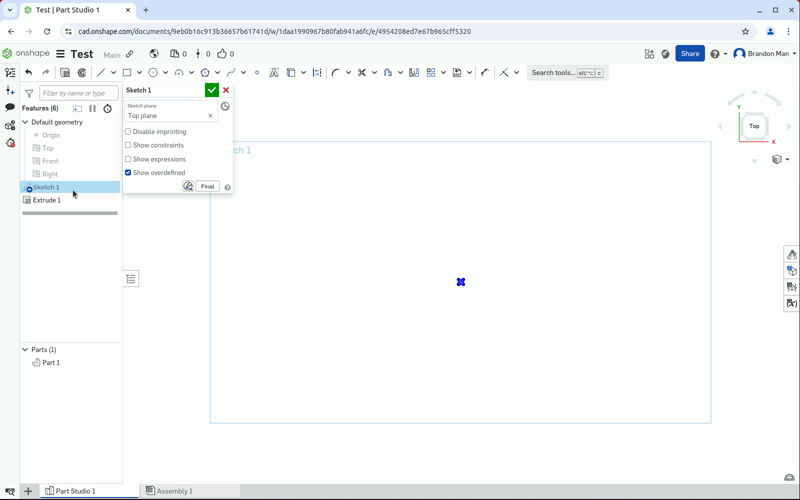
mouse_move(229, 92)
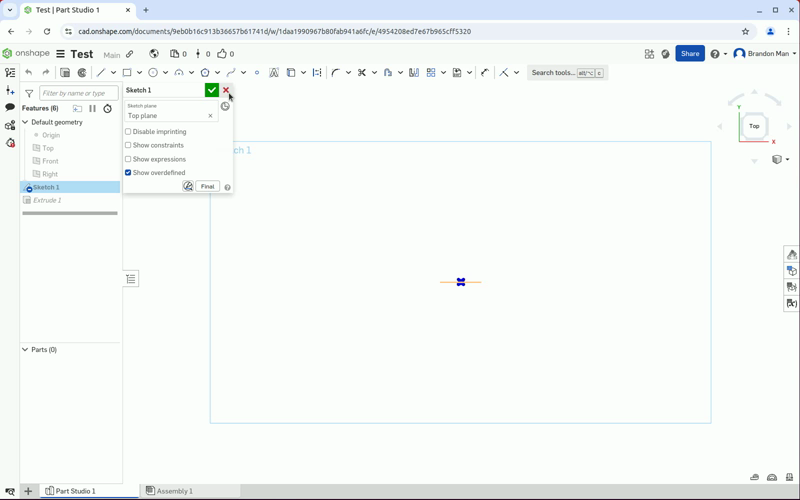
click(229, 92)
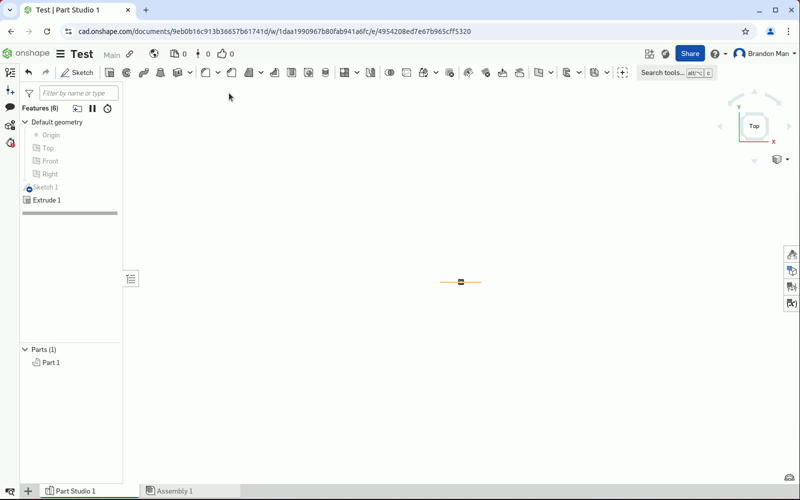
mouse_move(73, 352)
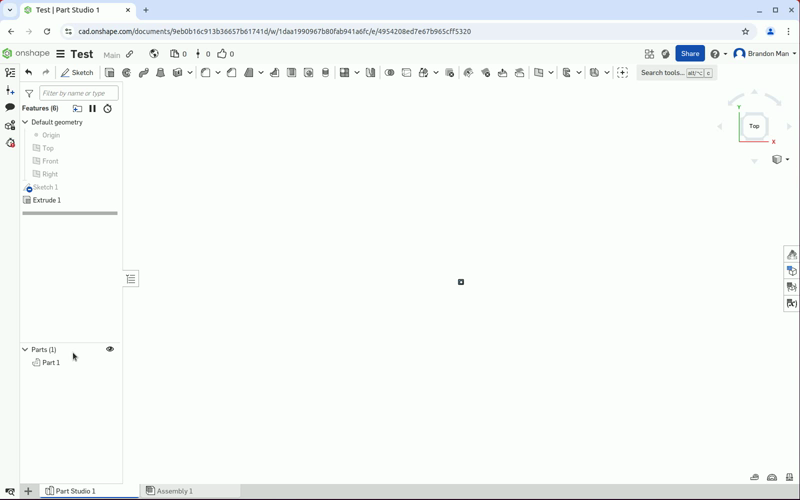
key(y)
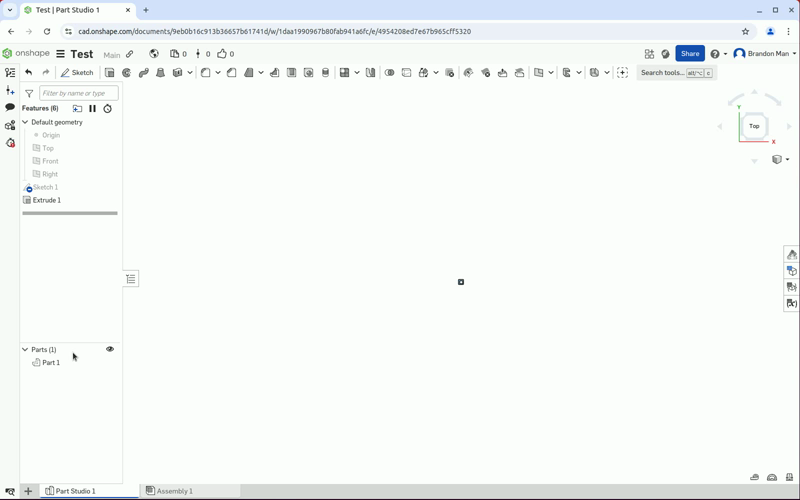
key(shift+p)
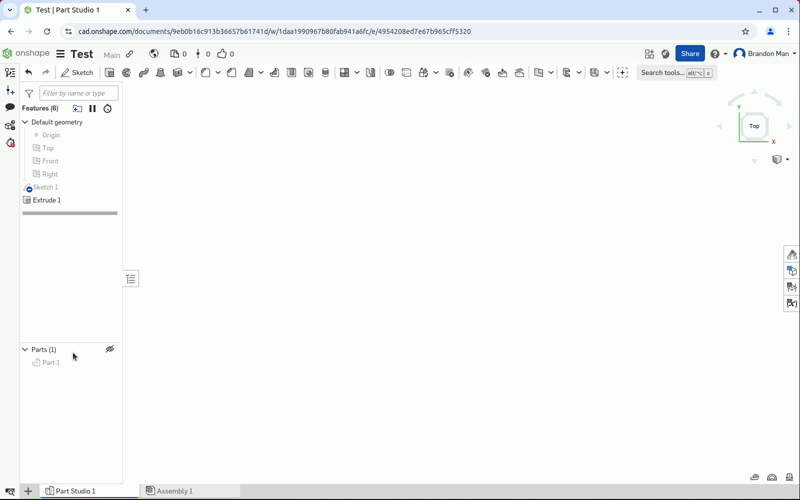
key(space)
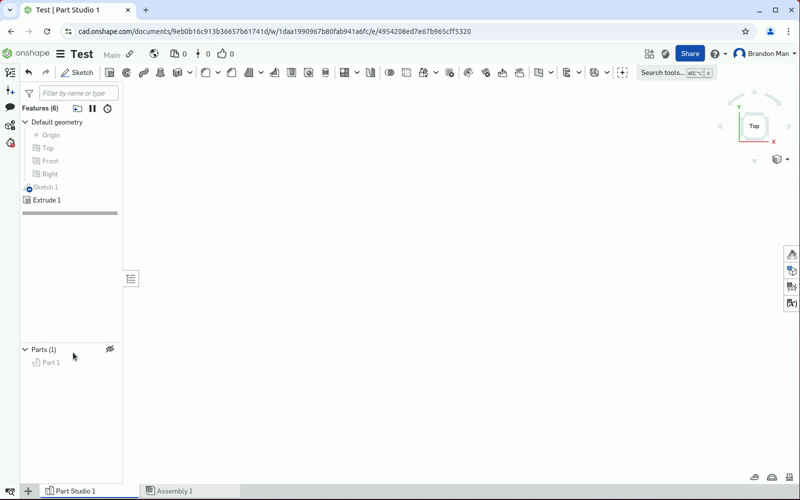
key_down(shift)
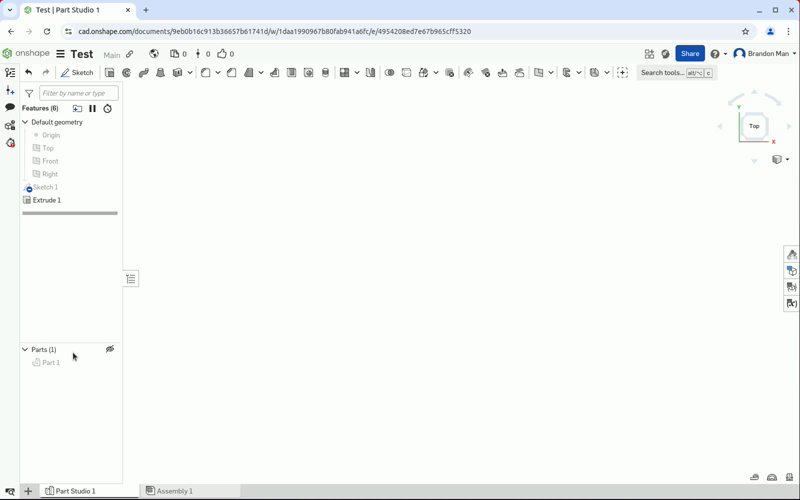
key(up)
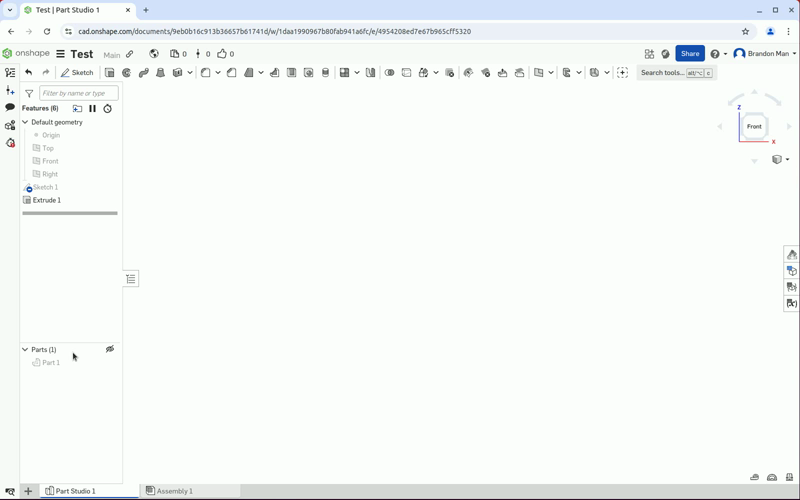
key_up(shift)
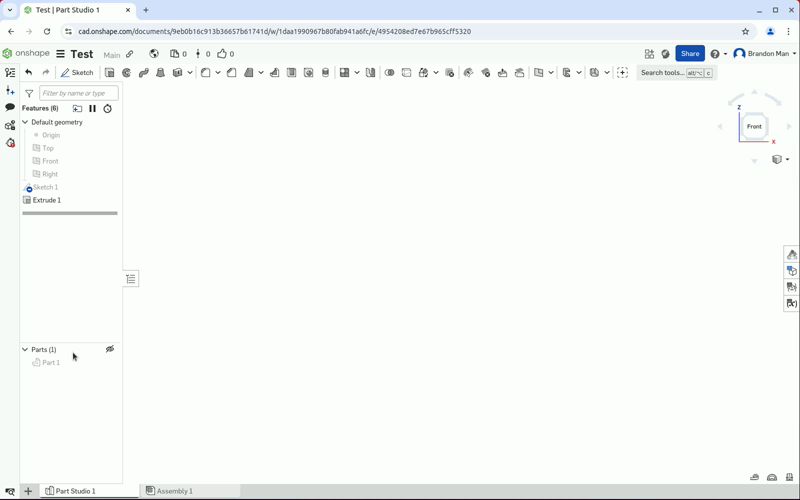
key(space)
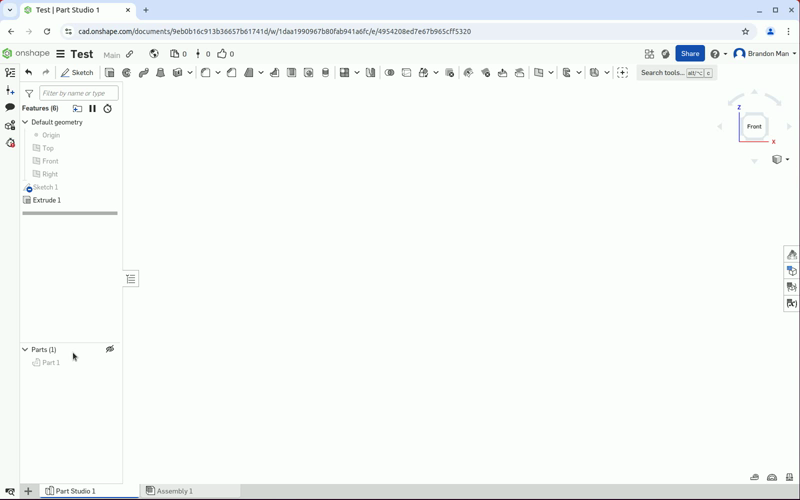
key_down(shift)
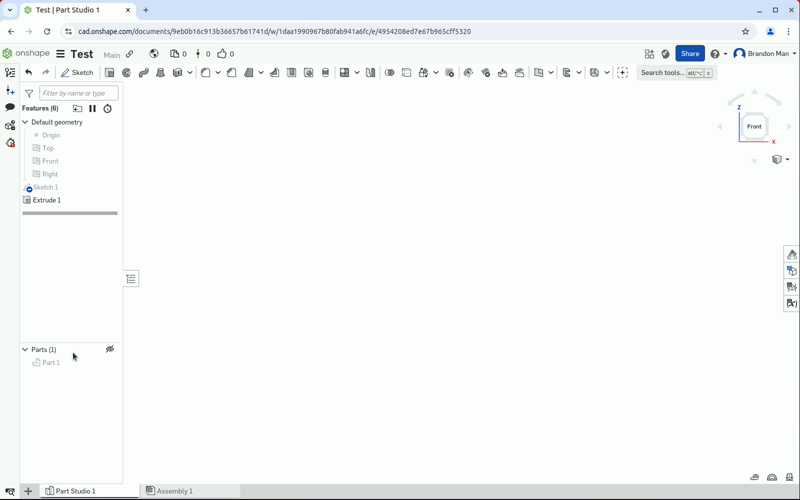
key(left)
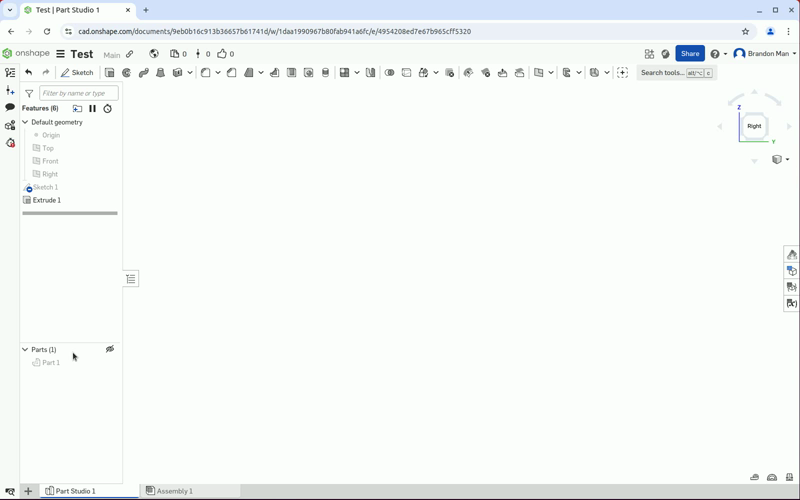
key_up(shift)
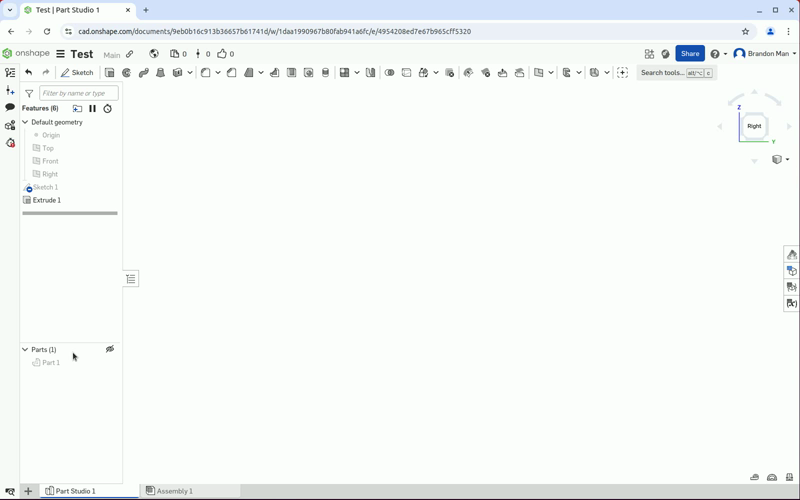
mouse_move(73, 352)
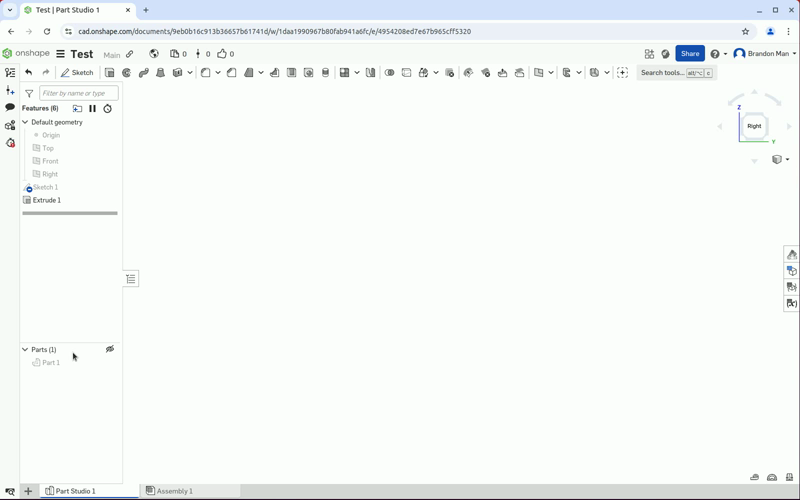
key(shift+y)
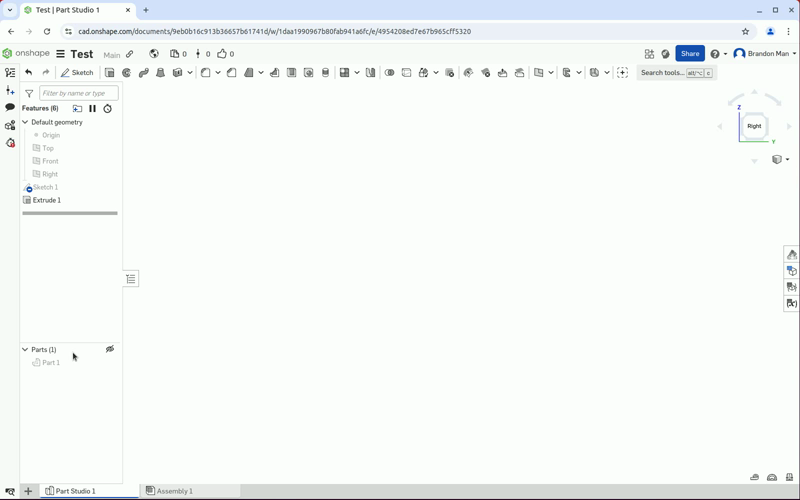
key(shift+s)
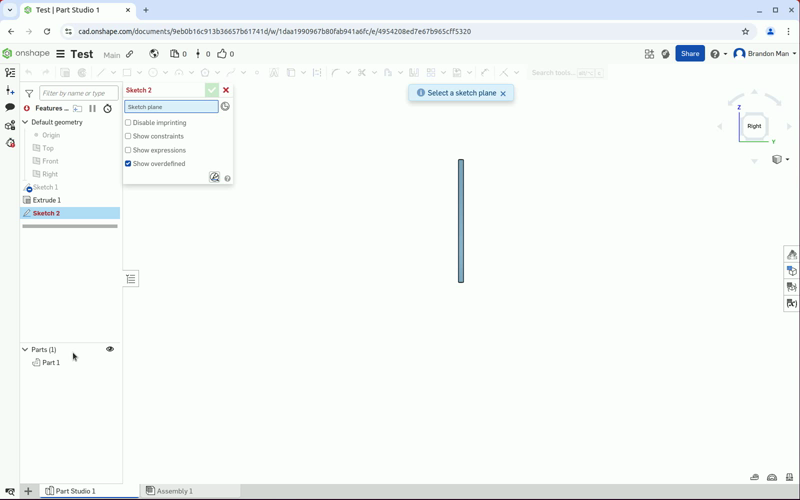
mouse_move(73, 176)
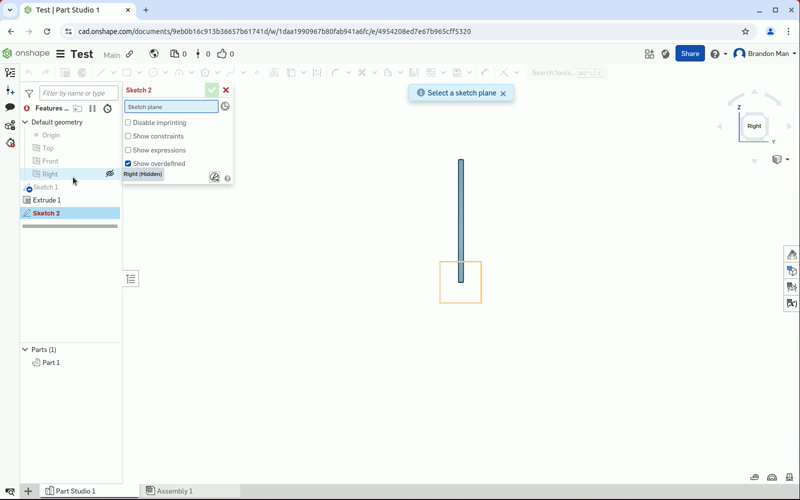
click(73, 176)
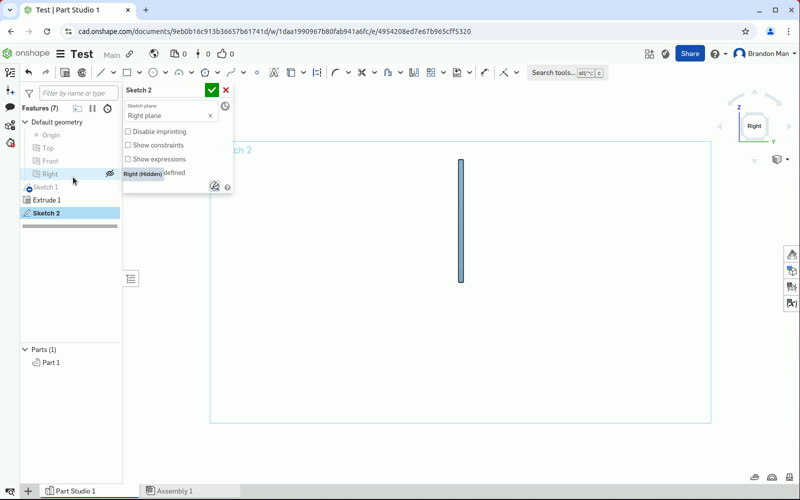
mouse_move(73, 352)
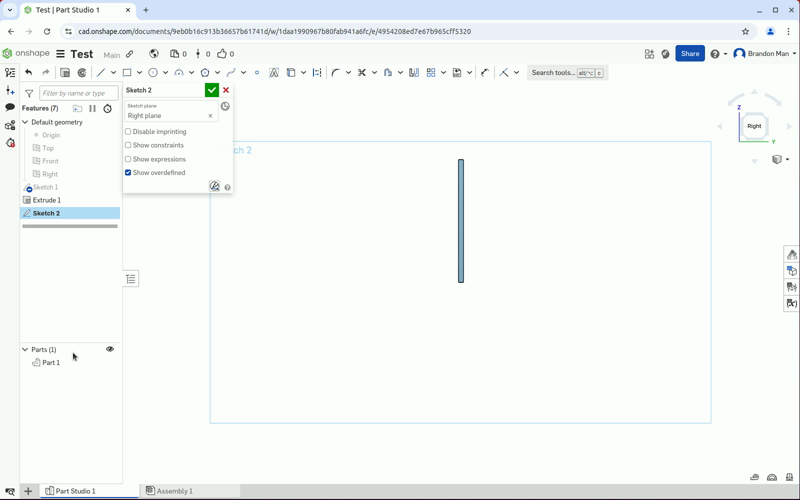
key(y)
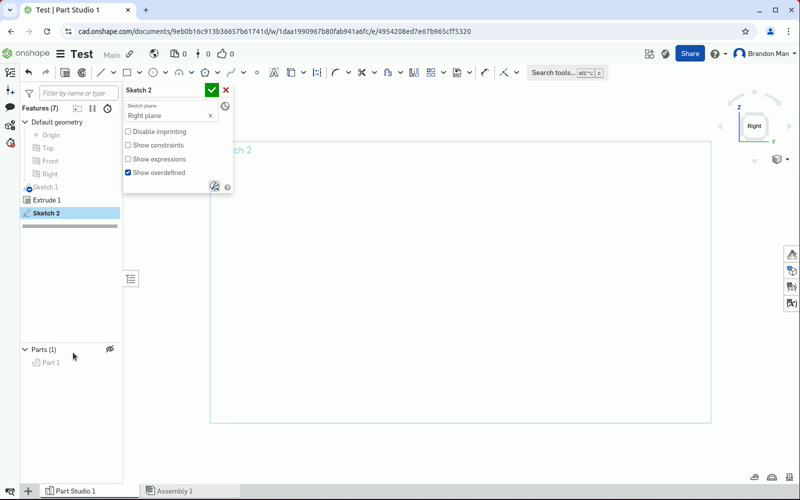
key(l)
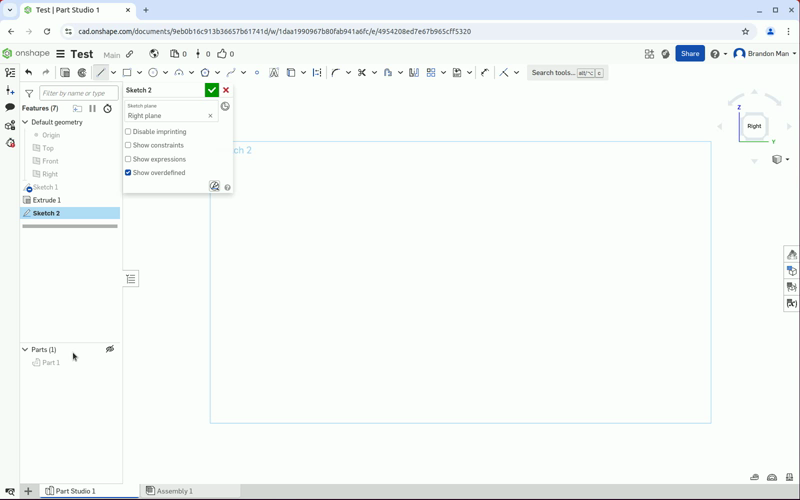
key_down(shift)
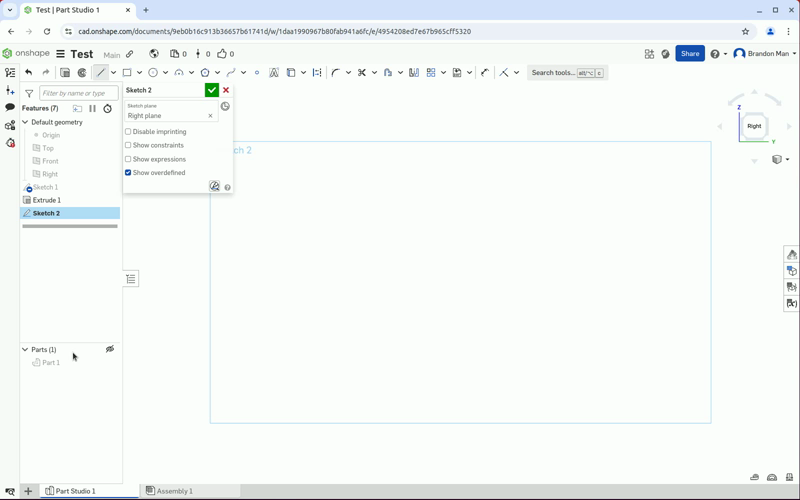
mouse_move(477, 259)
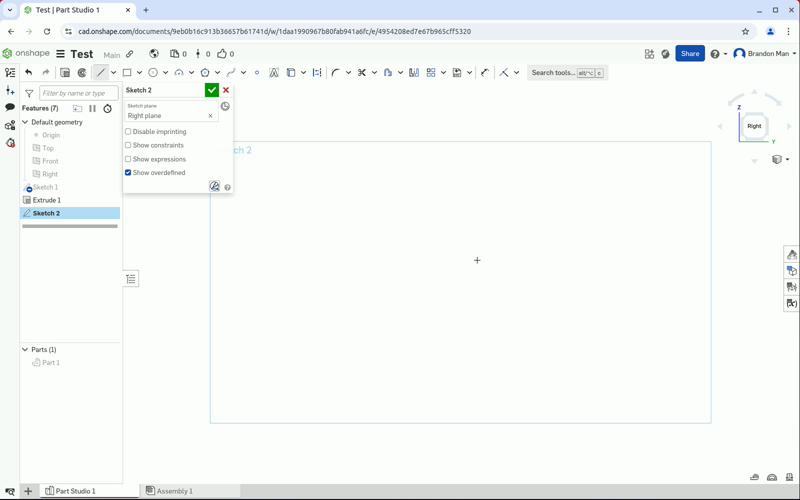
click(477, 259)
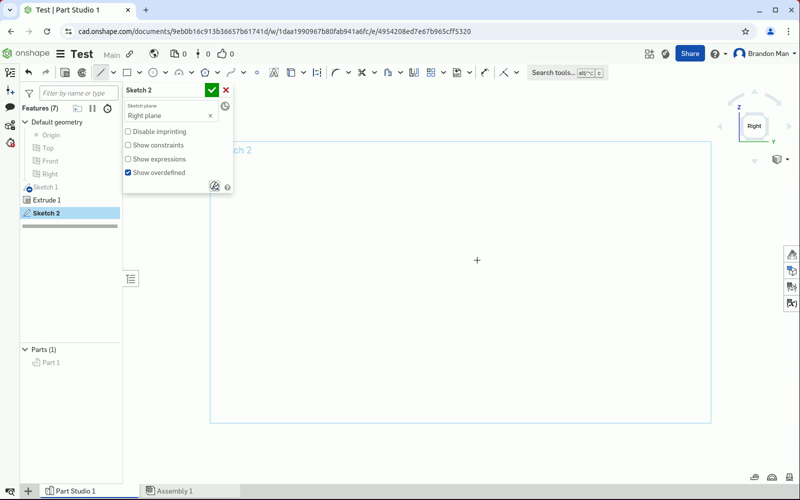
key_up(shift)
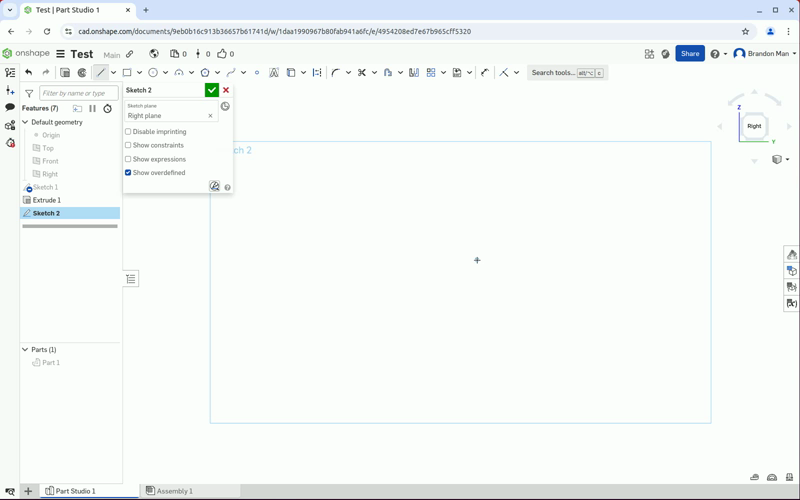
key_down(shift)
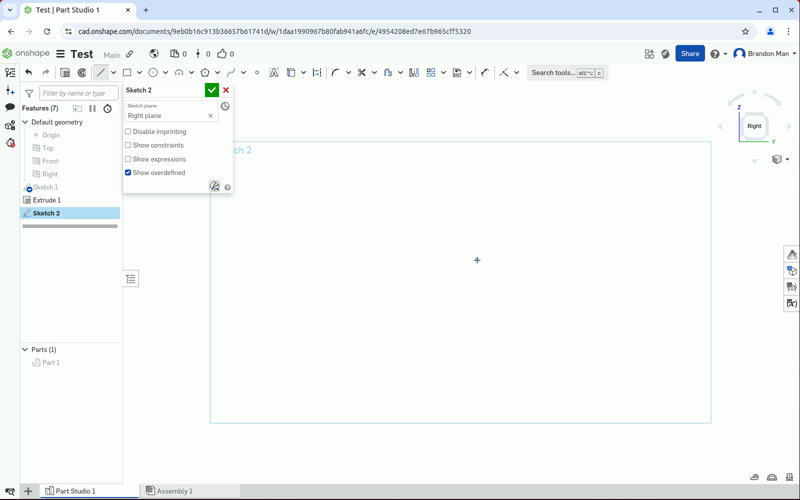
mouse_move(507, 259)
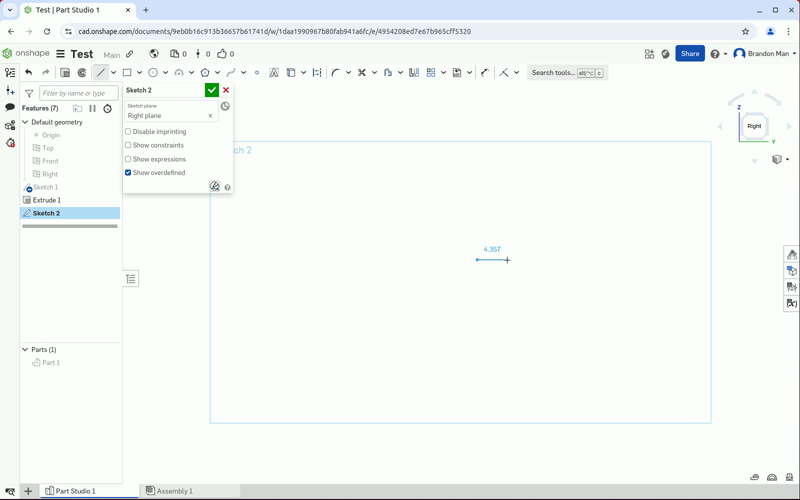
mouse_move(480, 259)
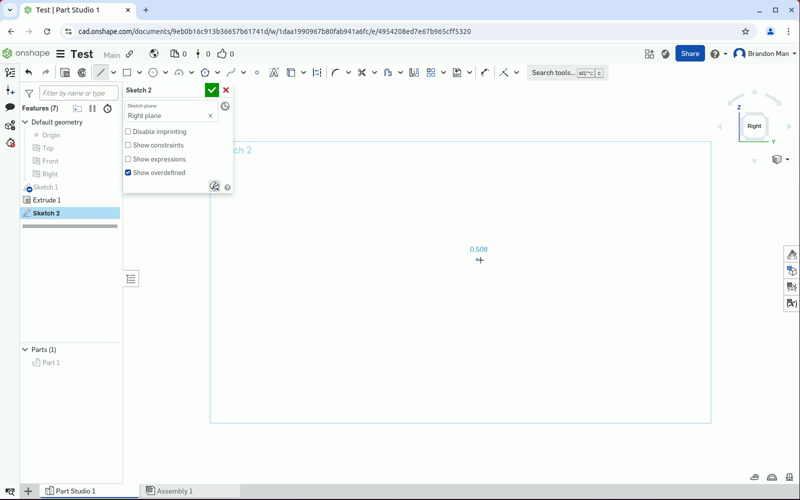
scroll(6)
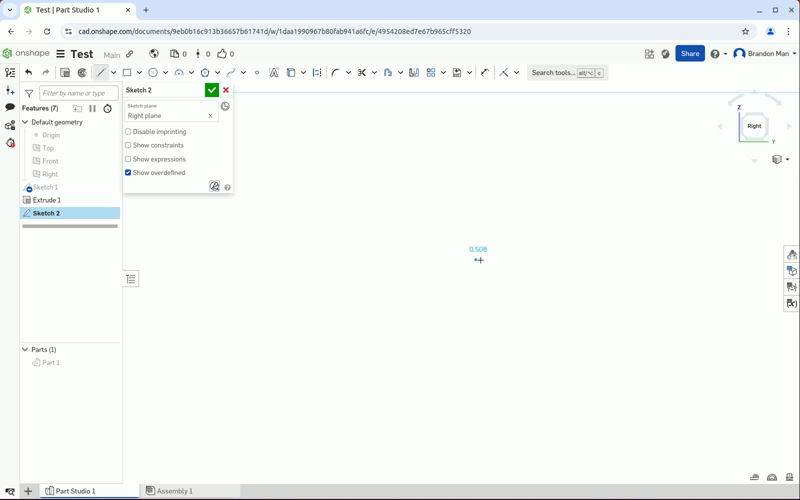
scroll(6)
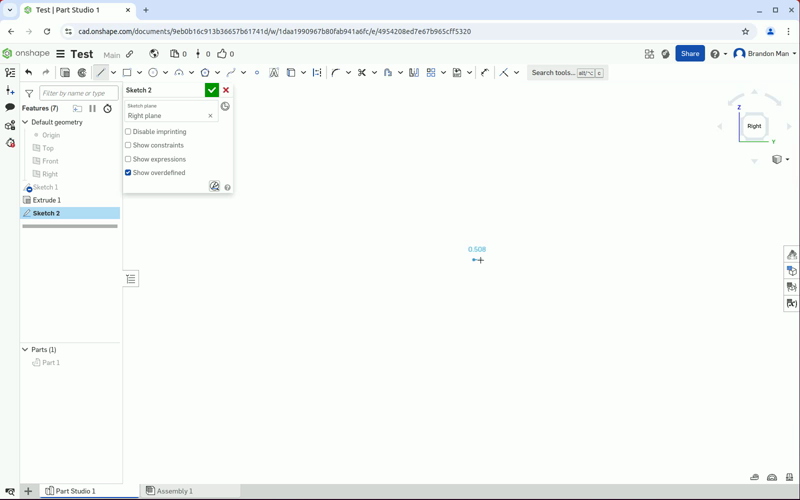
scroll(6)
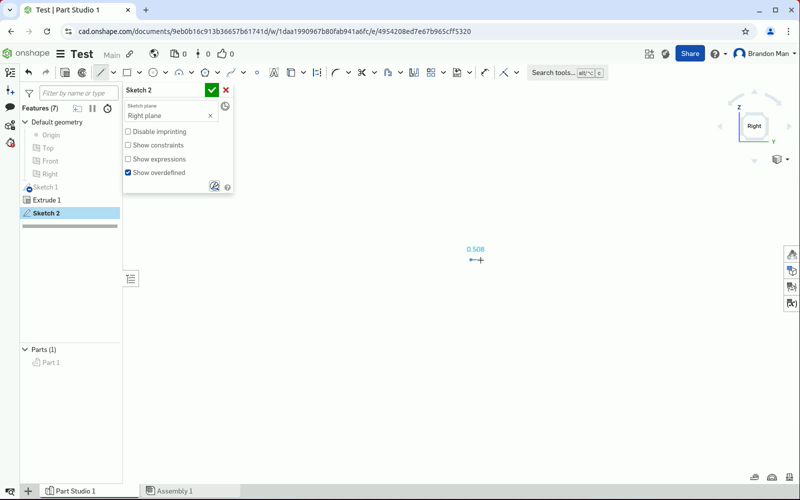
scroll(6)
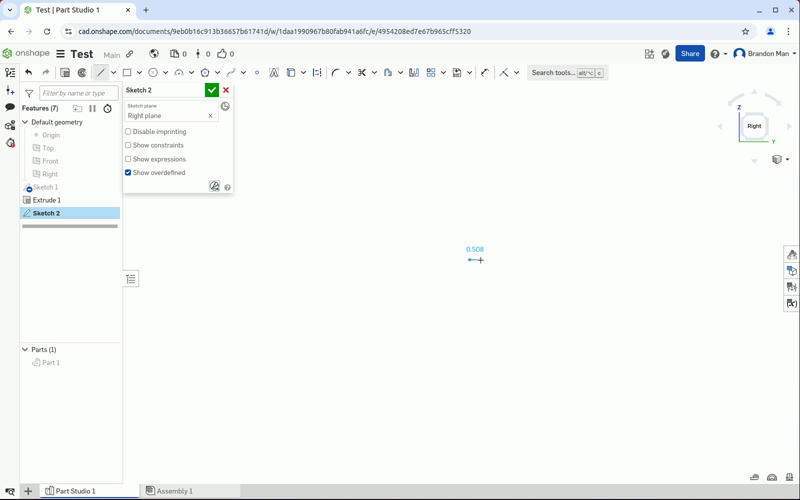
scroll(6)
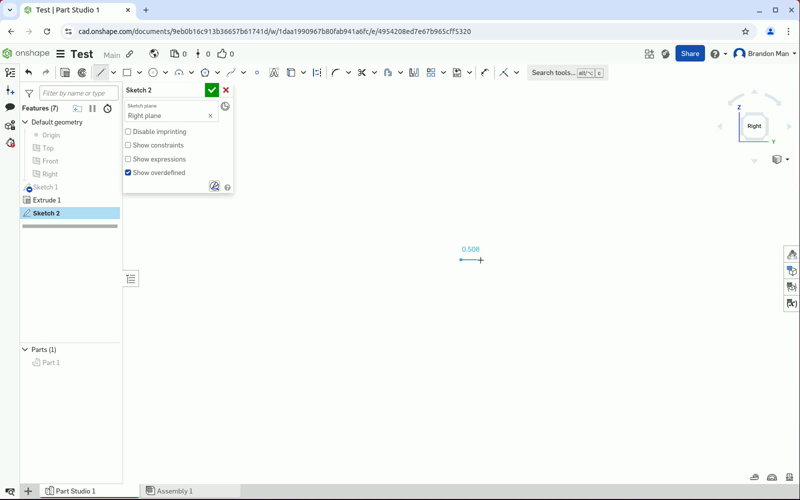
scroll(6)
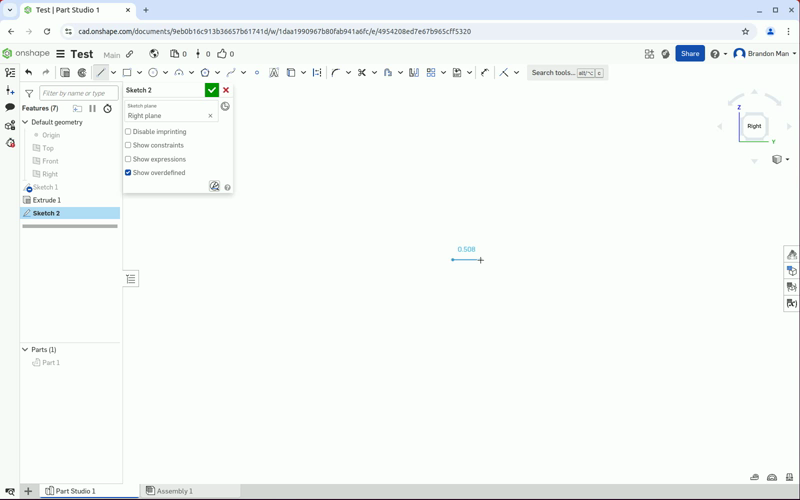
scroll(6)
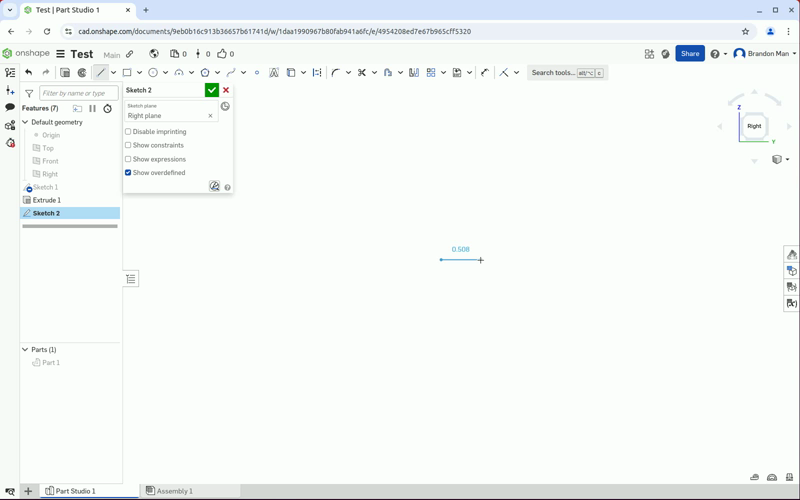
click(480, 259)
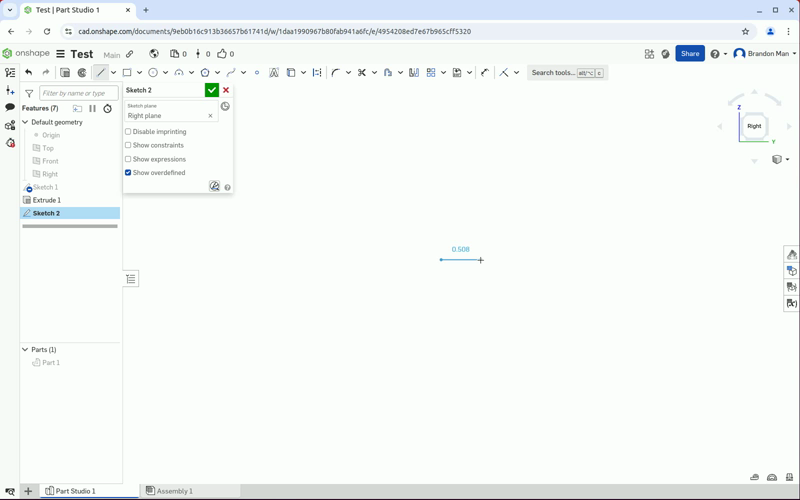
scroll(-6)
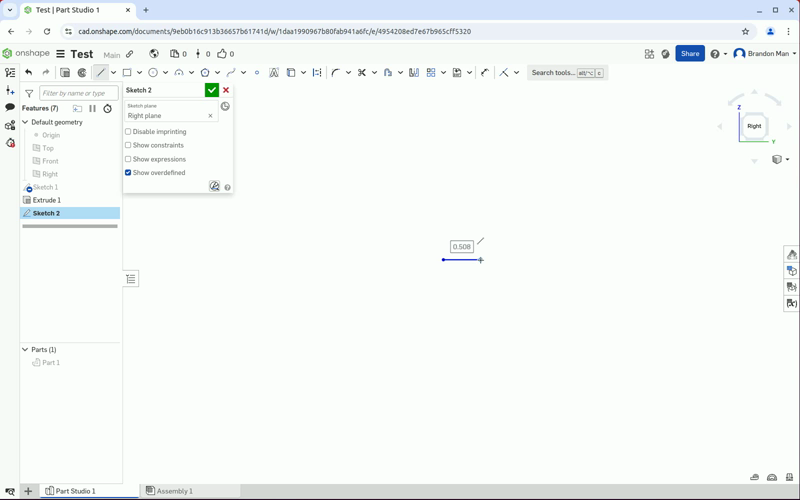
scroll(-6)
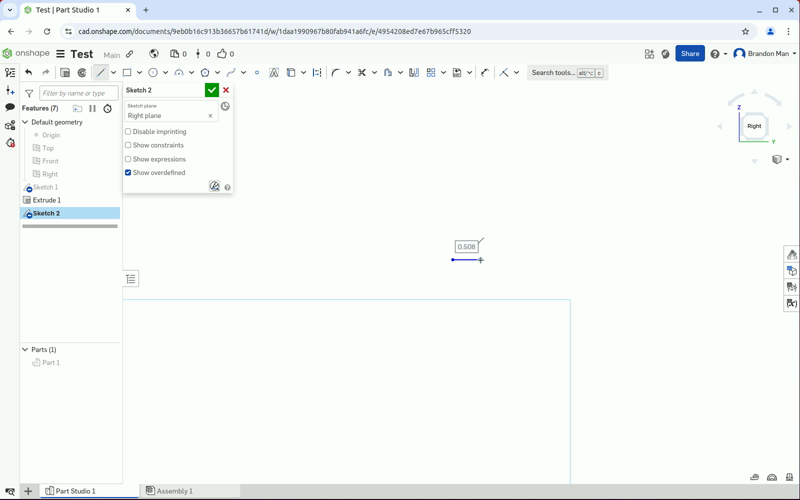
scroll(-6)
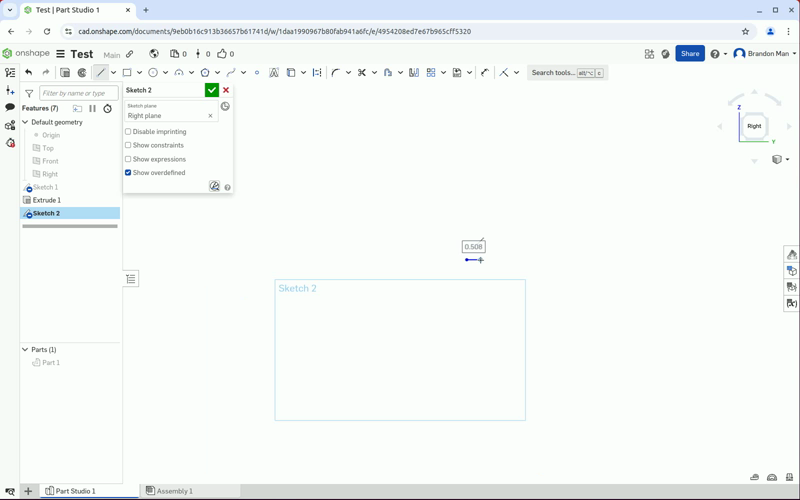
scroll(-6)
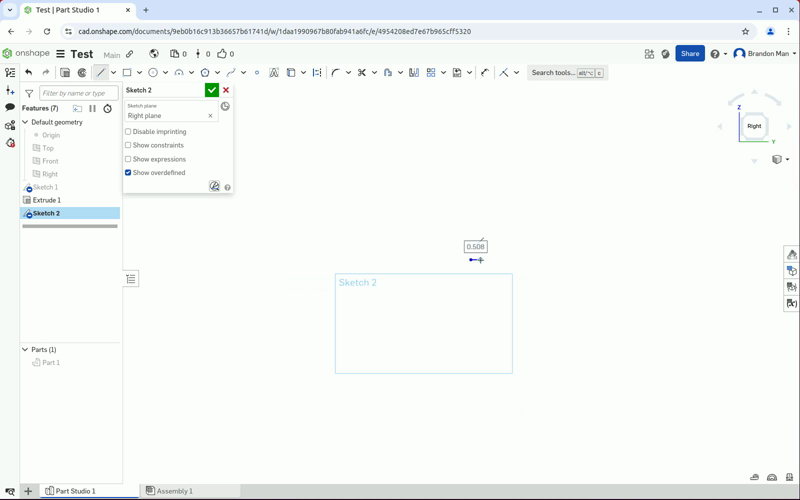
scroll(-6)
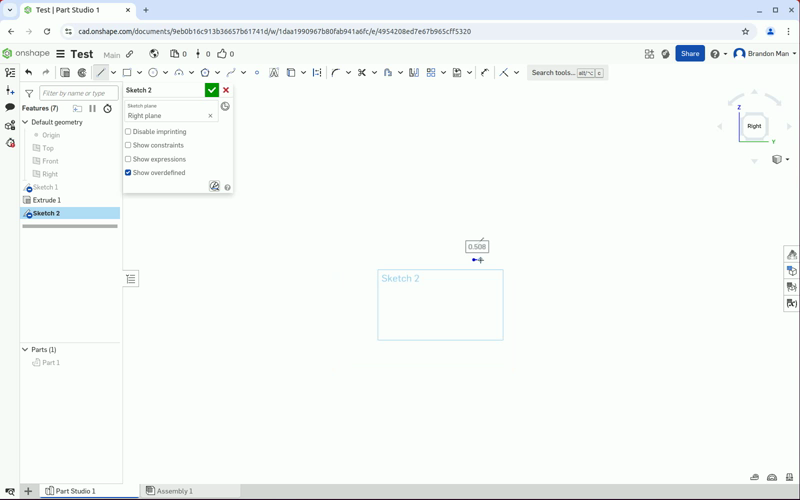
scroll(-6)
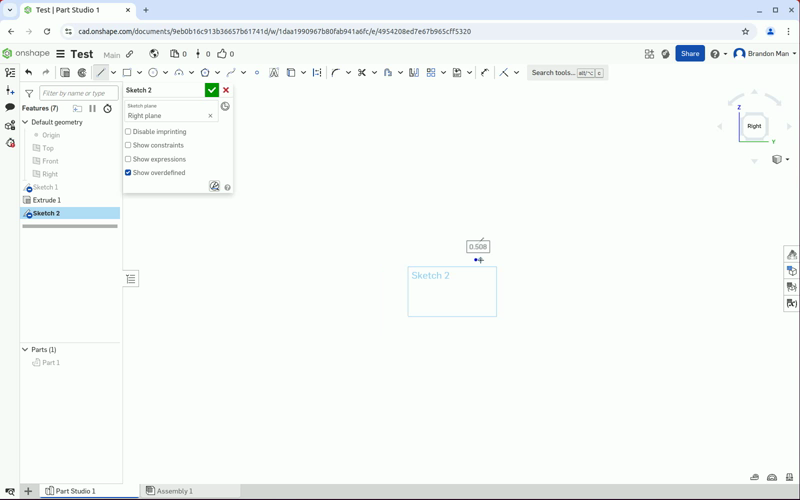
scroll(-6)
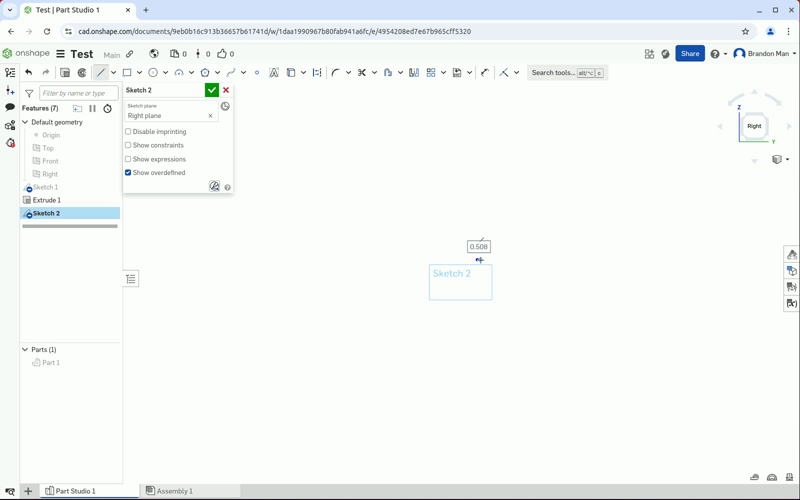
key_up(shift)
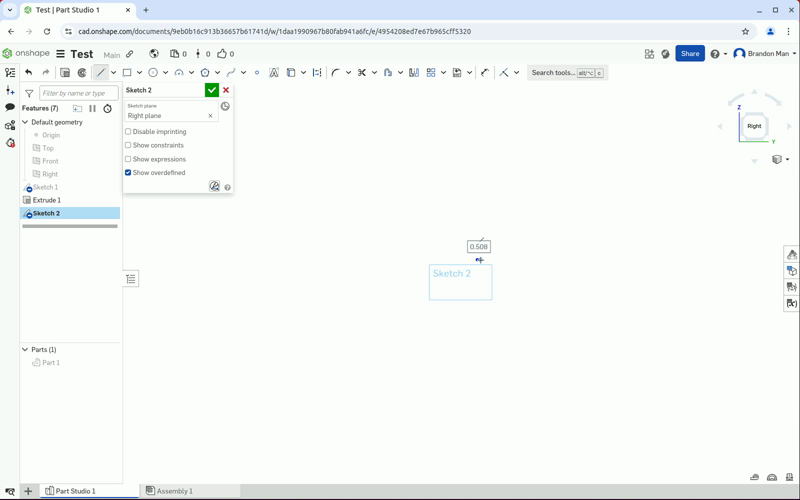
key_down(shift)
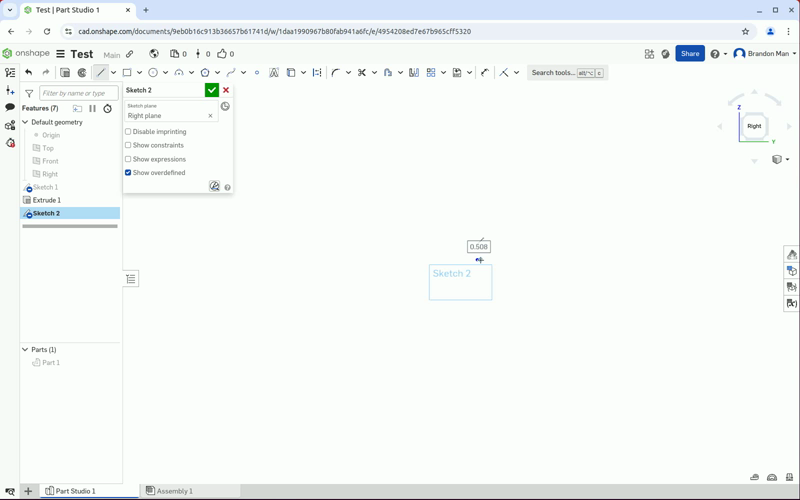
mouse_move(510, 259)
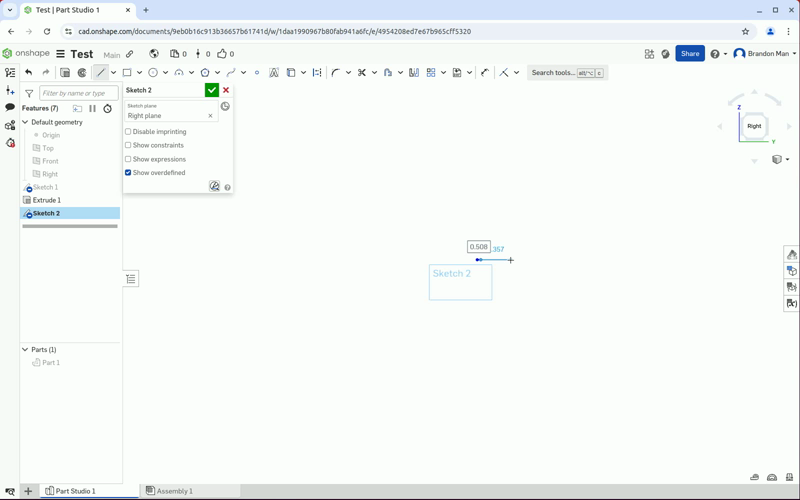
mouse_move(480, 255)
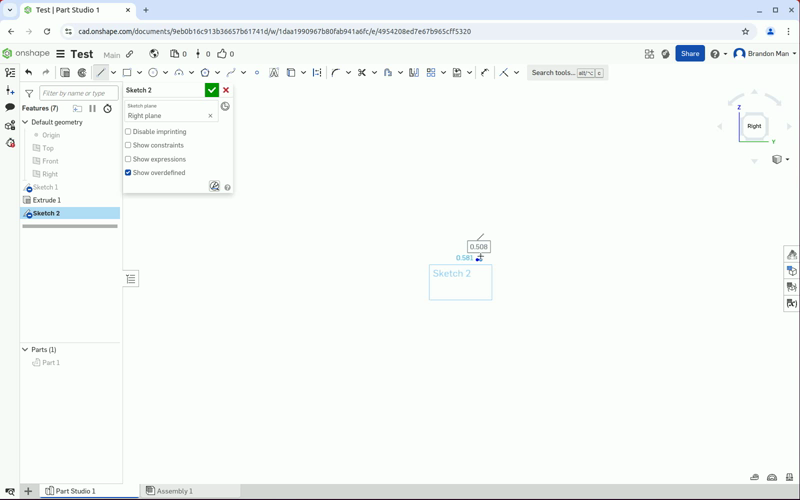
scroll(6)
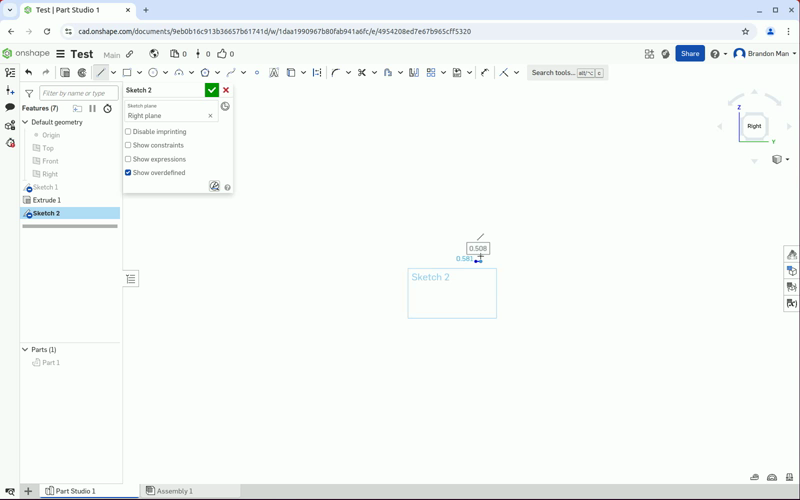
scroll(6)
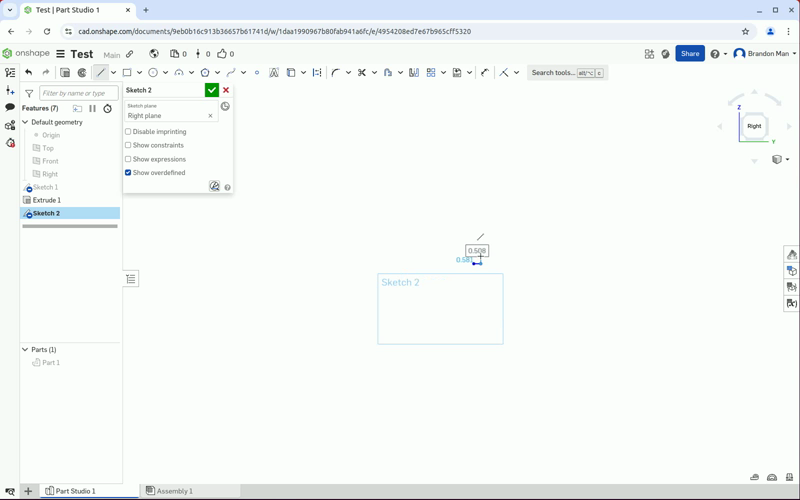
scroll(6)
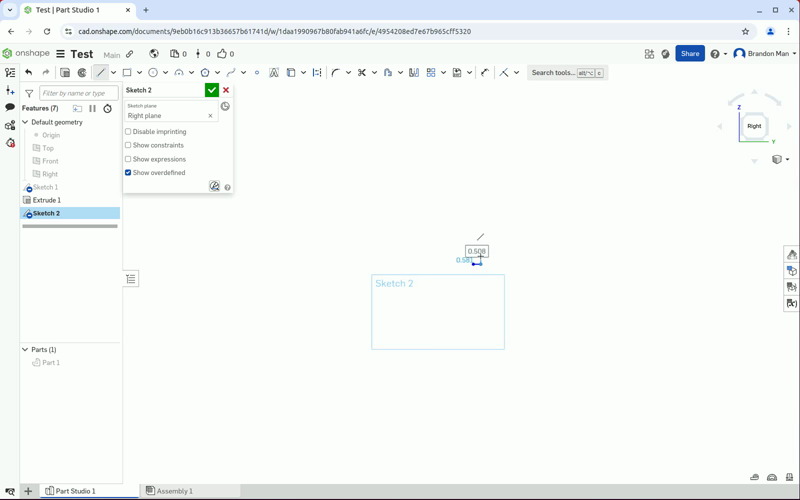
scroll(6)
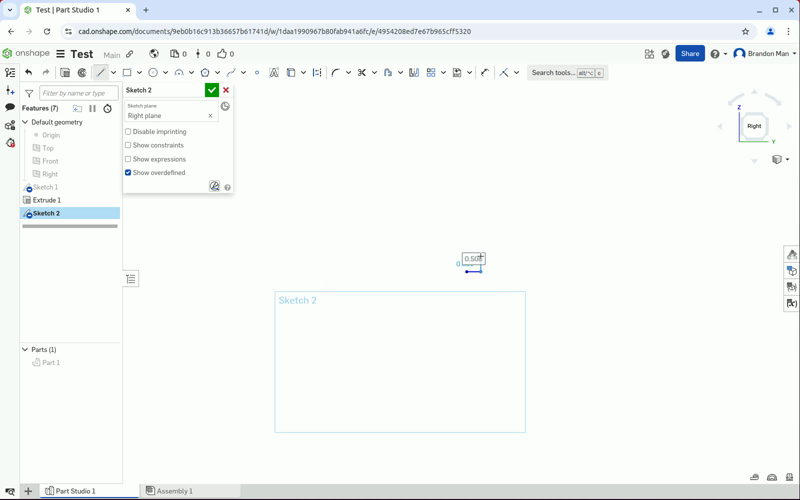
scroll(6)
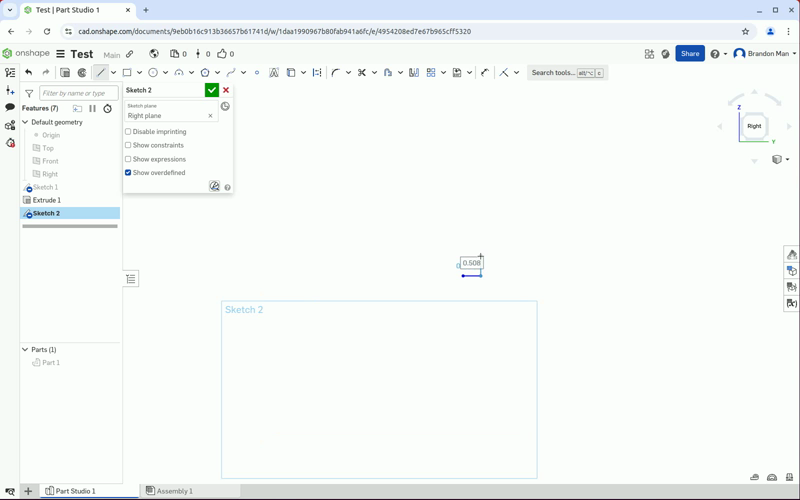
scroll(6)
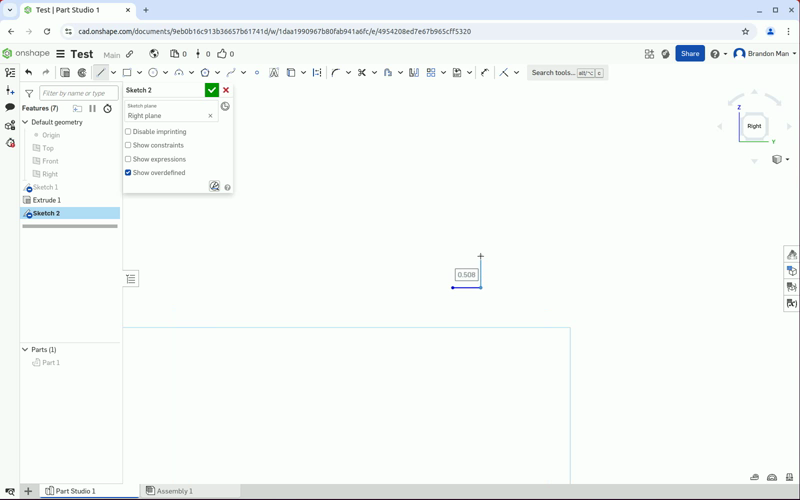
scroll(6)
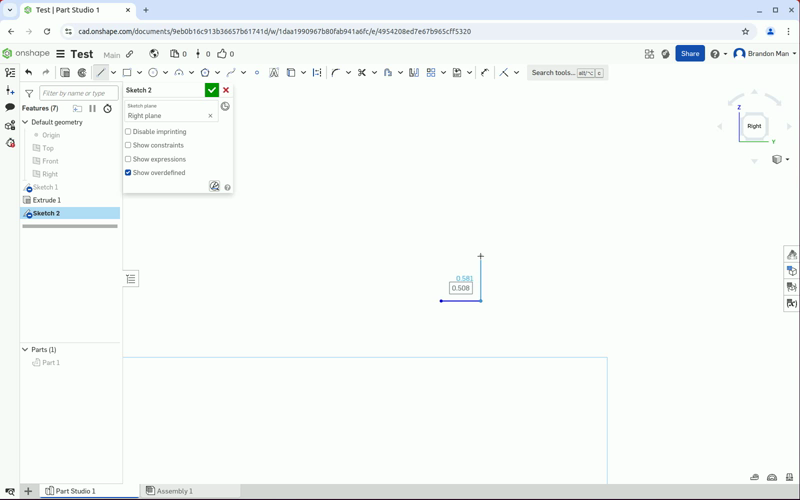
click(480, 255)
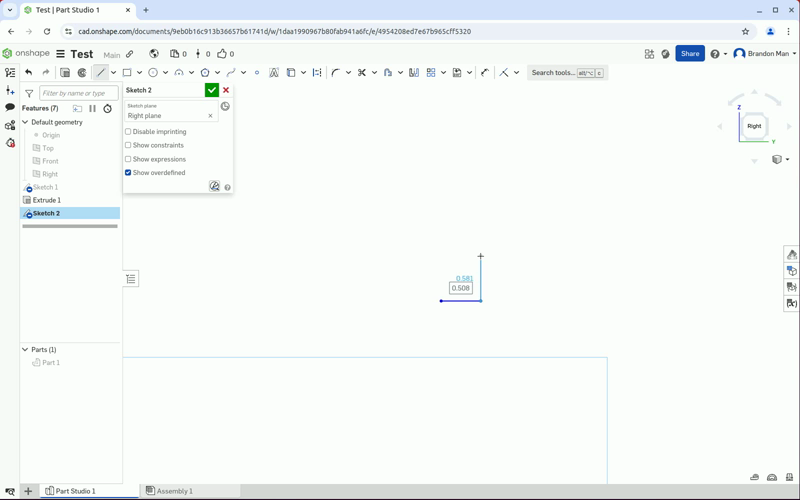
scroll(-6)
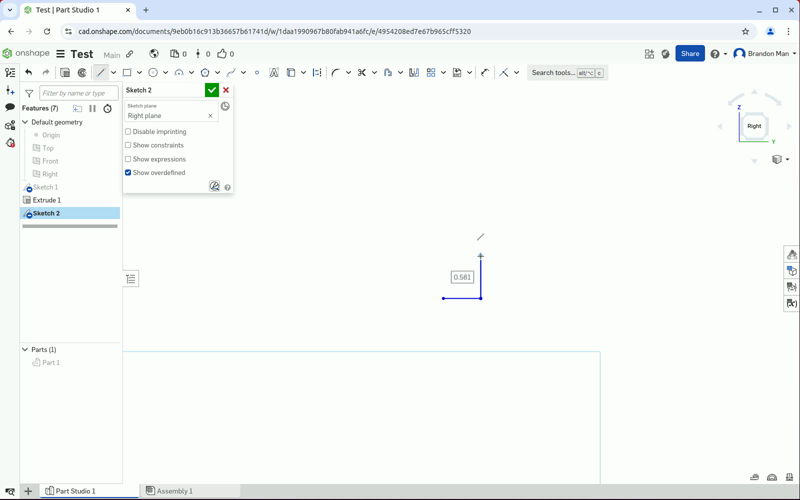
scroll(-6)
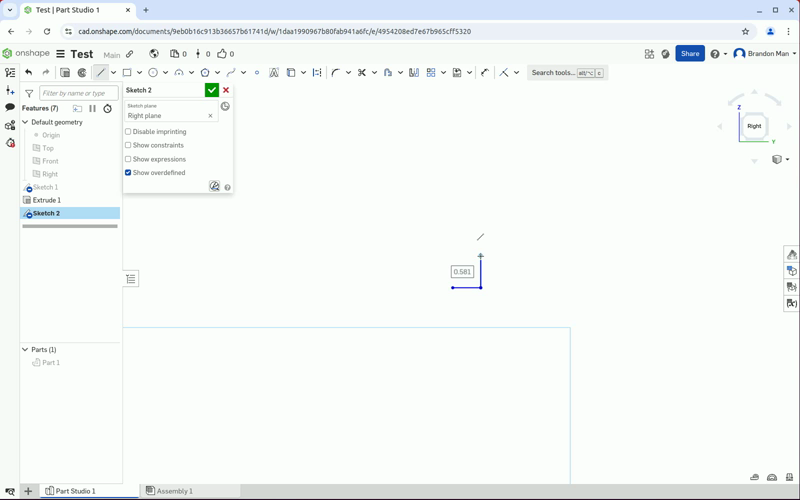
scroll(-6)
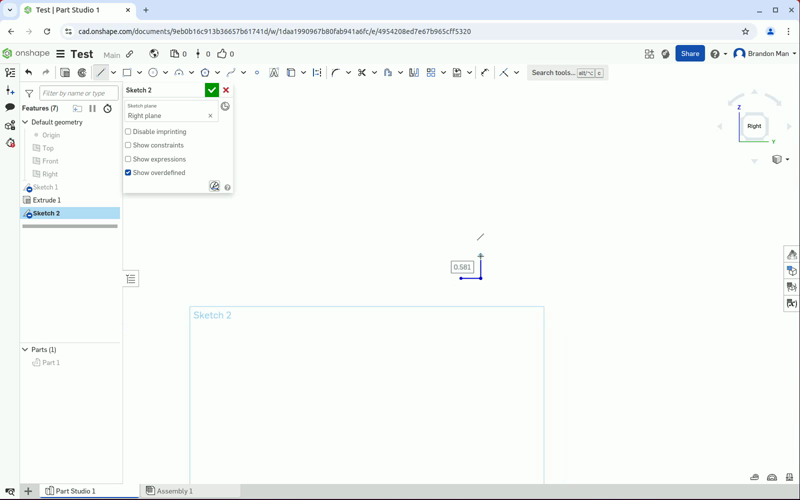
scroll(-6)
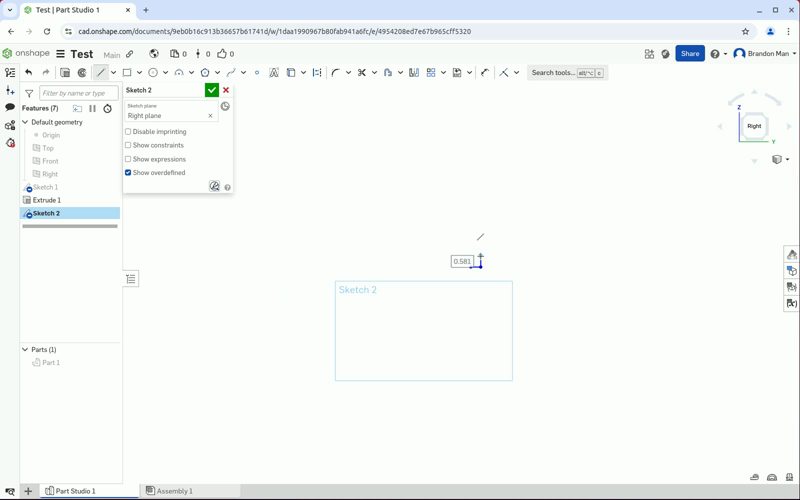
scroll(-6)
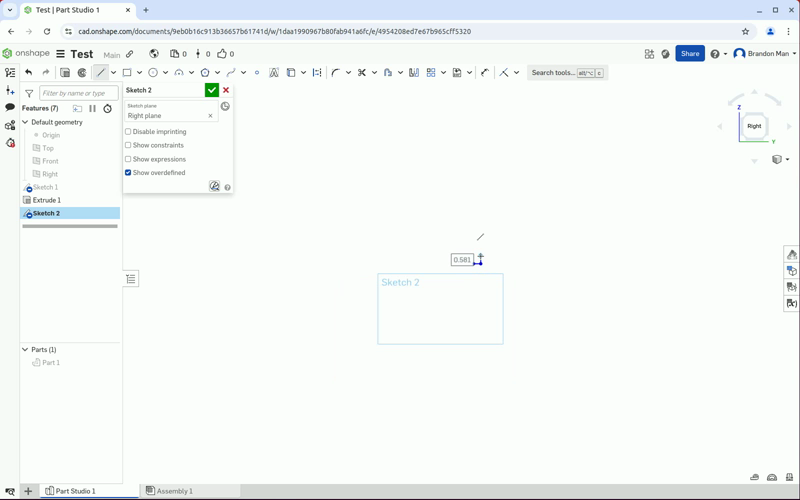
scroll(-6)
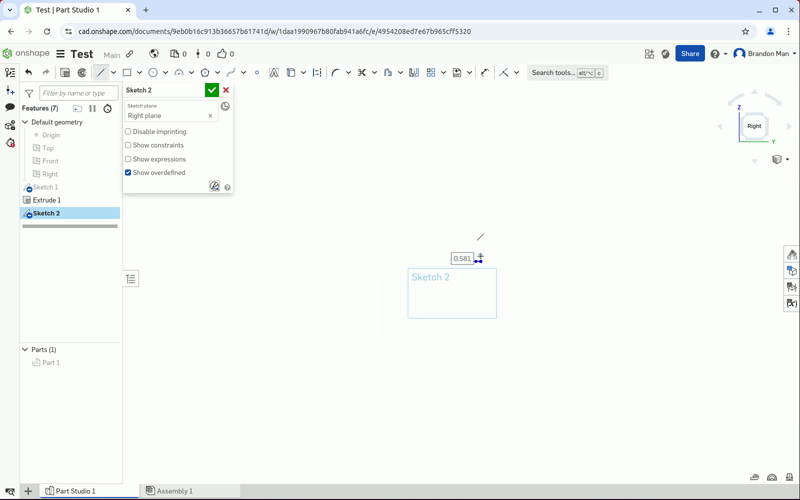
scroll(-6)
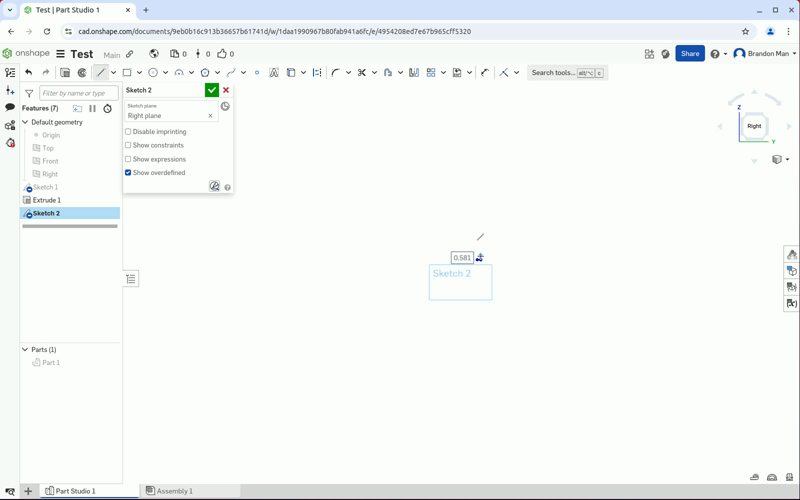
key_up(shift)
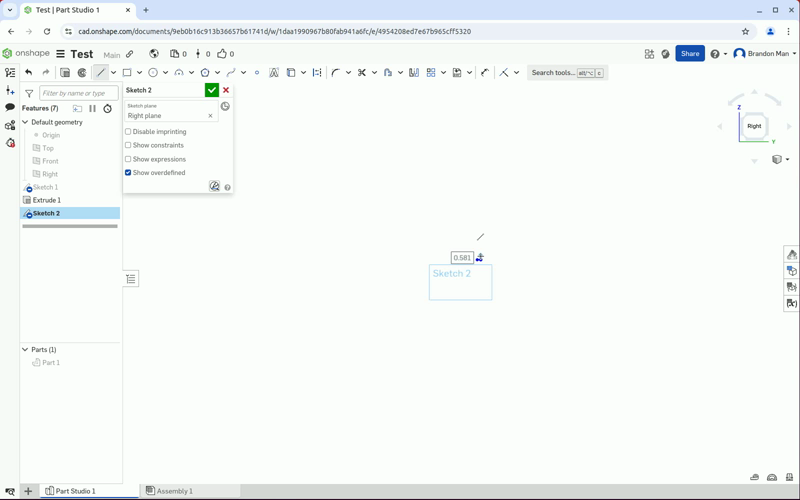
key_down(shift)
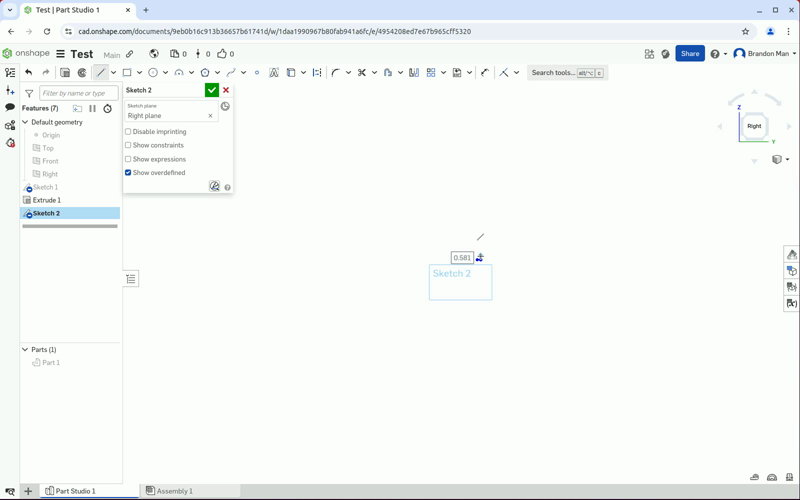
mouse_move(510, 255)
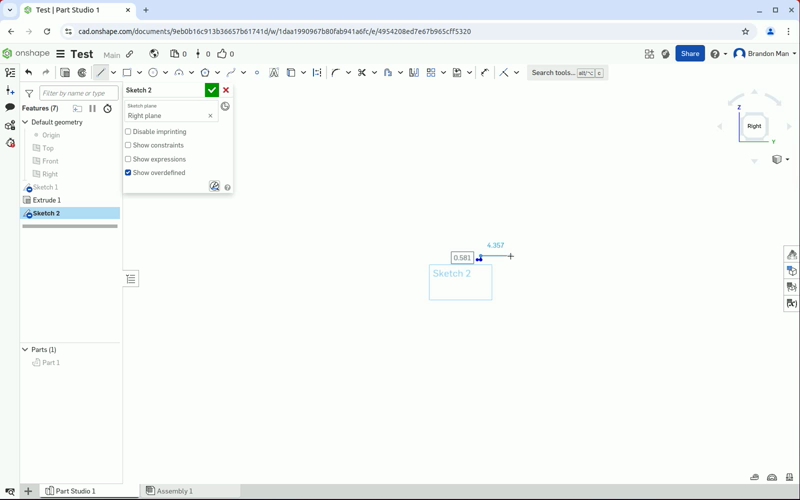
mouse_move(477, 255)
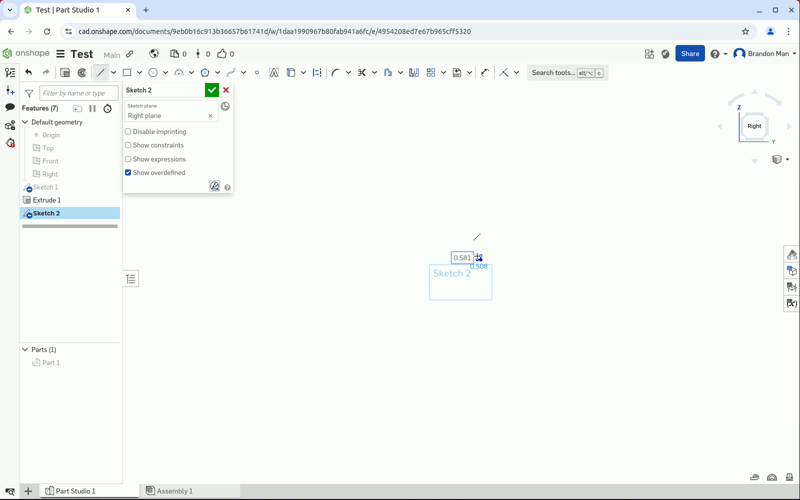
scroll(6)
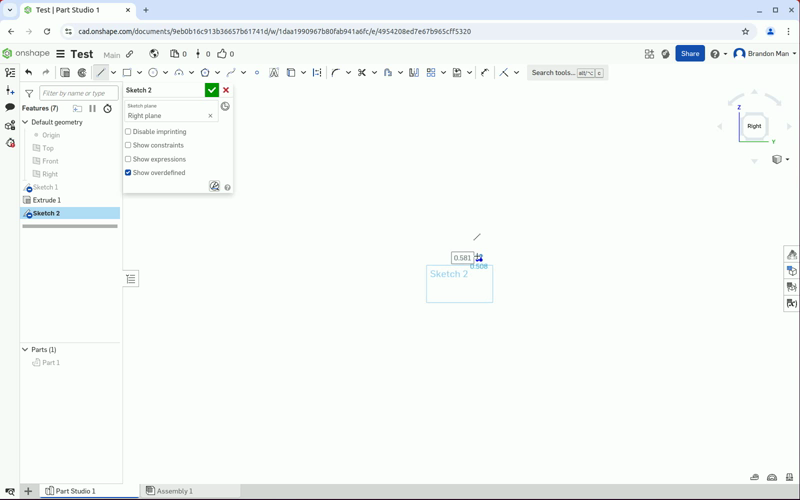
scroll(6)
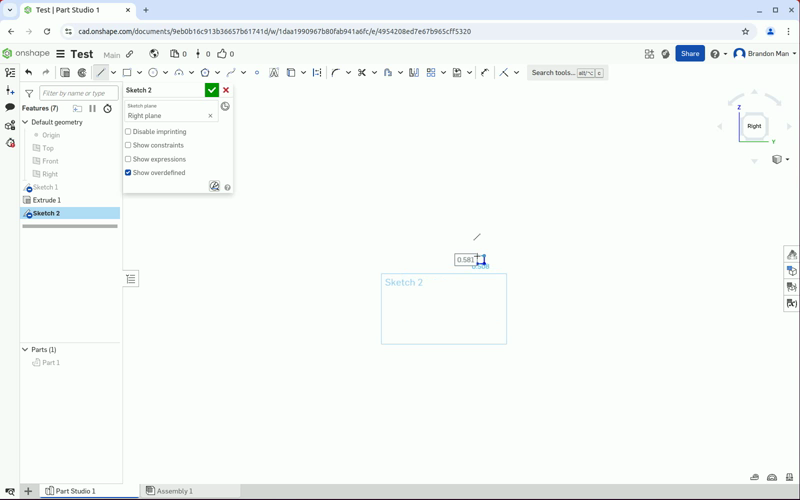
scroll(6)
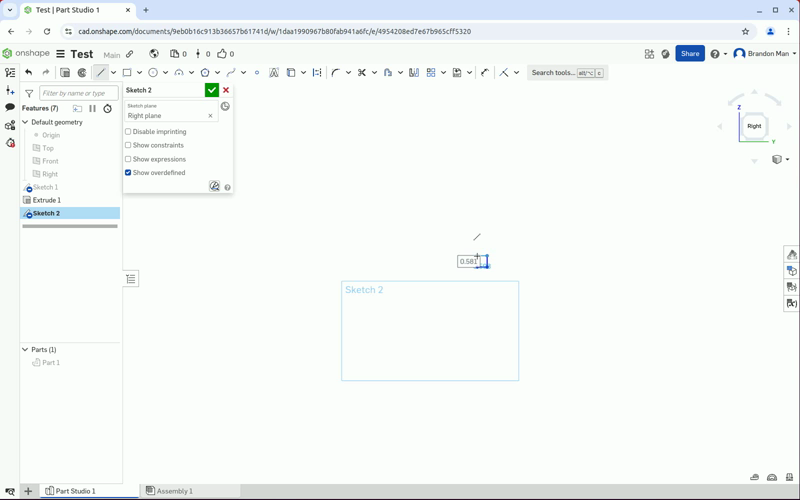
scroll(6)
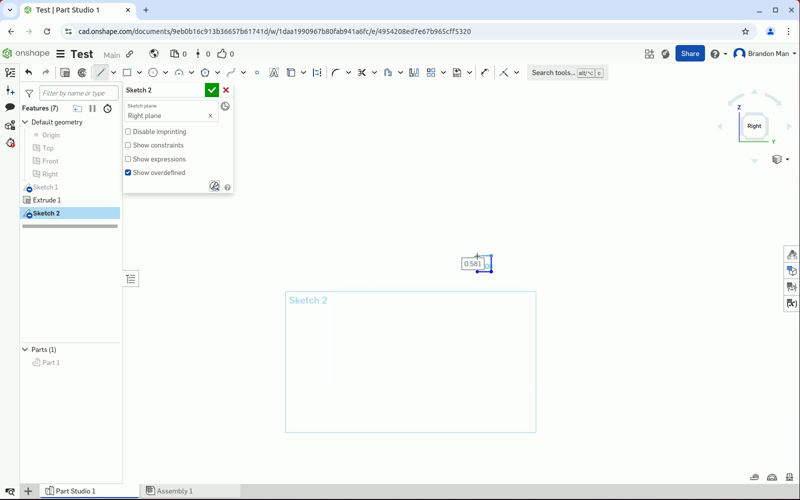
scroll(6)
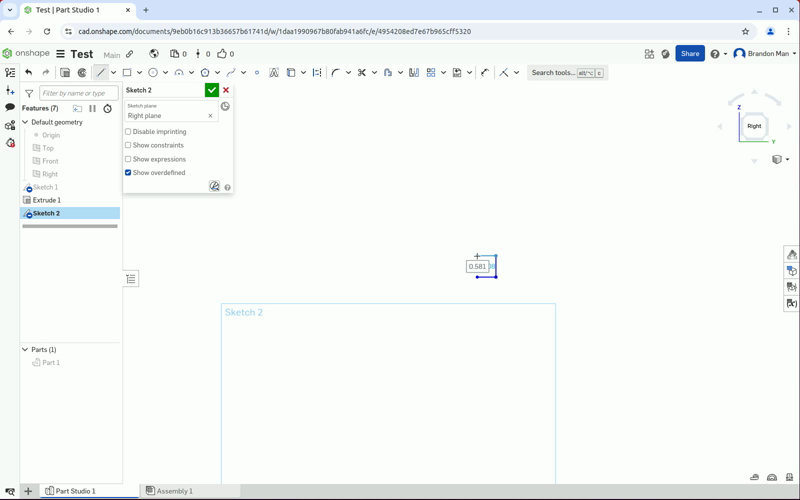
scroll(6)
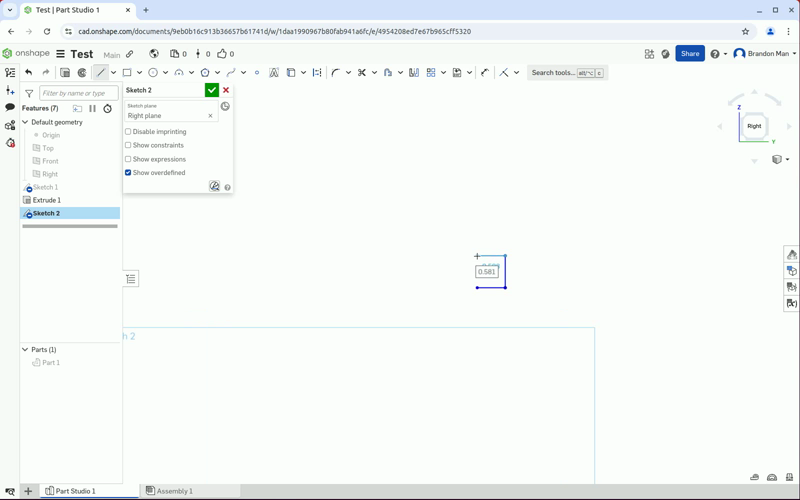
scroll(6)
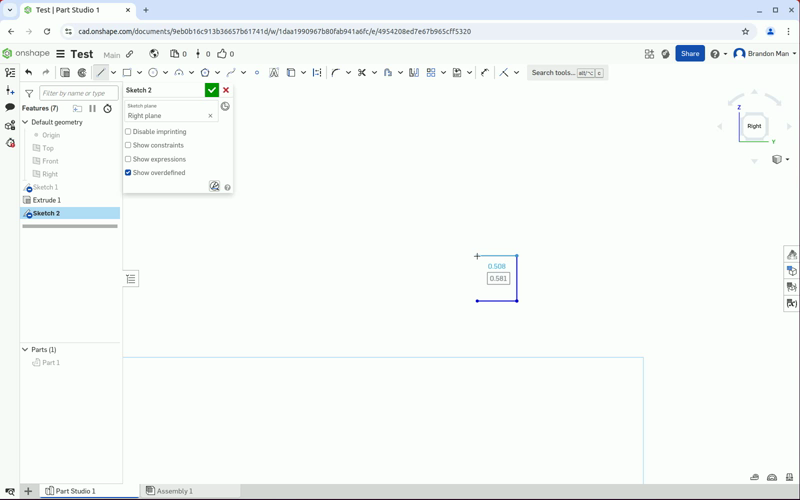
click(477, 255)
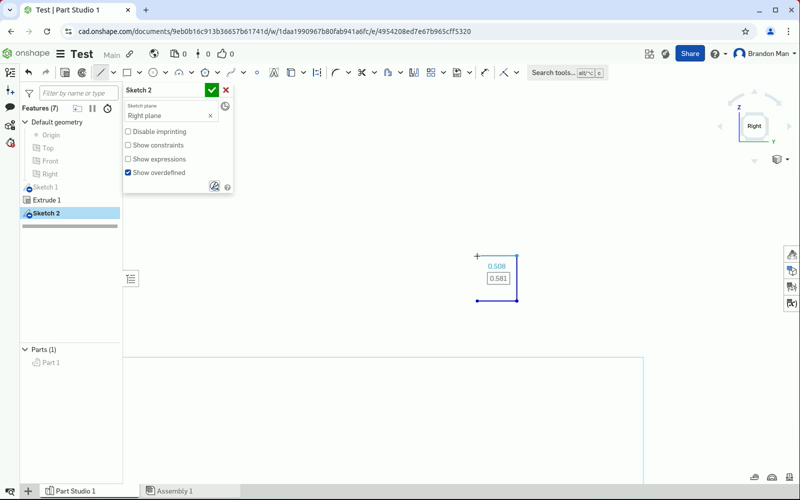
scroll(-6)
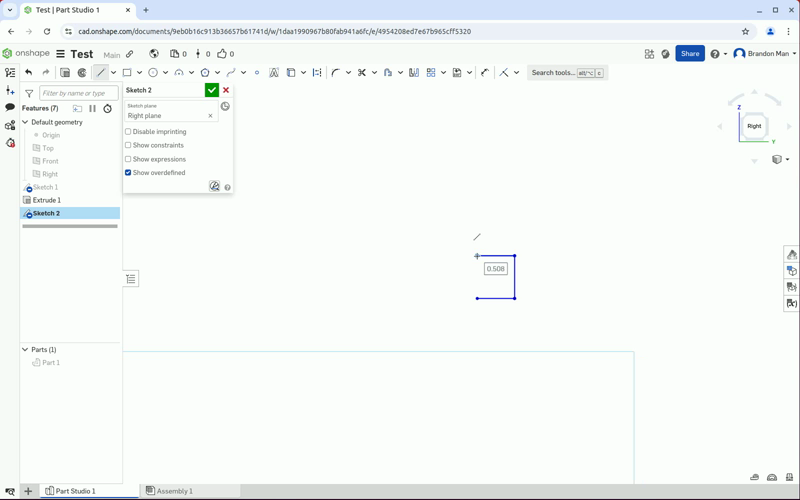
scroll(-6)
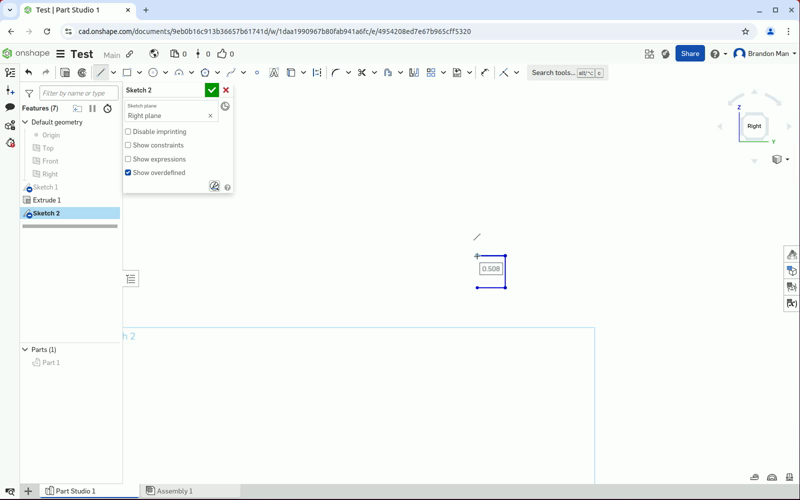
scroll(-6)
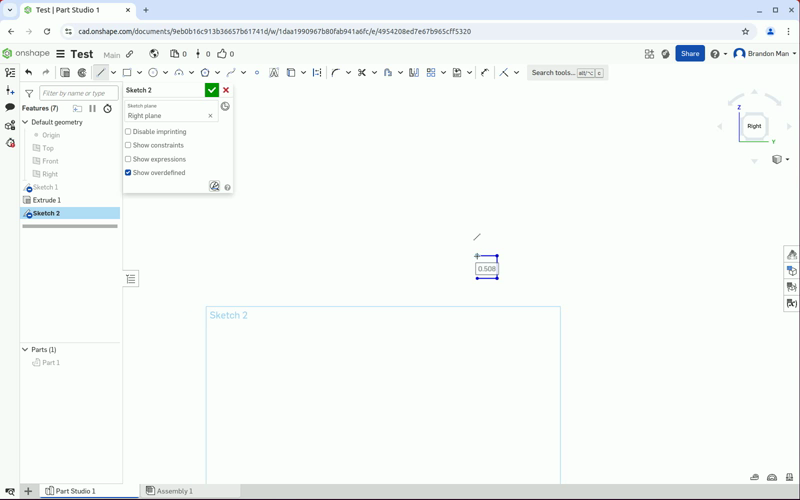
scroll(-6)
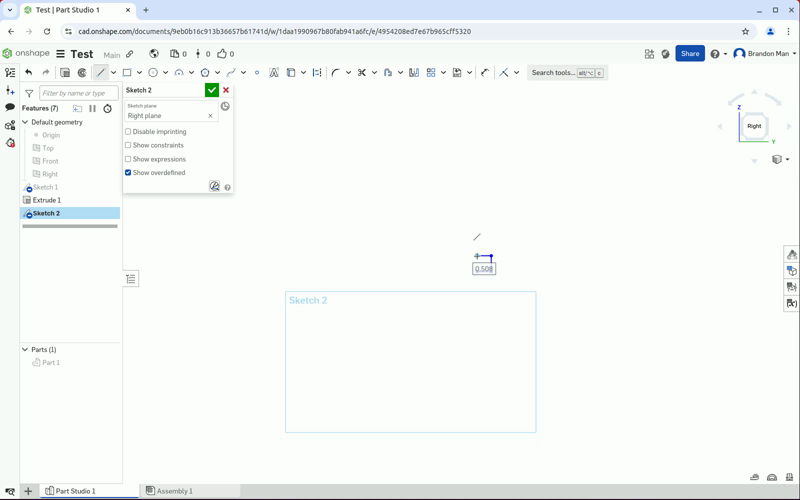
scroll(-6)
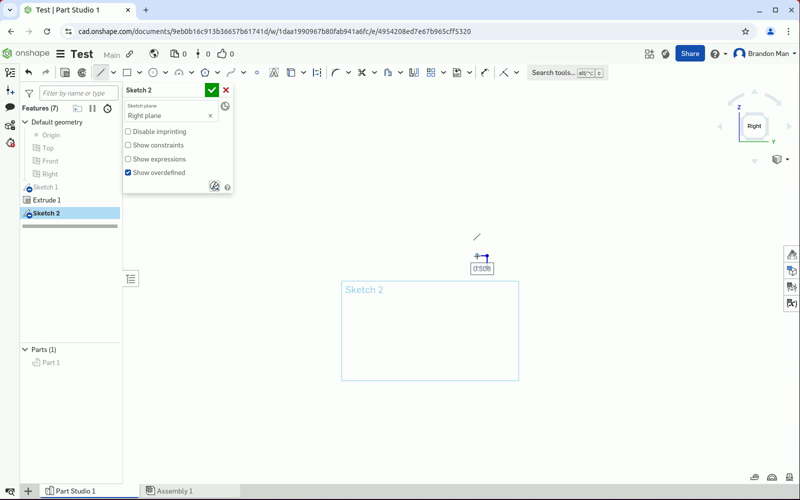
scroll(-6)
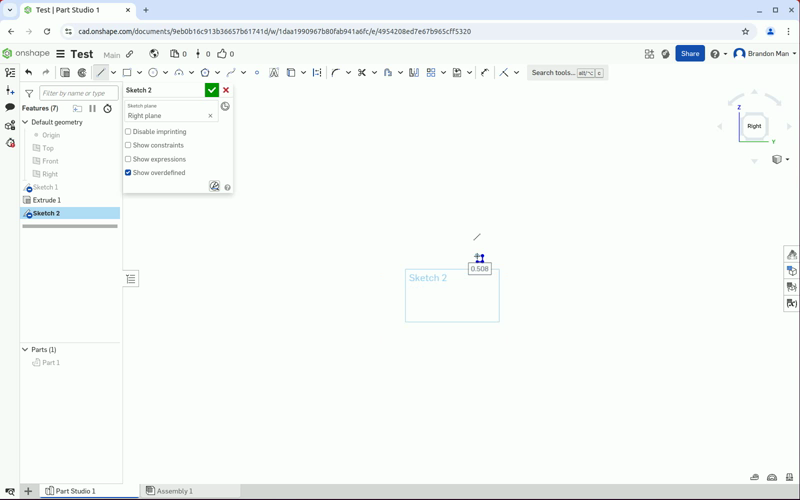
scroll(-6)
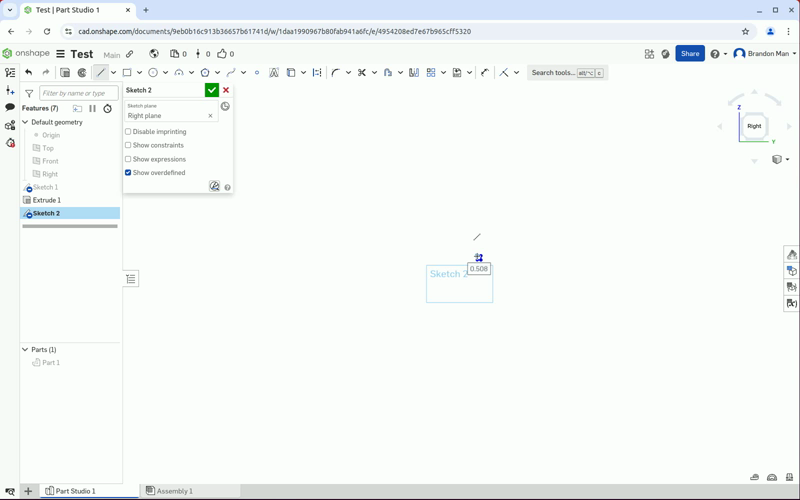
key_up(shift)
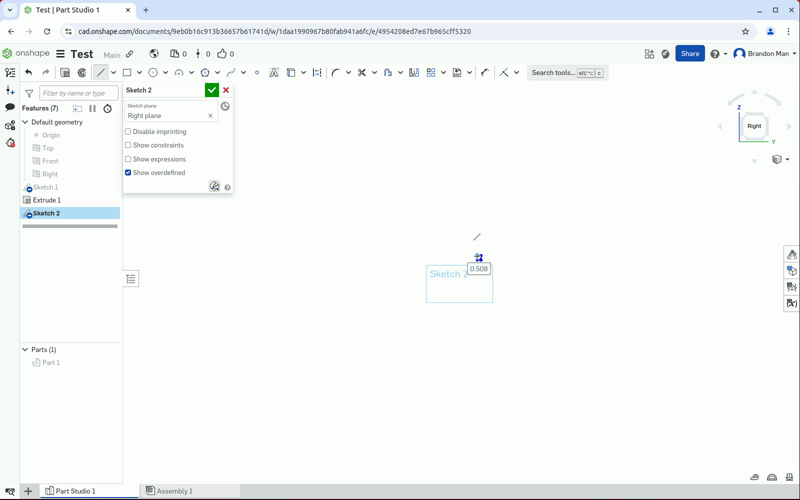
mouse_move(507, 255)
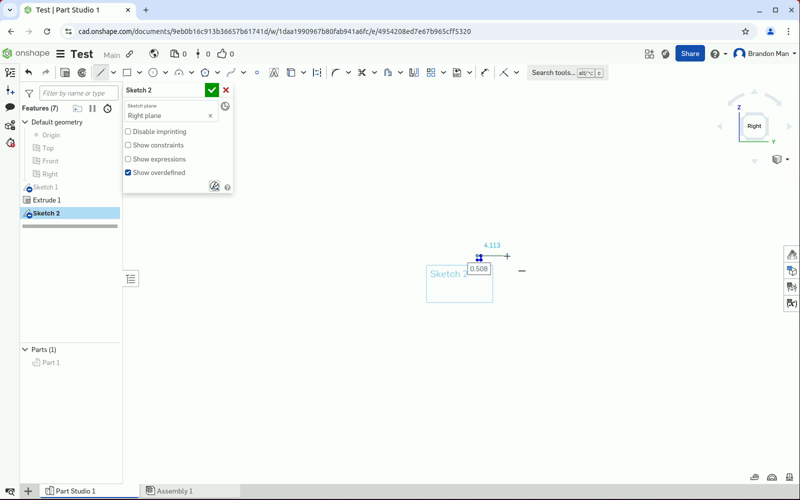
key_down(shift)
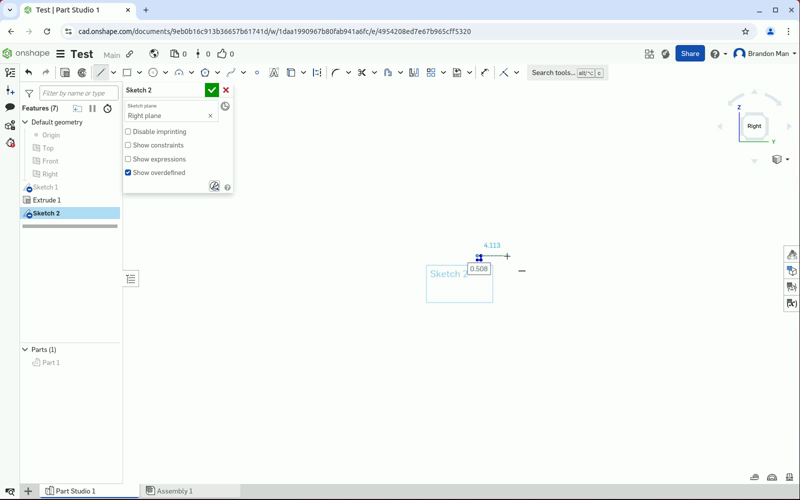
mouse_move(477, 259)
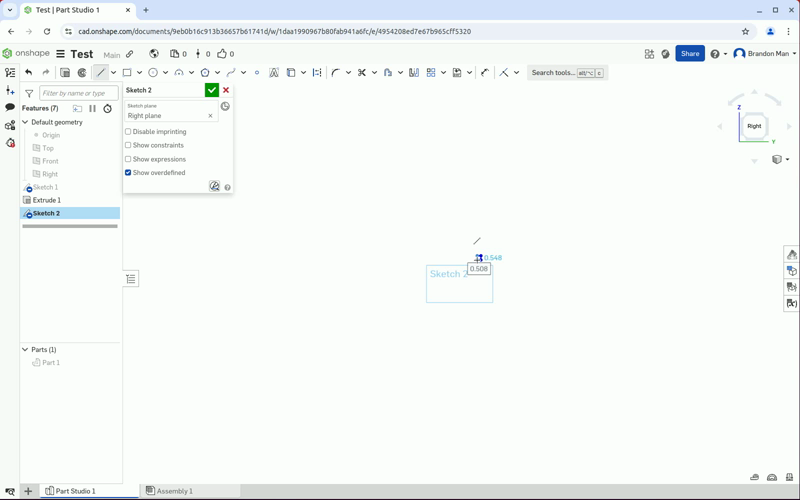
scroll(6)
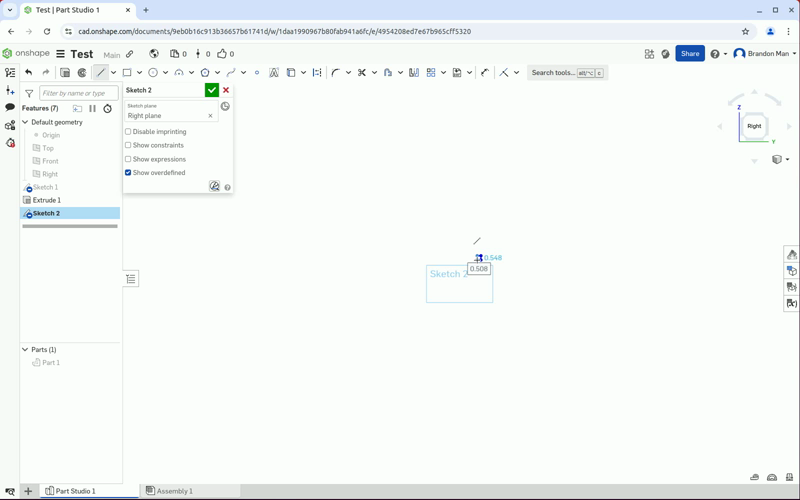
scroll(6)
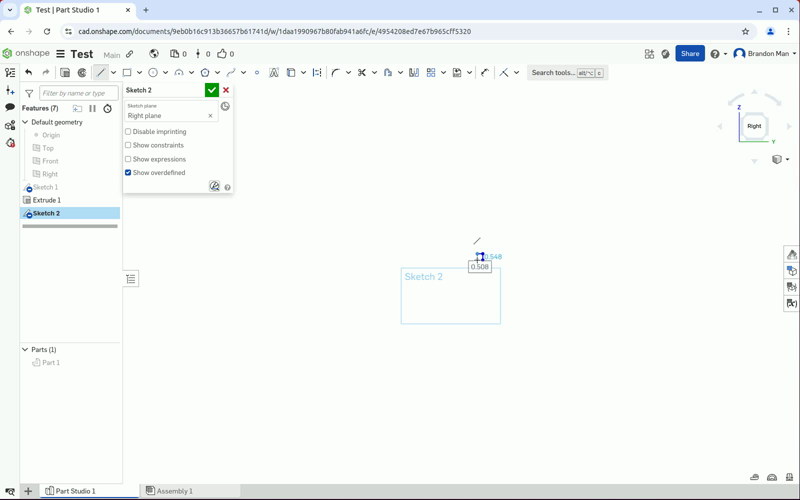
scroll(6)
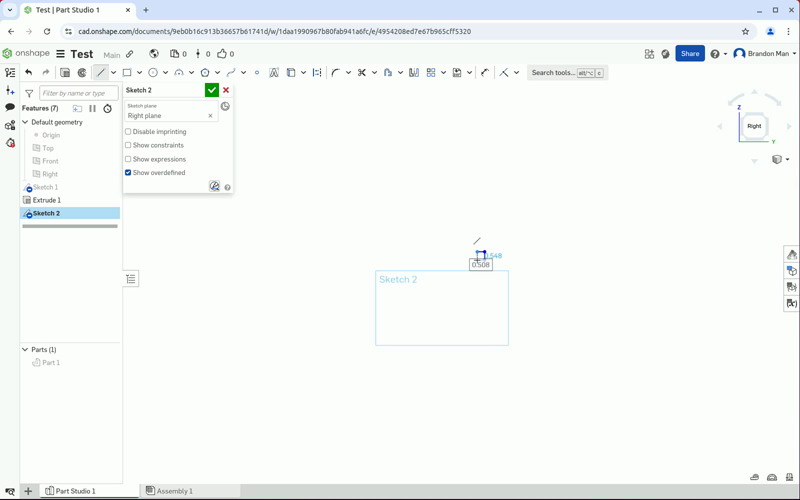
scroll(6)
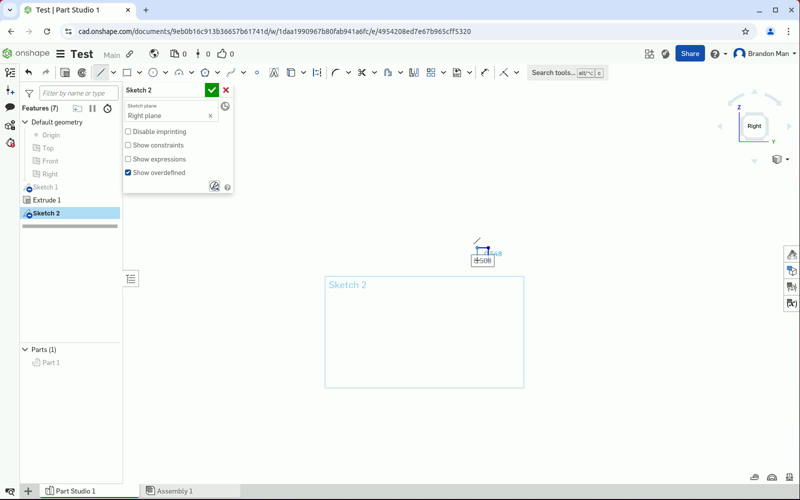
scroll(6)
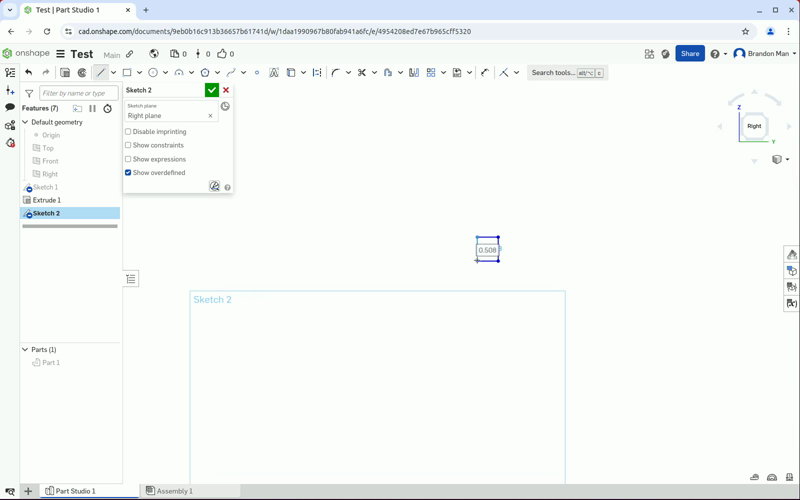
scroll(6)
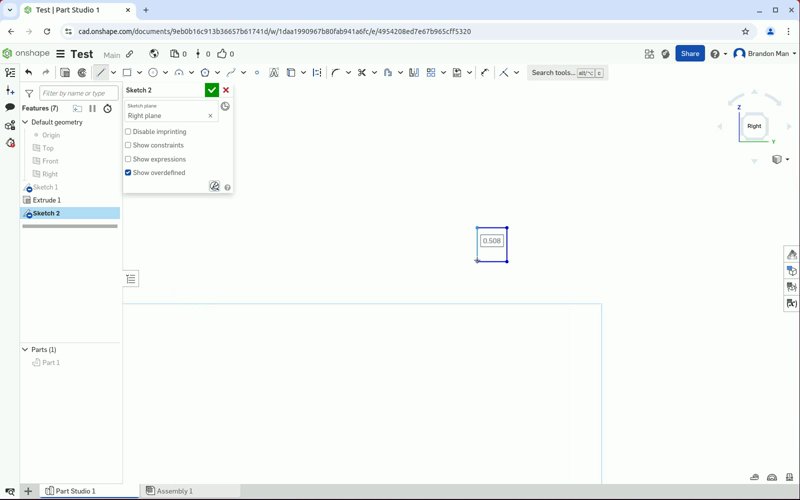
scroll(6)
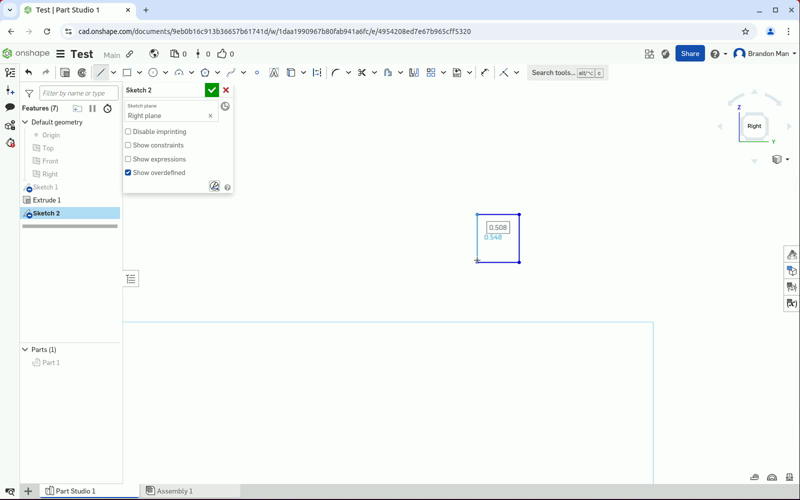
key_up(shift)
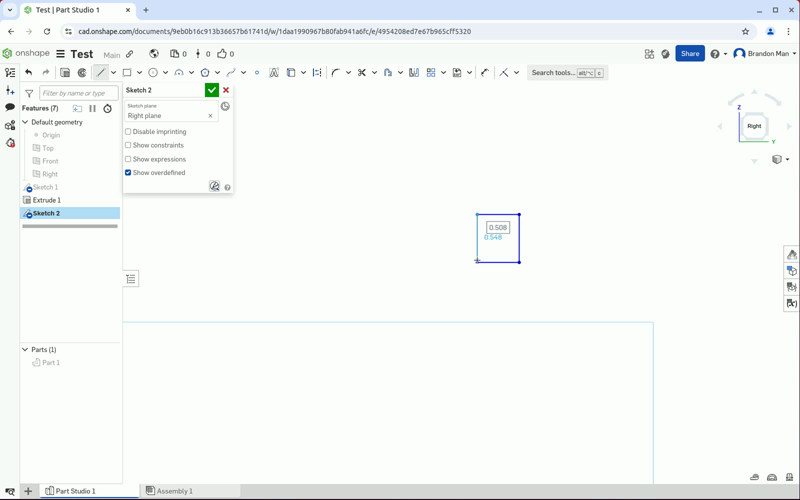
click(477, 259)
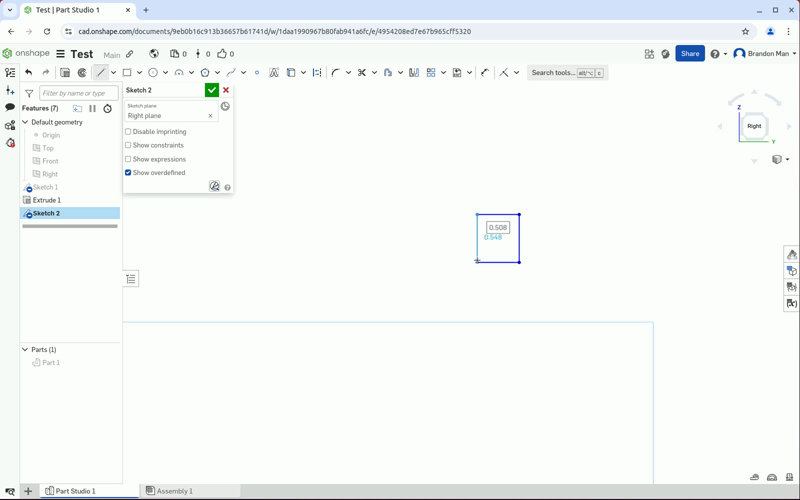
scroll(-6)
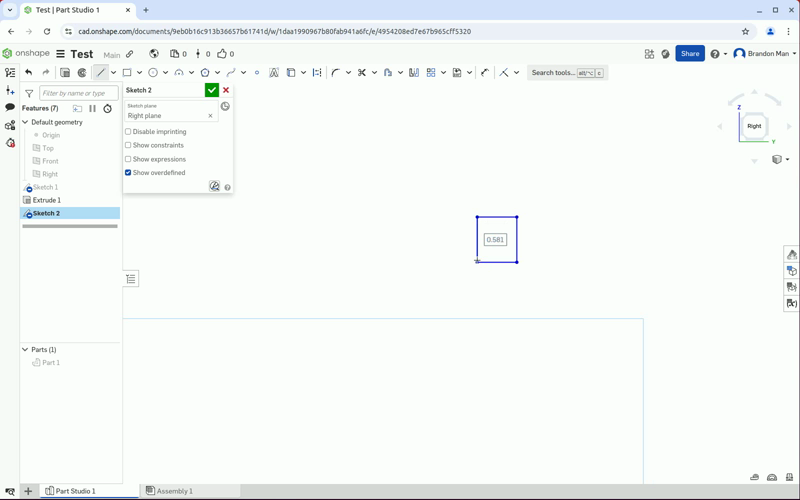
scroll(-6)
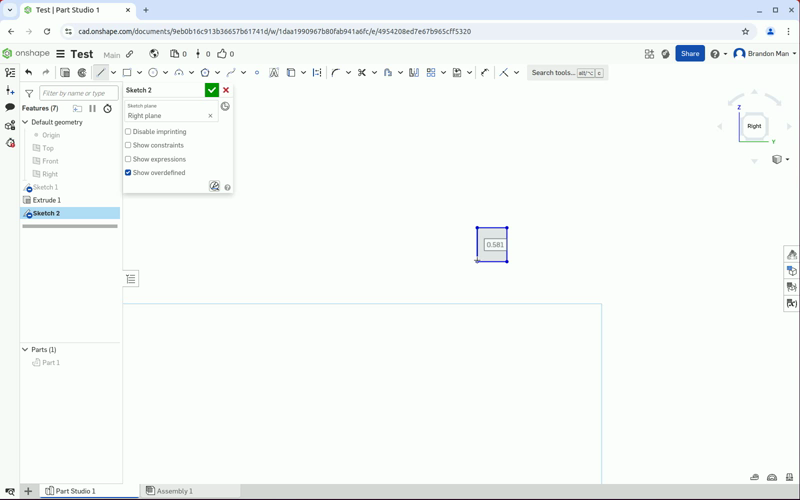
scroll(-6)
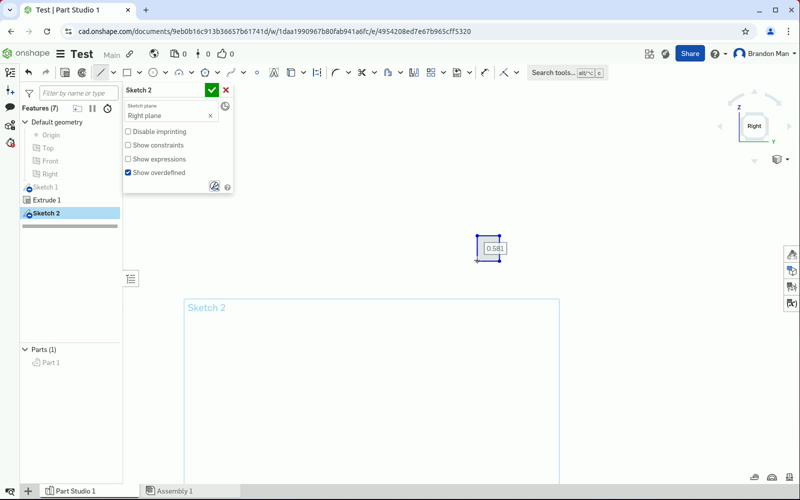
scroll(-6)
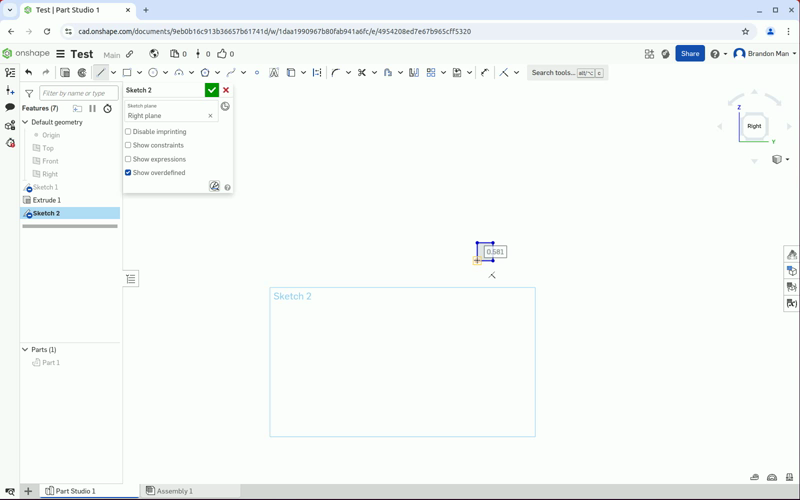
scroll(-6)
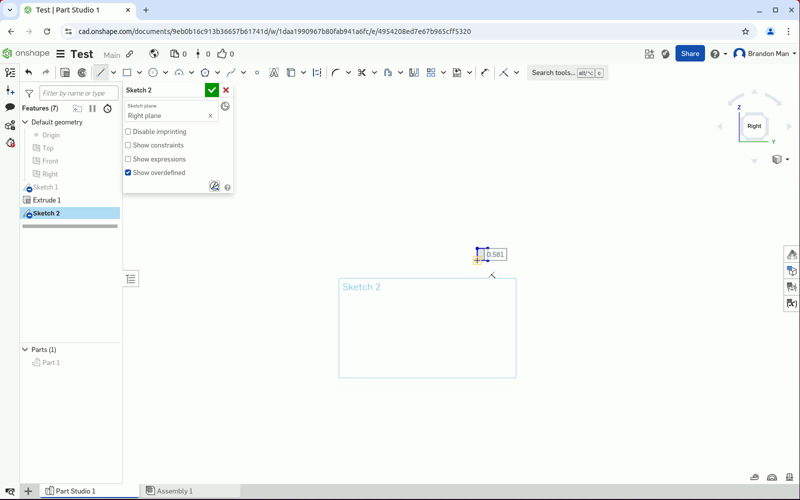
scroll(-6)
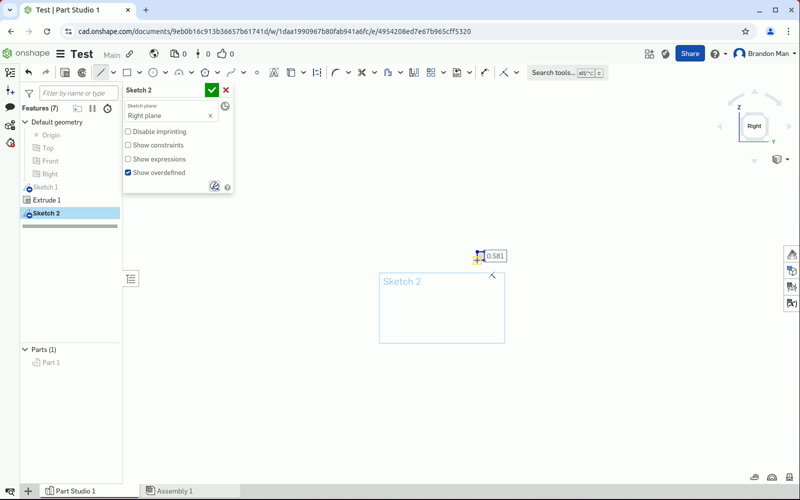
scroll(-6)
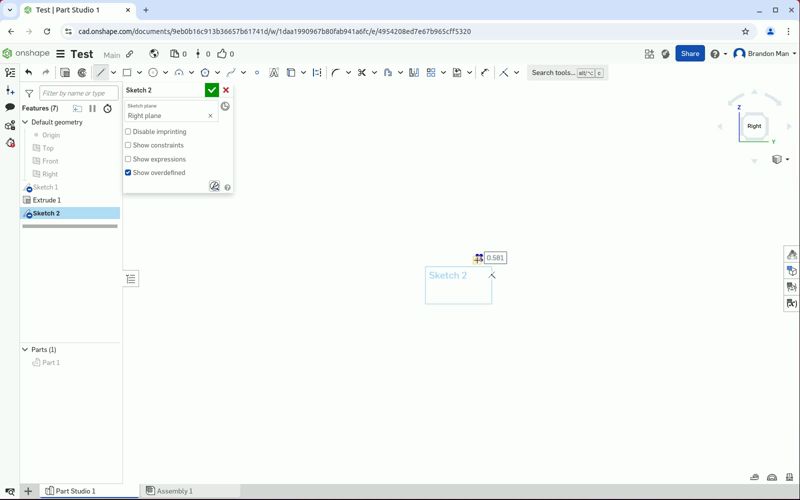
key(esc)
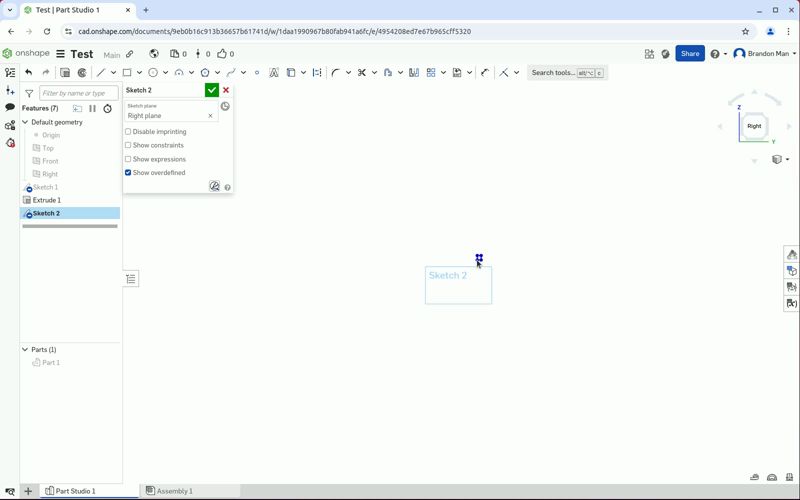
key(l)
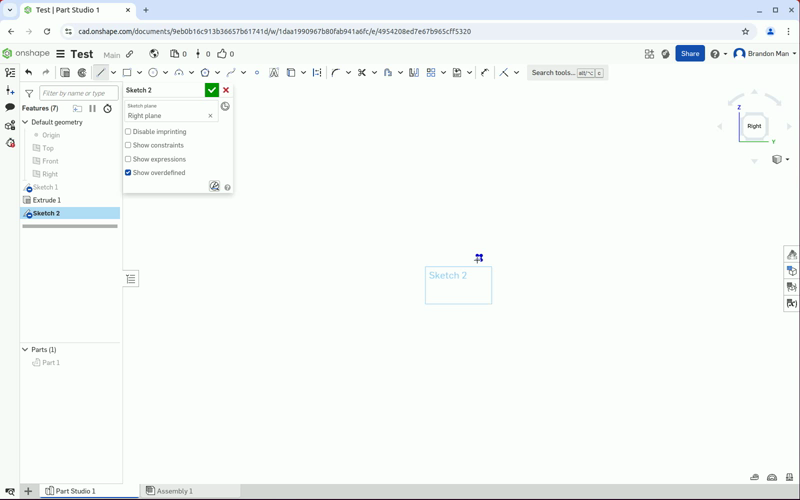
key_down(shift)
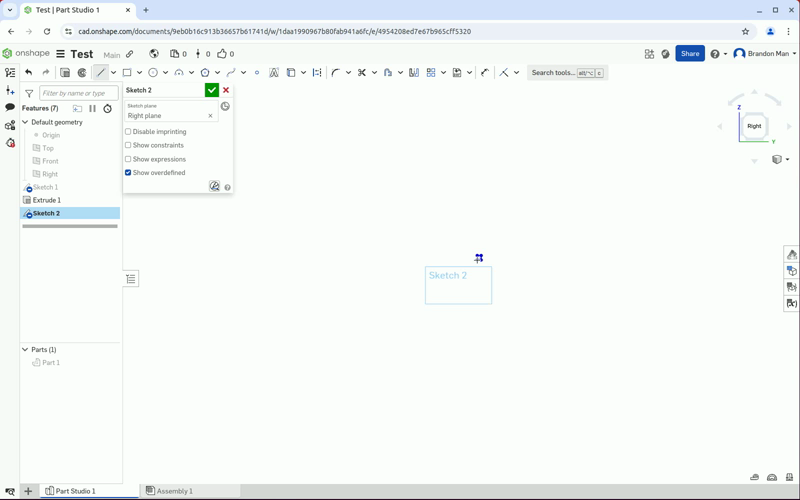
mouse_move(477, 259)
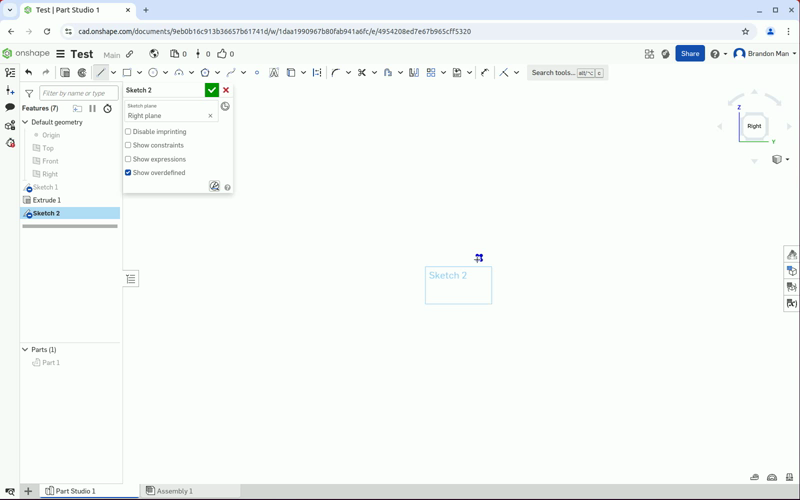
scroll(6)
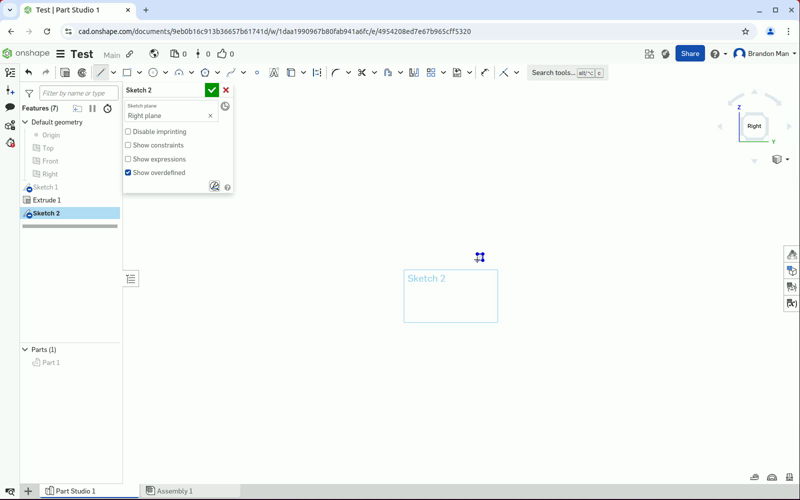
scroll(6)
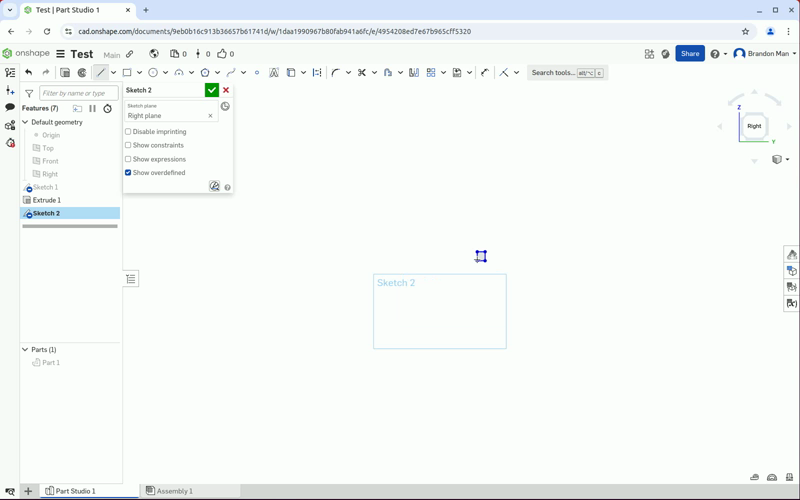
scroll(6)
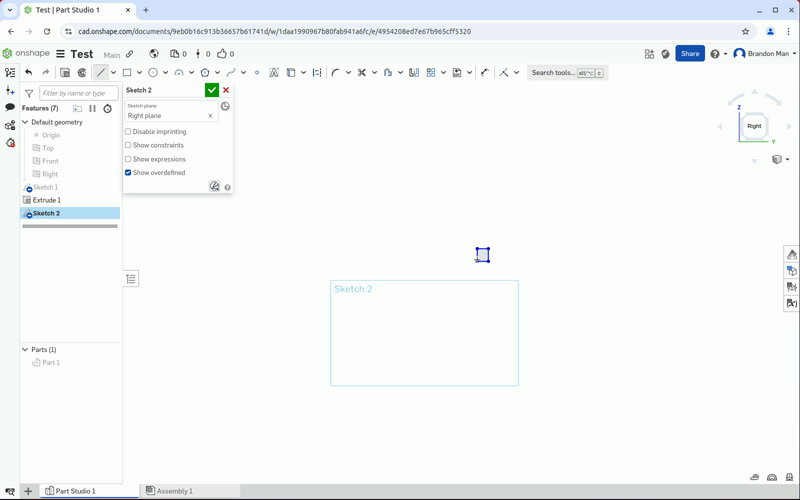
scroll(6)
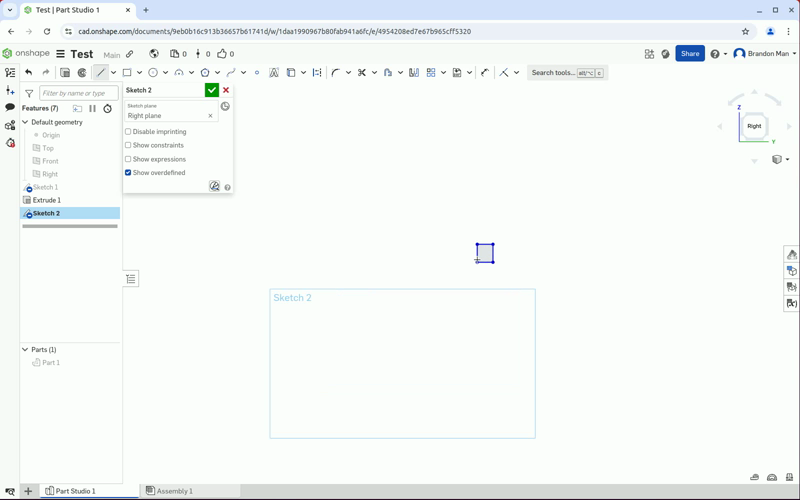
scroll(6)
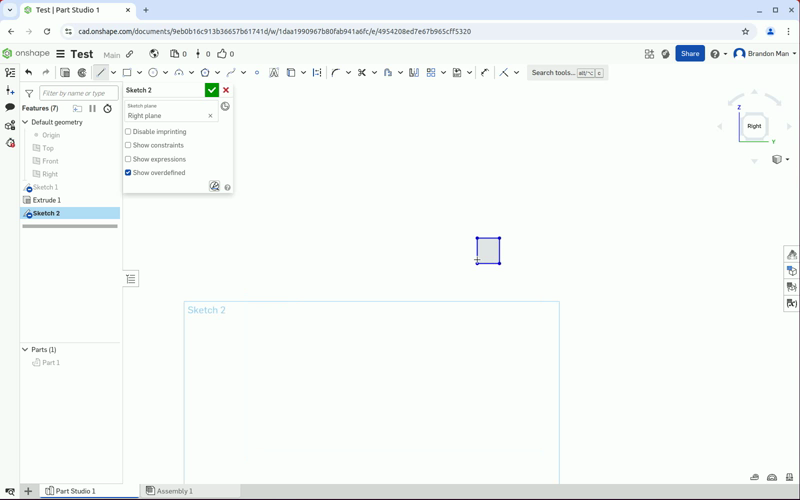
scroll(6)
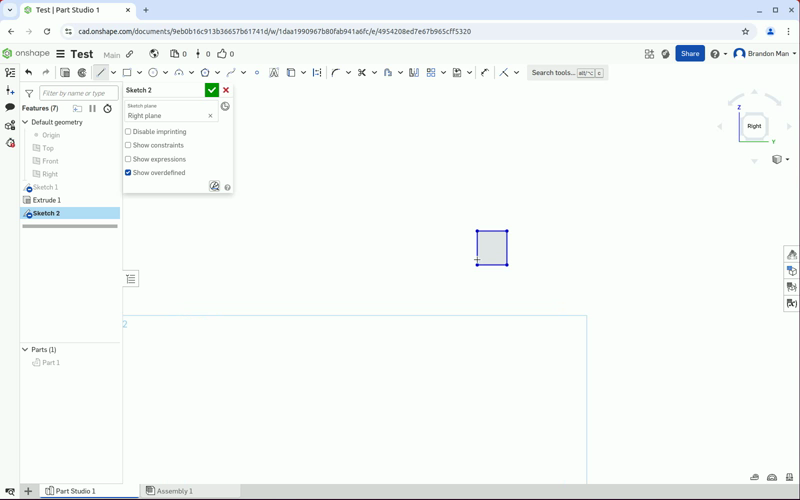
scroll(6)
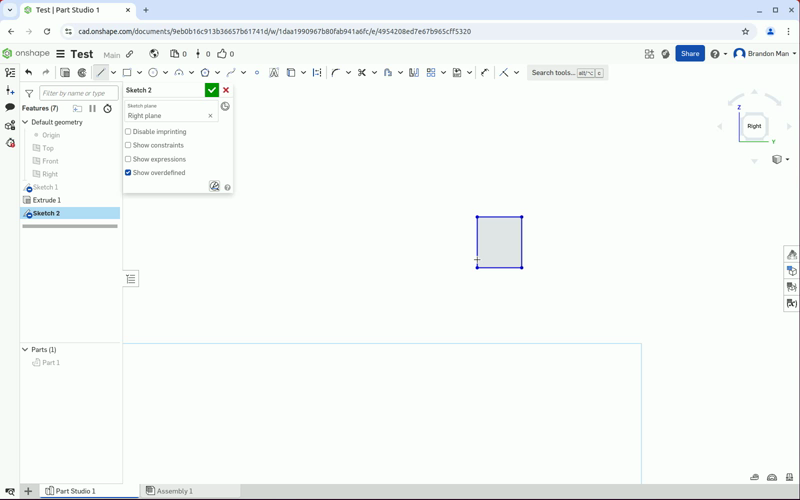
click(477, 259)
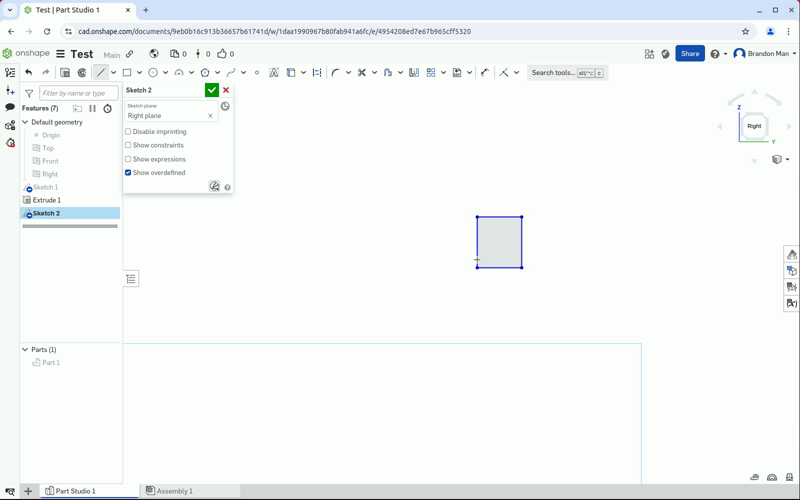
scroll(-6)
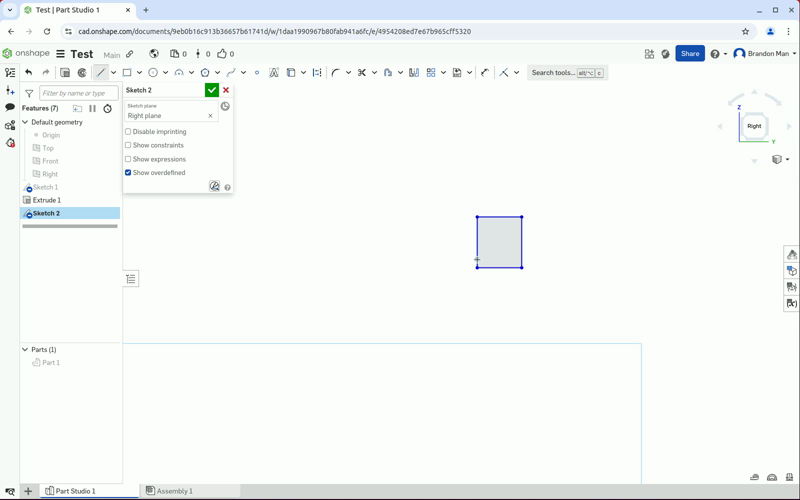
scroll(-6)
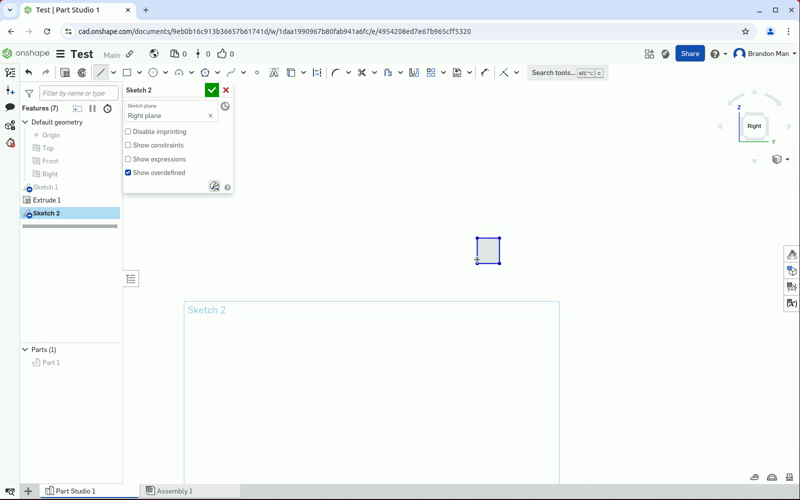
scroll(-6)
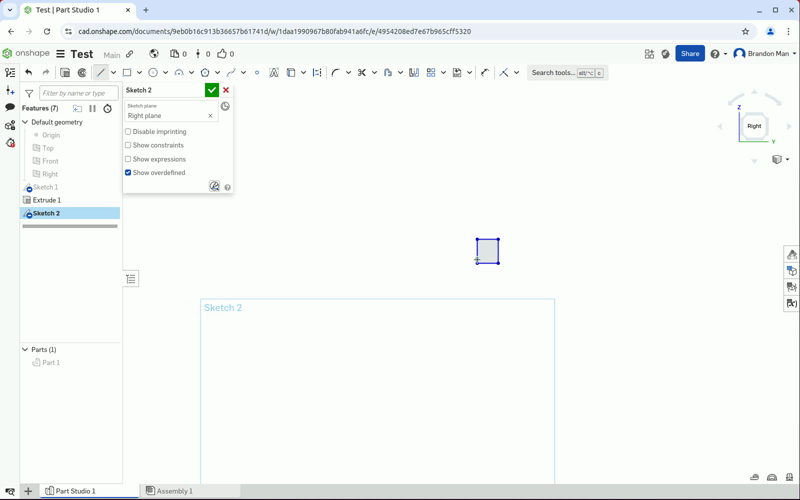
scroll(-6)
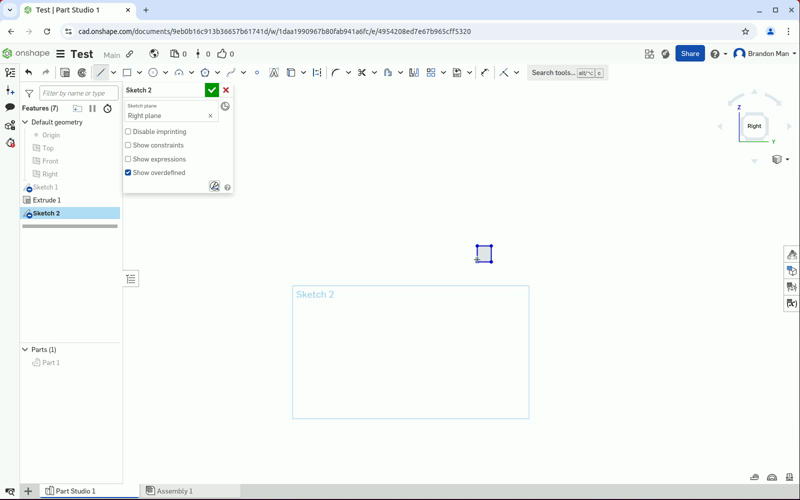
scroll(-6)
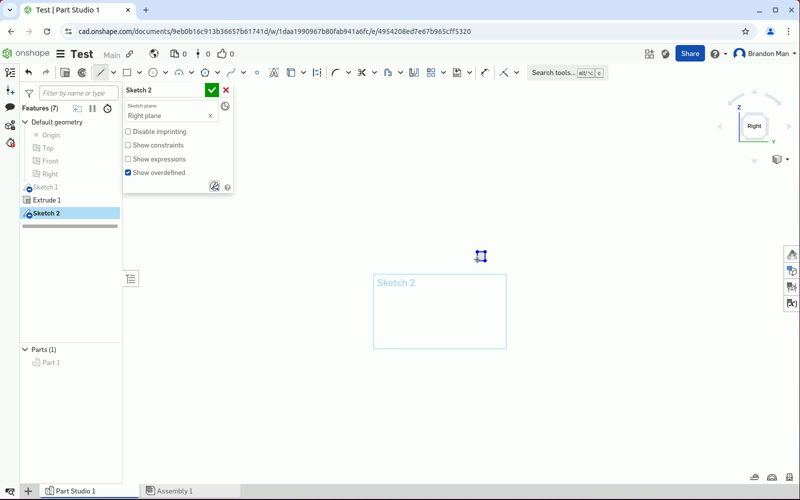
scroll(-6)
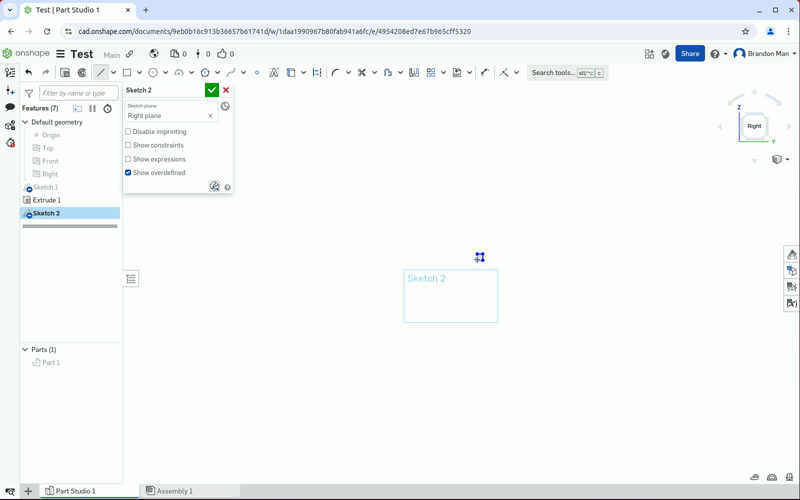
scroll(-6)
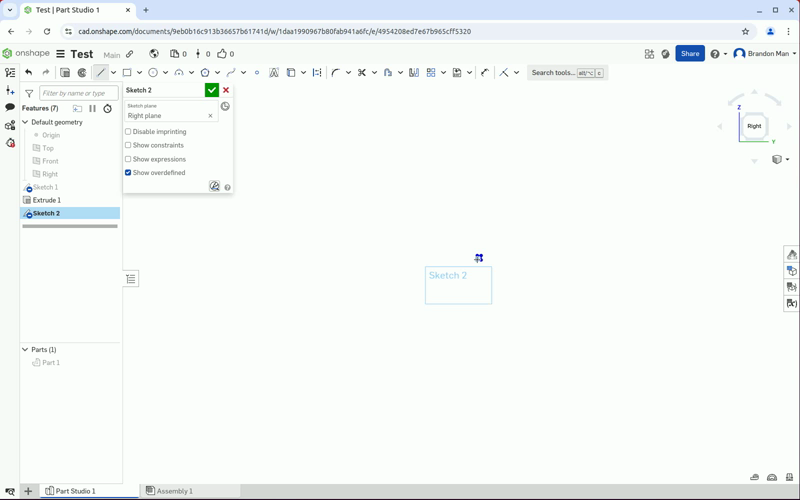
key_up(shift)
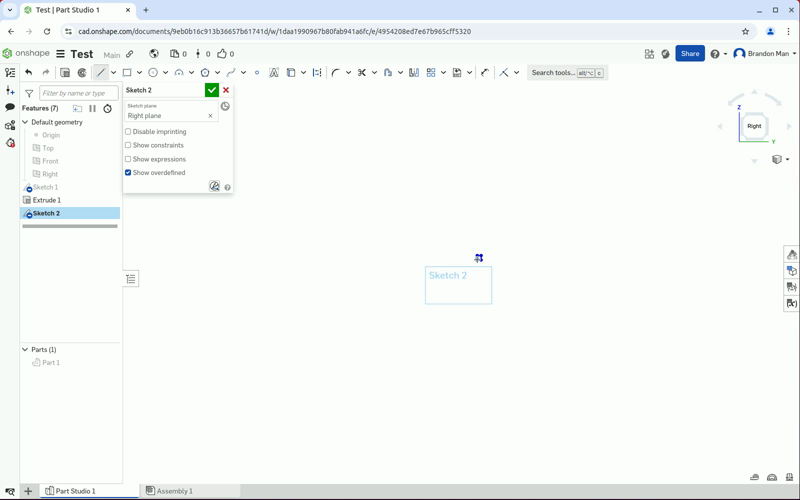
key_down(shift)
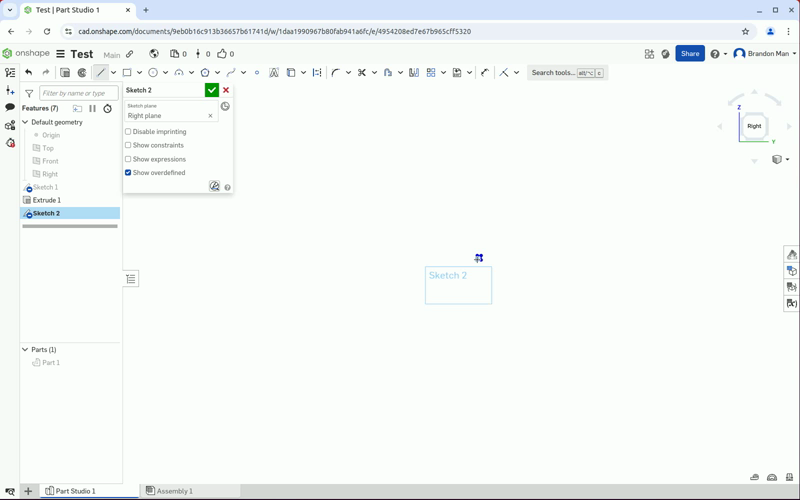
mouse_move(507, 259)
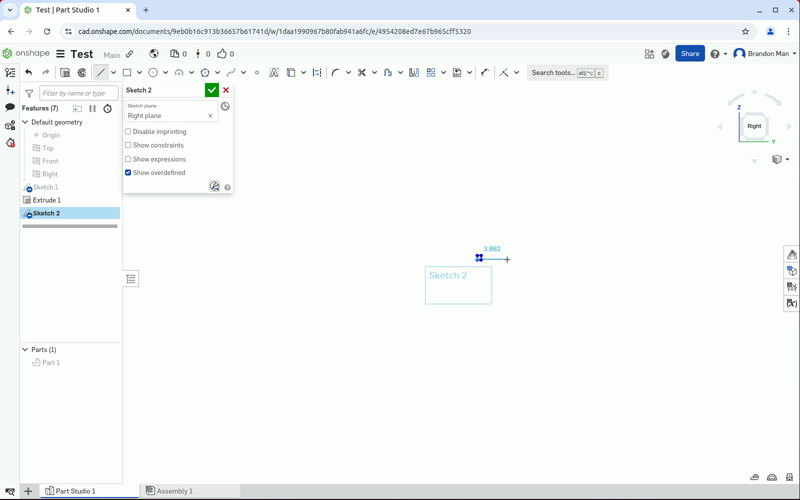
mouse_move(480, 259)
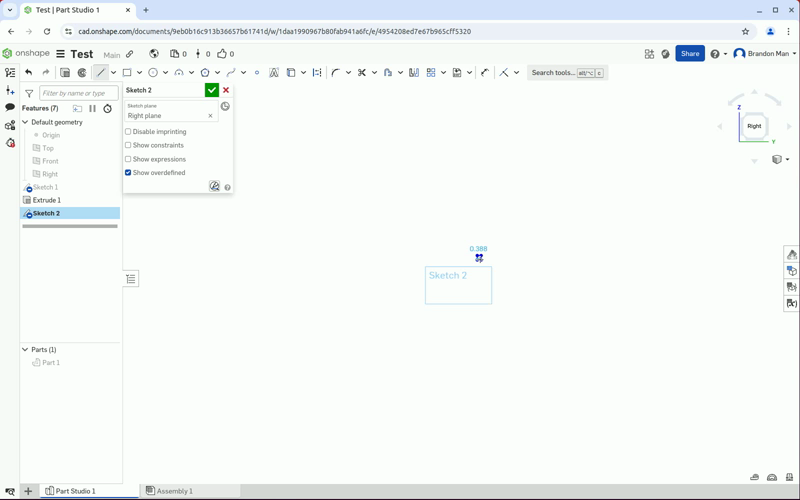
scroll(6)
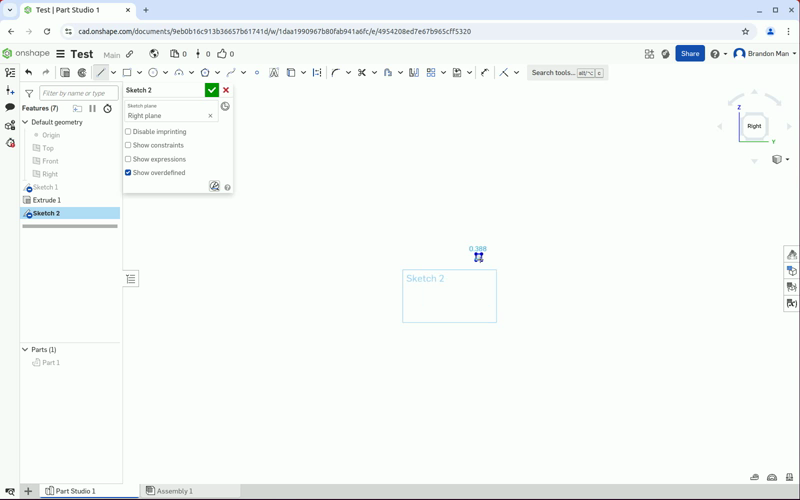
scroll(6)
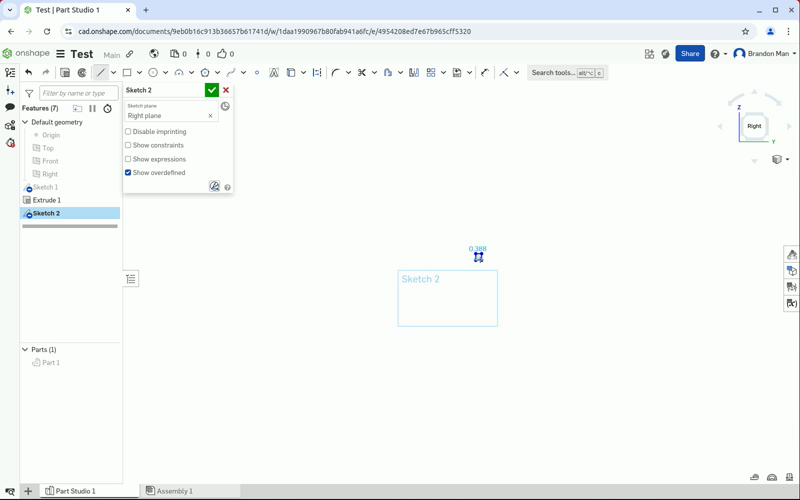
scroll(6)
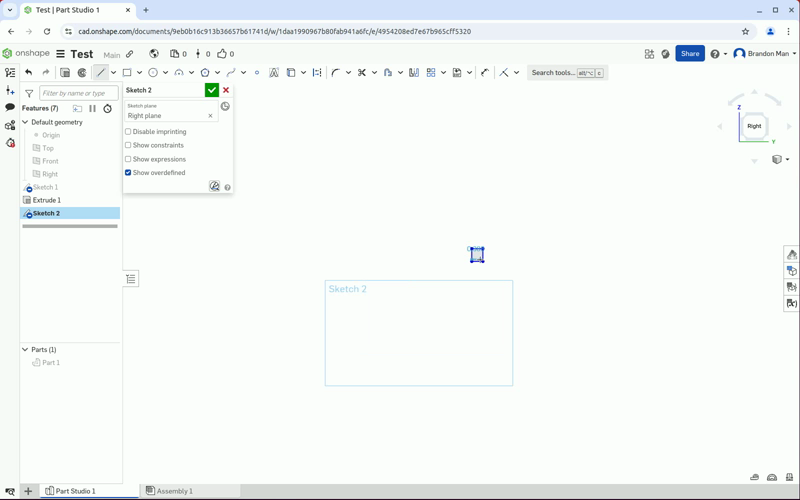
scroll(6)
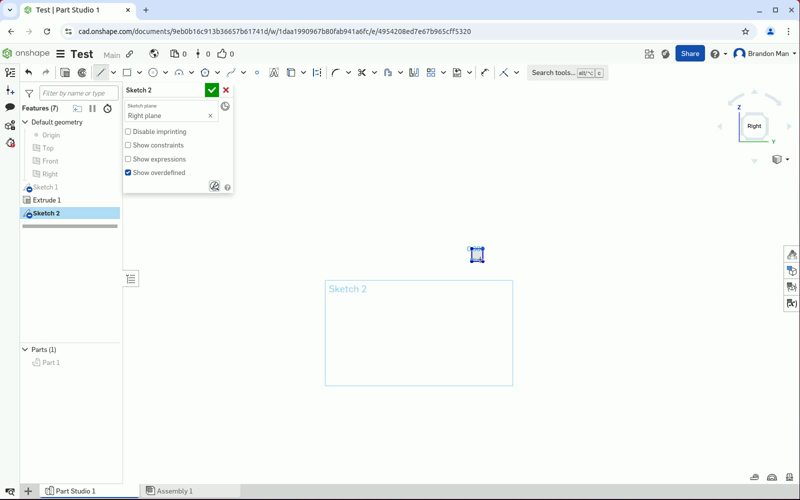
scroll(6)
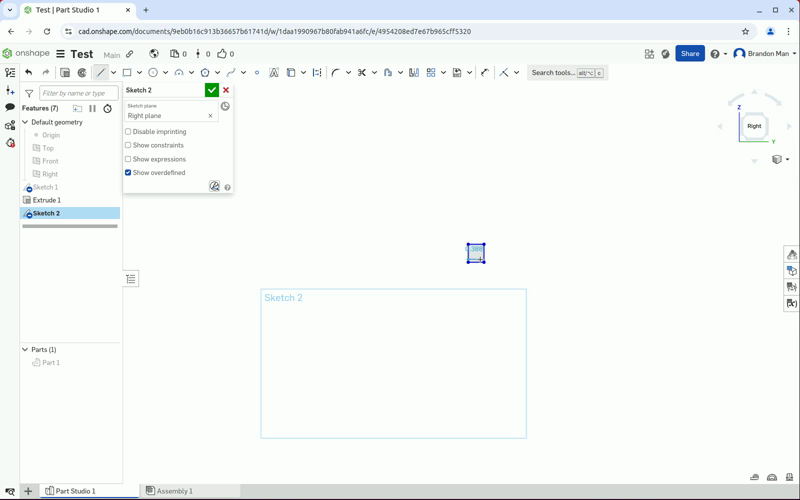
scroll(6)
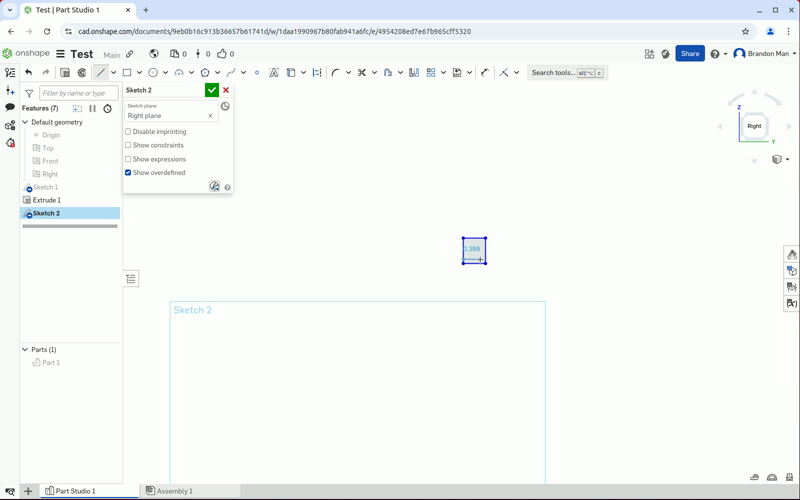
scroll(6)
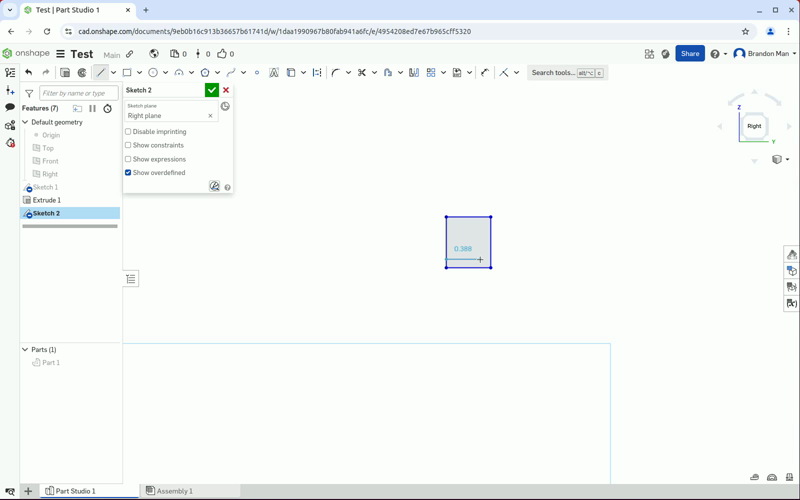
click(480, 259)
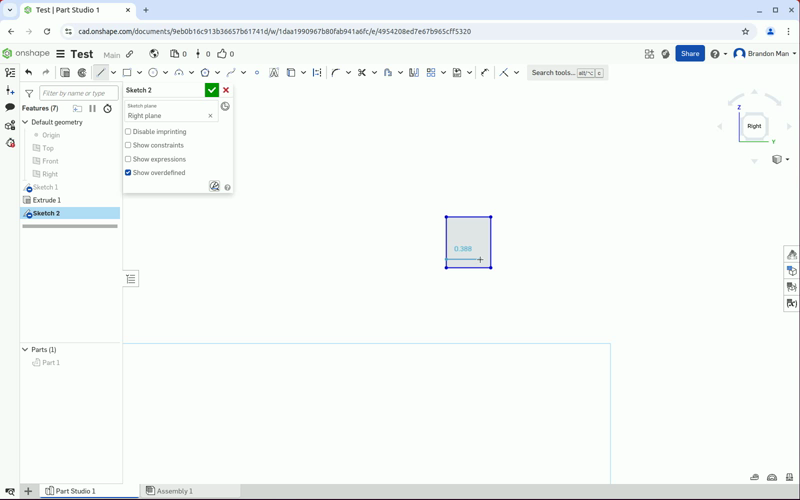
scroll(-6)
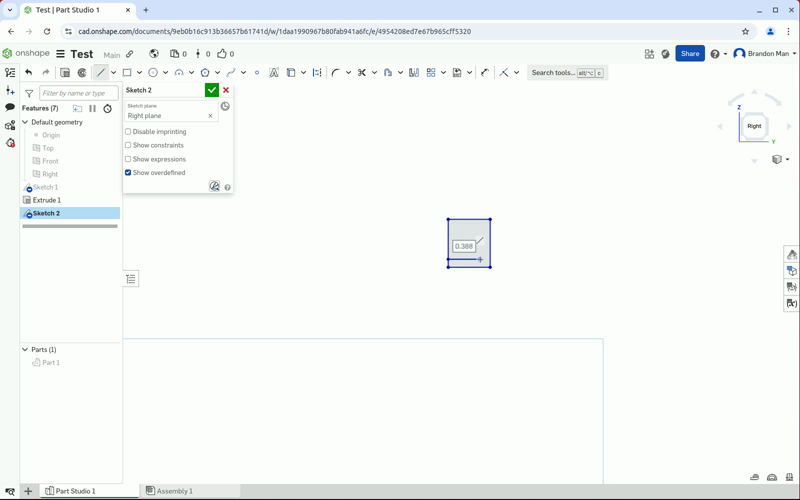
scroll(-6)
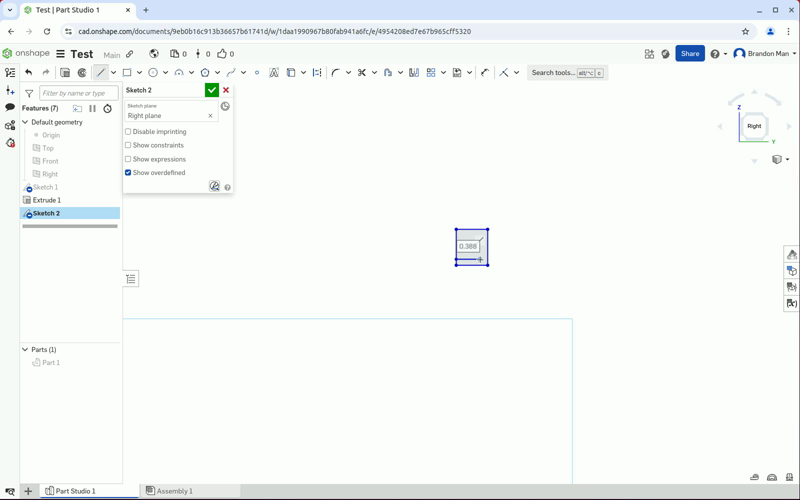
scroll(-6)
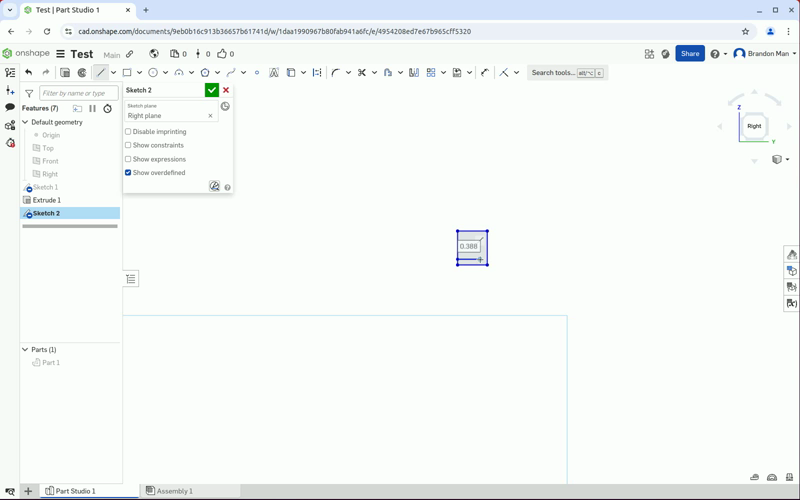
scroll(-6)
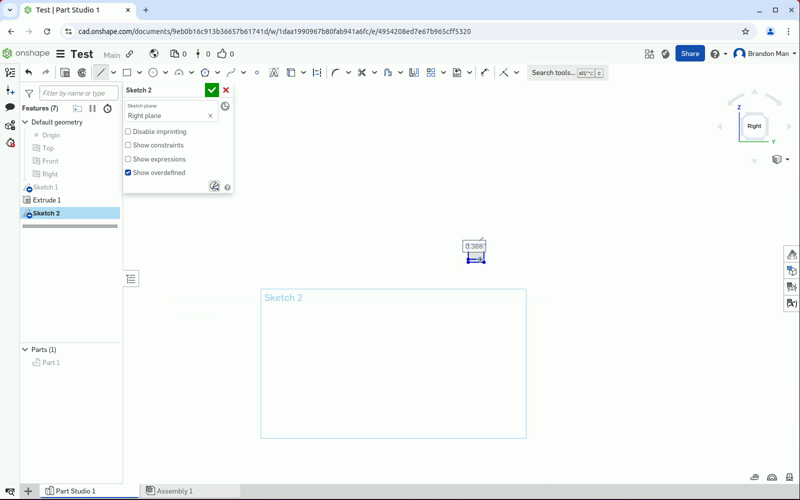
scroll(-6)
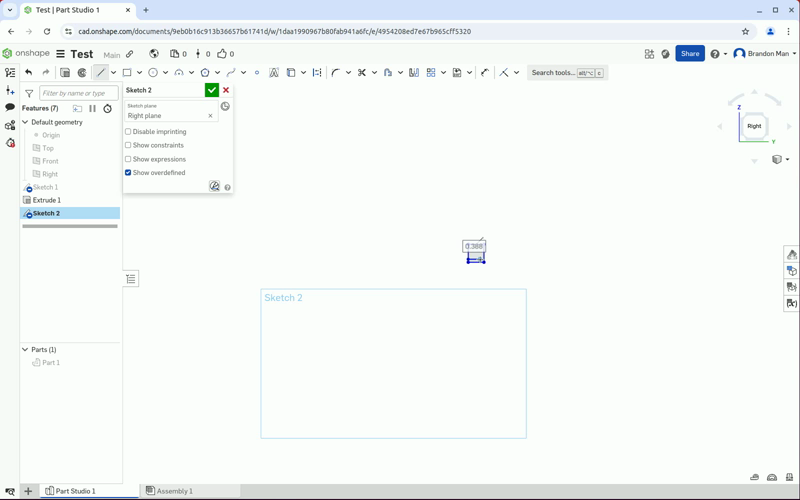
scroll(-6)
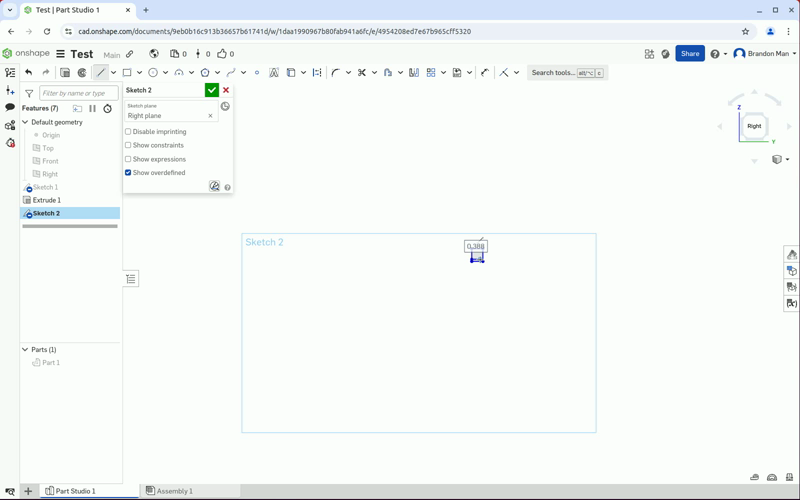
scroll(-6)
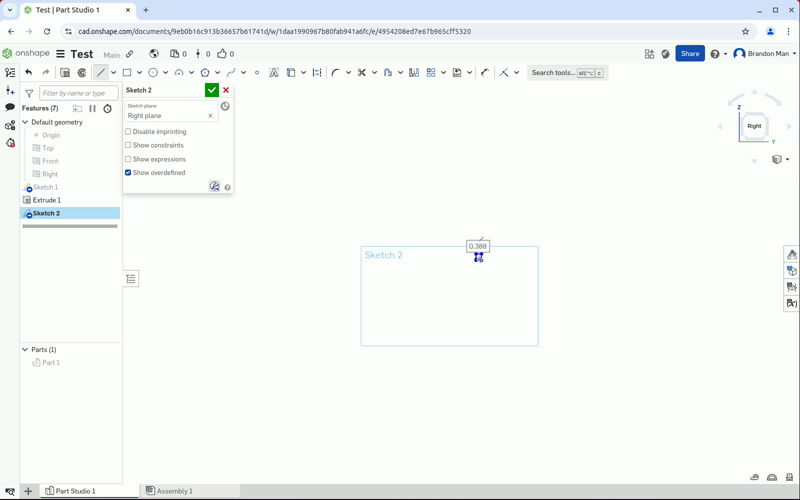
key_up(shift)
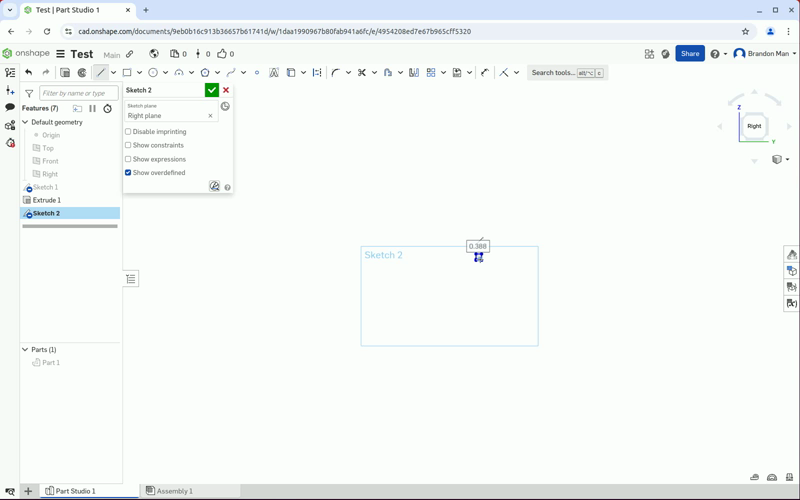
key_down(shift)
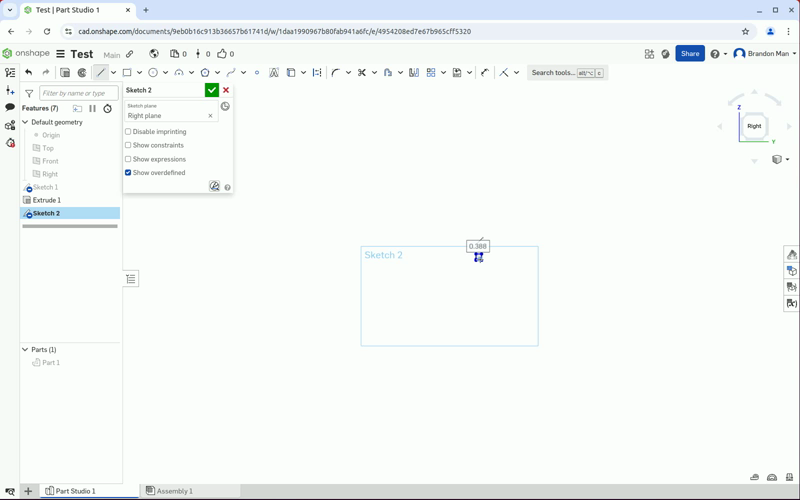
mouse_move(510, 259)
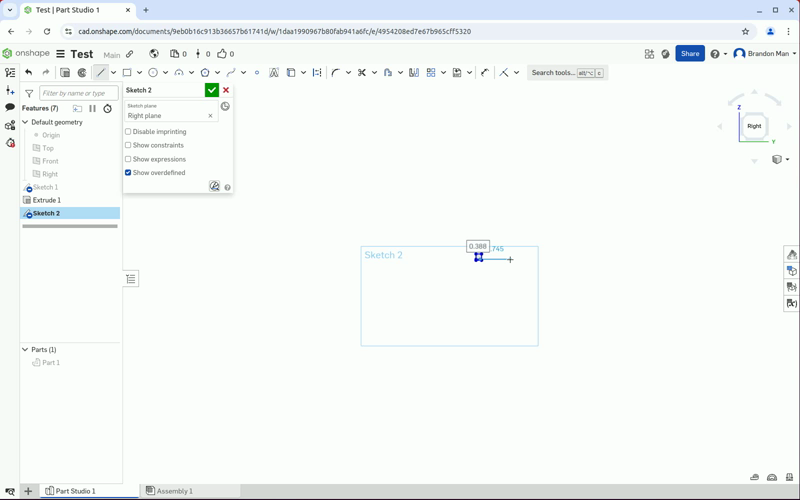
mouse_move(480, 256)
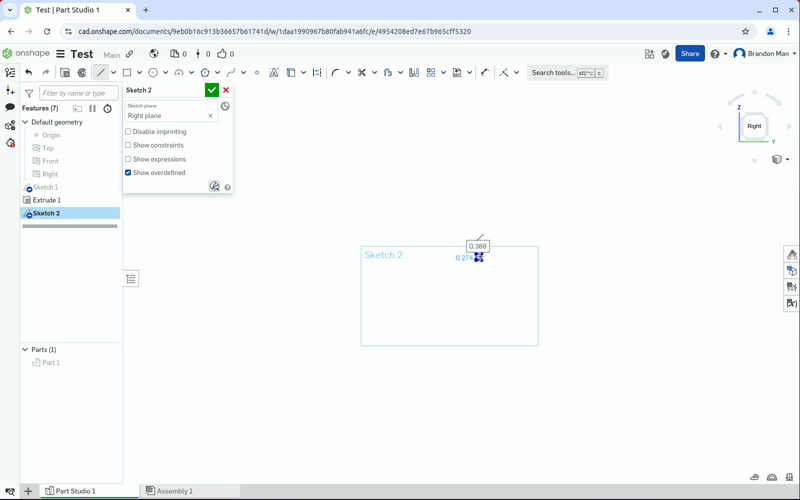
scroll(6)
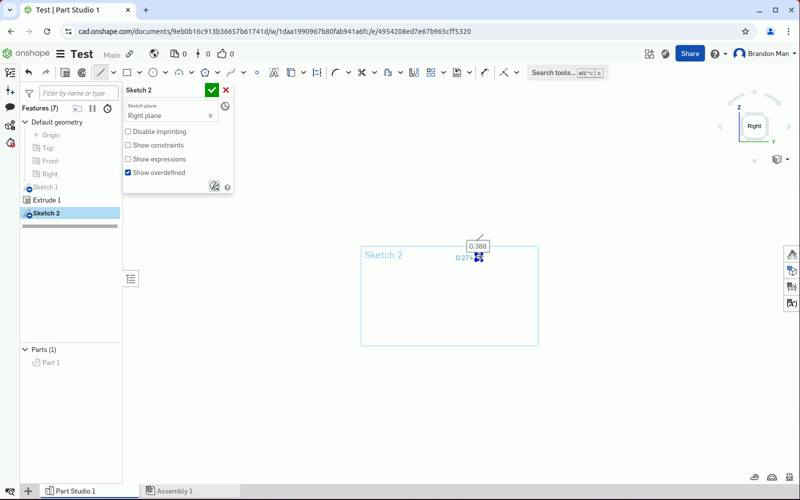
scroll(6)
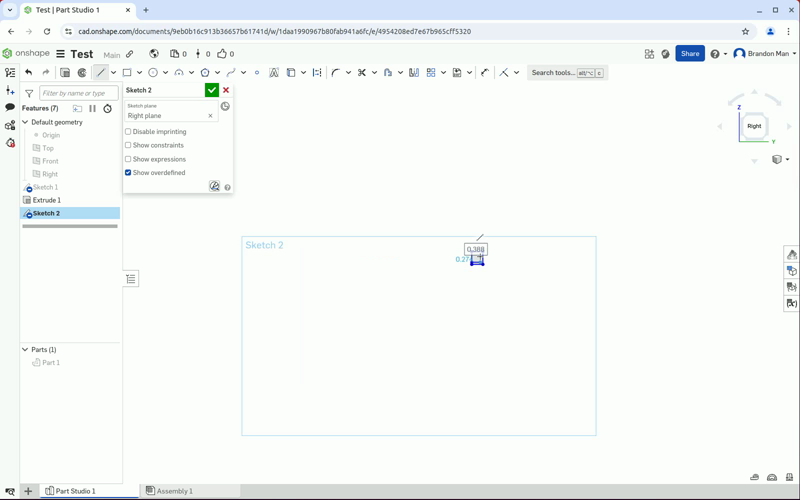
scroll(6)
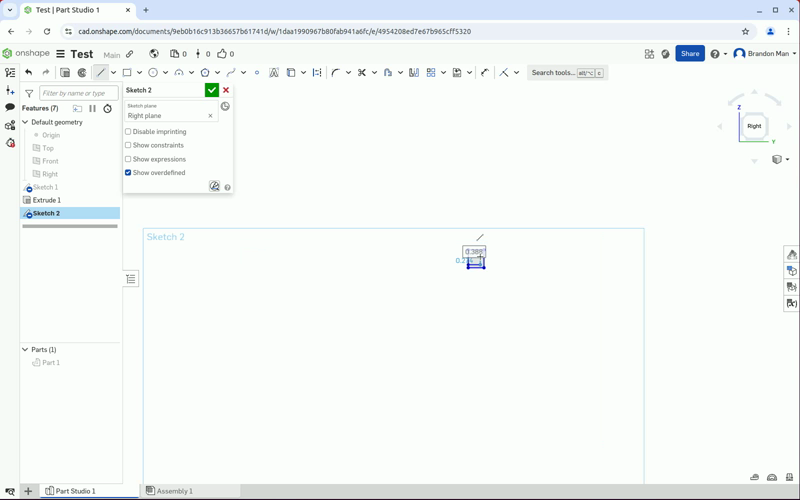
scroll(6)
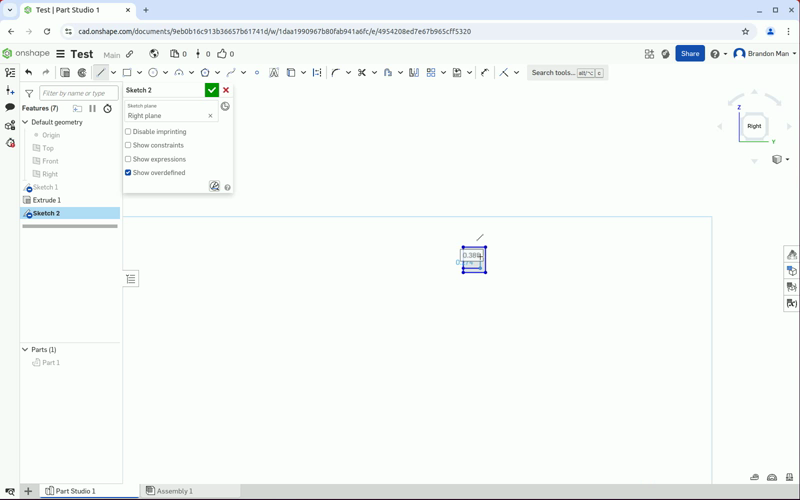
scroll(6)
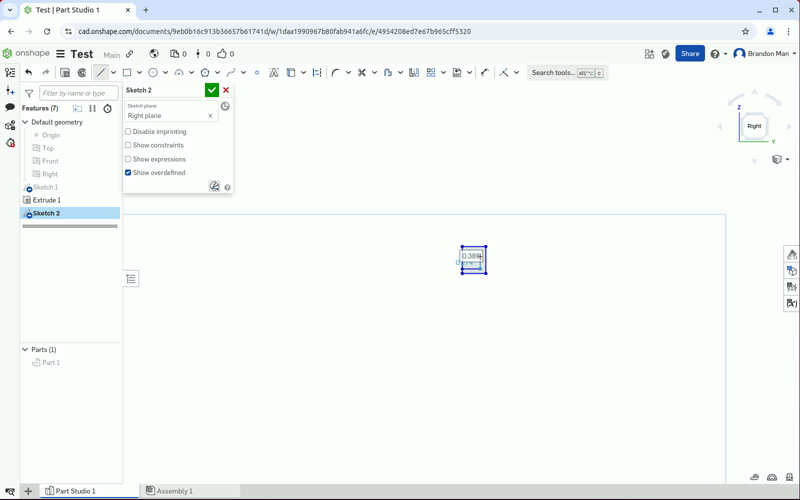
scroll(6)
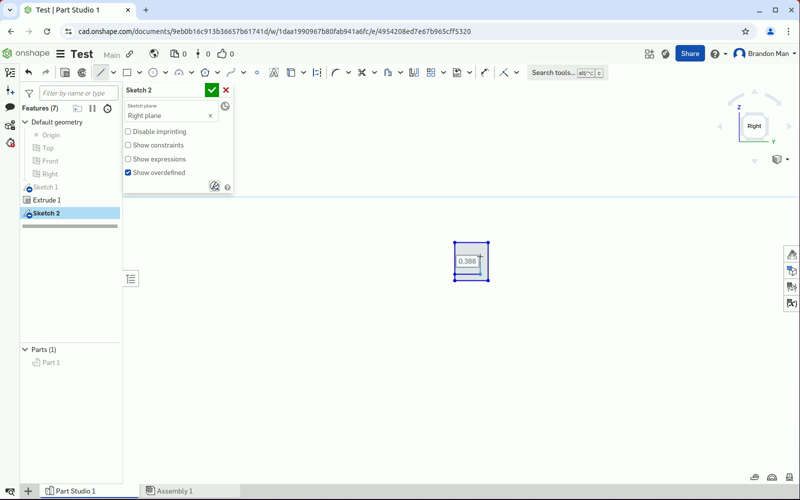
scroll(6)
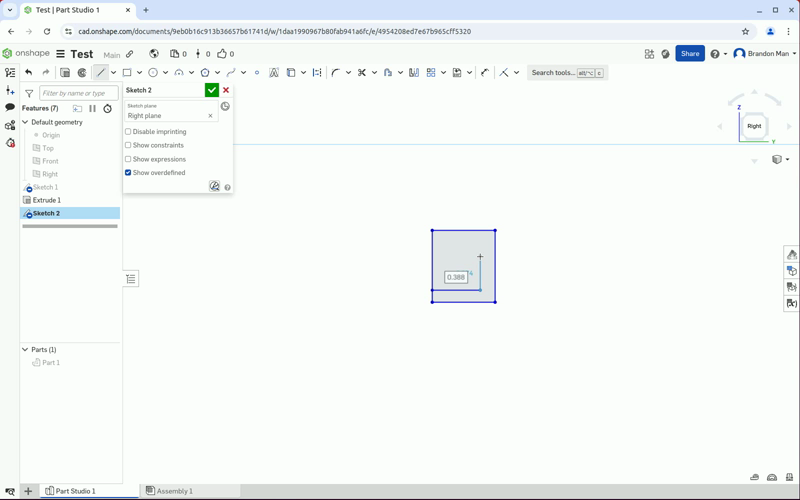
click(480, 256)
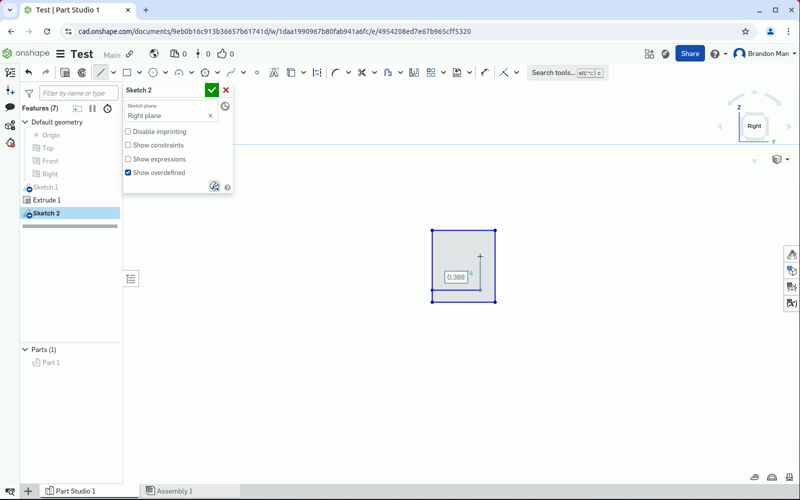
scroll(-6)
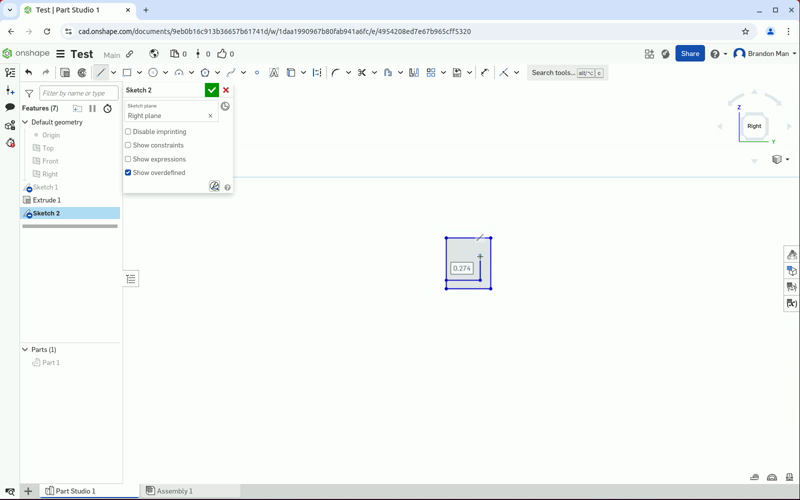
scroll(-6)
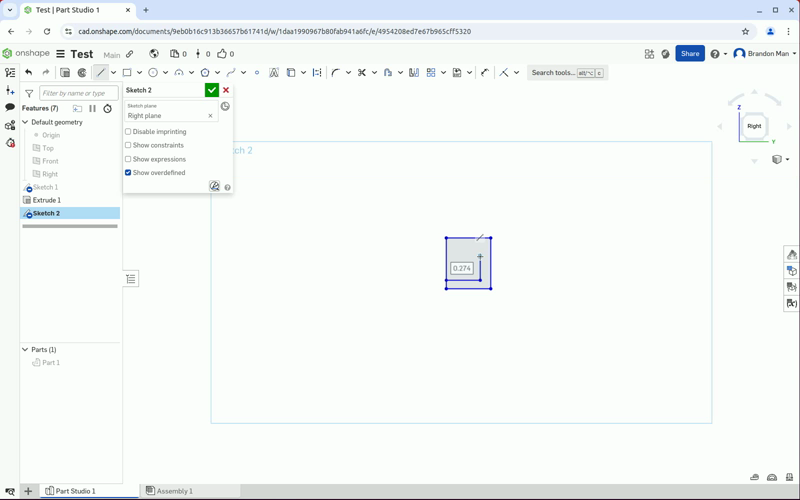
scroll(-6)
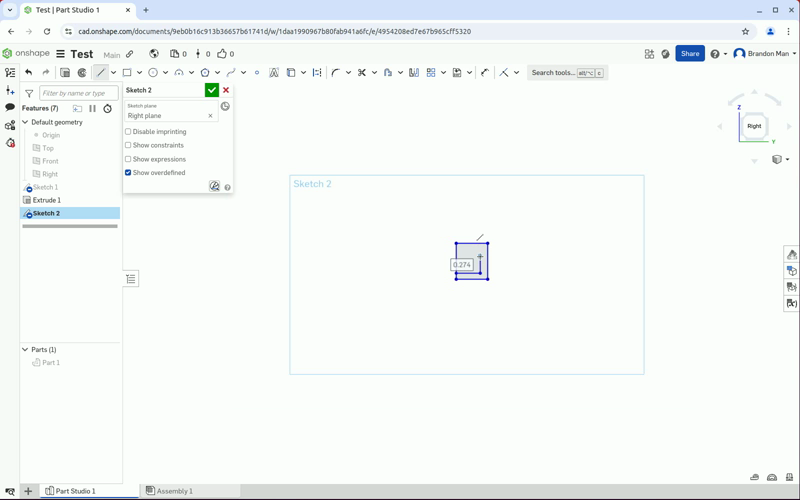
scroll(-6)
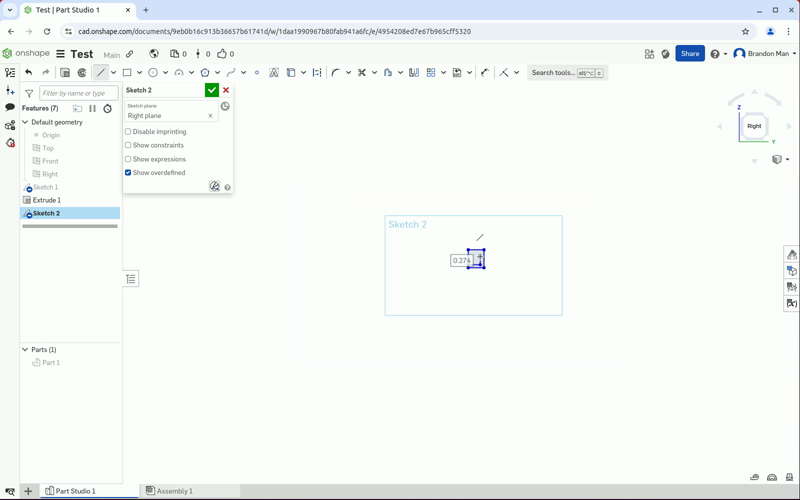
scroll(-6)
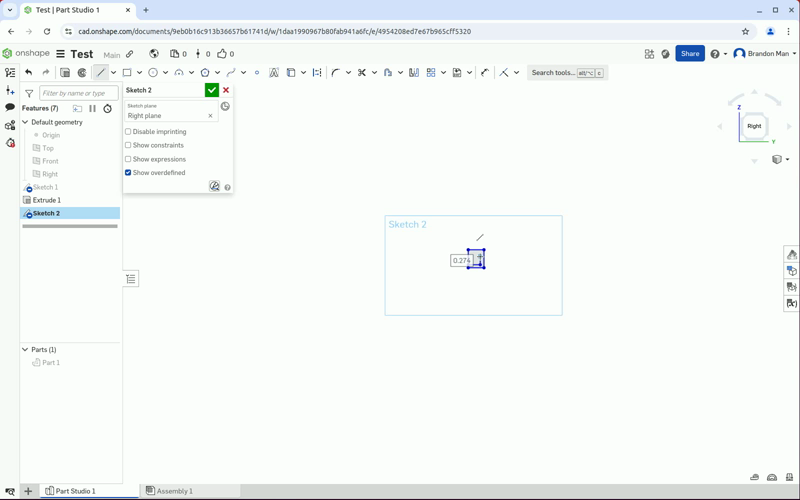
scroll(-6)
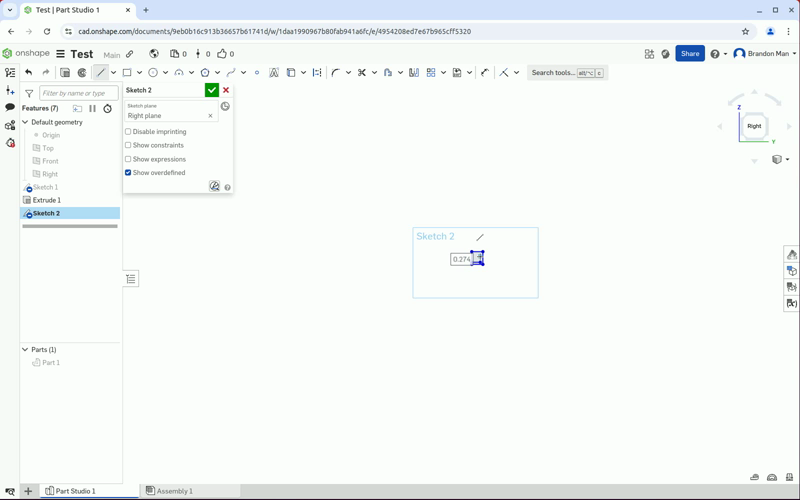
scroll(-6)
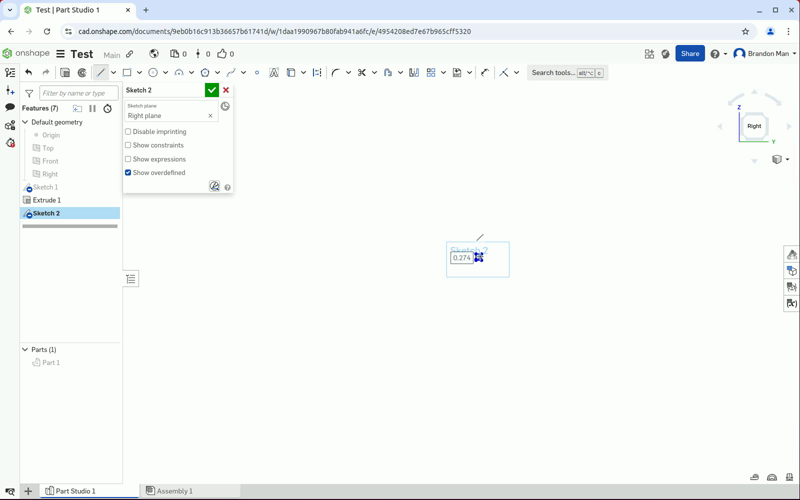
key_up(shift)
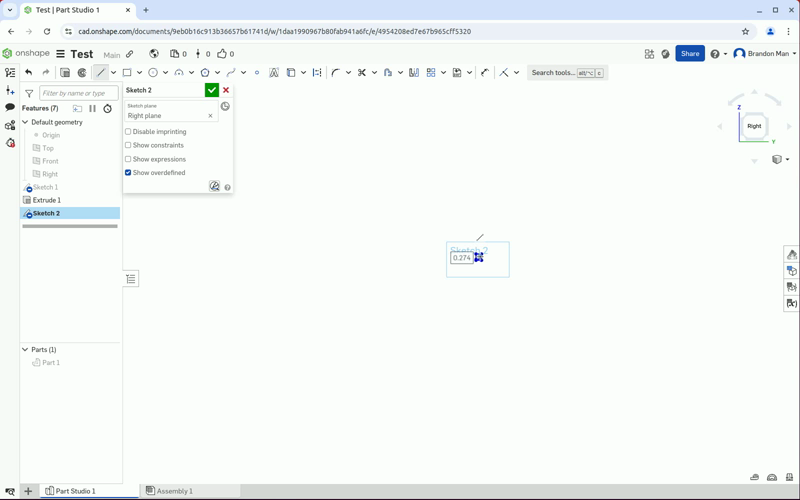
key_down(shift)
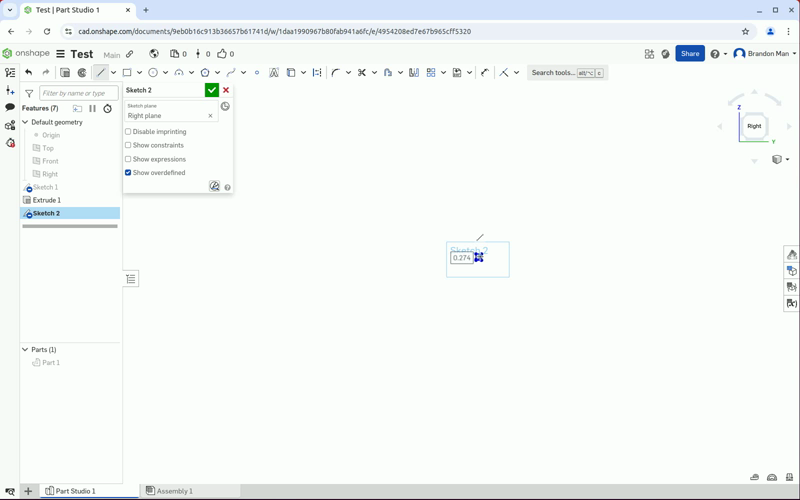
mouse_move(510, 256)
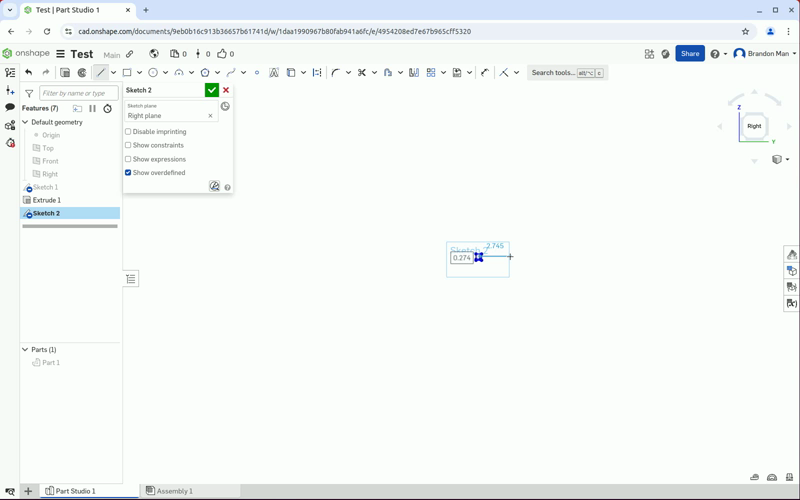
mouse_move(477, 256)
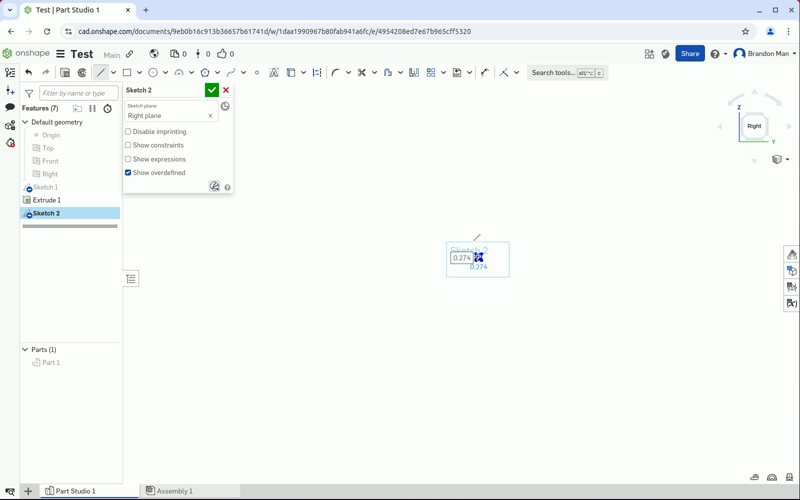
scroll(6)
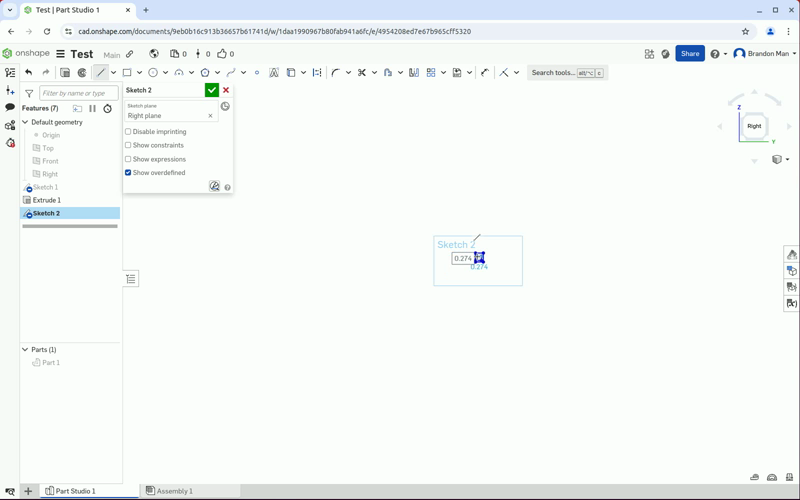
scroll(6)
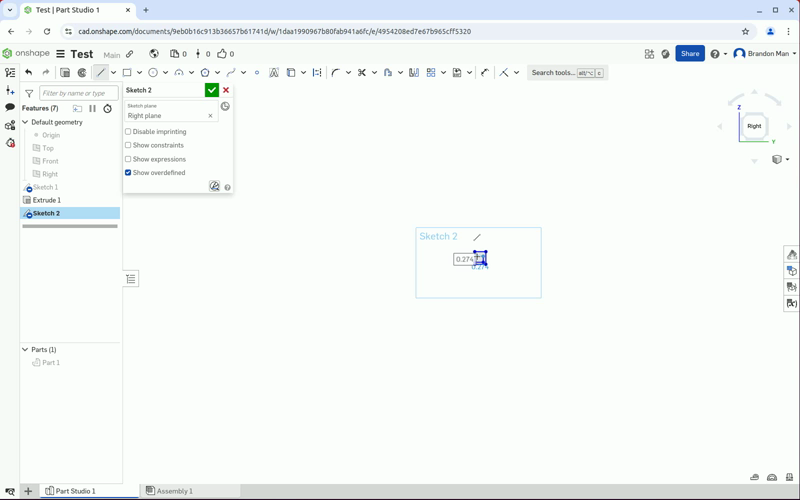
scroll(6)
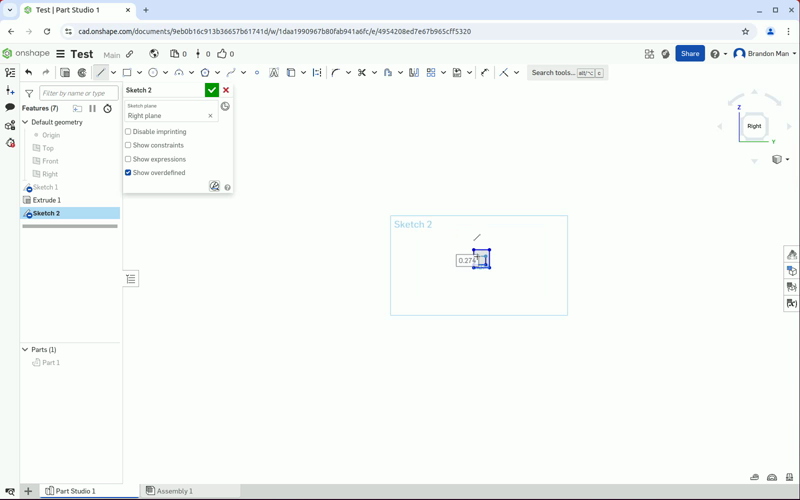
scroll(6)
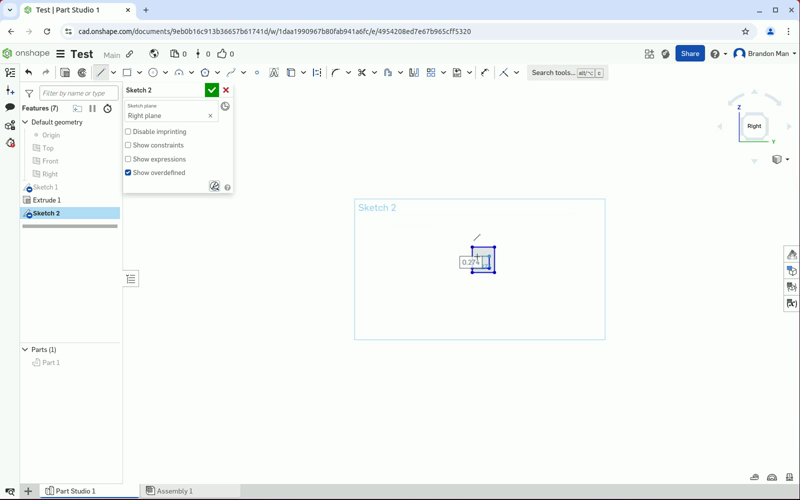
scroll(6)
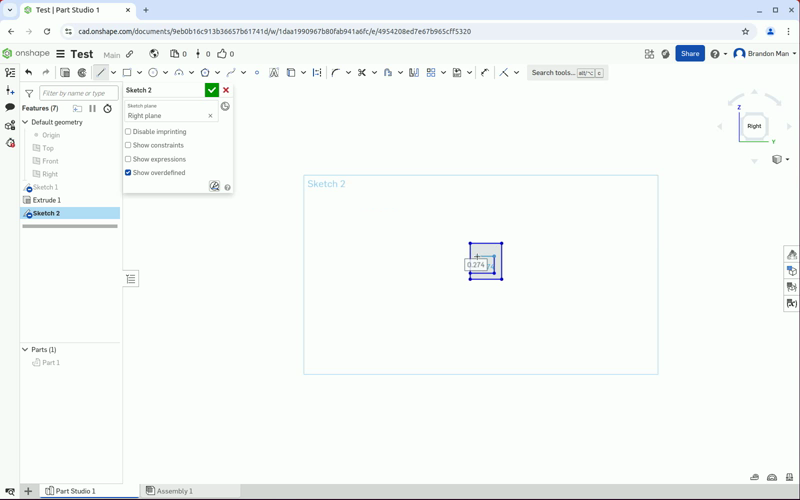
scroll(6)
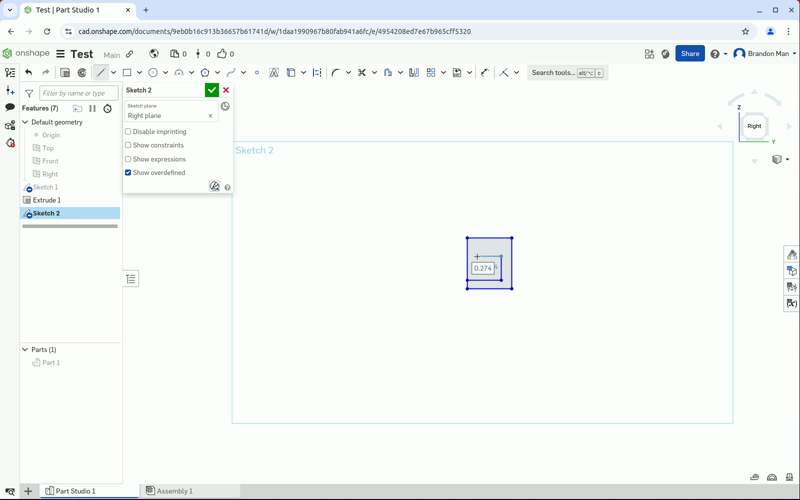
scroll(6)
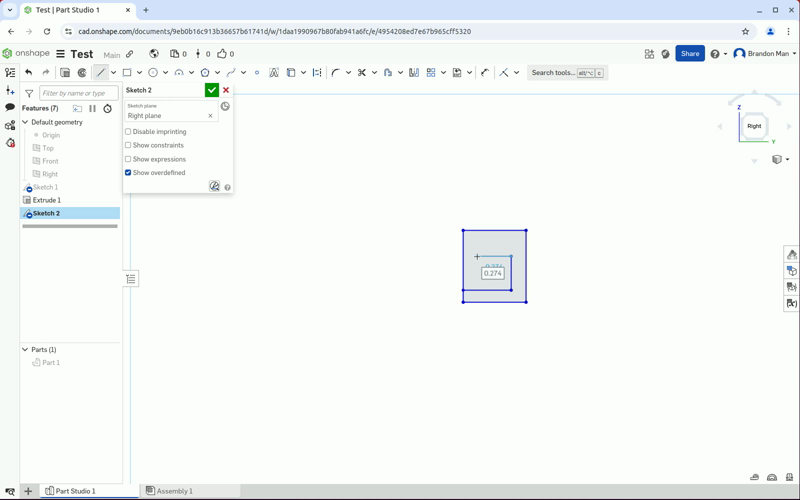
click(477, 256)
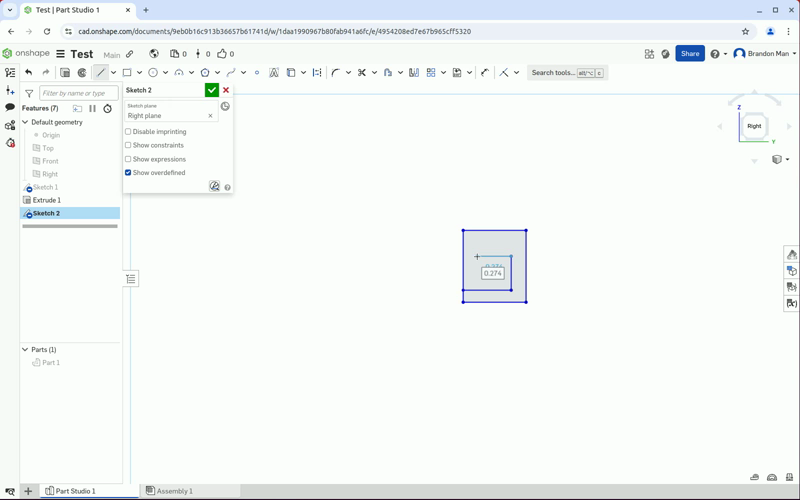
scroll(-6)
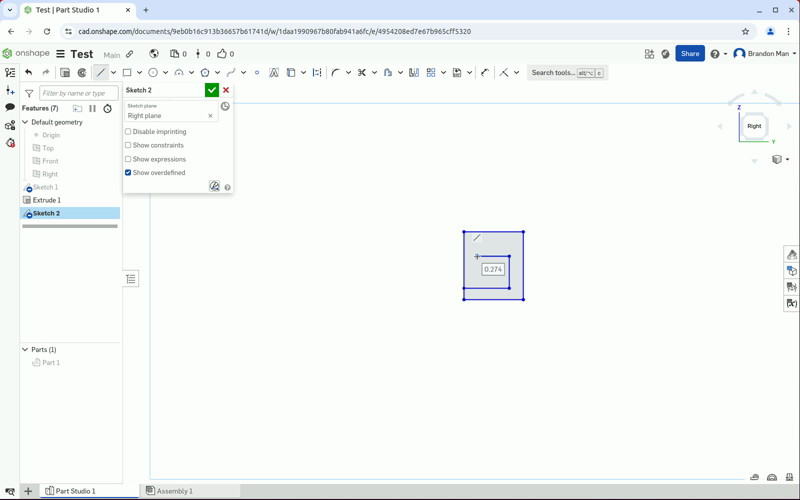
scroll(-6)
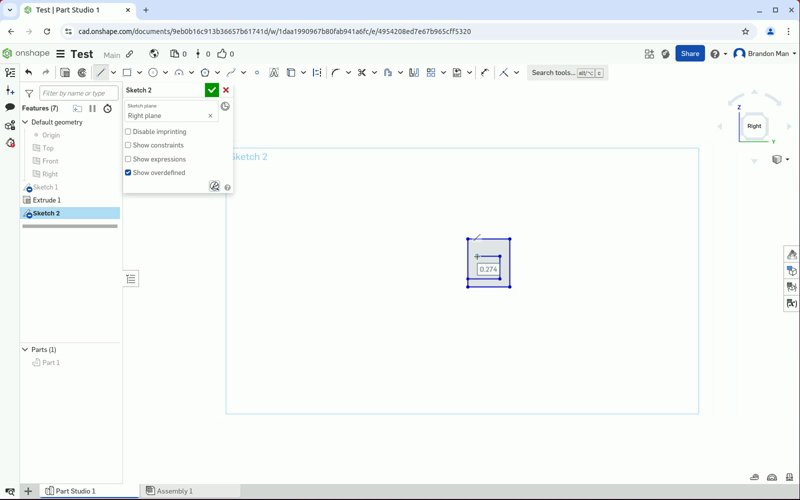
scroll(-6)
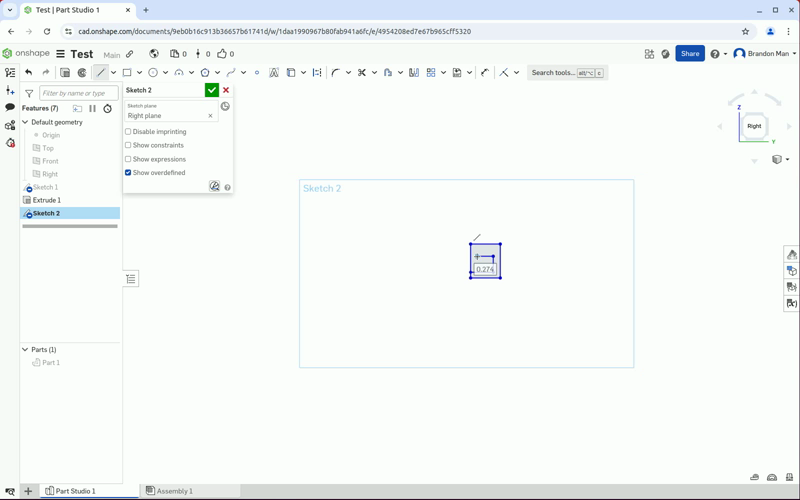
scroll(-6)
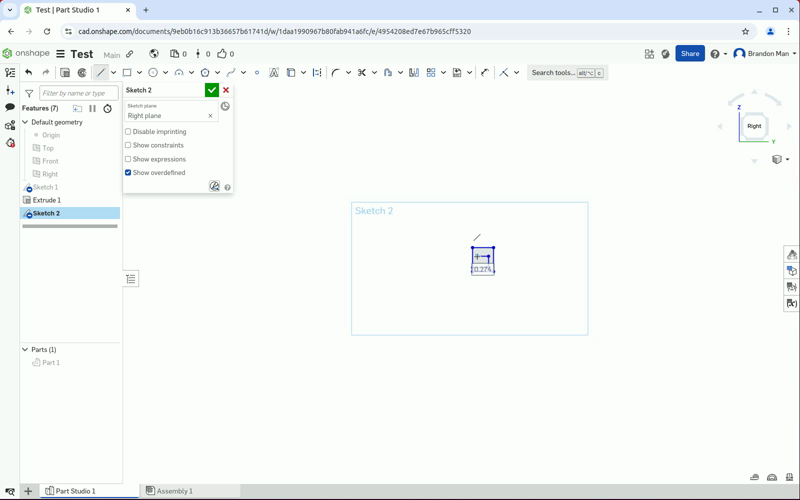
scroll(-6)
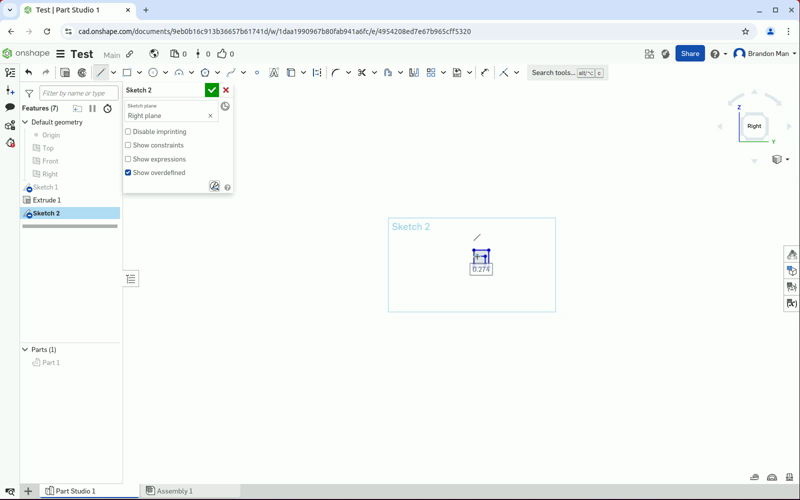
scroll(-6)
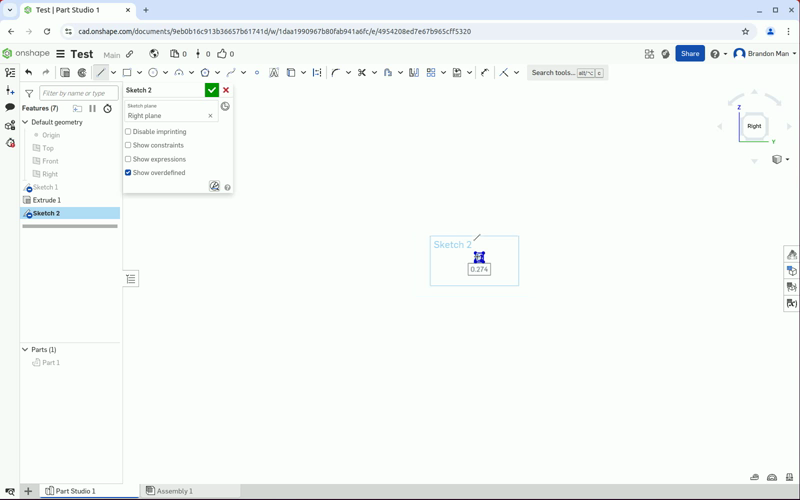
scroll(-6)
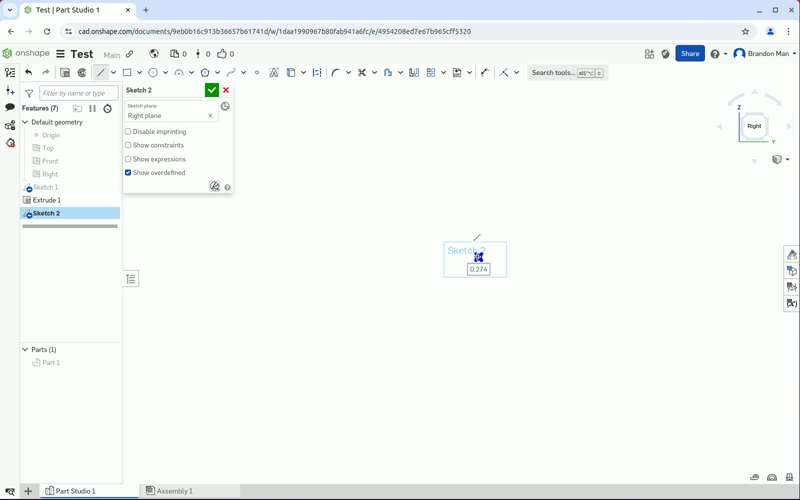
key_up(shift)
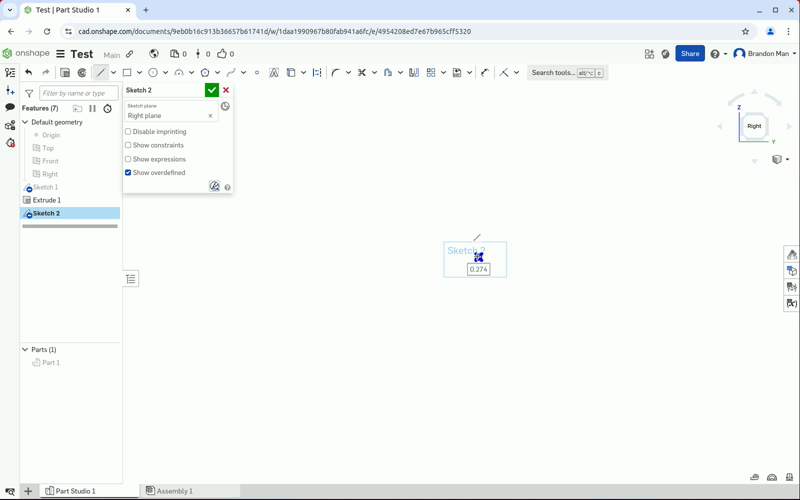
mouse_move(507, 256)
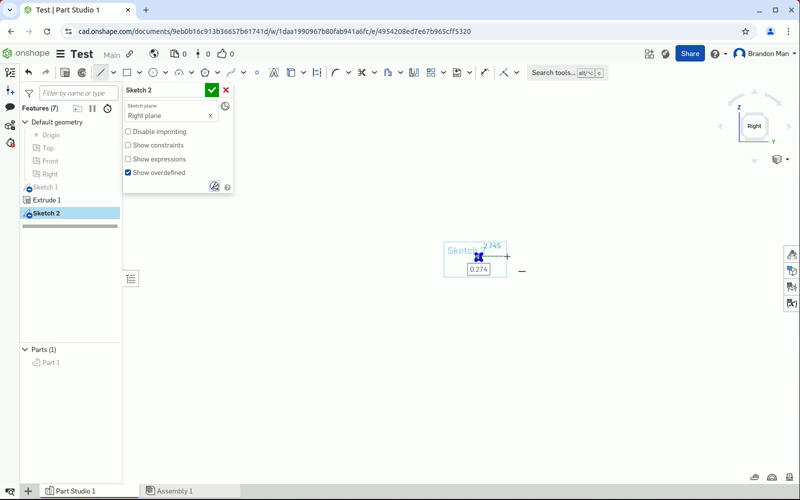
key_down(shift)
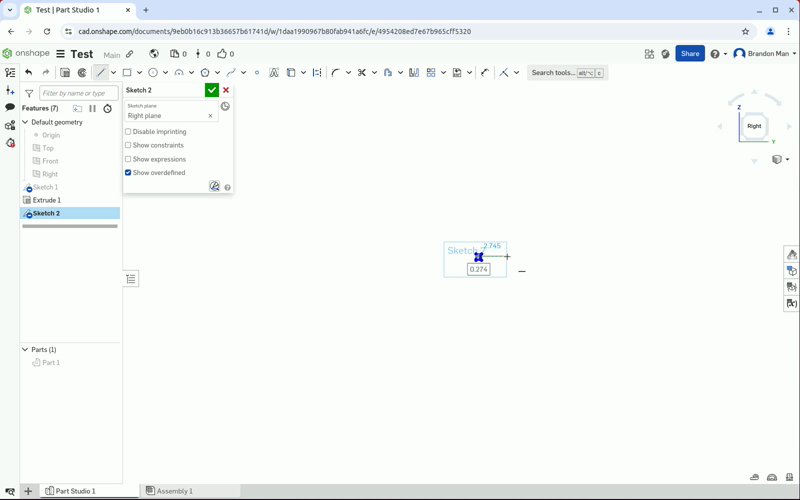
mouse_move(477, 259)
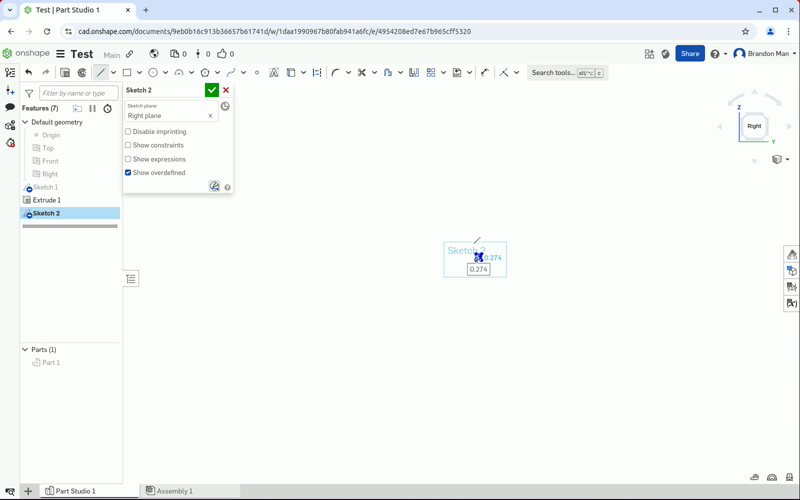
scroll(6)
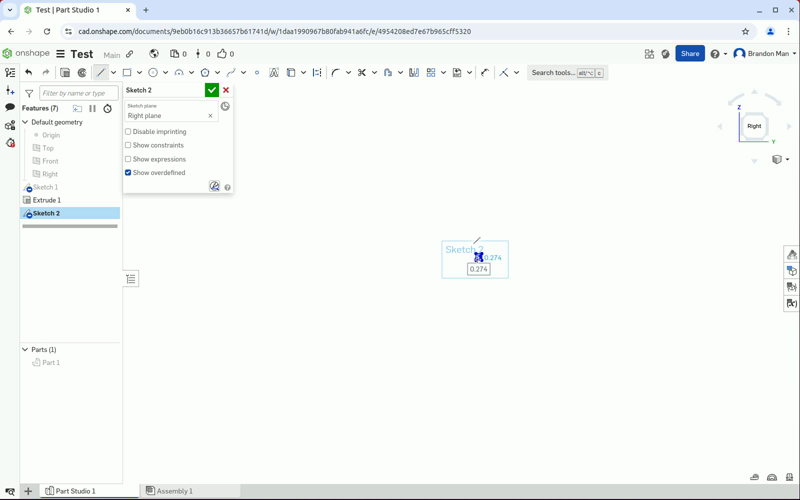
scroll(6)
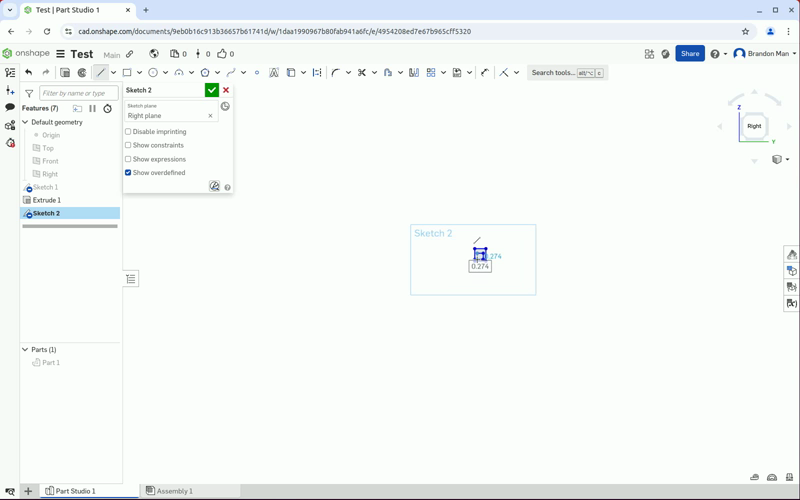
scroll(6)
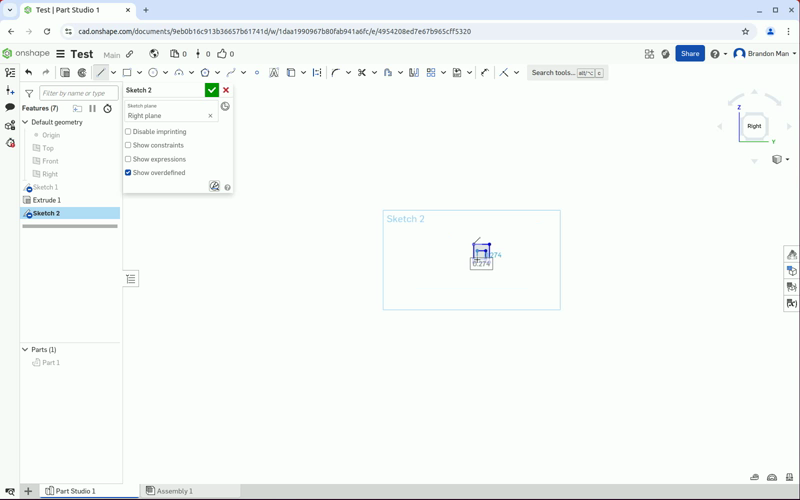
scroll(6)
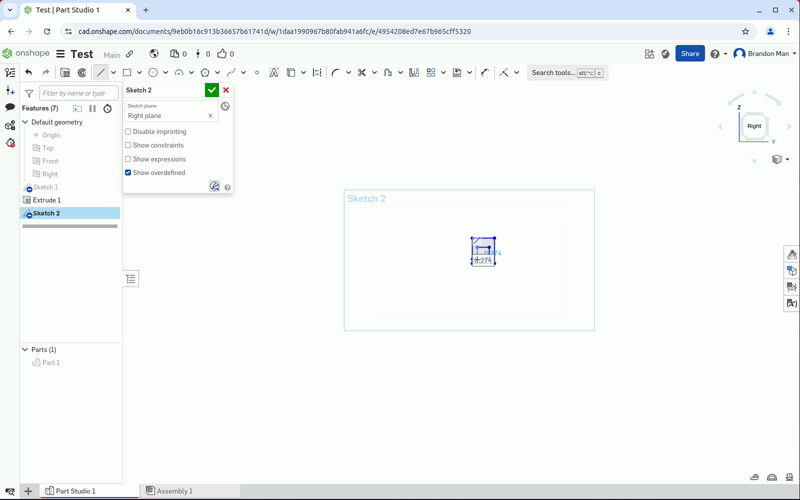
scroll(6)
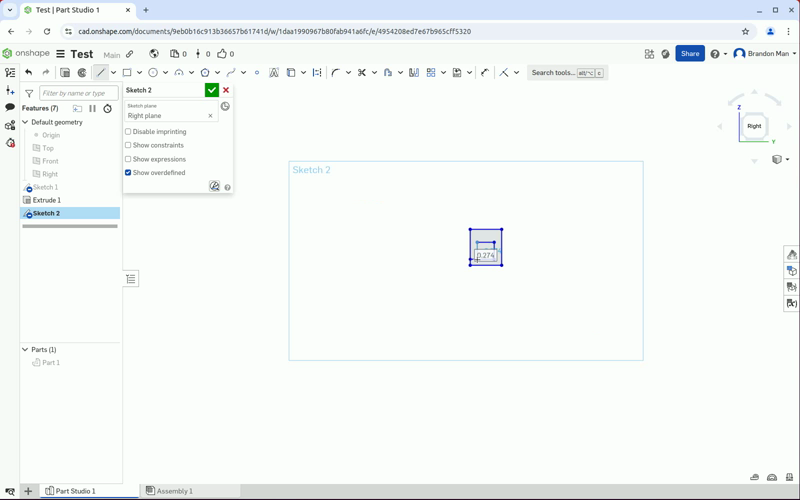
scroll(6)
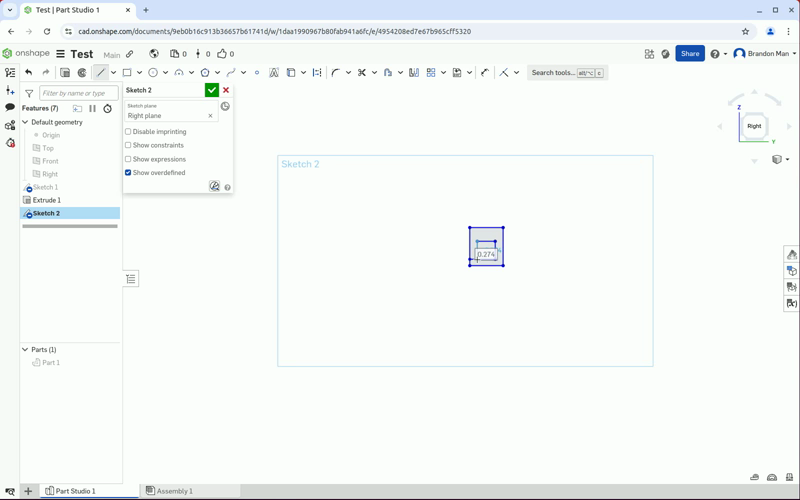
scroll(6)
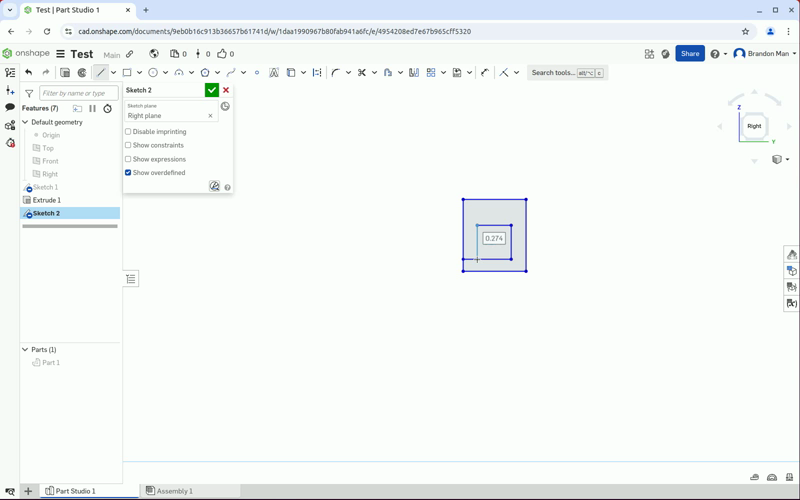
key_up(shift)
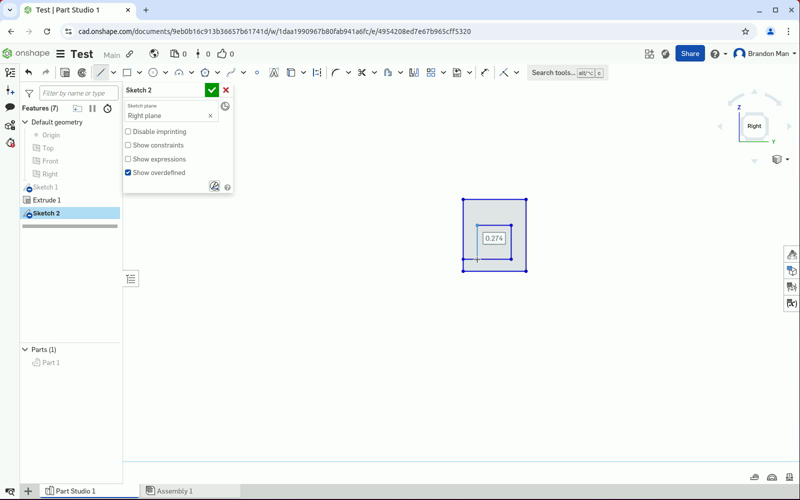
click(477, 259)
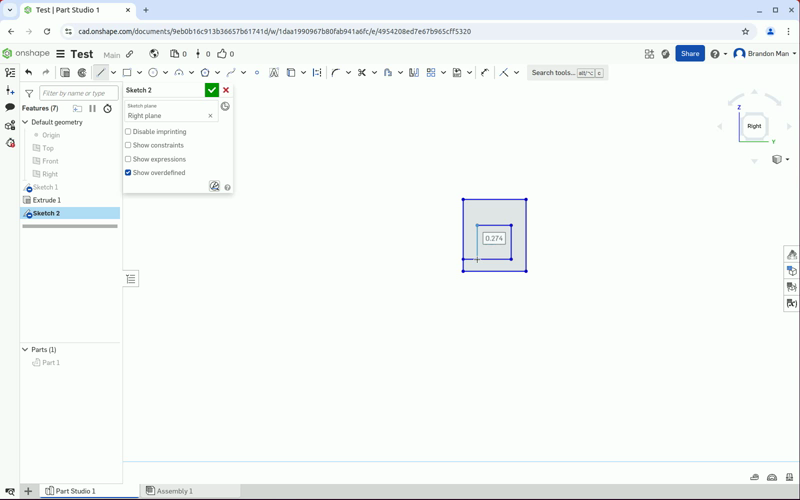
scroll(-6)
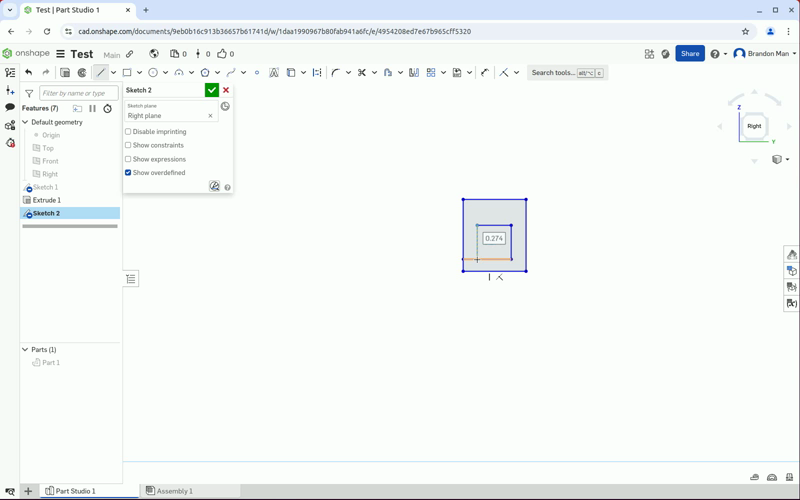
scroll(-6)
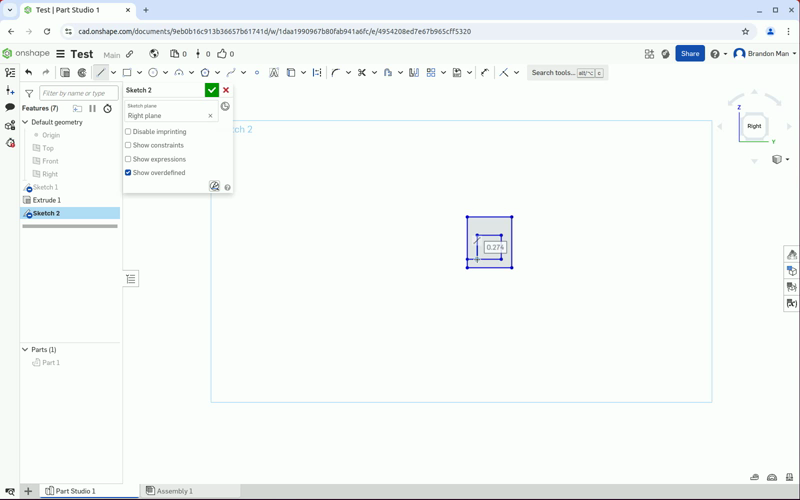
scroll(-6)
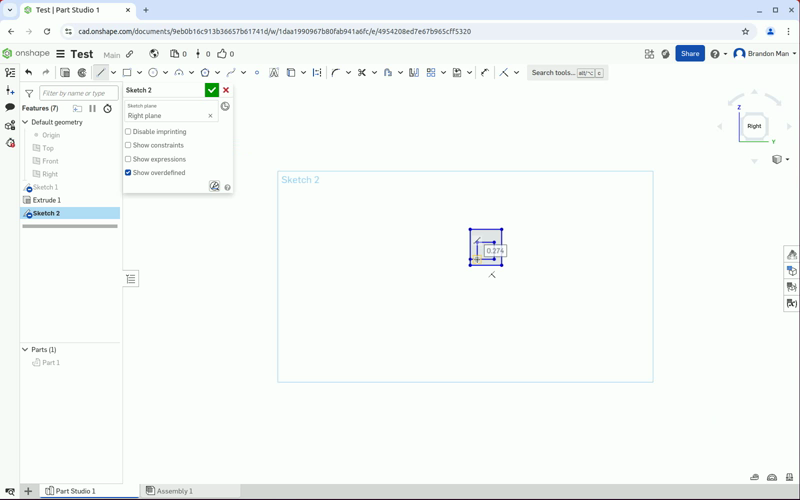
scroll(-6)
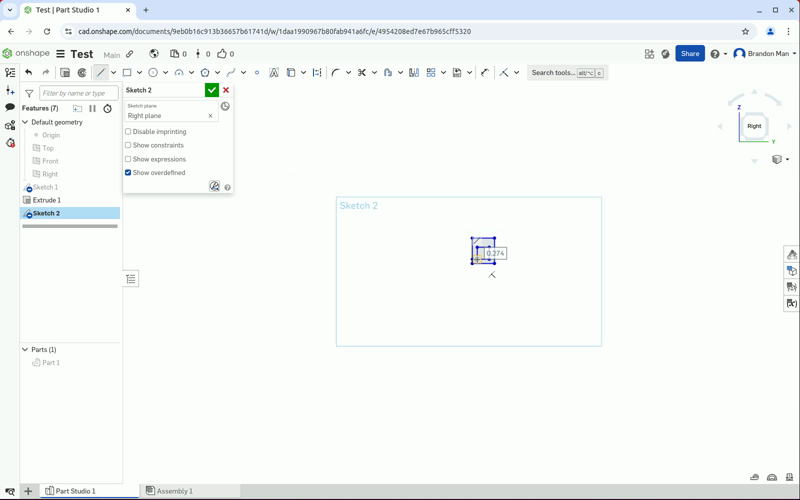
scroll(-6)
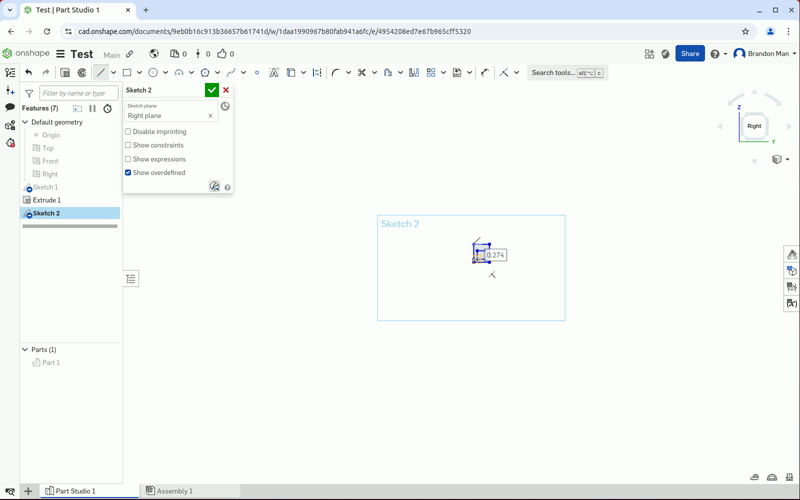
scroll(-6)
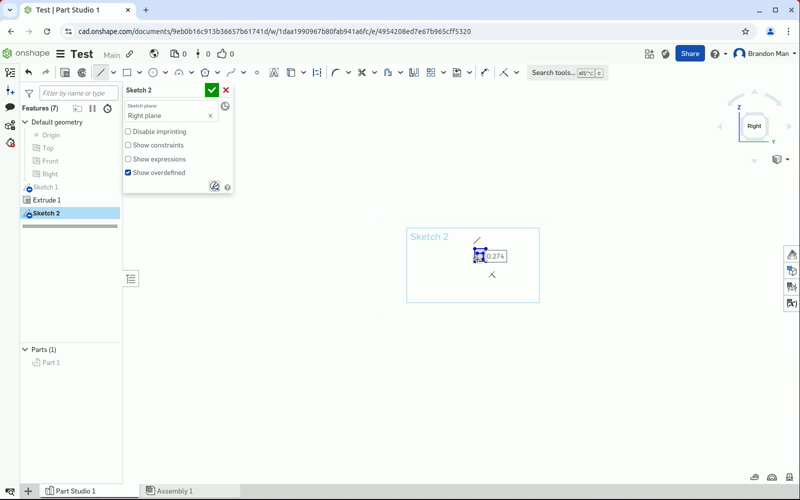
scroll(-6)
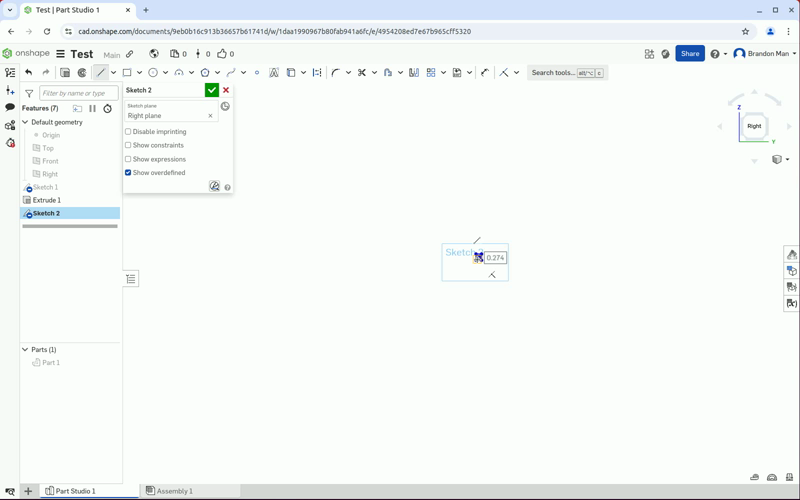
key(esc)
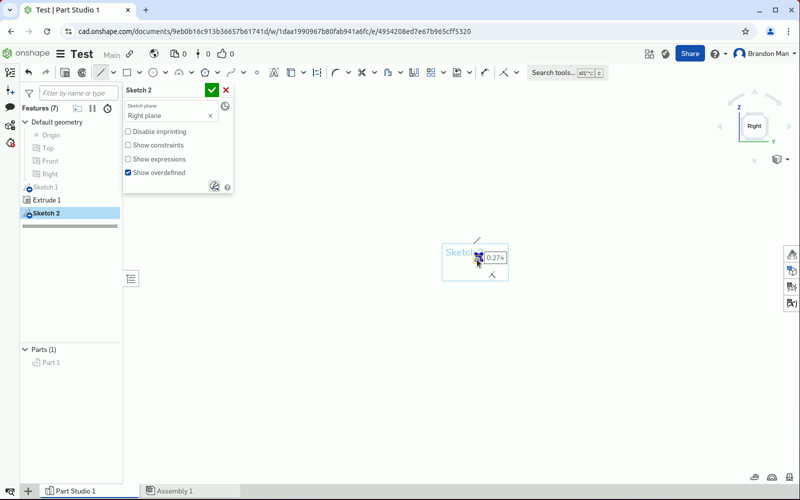
mouse_move(477, 259)
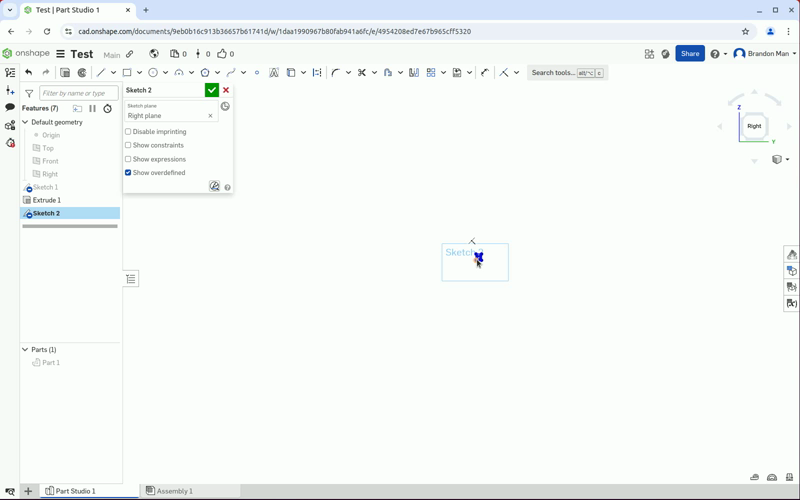
scroll(6)
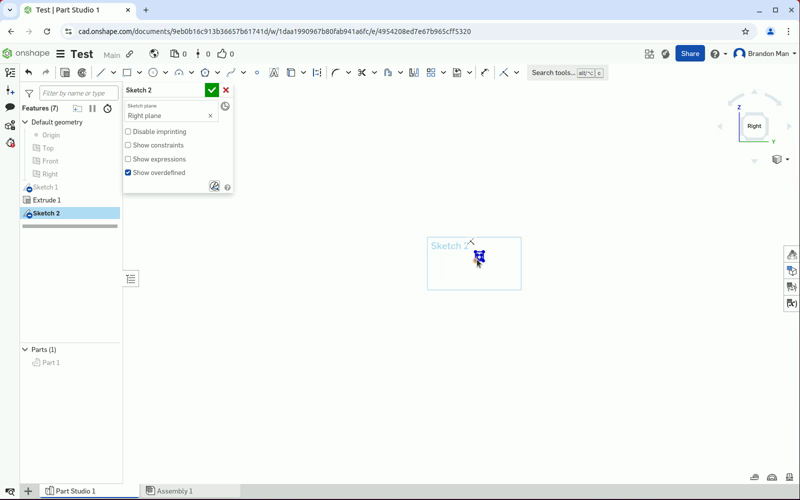
scroll(6)
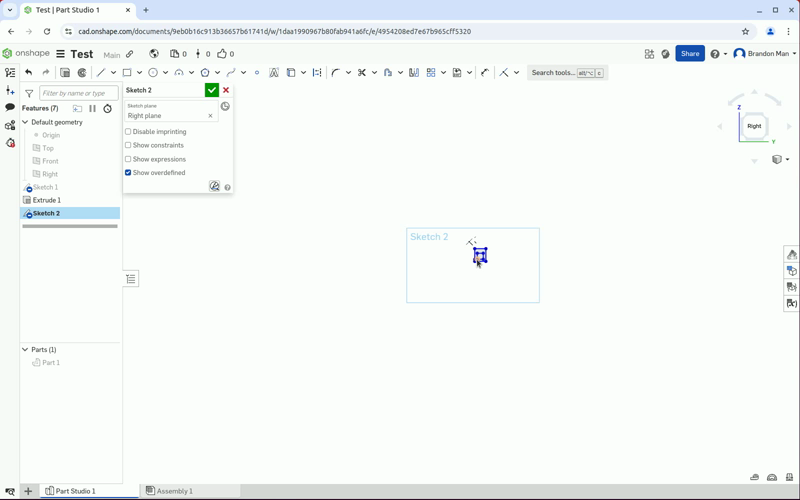
scroll(6)
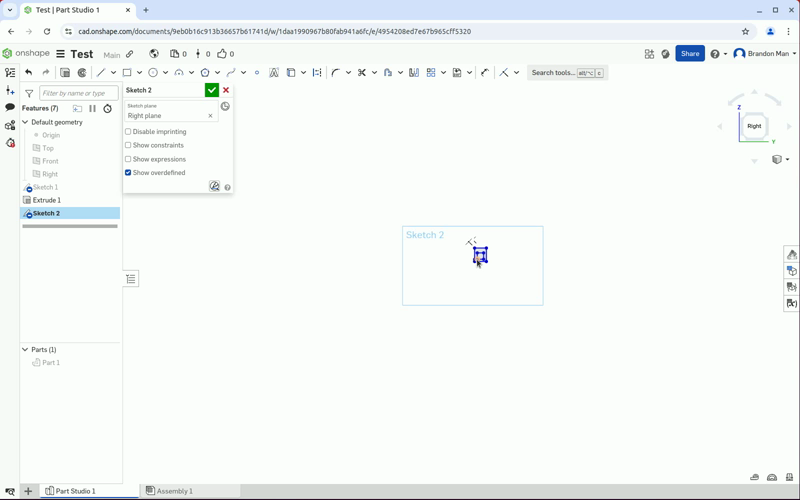
scroll(6)
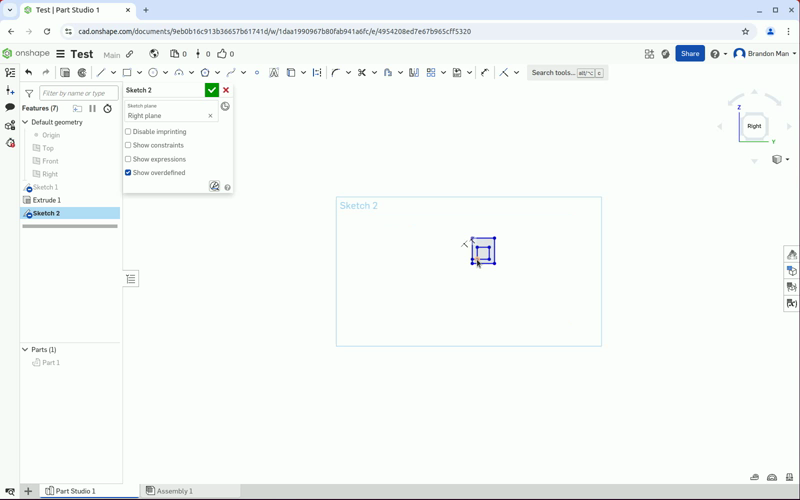
scroll(6)
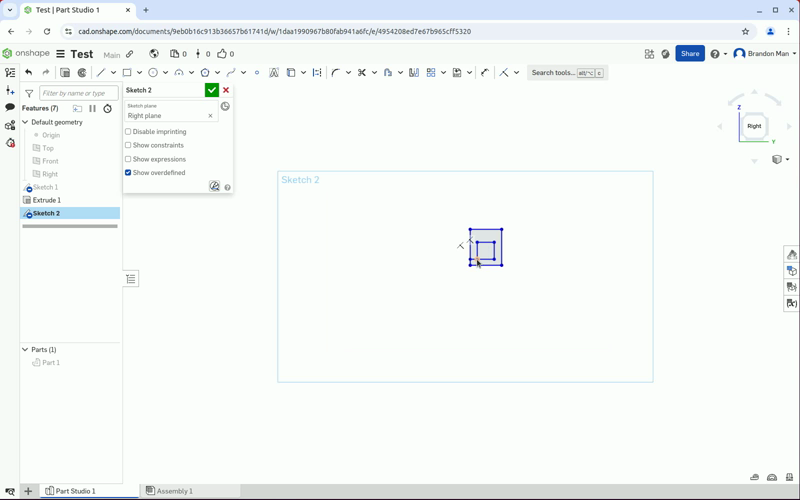
scroll(6)
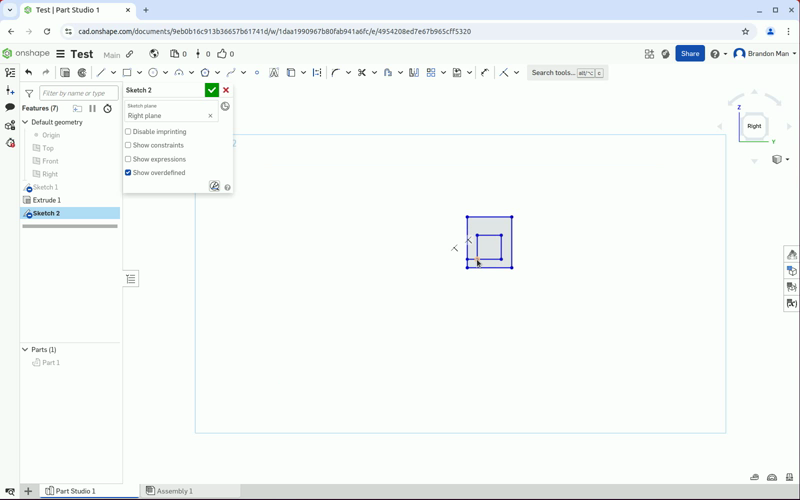
scroll(6)
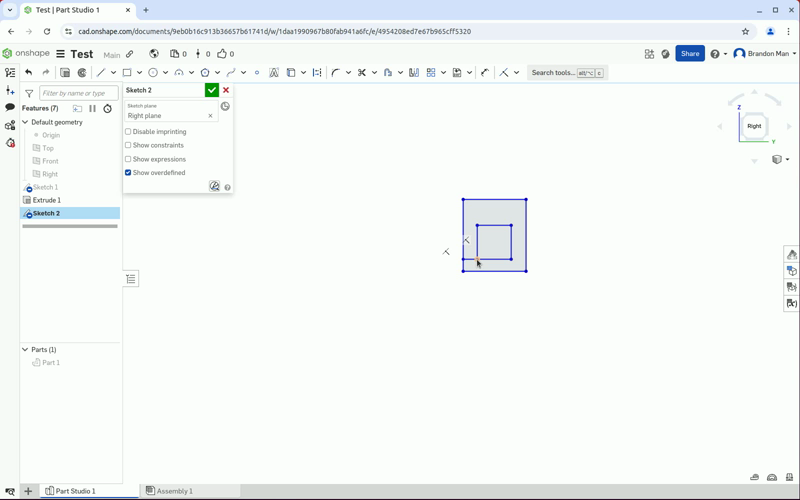
click(477, 259)
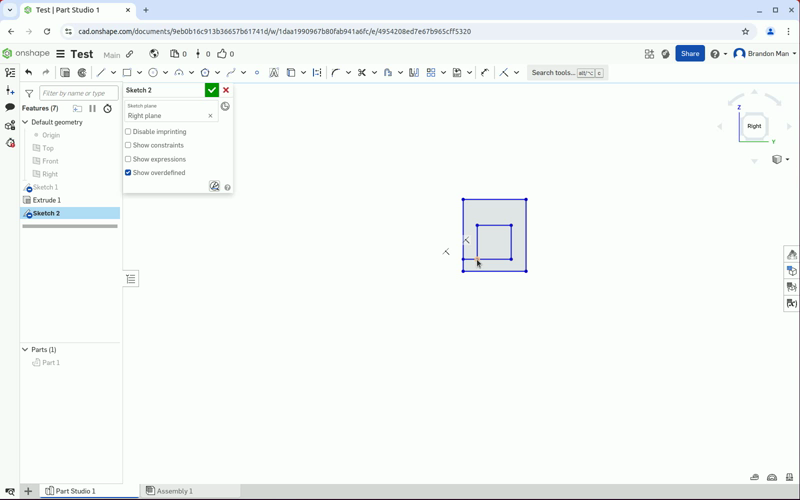
scroll(-6)
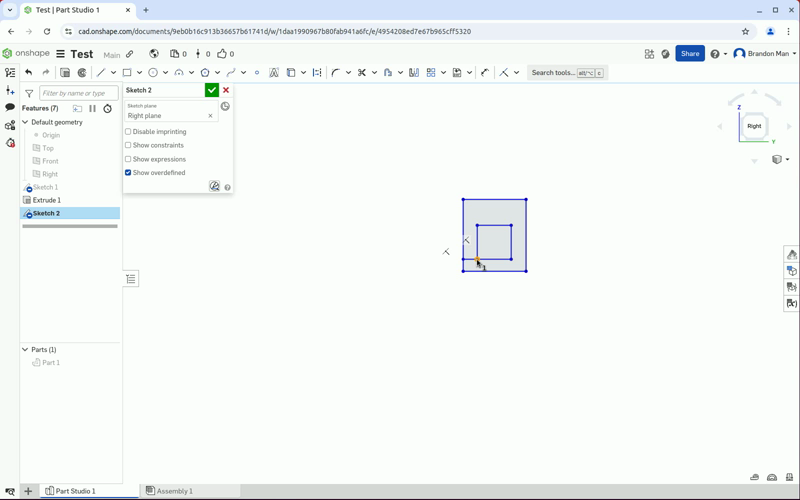
scroll(-6)
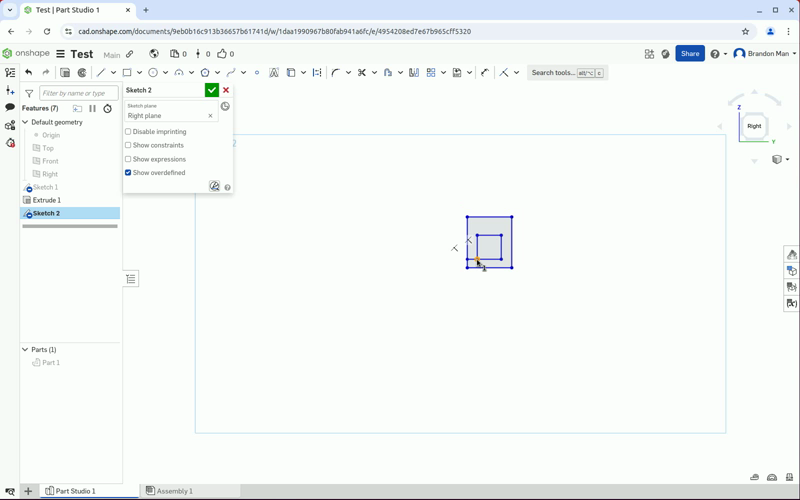
scroll(-6)
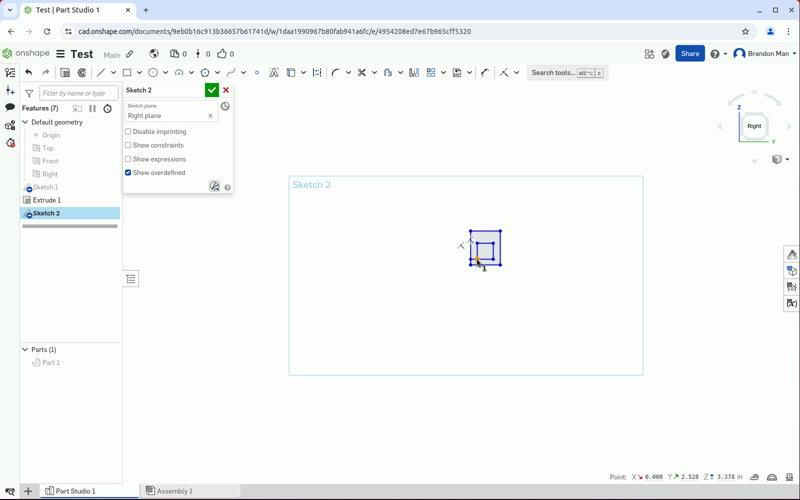
scroll(-6)
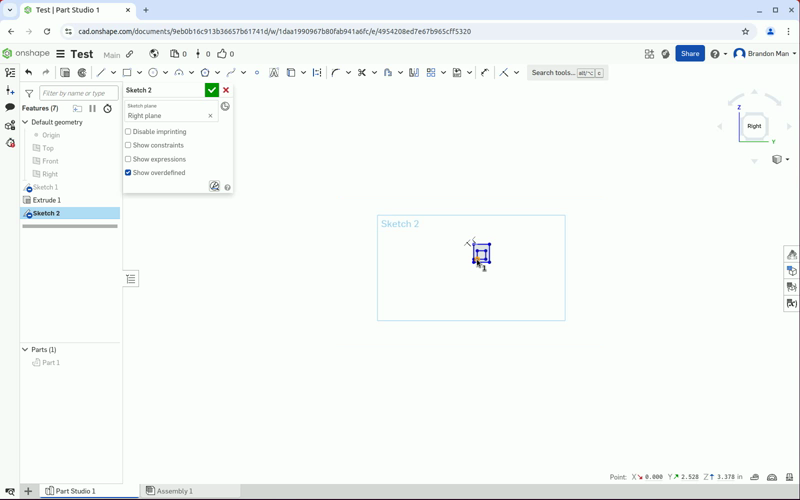
scroll(-6)
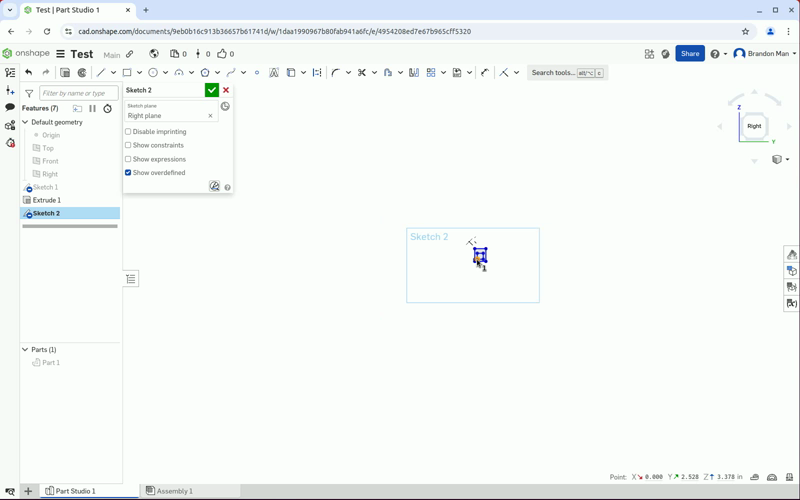
scroll(-6)
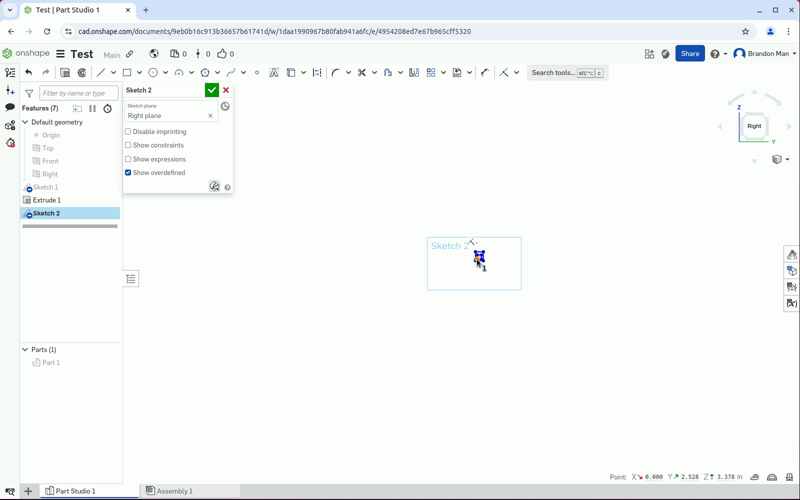
scroll(-6)
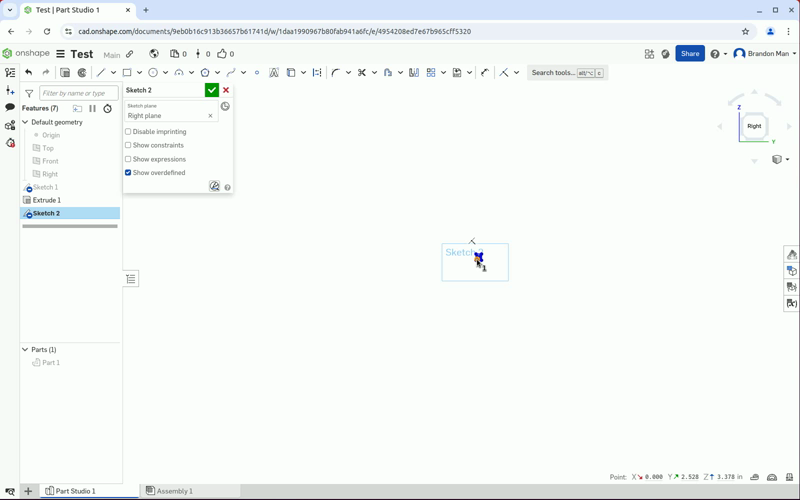
mouse_move(73, 352)
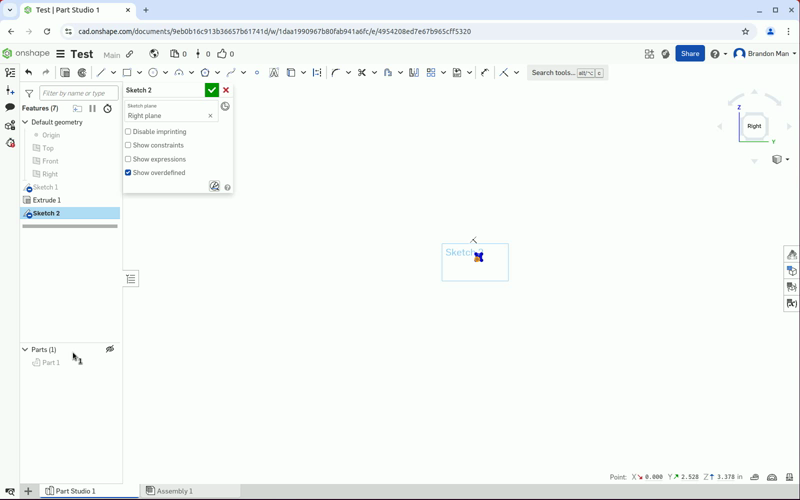
key(shift+y)
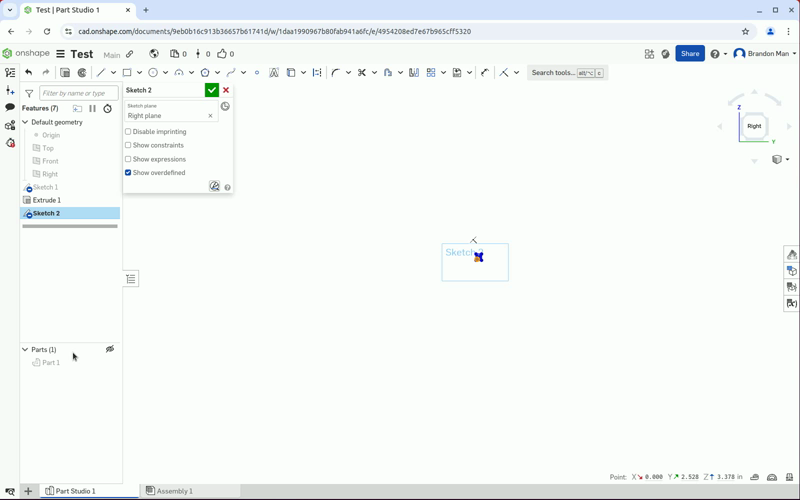
key(shift+e)
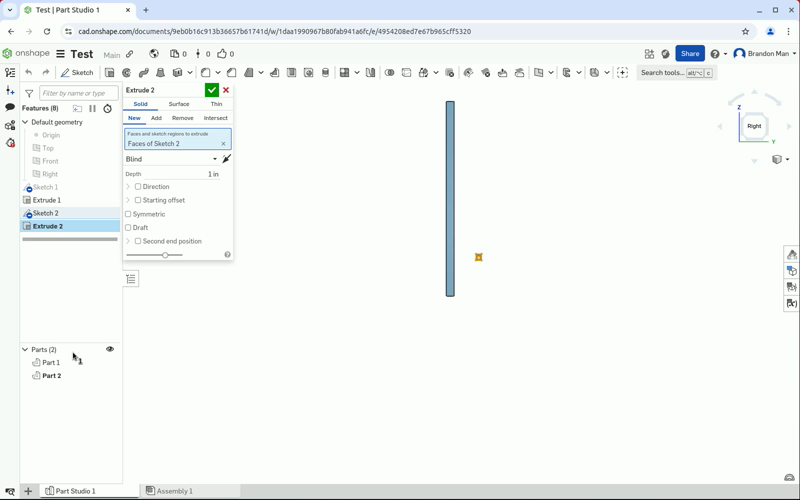
mouse_move(143, 106)
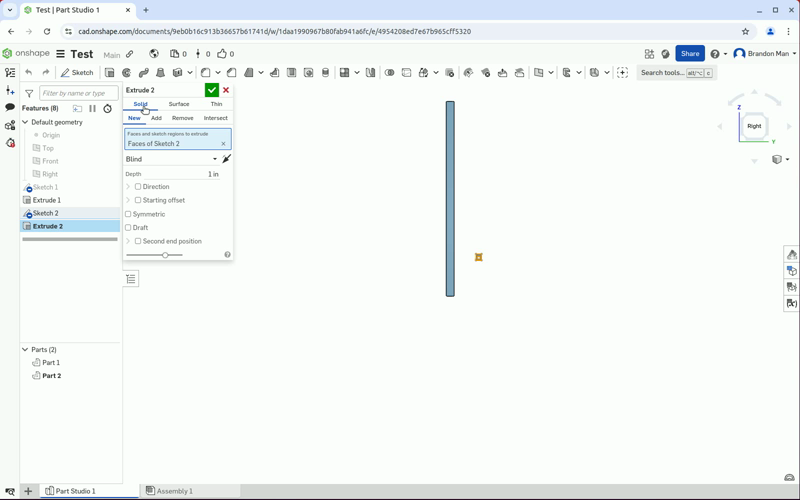
click(143, 106)
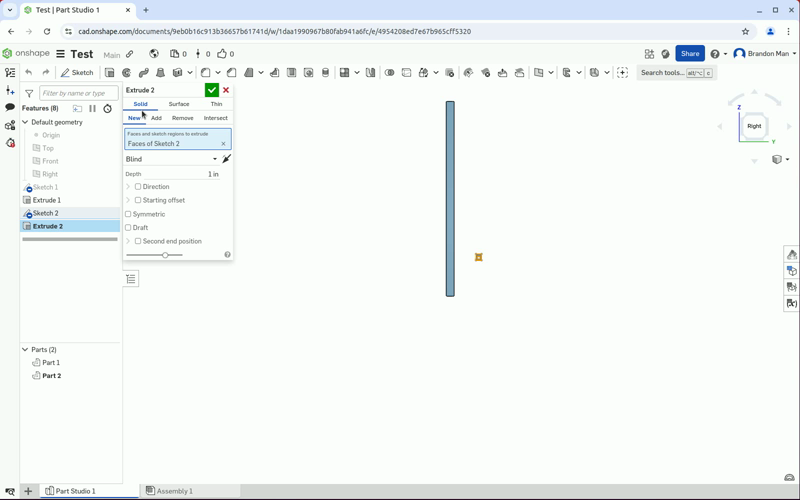
mouse_move(137, 120)
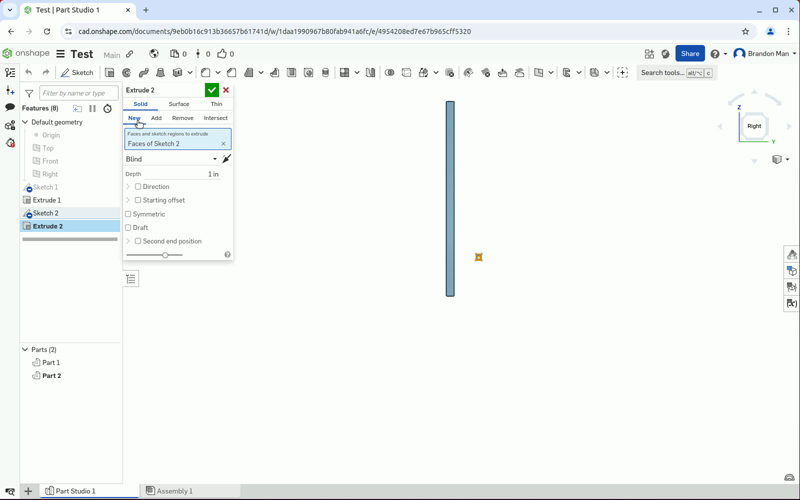
click(137, 120)
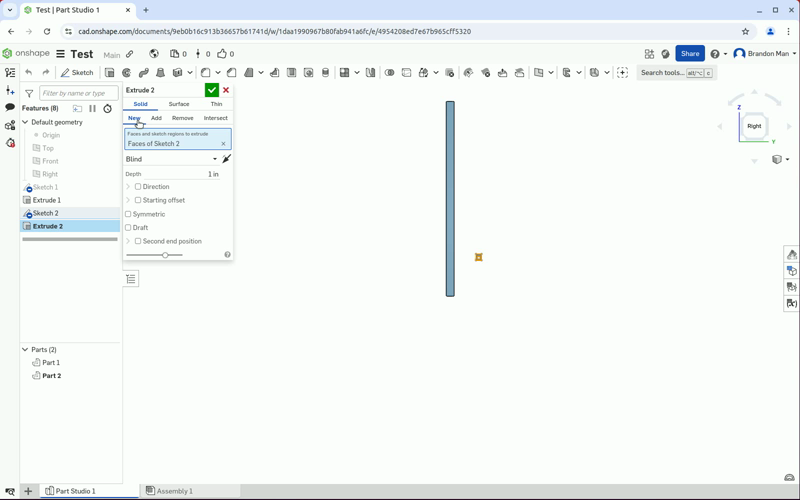
key(tab, 4)
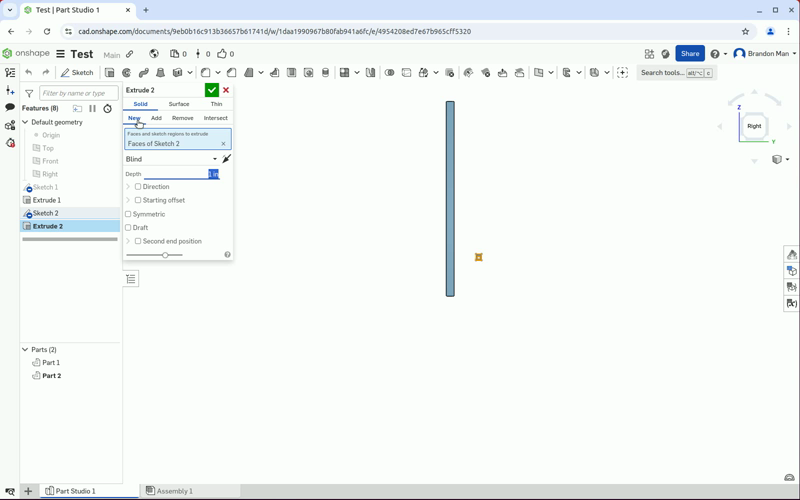
text(23.108)
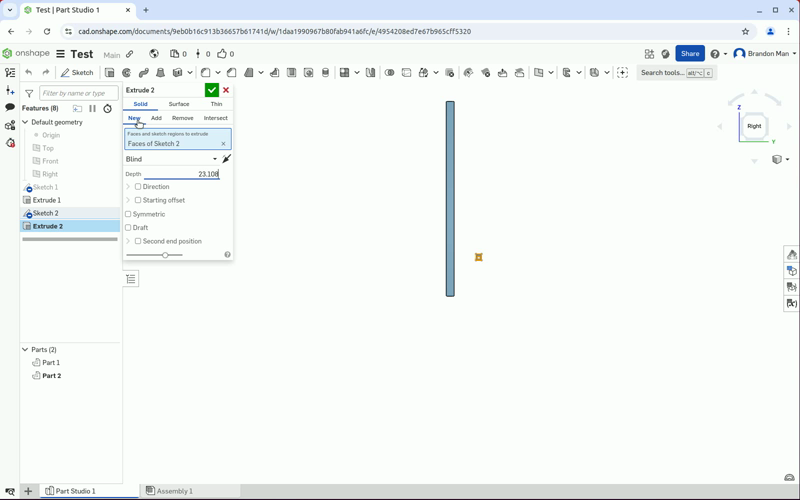
key(enter)
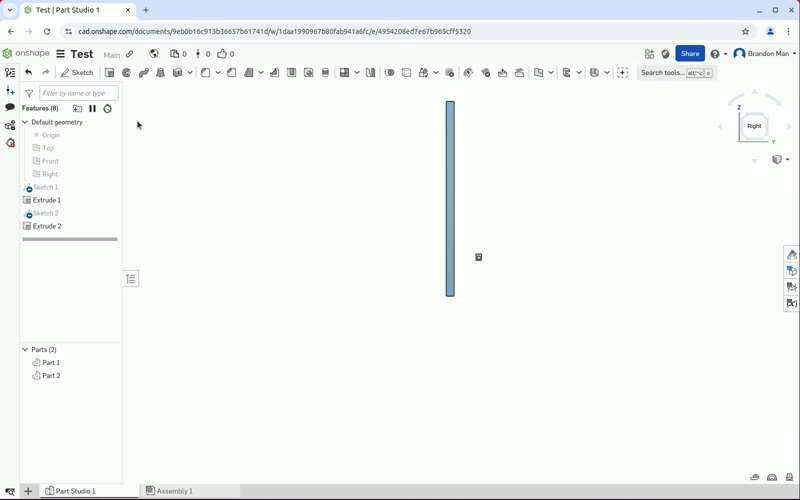
key(shift+h)
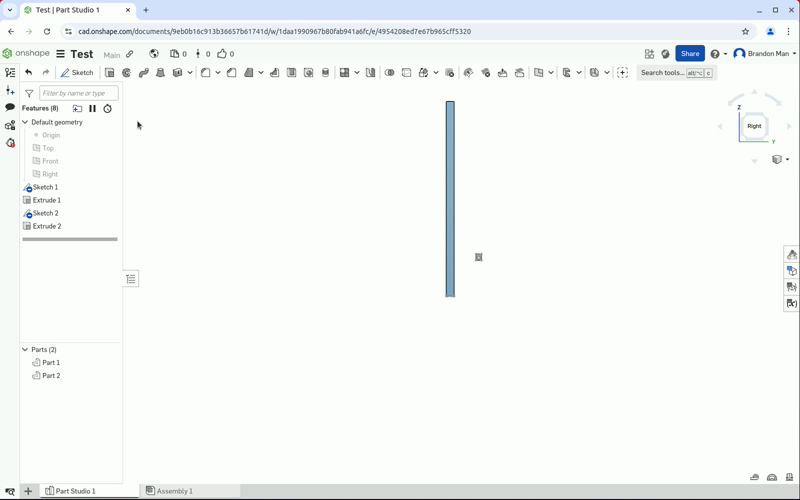
key(shift+h)
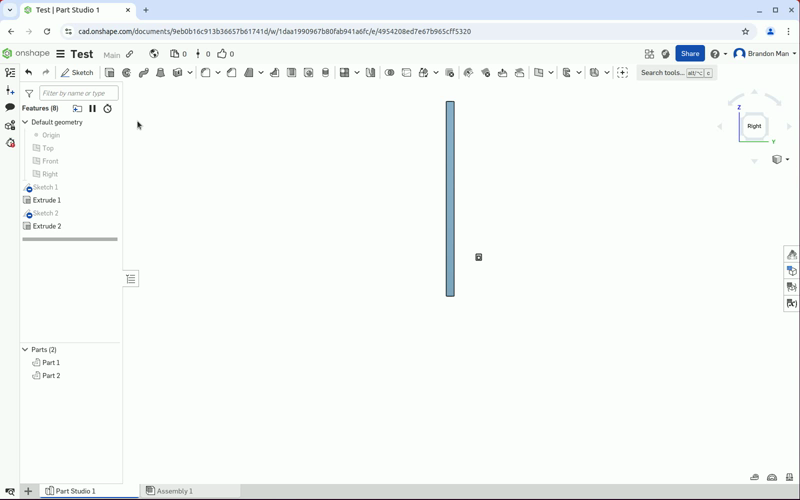
mouse_move(73, 189)
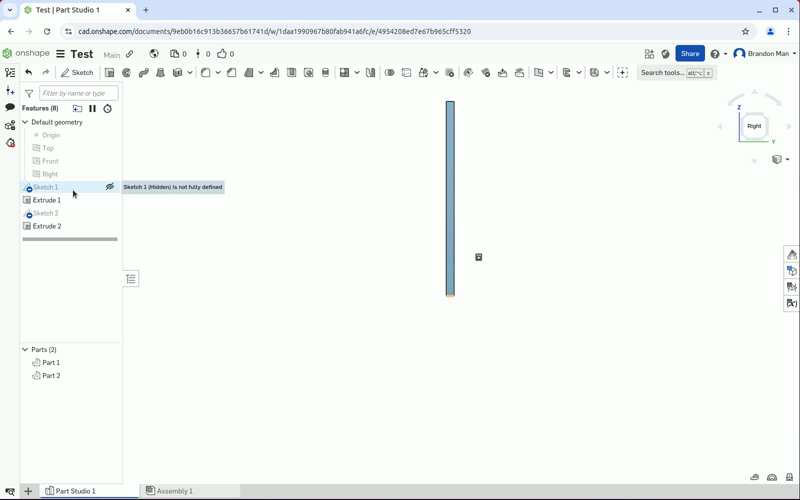
click(73, 189)
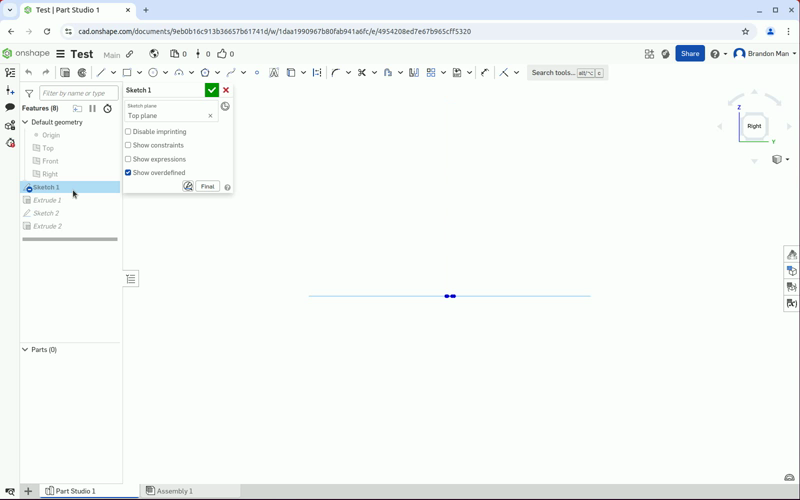
mouse_move(229, 92)
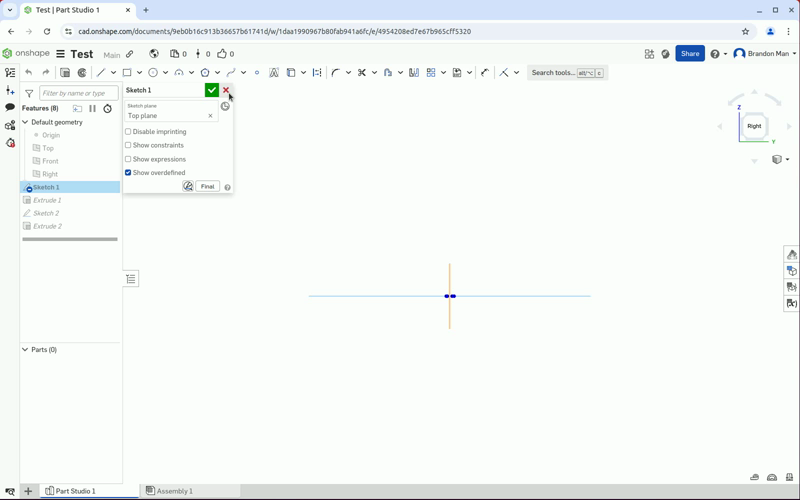
click(229, 92)
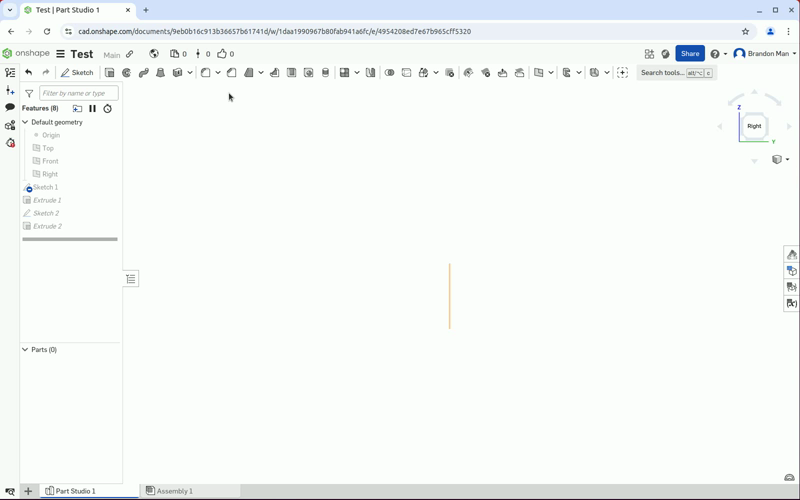
mouse_move(73, 352)
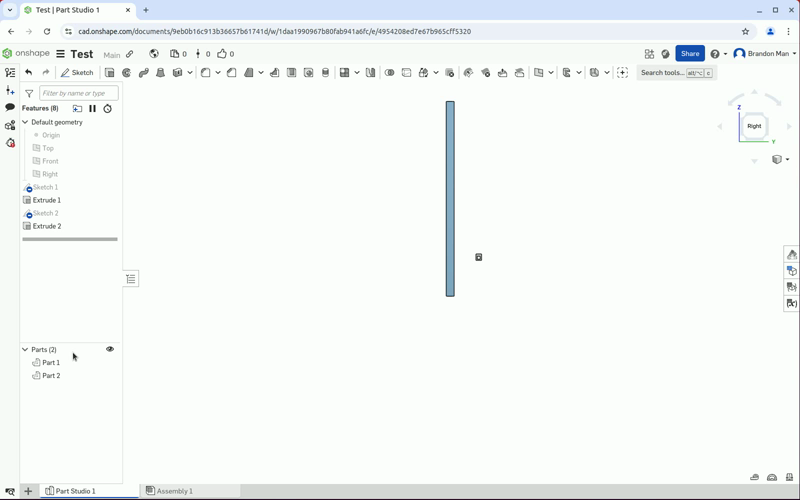
key(y)
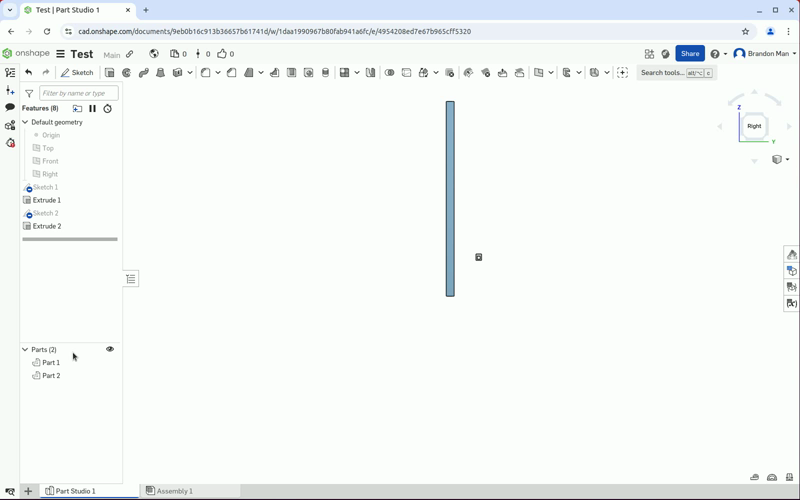
key(shift+p)
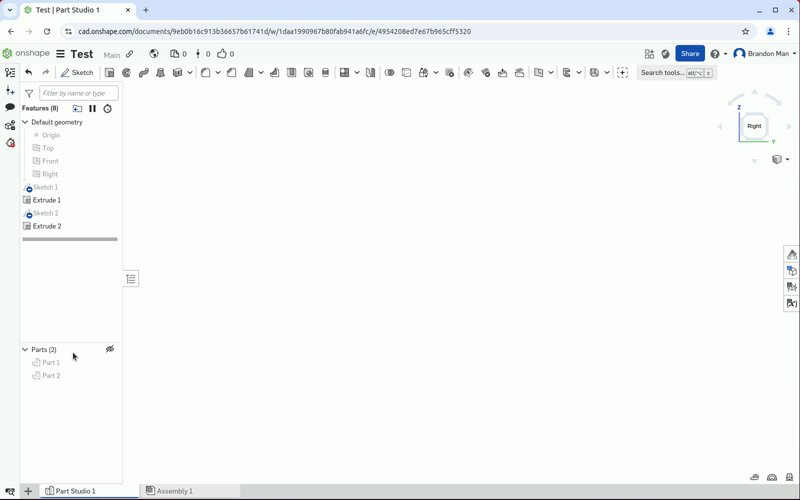
key(space)
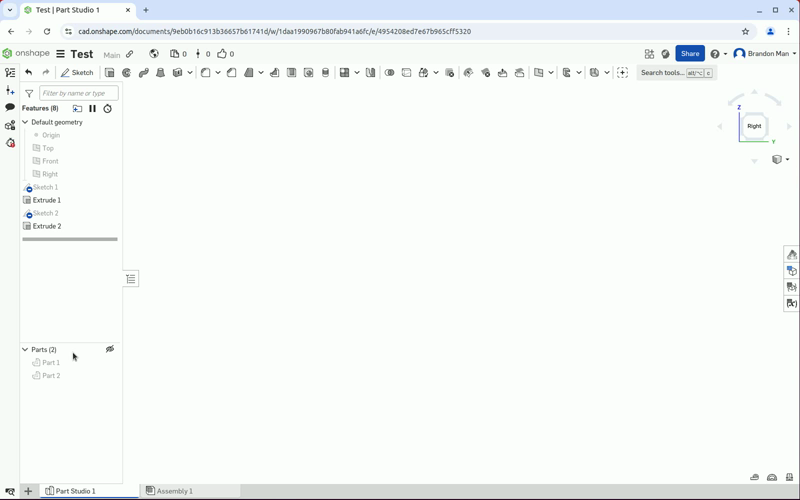
key_down(shift)
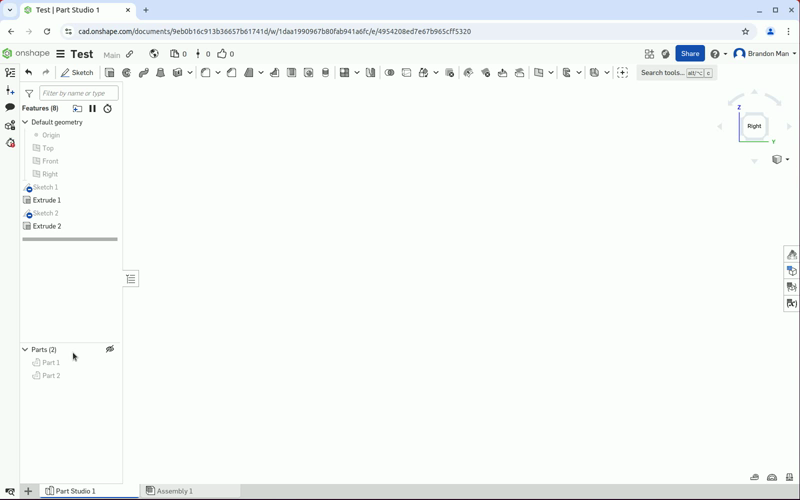
key(right)
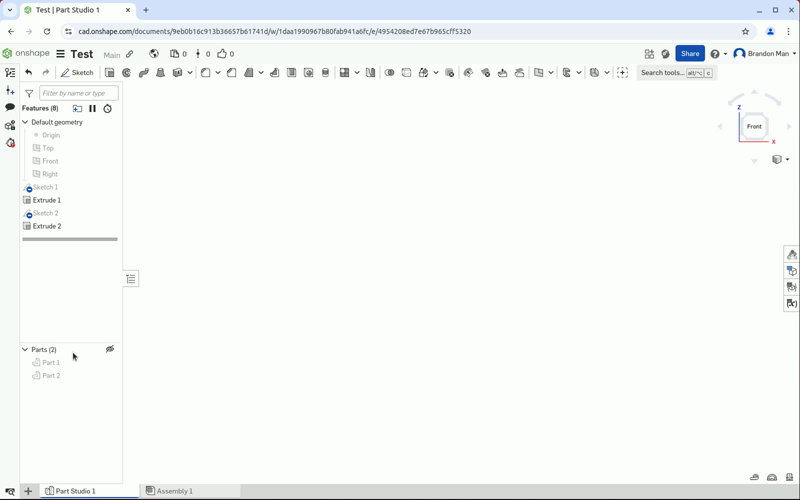
key_up(shift)
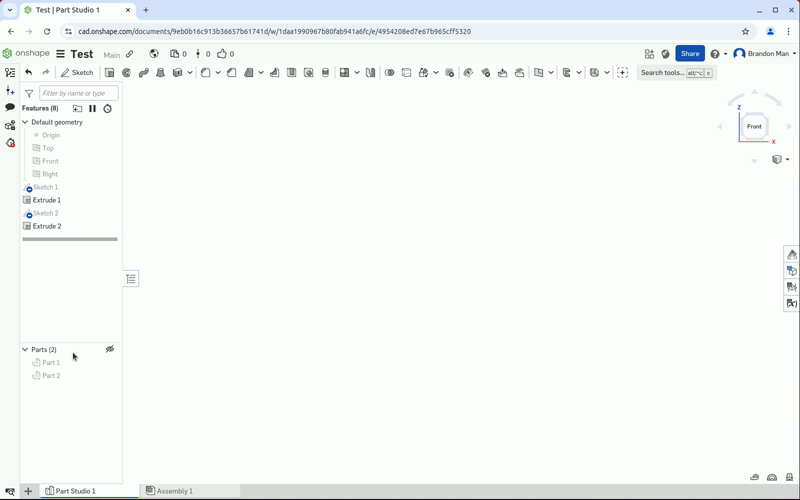
mouse_move(73, 352)
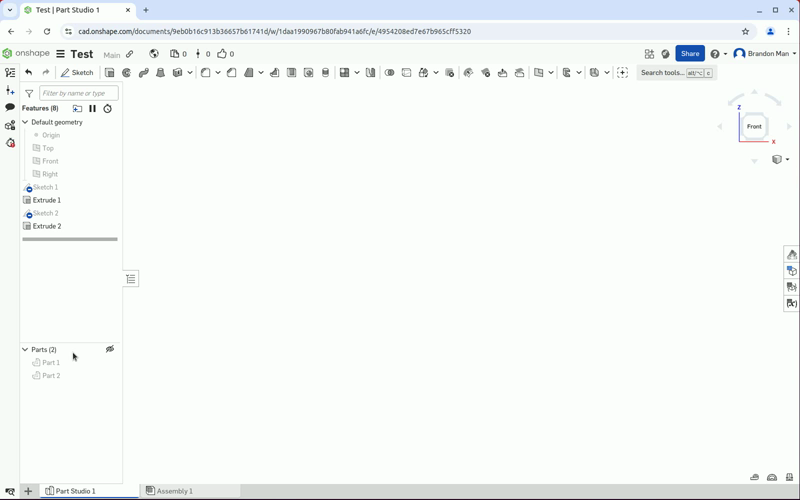
key(shift+y)
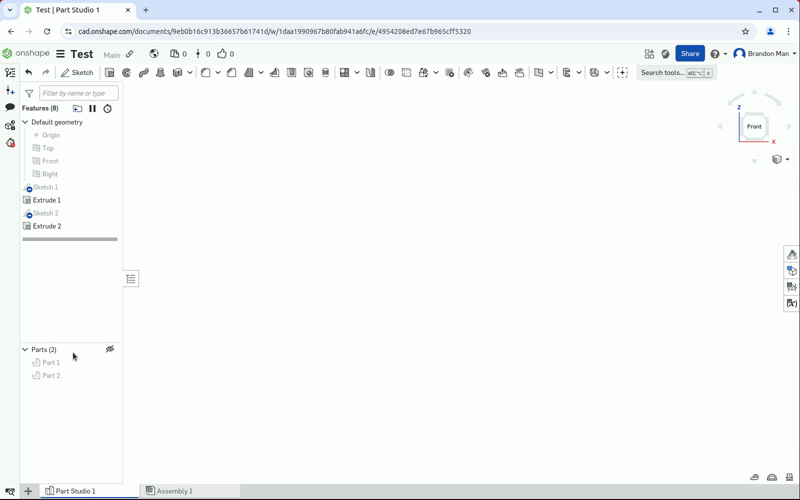
key(shift+s)
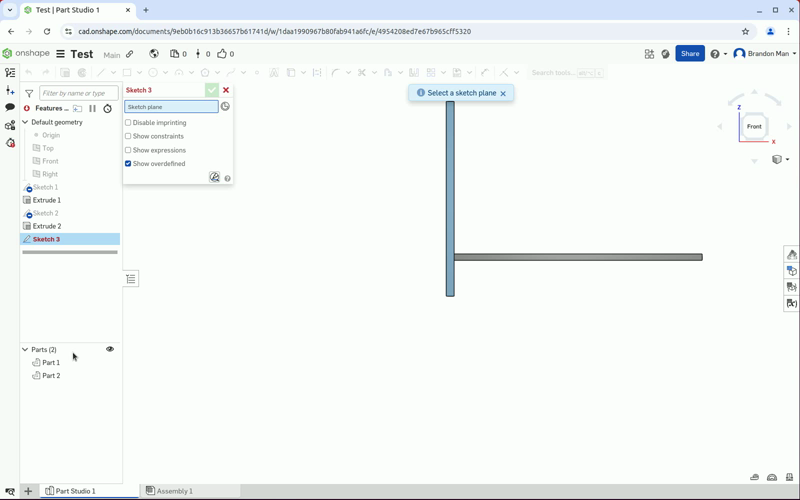
mouse_move(73, 163)
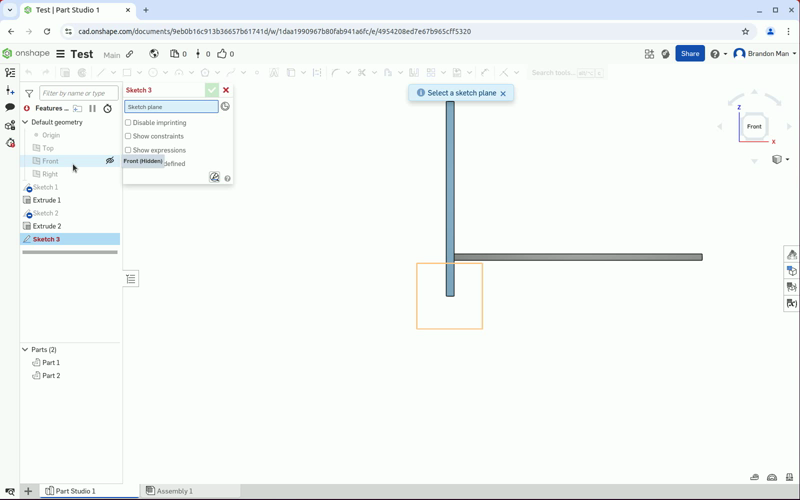
click(73, 163)
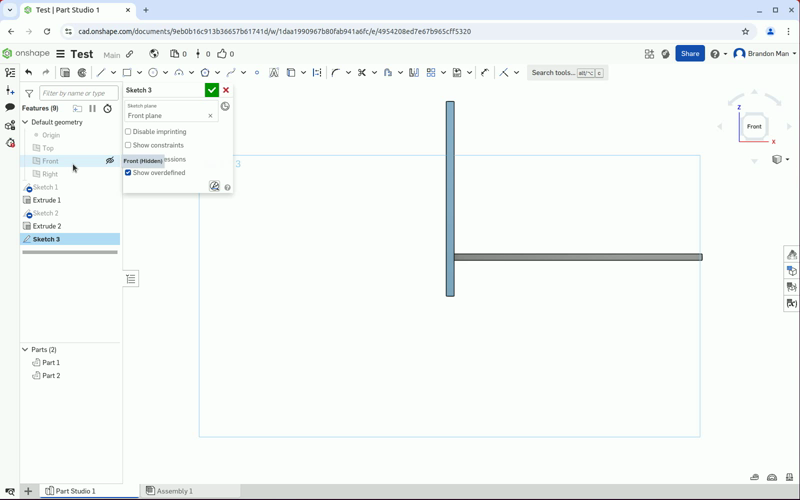
mouse_move(73, 352)
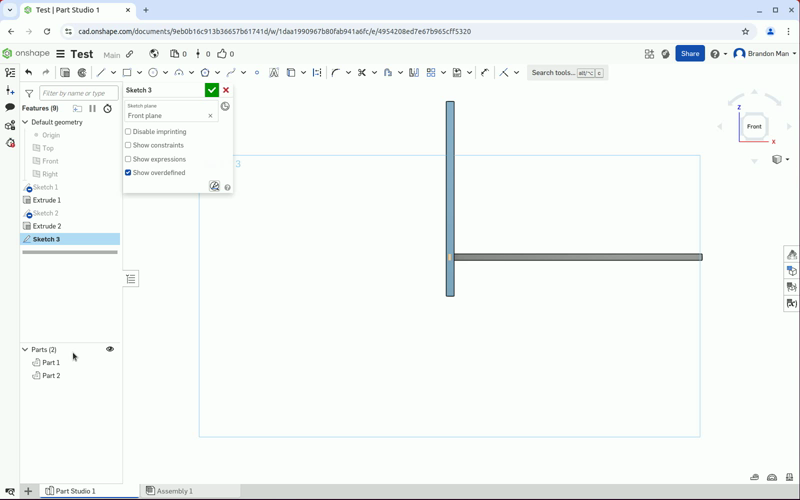
key(y)
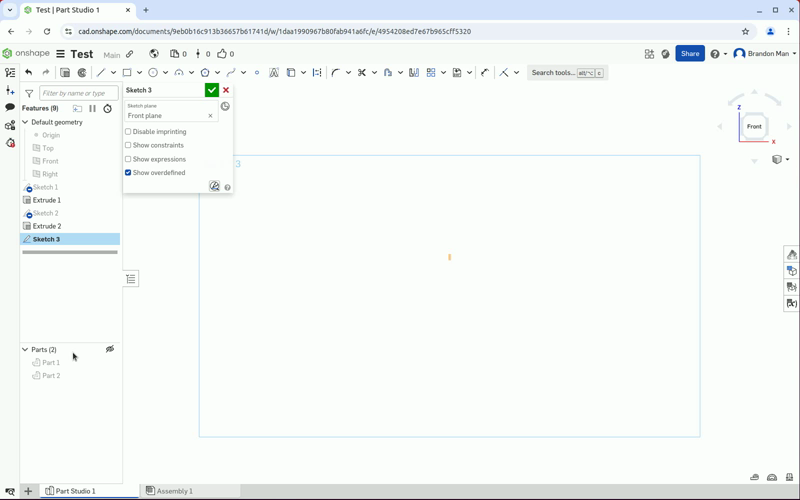
key(l)
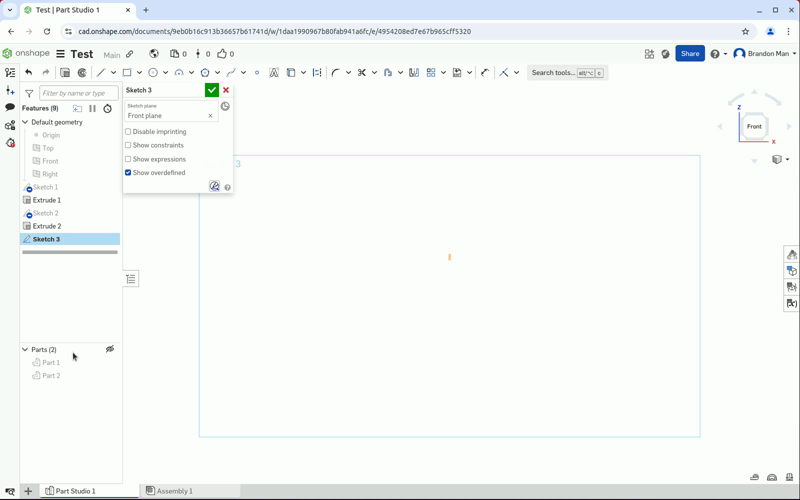
key_down(shift)
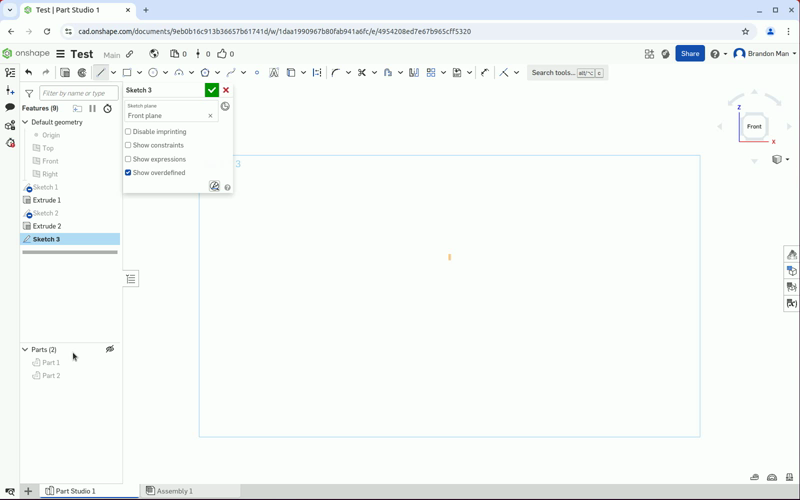
mouse_move(460, 299)
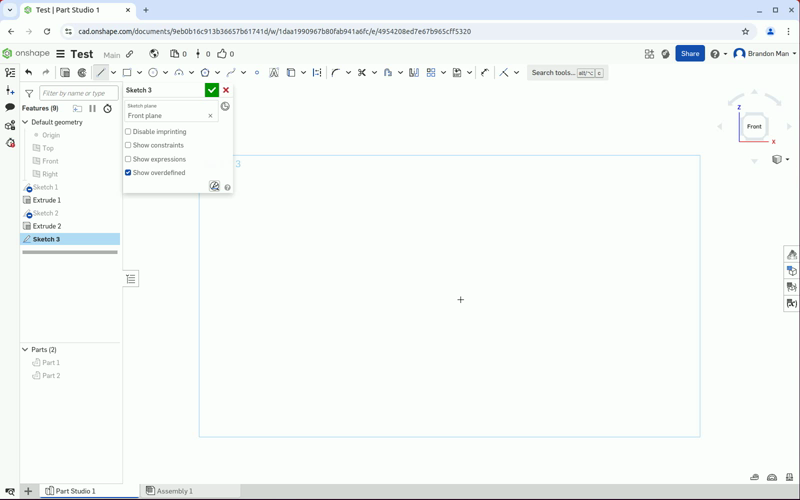
click(460, 299)
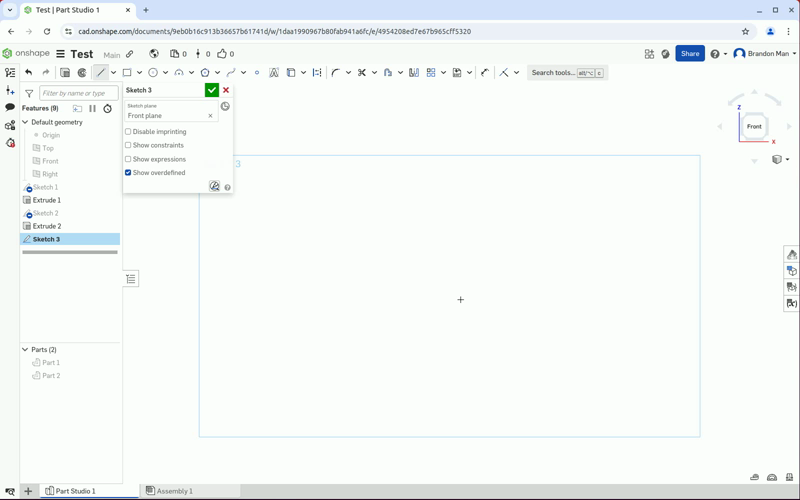
key_up(shift)
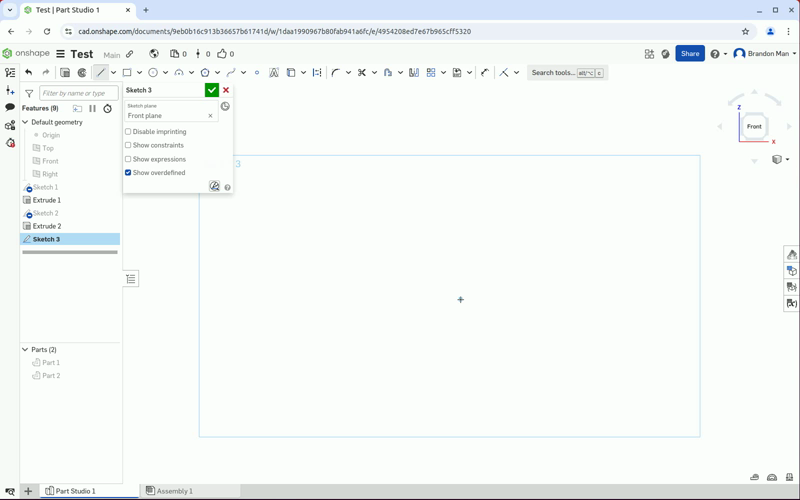
key_down(shift)
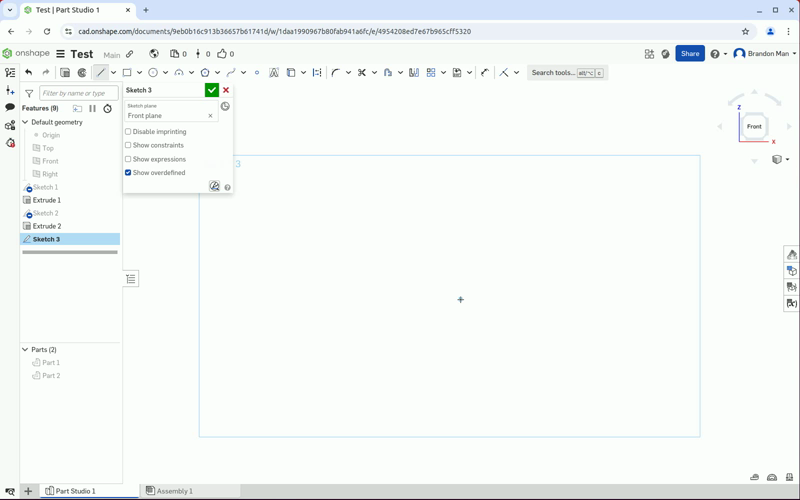
mouse_move(490, 299)
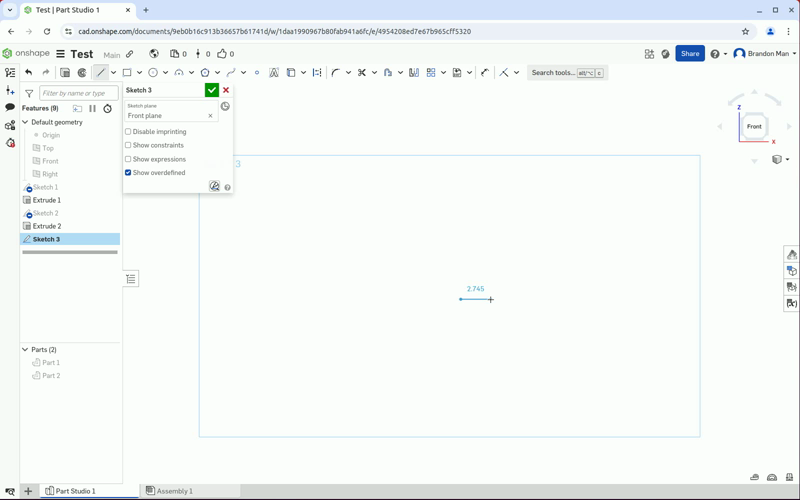
mouse_move(464, 299)
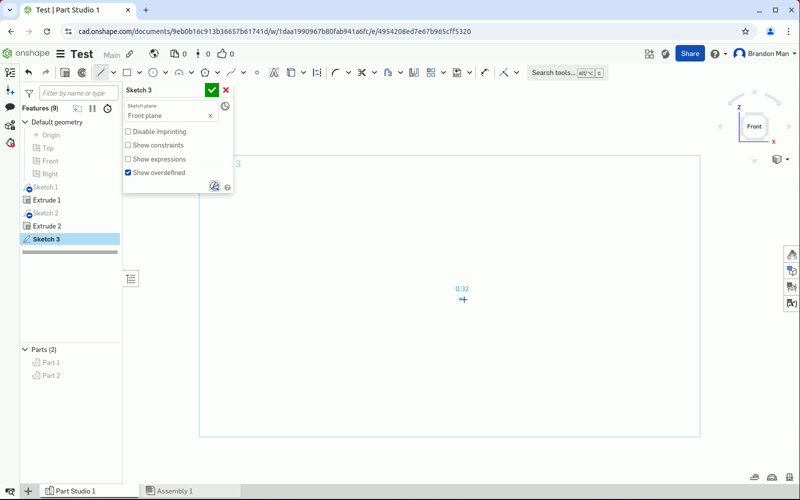
scroll(6)
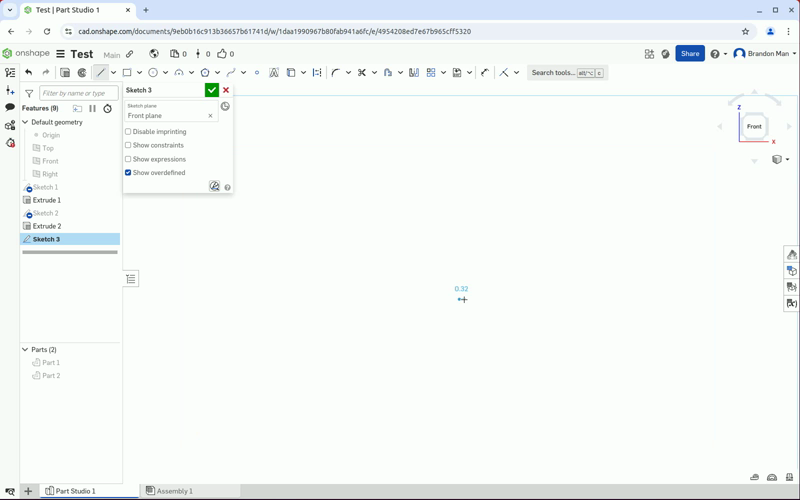
scroll(6)
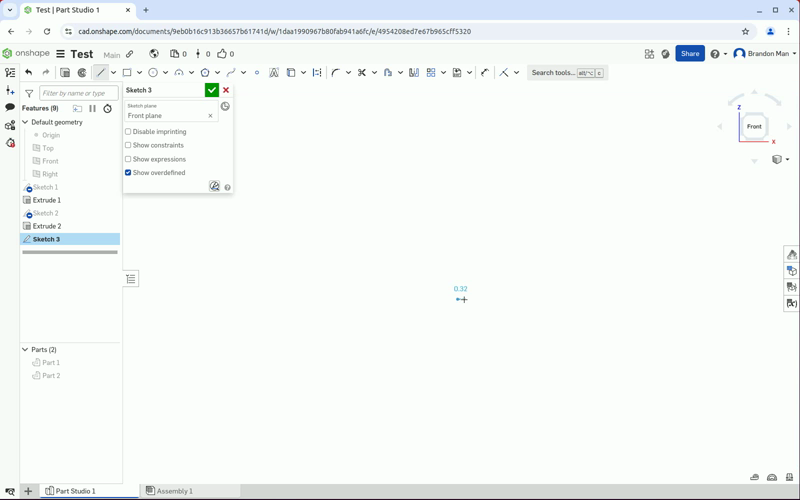
scroll(6)
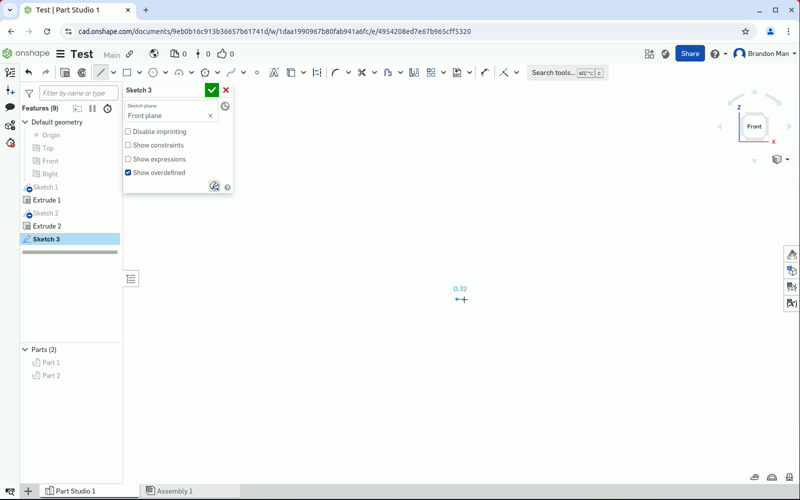
scroll(6)
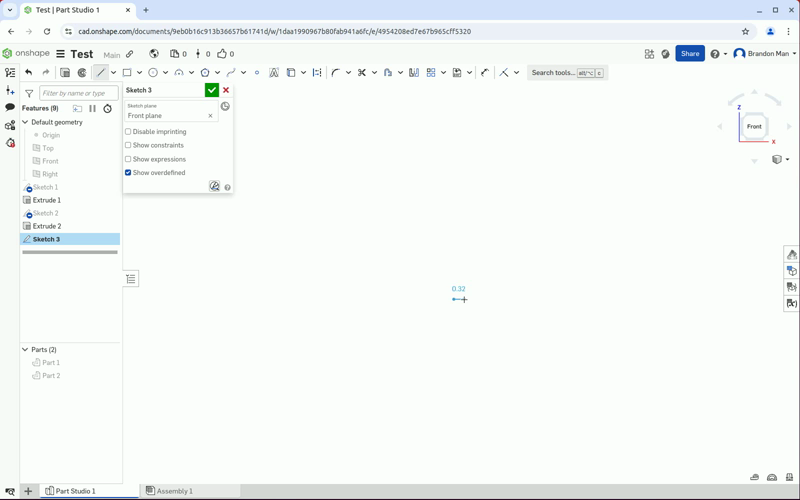
scroll(6)
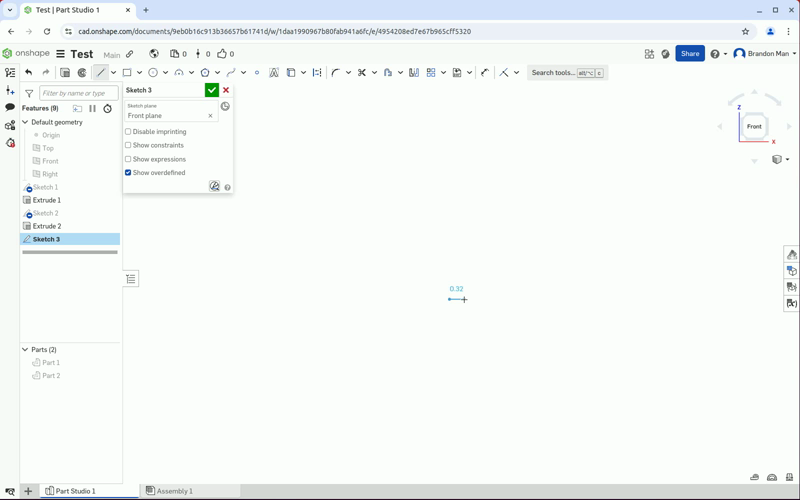
scroll(6)
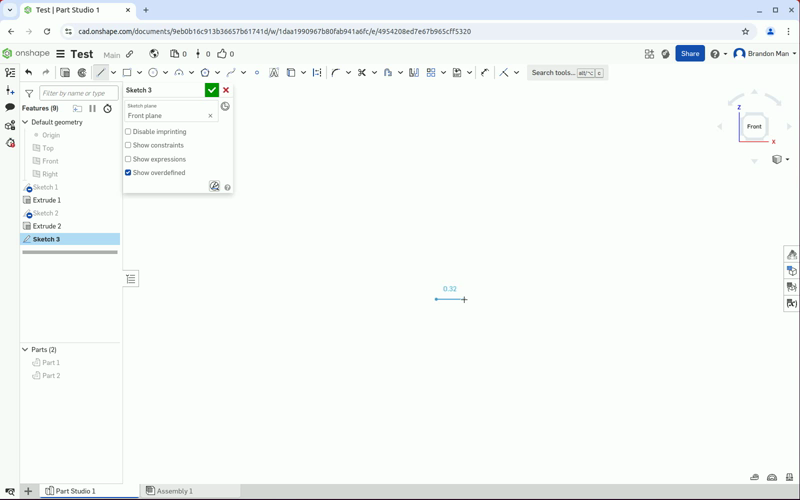
scroll(6)
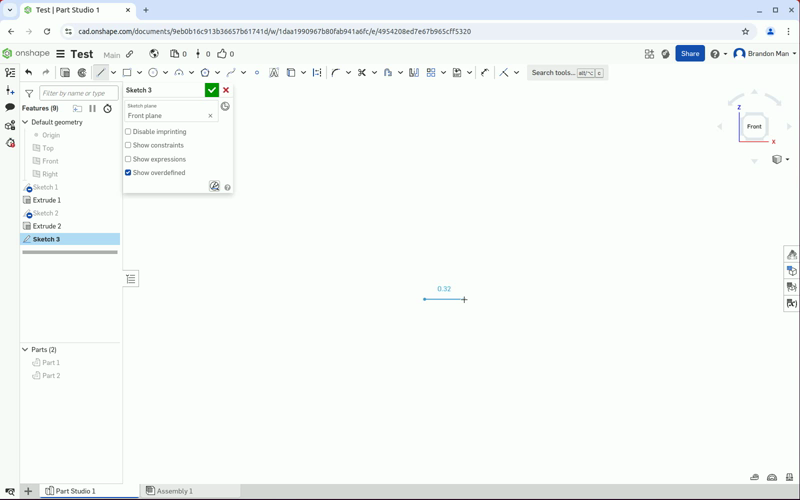
click(464, 299)
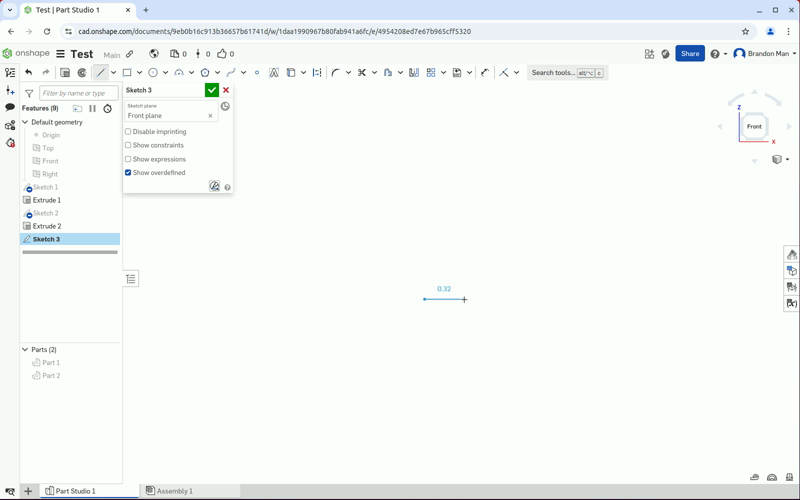
scroll(-6)
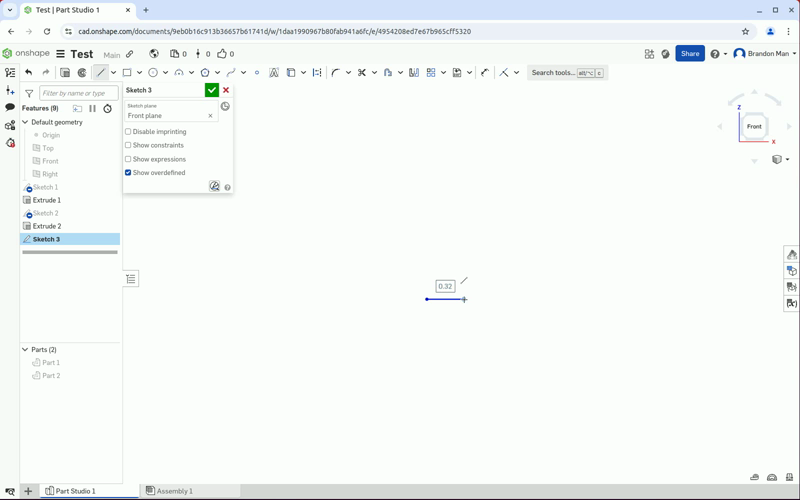
scroll(-6)
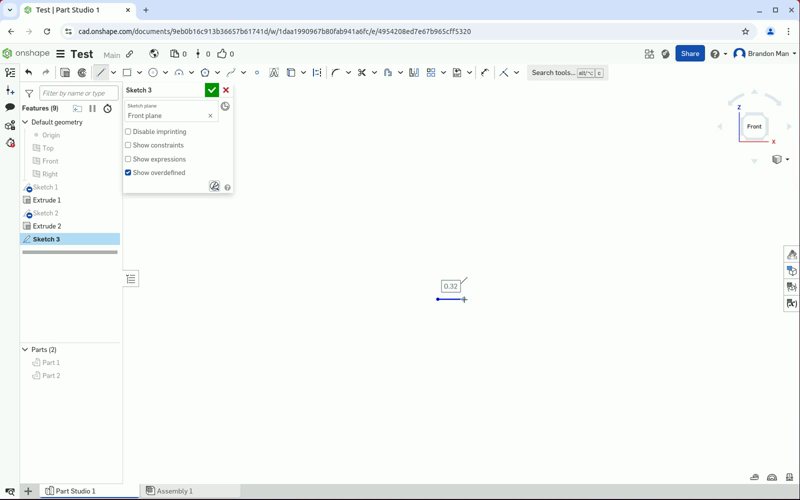
scroll(-6)
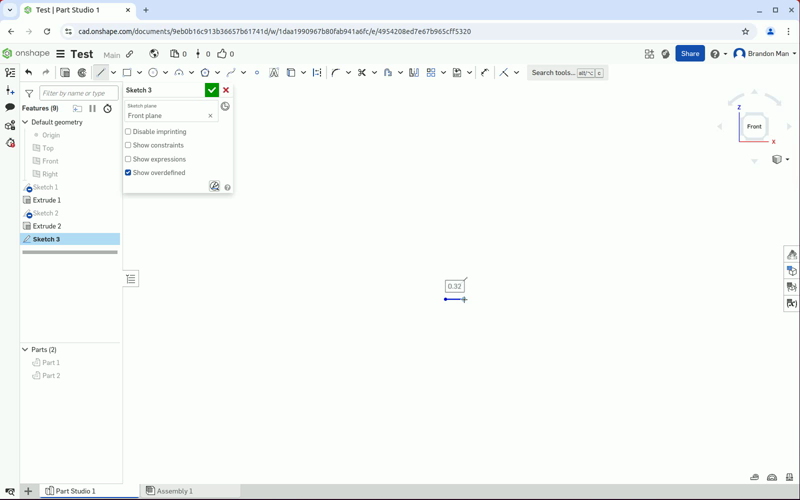
scroll(-6)
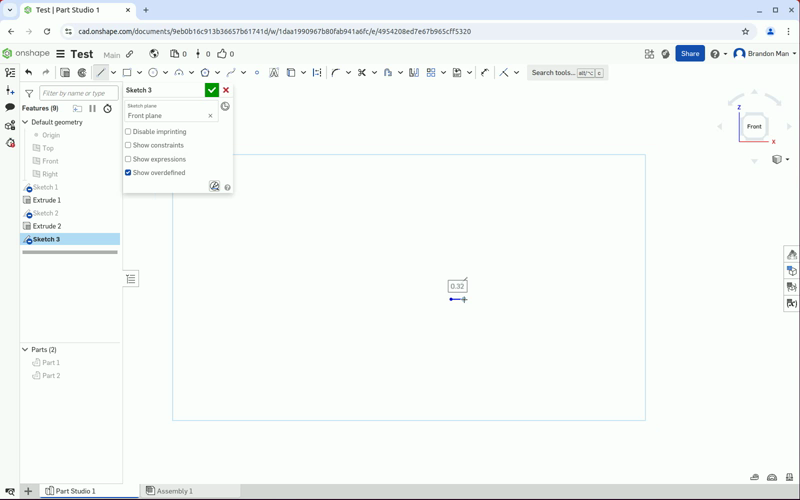
scroll(-6)
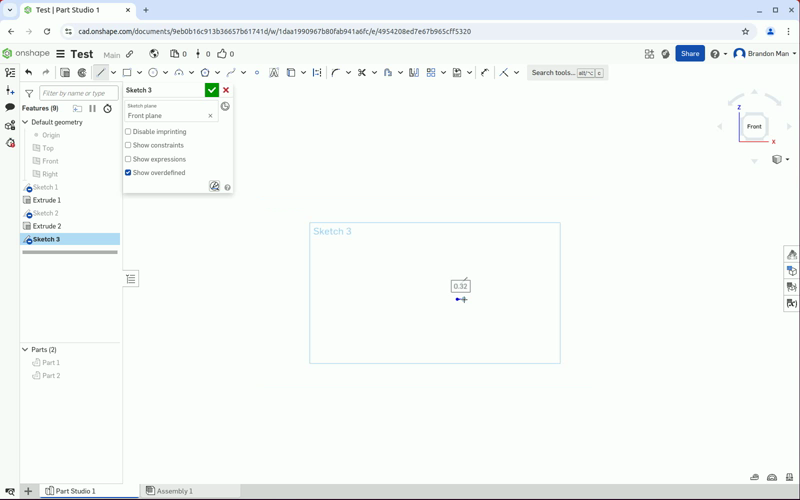
scroll(-6)
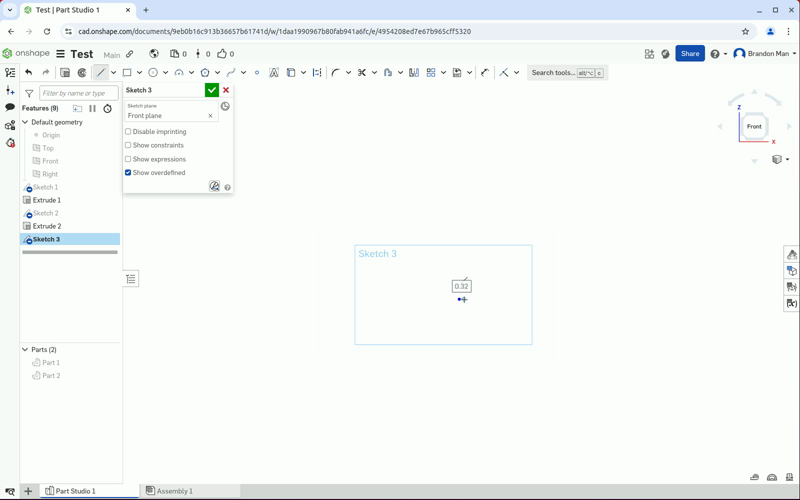
scroll(-6)
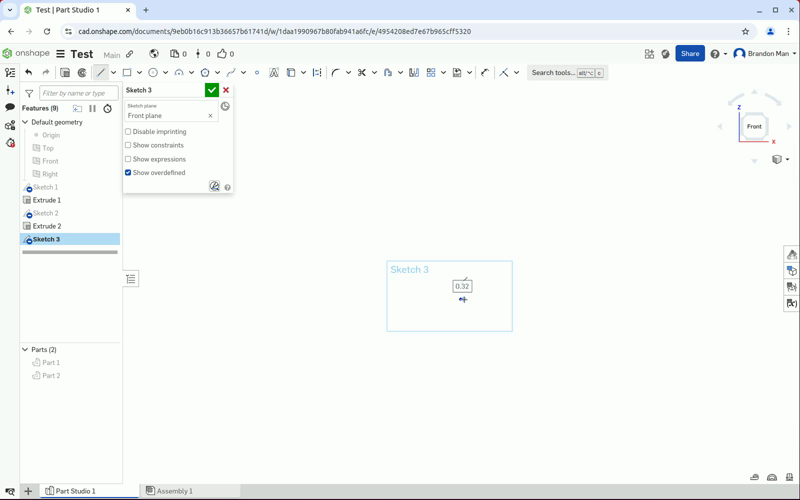
key_up(shift)
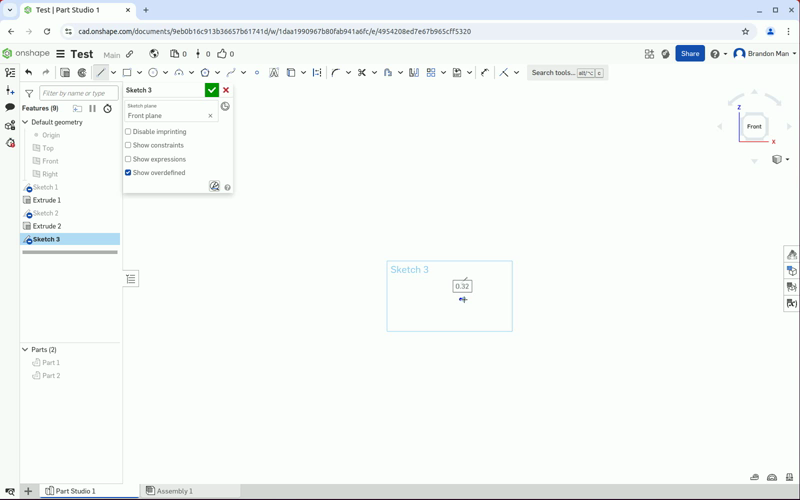
key_down(shift)
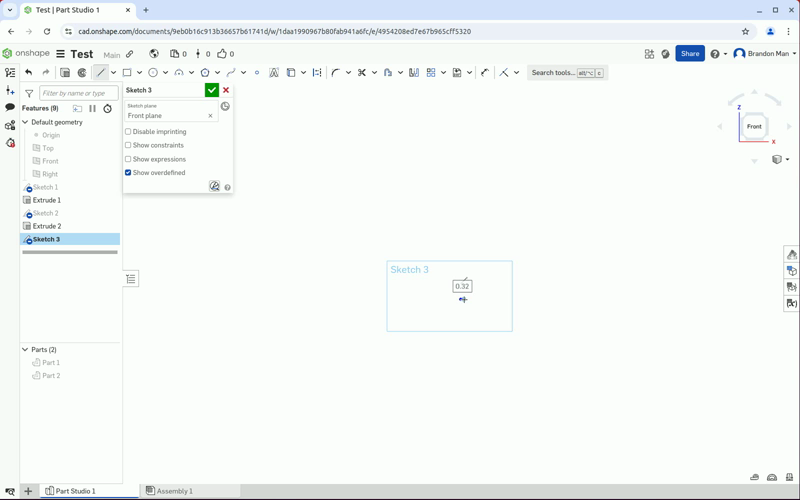
mouse_move(494, 299)
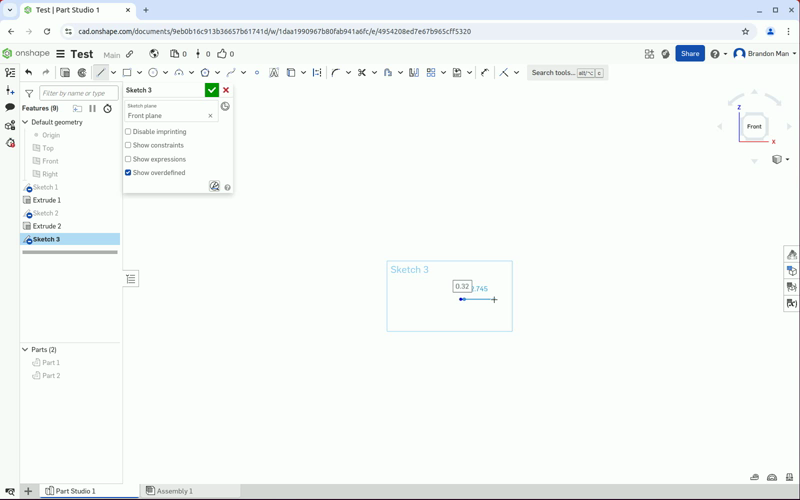
mouse_move(464, 295)
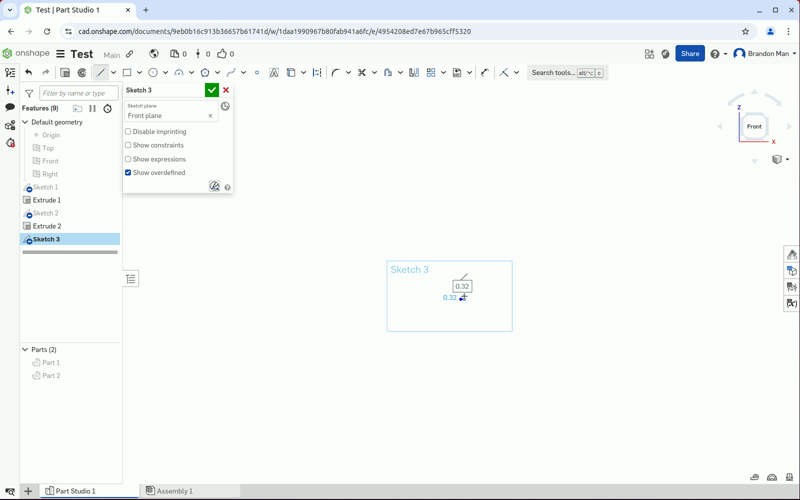
scroll(6)
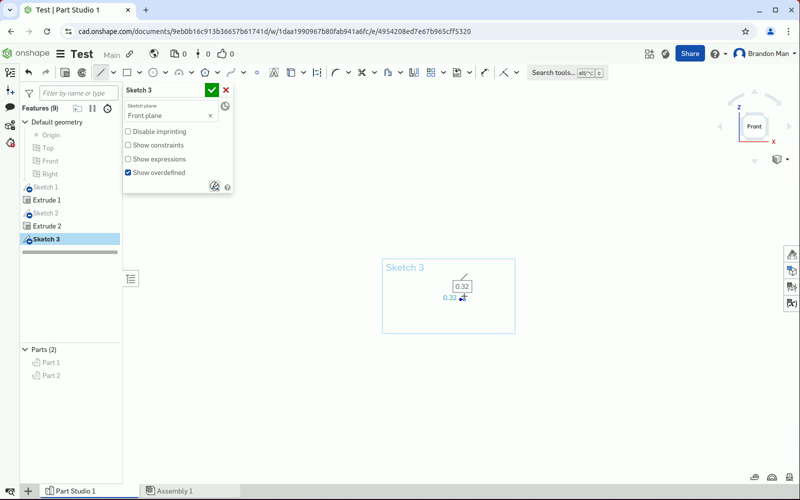
scroll(6)
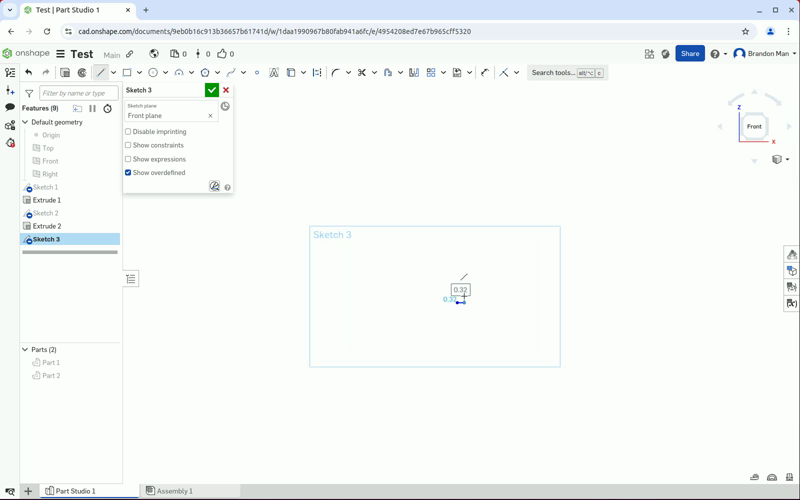
scroll(6)
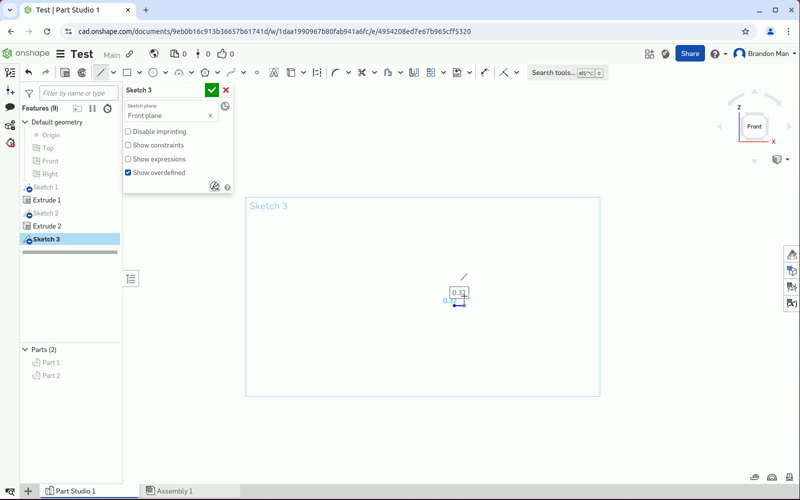
scroll(6)
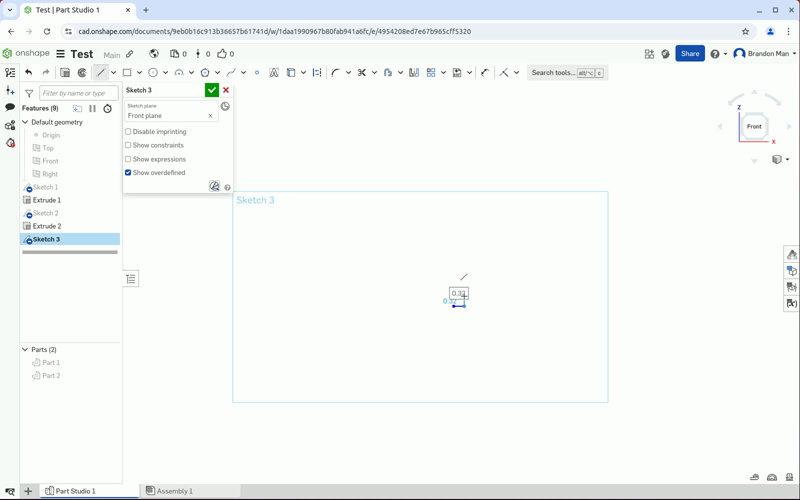
scroll(6)
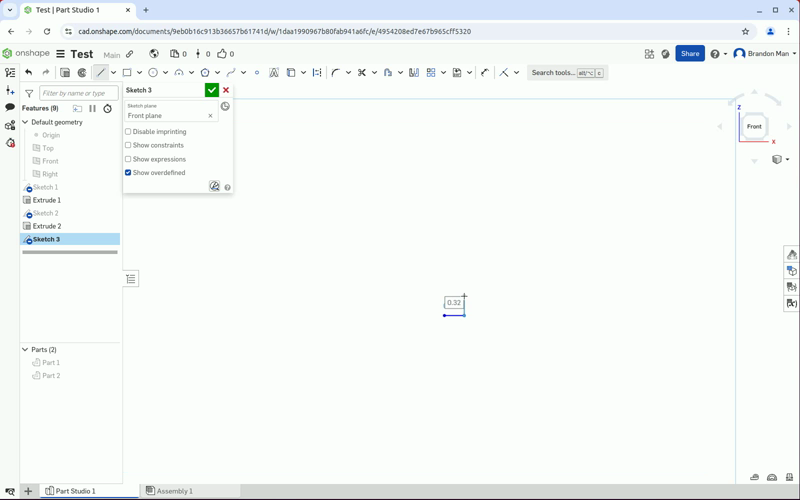
scroll(6)
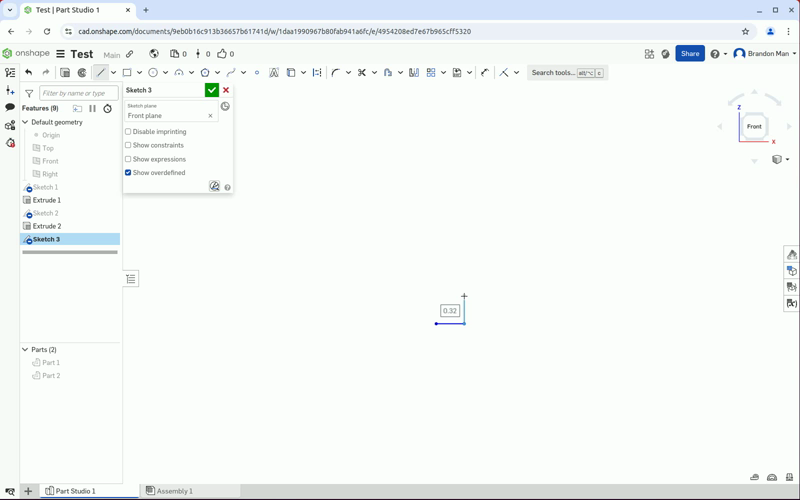
scroll(6)
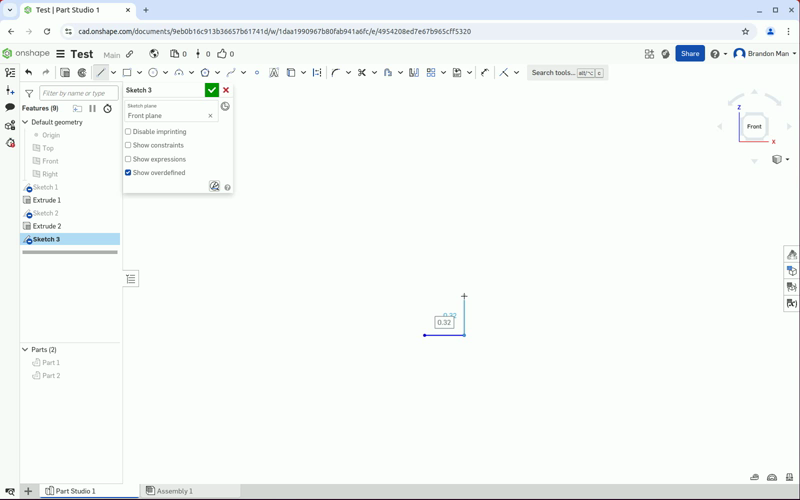
click(464, 295)
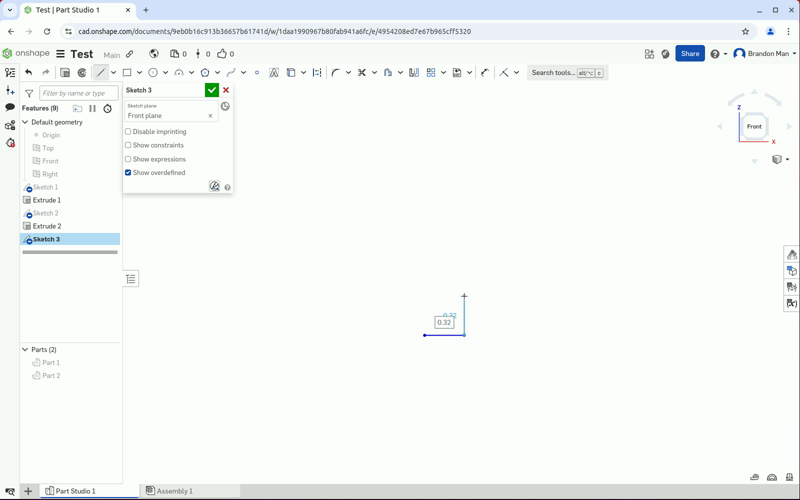
scroll(-6)
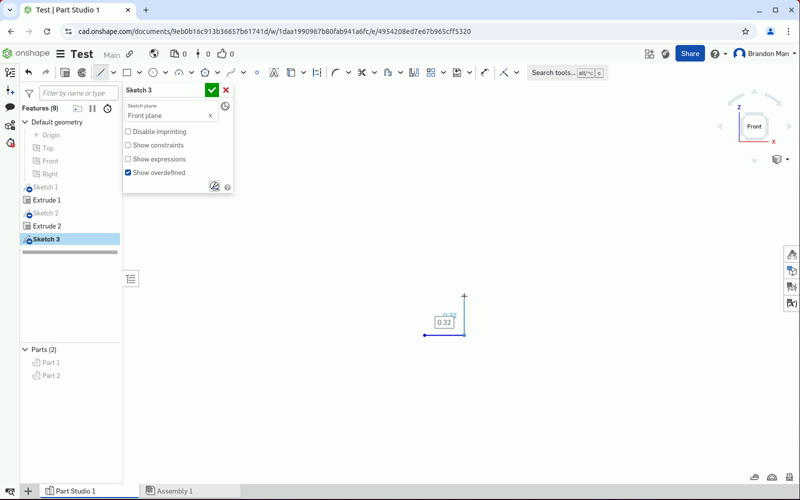
scroll(-6)
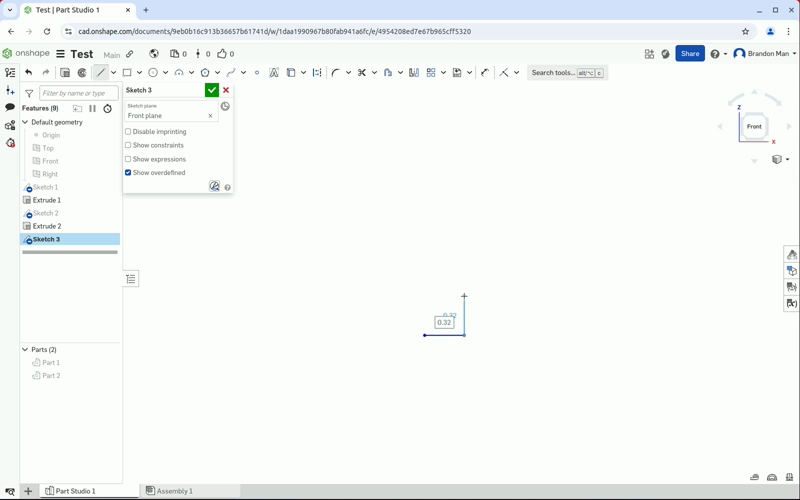
scroll(-6)
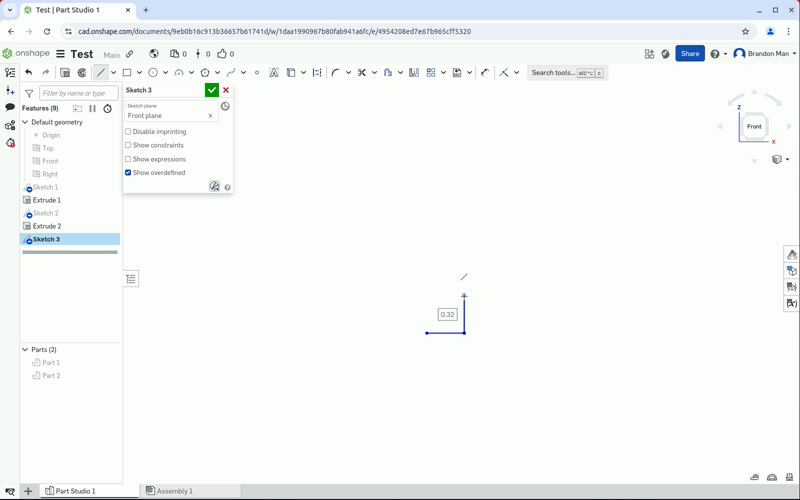
scroll(-6)
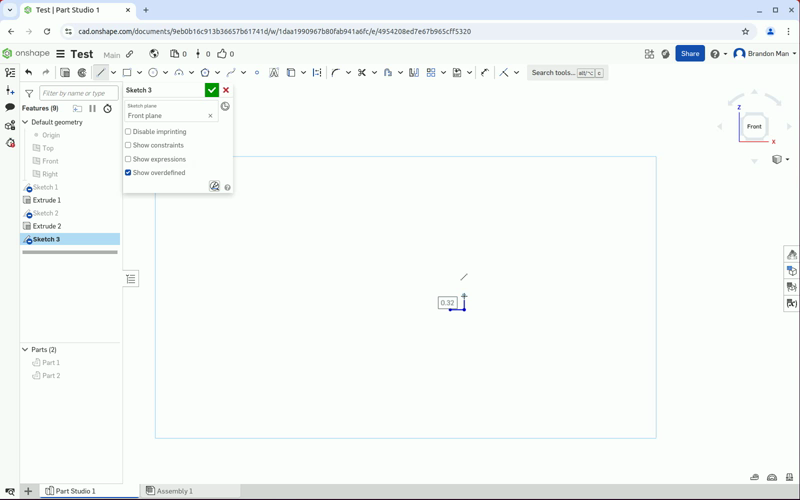
scroll(-6)
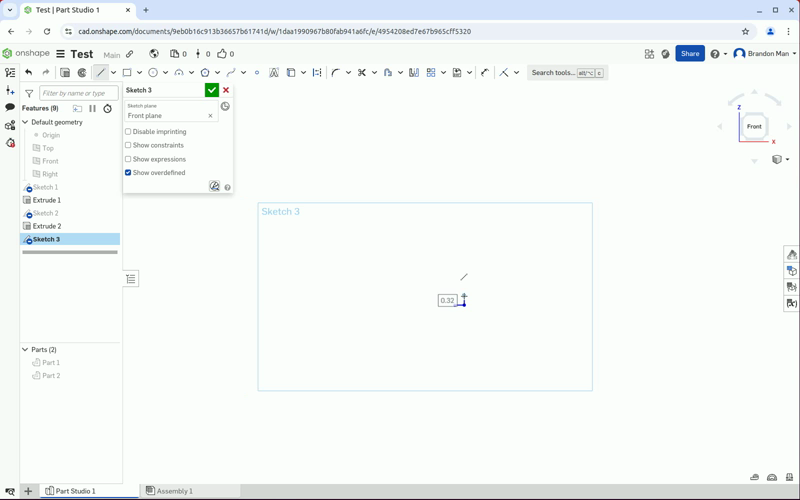
scroll(-6)
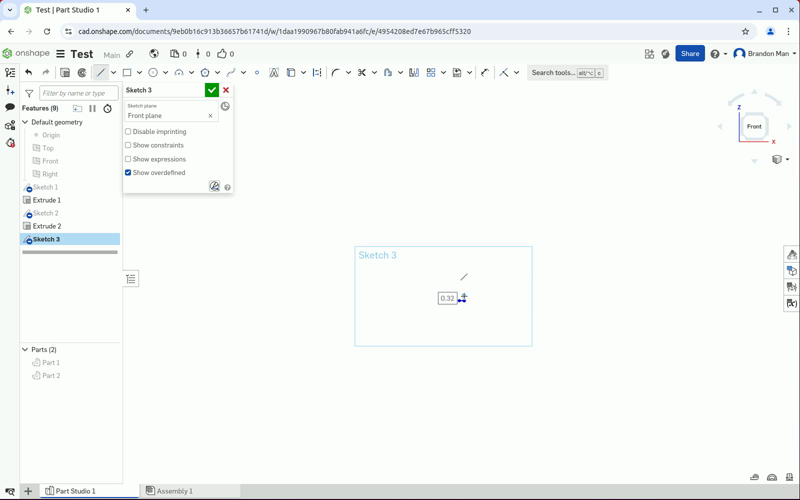
scroll(-6)
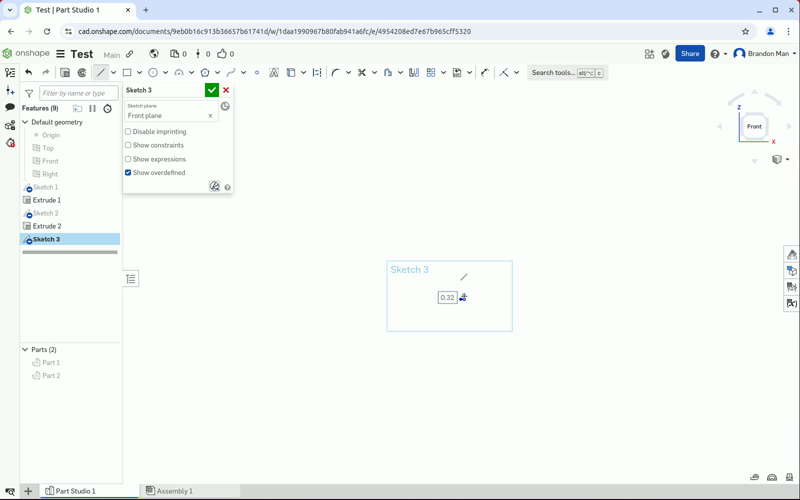
key_up(shift)
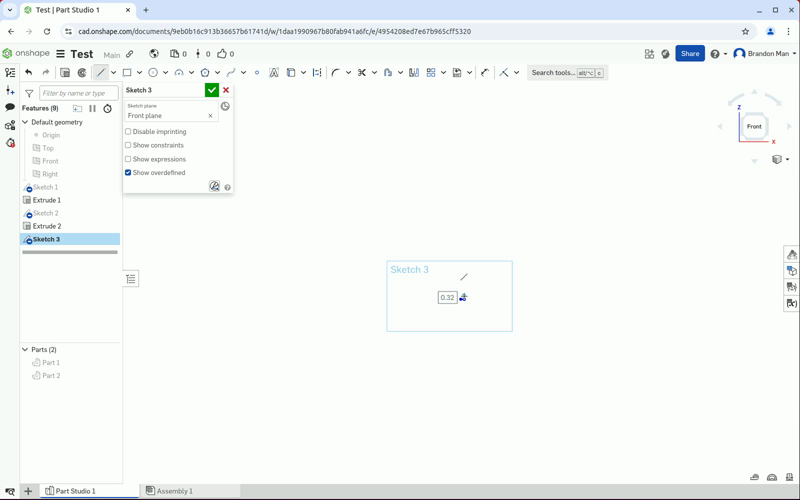
key_down(shift)
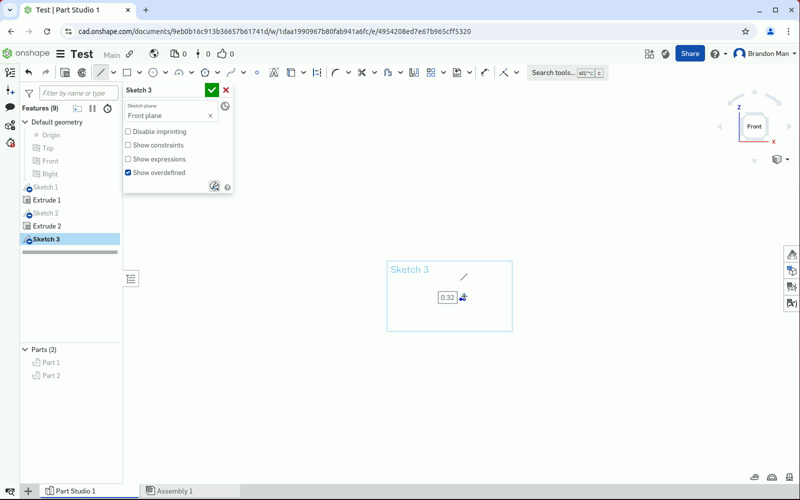
mouse_move(494, 295)
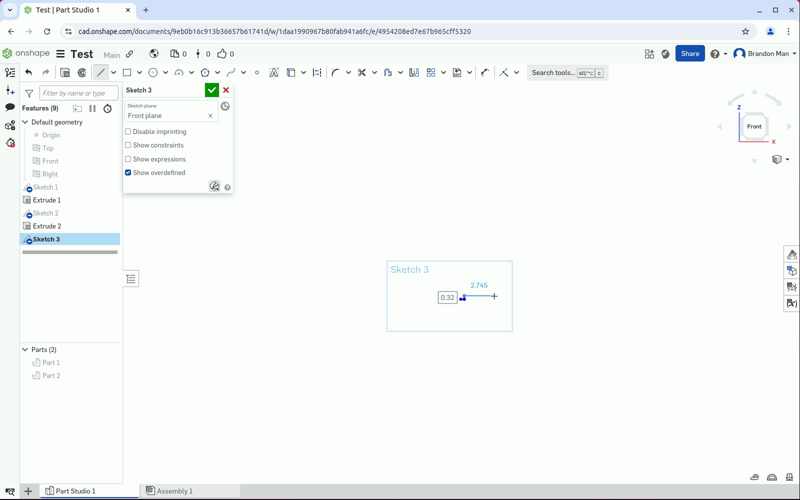
mouse_move(460, 295)
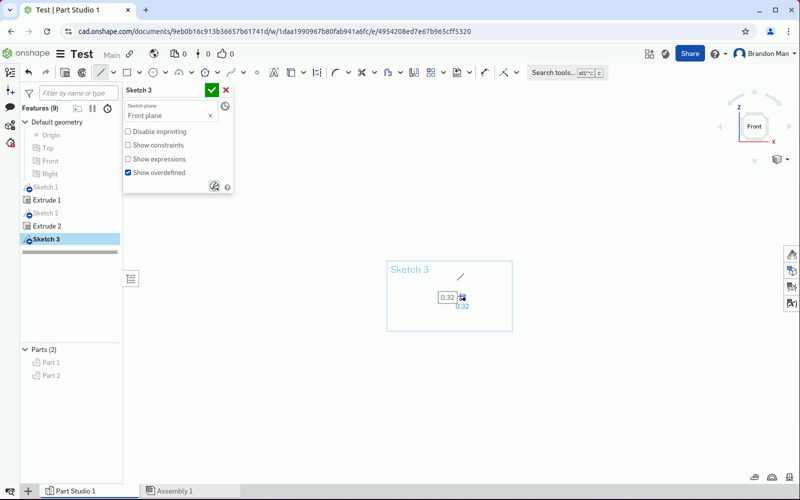
scroll(6)
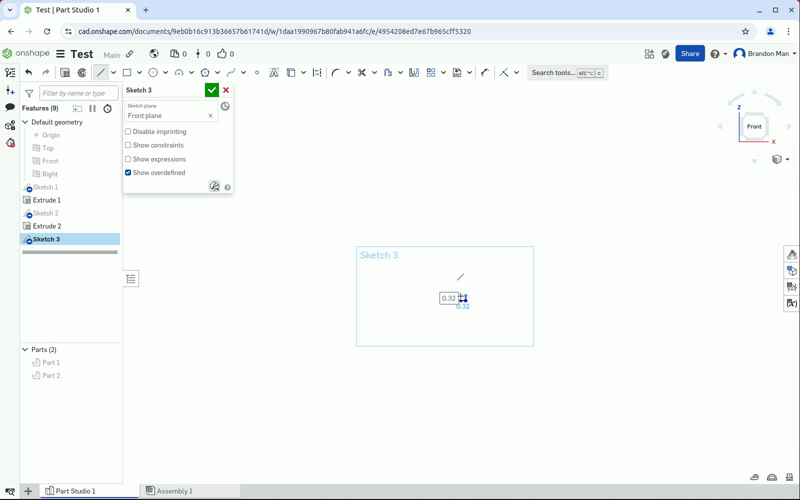
scroll(6)
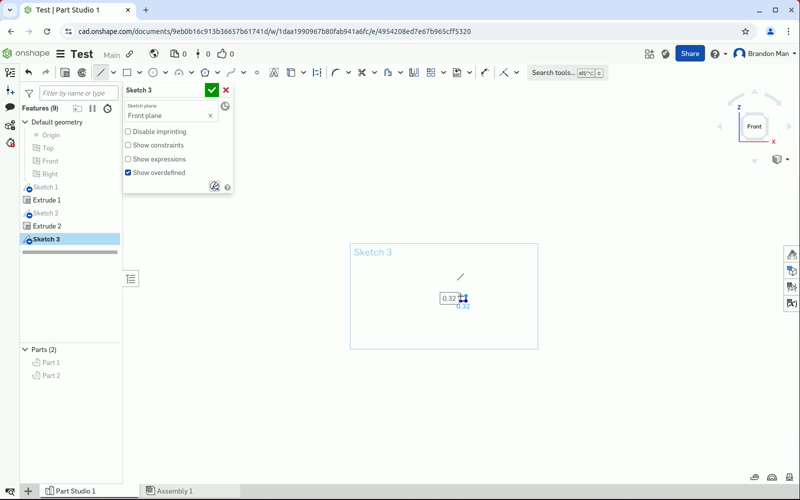
scroll(6)
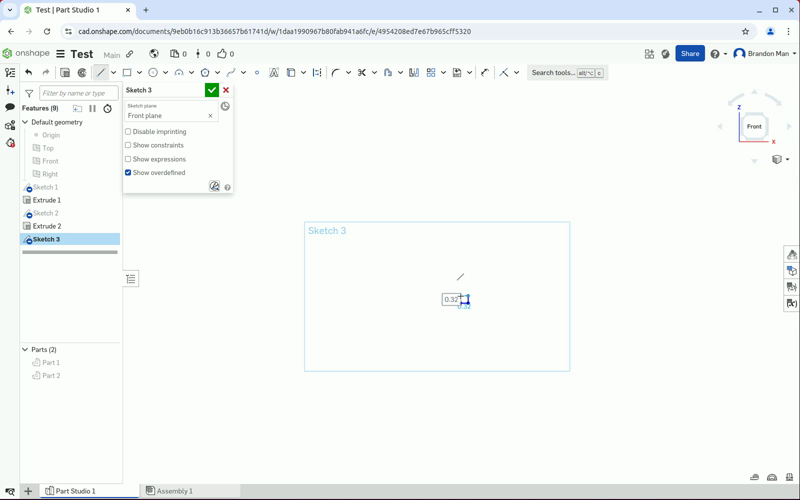
scroll(6)
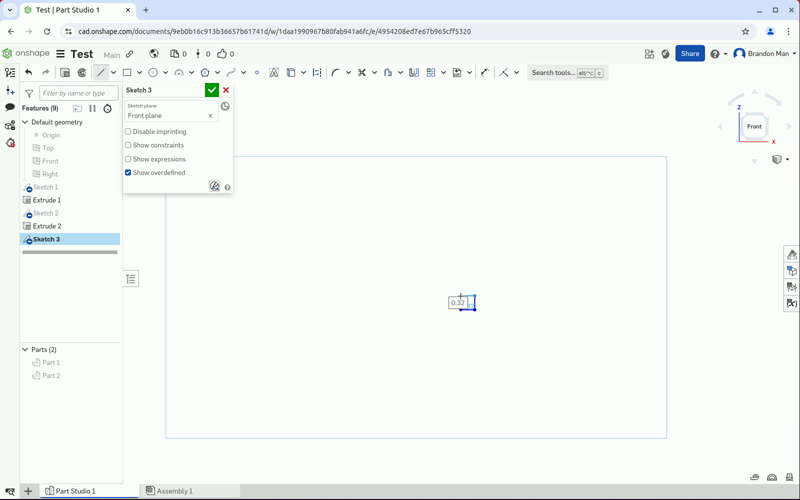
scroll(6)
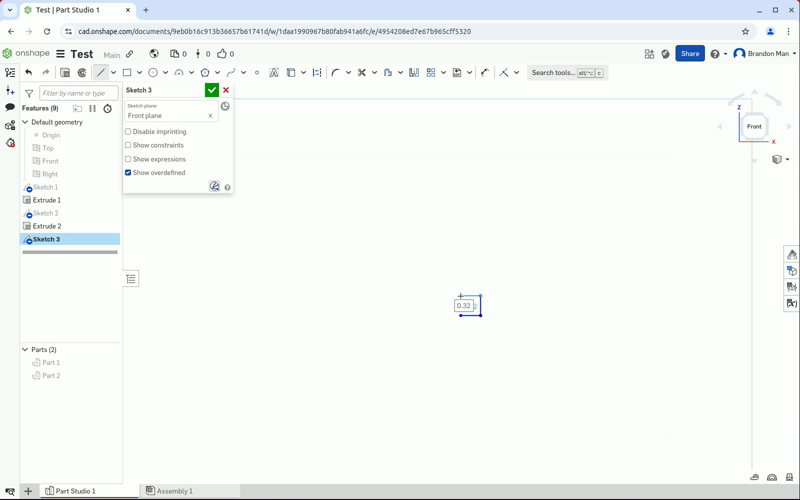
scroll(6)
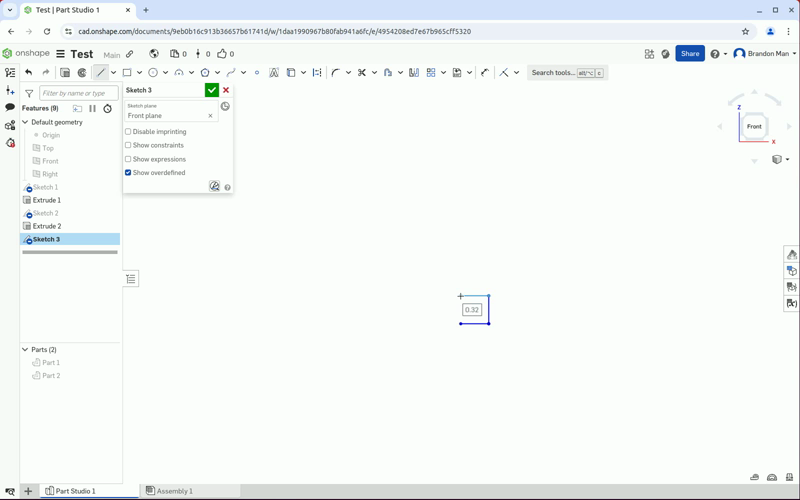
scroll(6)
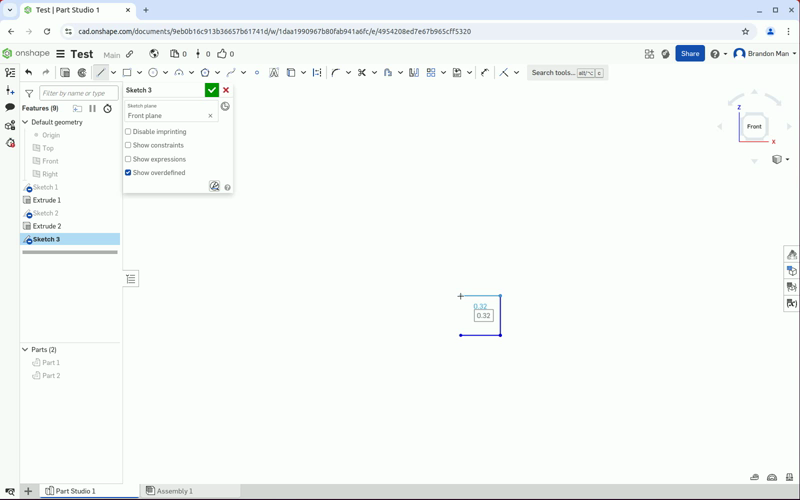
click(460, 295)
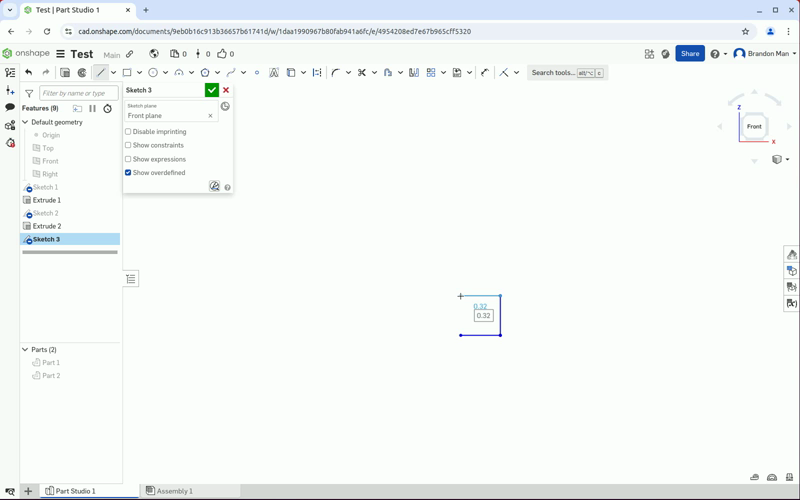
scroll(-6)
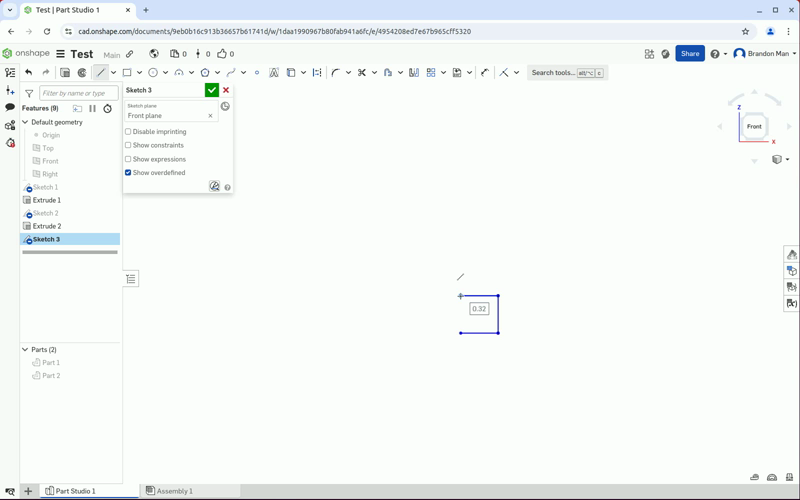
scroll(-6)
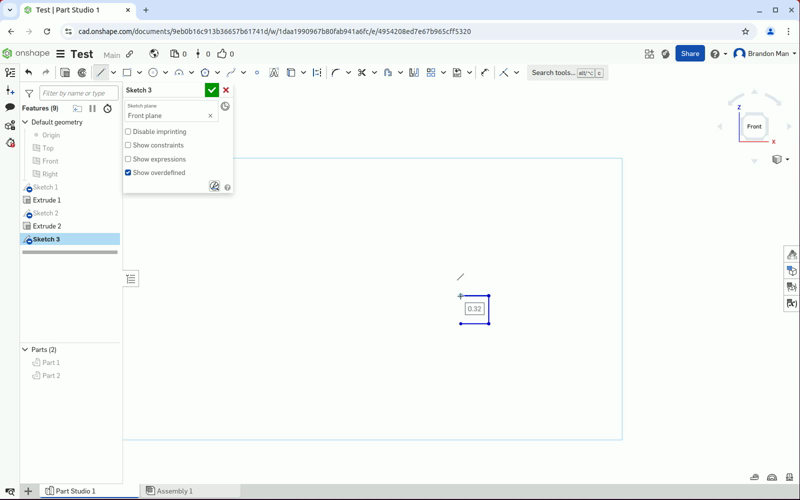
scroll(-6)
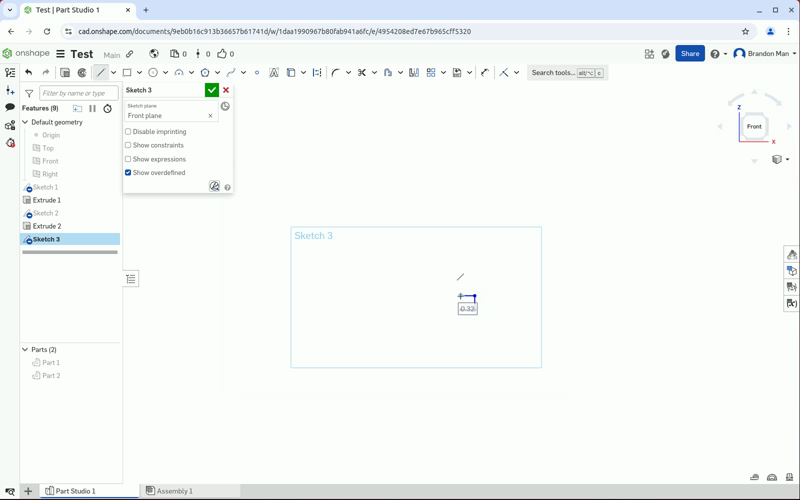
scroll(-6)
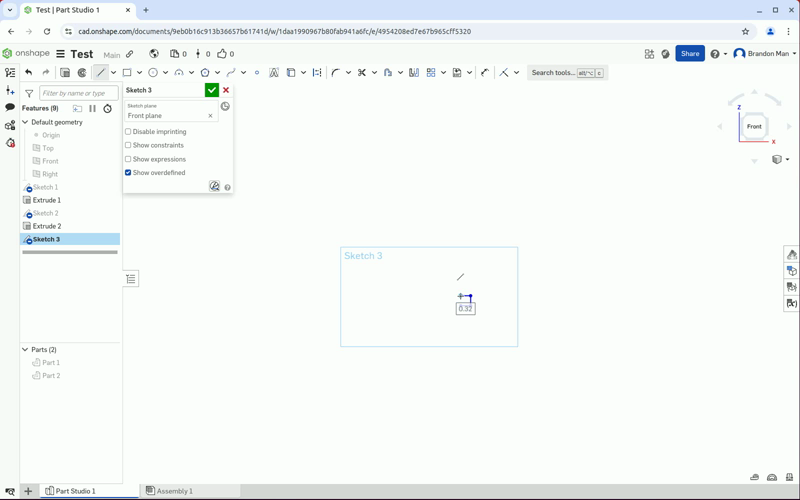
scroll(-6)
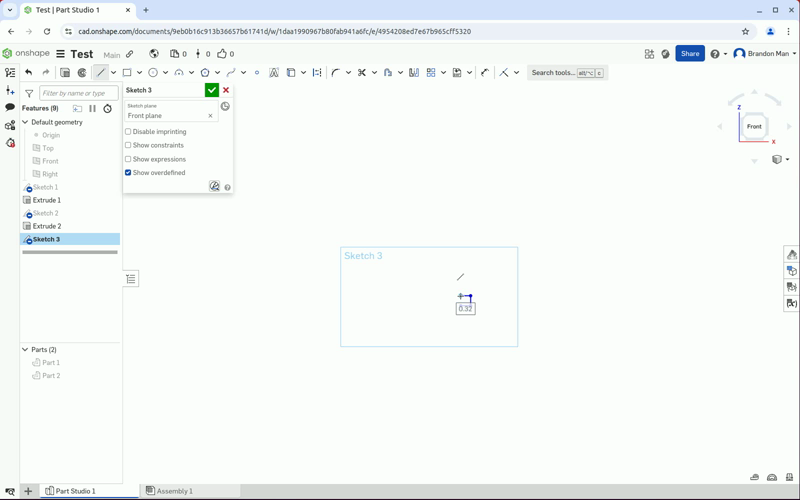
scroll(-6)
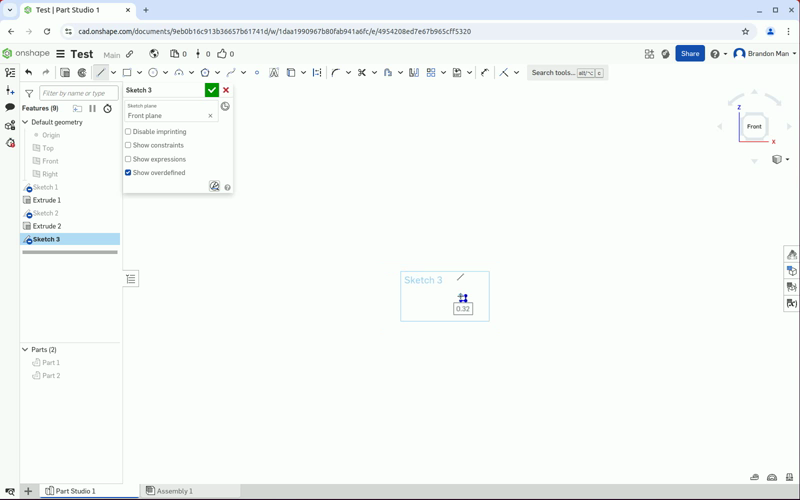
scroll(-6)
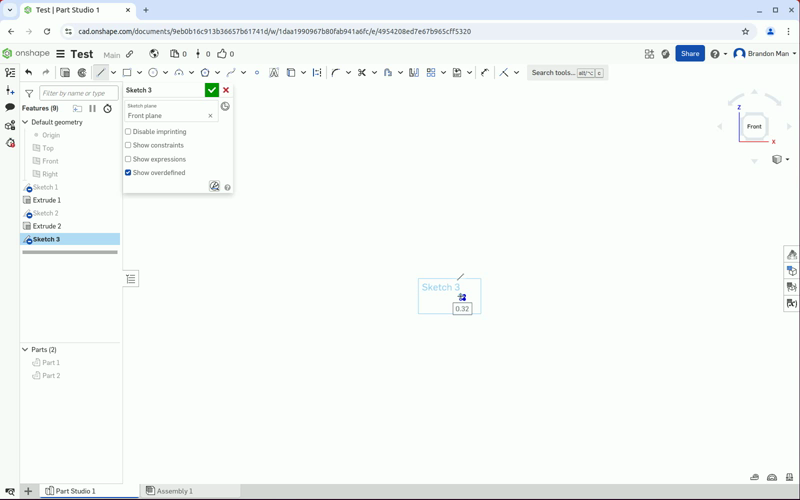
key_up(shift)
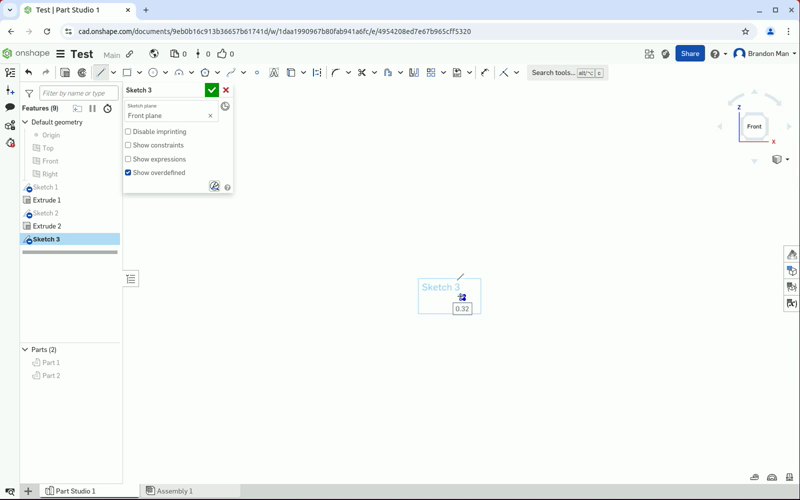
mouse_move(490, 295)
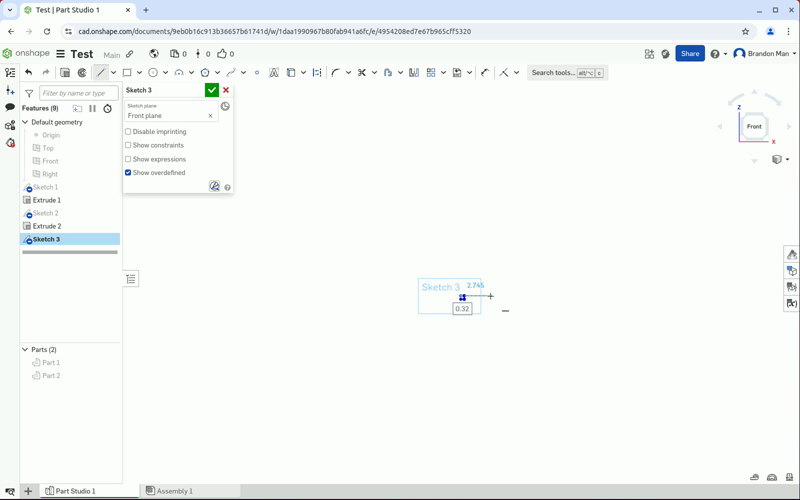
key_down(shift)
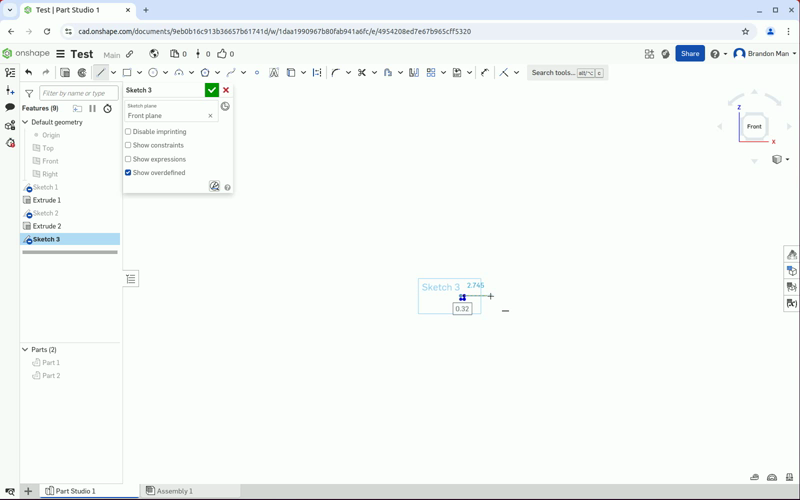
mouse_move(460, 299)
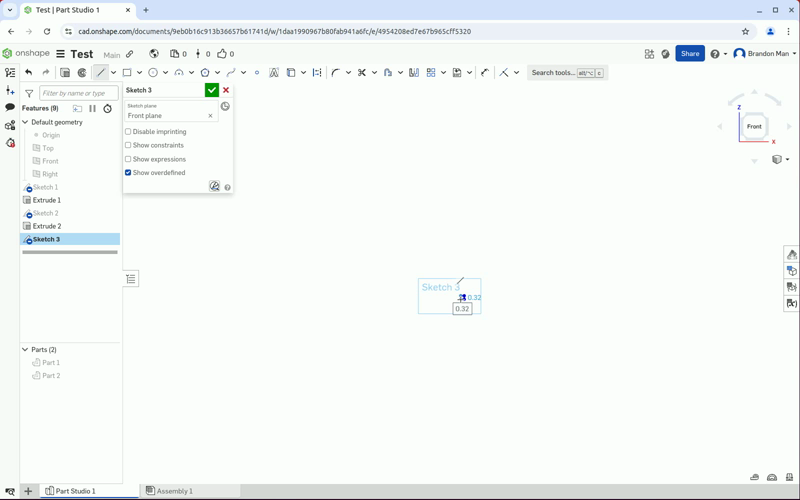
scroll(6)
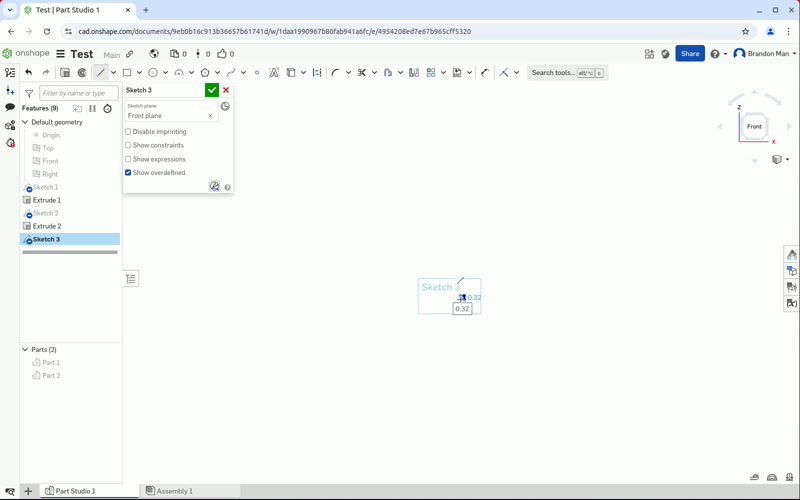
scroll(6)
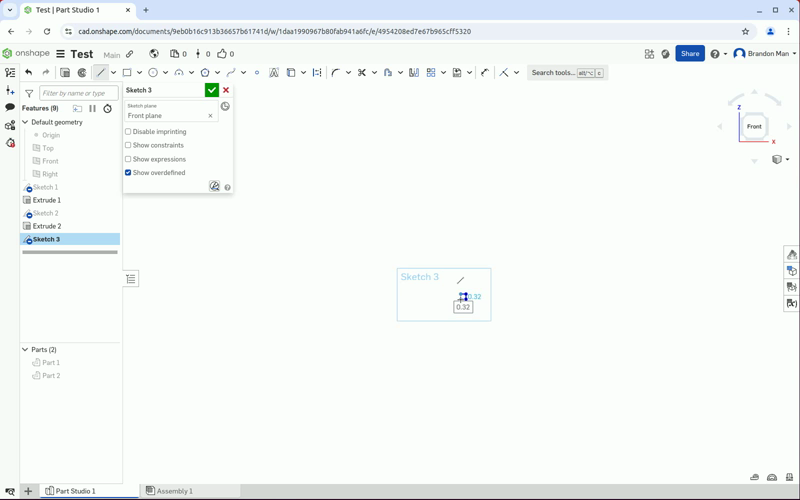
scroll(6)
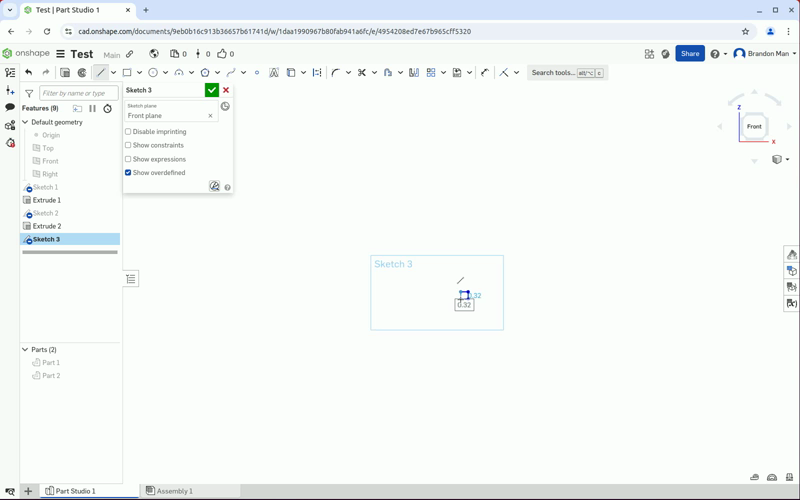
scroll(6)
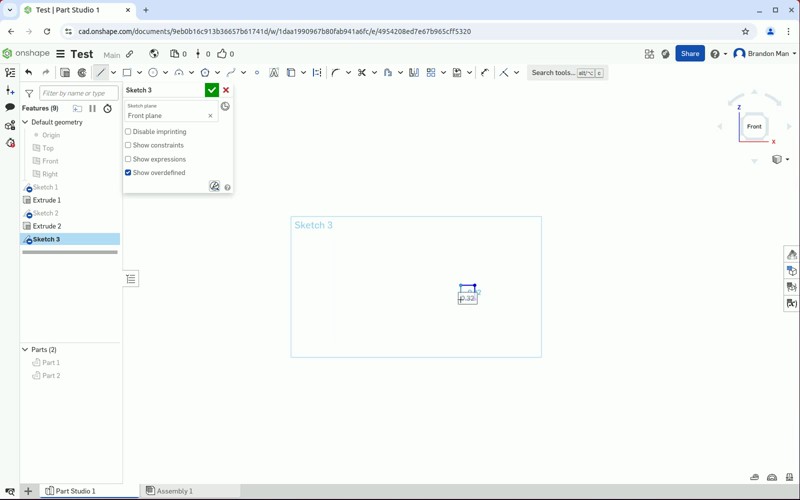
scroll(6)
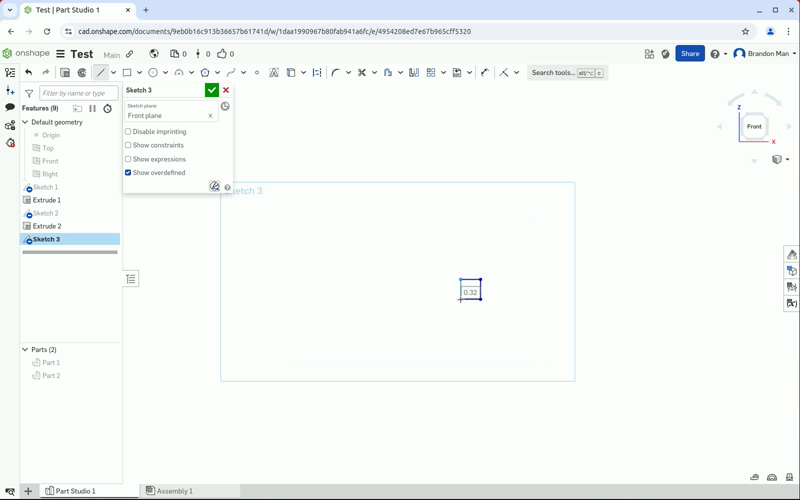
scroll(6)
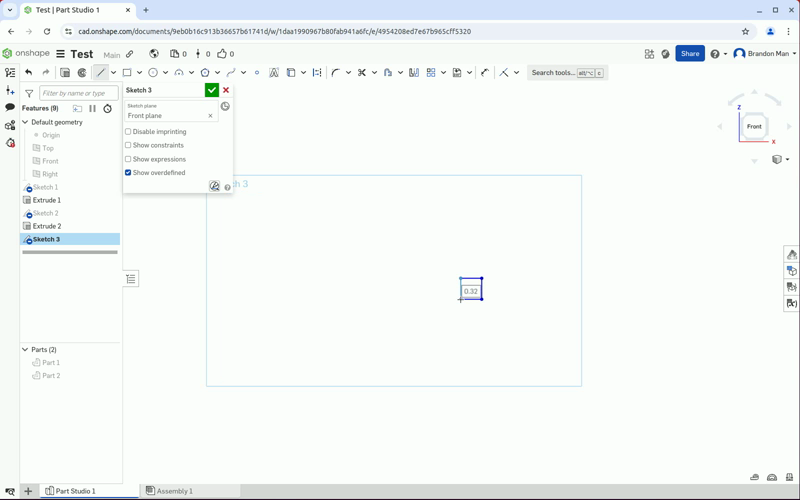
scroll(6)
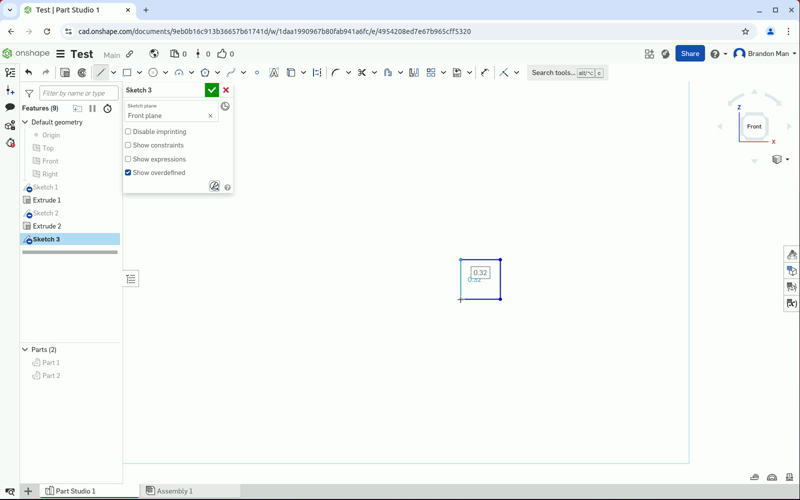
key_up(shift)
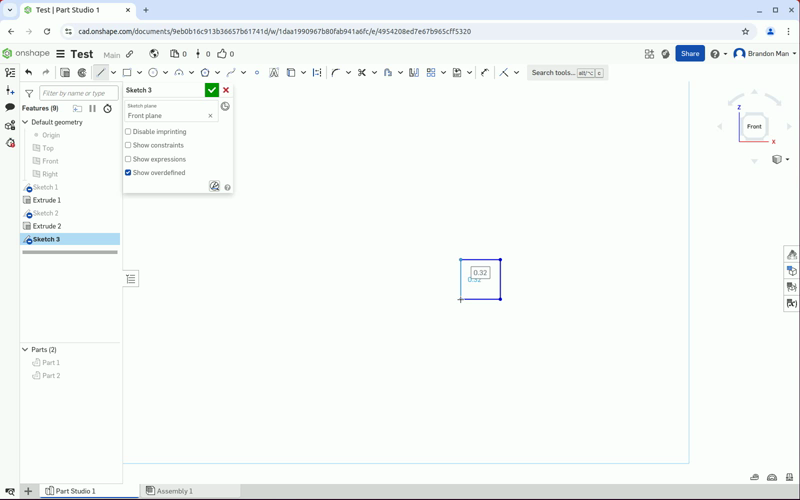
click(460, 299)
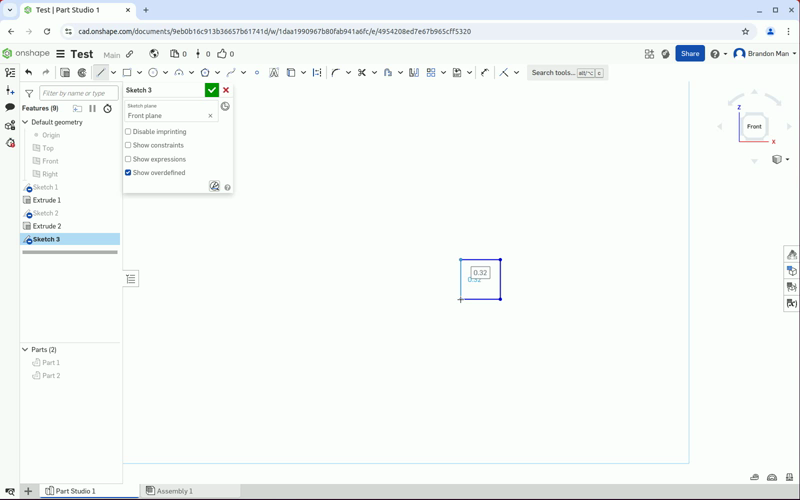
scroll(-6)
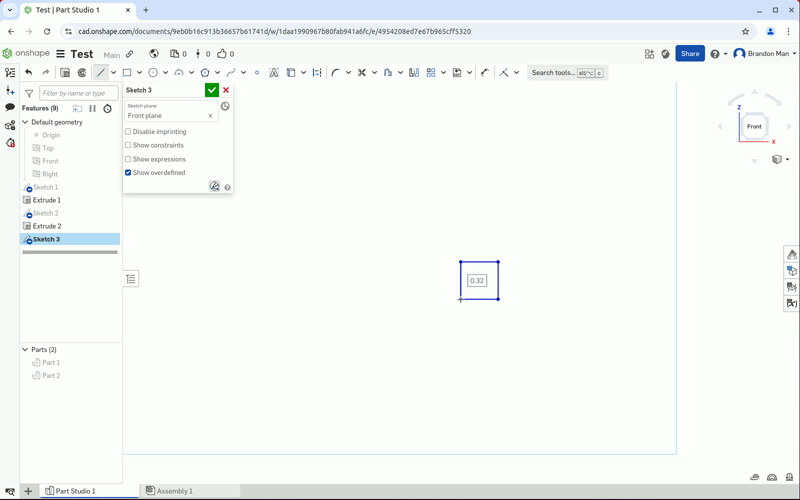
scroll(-6)
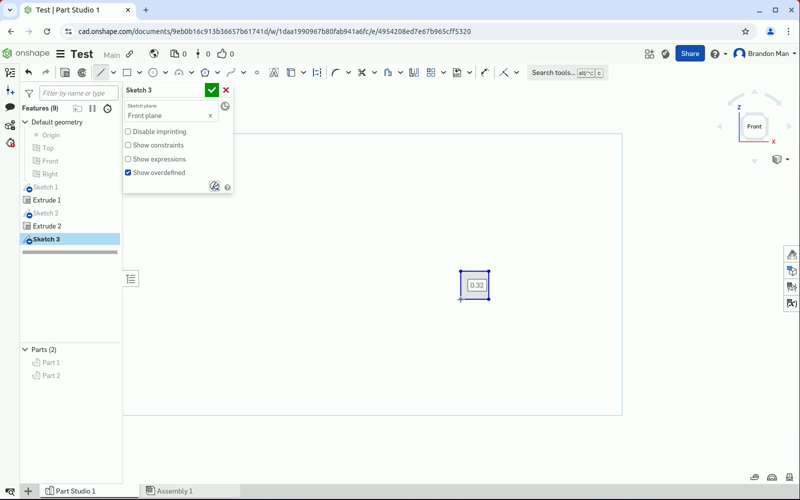
scroll(-6)
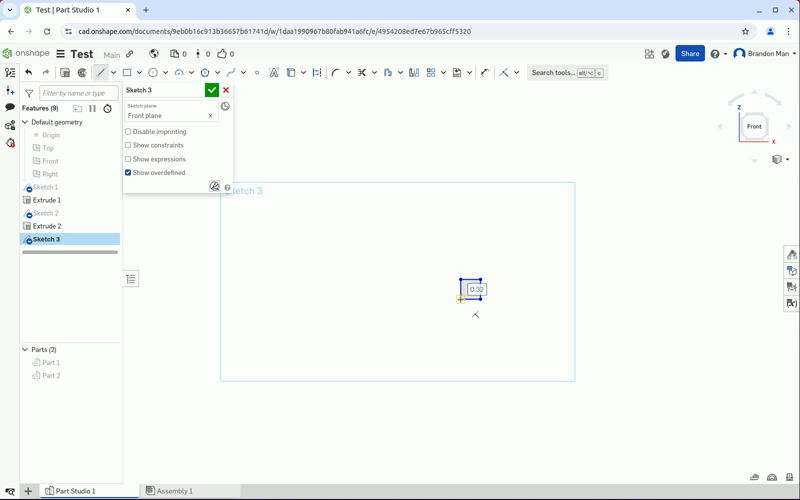
scroll(-6)
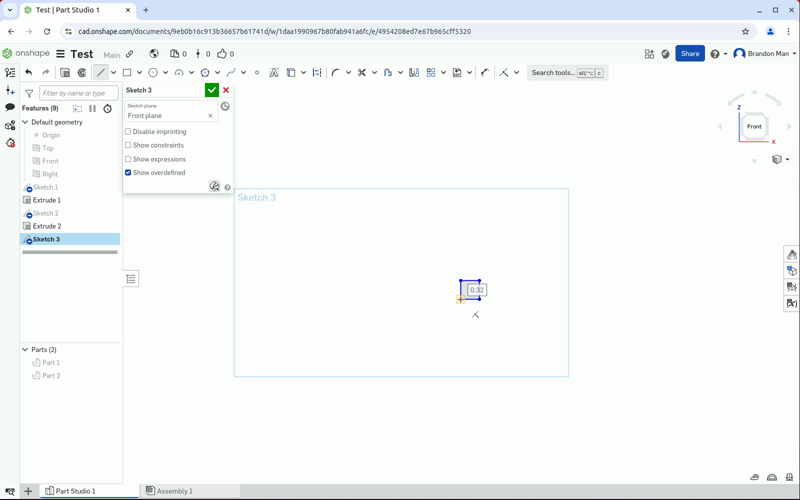
scroll(-6)
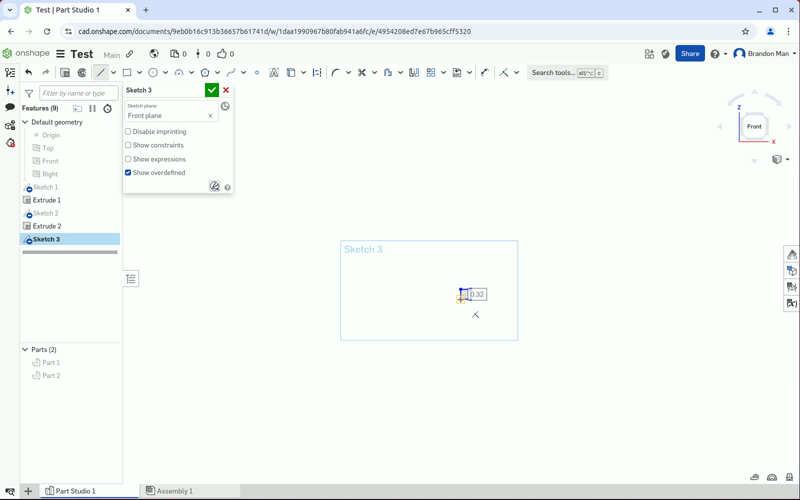
scroll(-6)
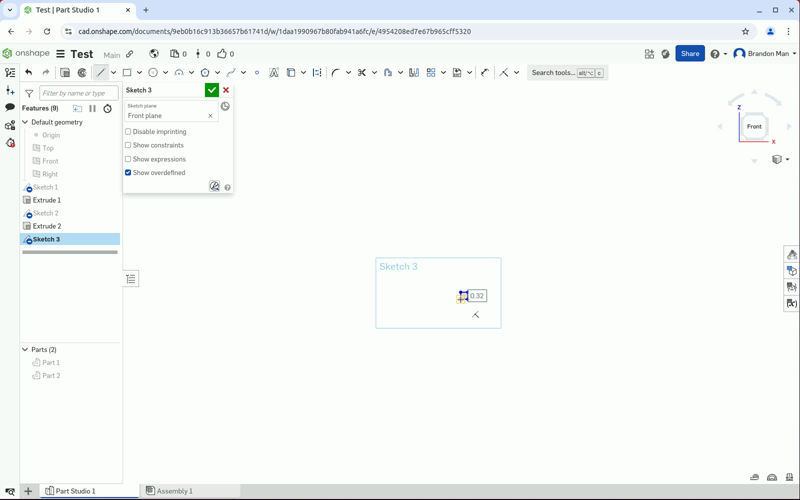
scroll(-6)
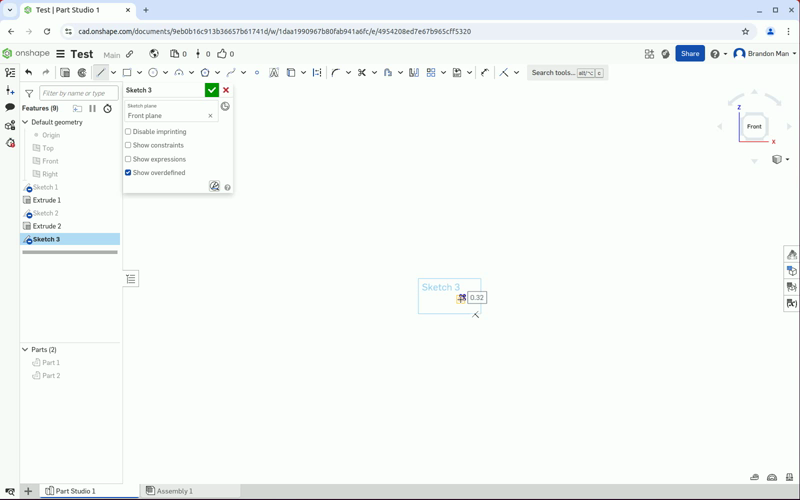
key(esc)
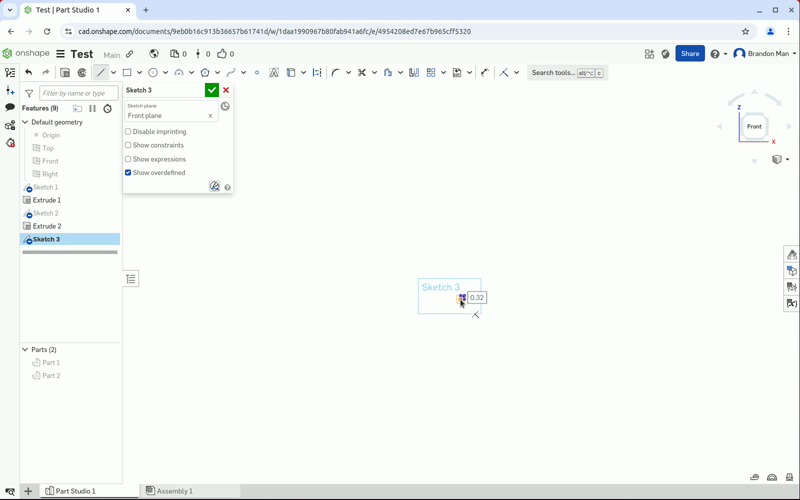
key(l)
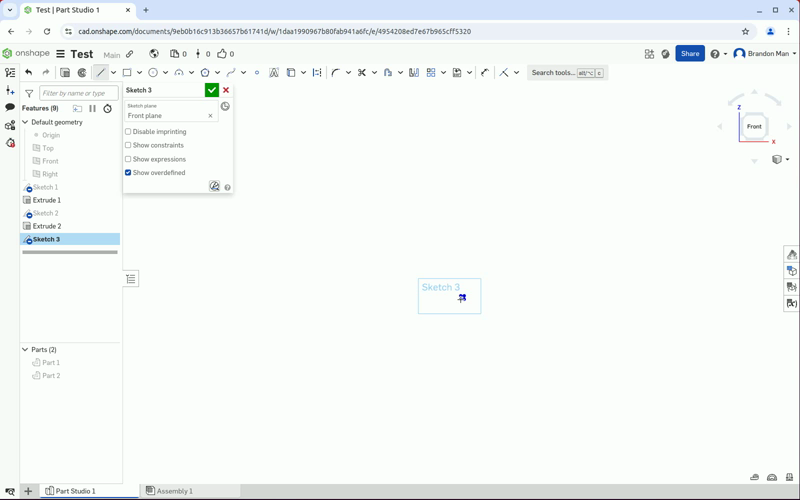
key_down(shift)
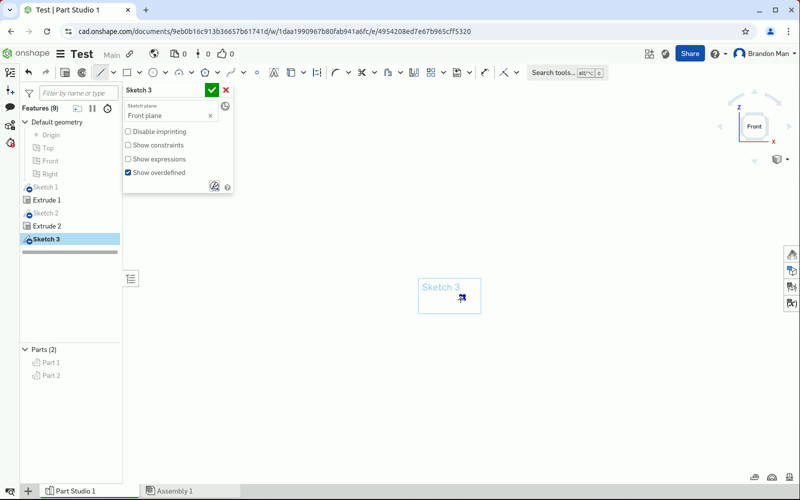
mouse_move(461, 299)
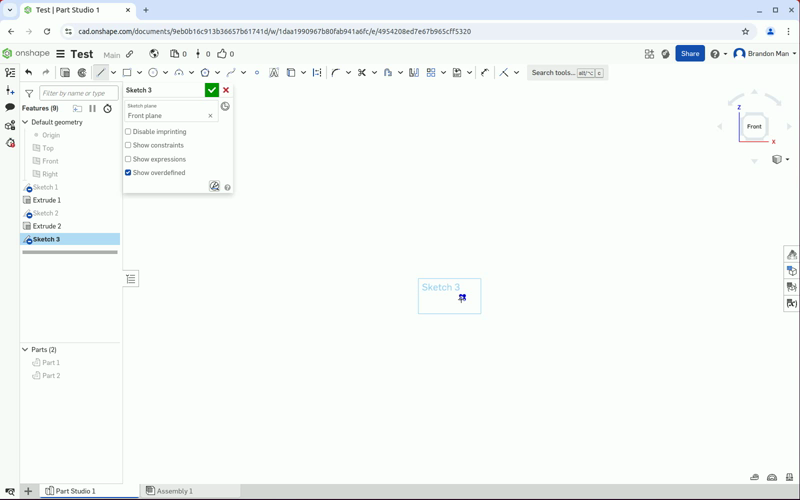
scroll(6)
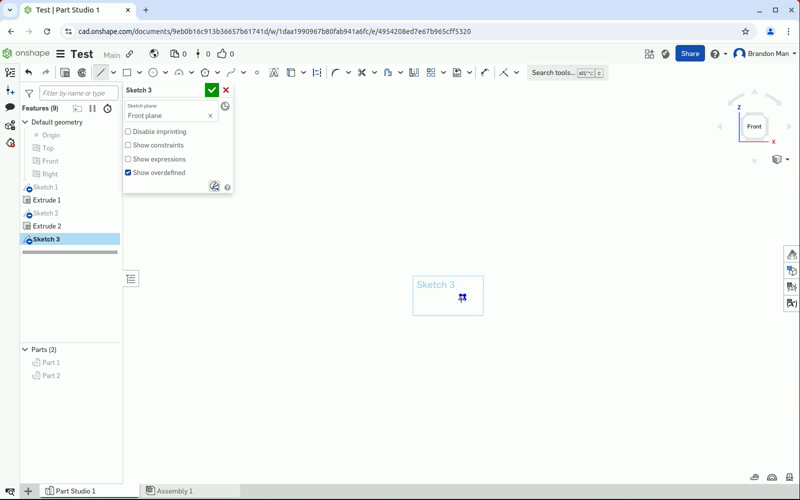
scroll(6)
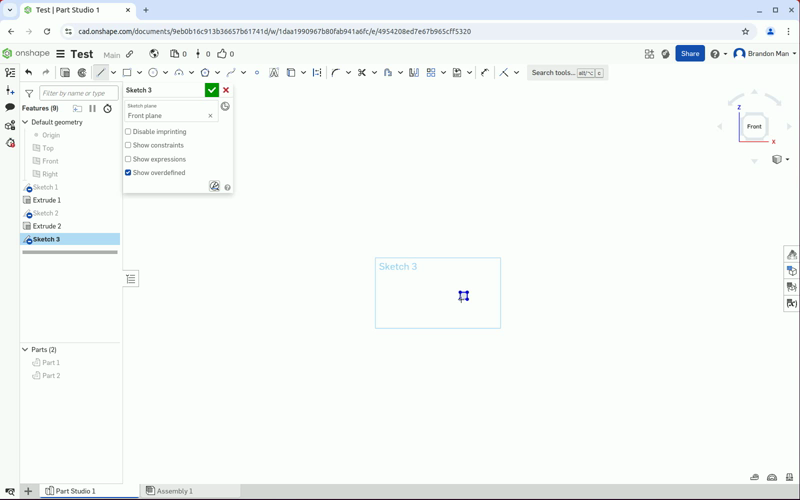
scroll(6)
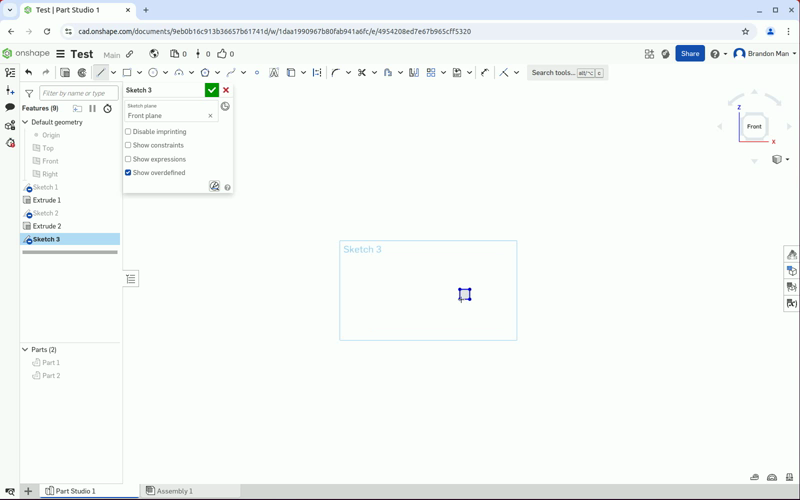
scroll(6)
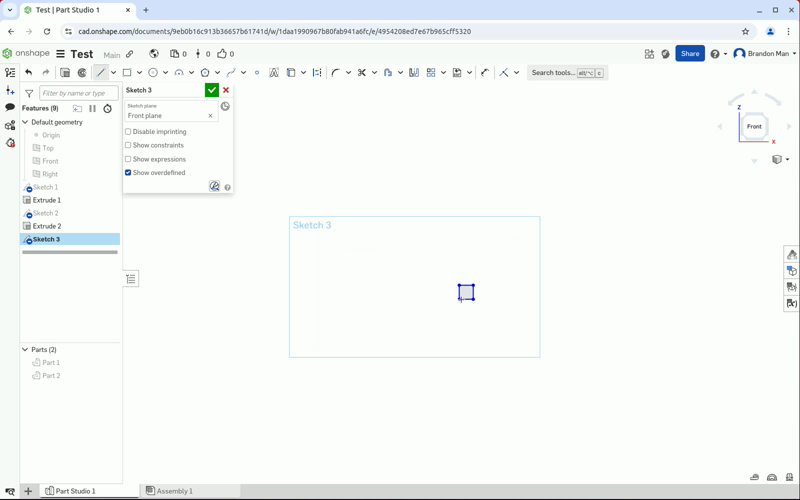
scroll(6)
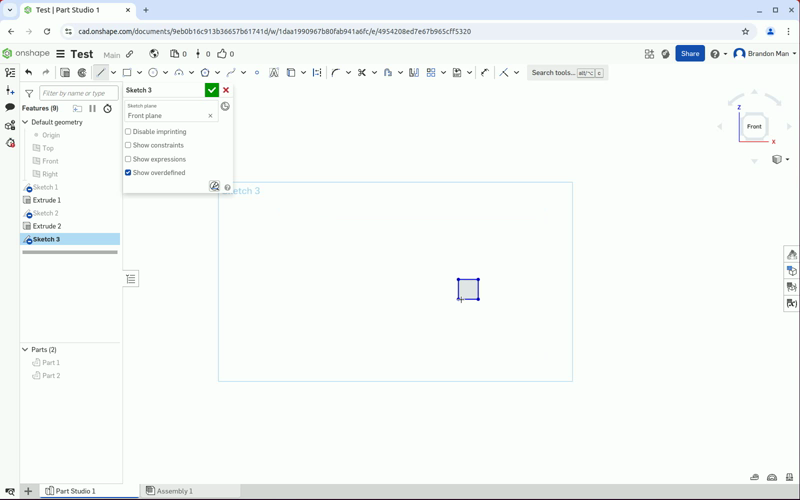
scroll(6)
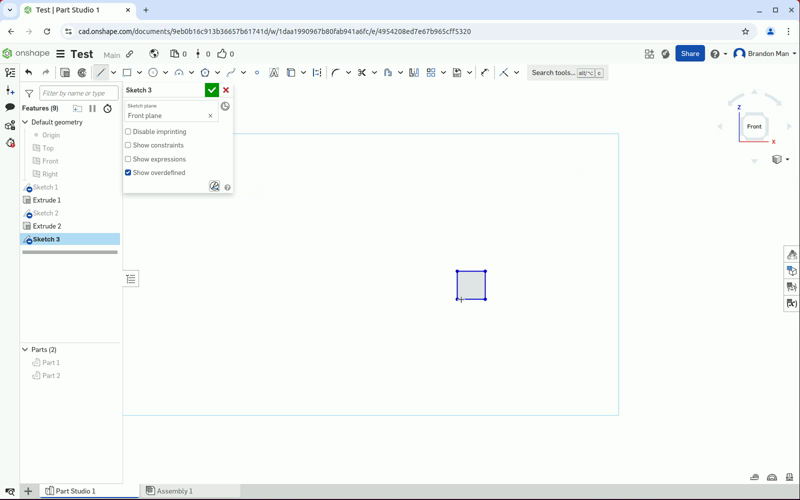
scroll(6)
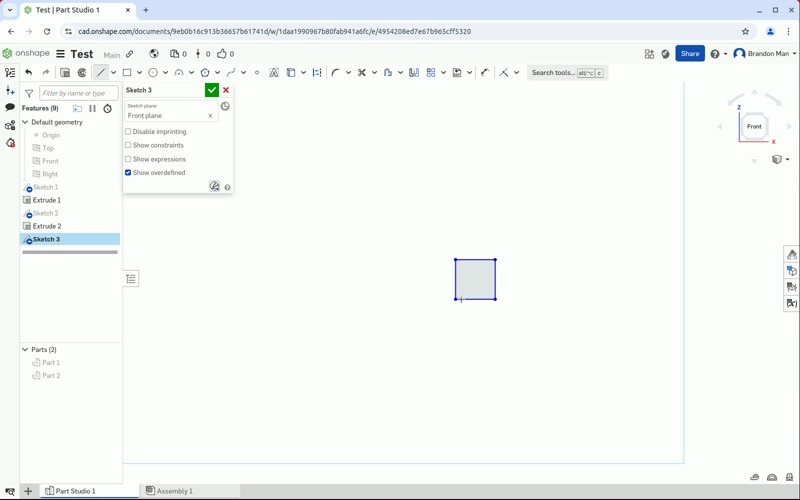
click(461, 299)
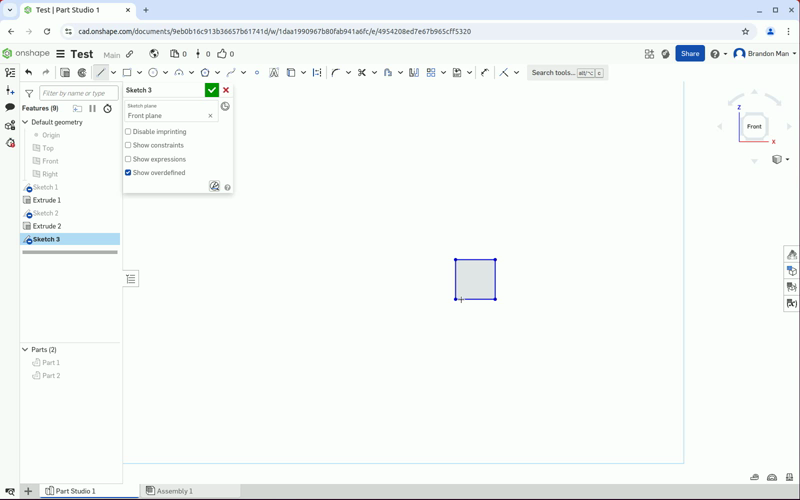
scroll(-6)
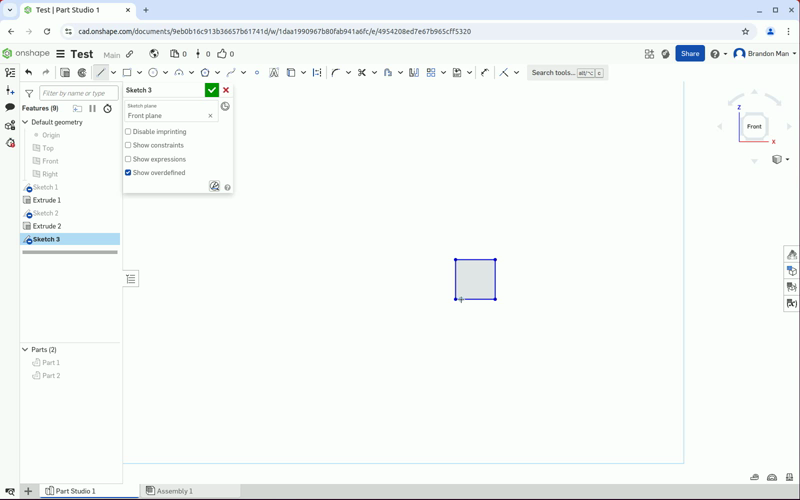
scroll(-6)
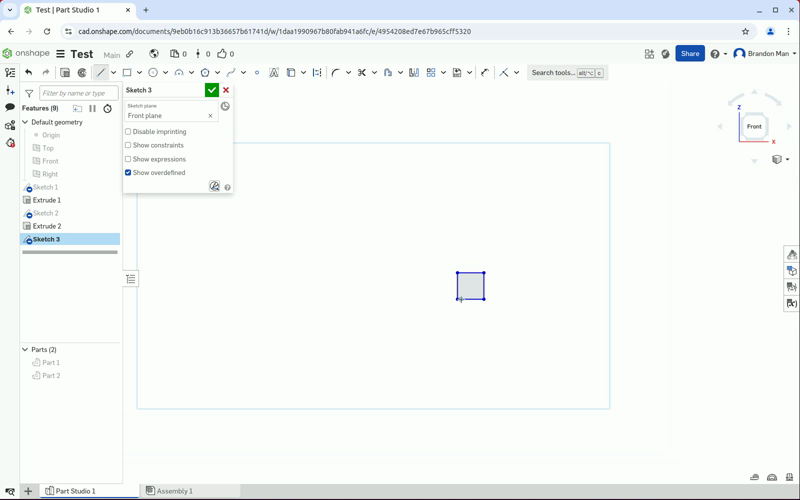
scroll(-6)
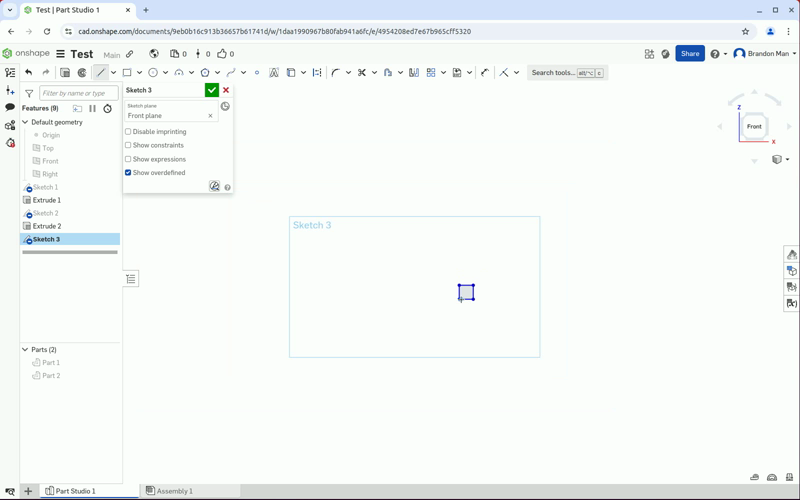
scroll(-6)
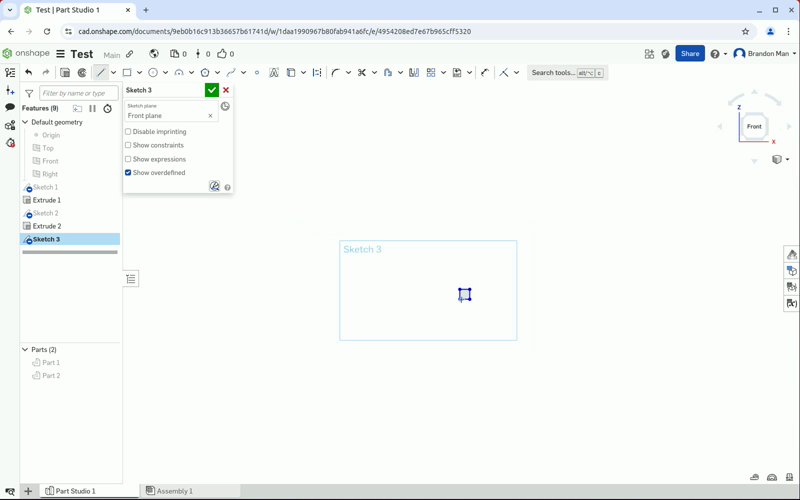
scroll(-6)
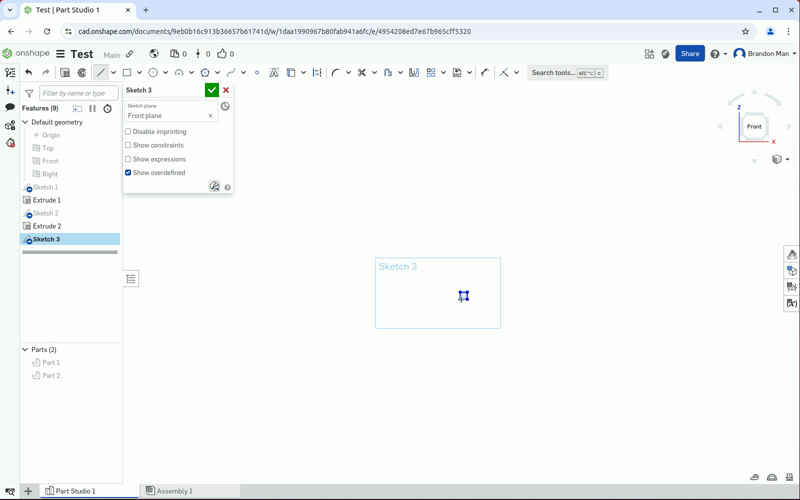
scroll(-6)
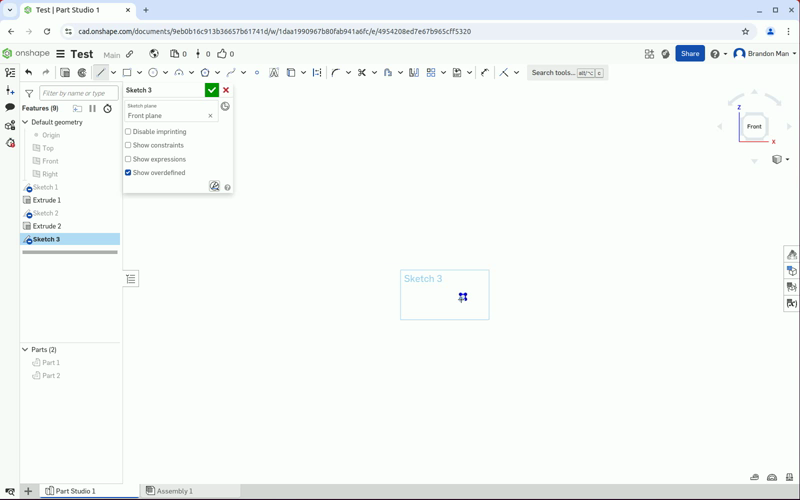
scroll(-6)
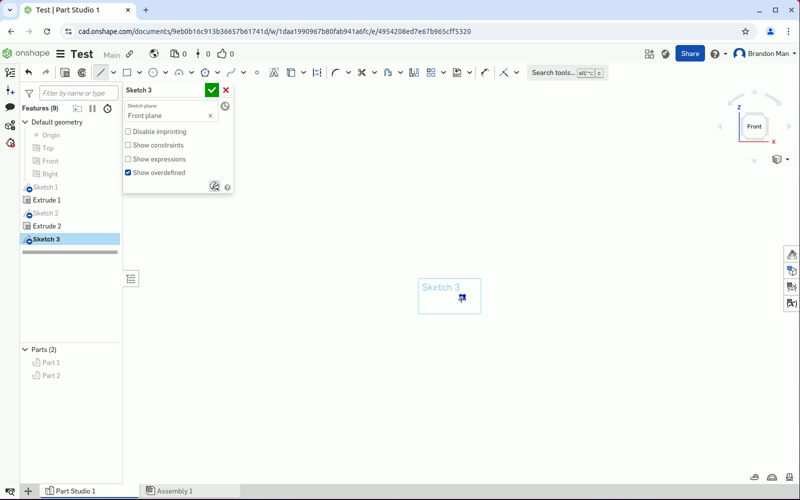
key_up(shift)
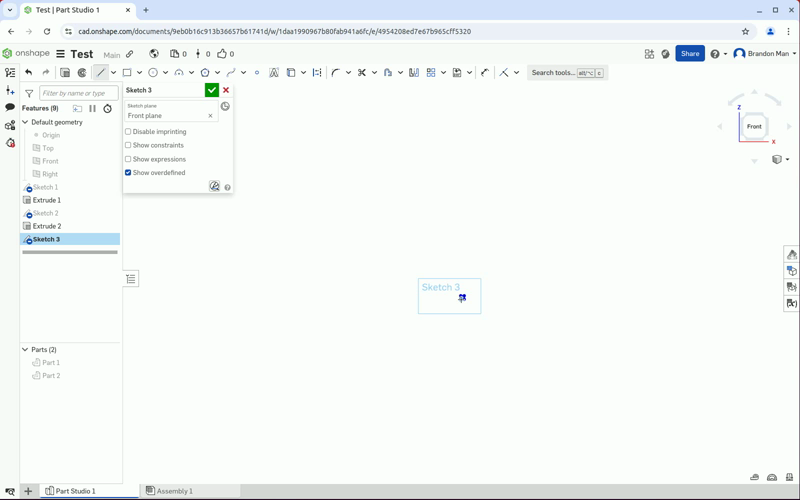
key_down(shift)
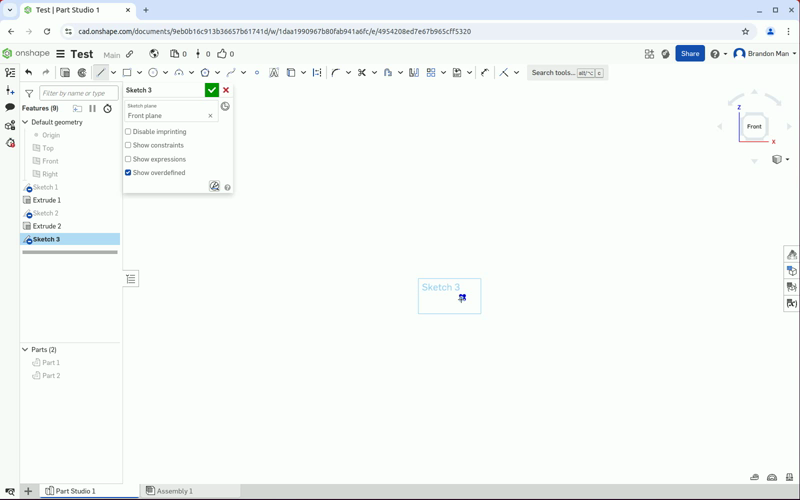
mouse_move(491, 299)
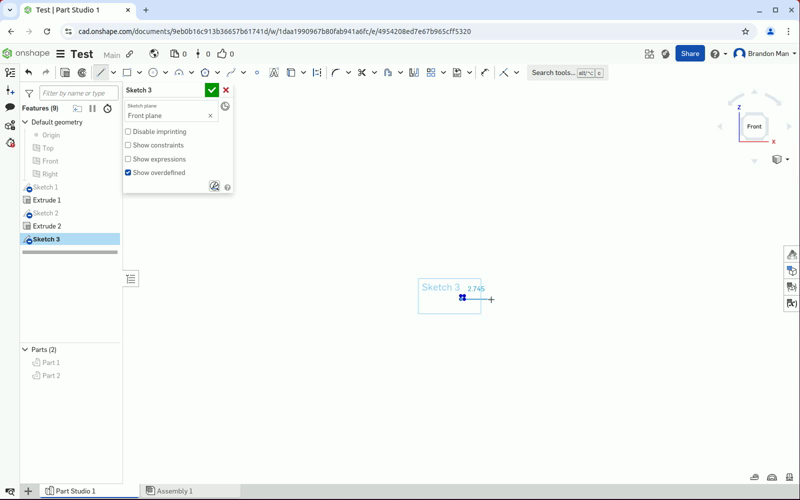
mouse_move(464, 299)
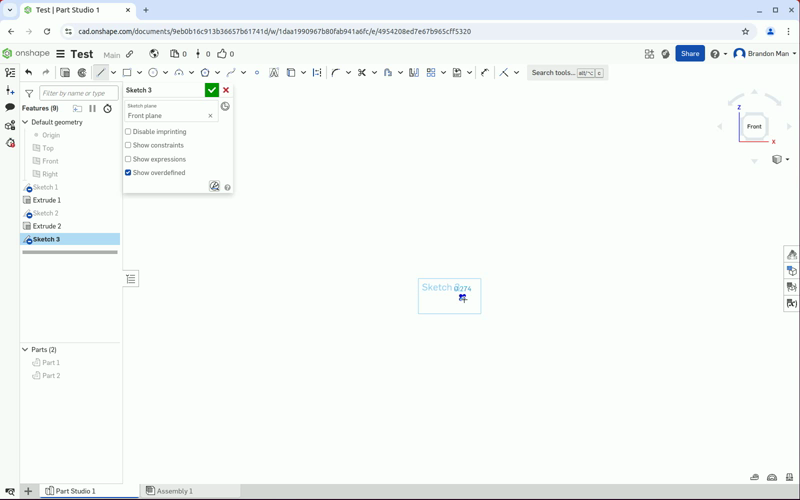
scroll(6)
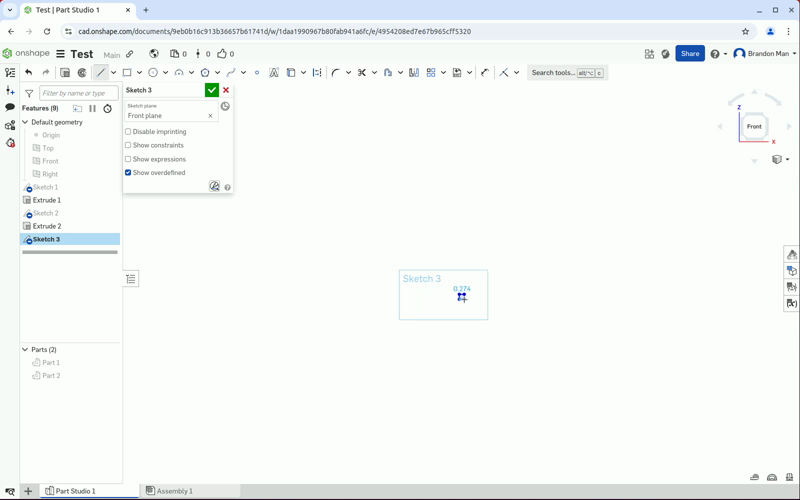
scroll(6)
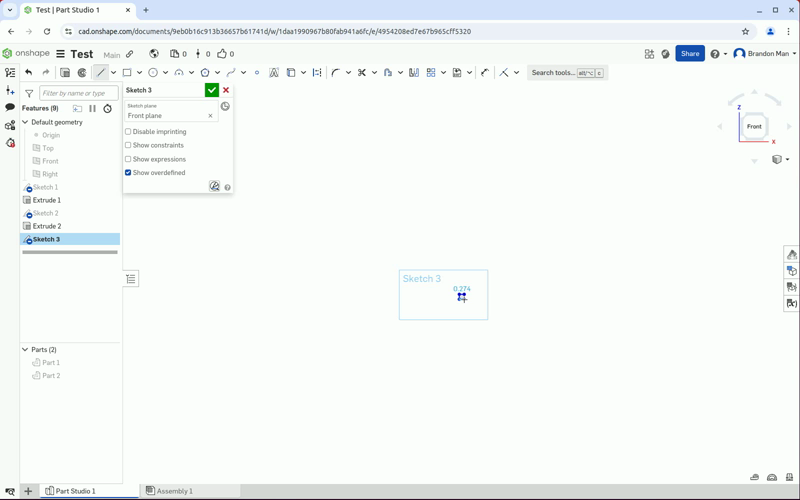
scroll(6)
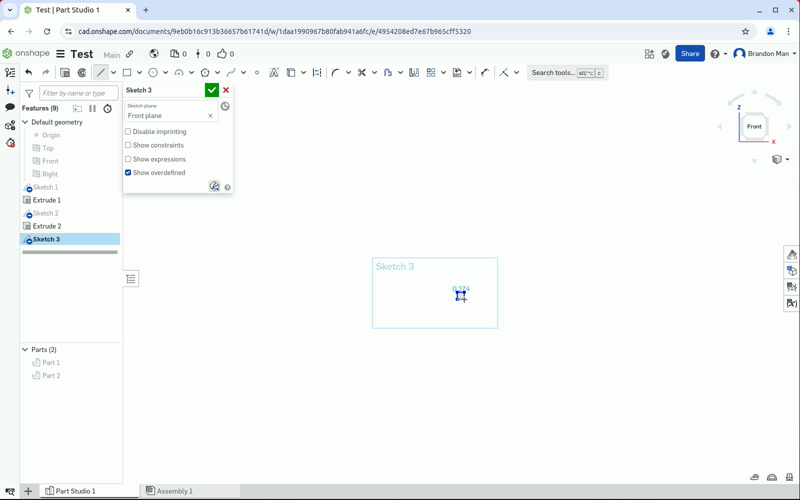
scroll(6)
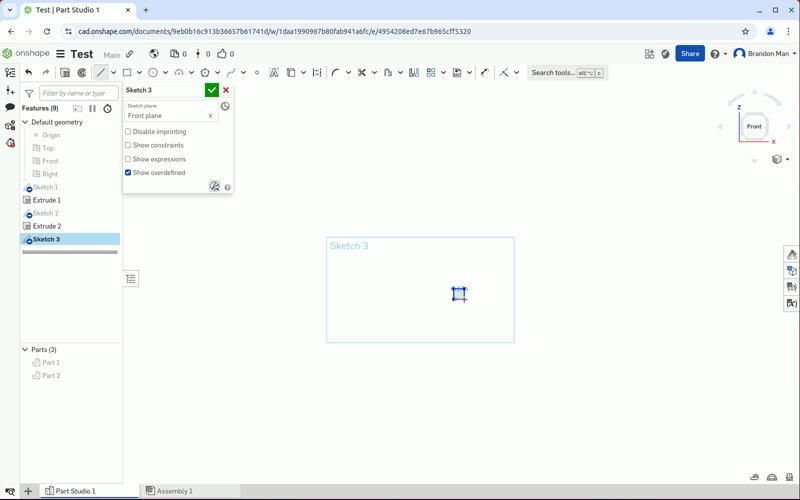
scroll(6)
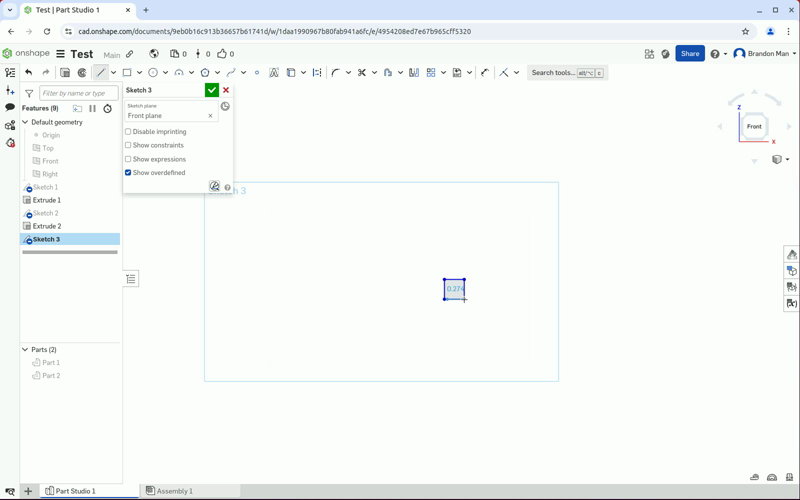
scroll(6)
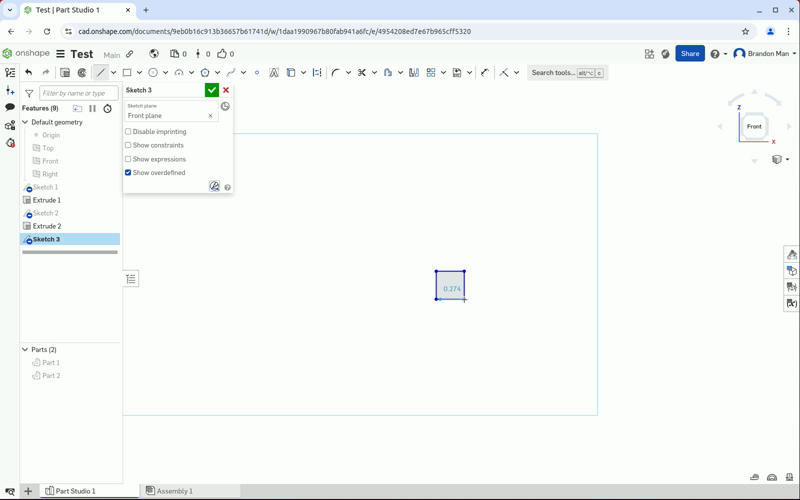
scroll(6)
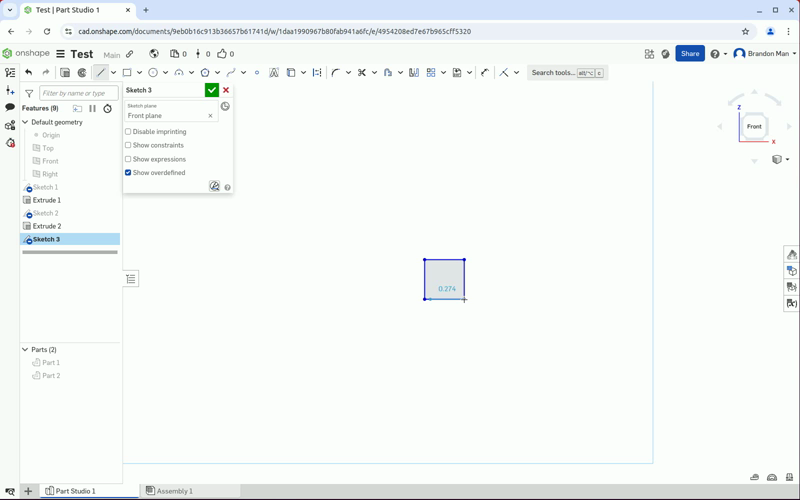
click(464, 299)
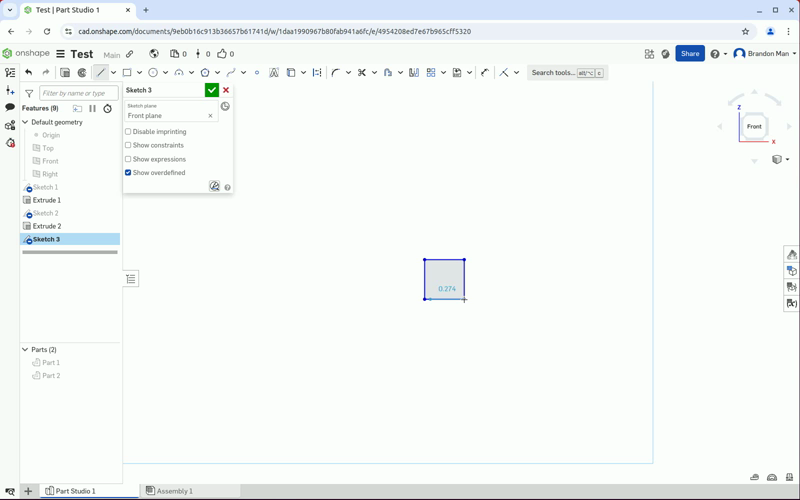
scroll(-6)
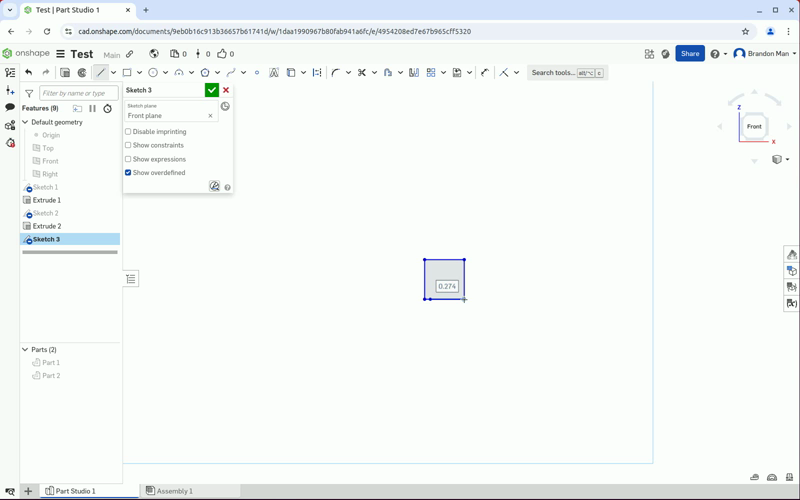
scroll(-6)
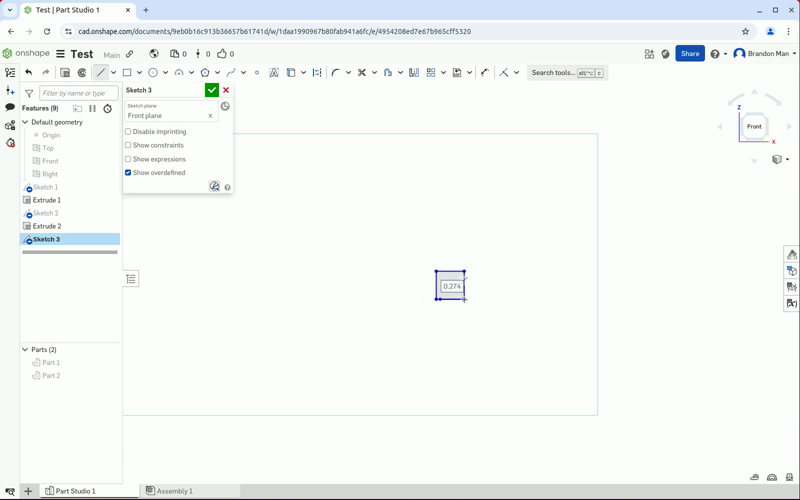
scroll(-6)
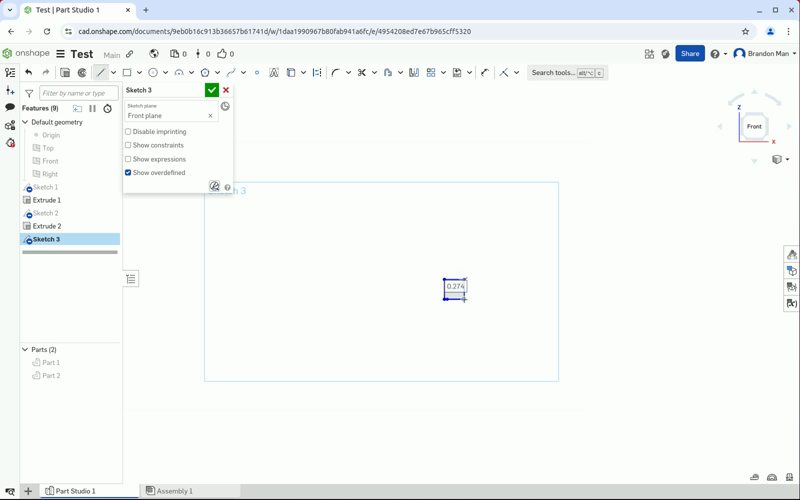
scroll(-6)
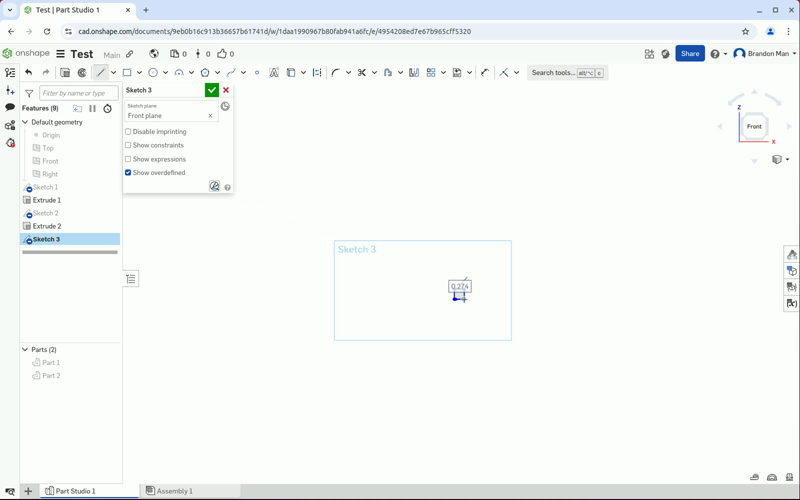
scroll(-6)
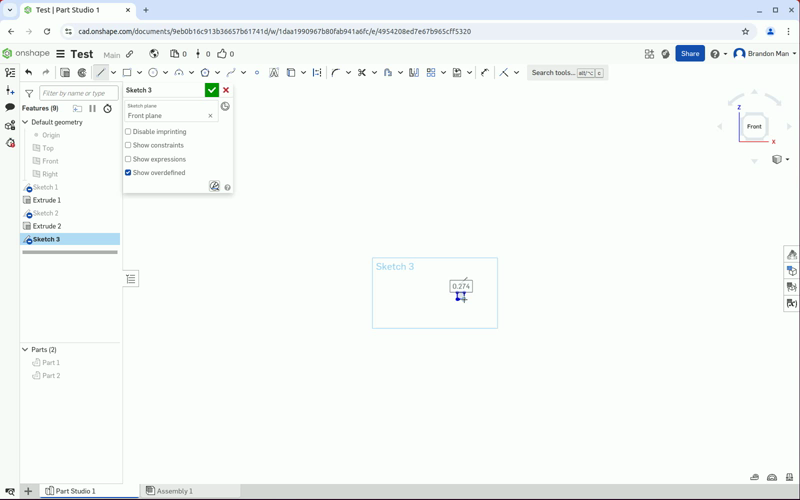
scroll(-6)
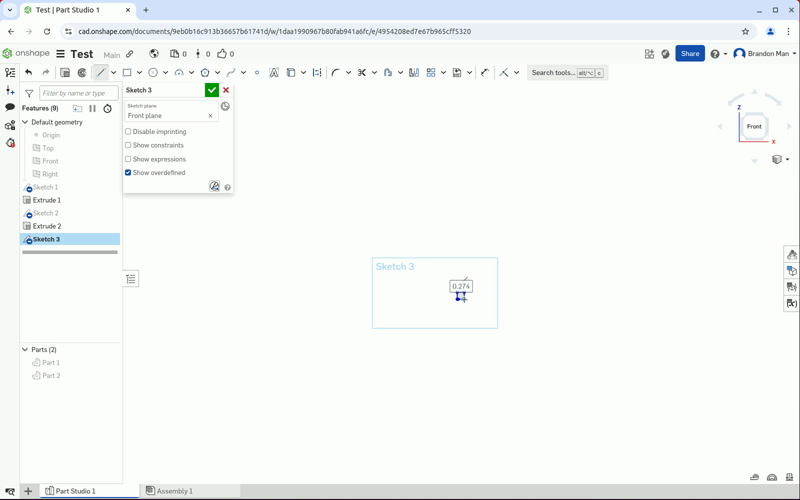
scroll(-6)
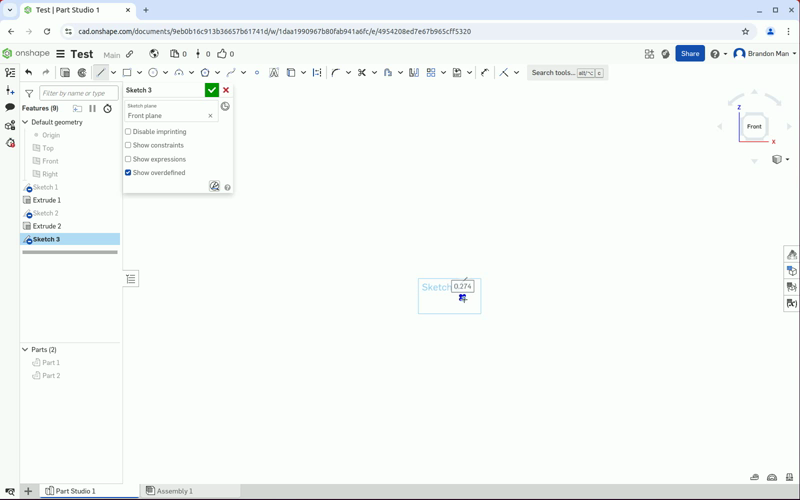
key_up(shift)
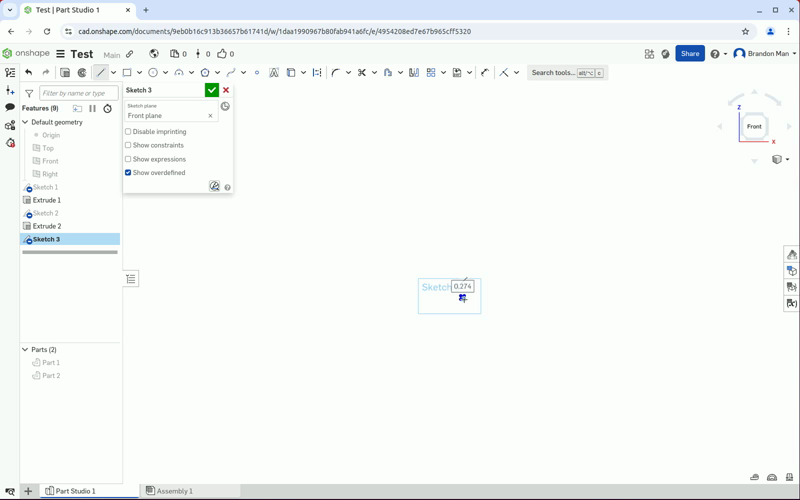
key_down(shift)
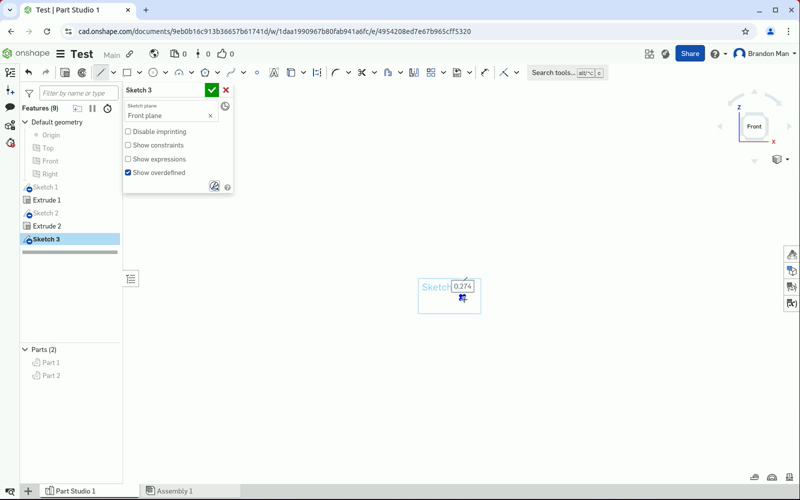
mouse_move(494, 299)
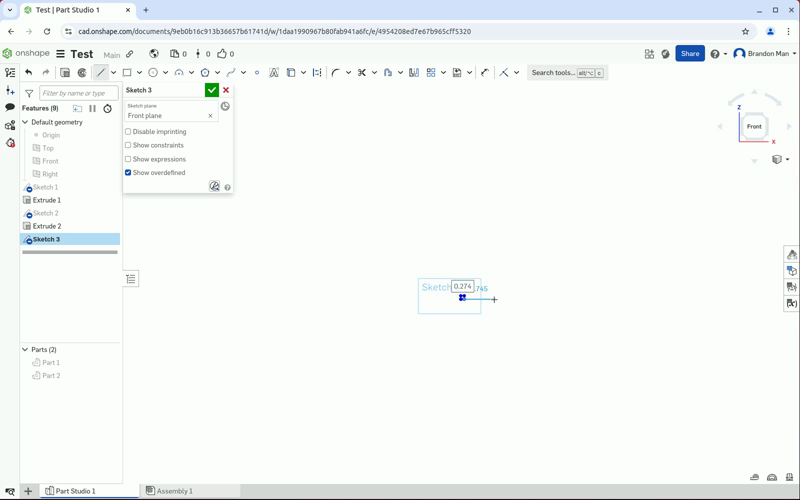
mouse_move(464, 296)
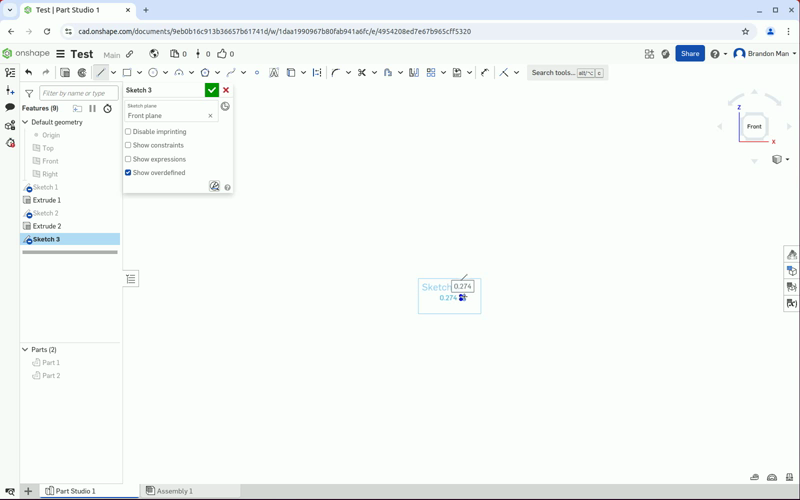
scroll(6)
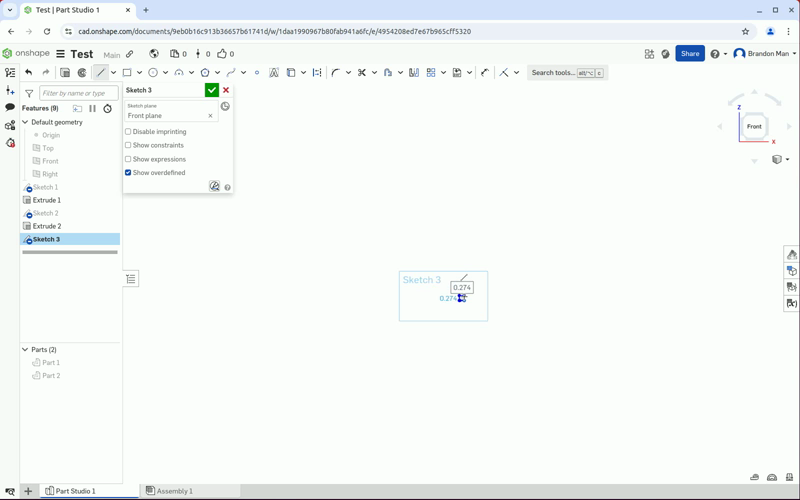
scroll(6)
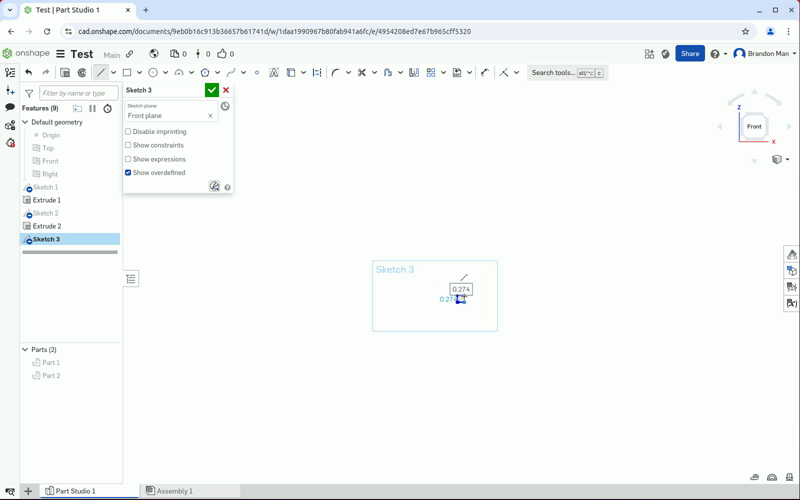
scroll(6)
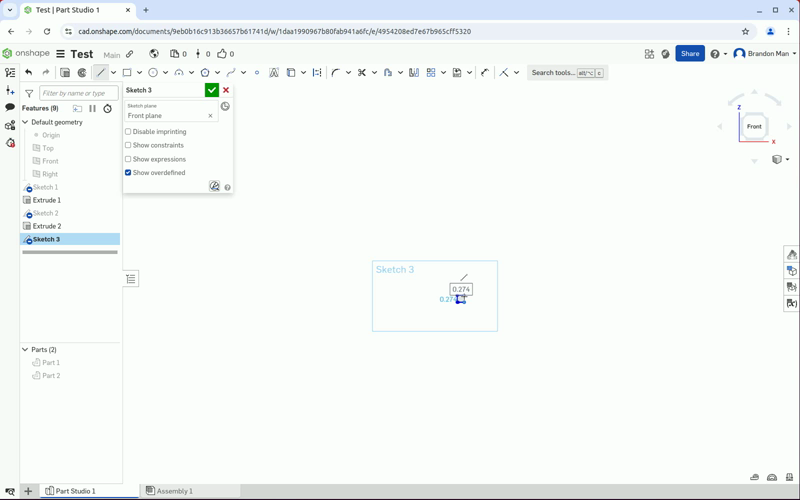
scroll(6)
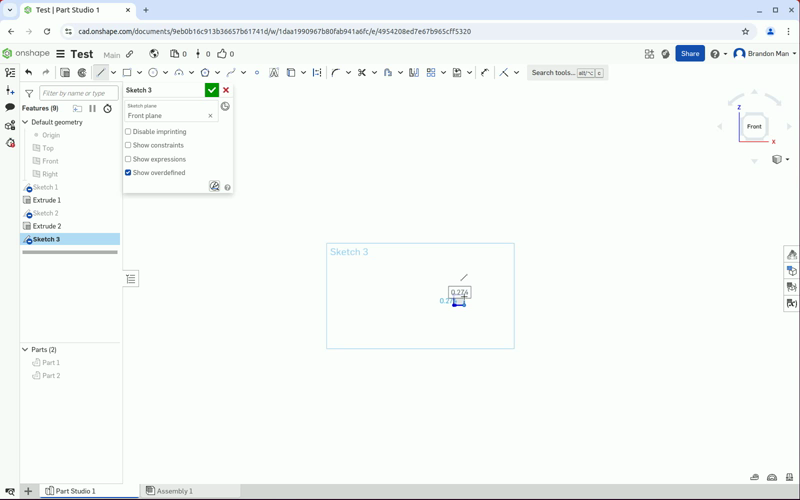
scroll(6)
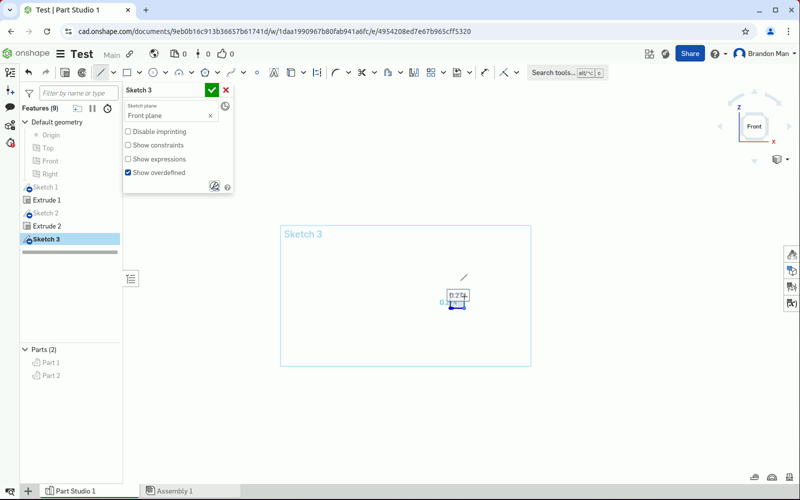
scroll(6)
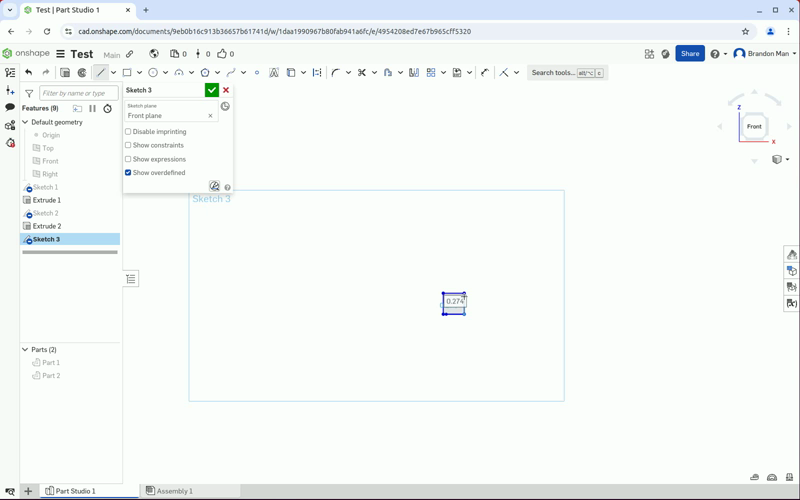
scroll(6)
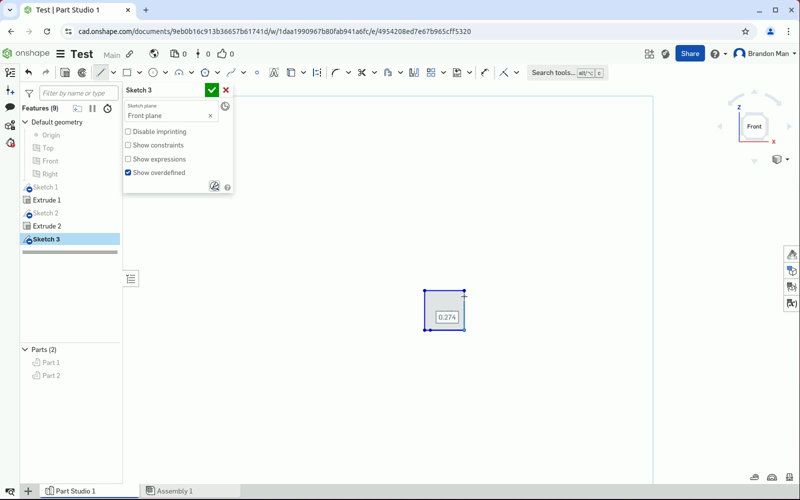
click(464, 296)
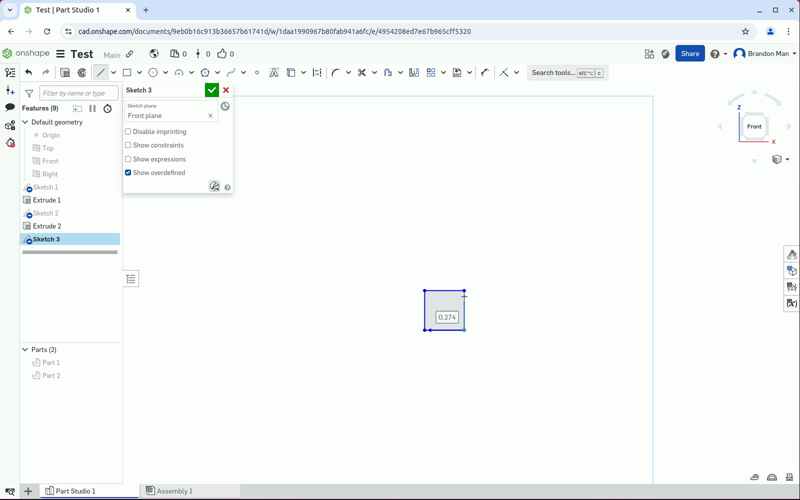
scroll(-6)
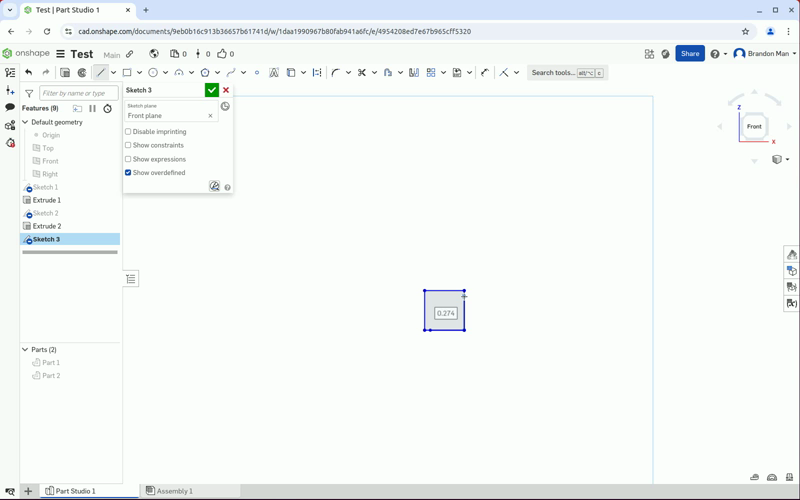
scroll(-6)
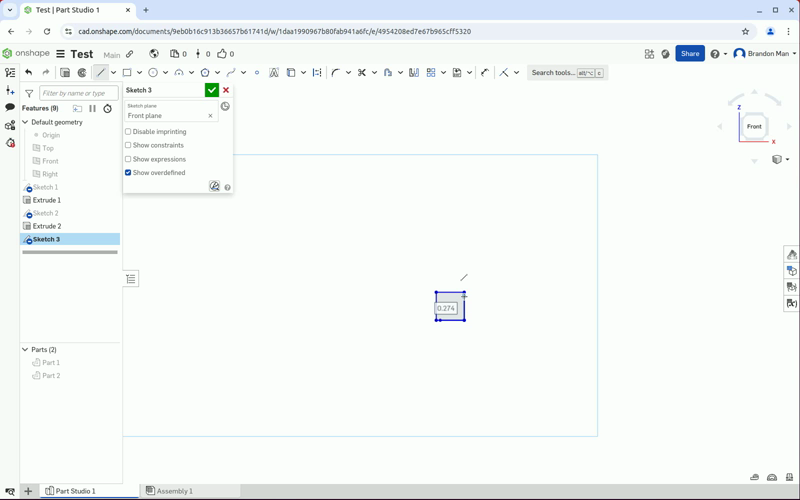
scroll(-6)
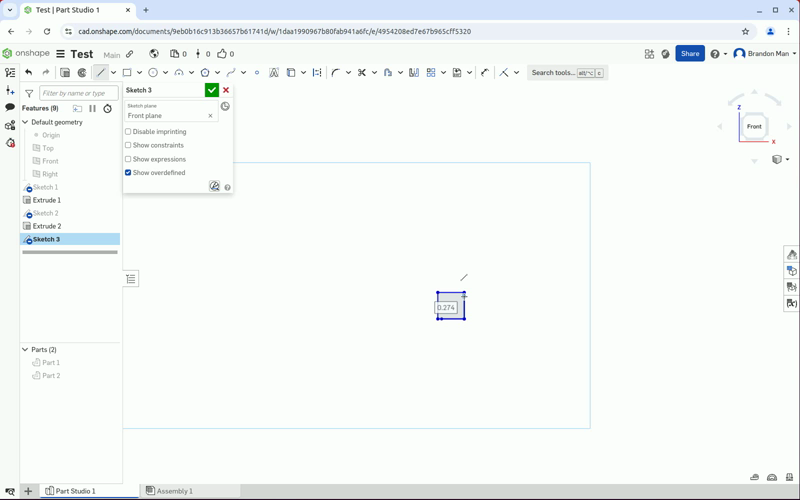
scroll(-6)
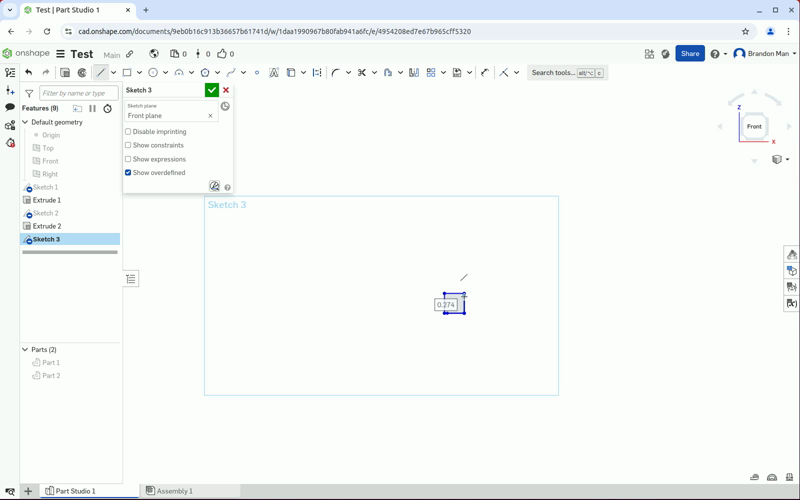
scroll(-6)
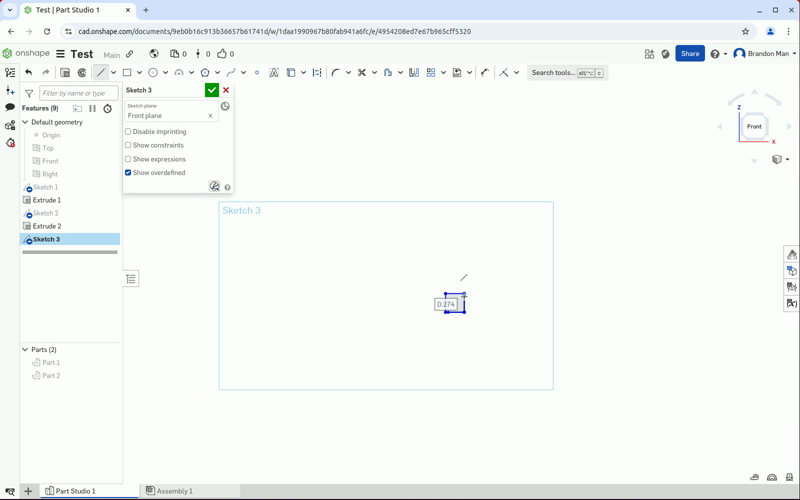
scroll(-6)
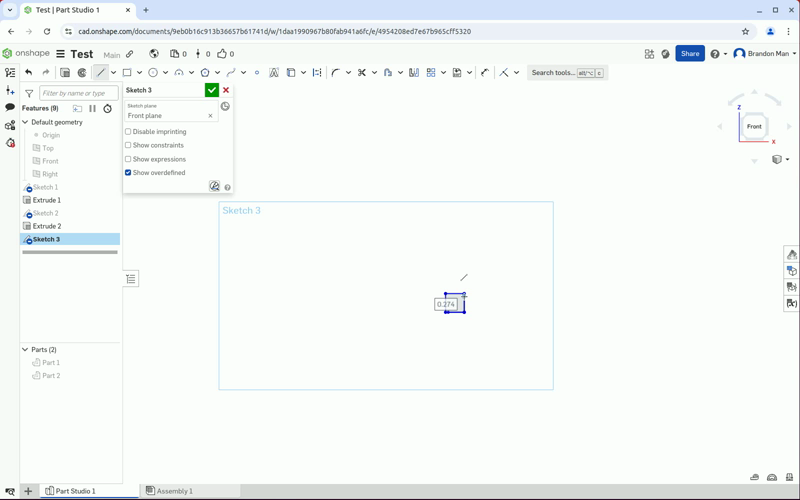
scroll(-6)
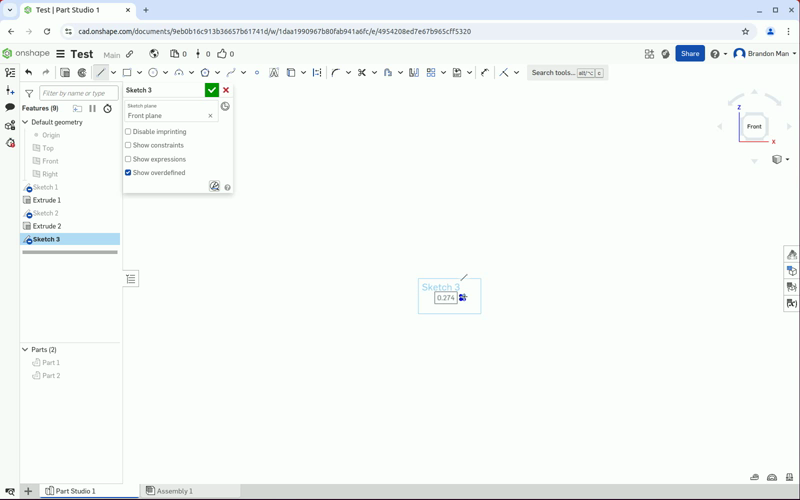
key_up(shift)
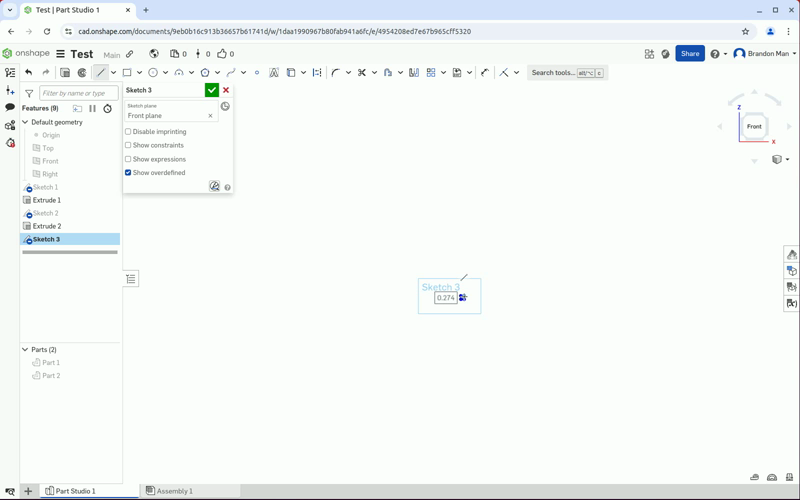
key_down(shift)
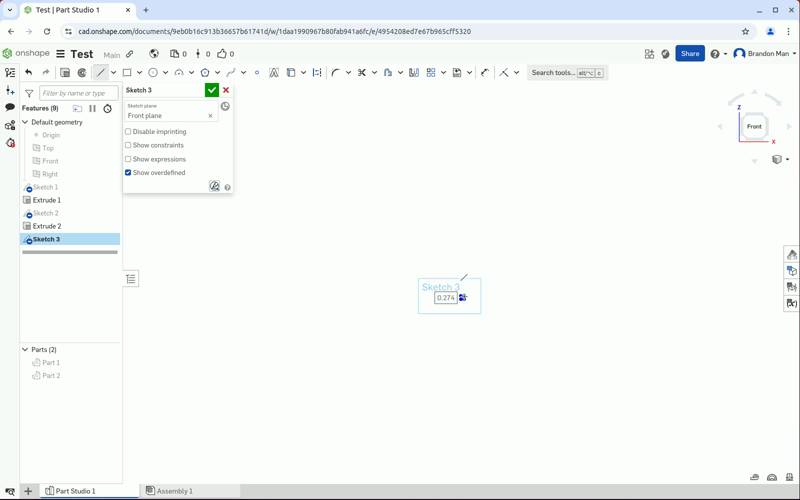
mouse_move(494, 296)
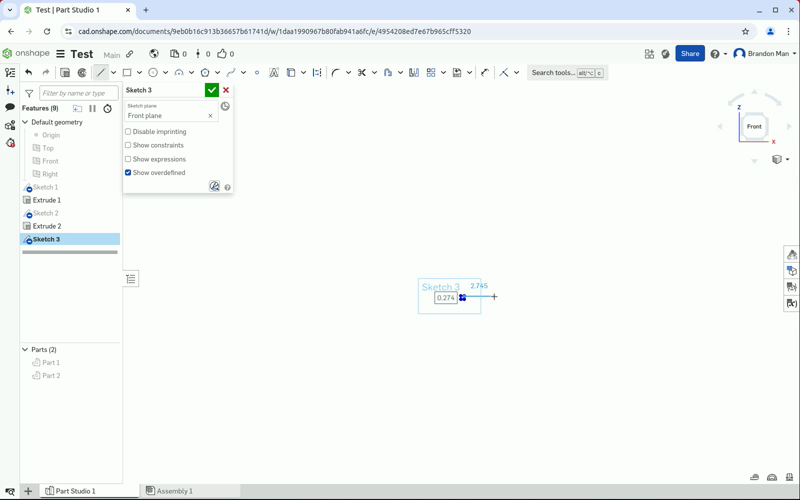
mouse_move(461, 296)
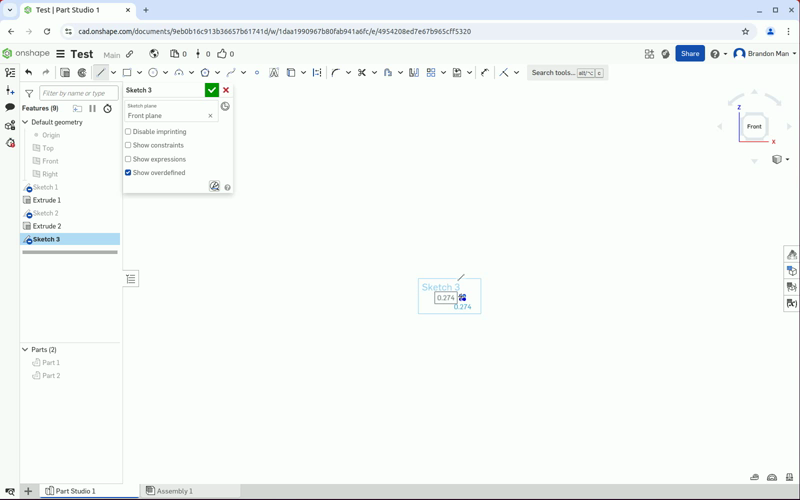
scroll(6)
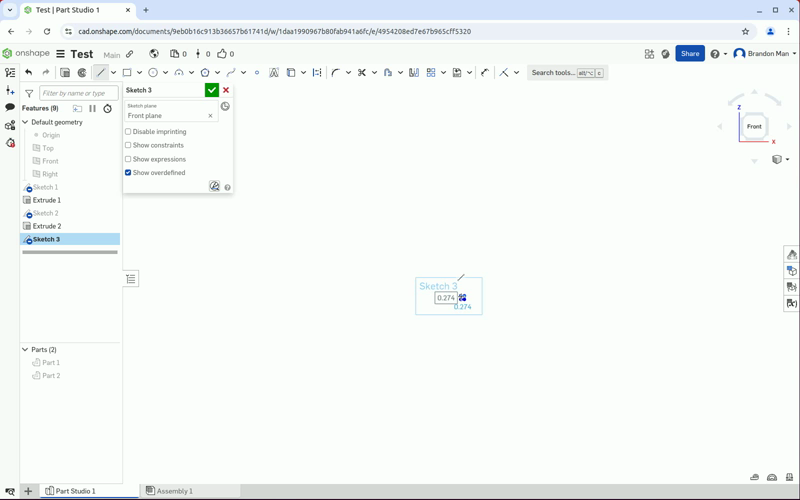
scroll(6)
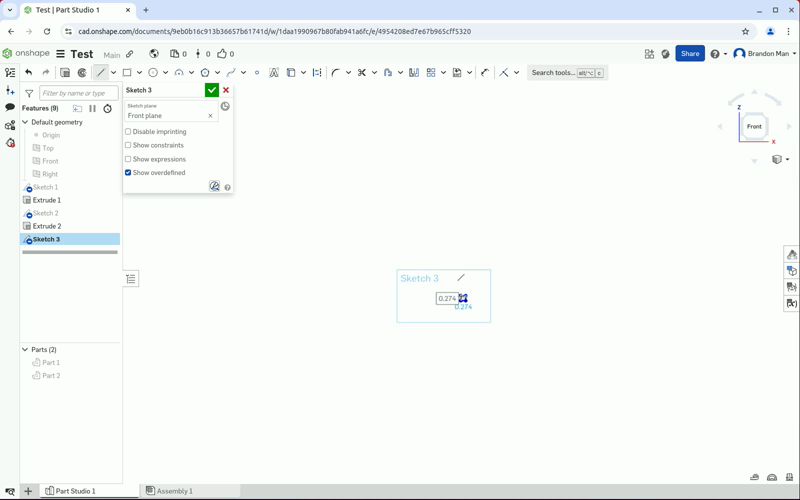
scroll(6)
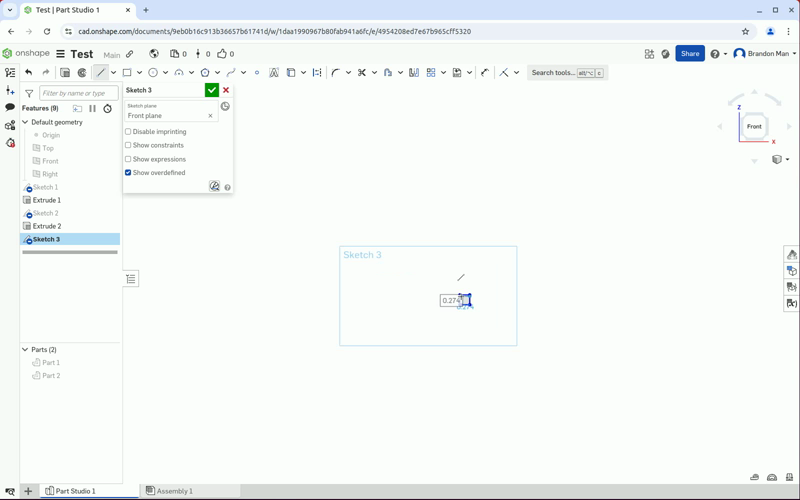
scroll(6)
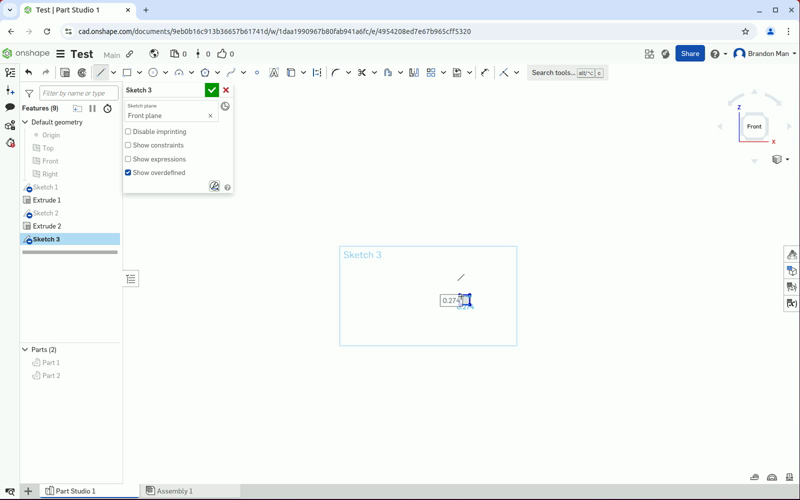
scroll(6)
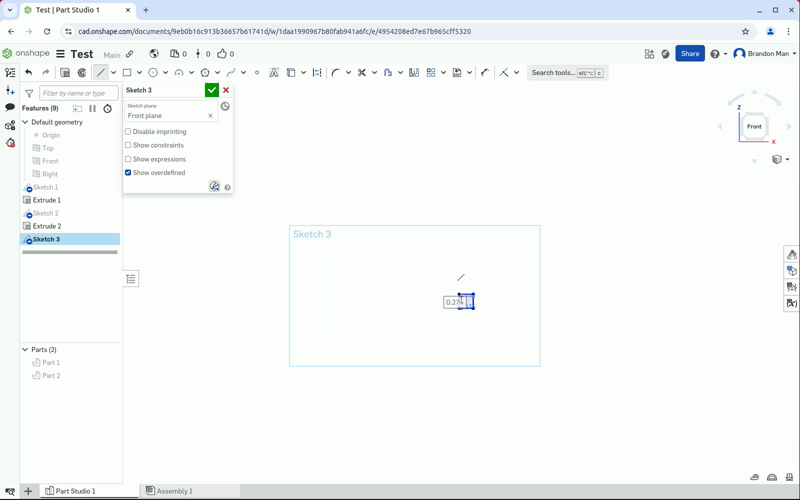
scroll(6)
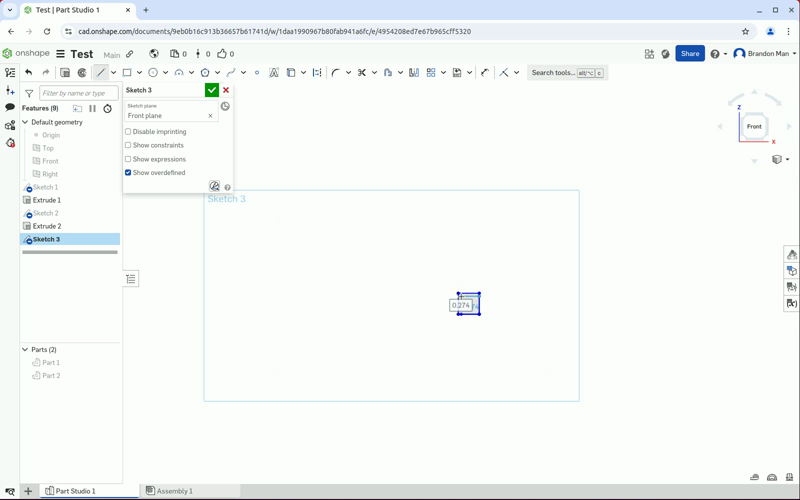
scroll(6)
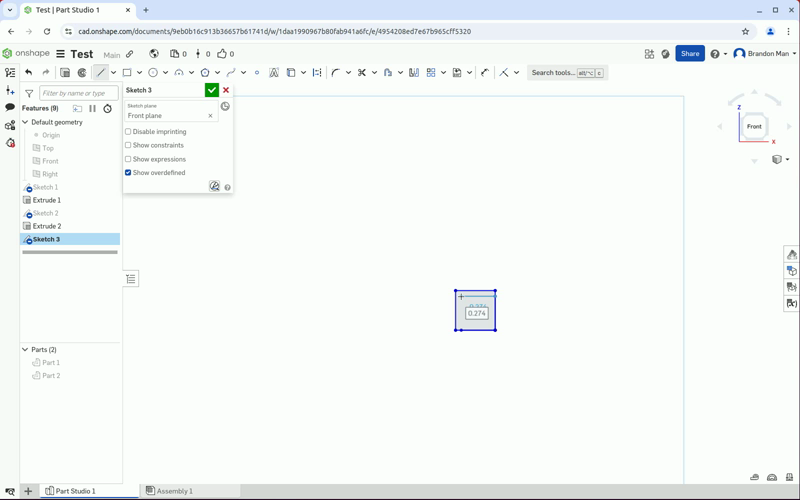
click(461, 296)
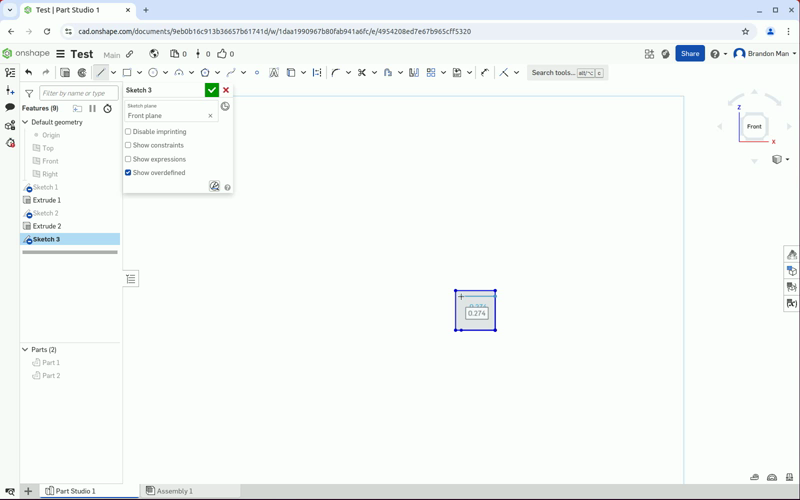
scroll(-6)
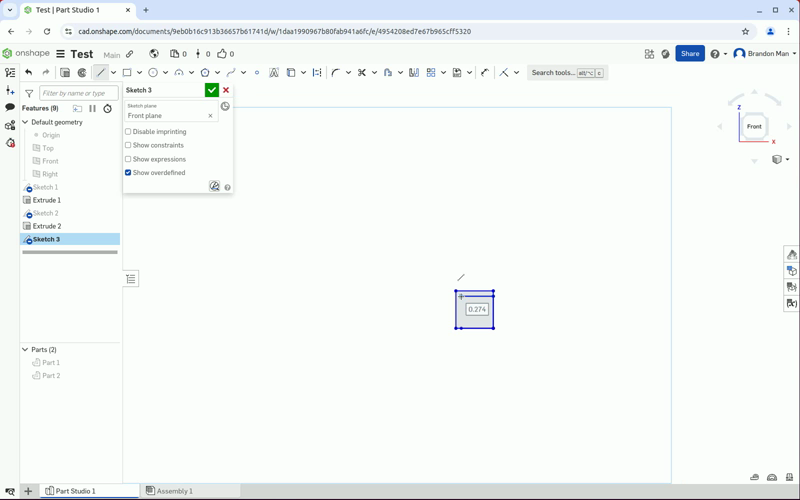
scroll(-6)
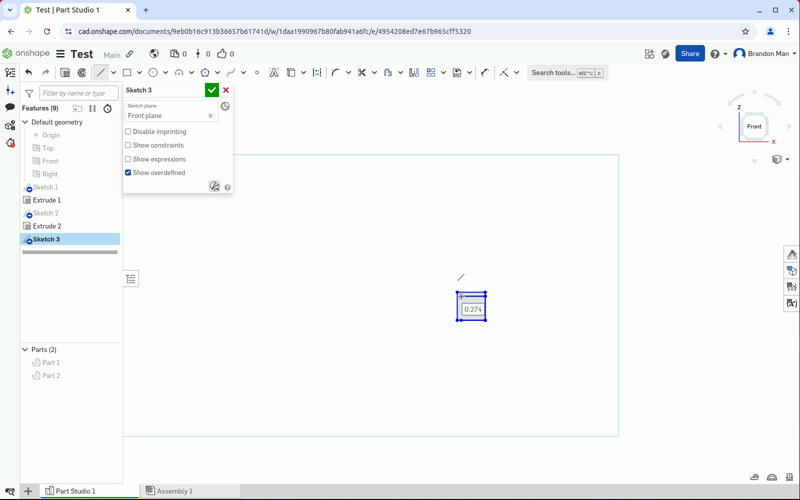
scroll(-6)
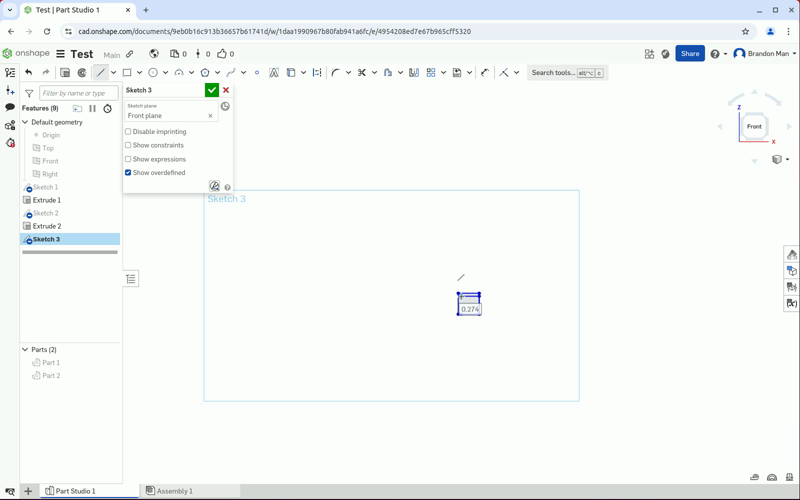
scroll(-6)
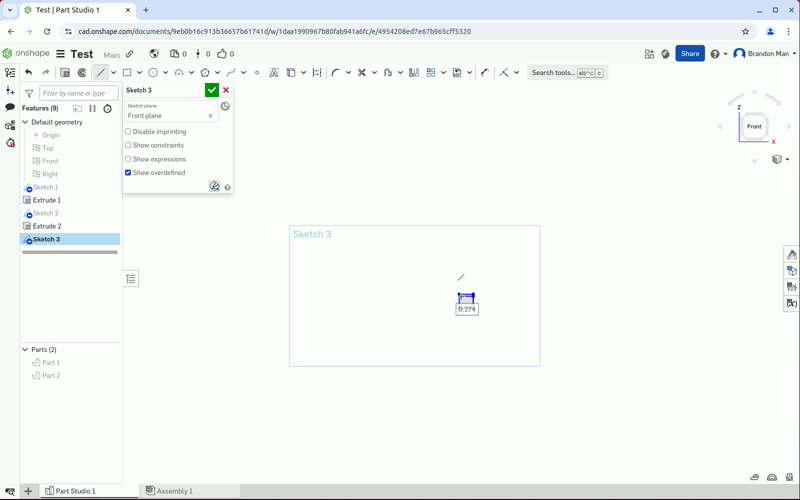
scroll(-6)
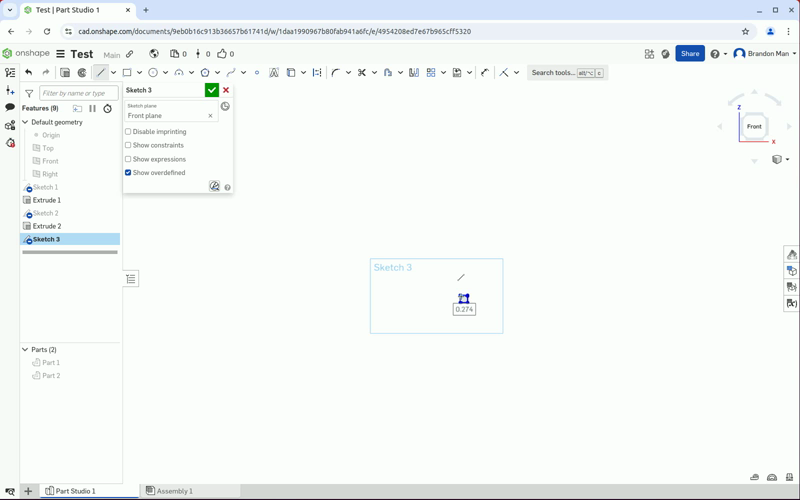
scroll(-6)
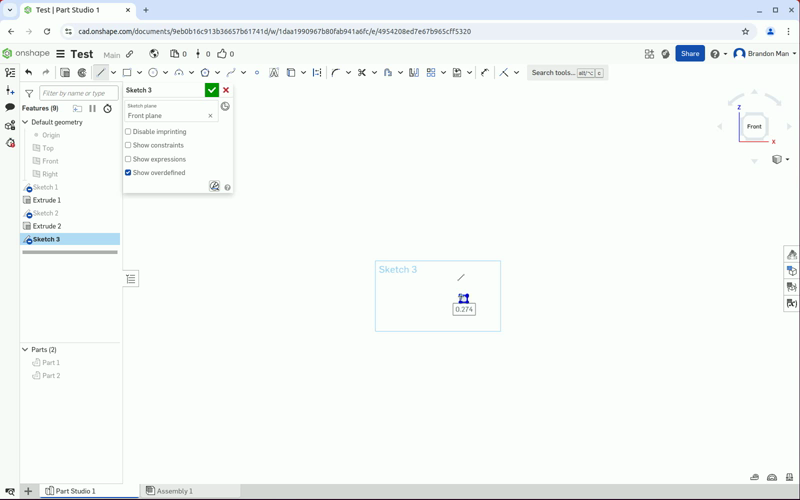
scroll(-6)
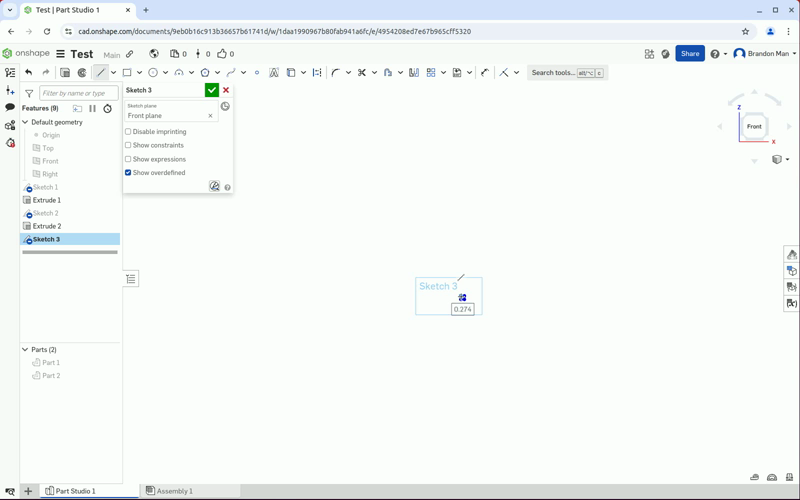
key_up(shift)
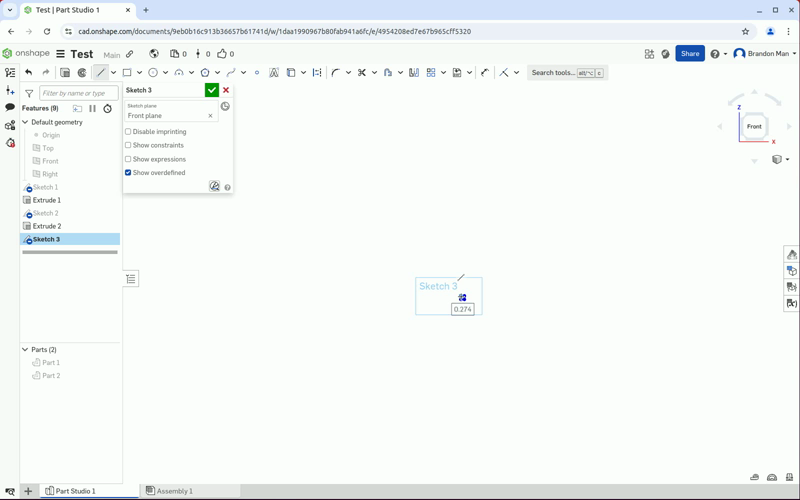
mouse_move(491, 296)
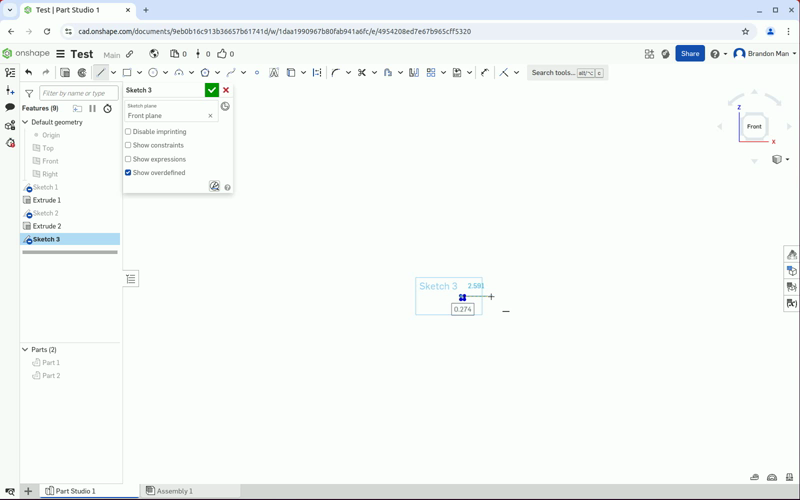
key_down(shift)
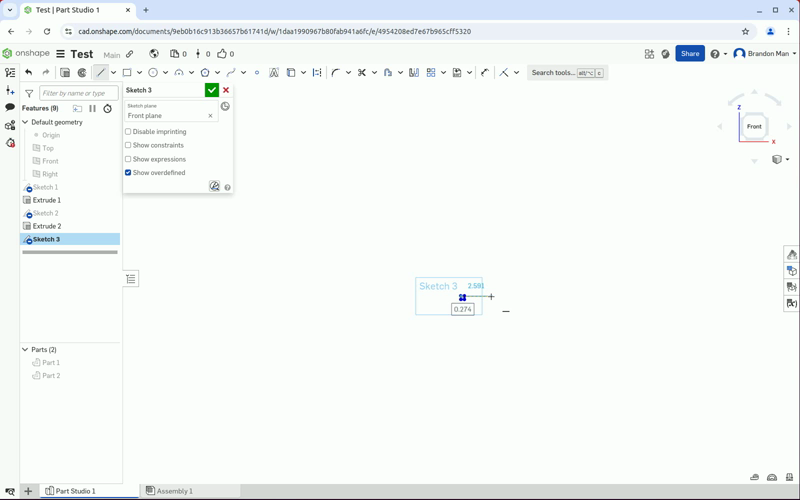
mouse_move(461, 299)
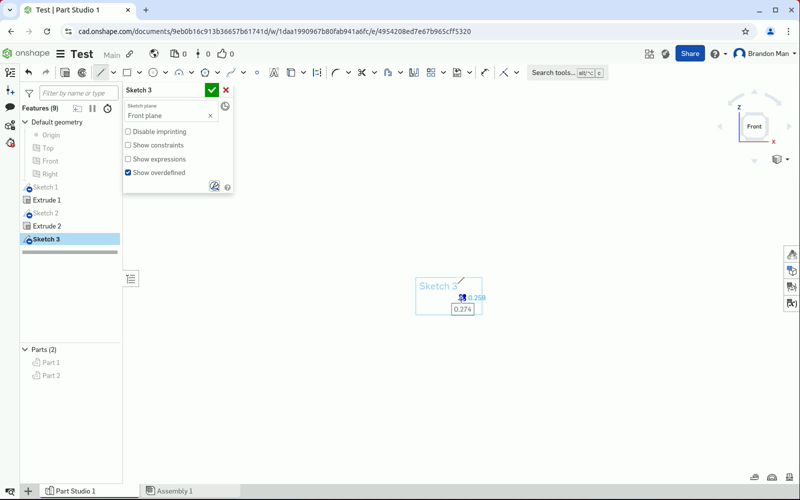
scroll(6)
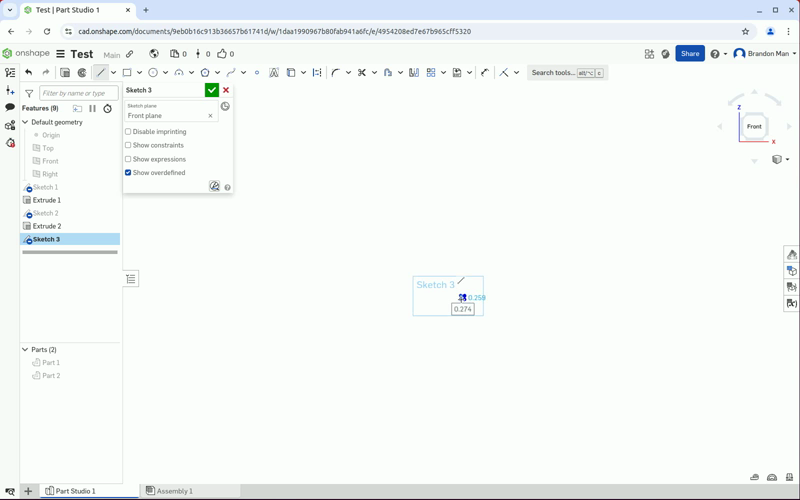
scroll(6)
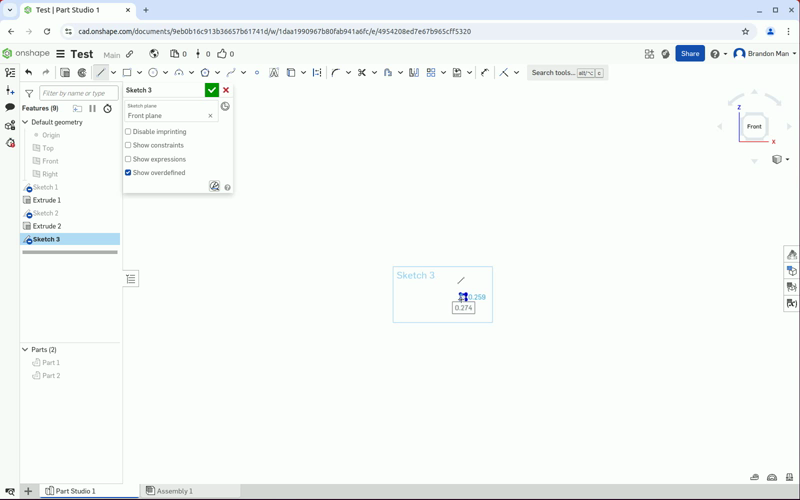
scroll(6)
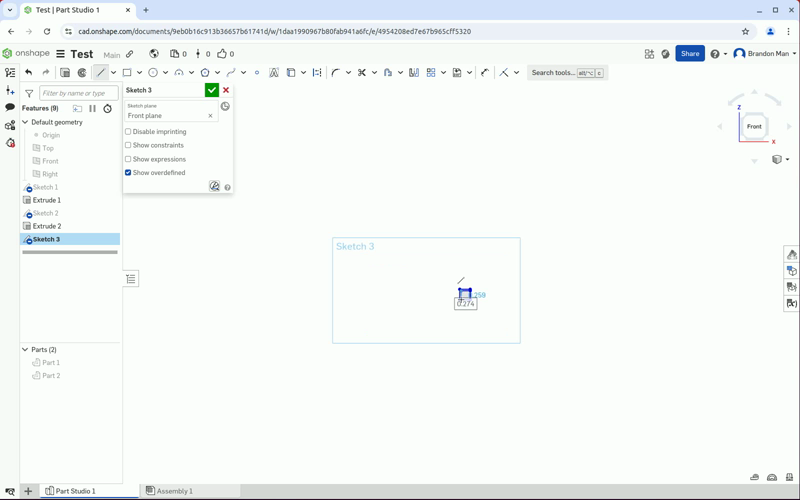
scroll(6)
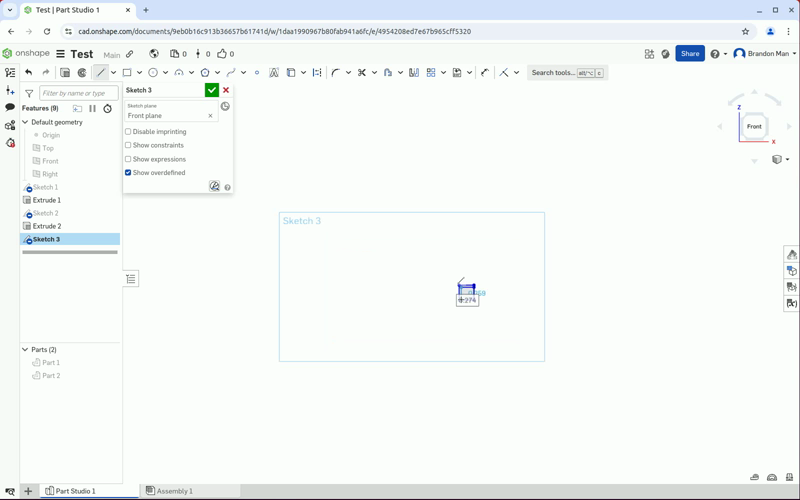
scroll(6)
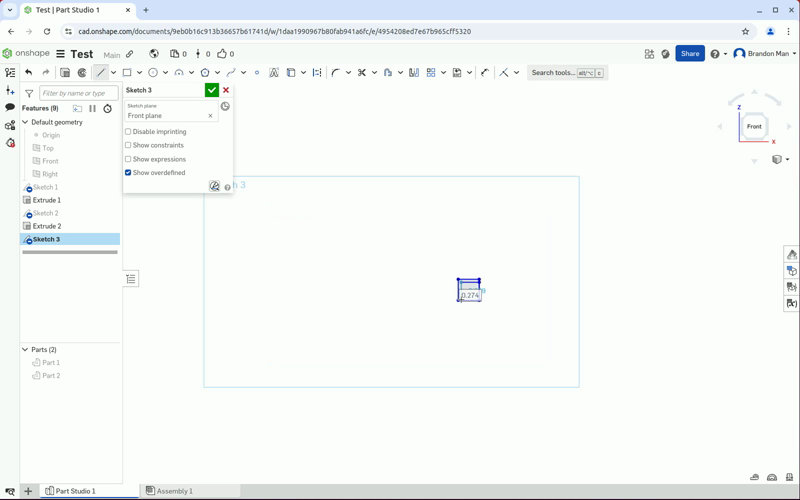
scroll(6)
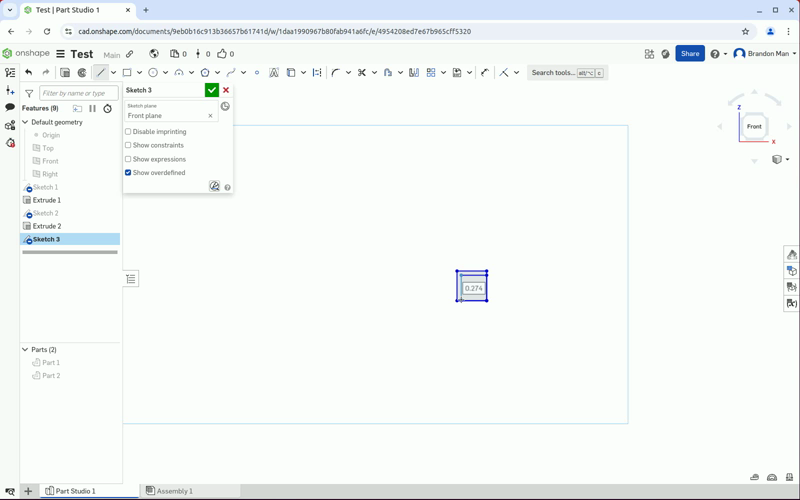
scroll(6)
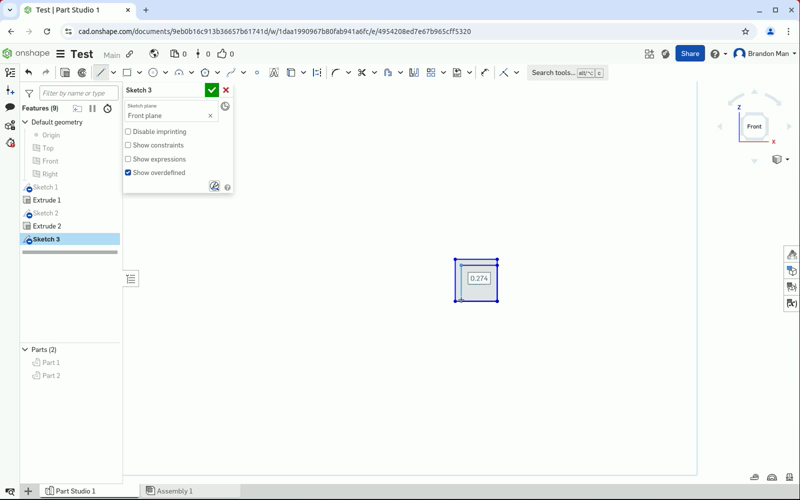
key_up(shift)
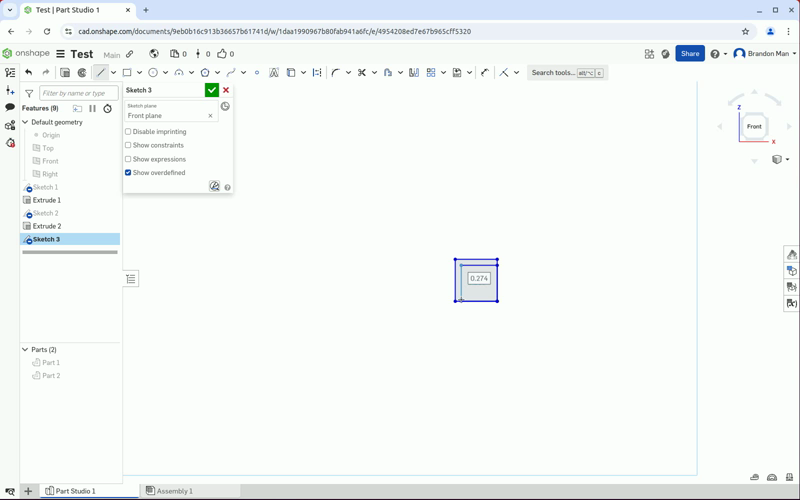
click(461, 299)
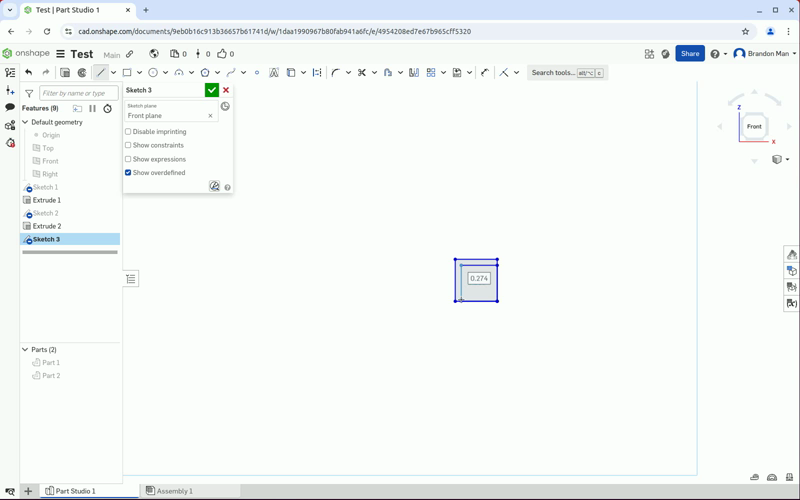
scroll(-6)
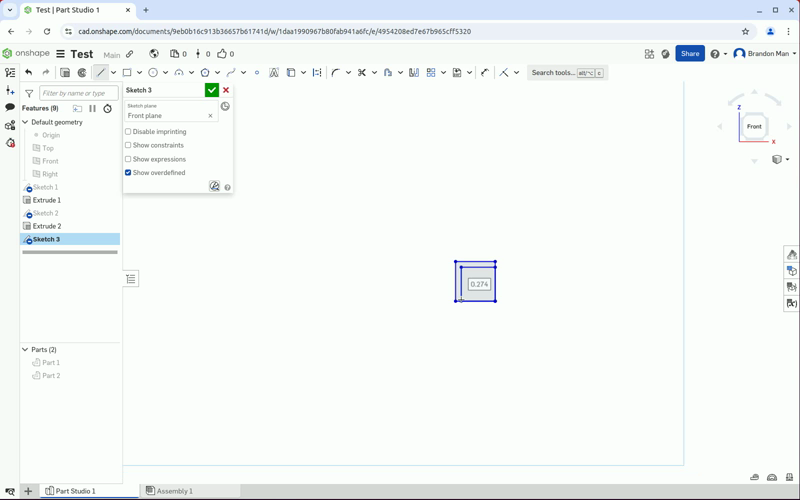
scroll(-6)
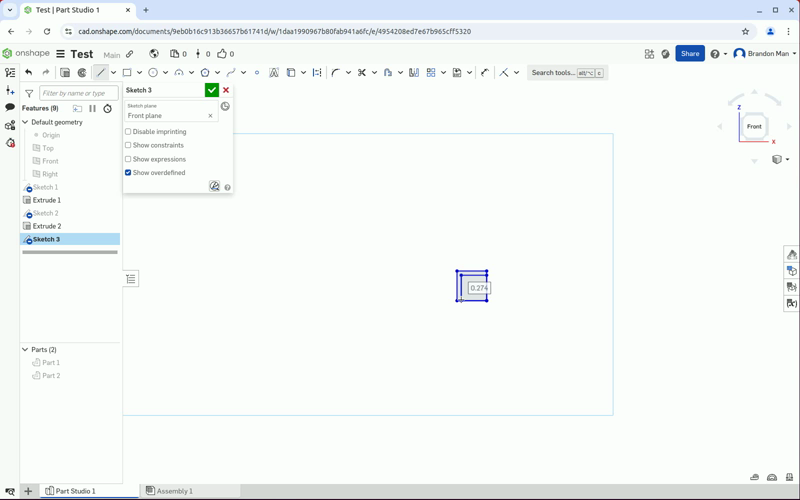
scroll(-6)
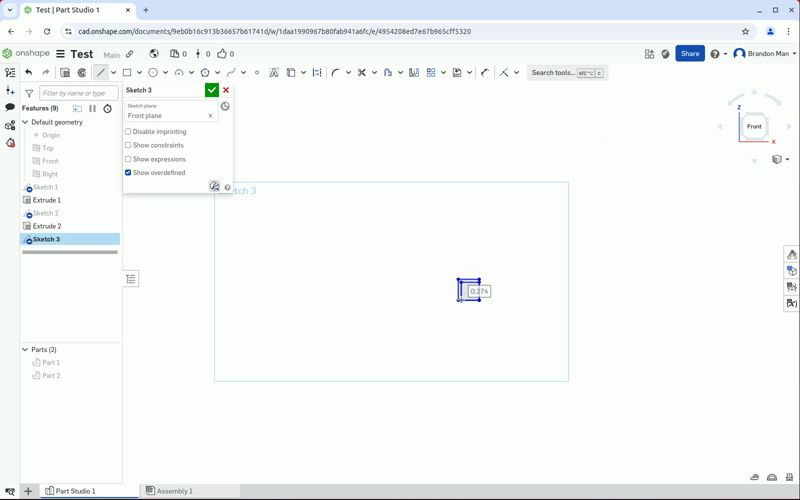
scroll(-6)
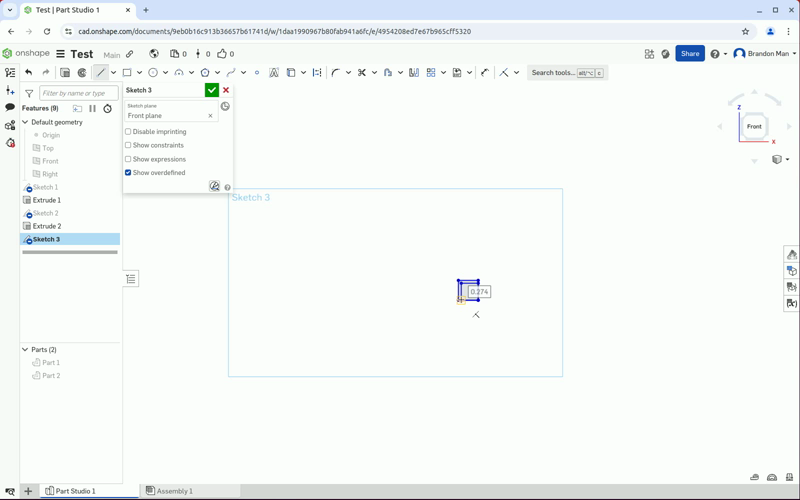
scroll(-6)
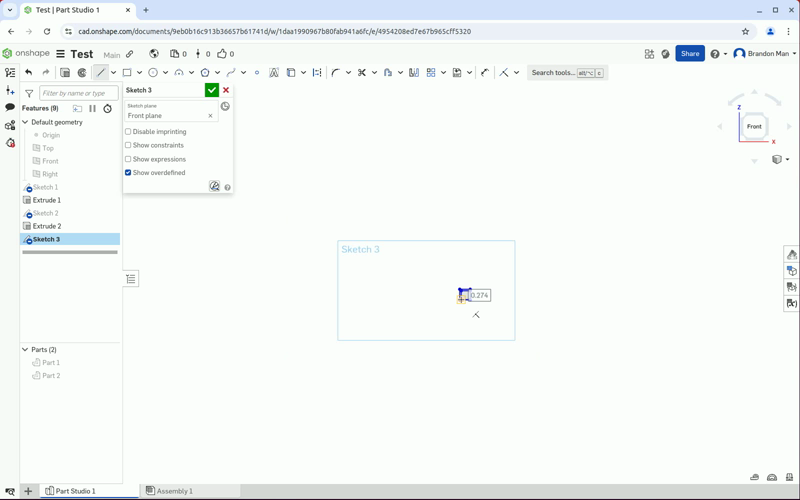
scroll(-6)
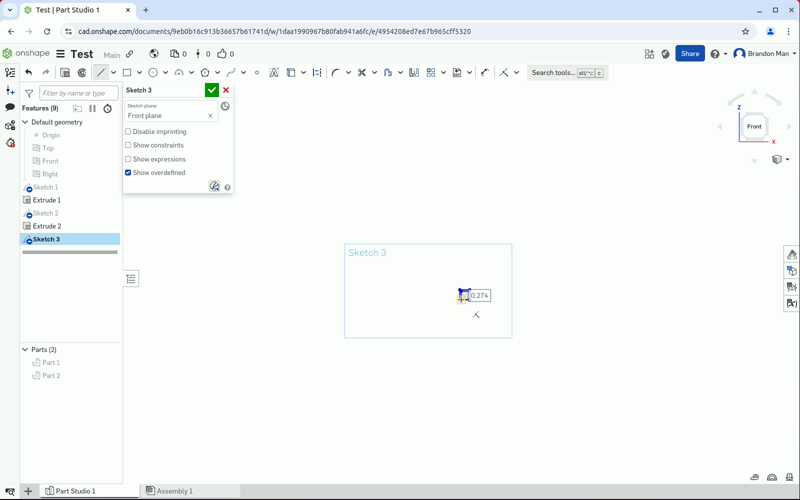
scroll(-6)
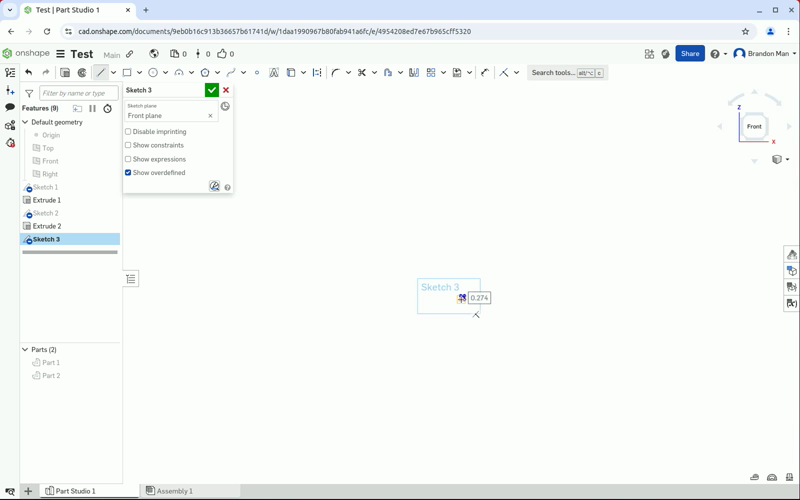
key(esc)
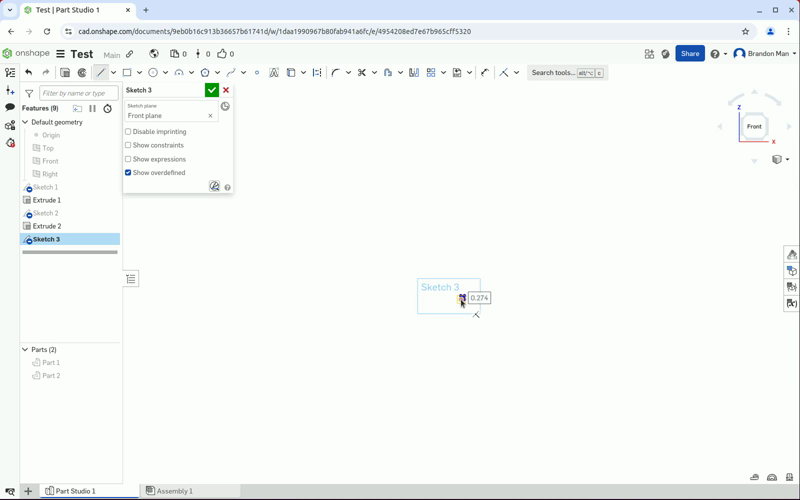
mouse_move(464, 296)
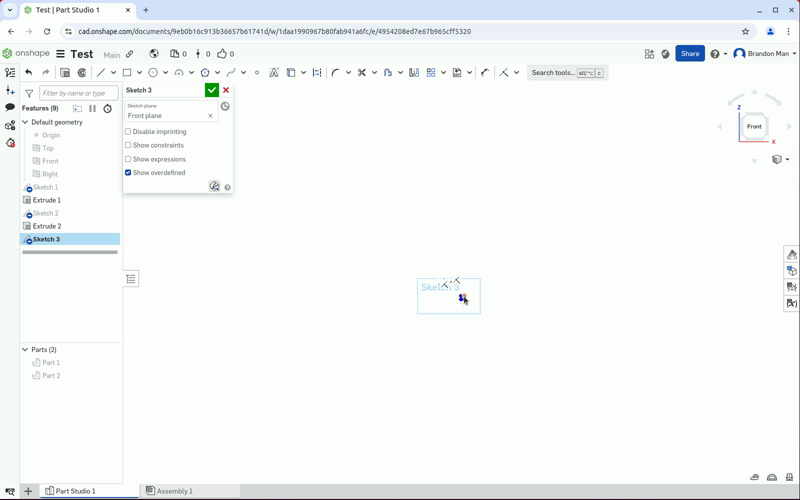
scroll(6)
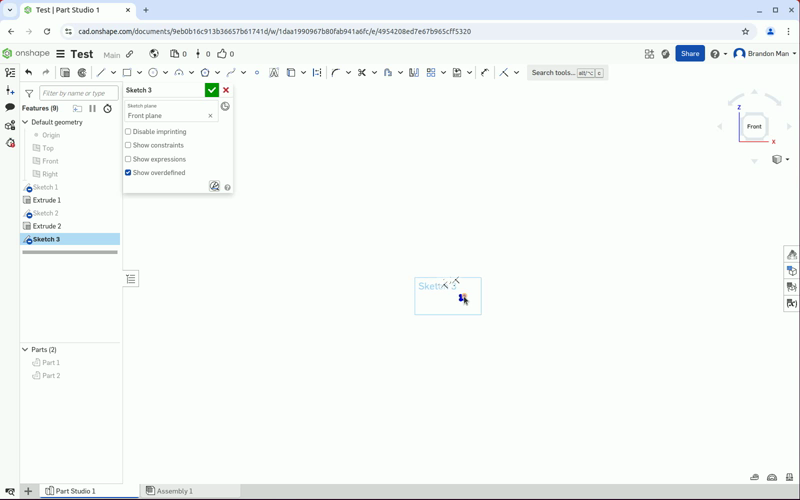
scroll(6)
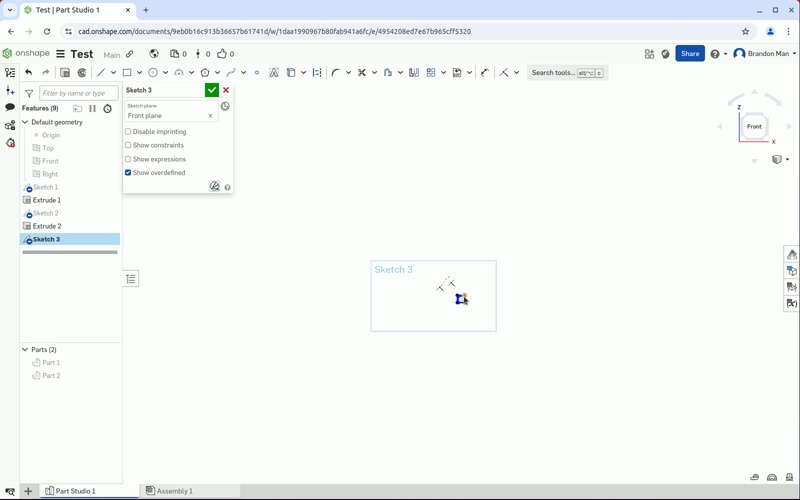
scroll(6)
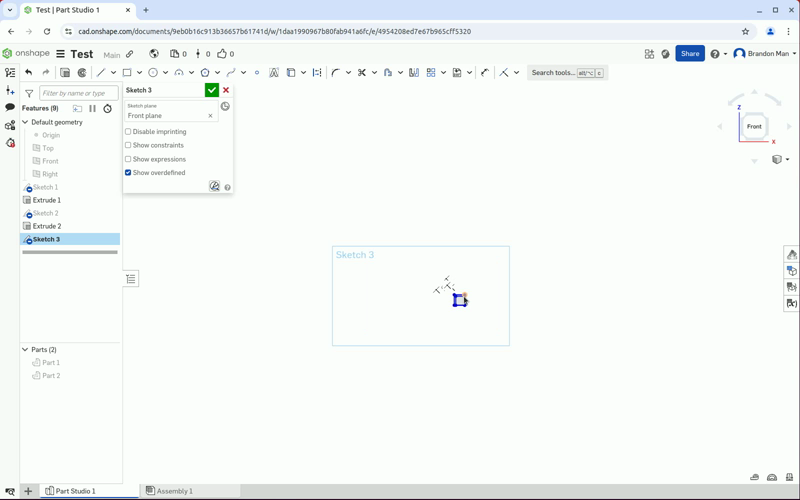
scroll(6)
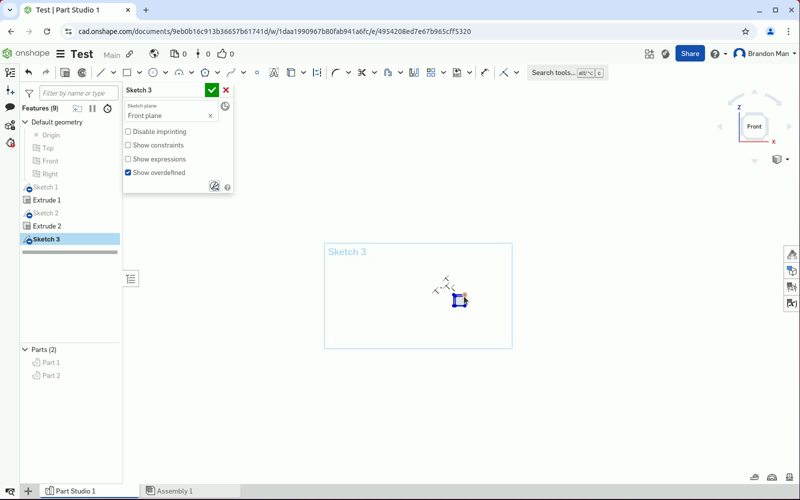
scroll(6)
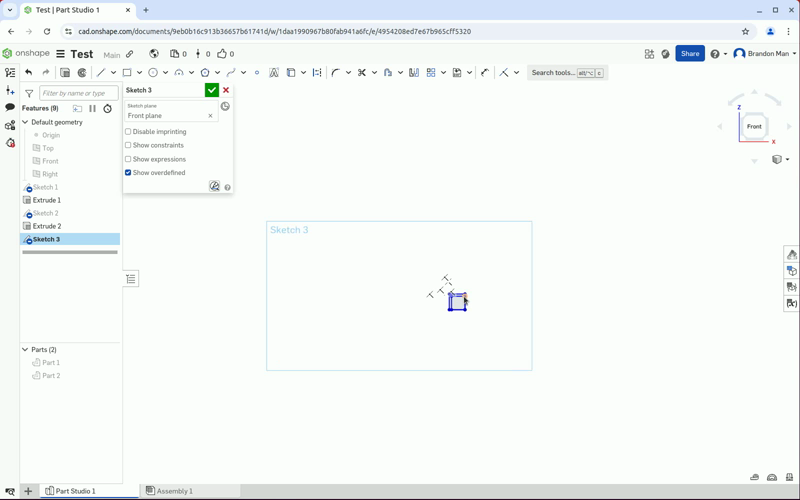
scroll(6)
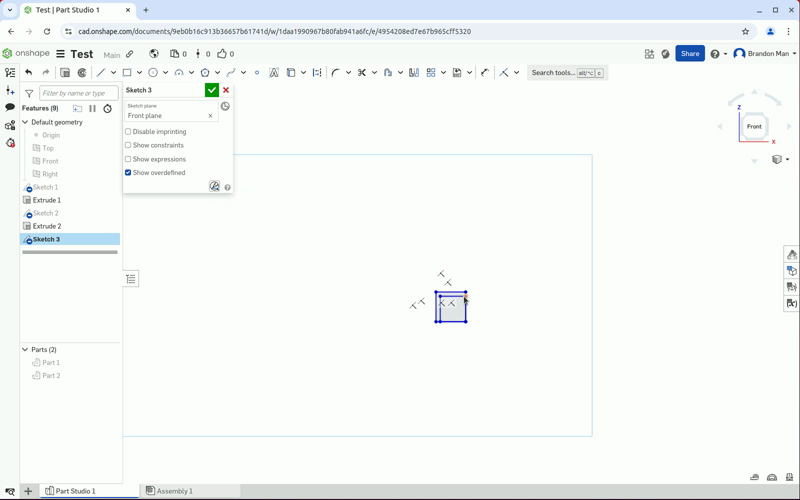
scroll(6)
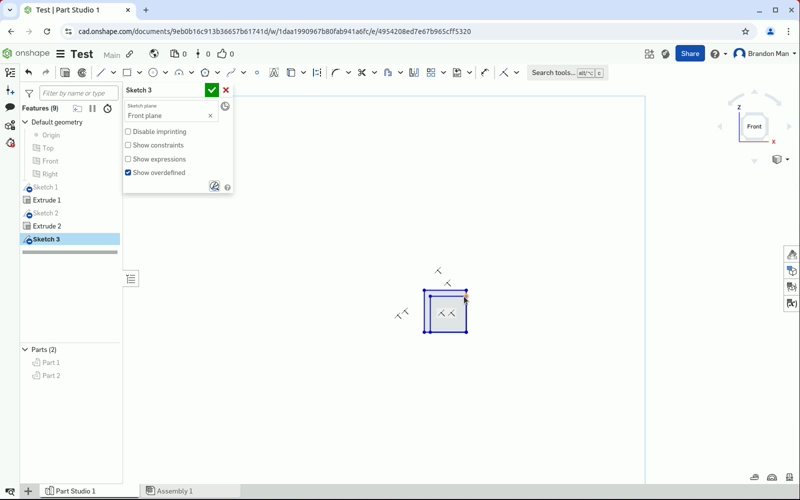
click(464, 296)
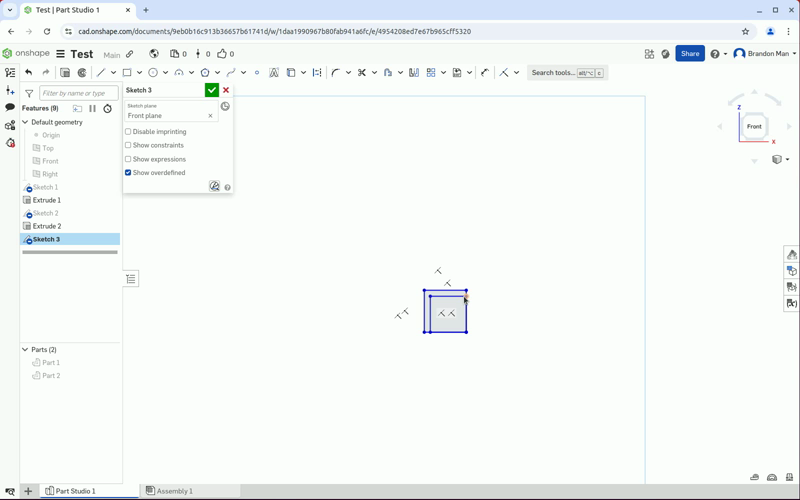
scroll(-6)
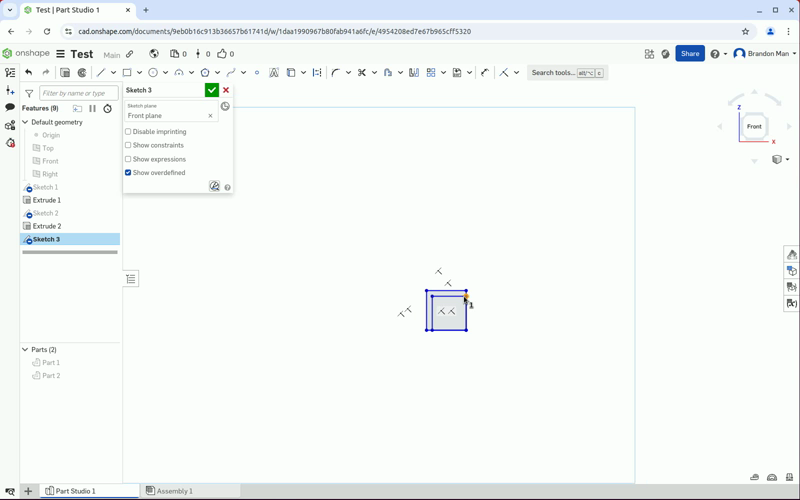
scroll(-6)
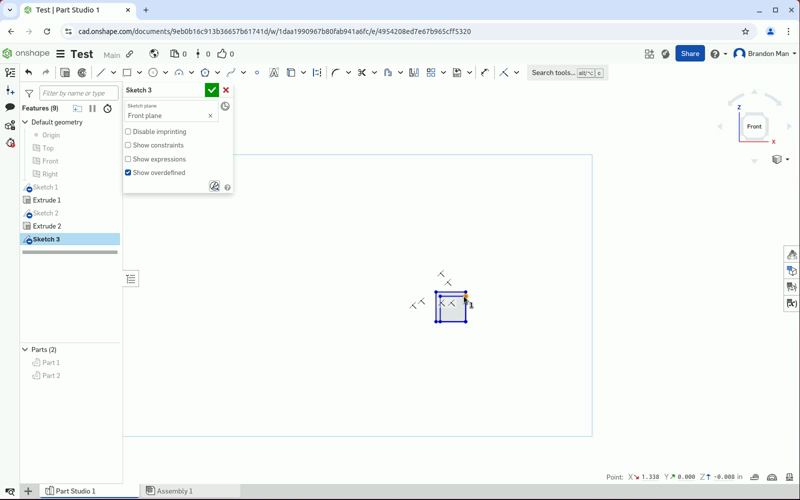
scroll(-6)
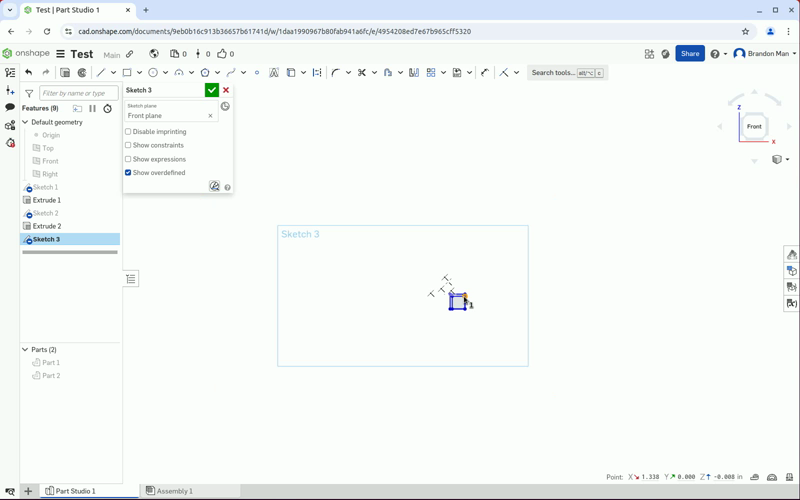
scroll(-6)
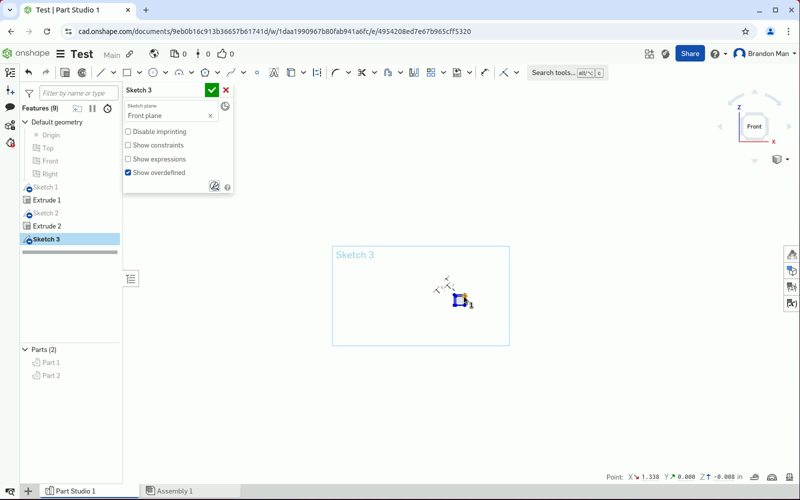
scroll(-6)
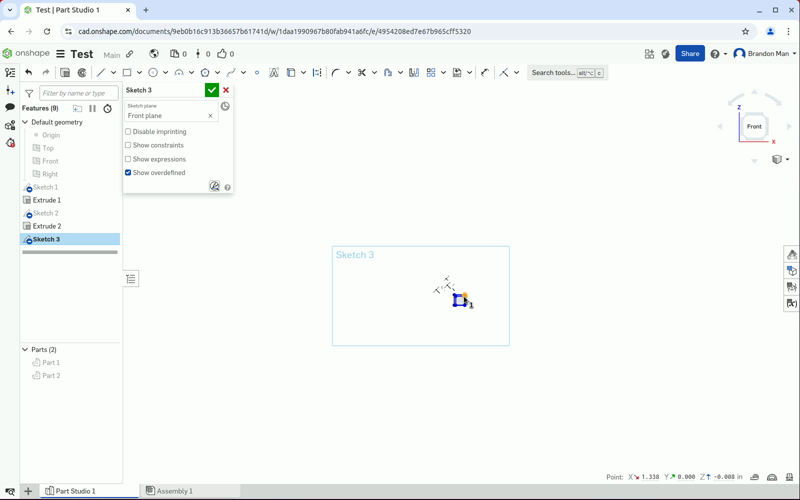
scroll(-6)
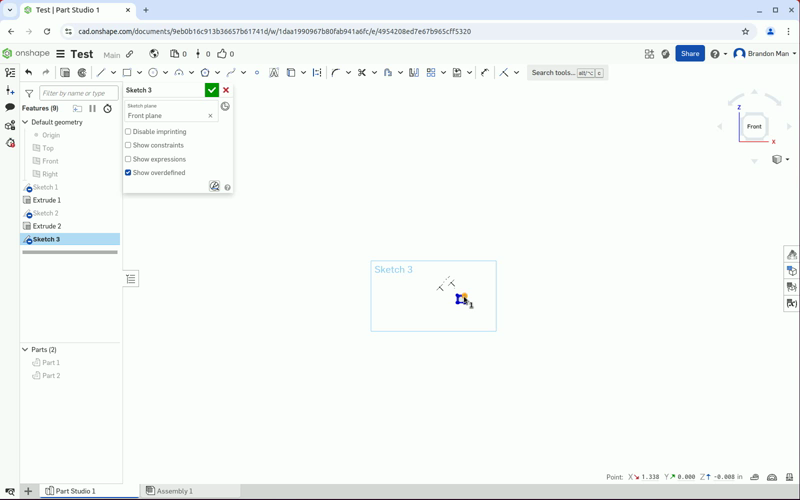
scroll(-6)
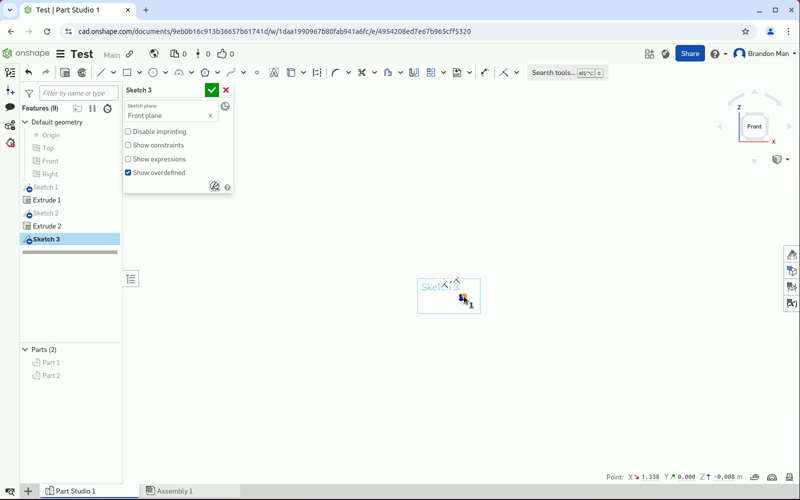
mouse_move(73, 352)
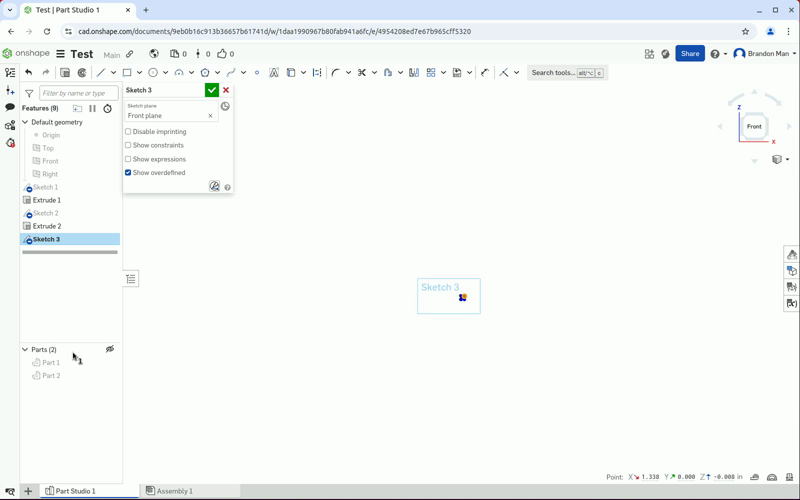
key(shift+y)
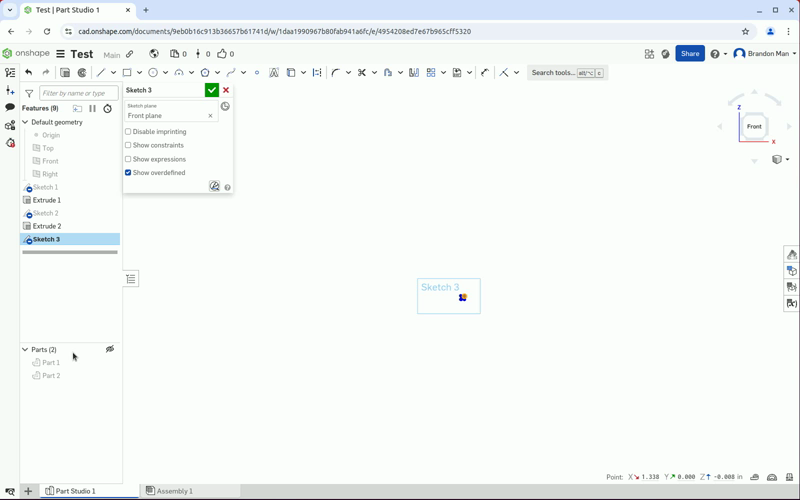
key(shift+e)
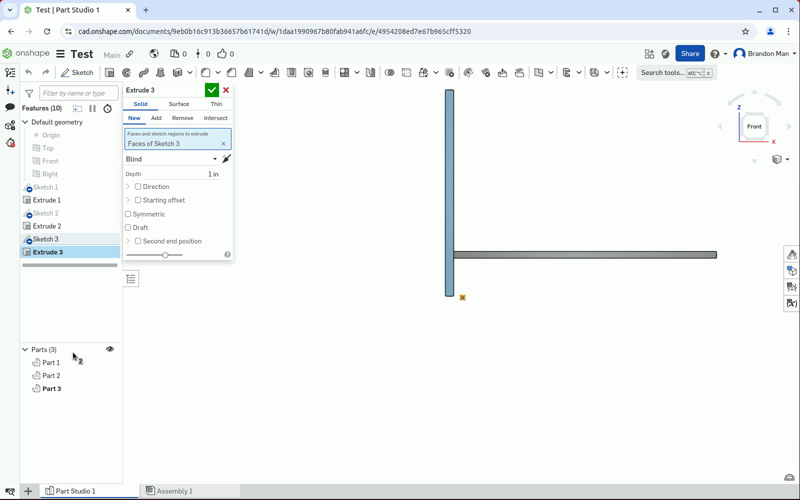
mouse_move(143, 106)
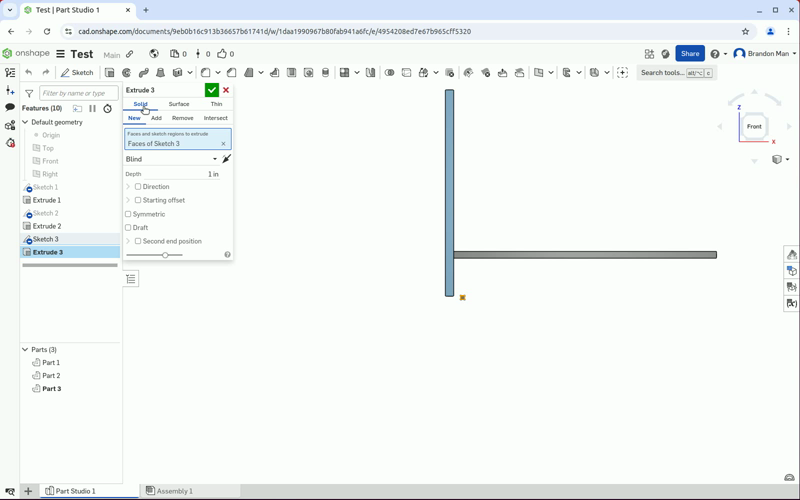
click(143, 106)
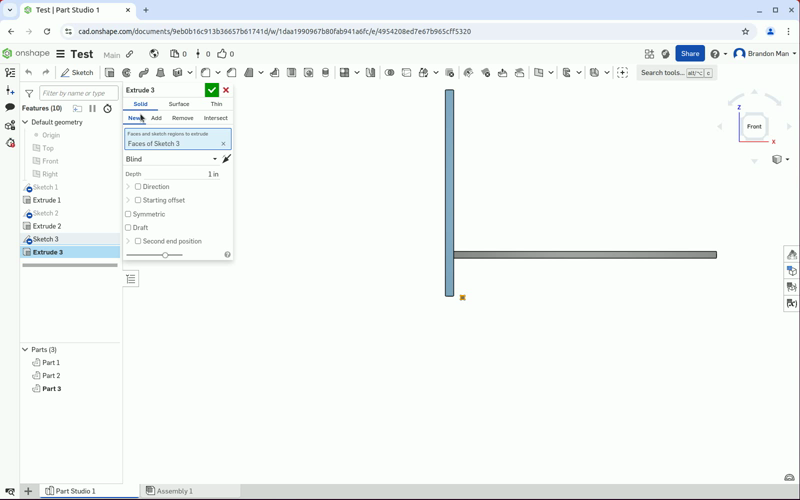
mouse_move(137, 120)
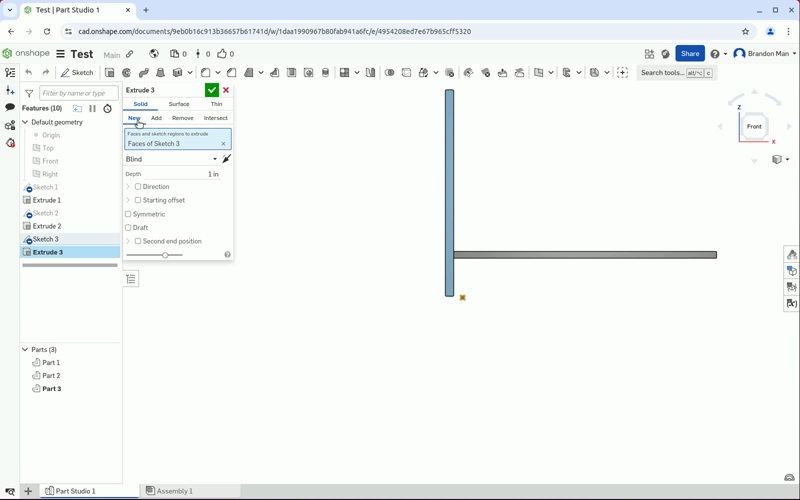
click(137, 120)
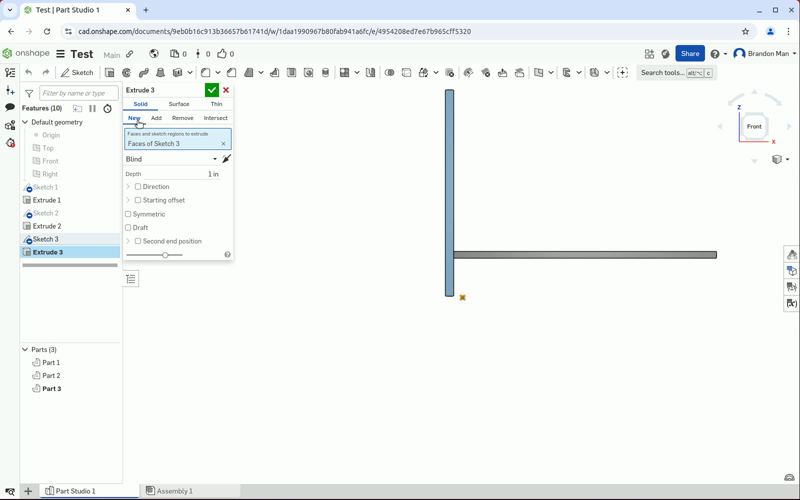
key(tab, 4)
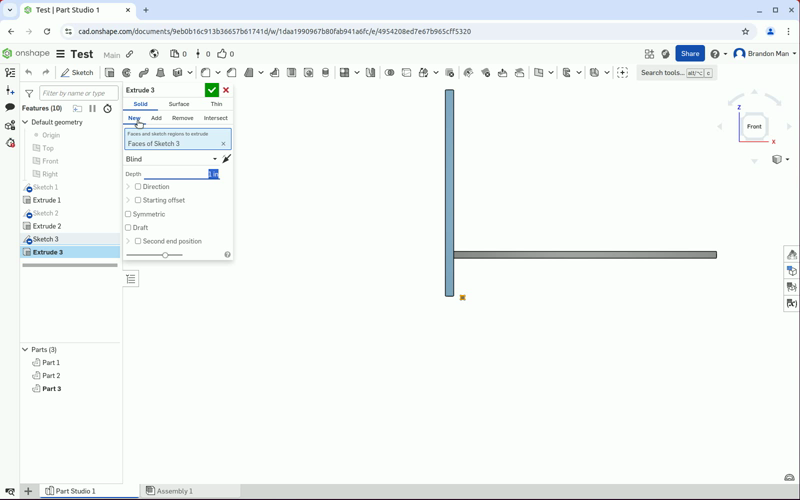
text(11.313)
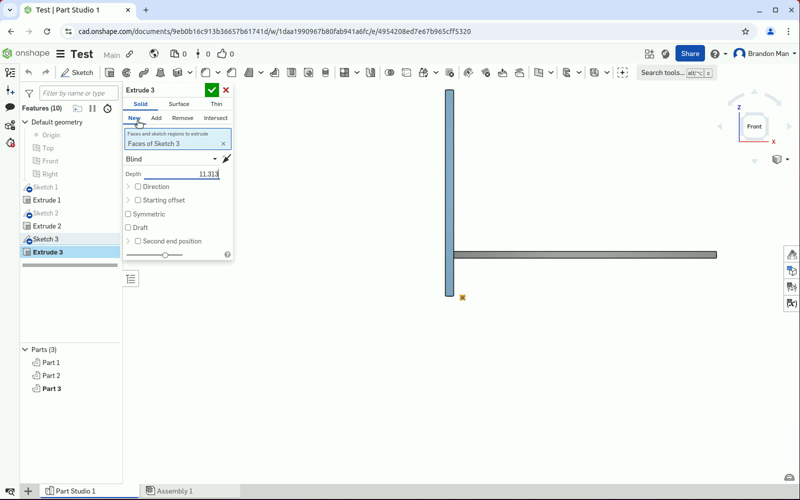
key(enter)
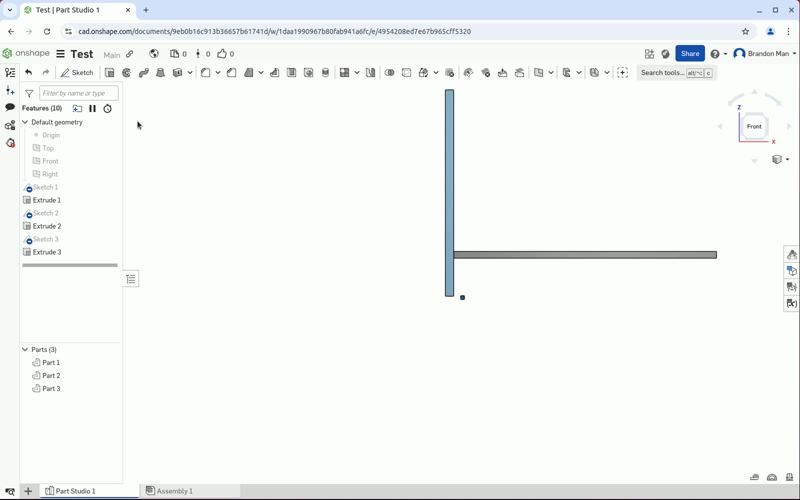
key(shift+h)
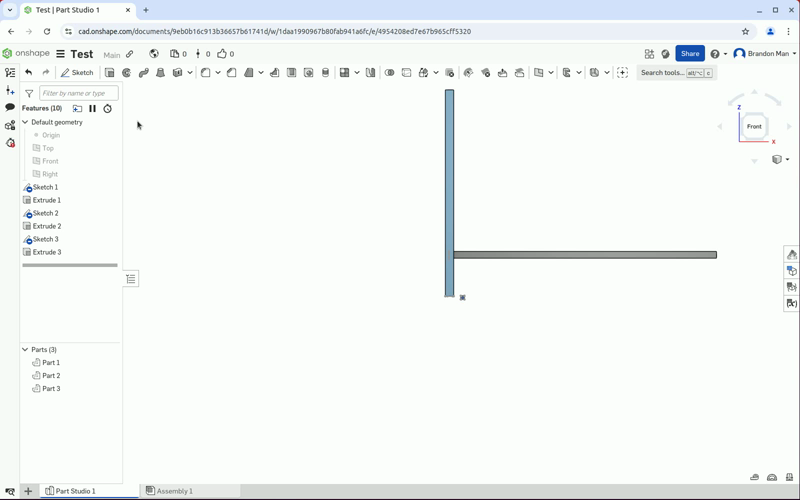
key(shift+h)
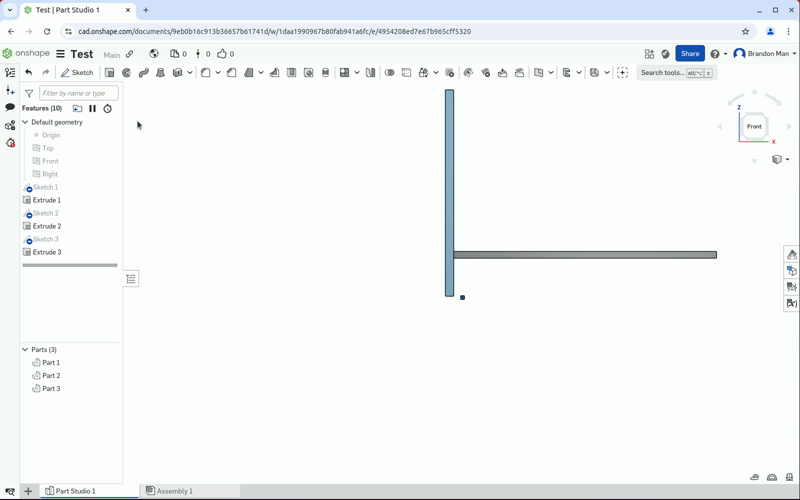
mouse_move(73, 189)
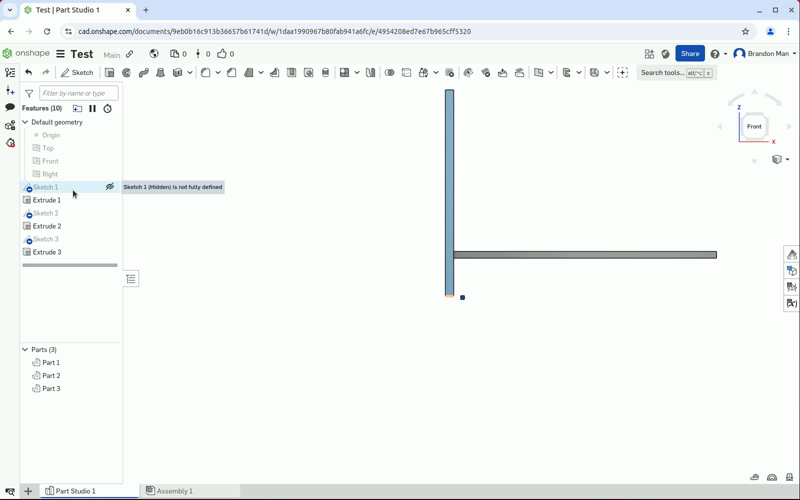
click(73, 189)
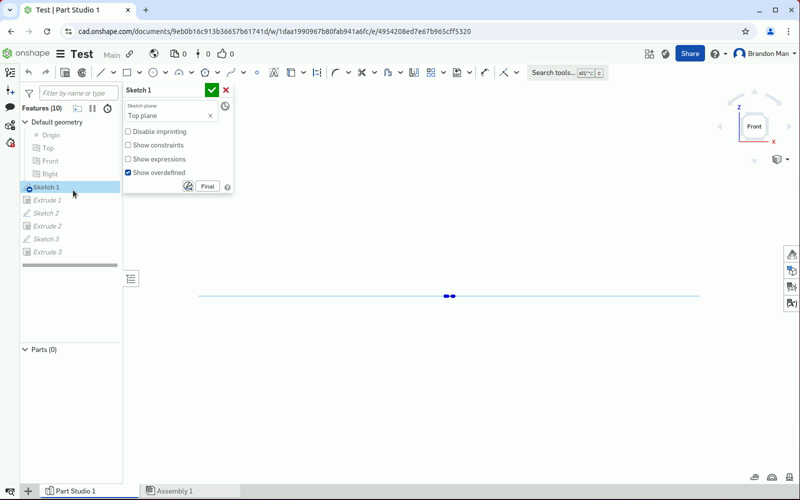
mouse_move(229, 92)
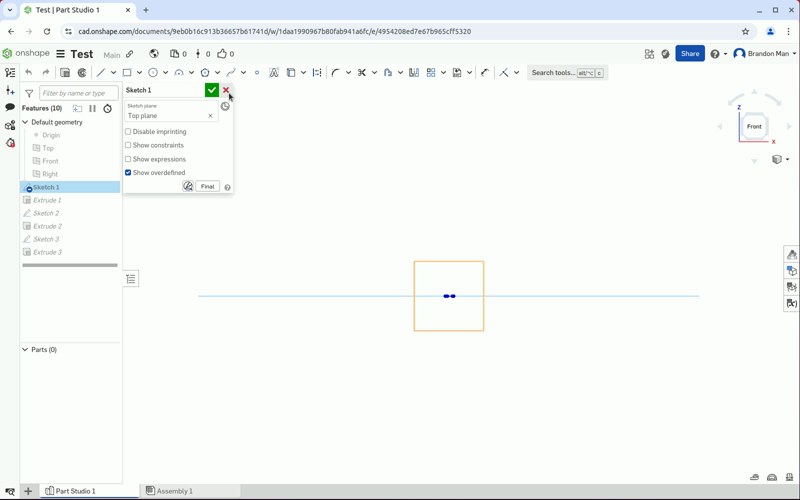
click(229, 92)
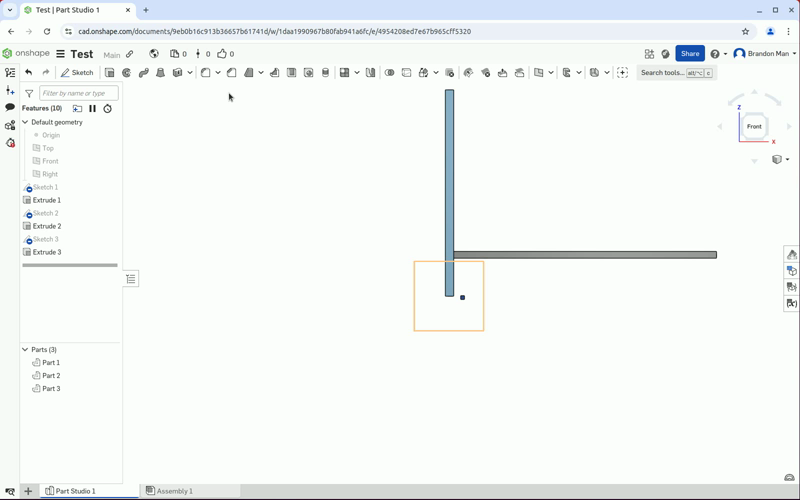
mouse_move(73, 352)
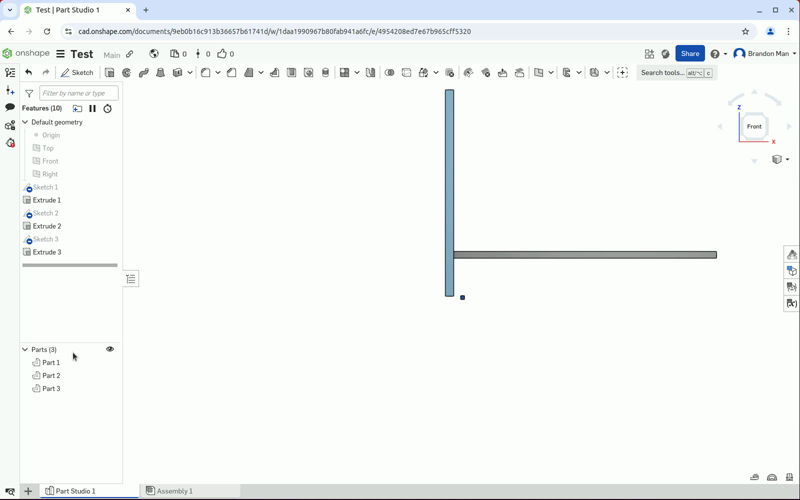
key(y)
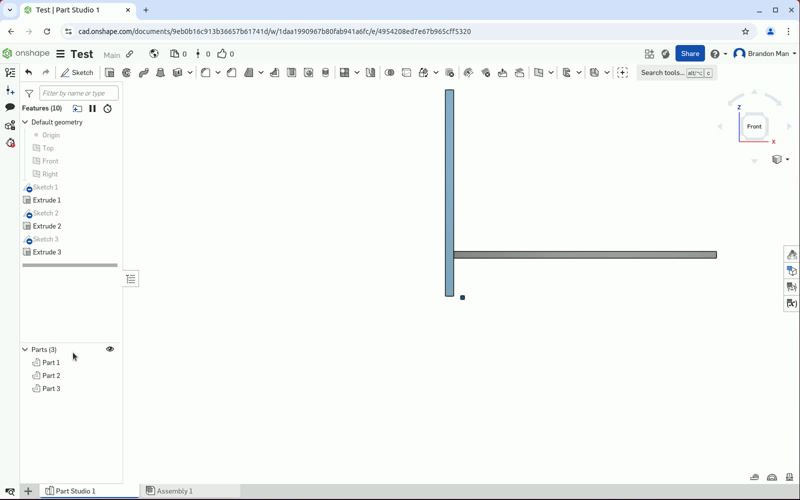
key(shift+p)
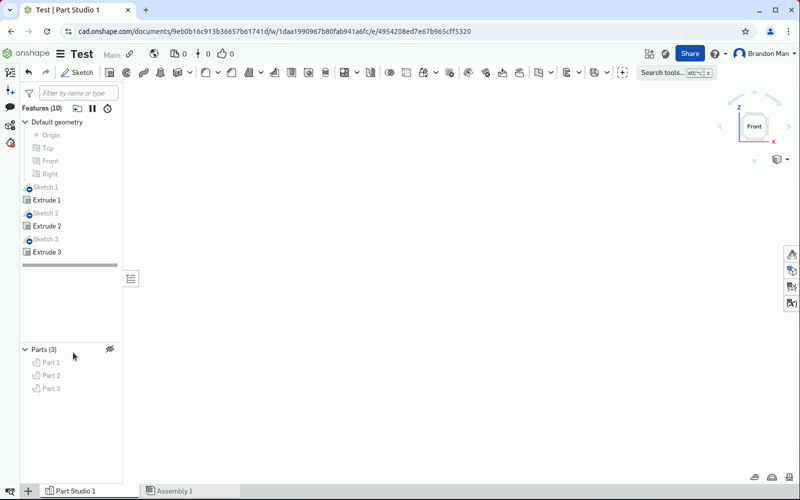
key(space)
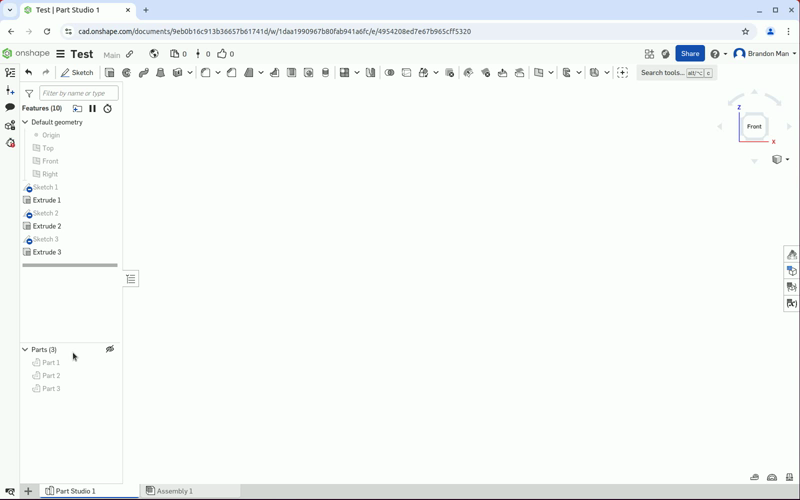
key_down(shift)
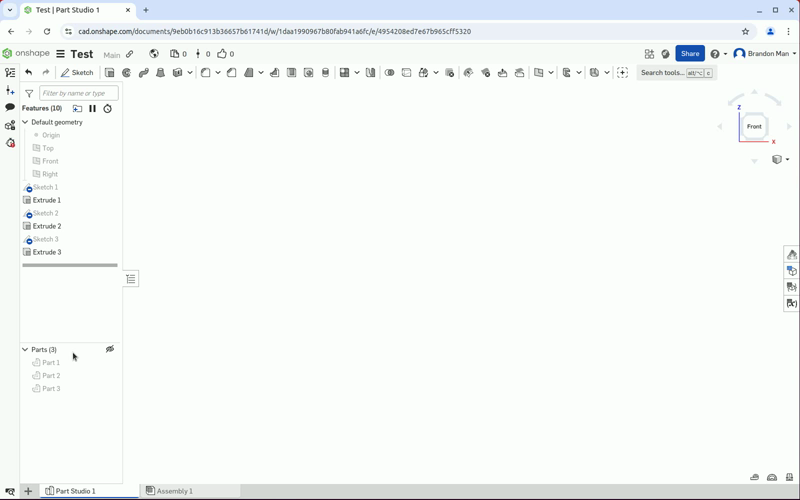
key(left)
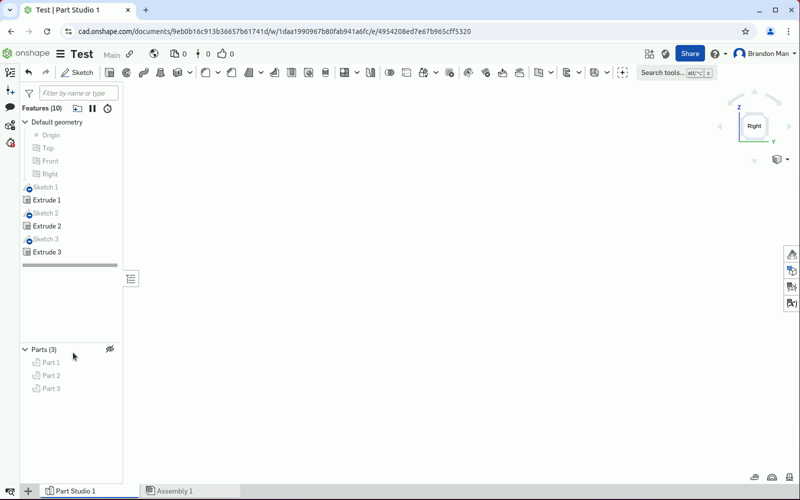
key_up(shift)
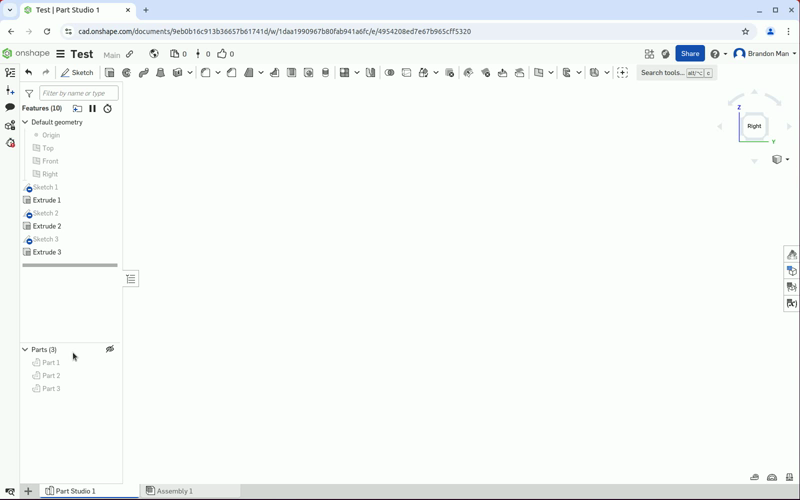
mouse_move(73, 352)
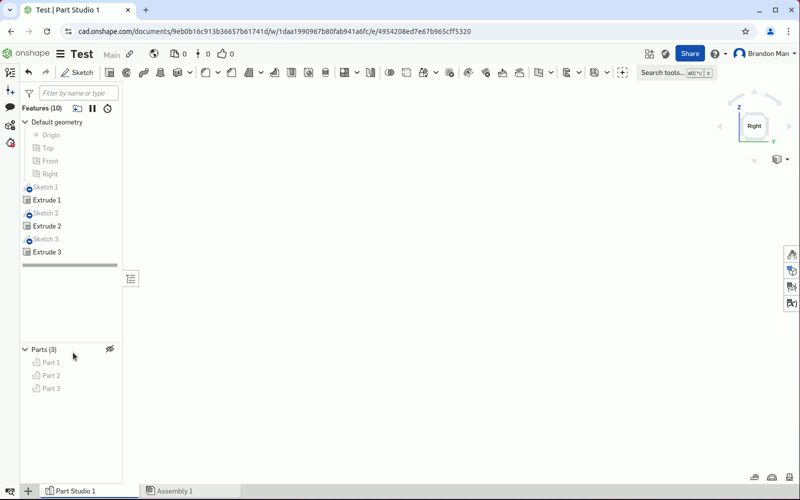
key(shift+y)
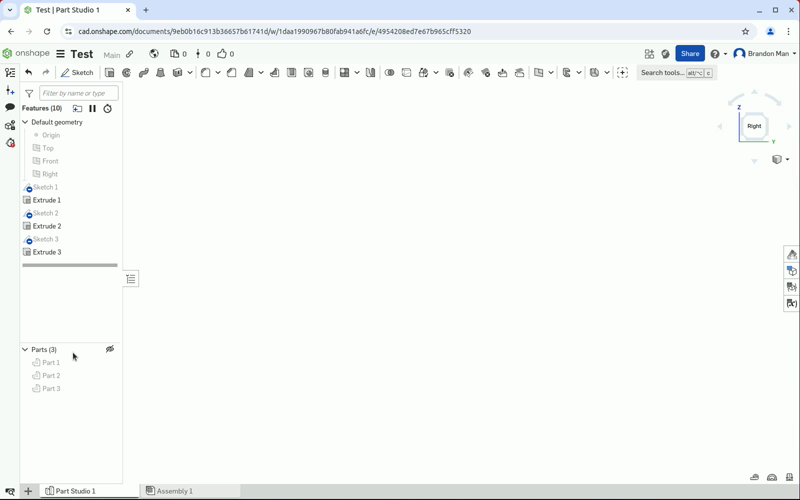
key(shift+s)
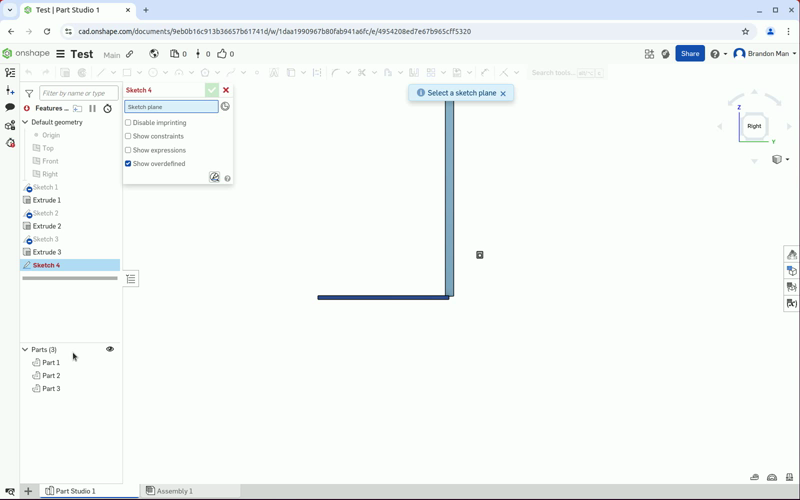
mouse_move(73, 176)
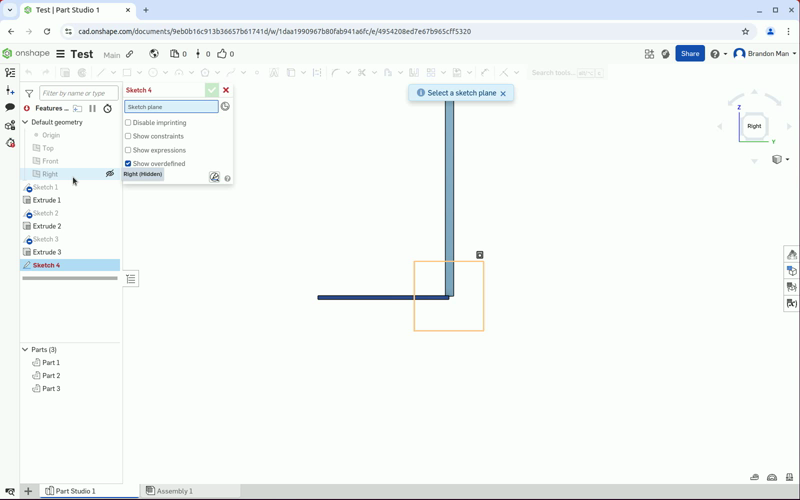
click(73, 176)
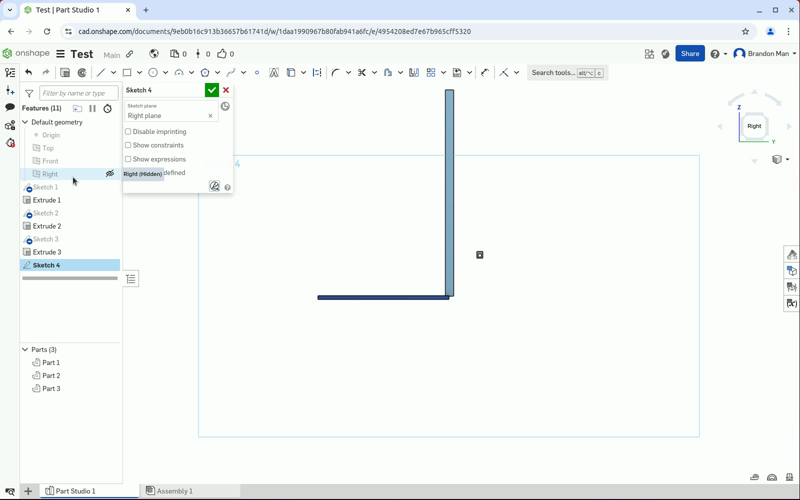
mouse_move(73, 352)
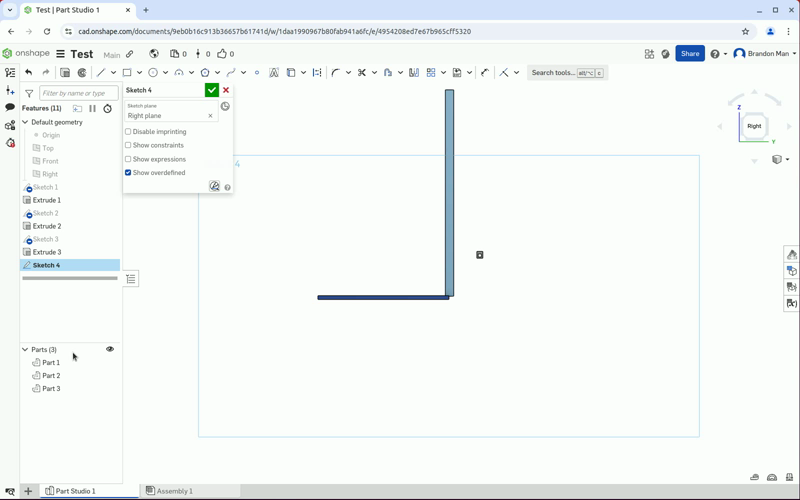
key(y)
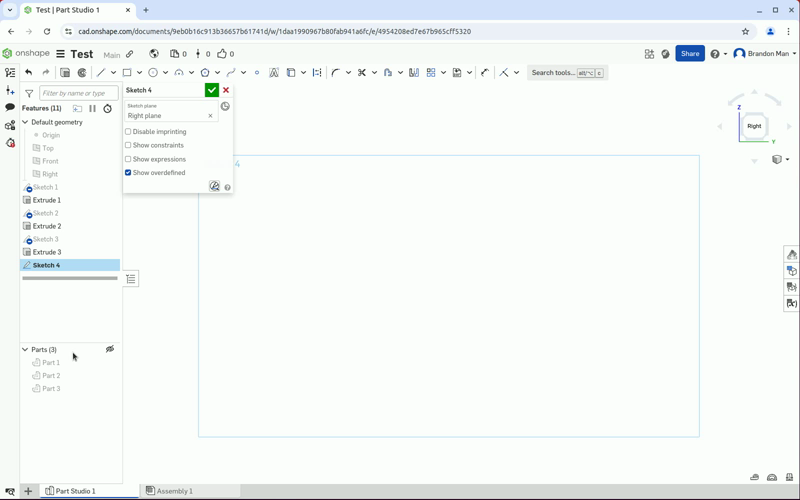
key(l)
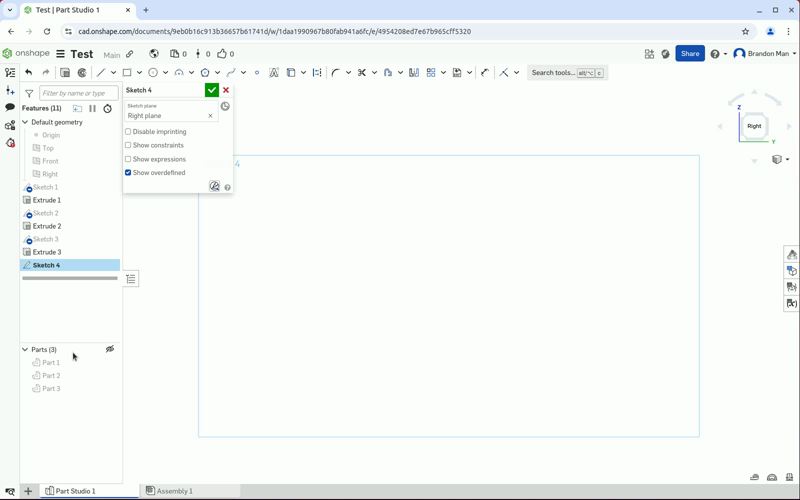
key_down(shift)
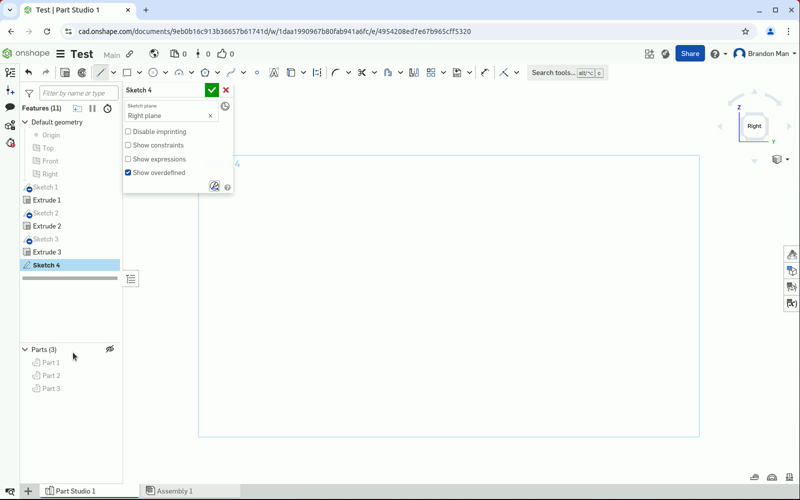
mouse_move(502, 308)
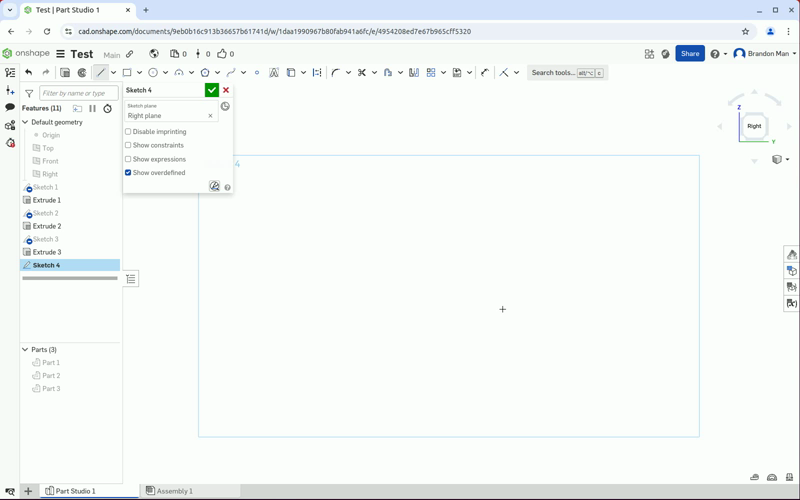
click(502, 308)
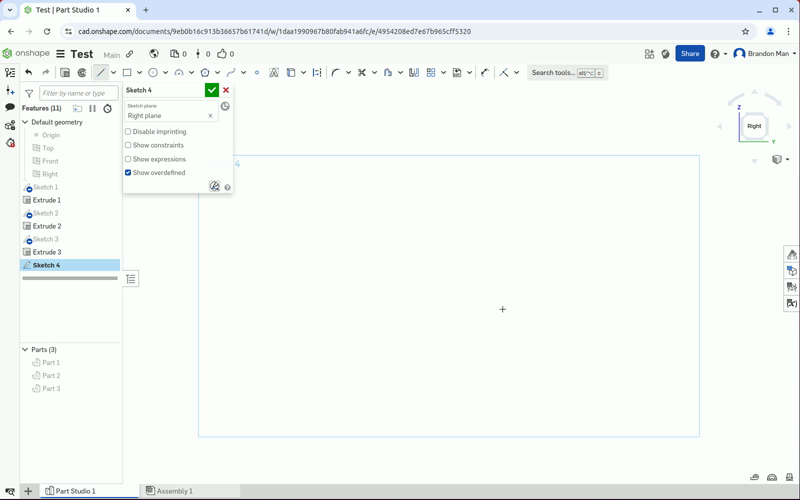
key_up(shift)
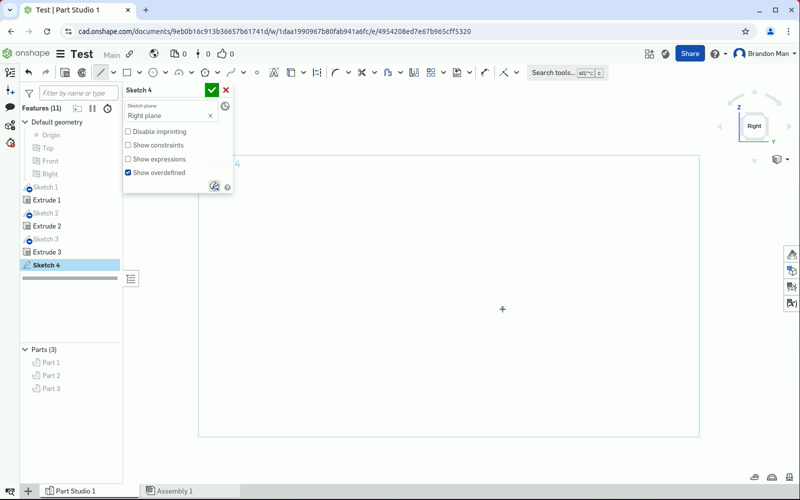
key_down(shift)
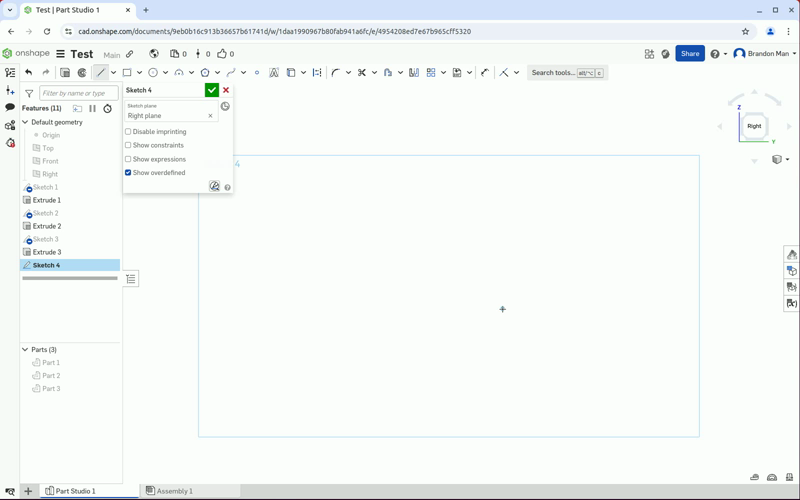
mouse_move(532, 308)
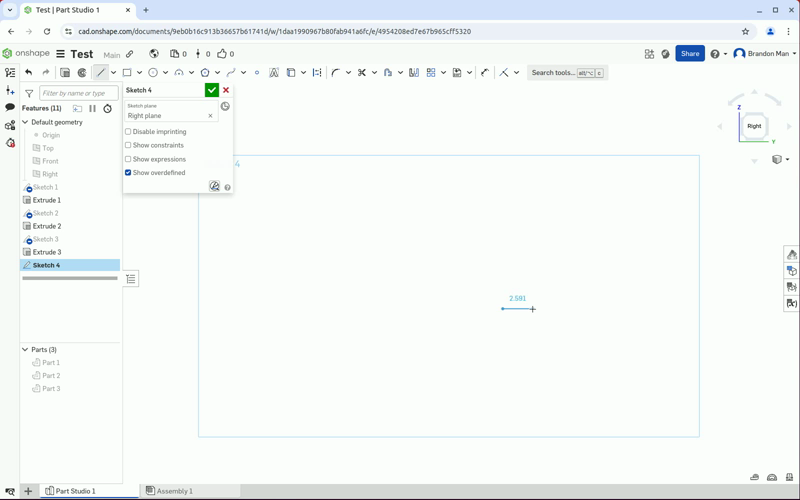
mouse_move(506, 308)
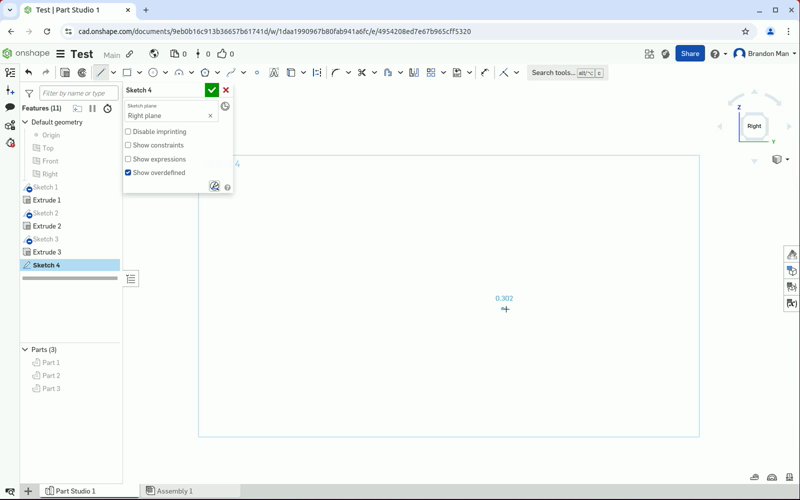
scroll(6)
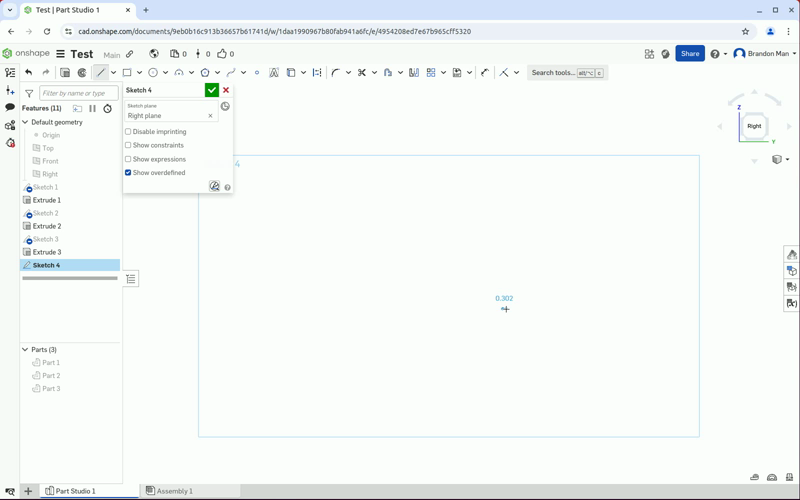
scroll(6)
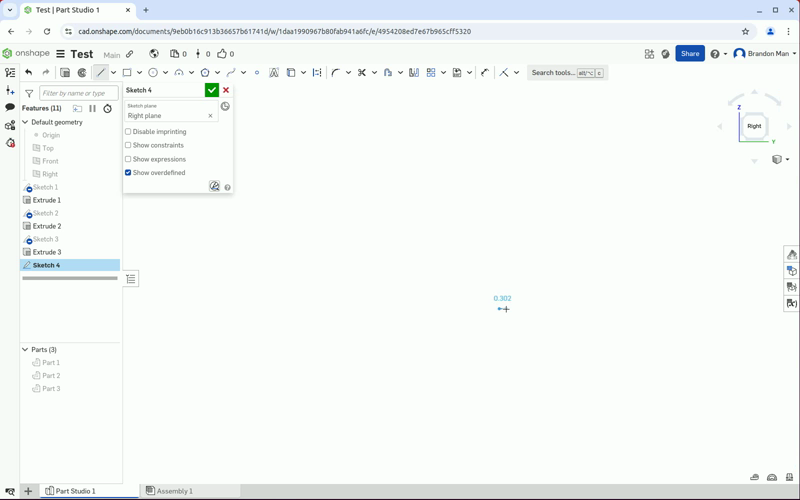
scroll(6)
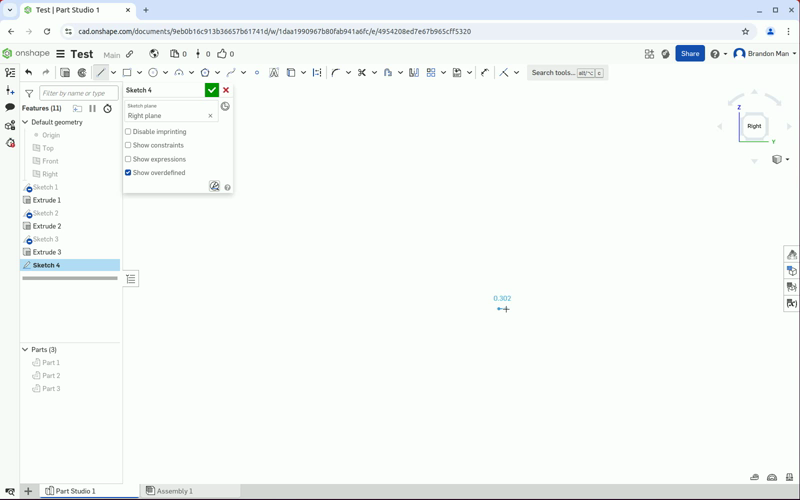
scroll(6)
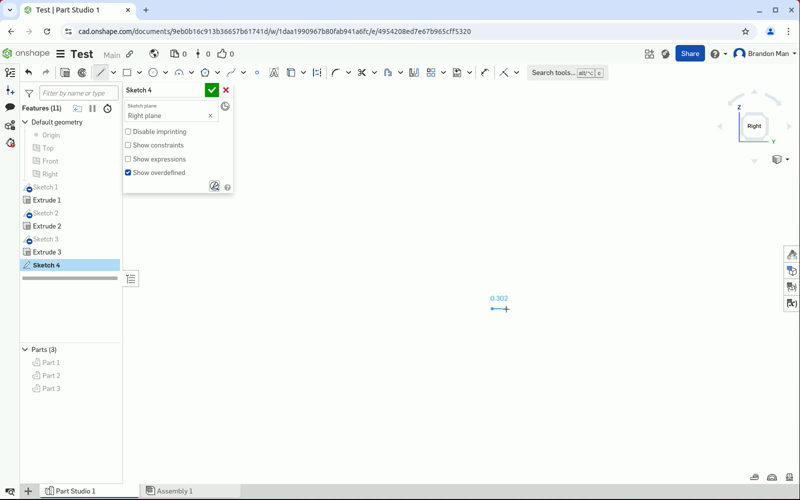
scroll(6)
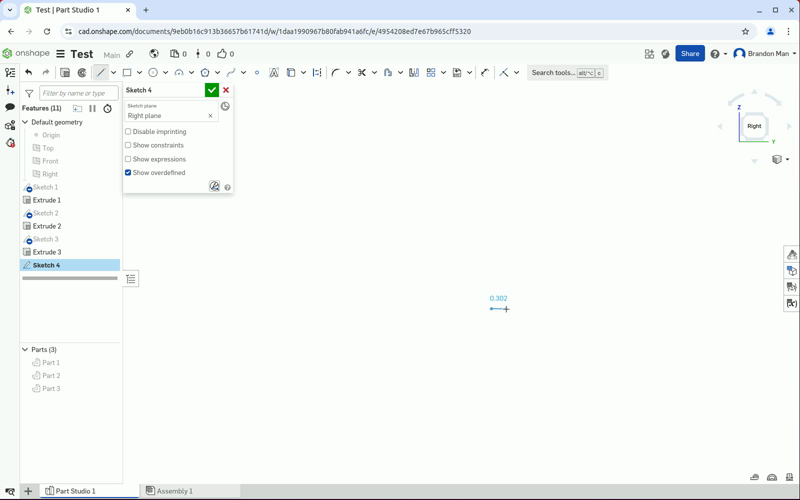
scroll(6)
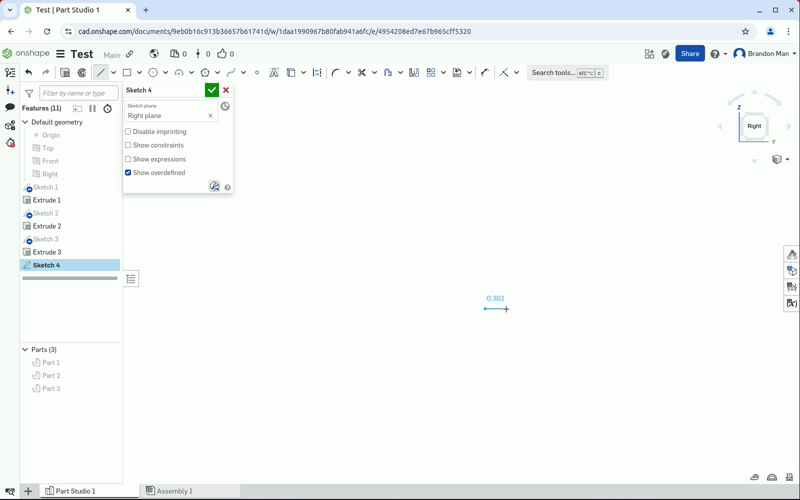
scroll(6)
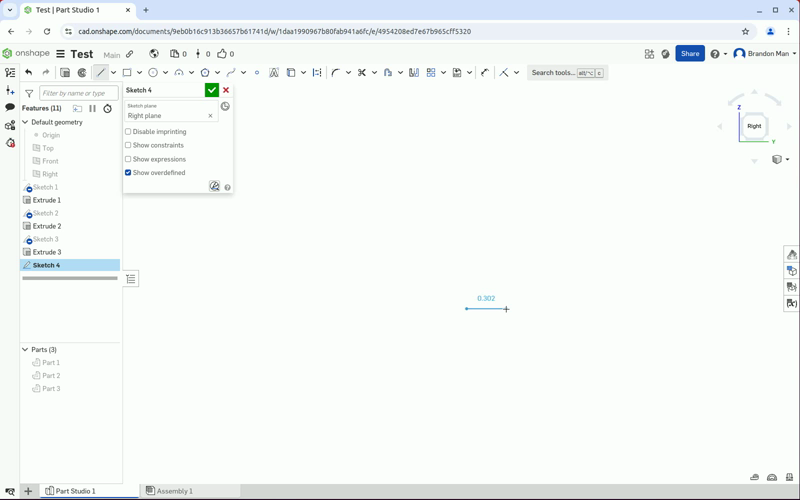
click(506, 308)
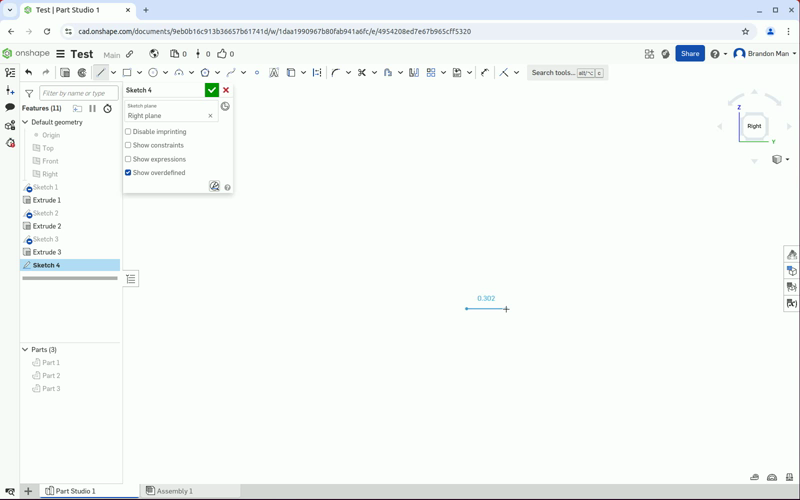
scroll(-6)
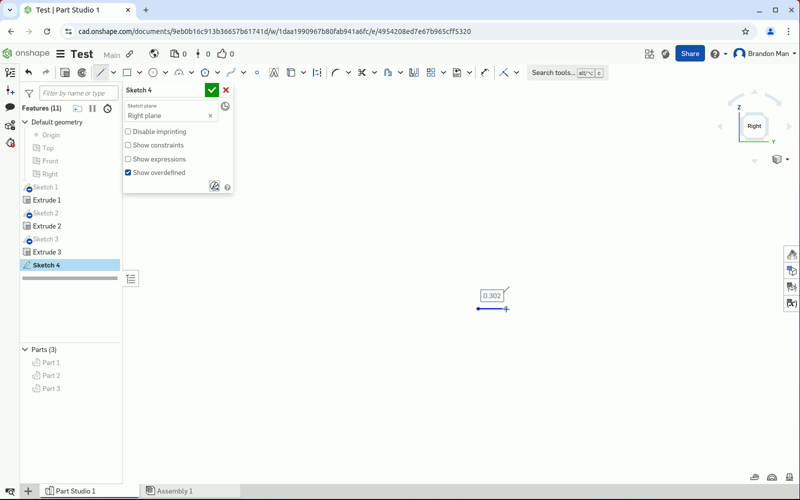
scroll(-6)
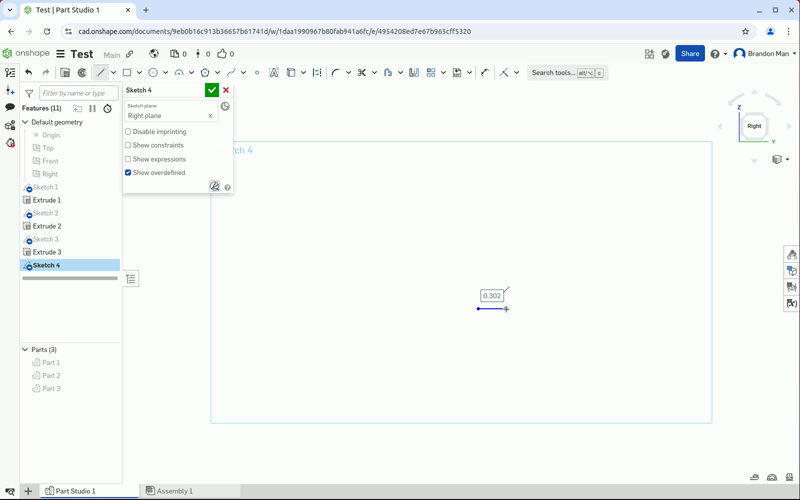
scroll(-6)
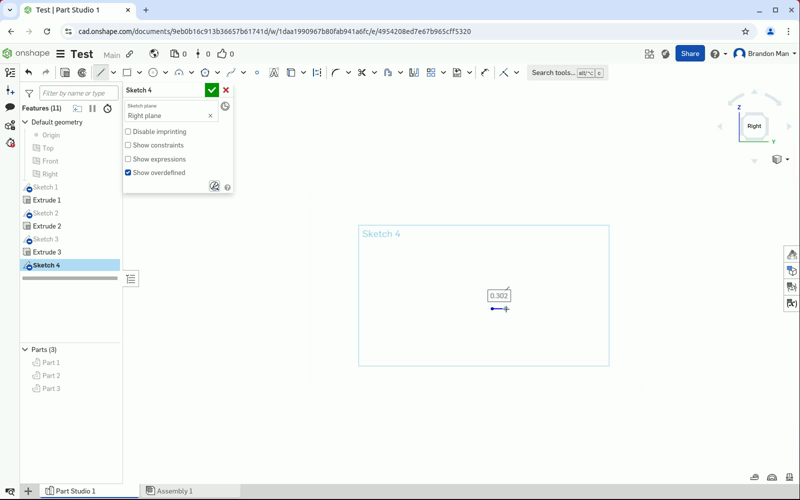
scroll(-6)
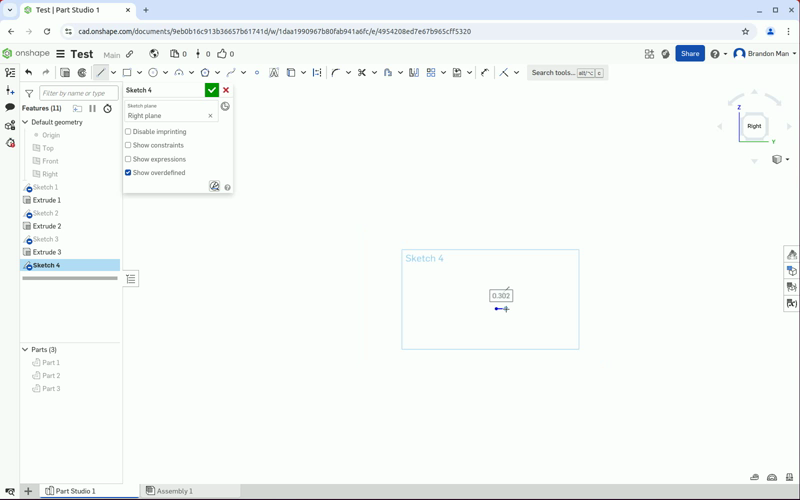
scroll(-6)
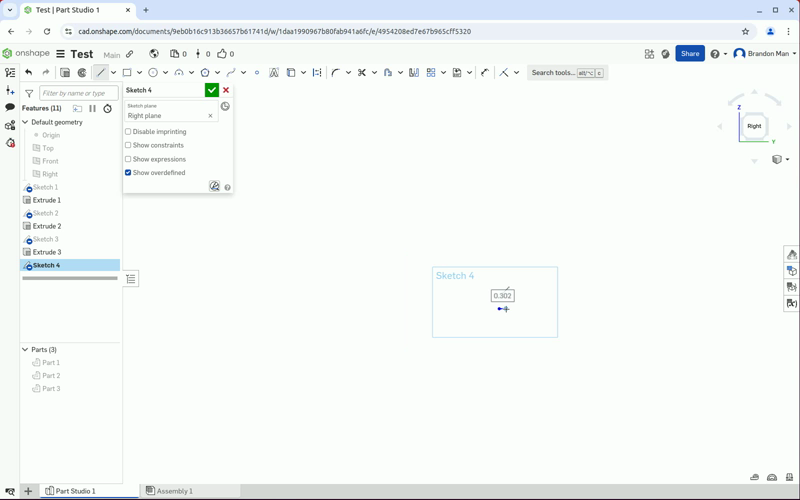
scroll(-6)
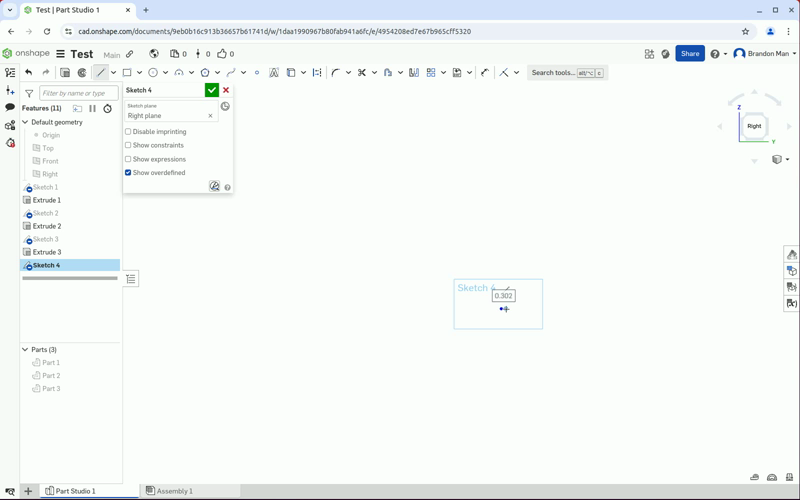
scroll(-6)
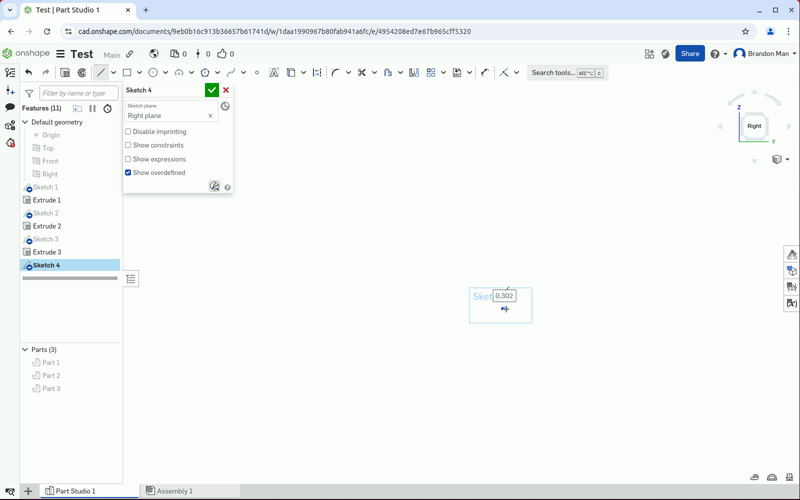
key_up(shift)
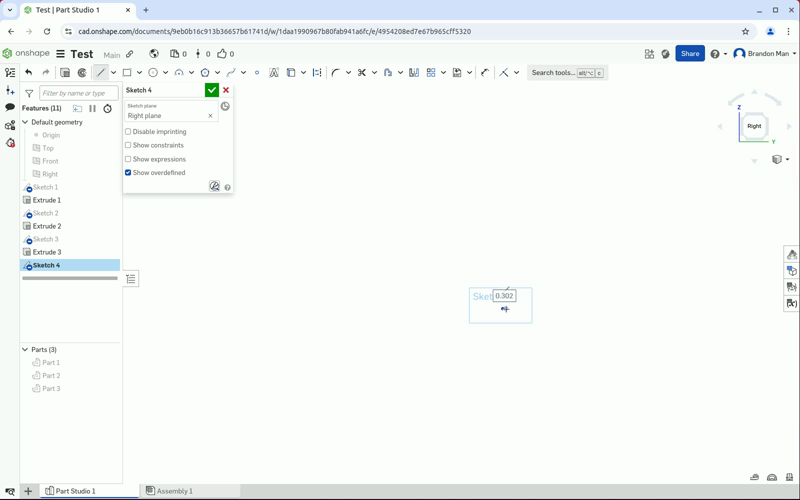
key_down(shift)
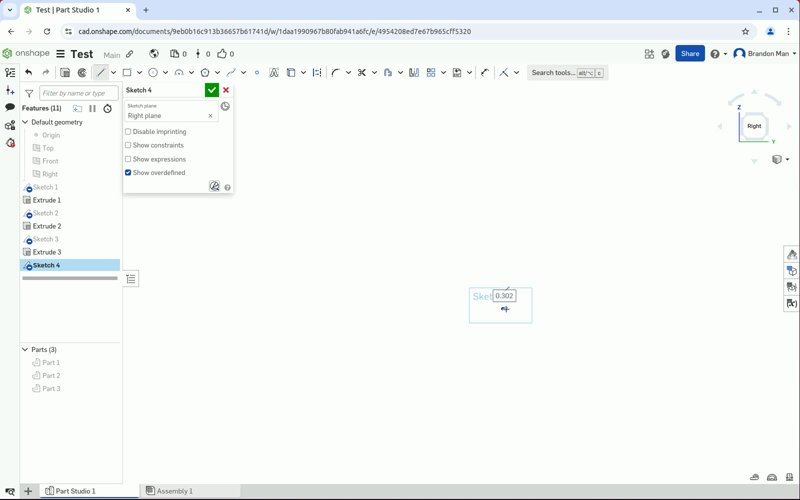
mouse_move(536, 308)
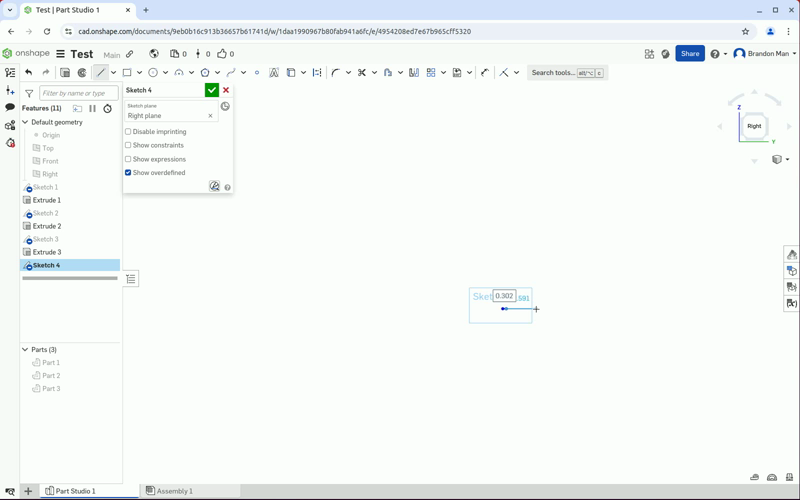
mouse_move(506, 305)
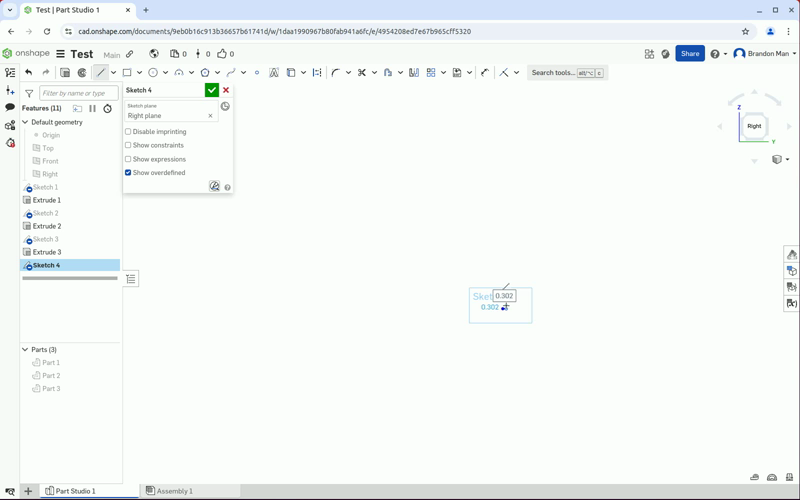
scroll(6)
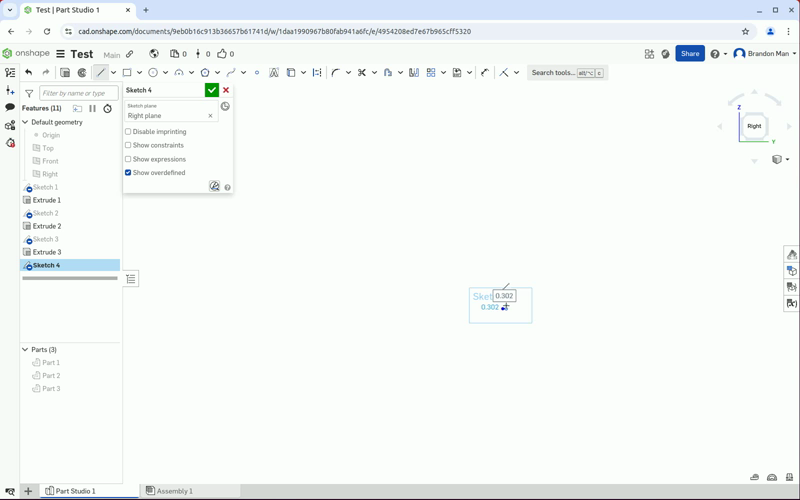
scroll(6)
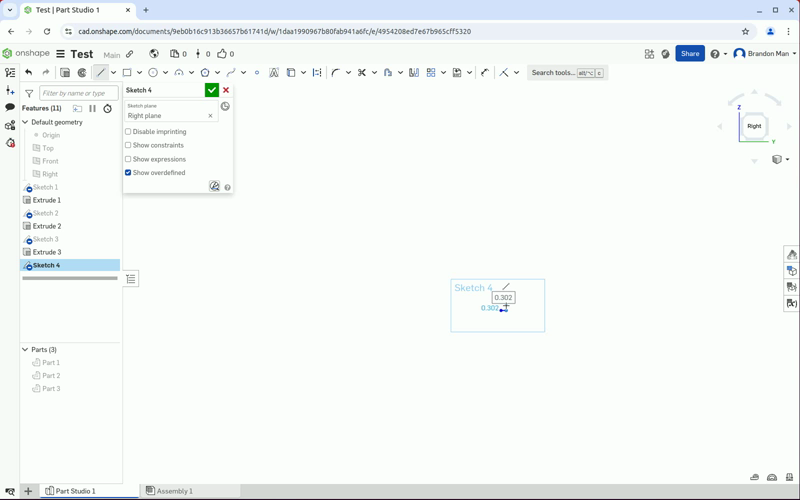
scroll(6)
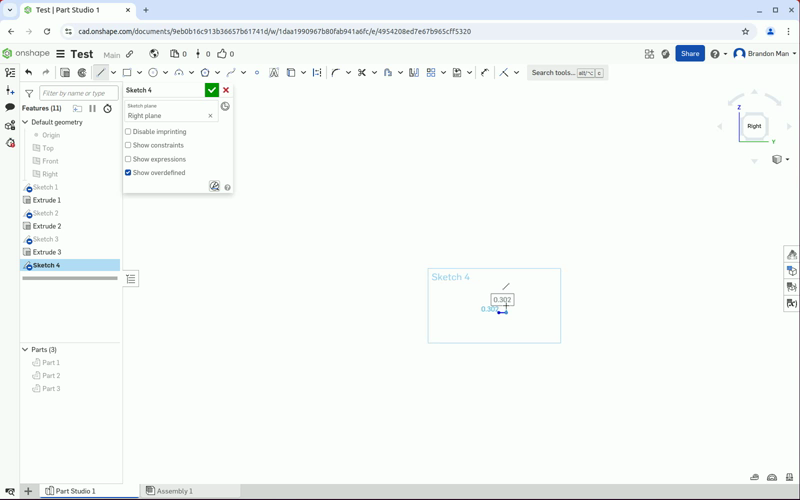
scroll(6)
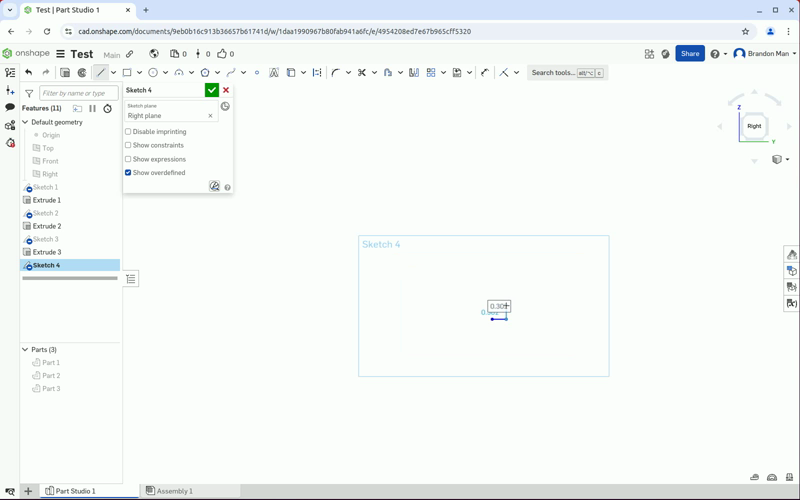
scroll(6)
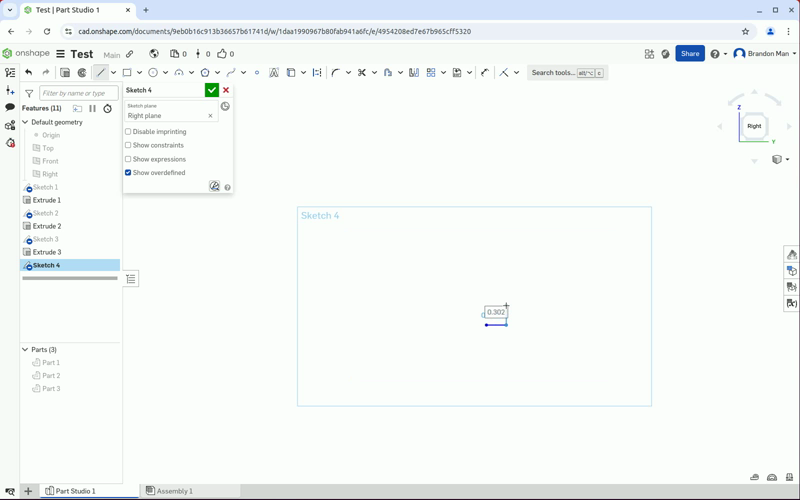
scroll(6)
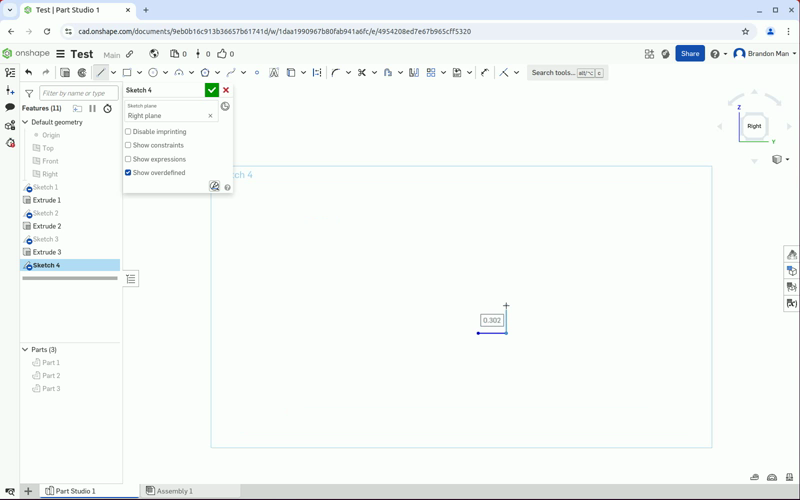
scroll(6)
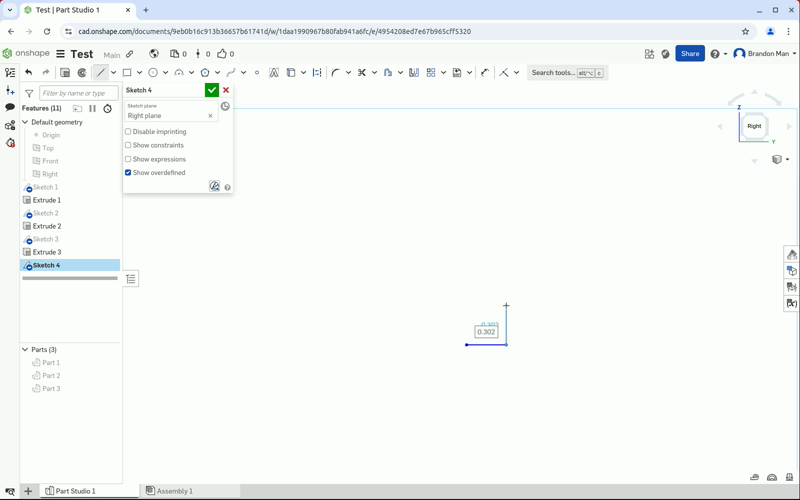
click(506, 305)
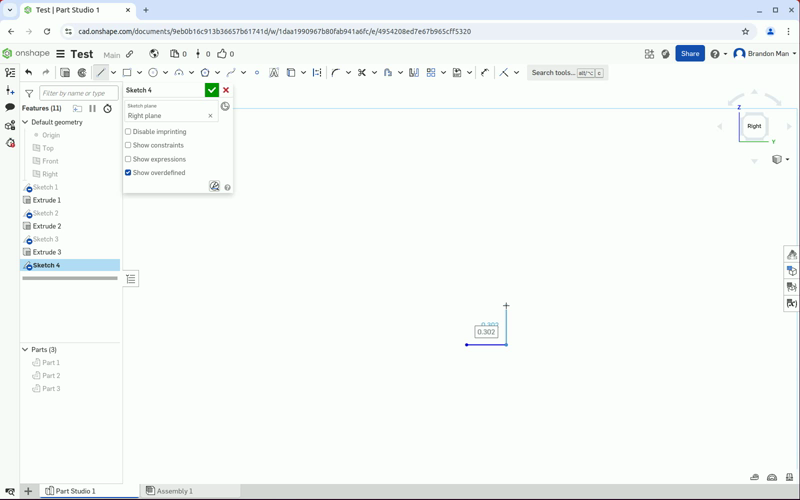
scroll(-6)
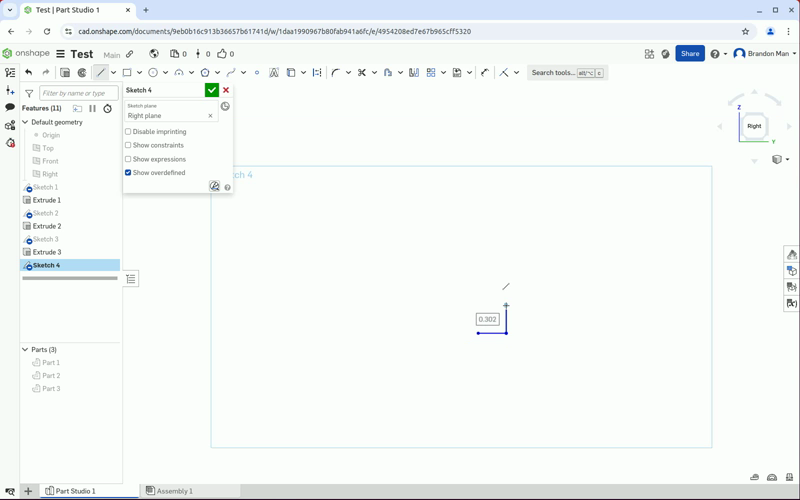
scroll(-6)
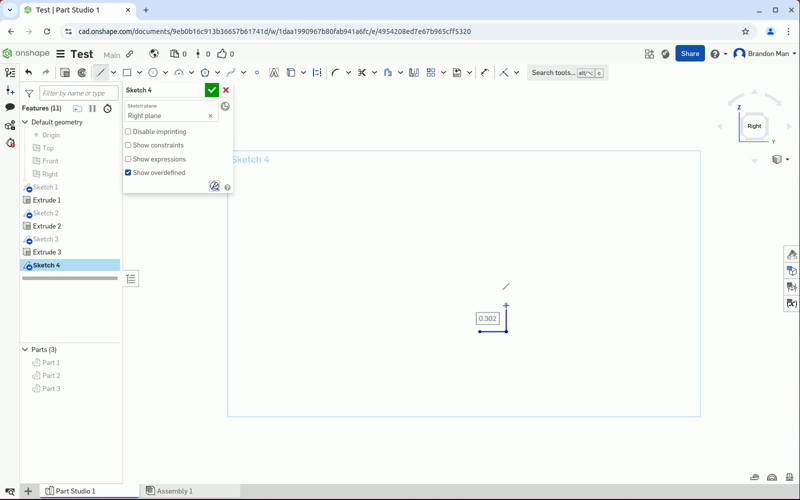
scroll(-6)
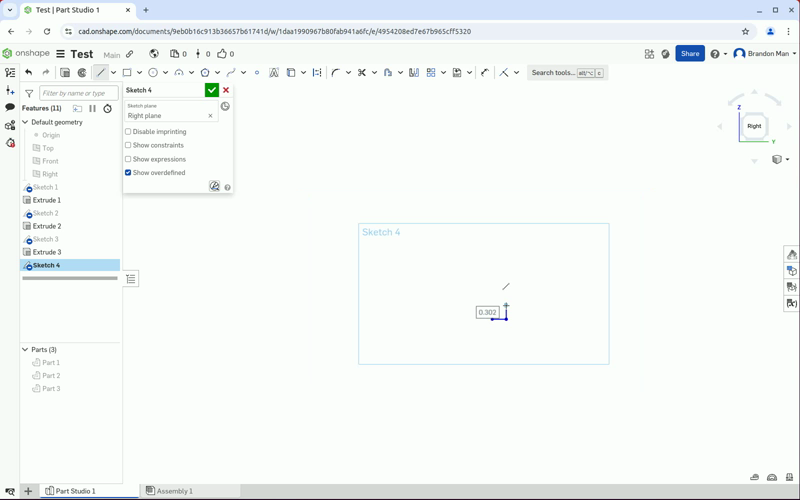
scroll(-6)
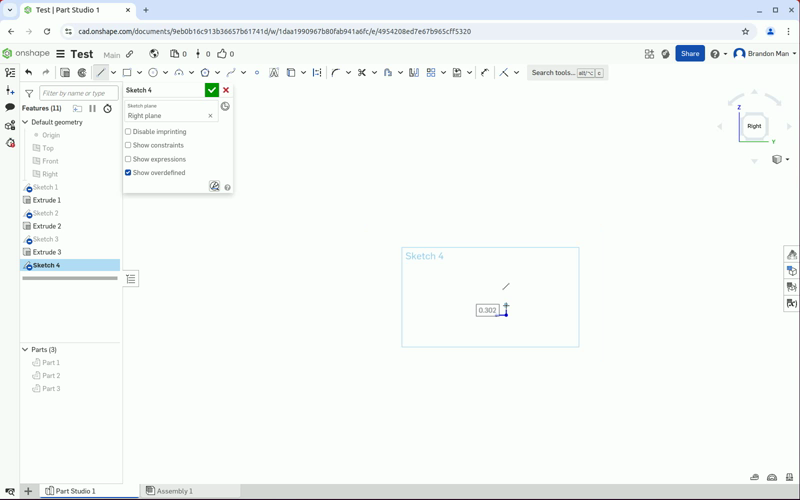
scroll(-6)
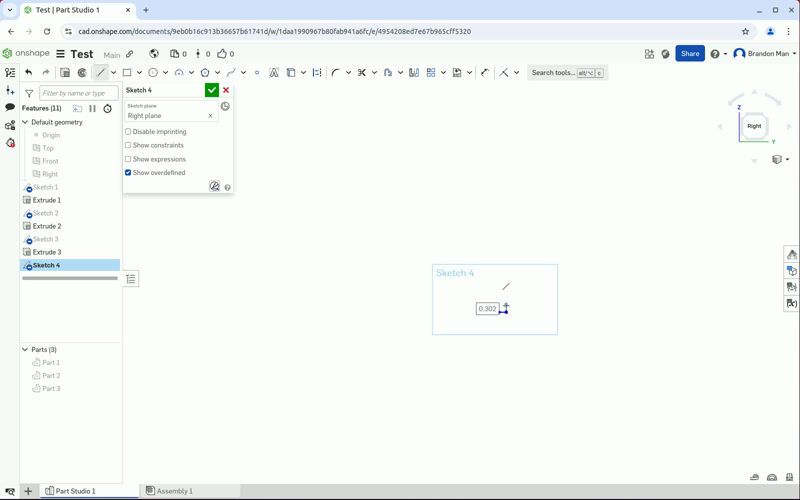
scroll(-6)
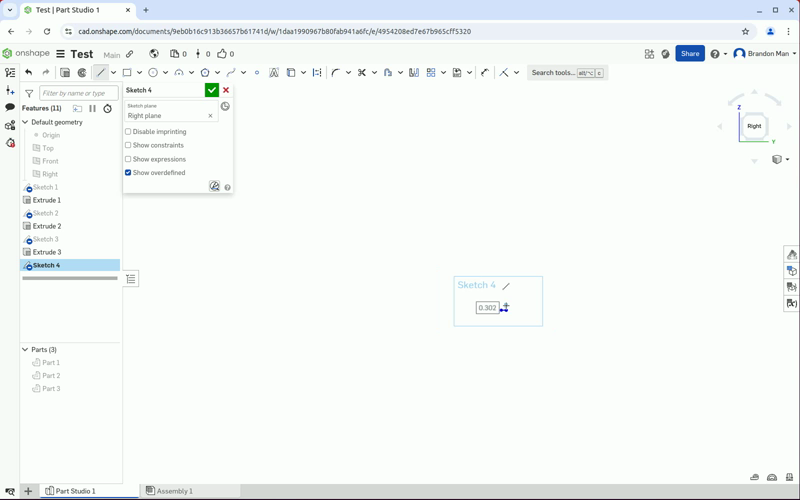
scroll(-6)
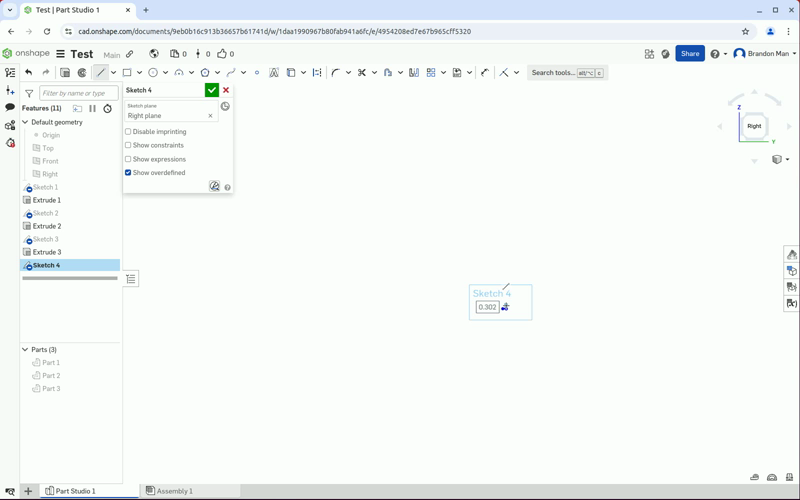
key_up(shift)
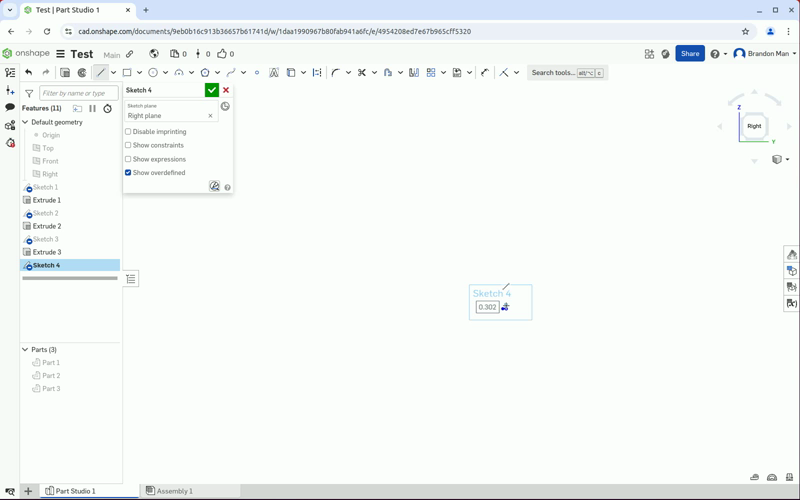
key_down(shift)
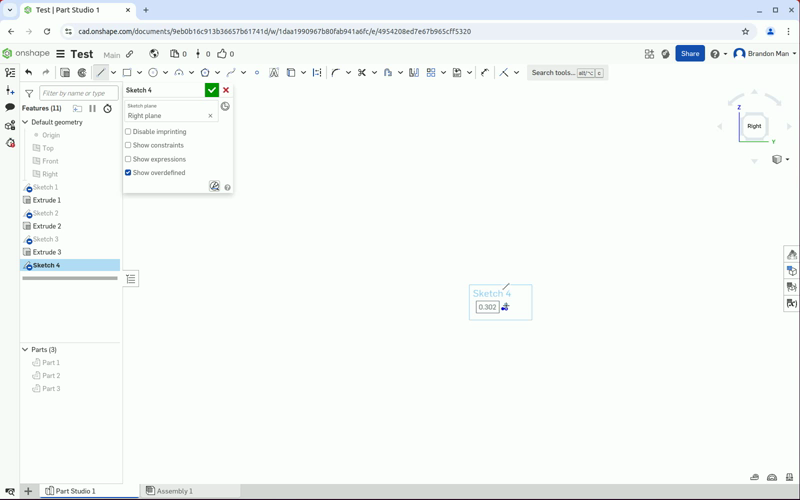
mouse_move(536, 305)
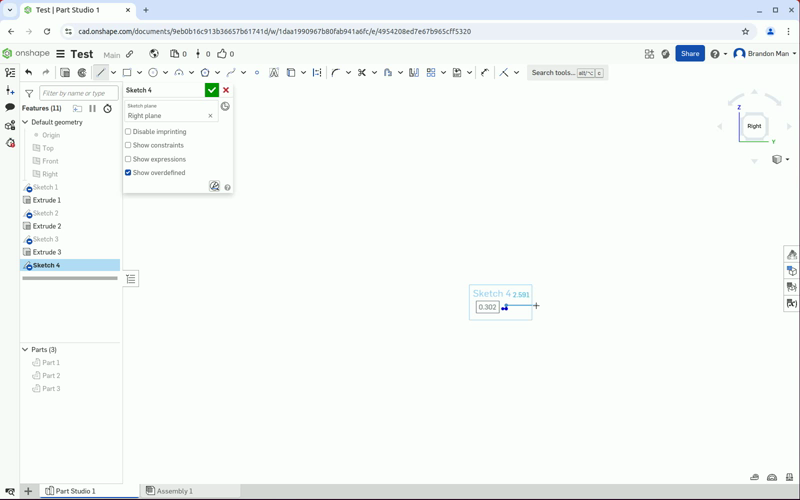
mouse_move(502, 305)
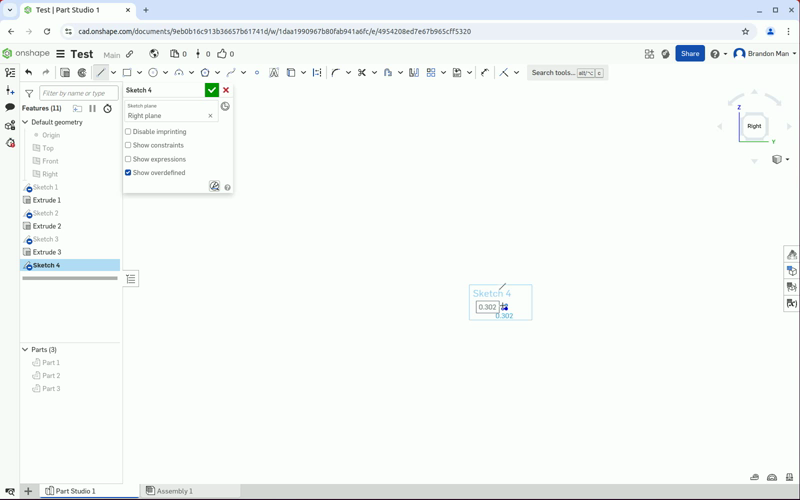
scroll(6)
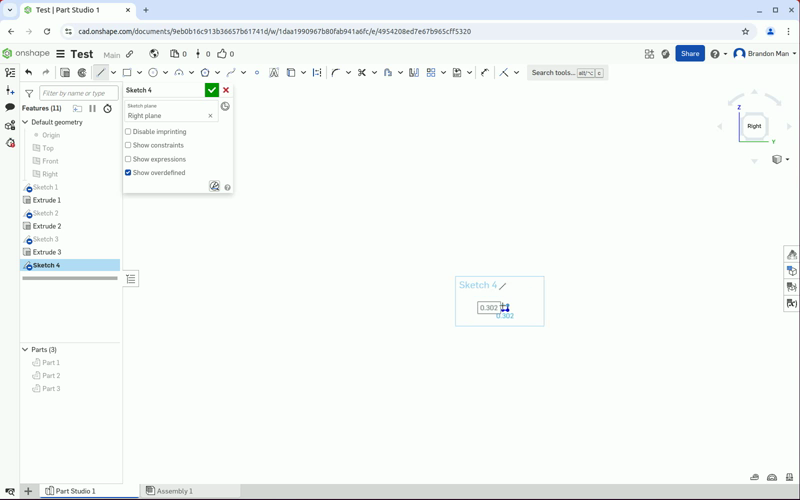
scroll(6)
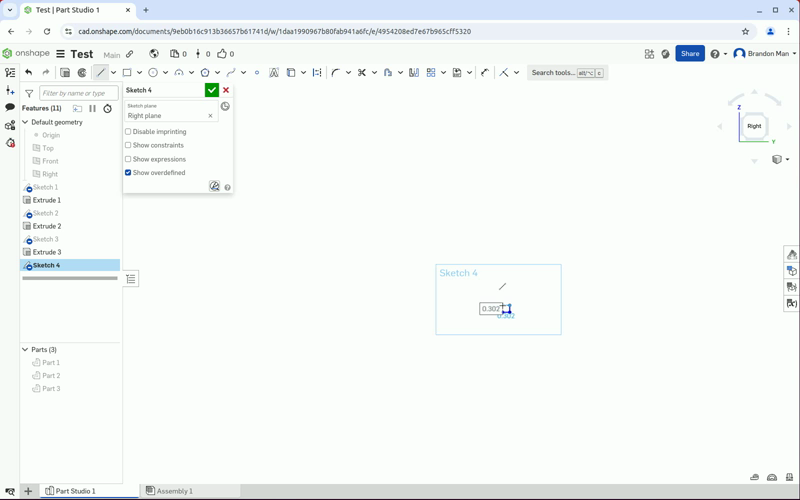
scroll(6)
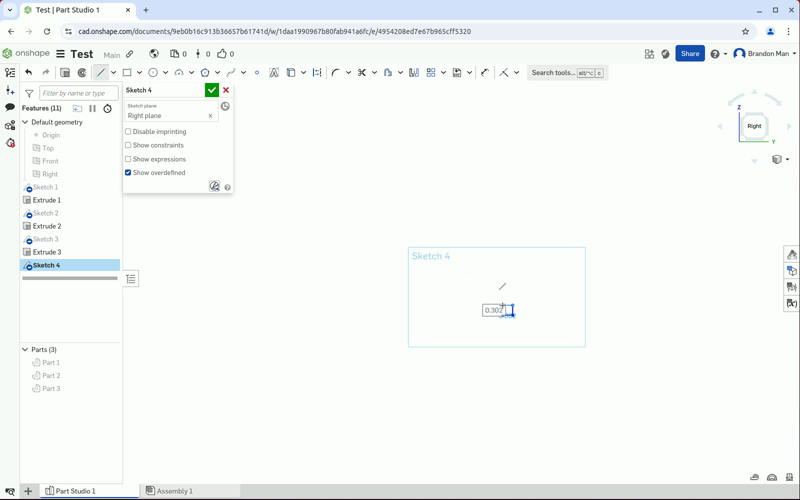
scroll(6)
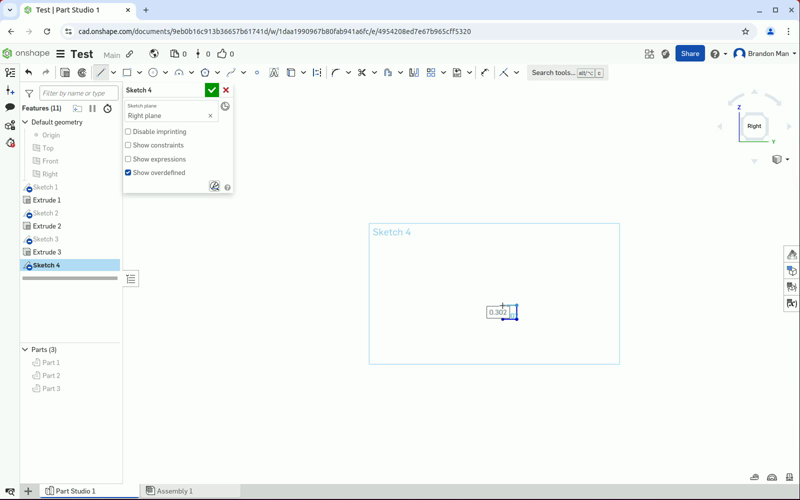
scroll(6)
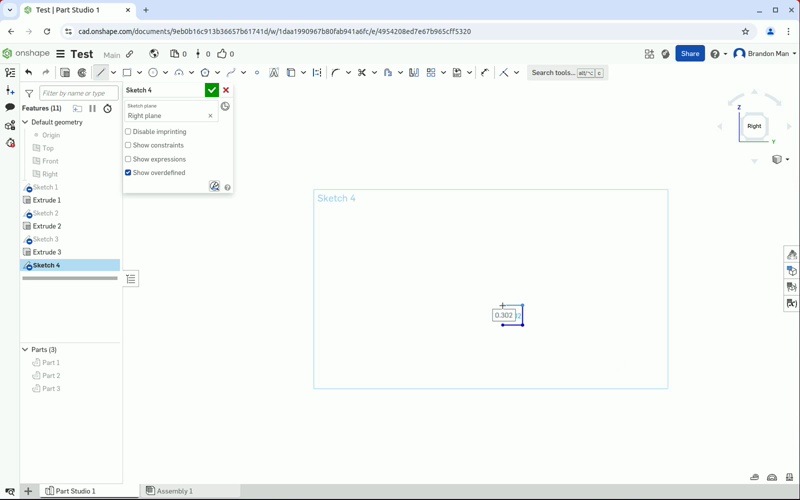
scroll(6)
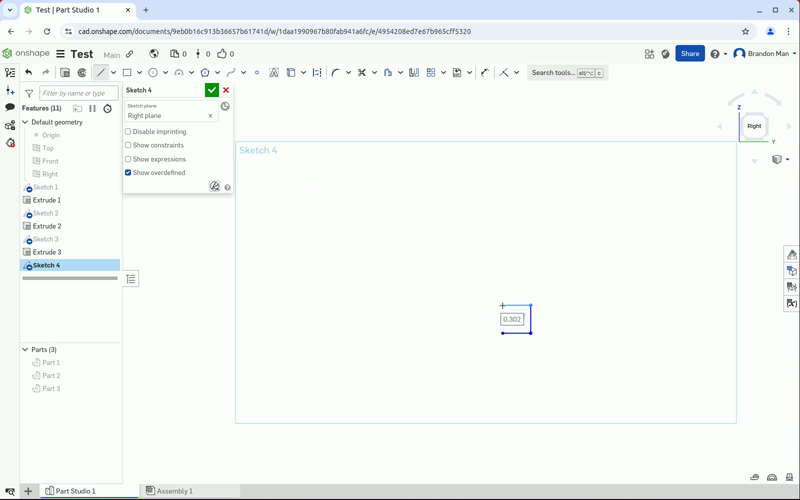
scroll(6)
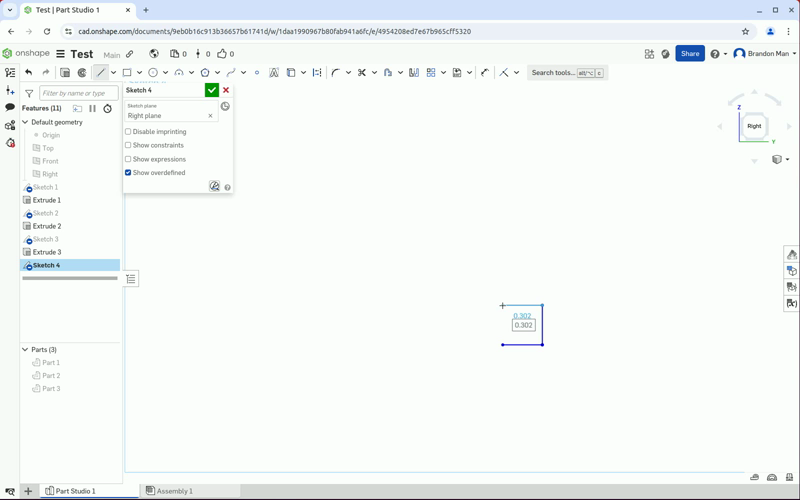
click(502, 305)
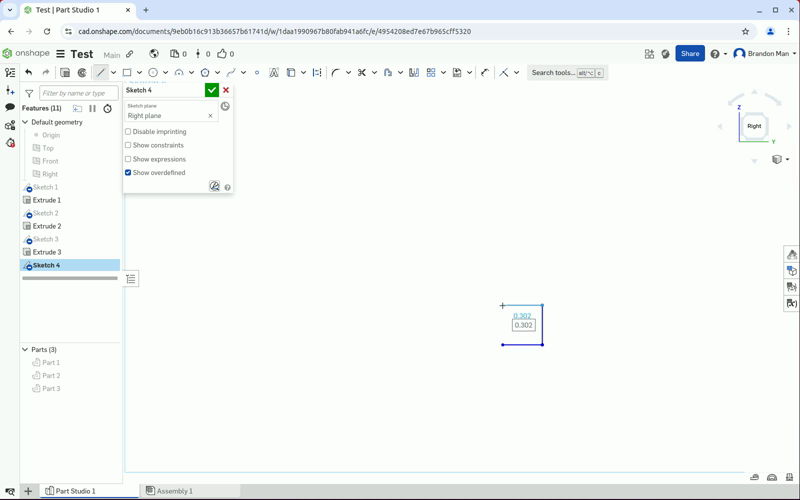
scroll(-6)
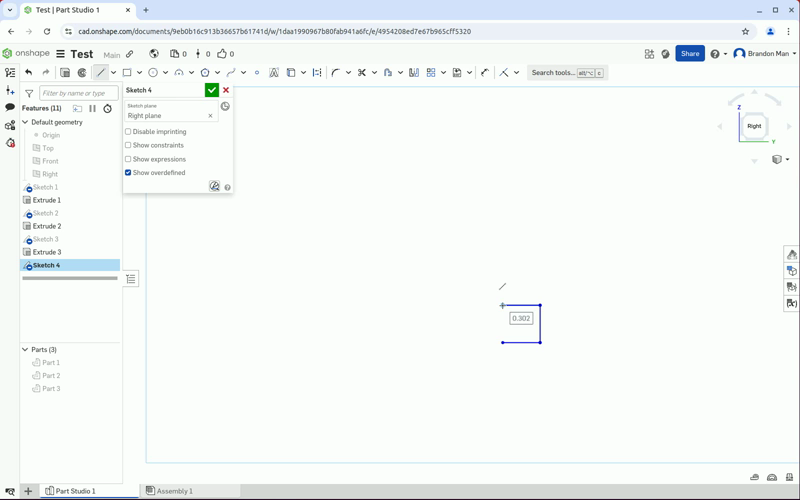
scroll(-6)
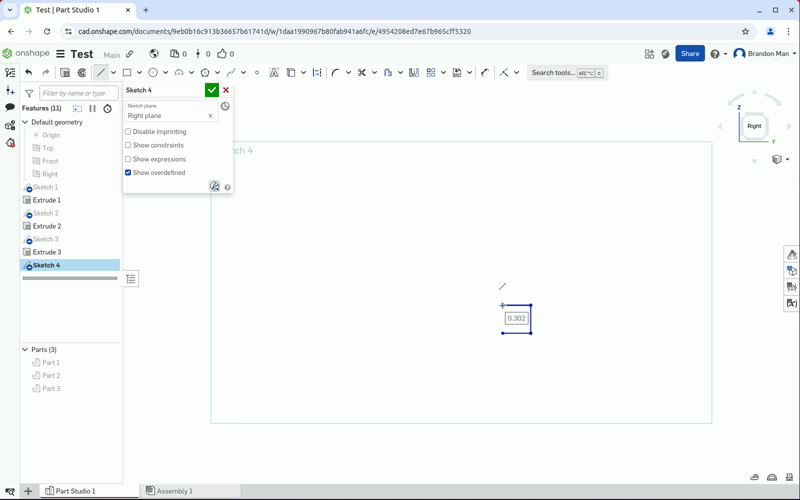
scroll(-6)
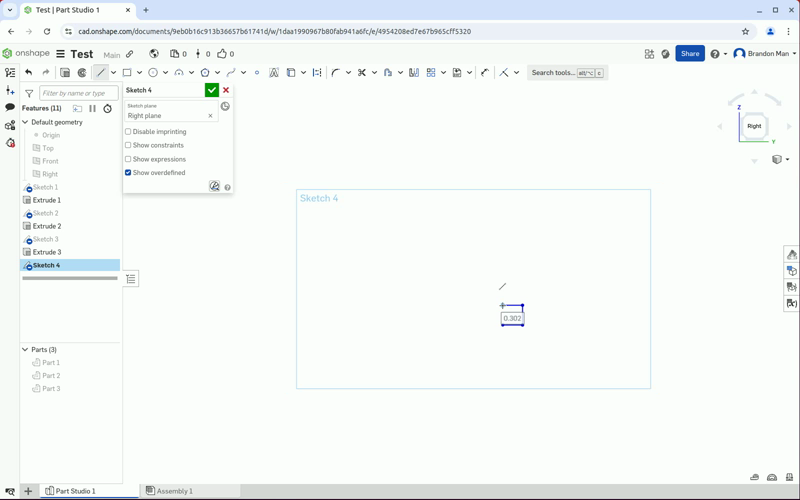
scroll(-6)
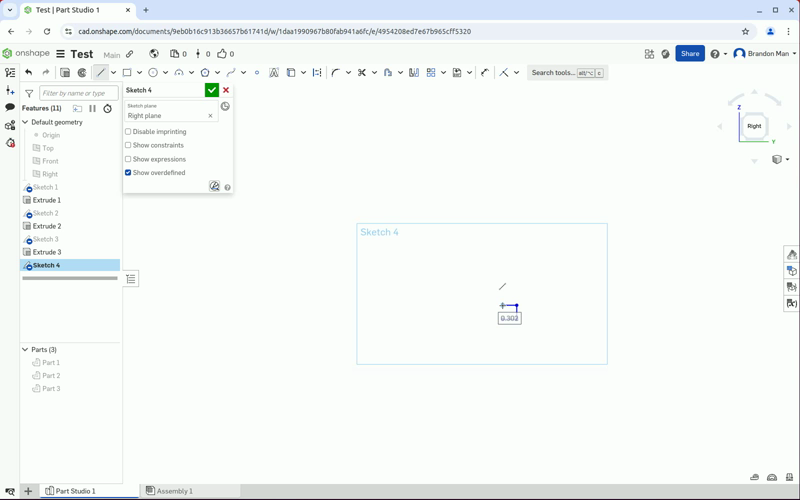
scroll(-6)
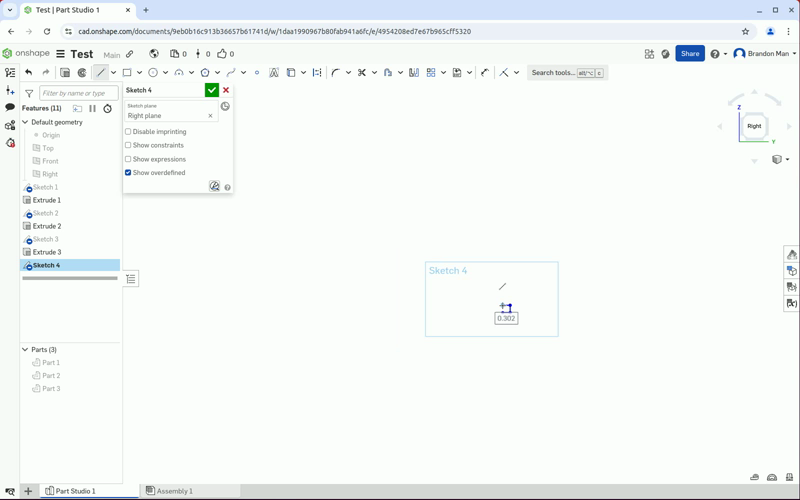
scroll(-6)
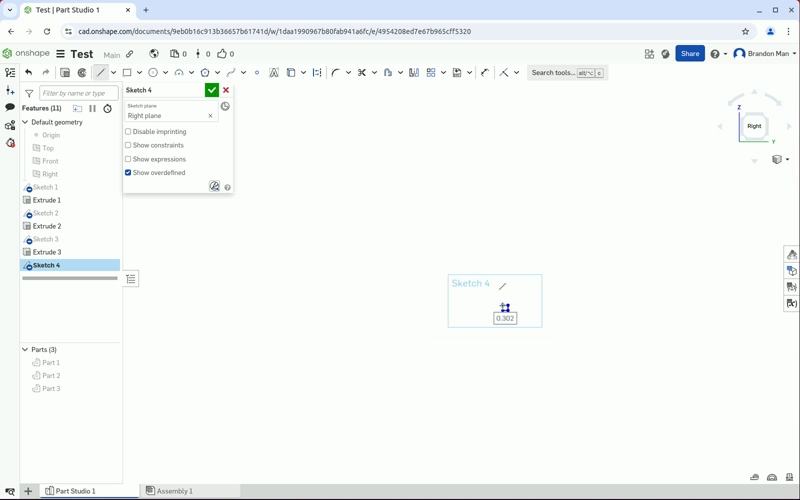
scroll(-6)
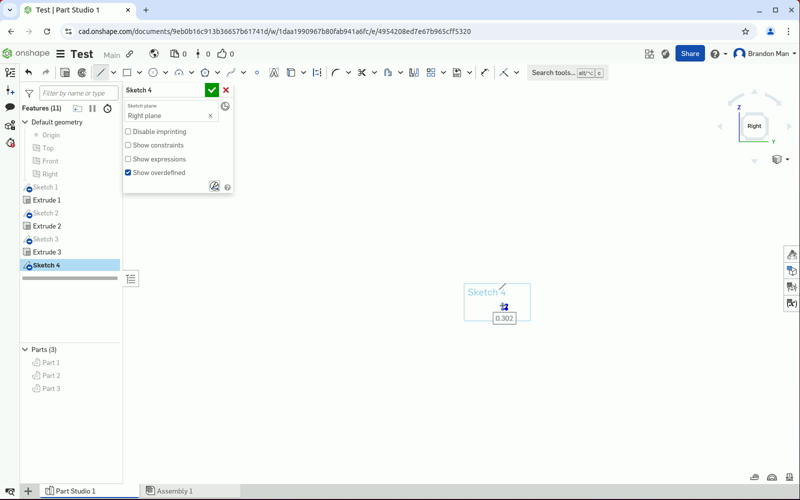
key_up(shift)
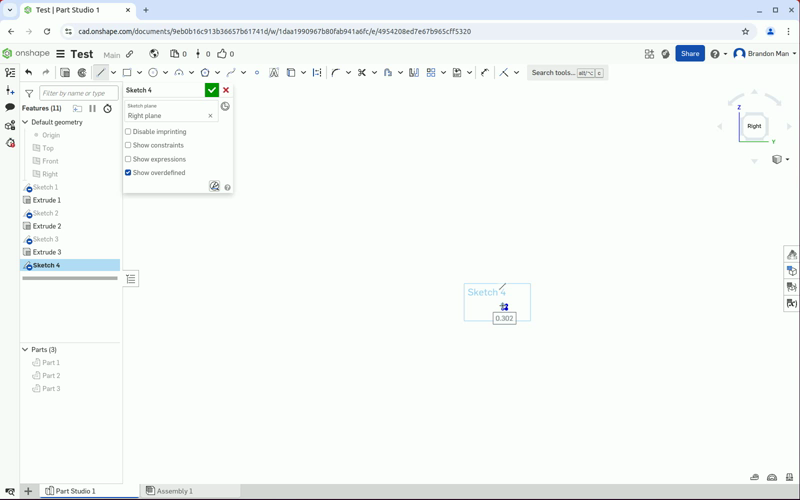
mouse_move(532, 305)
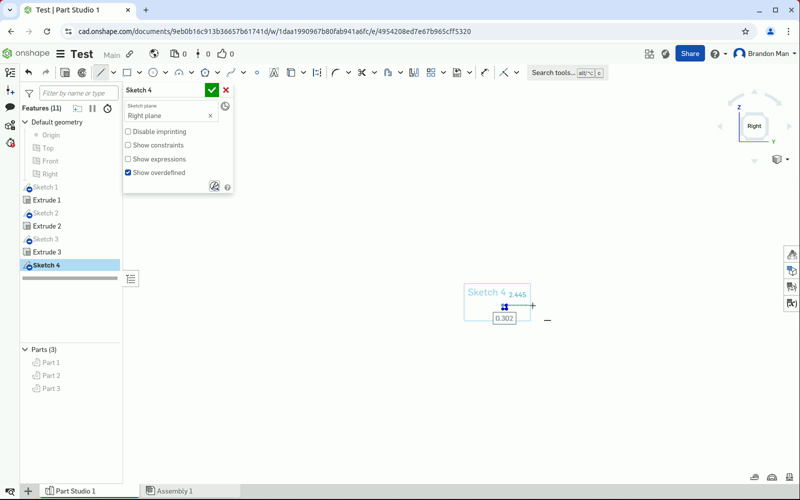
key_down(shift)
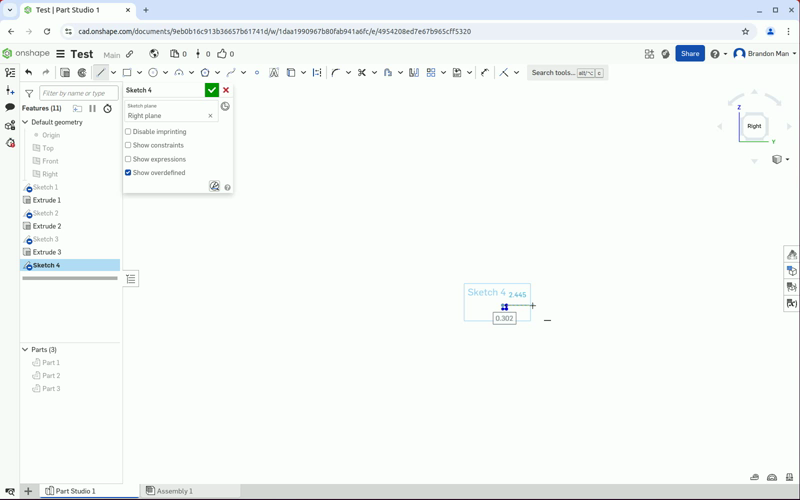
mouse_move(502, 308)
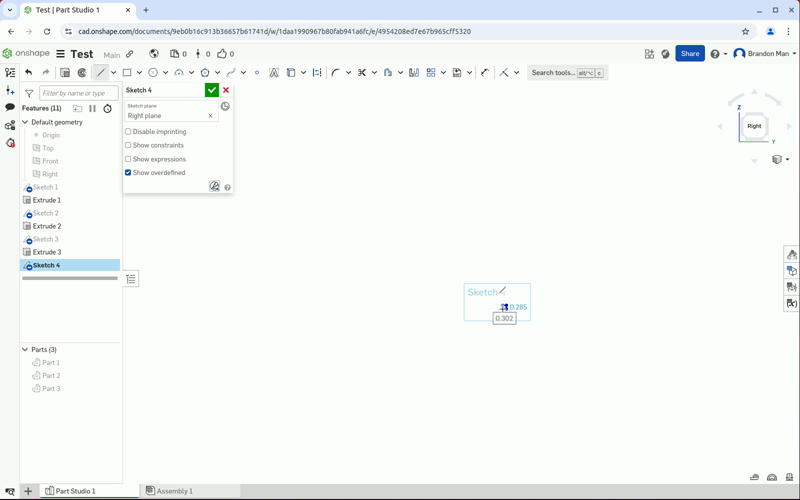
scroll(6)
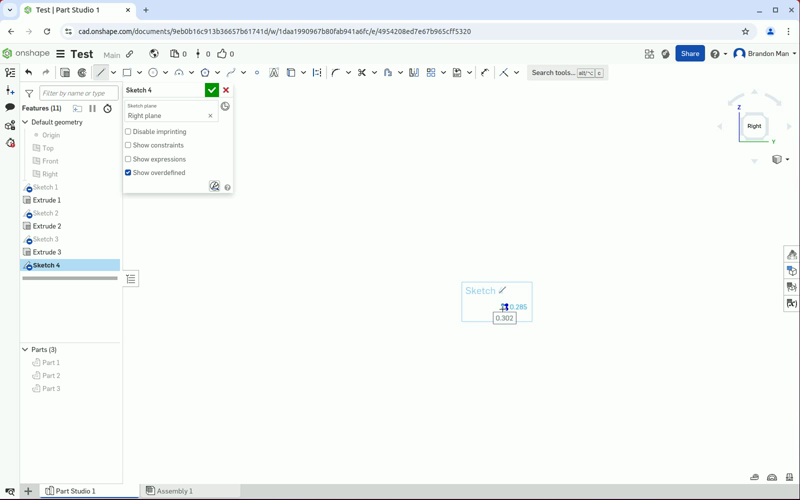
scroll(6)
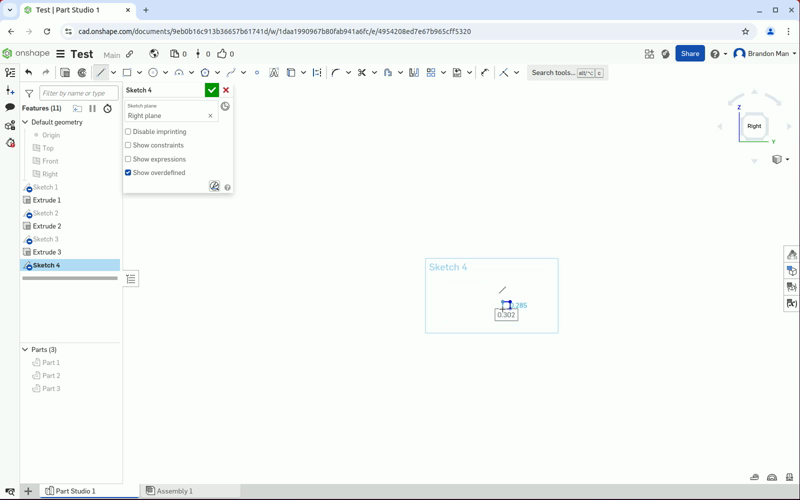
scroll(6)
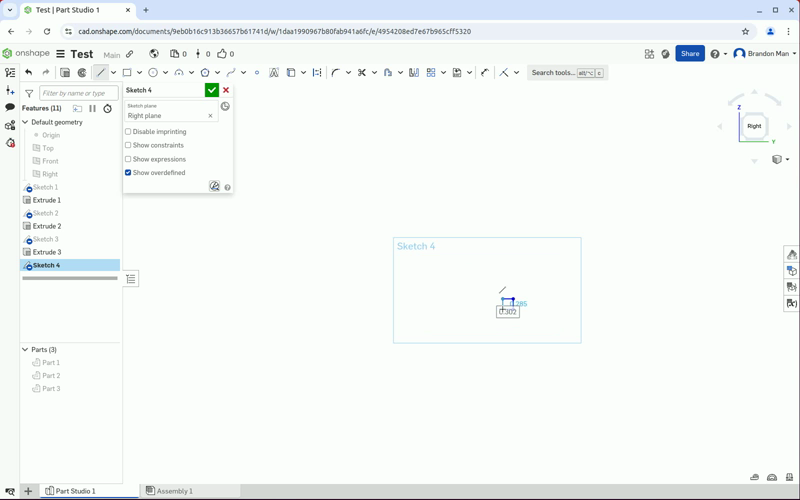
scroll(6)
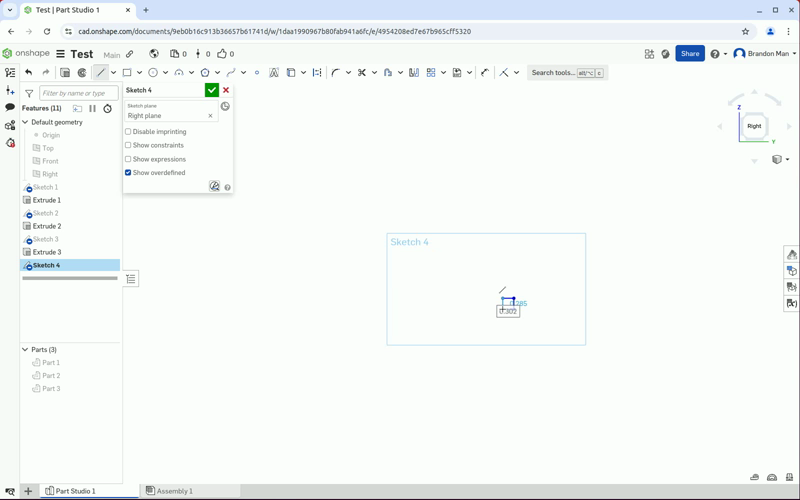
scroll(6)
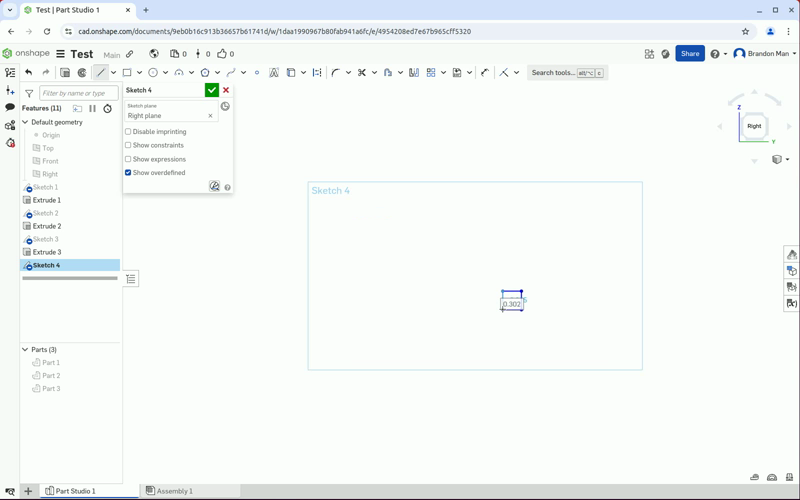
scroll(6)
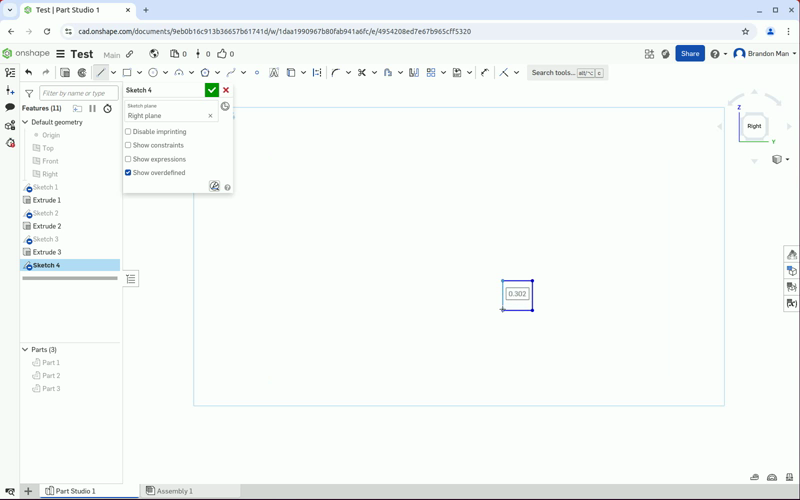
scroll(6)
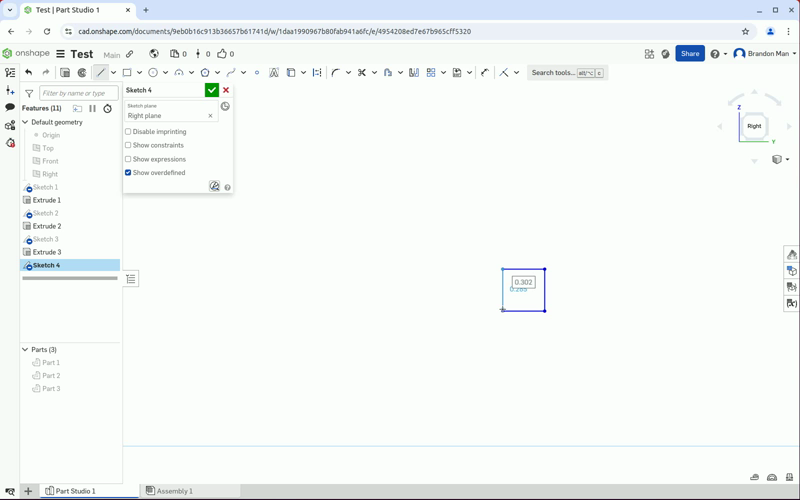
key_up(shift)
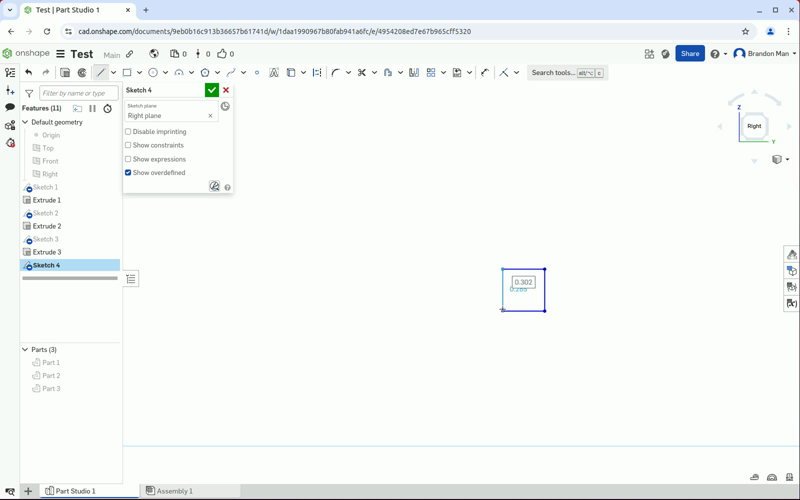
click(502, 308)
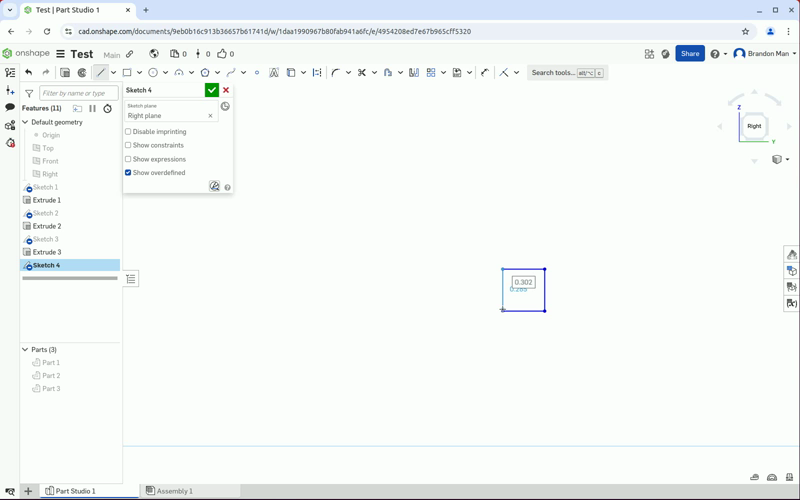
scroll(-6)
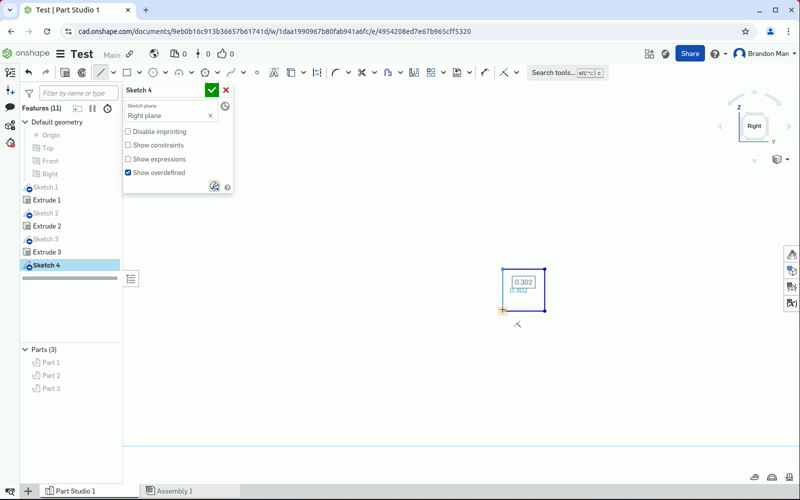
scroll(-6)
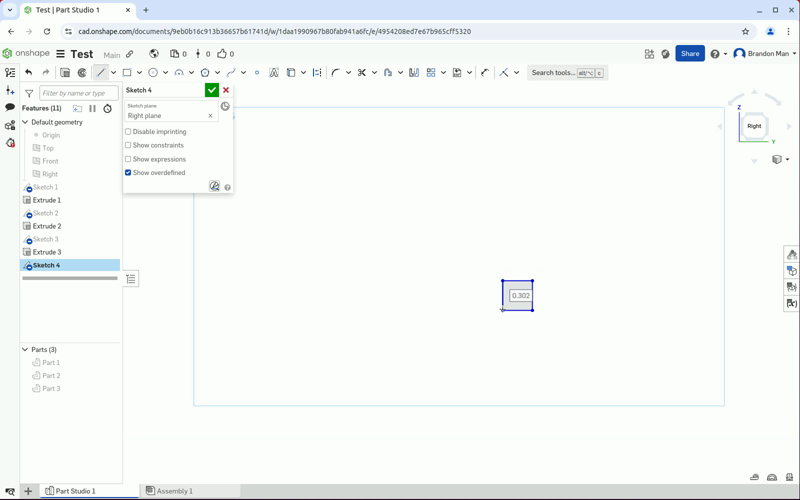
scroll(-6)
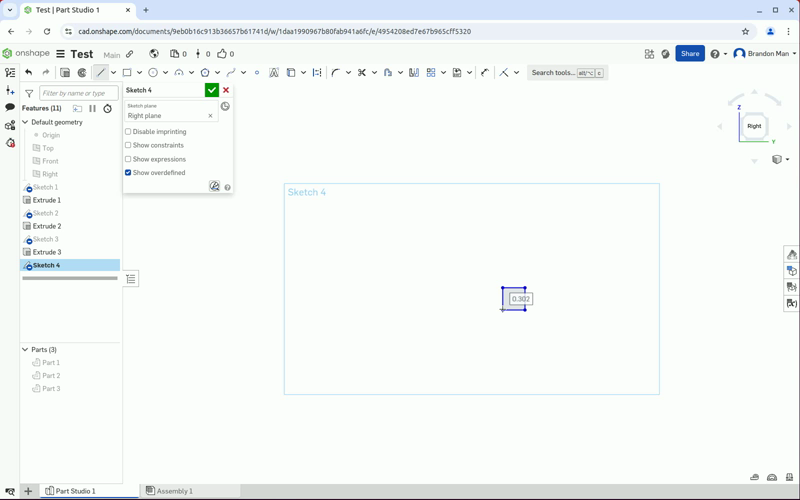
scroll(-6)
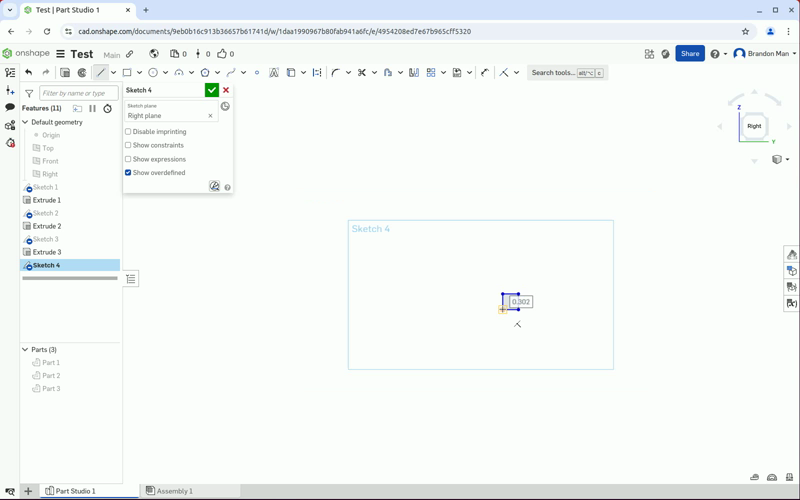
scroll(-6)
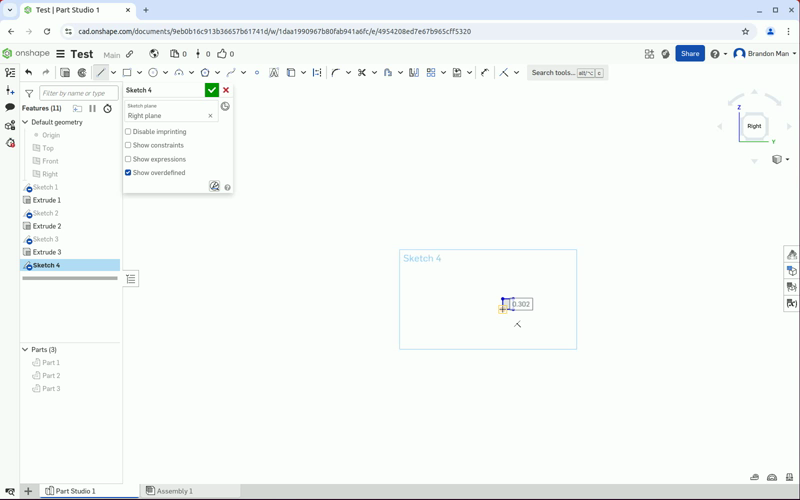
scroll(-6)
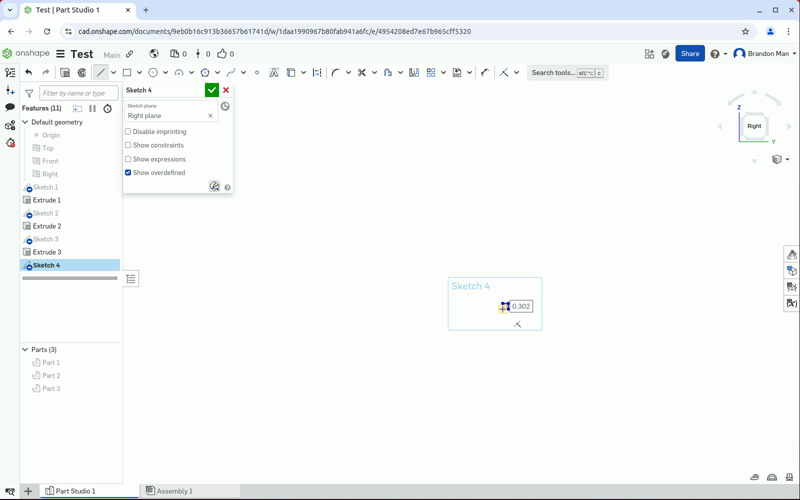
scroll(-6)
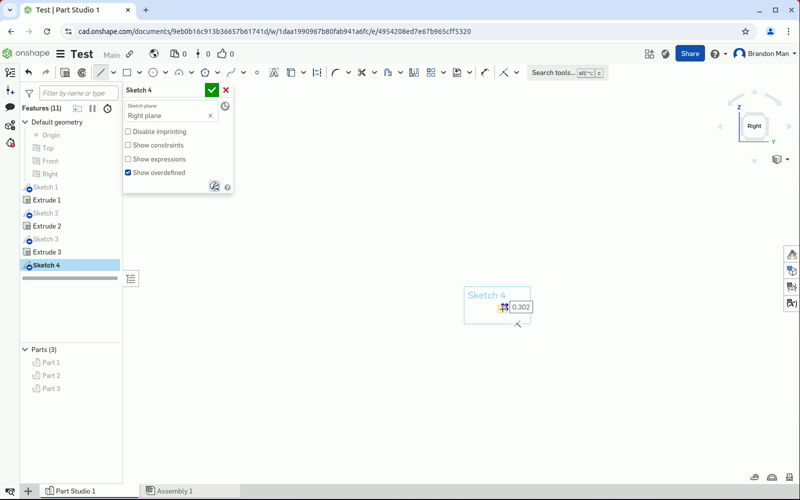
key(esc)
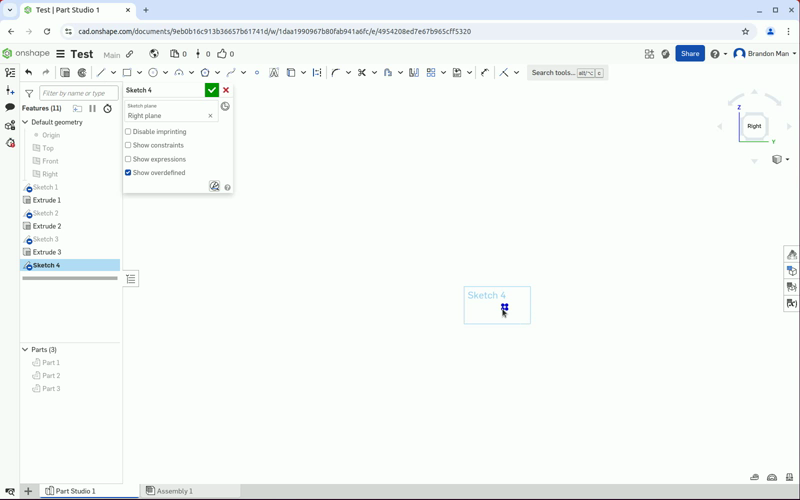
key(l)
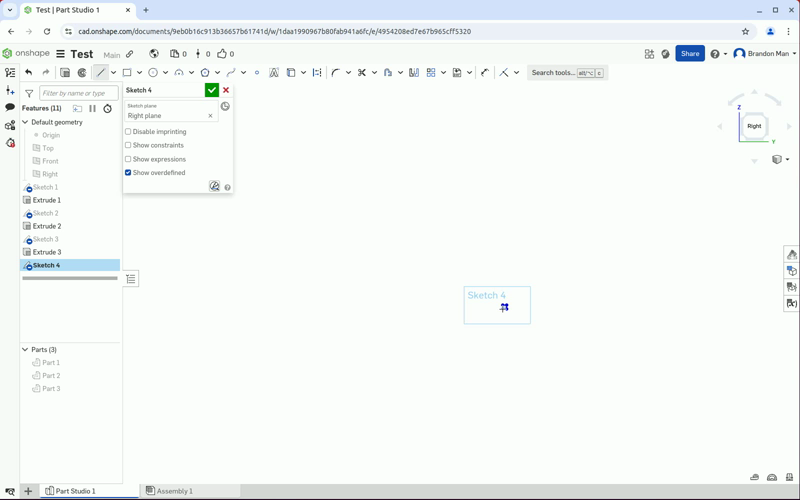
key_down(shift)
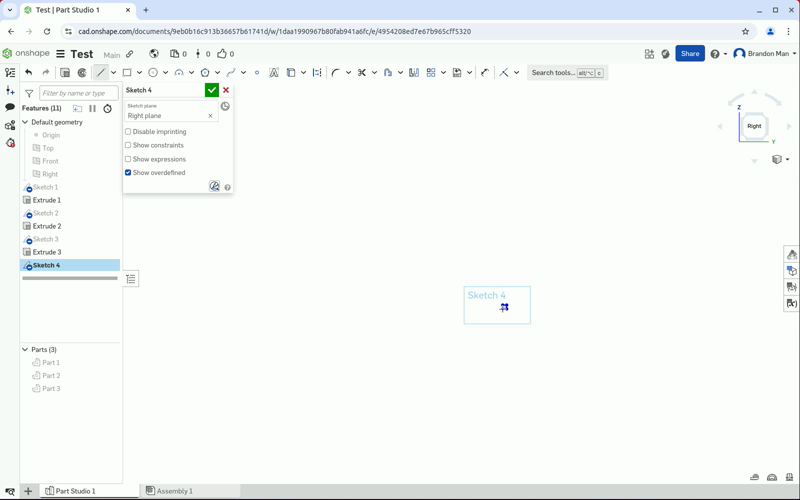
mouse_move(503, 308)
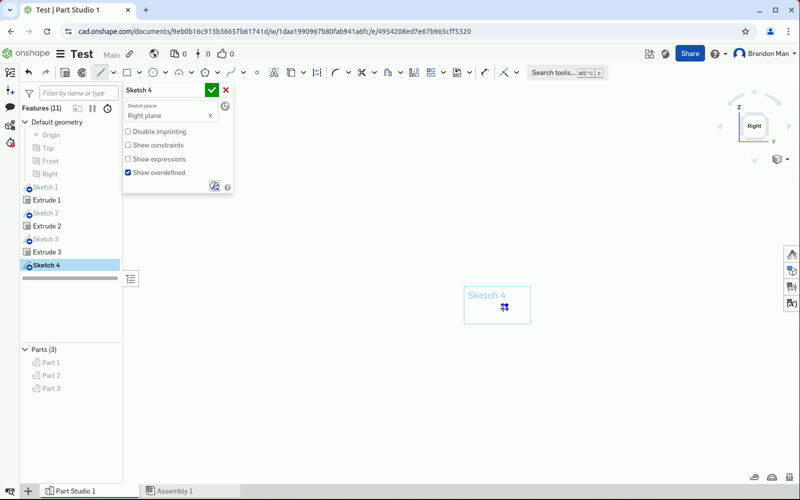
scroll(6)
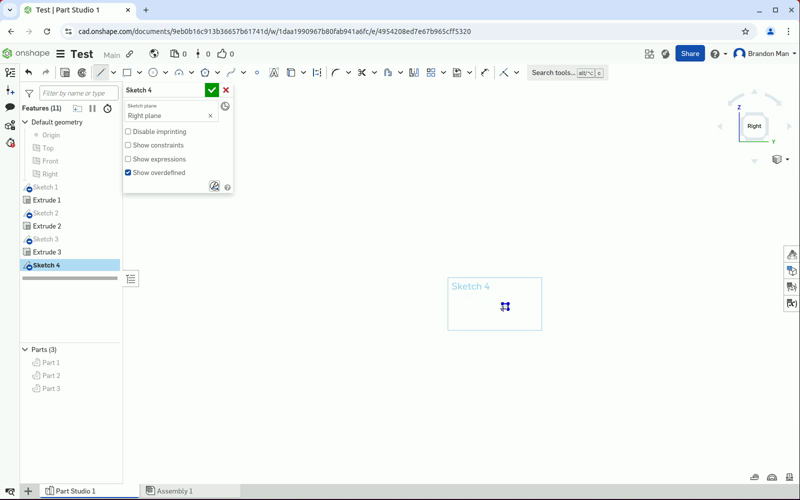
scroll(6)
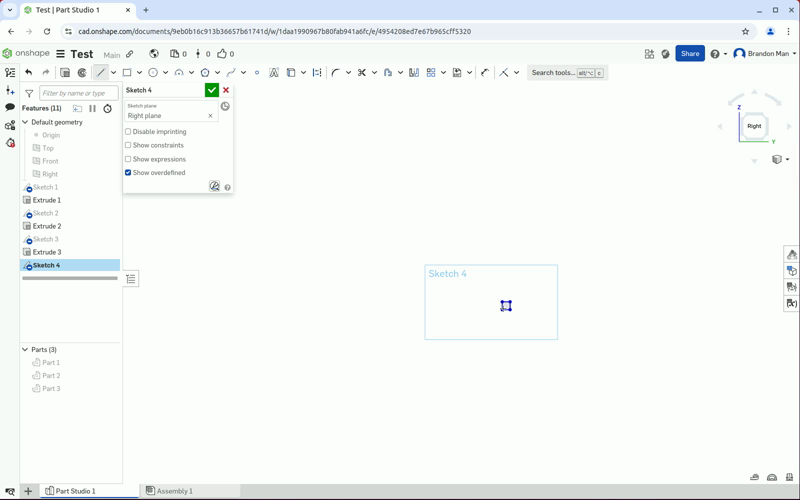
scroll(6)
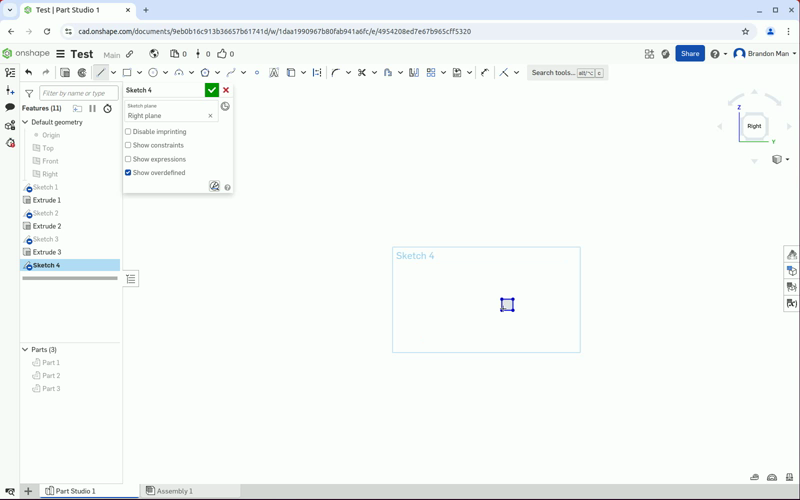
scroll(6)
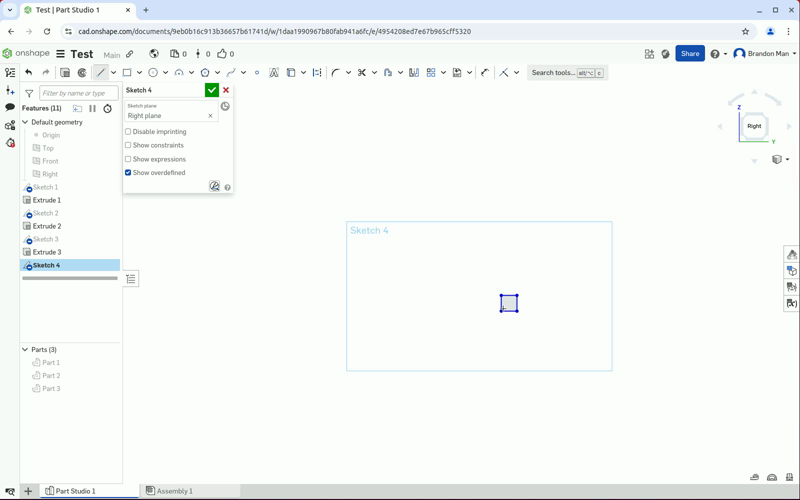
scroll(6)
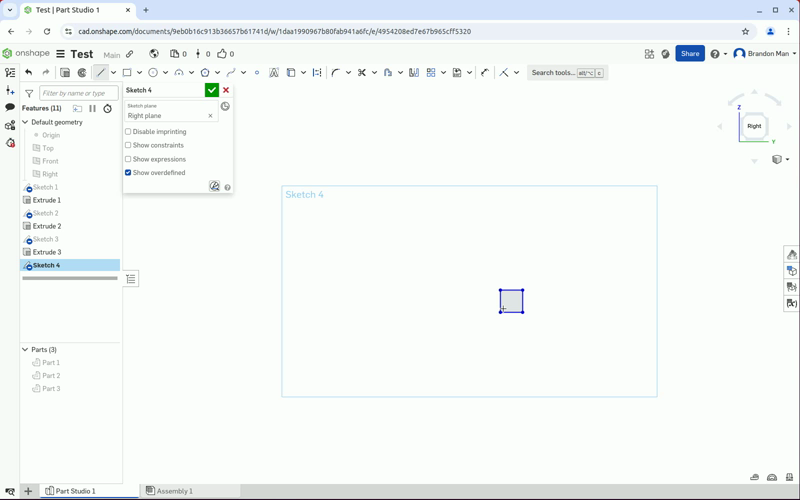
scroll(6)
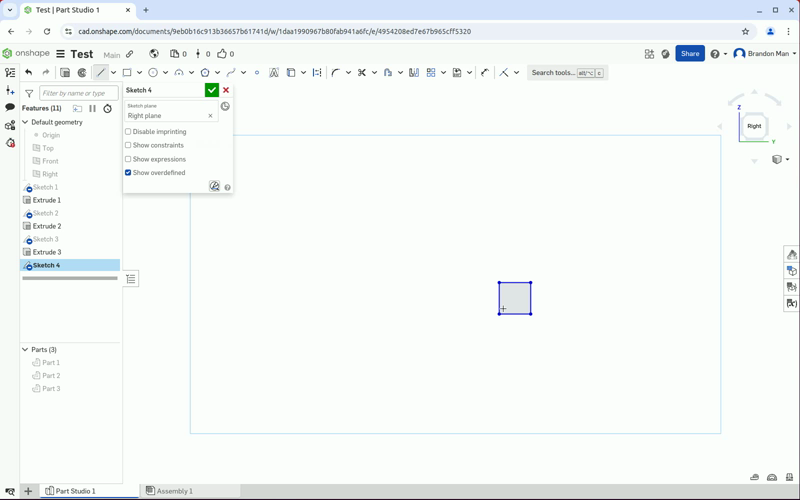
scroll(6)
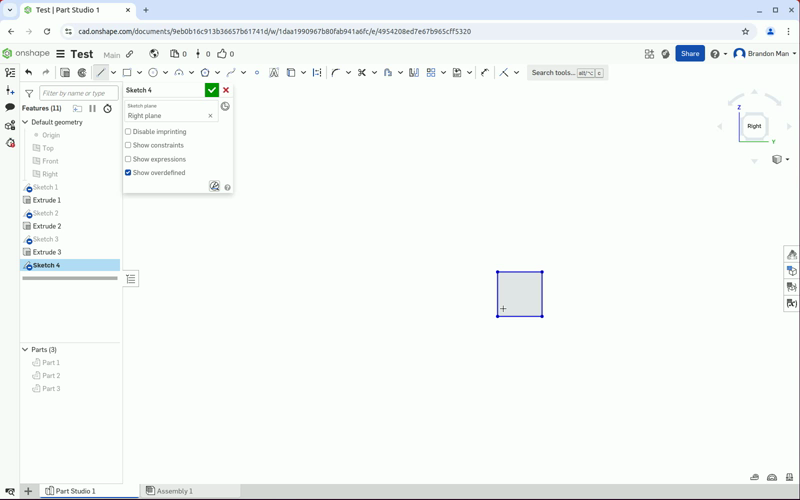
click(503, 308)
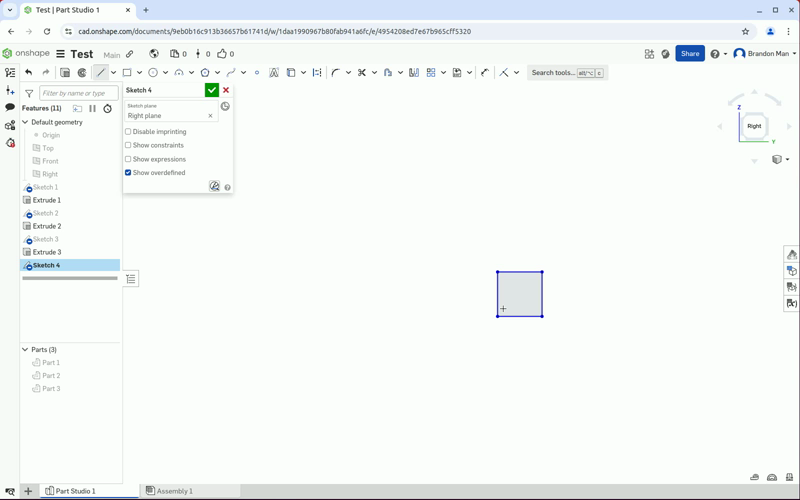
scroll(-6)
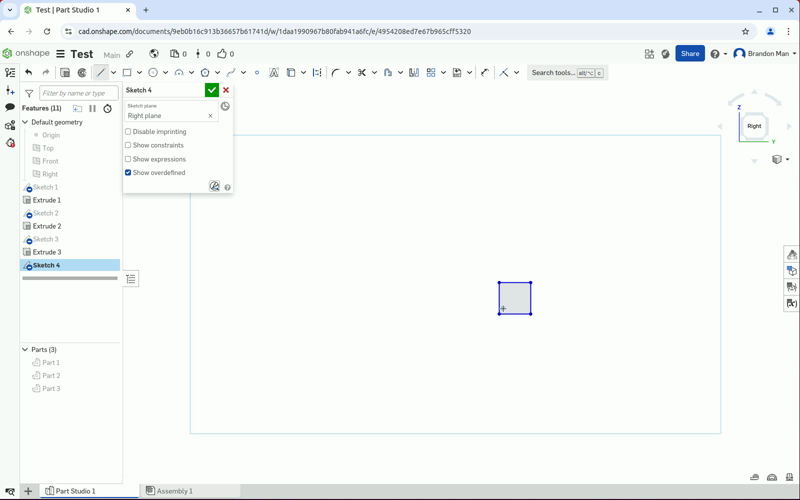
scroll(-6)
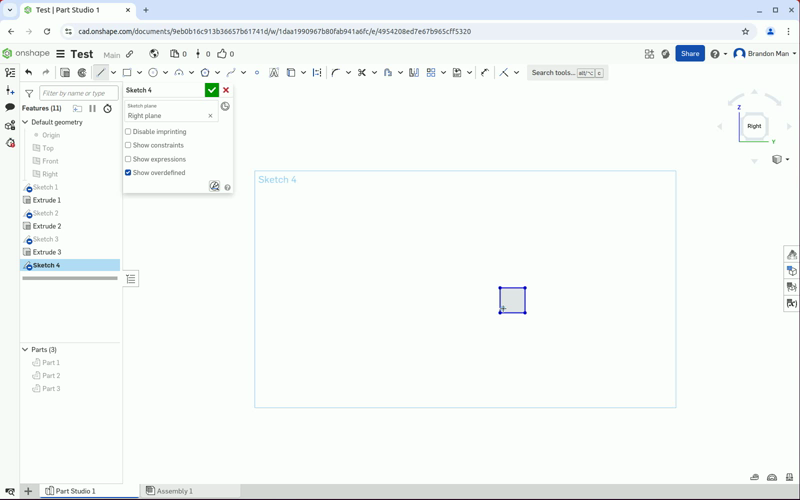
scroll(-6)
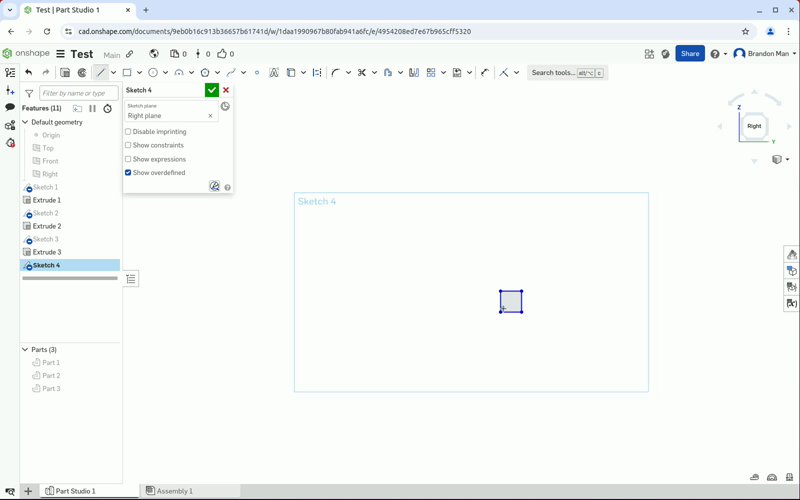
scroll(-6)
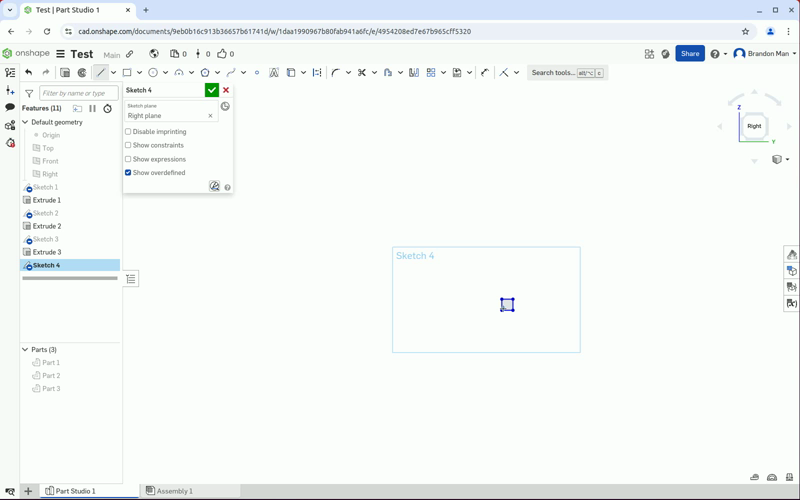
scroll(-6)
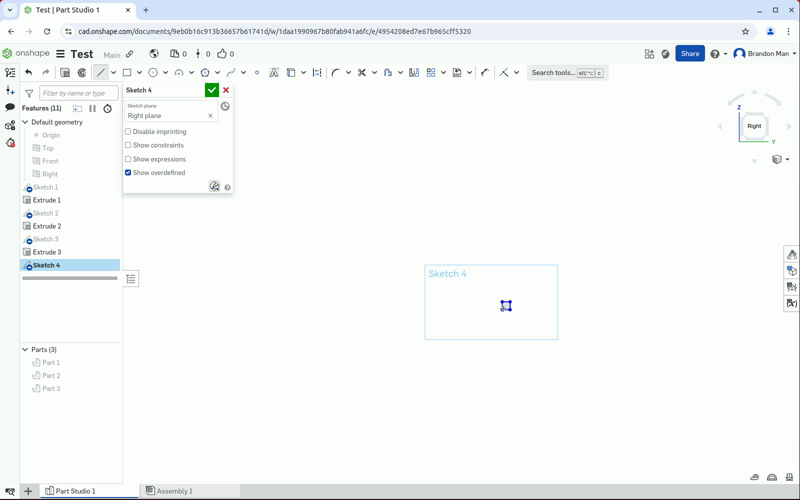
scroll(-6)
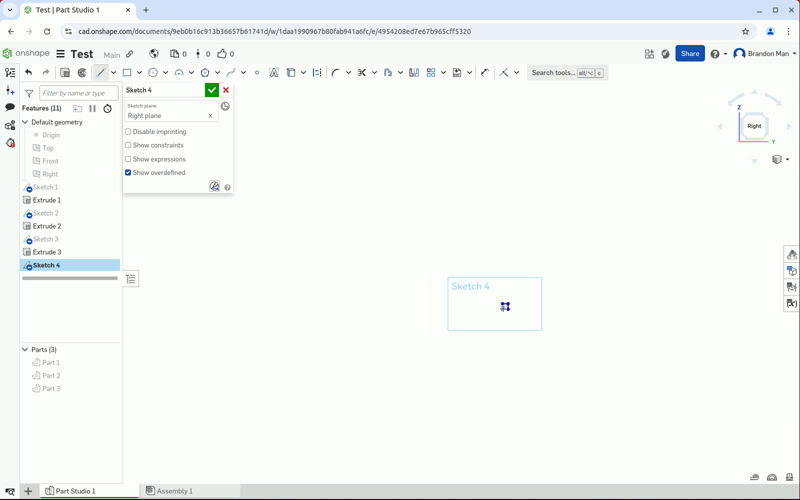
scroll(-6)
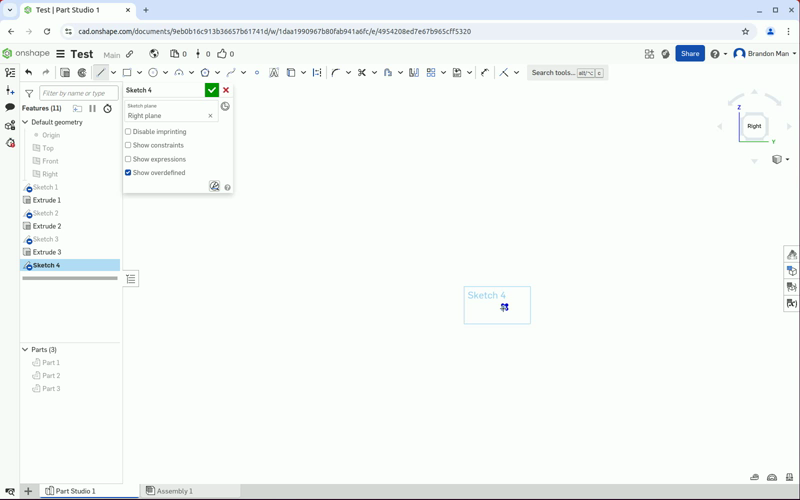
key_up(shift)
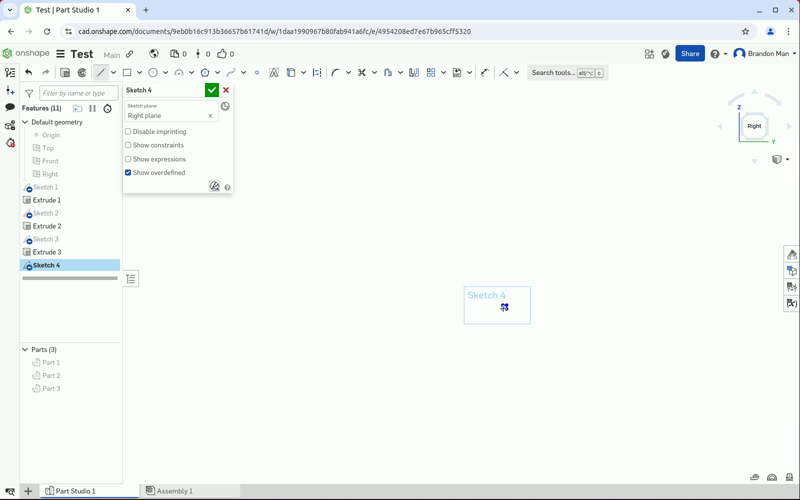
key_down(shift)
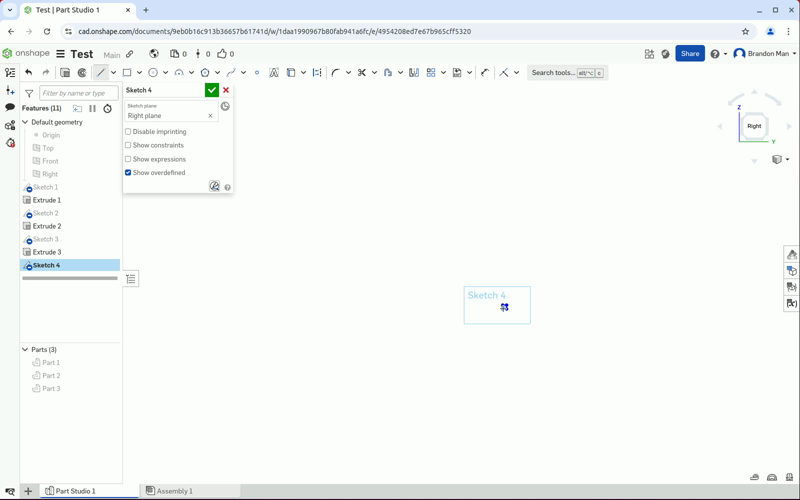
mouse_move(533, 308)
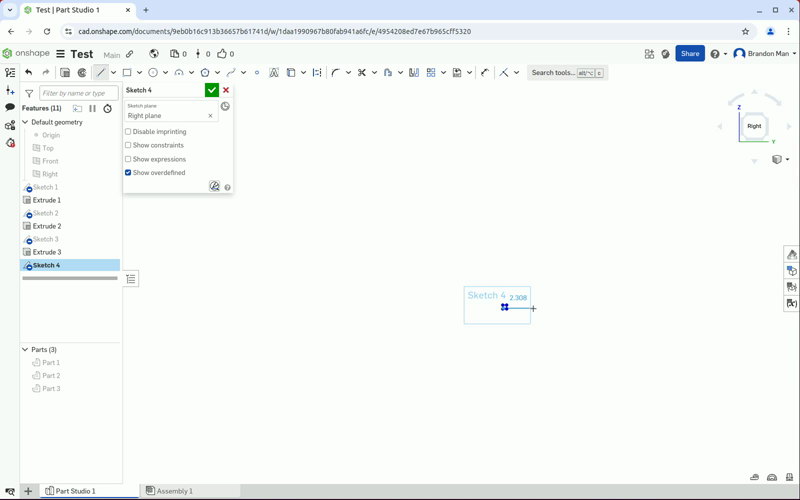
mouse_move(506, 308)
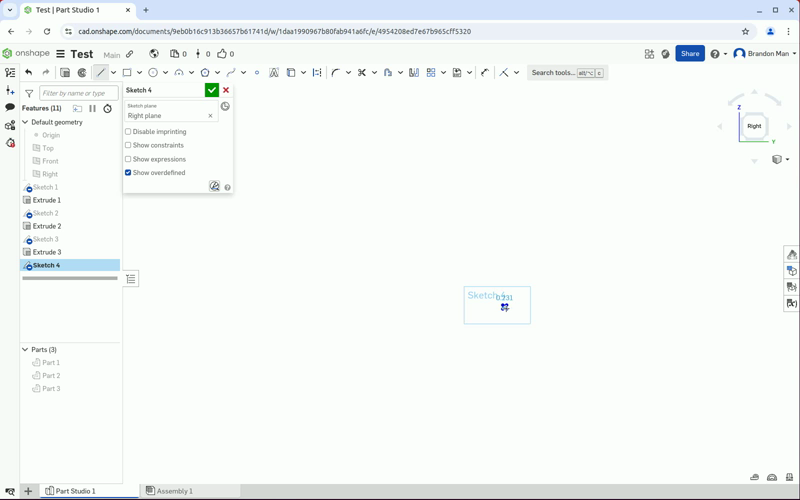
scroll(6)
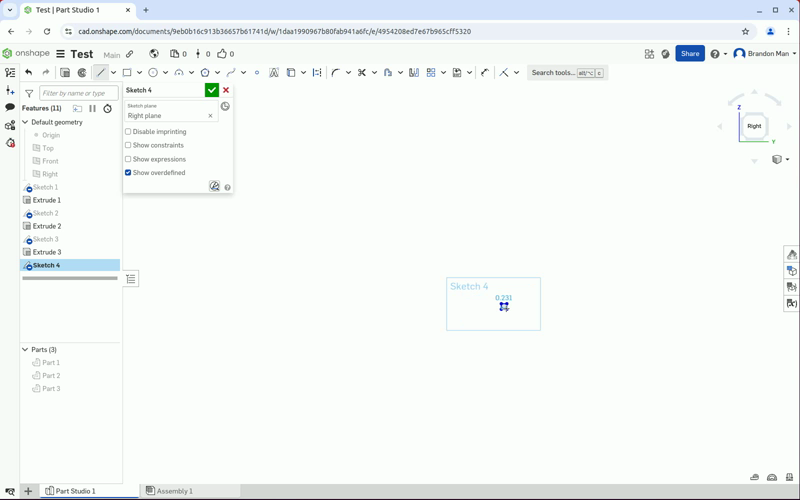
scroll(6)
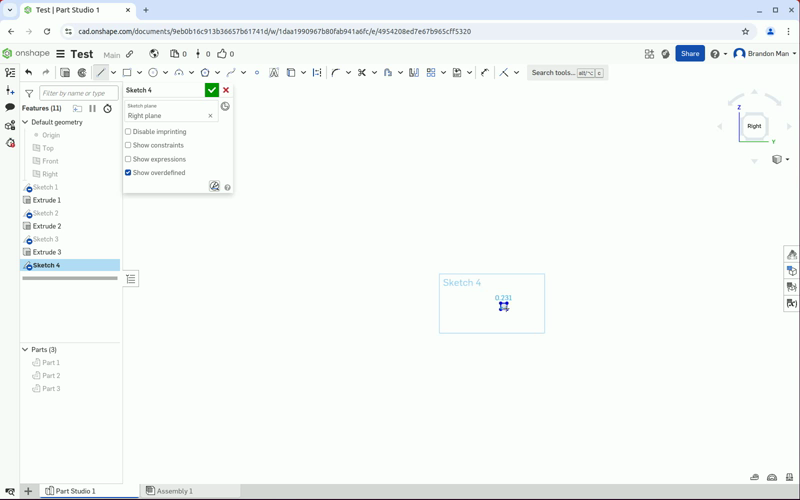
scroll(6)
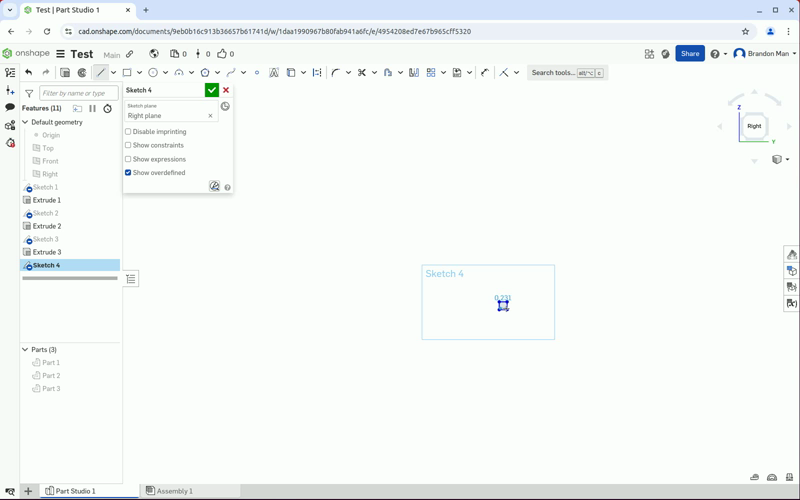
scroll(6)
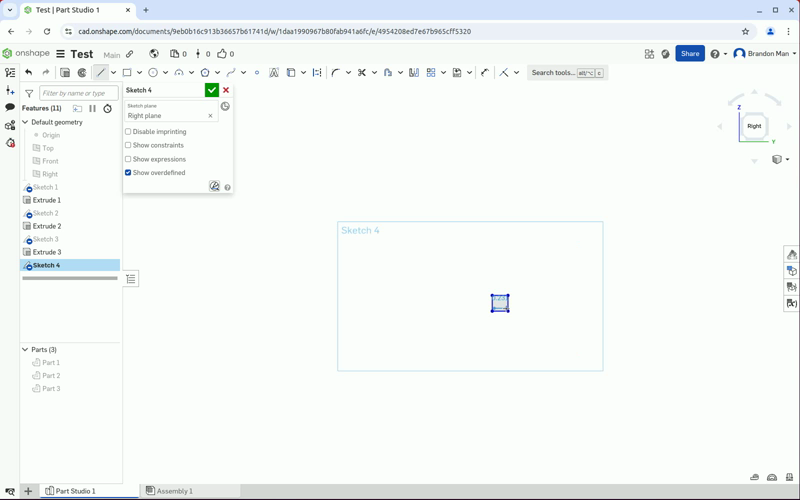
scroll(6)
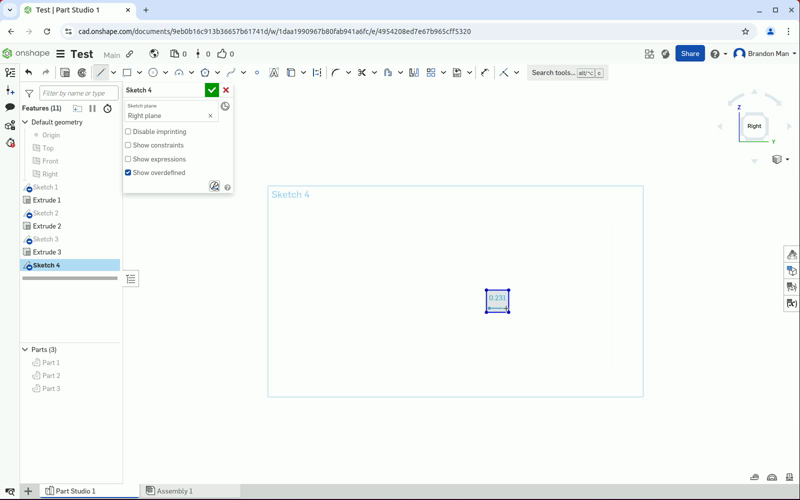
scroll(6)
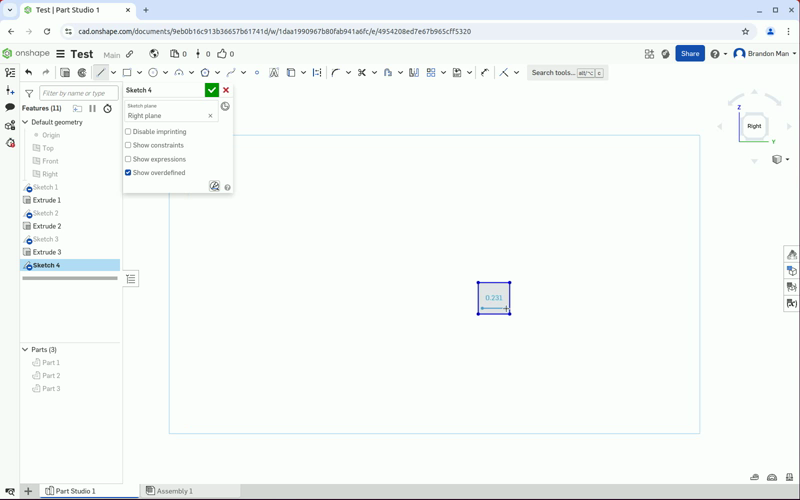
scroll(6)
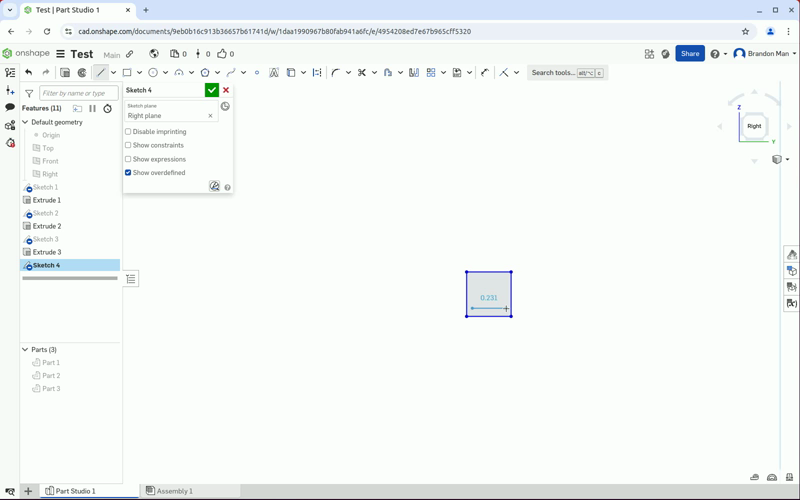
click(506, 308)
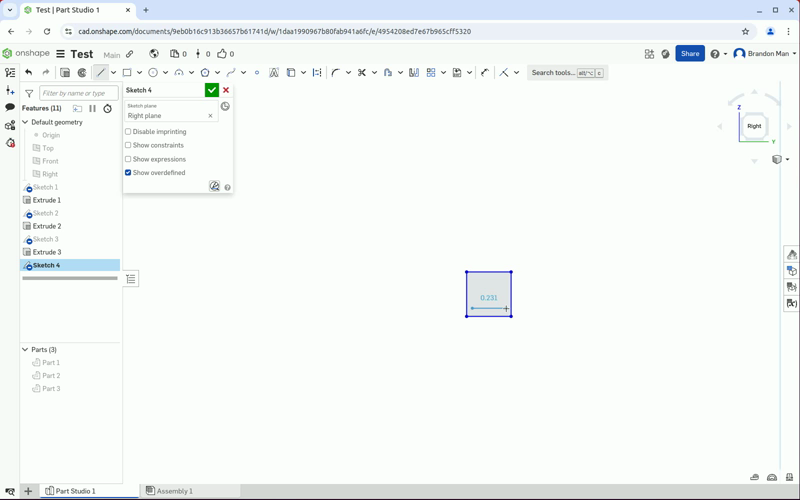
scroll(-6)
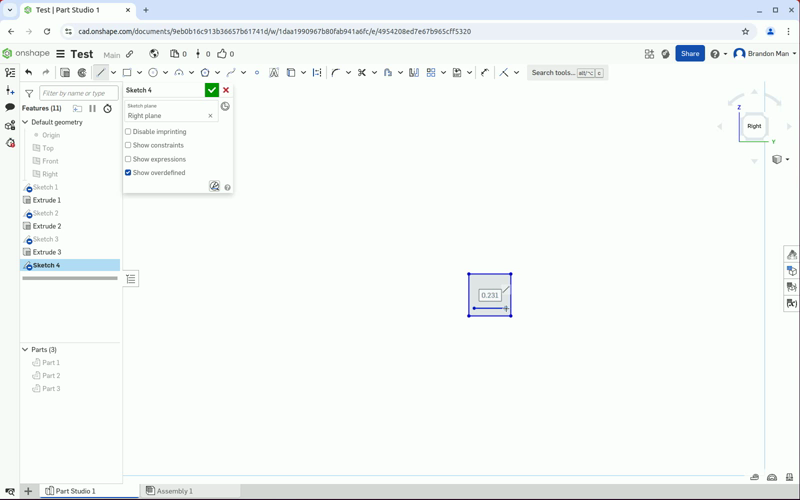
scroll(-6)
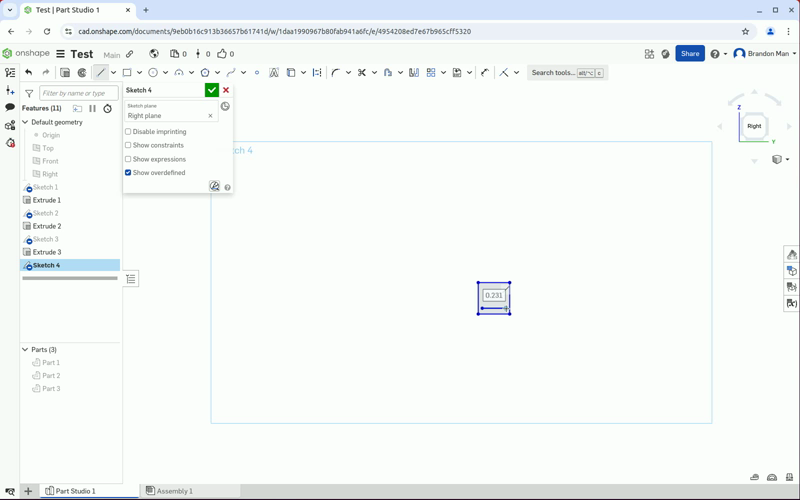
scroll(-6)
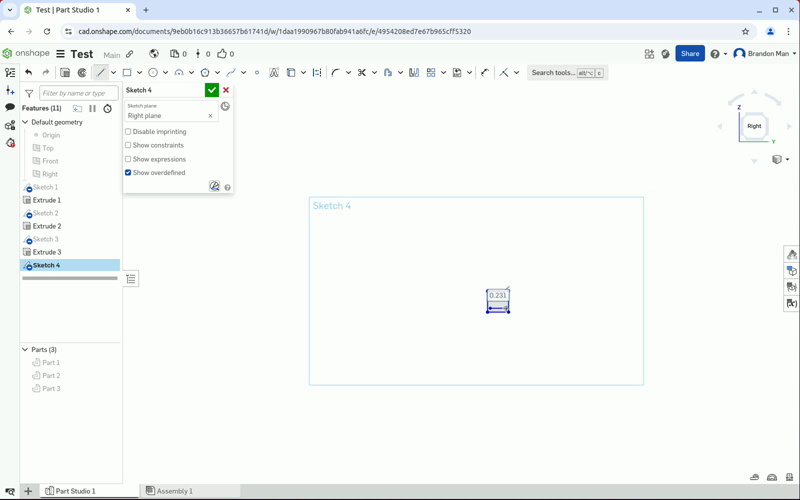
scroll(-6)
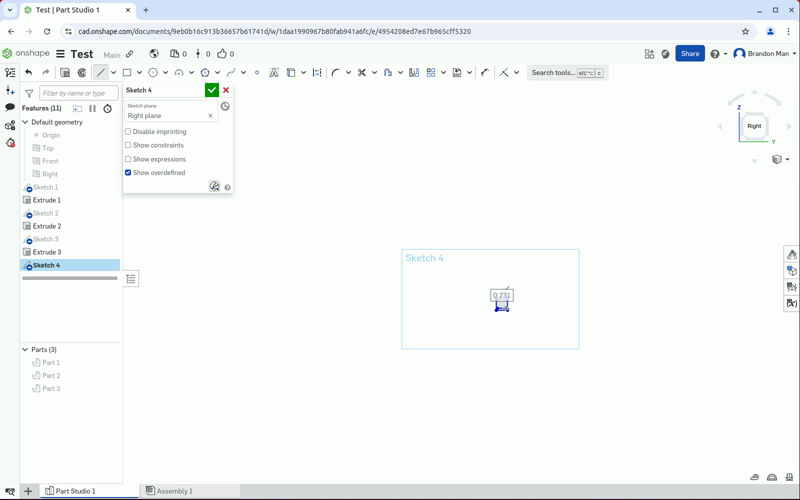
scroll(-6)
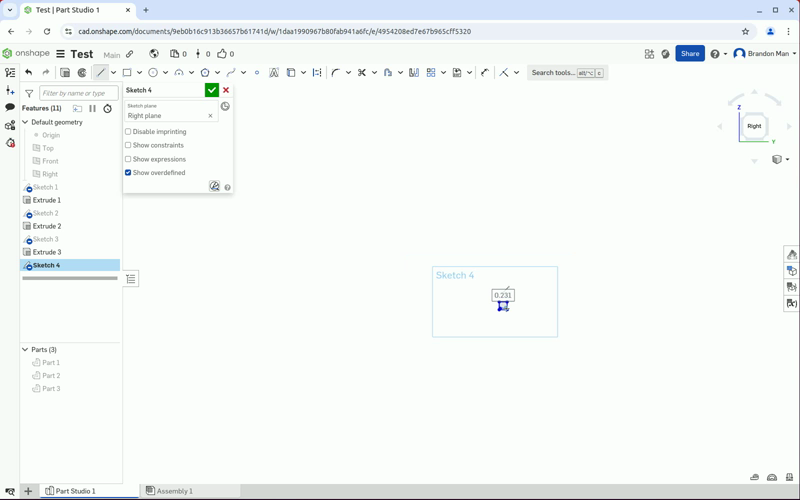
scroll(-6)
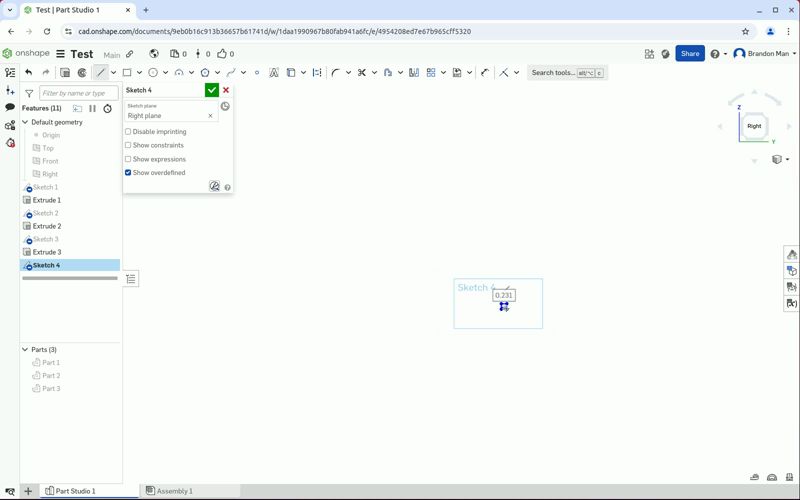
scroll(-6)
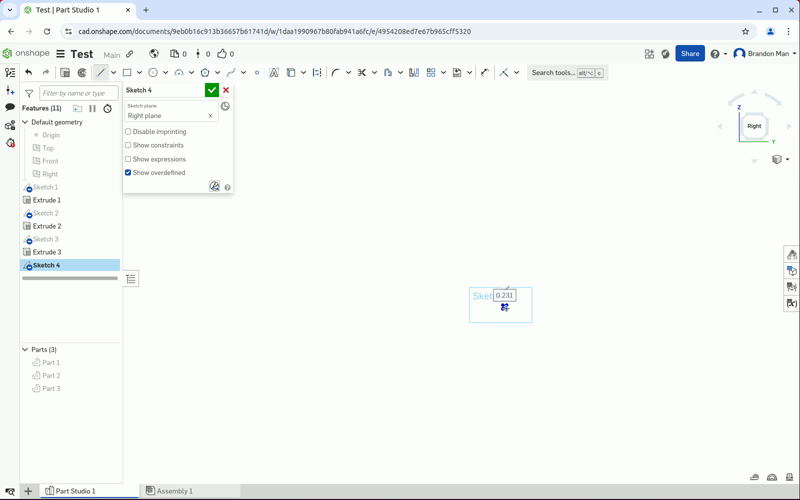
key_up(shift)
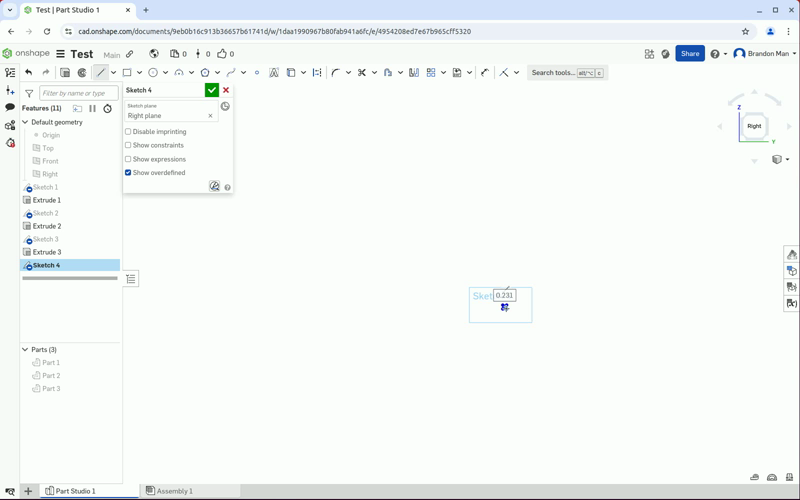
key_down(shift)
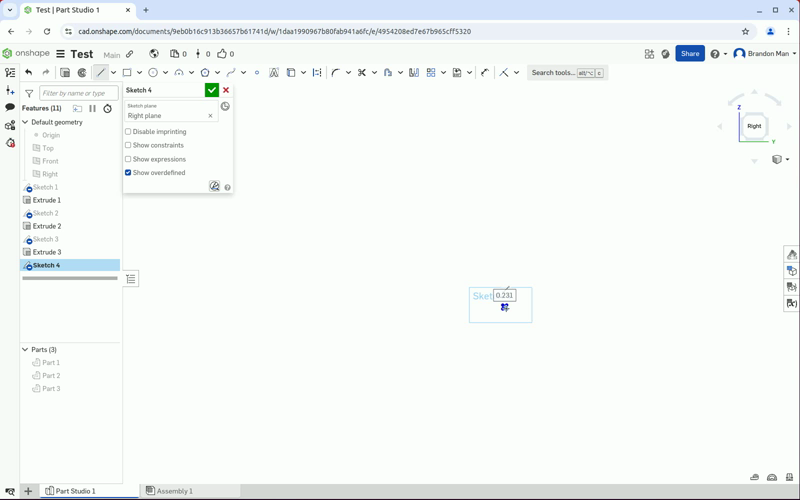
mouse_move(536, 308)
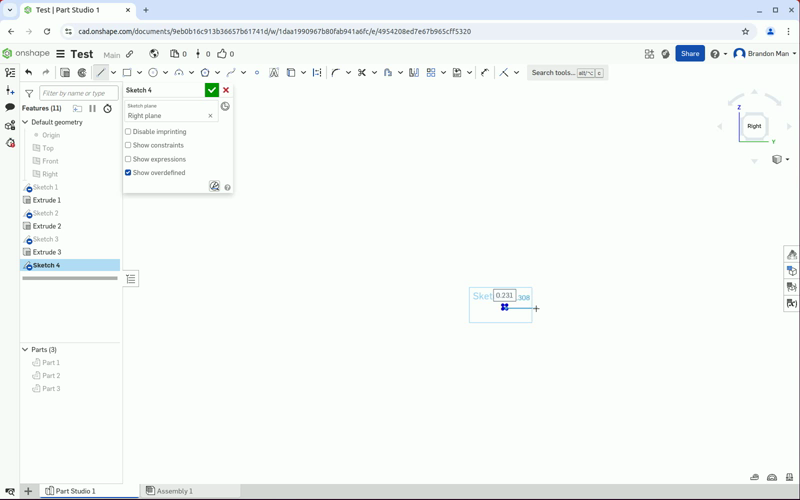
mouse_move(506, 305)
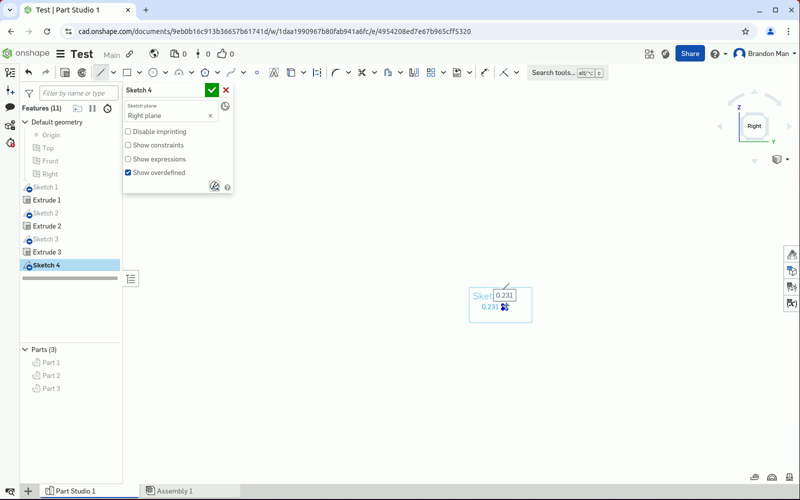
scroll(6)
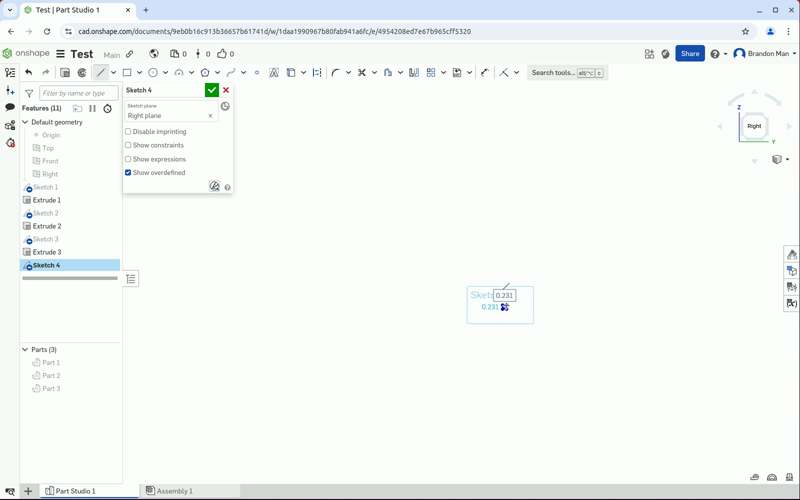
scroll(6)
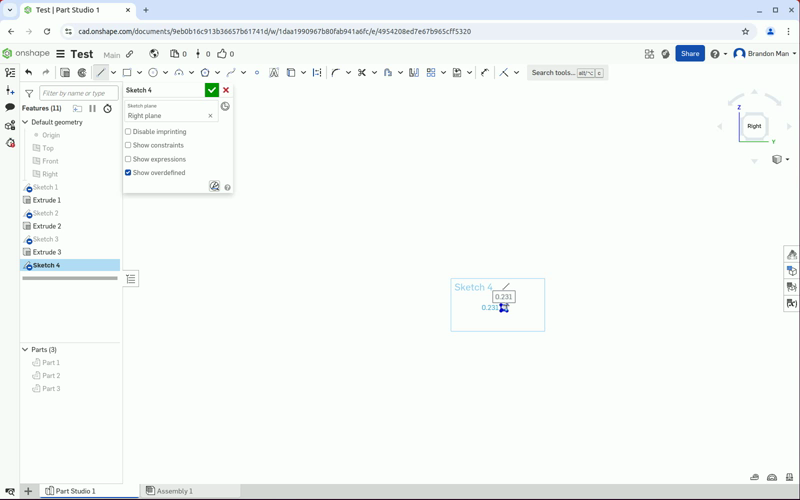
scroll(6)
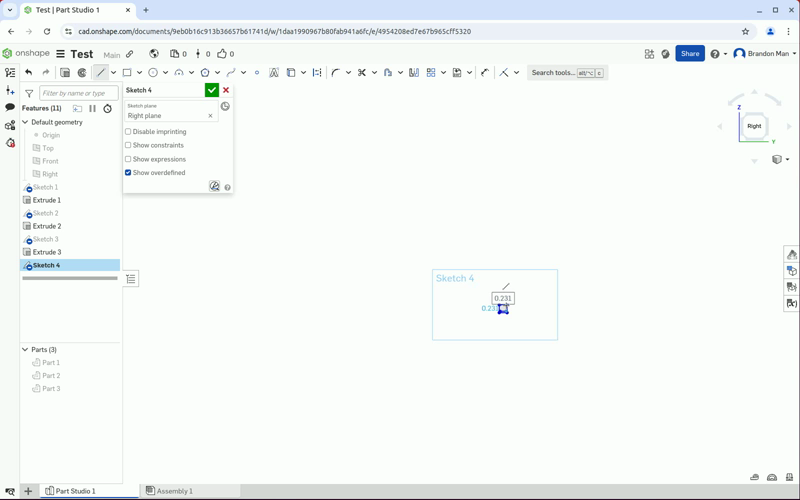
scroll(6)
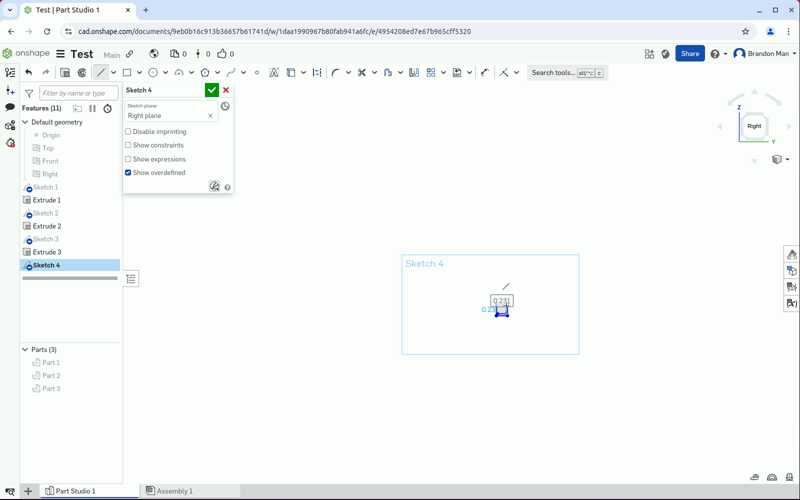
scroll(6)
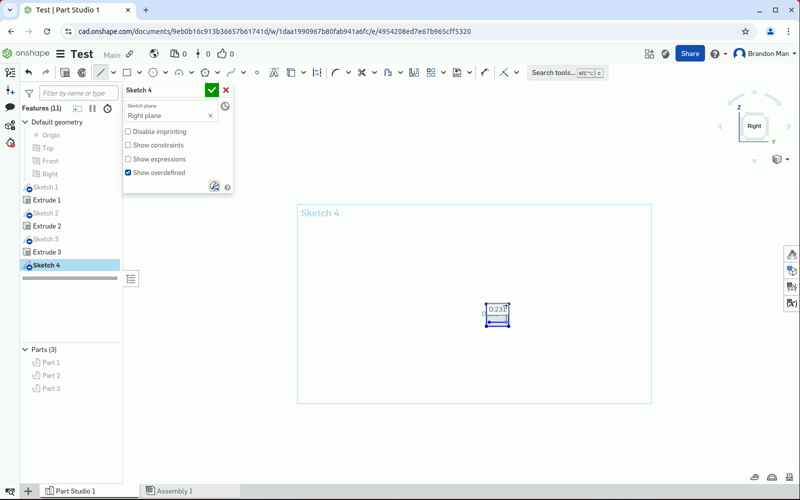
scroll(6)
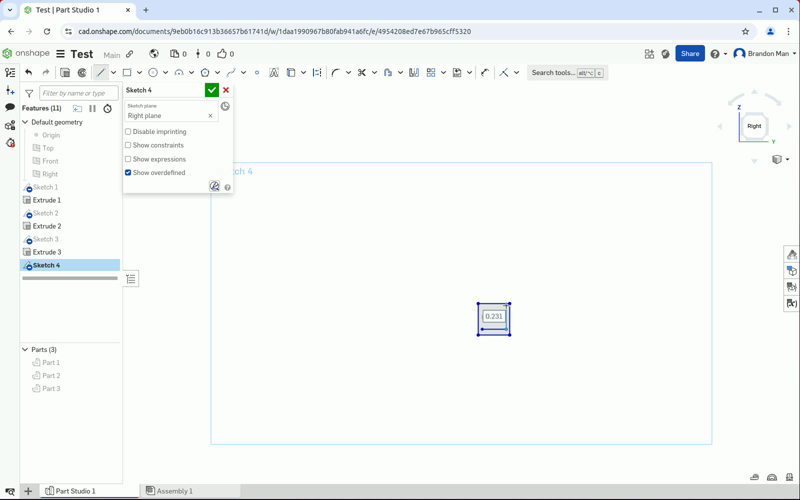
scroll(6)
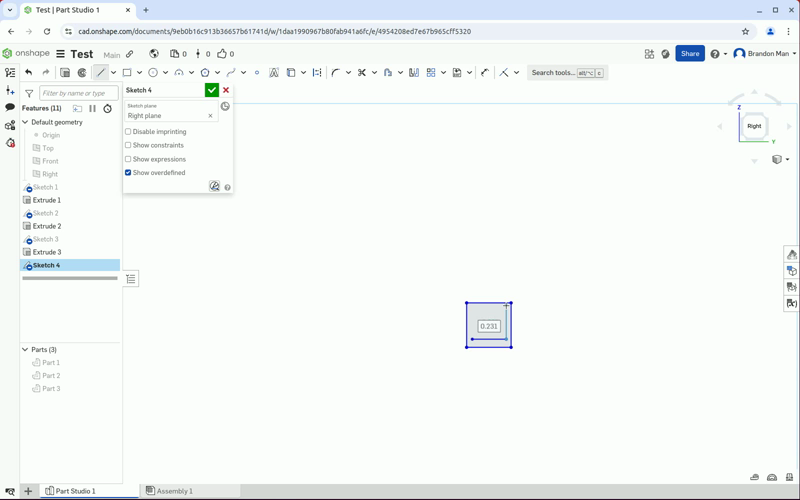
click(506, 305)
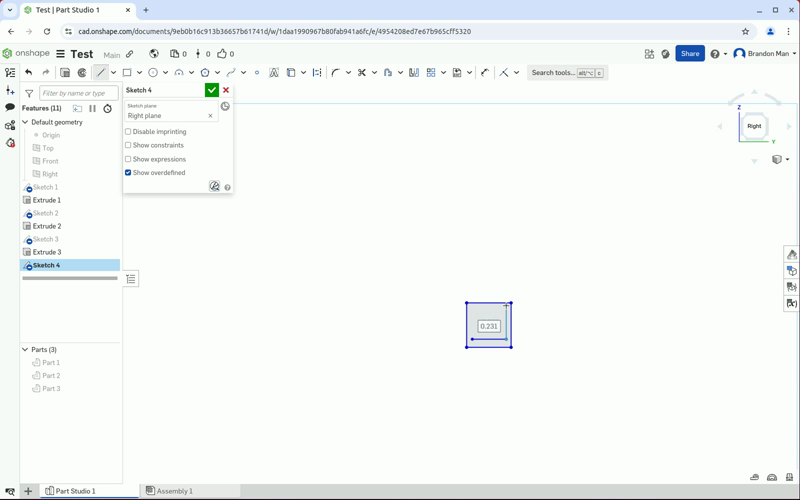
scroll(-6)
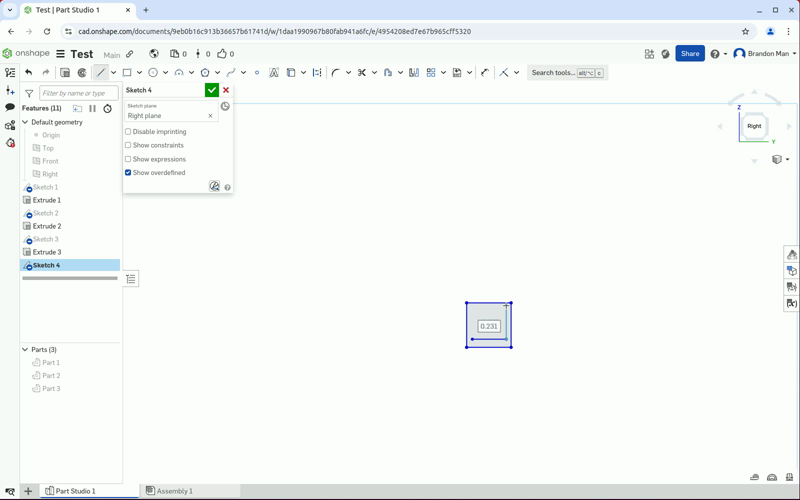
scroll(-6)
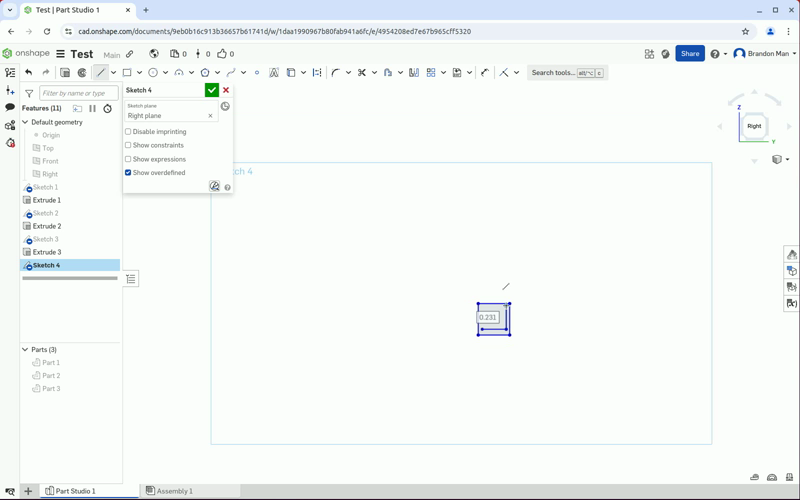
scroll(-6)
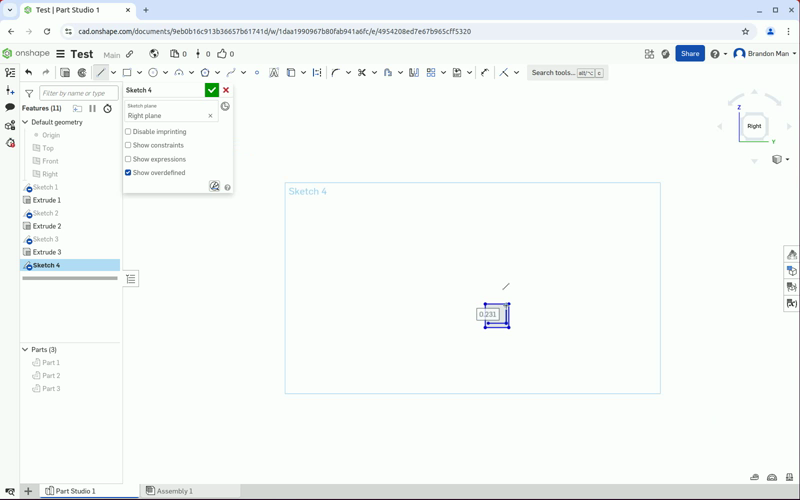
scroll(-6)
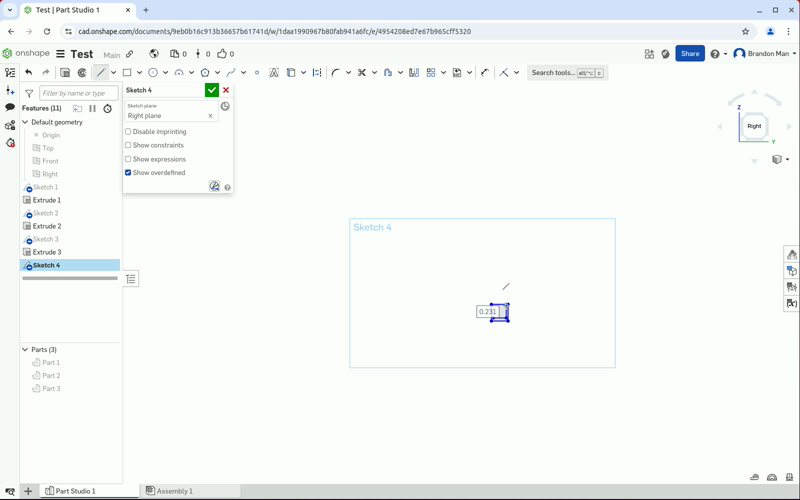
scroll(-6)
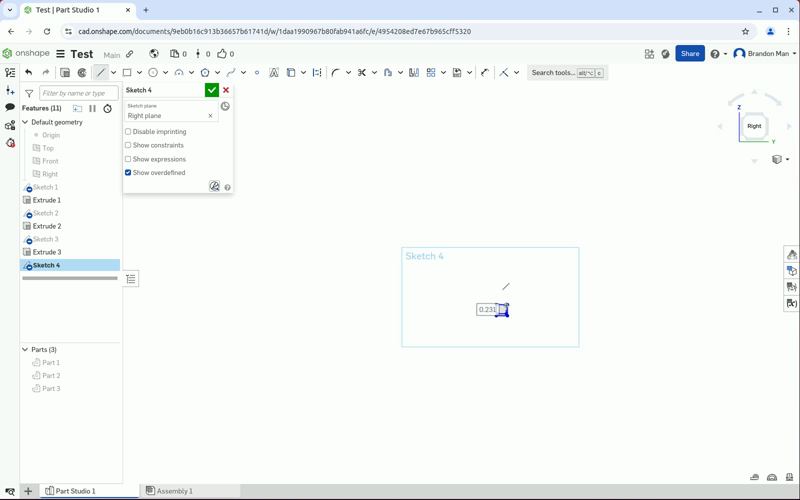
scroll(-6)
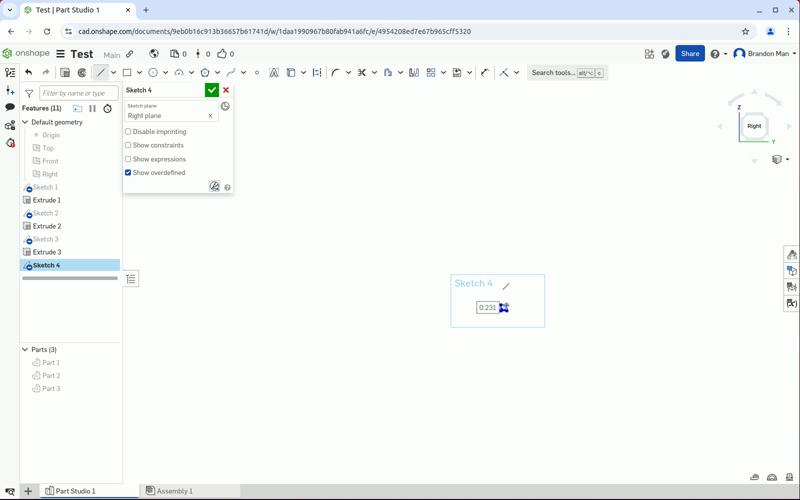
scroll(-6)
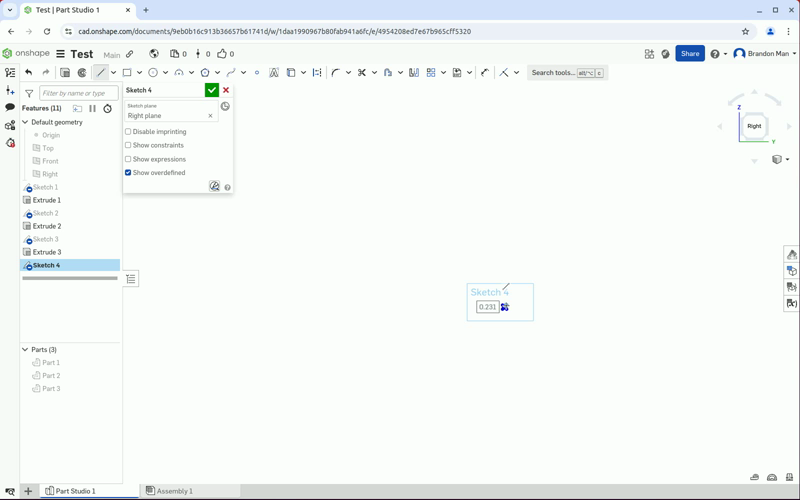
key_up(shift)
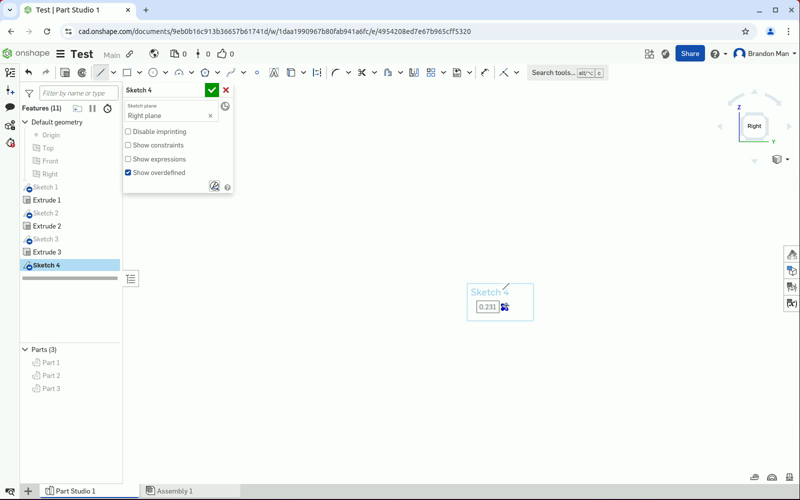
key_down(shift)
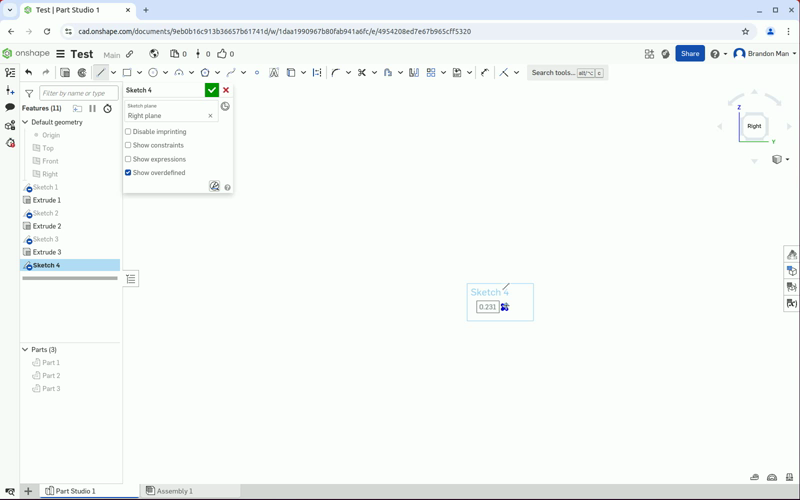
mouse_move(536, 305)
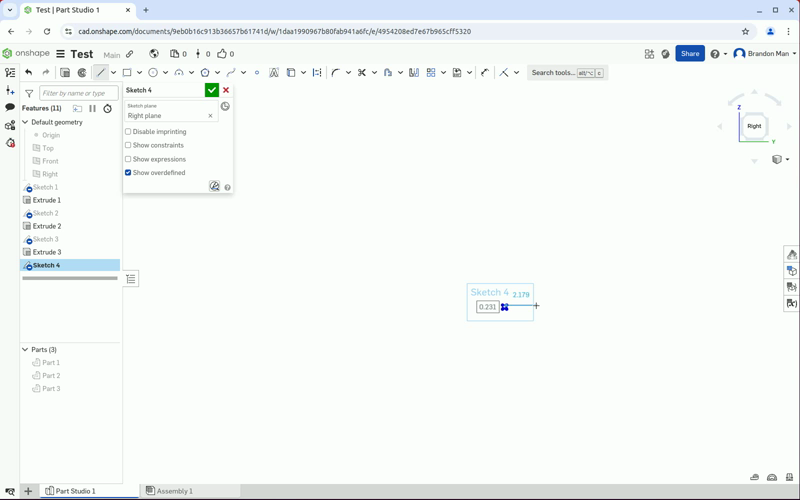
mouse_move(503, 305)
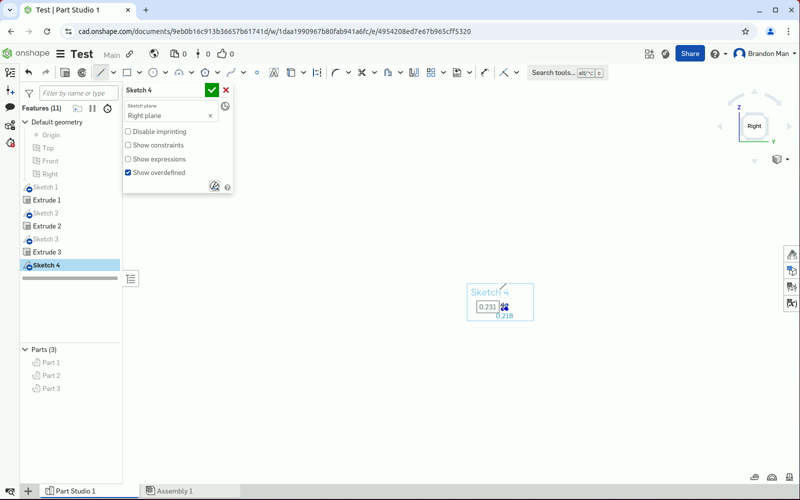
scroll(6)
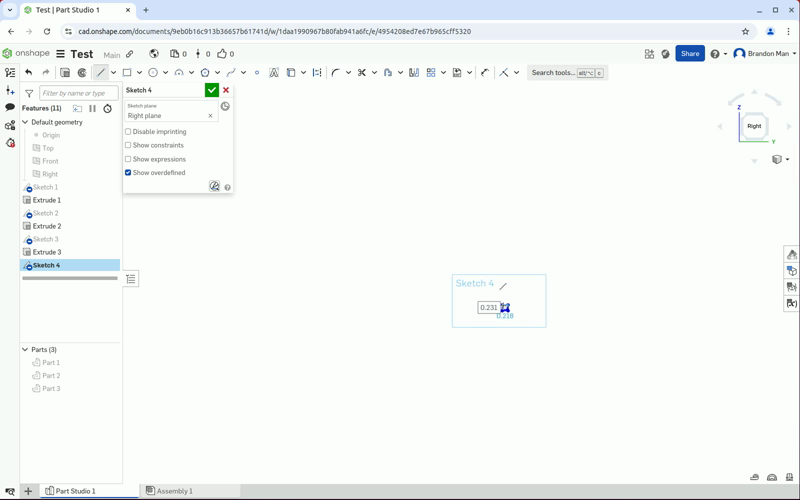
scroll(6)
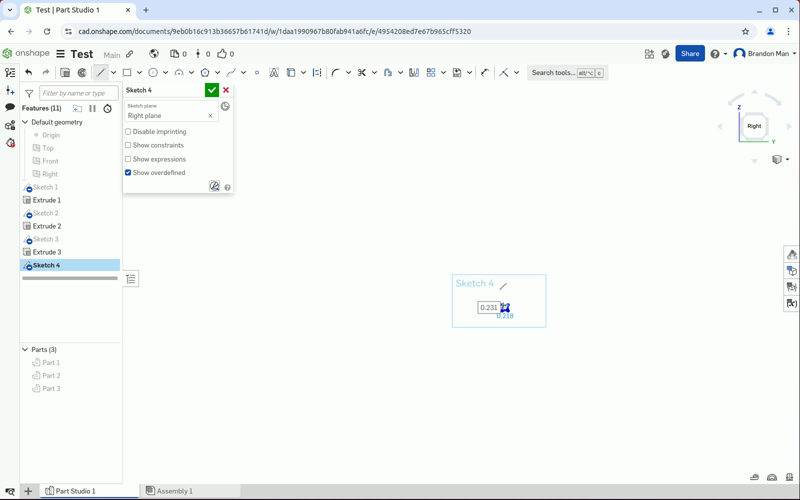
scroll(6)
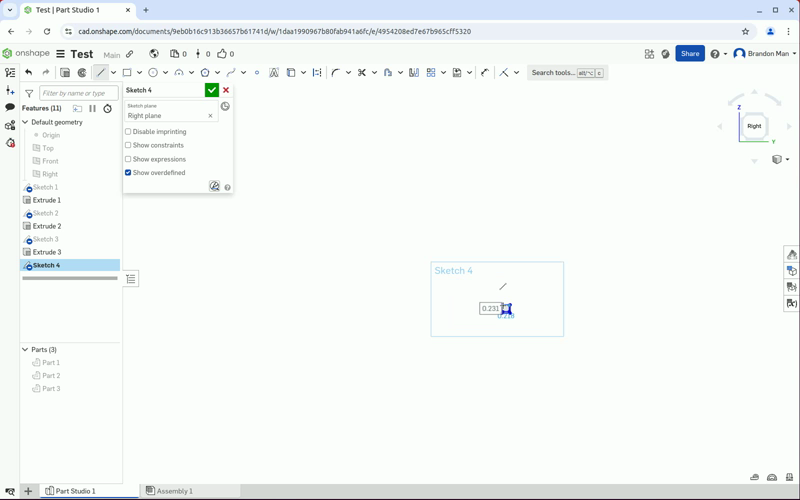
scroll(6)
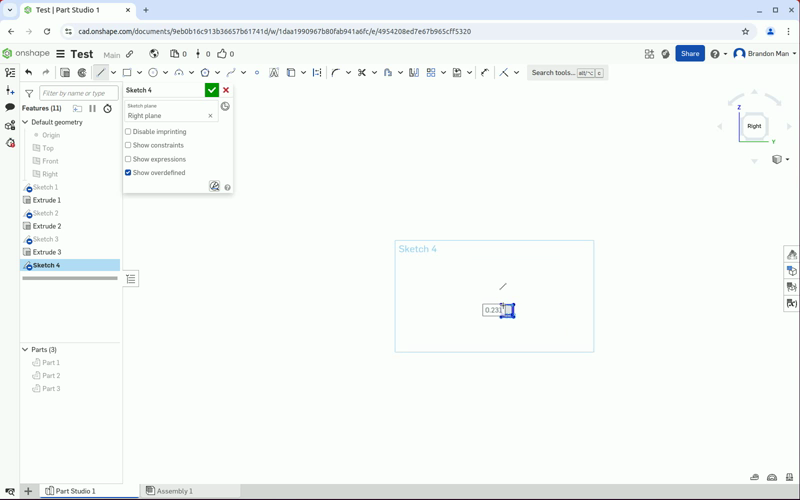
scroll(6)
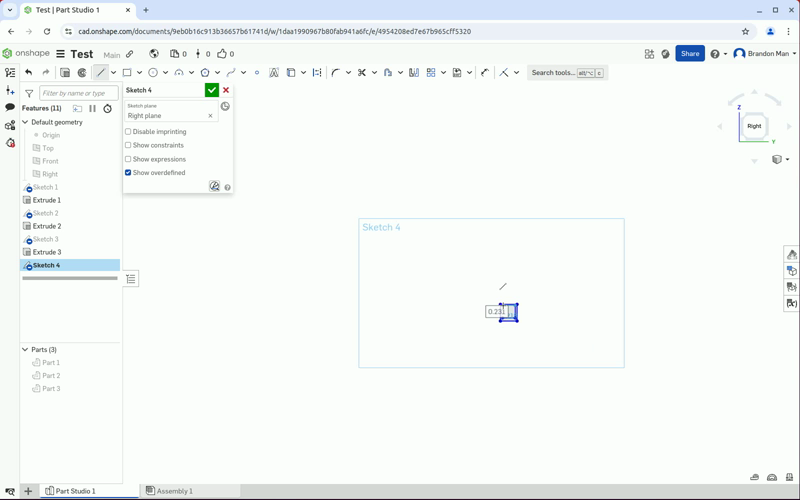
scroll(6)
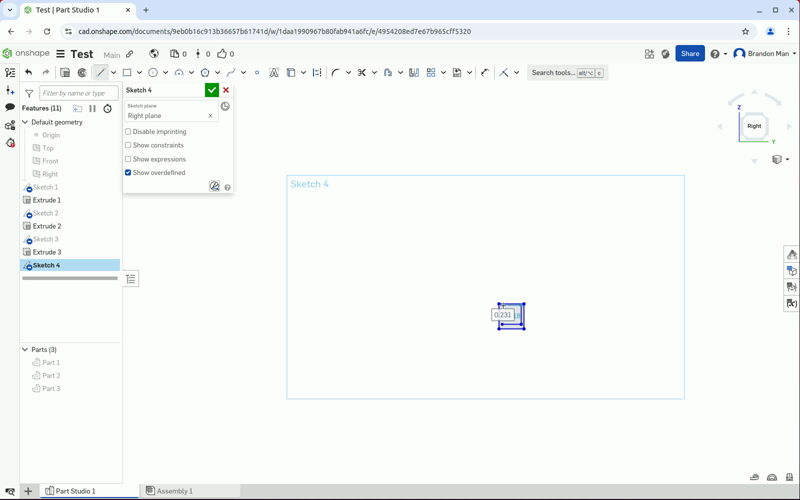
scroll(6)
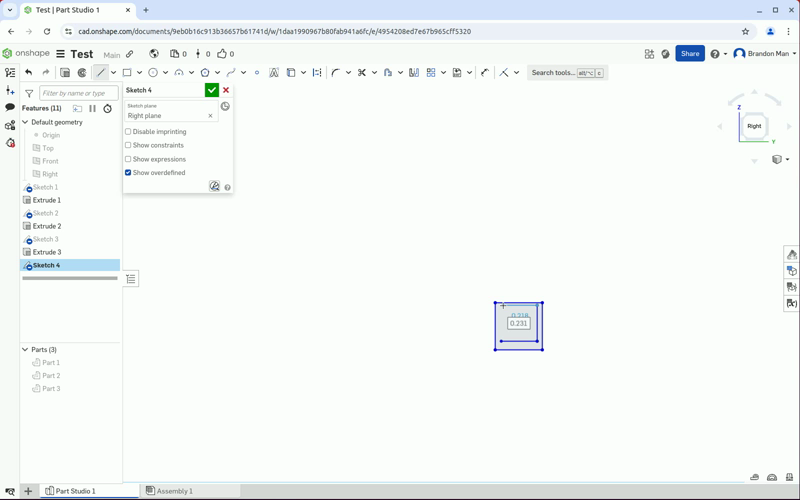
click(503, 305)
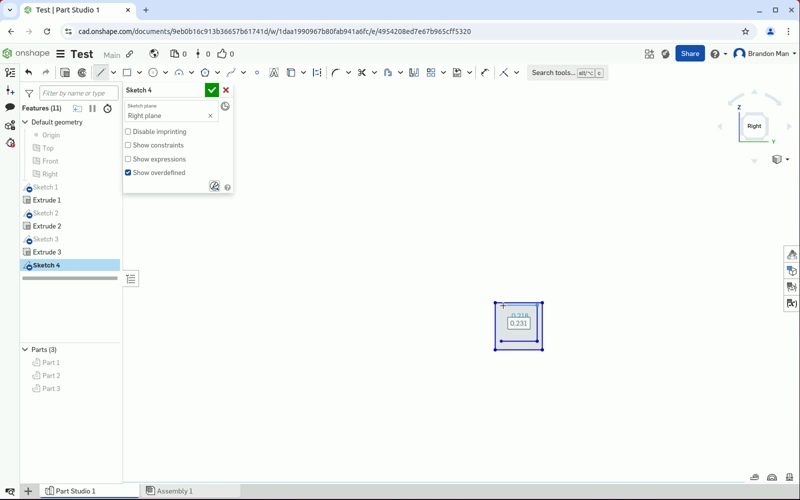
scroll(-6)
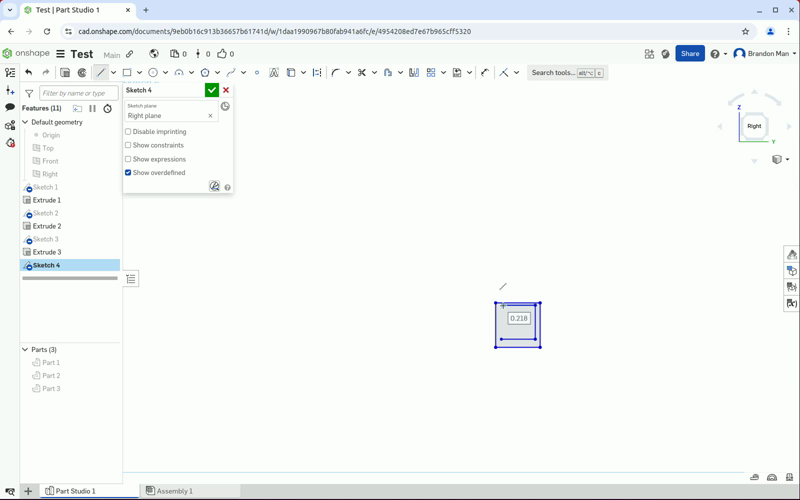
scroll(-6)
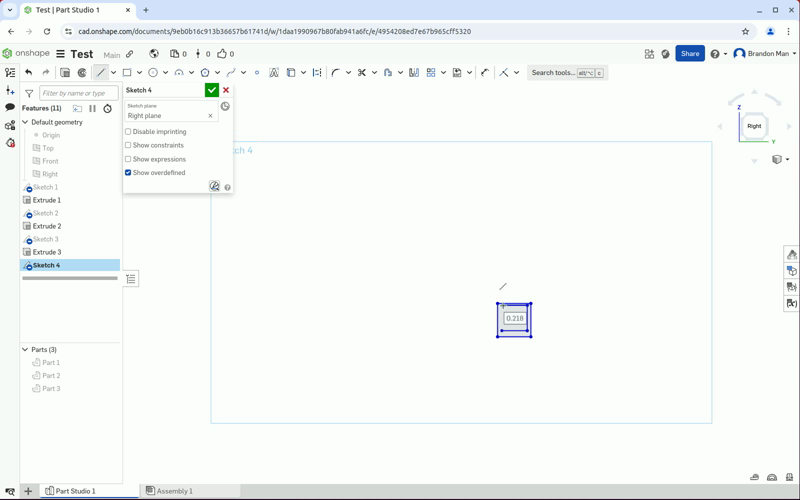
scroll(-6)
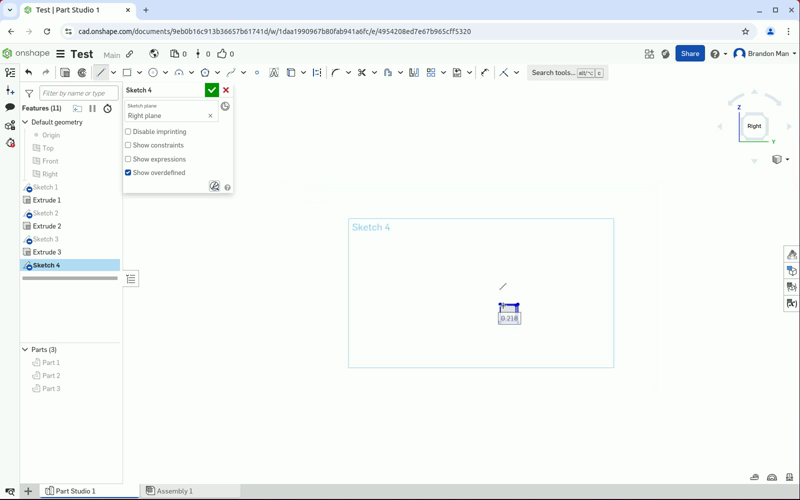
scroll(-6)
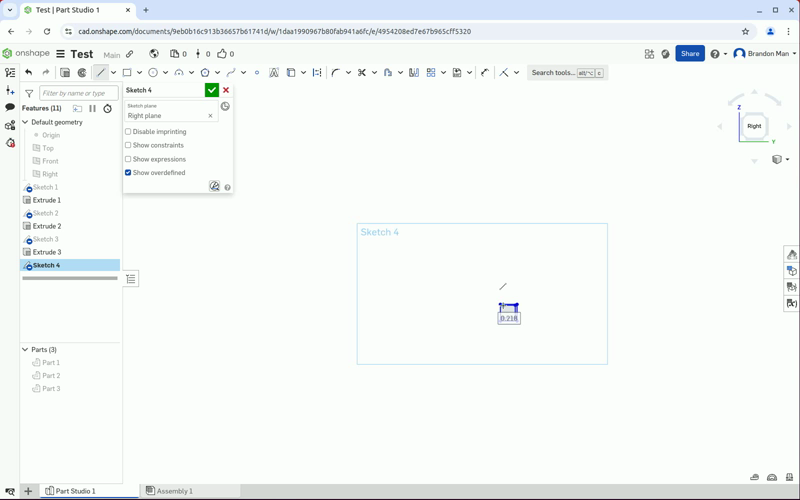
scroll(-6)
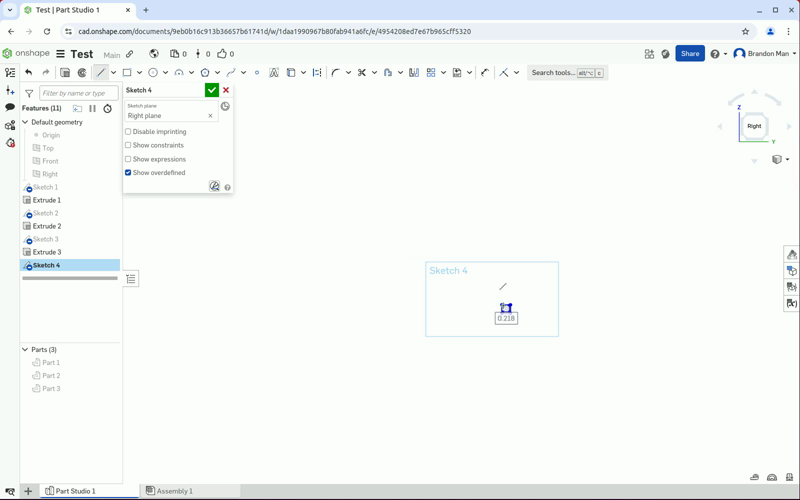
scroll(-6)
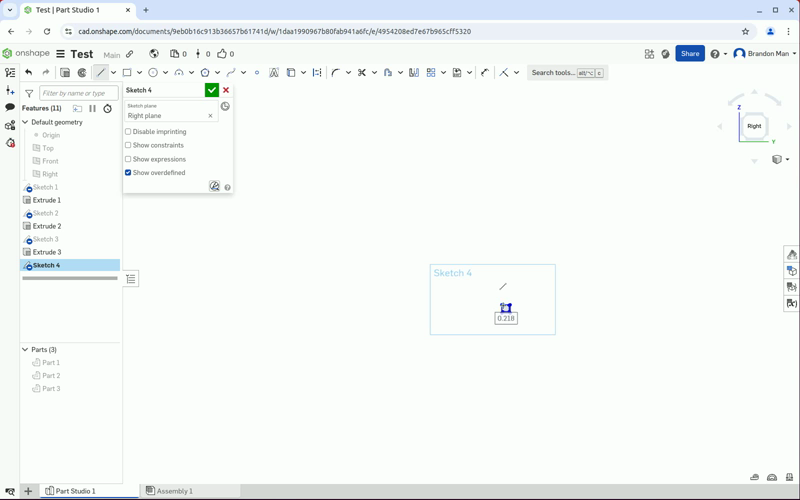
scroll(-6)
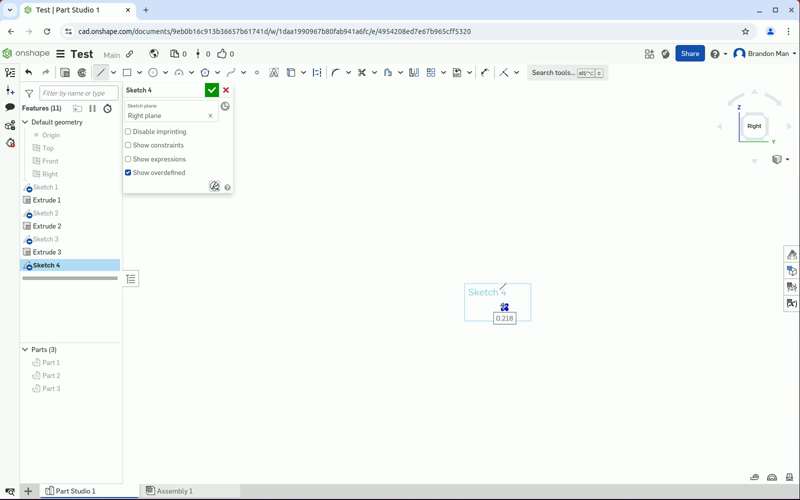
key_up(shift)
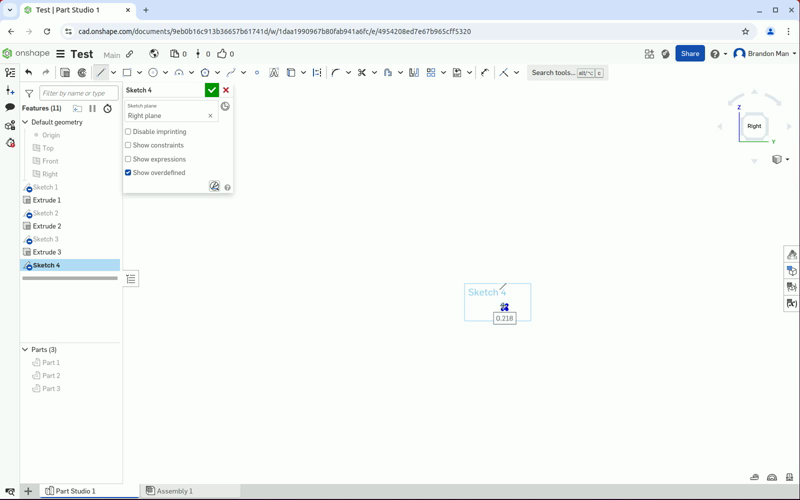
mouse_move(533, 305)
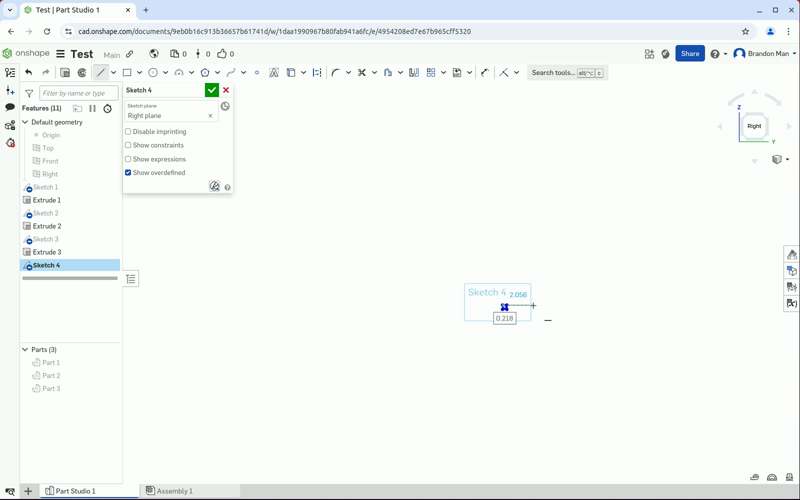
key_down(shift)
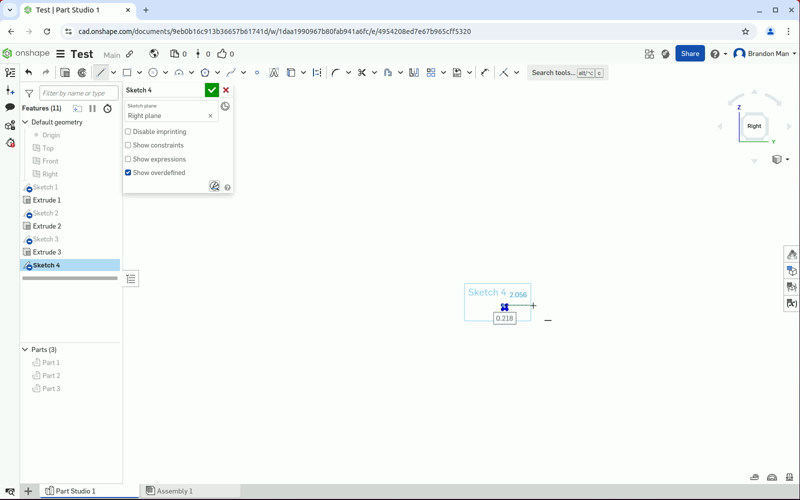
mouse_move(503, 308)
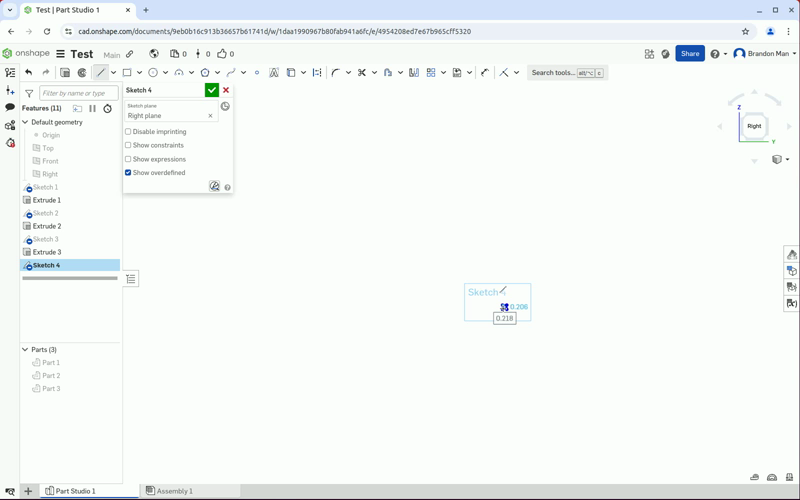
scroll(6)
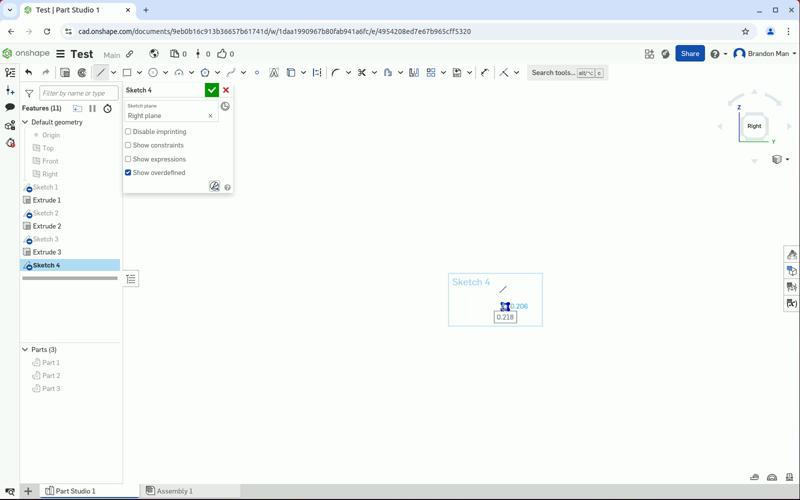
scroll(6)
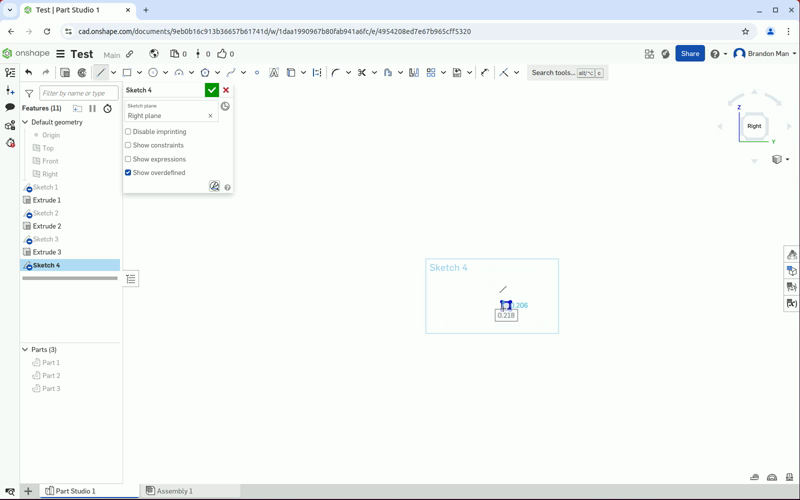
scroll(6)
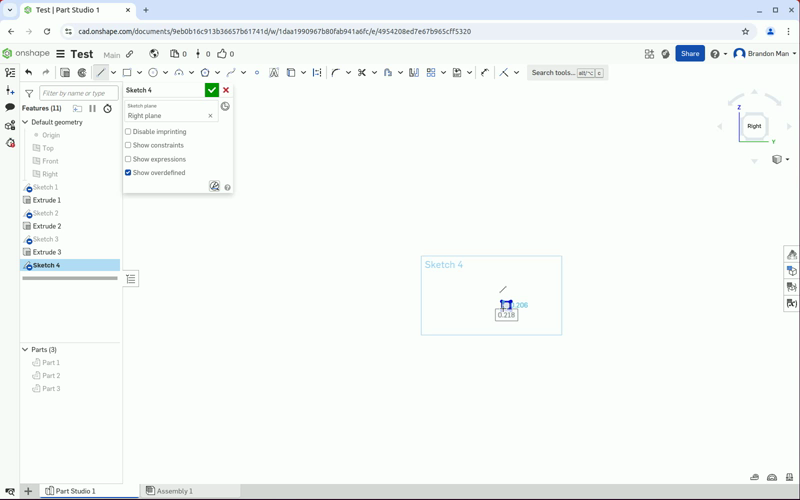
scroll(6)
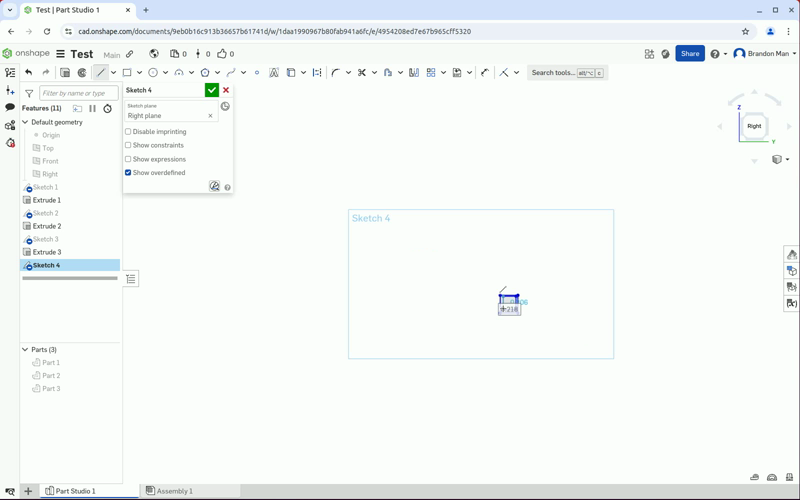
scroll(6)
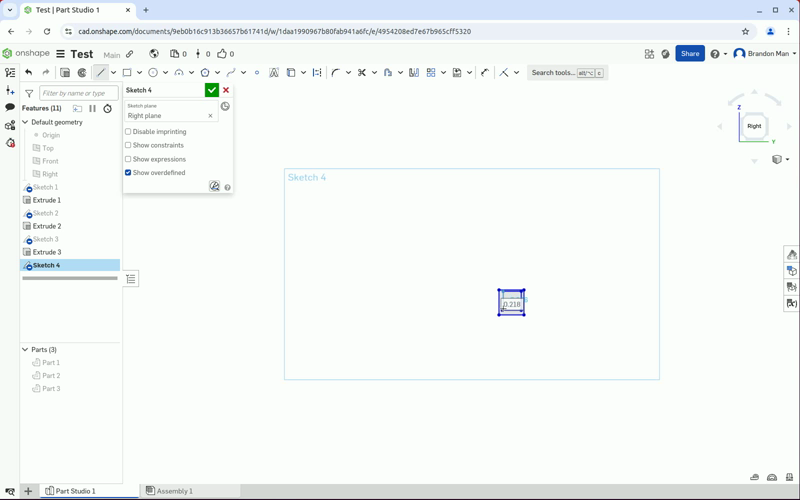
scroll(6)
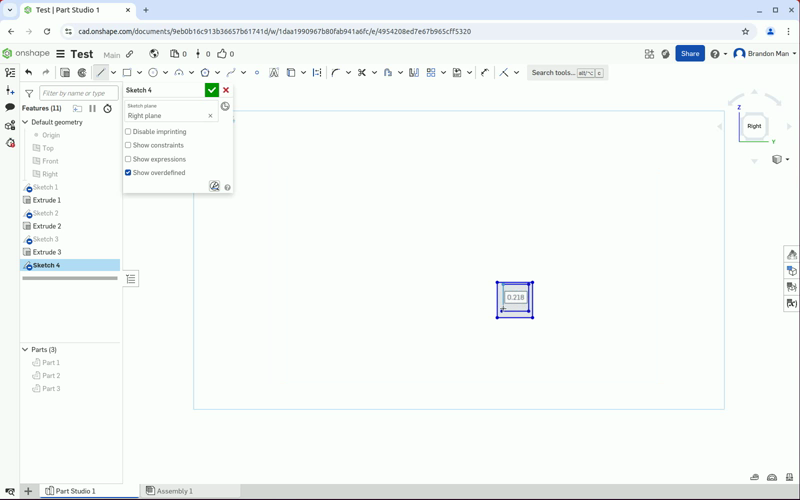
scroll(6)
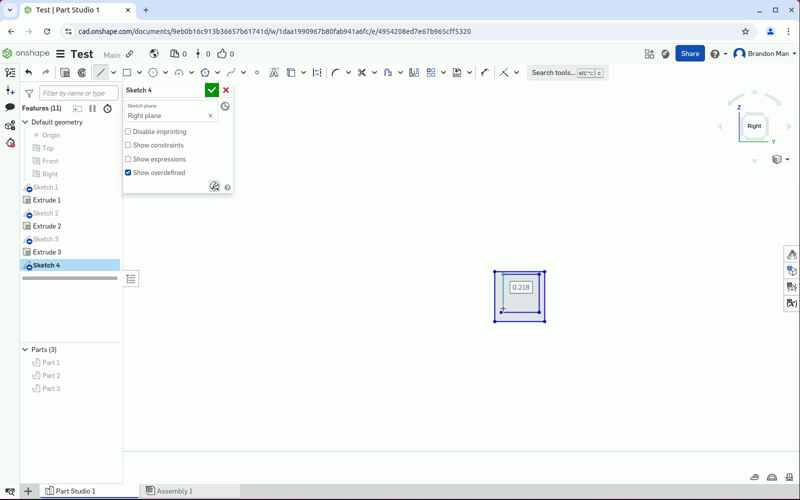
key_up(shift)
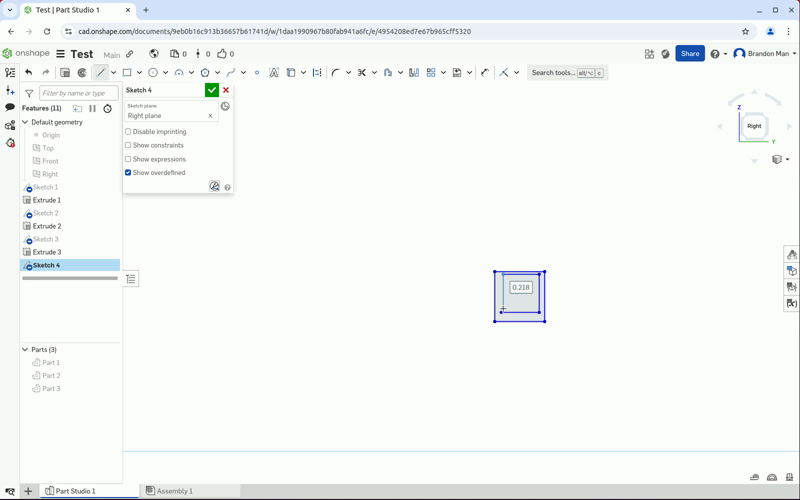
click(503, 308)
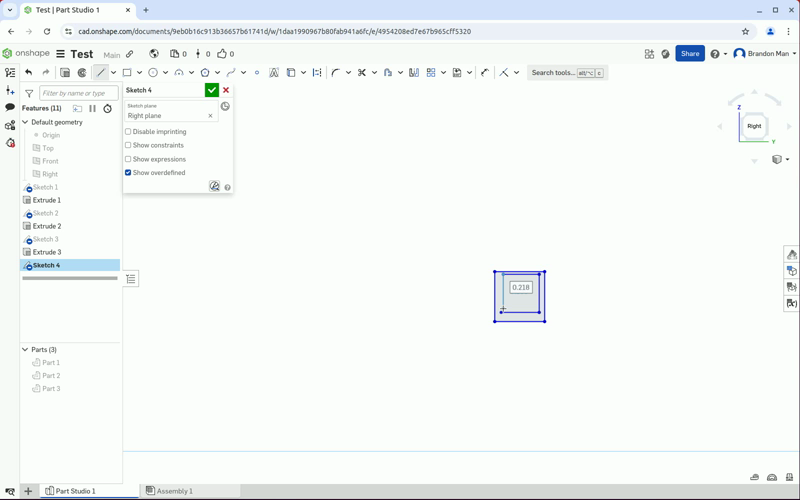
scroll(-6)
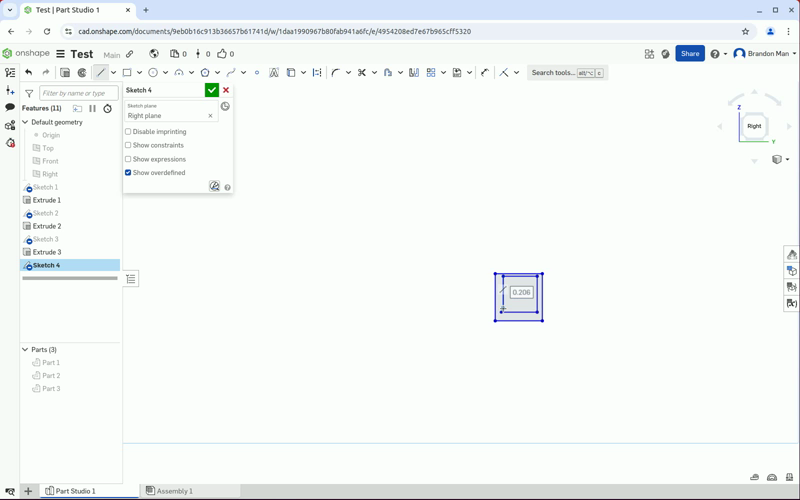
scroll(-6)
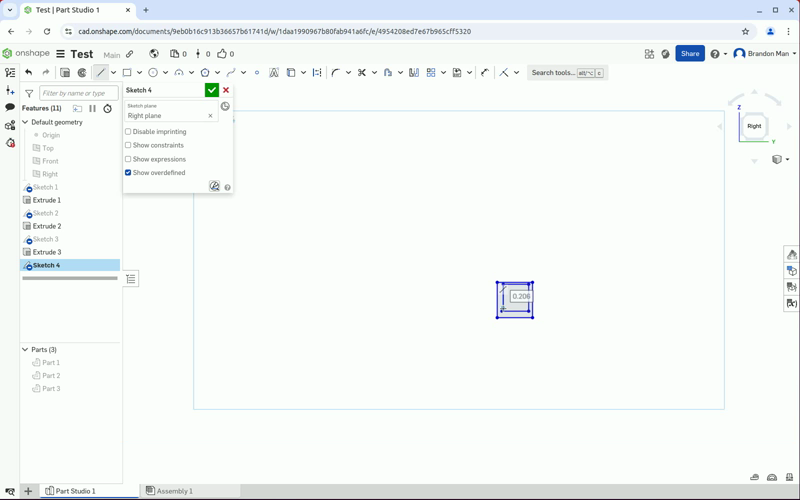
scroll(-6)
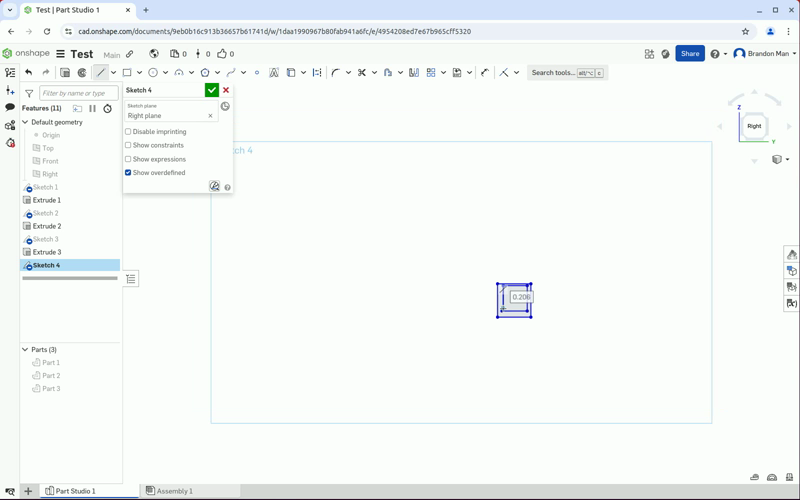
scroll(-6)
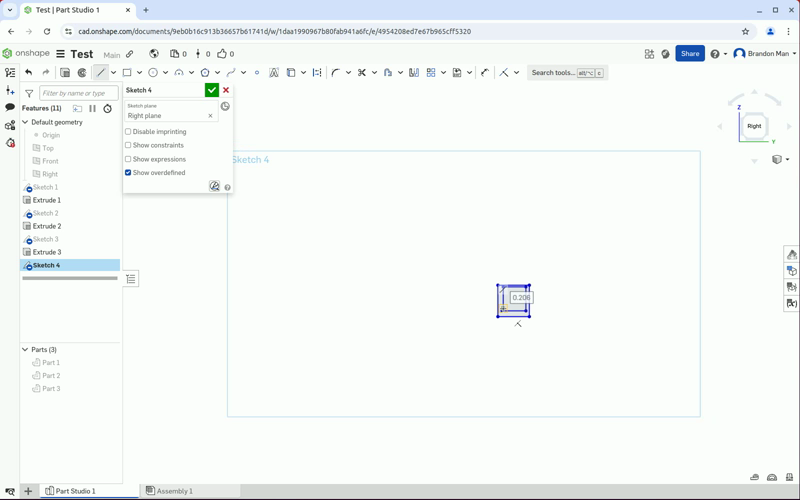
scroll(-6)
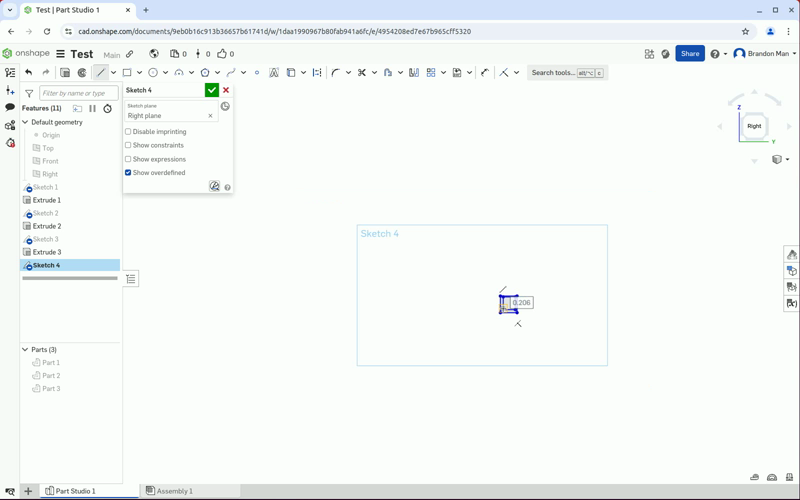
scroll(-6)
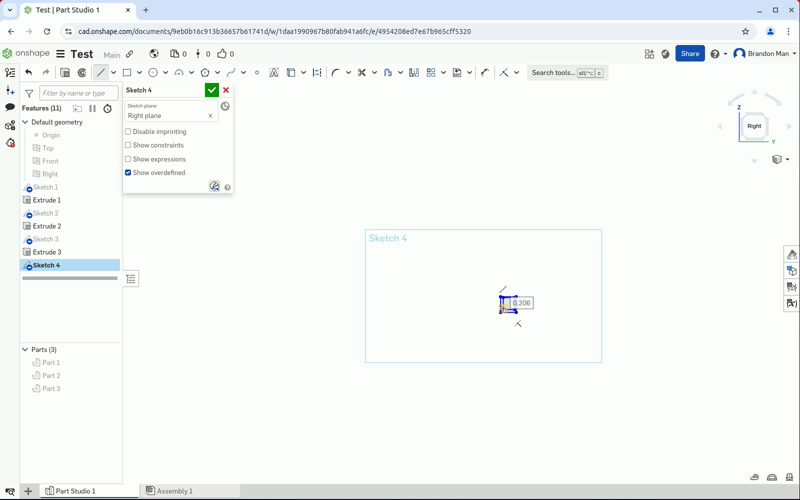
scroll(-6)
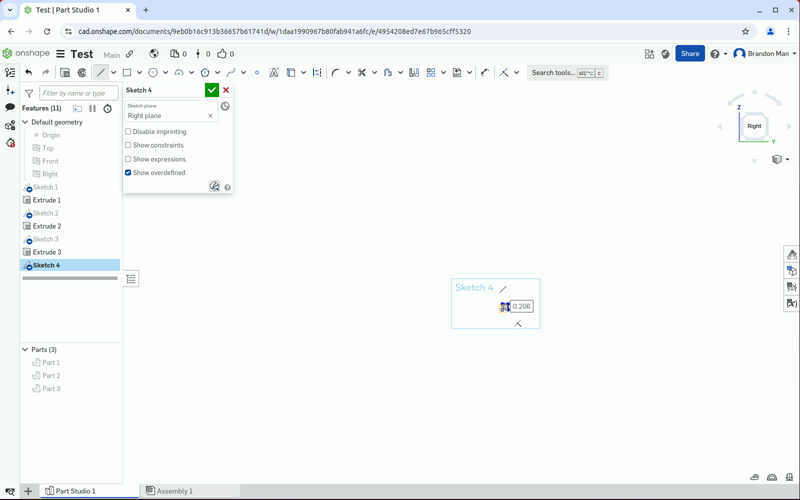
key(esc)
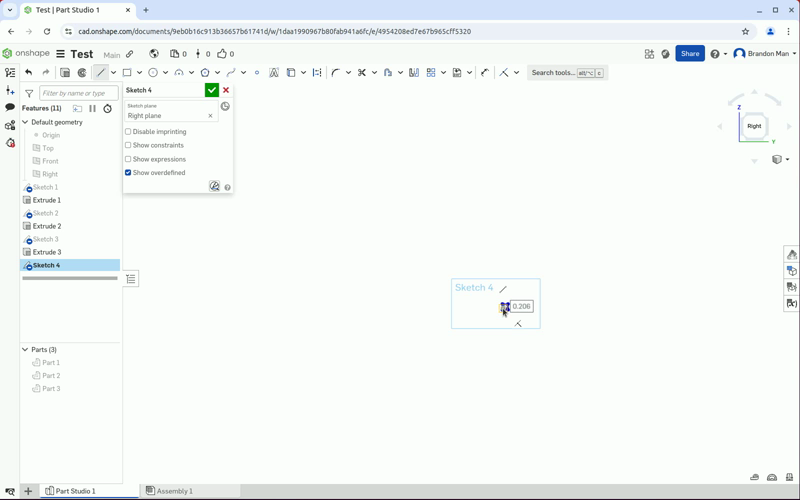
mouse_move(504, 308)
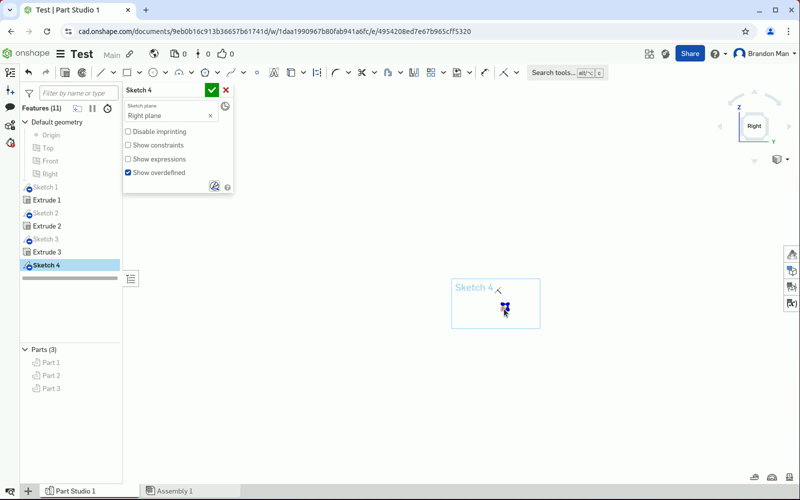
scroll(6)
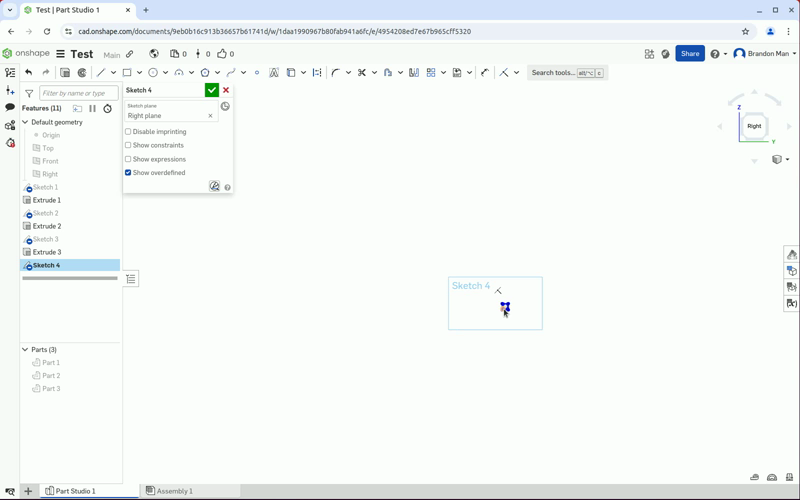
scroll(6)
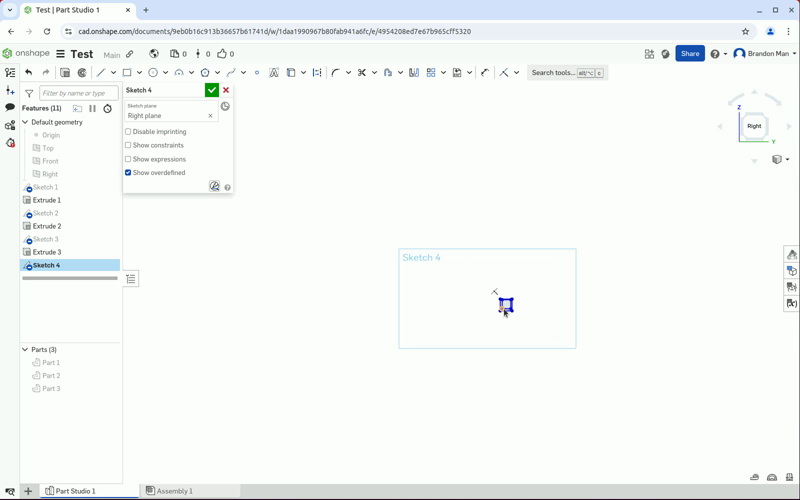
scroll(6)
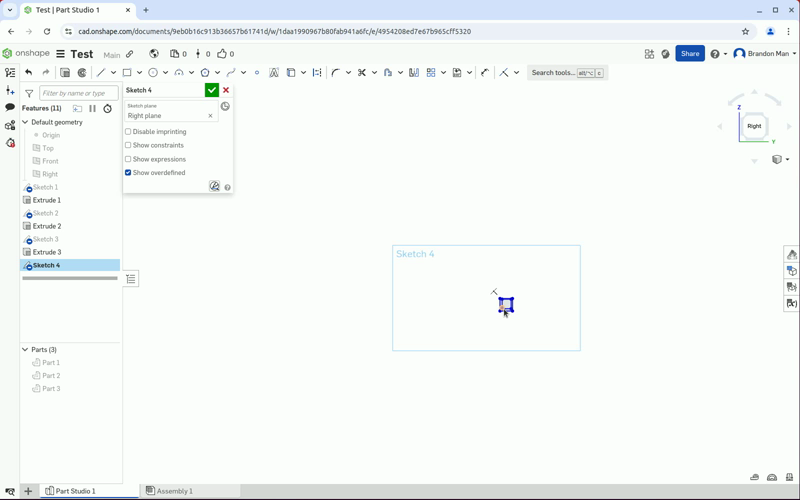
scroll(6)
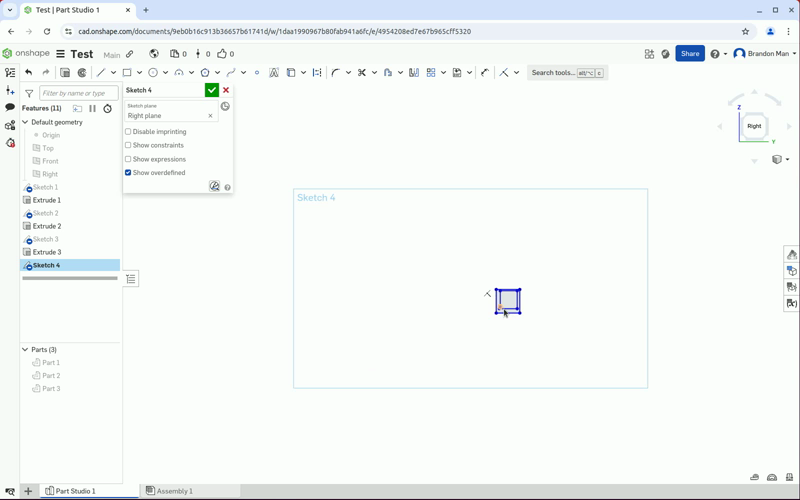
scroll(6)
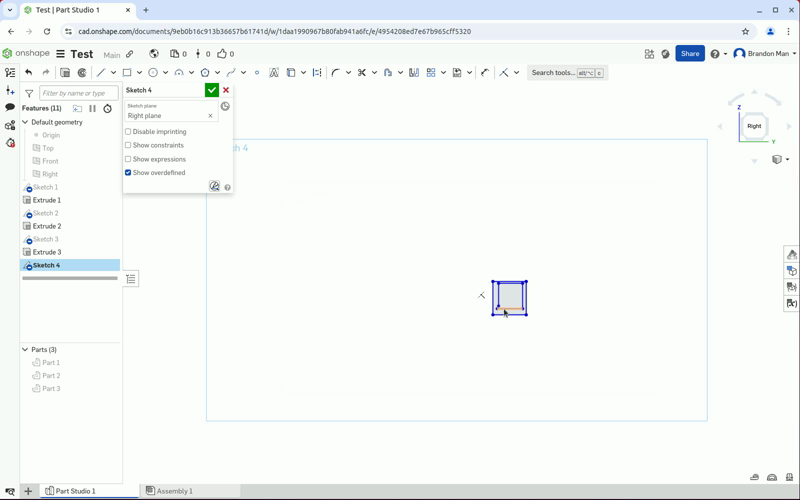
scroll(6)
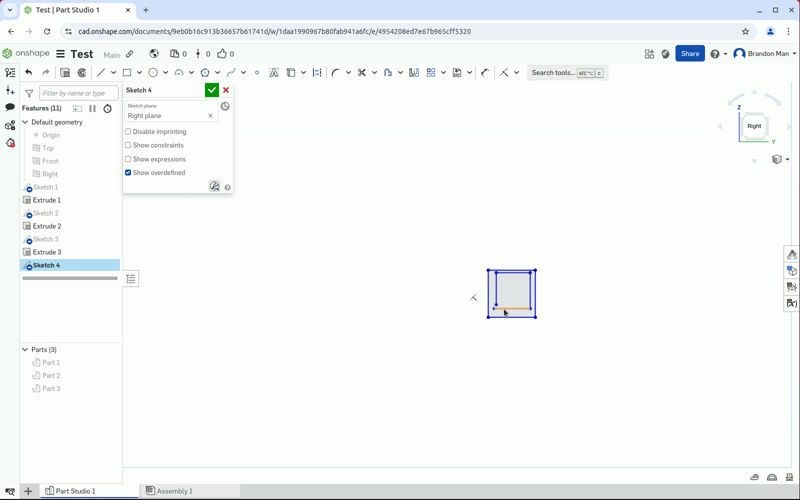
scroll(6)
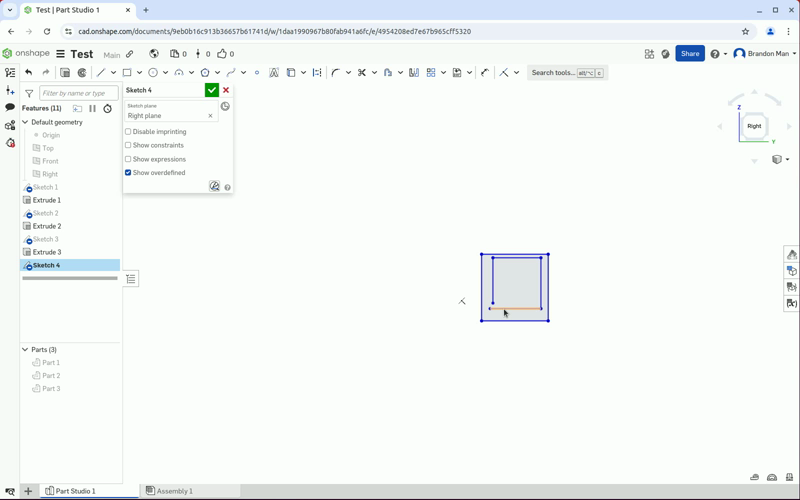
click(504, 308)
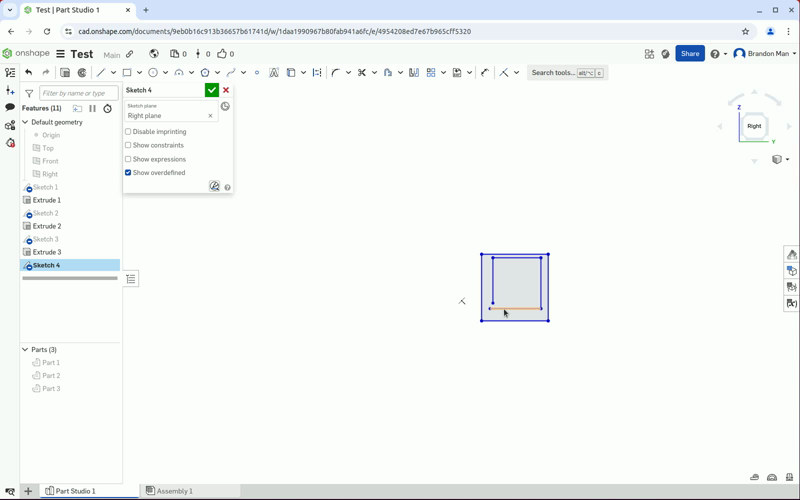
scroll(-6)
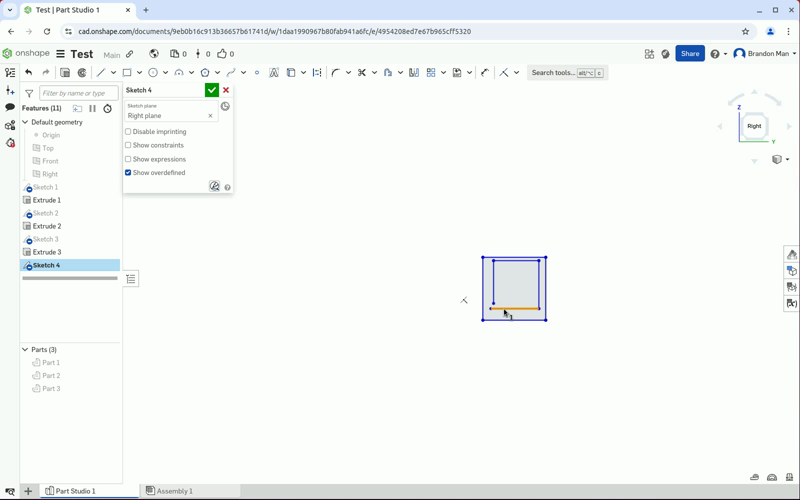
scroll(-6)
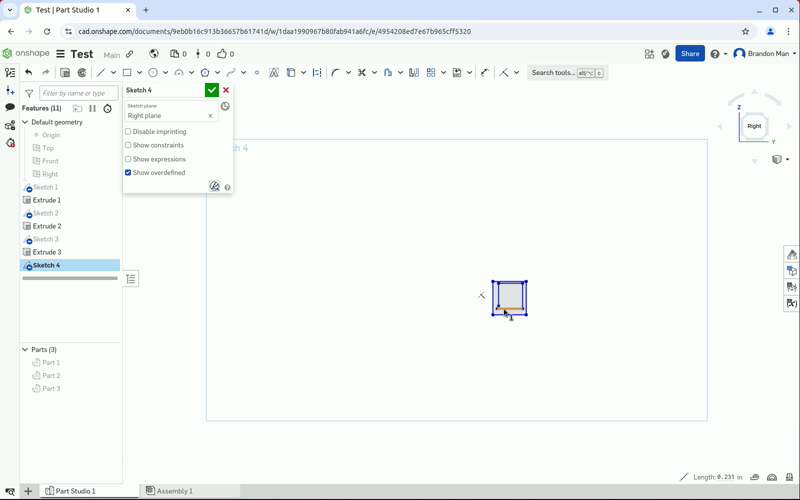
scroll(-6)
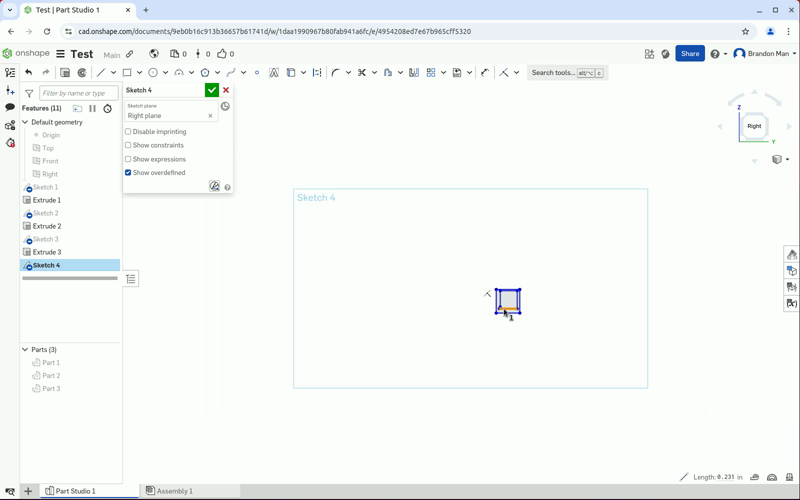
scroll(-6)
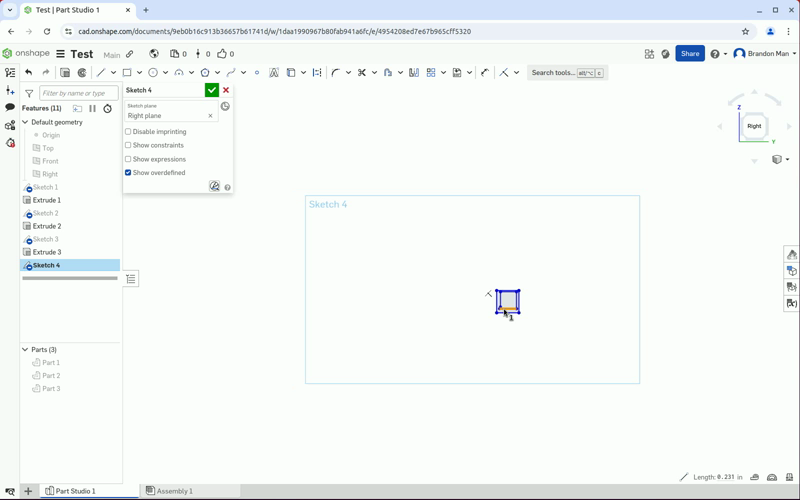
scroll(-6)
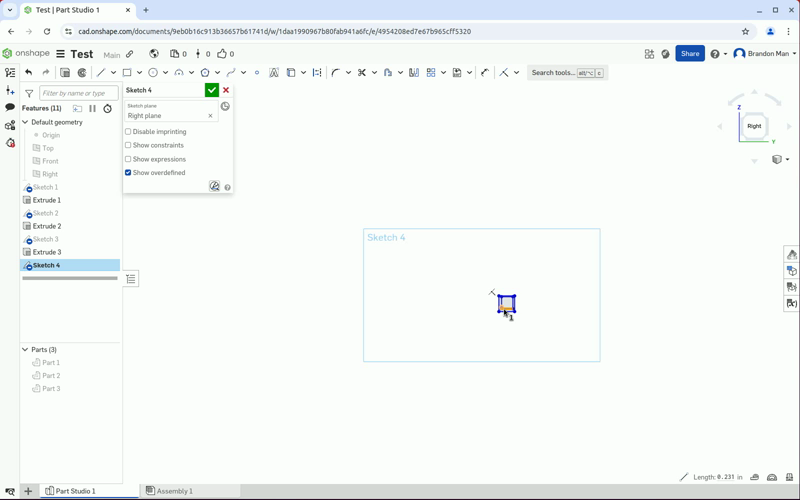
scroll(-6)
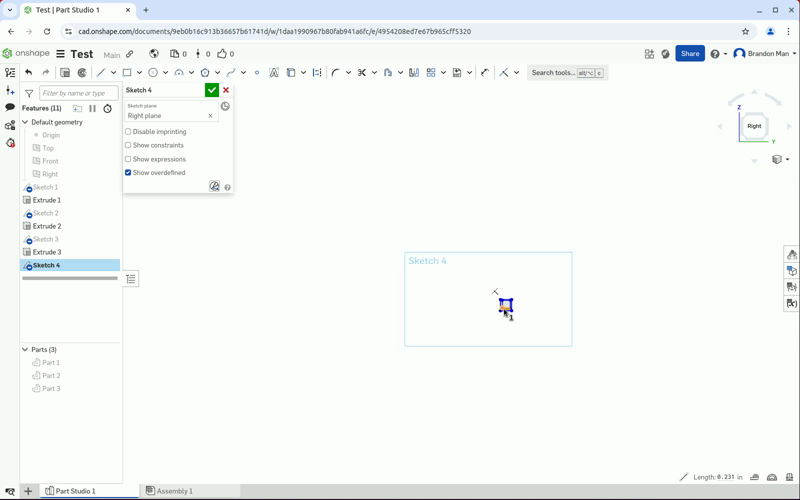
scroll(-6)
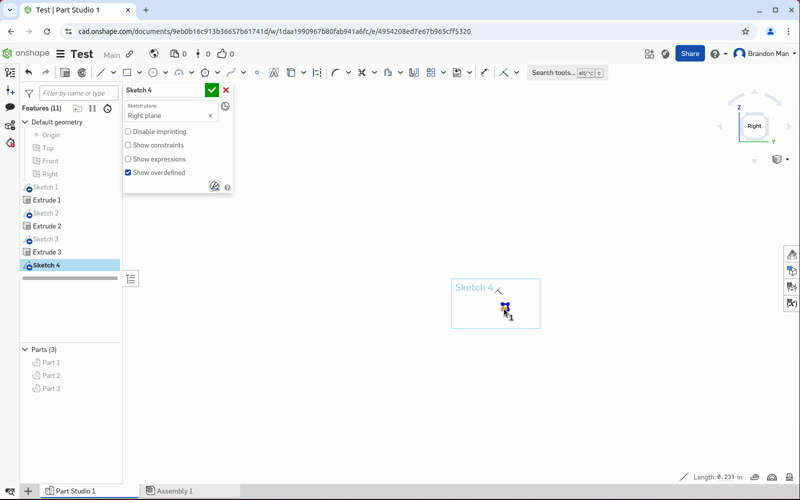
mouse_move(73, 352)
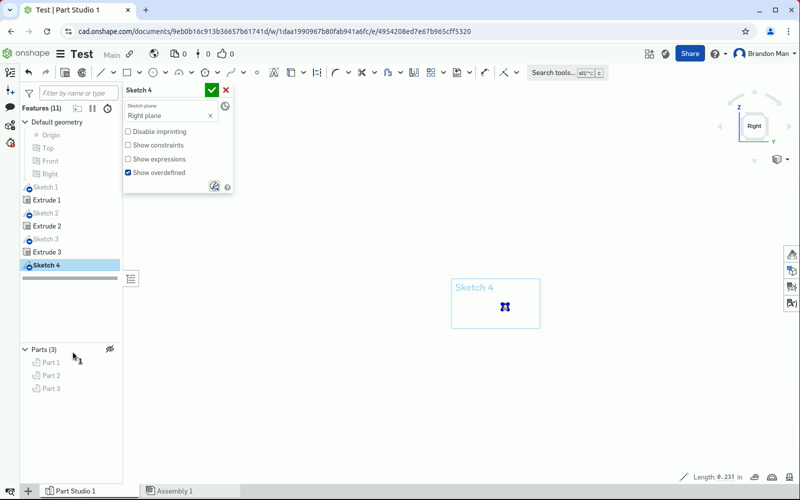
key(shift+y)
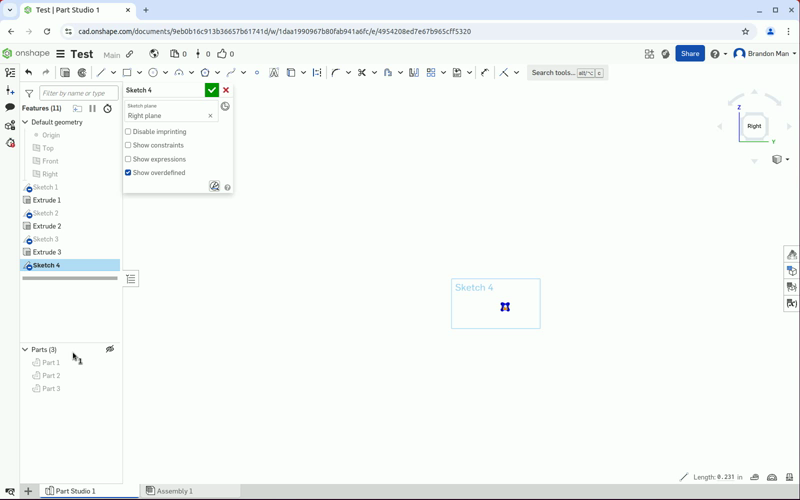
key(shift+e)
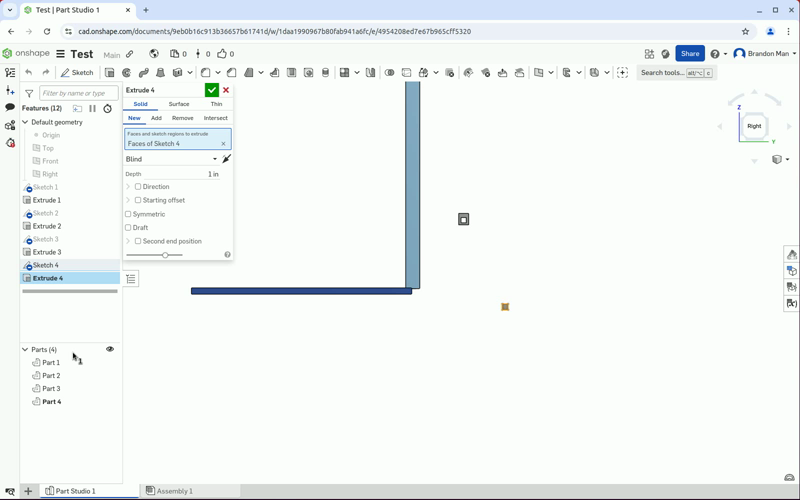
mouse_move(143, 106)
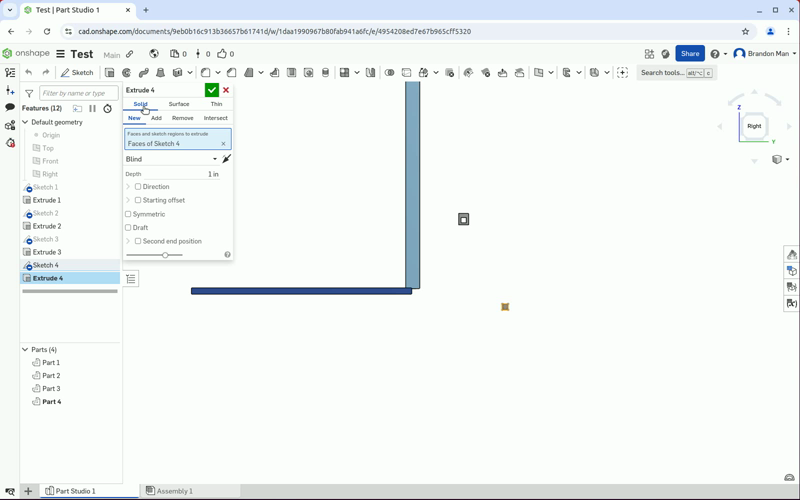
click(143, 106)
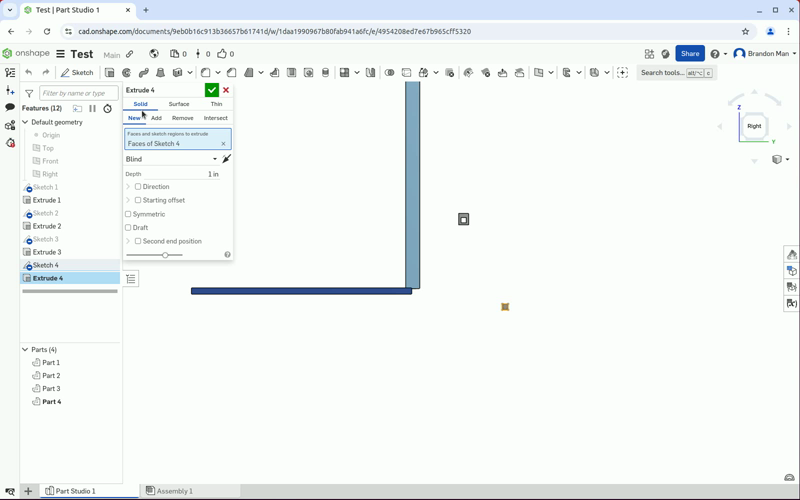
mouse_move(137, 120)
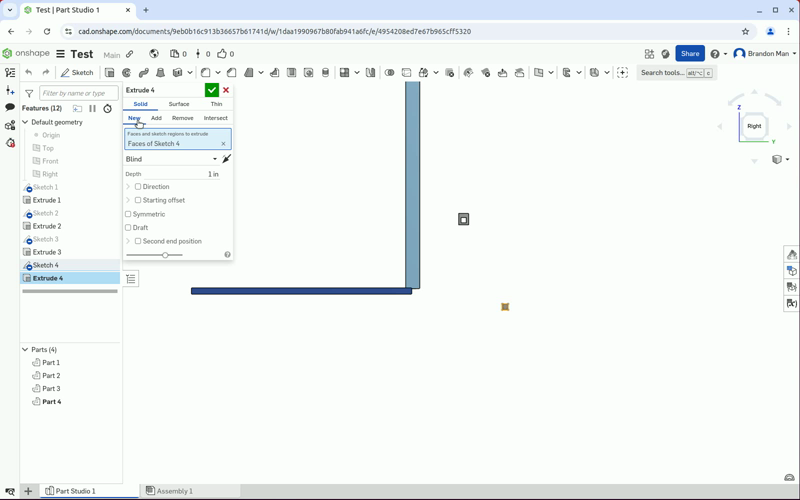
click(137, 120)
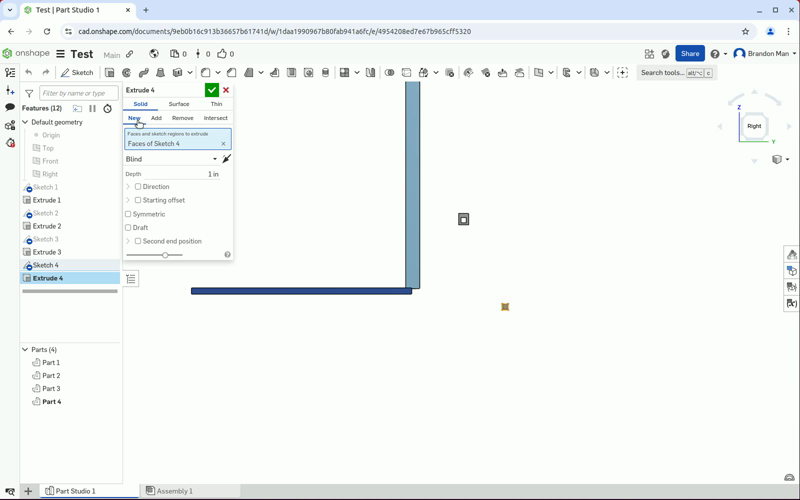
key(tab, 4)
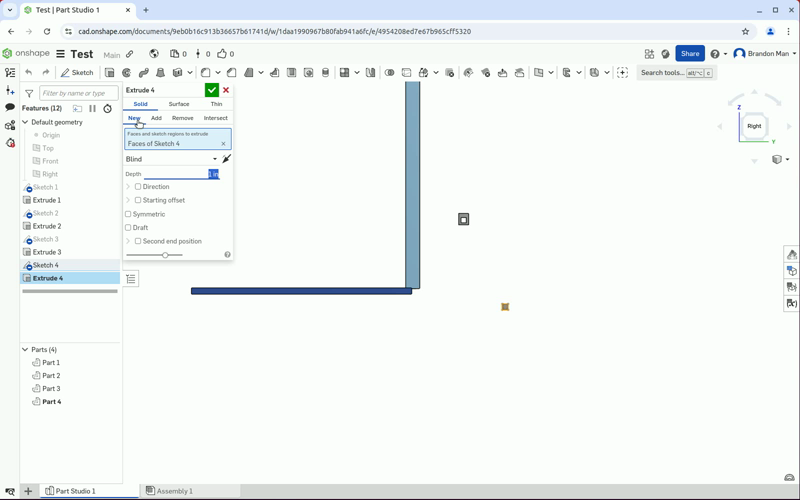
text(3.851)
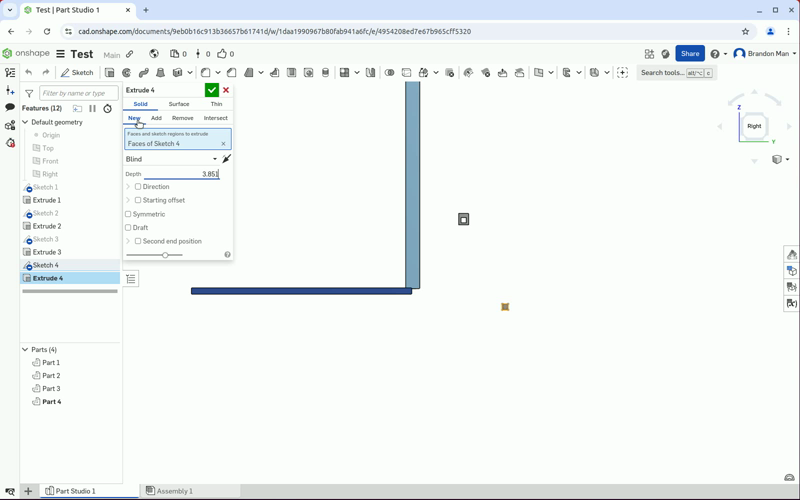
key(enter)
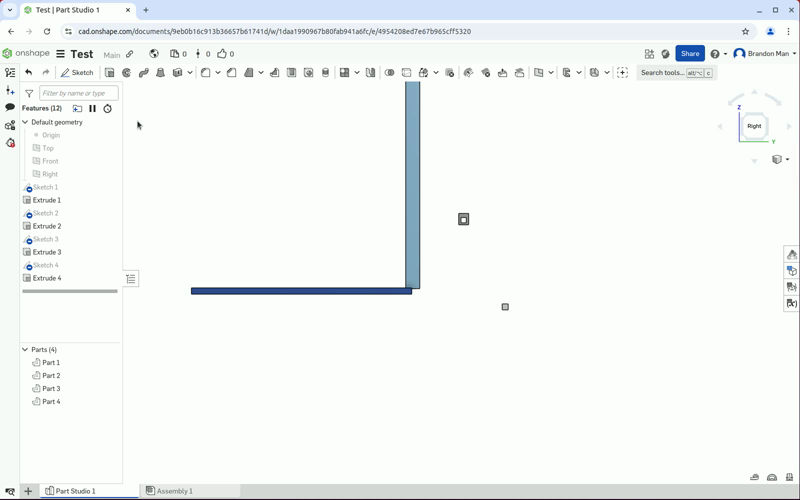
key(shift+h)
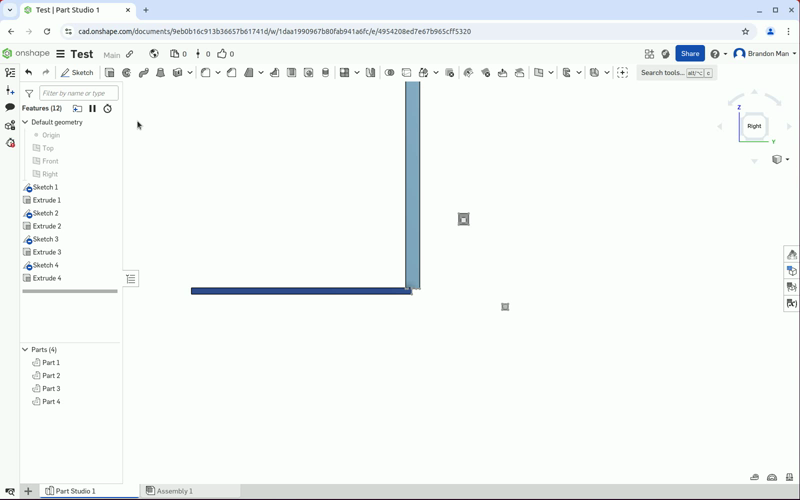
key(shift+h)
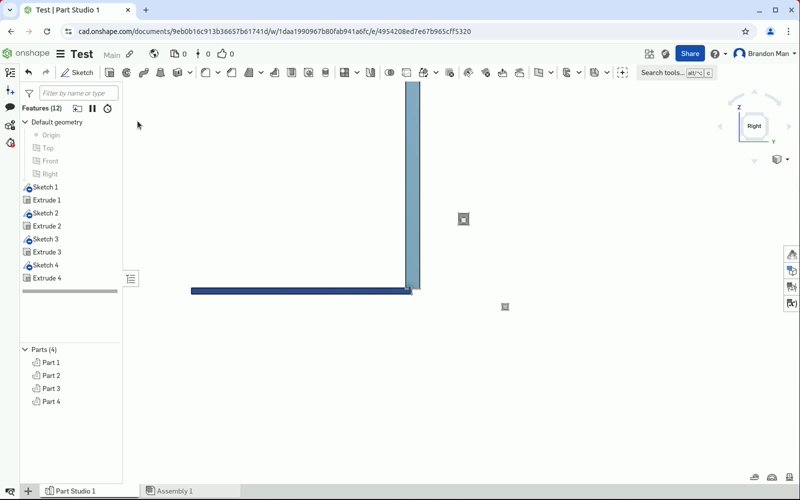
key(shift+7)
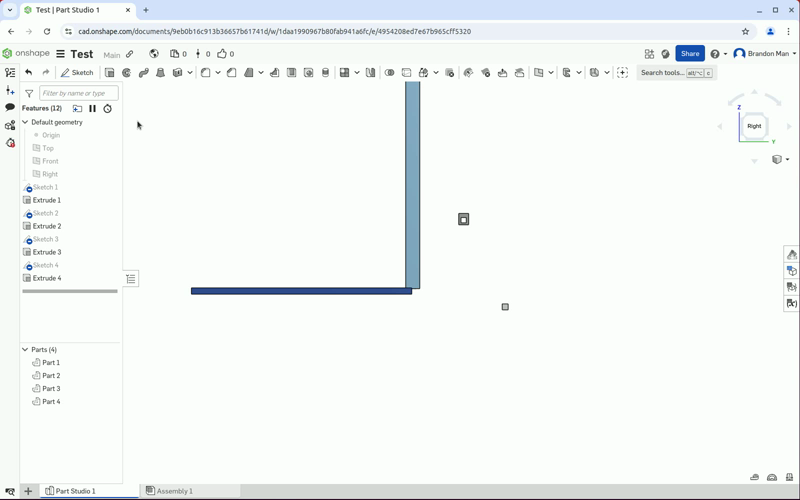
key(right, 2)
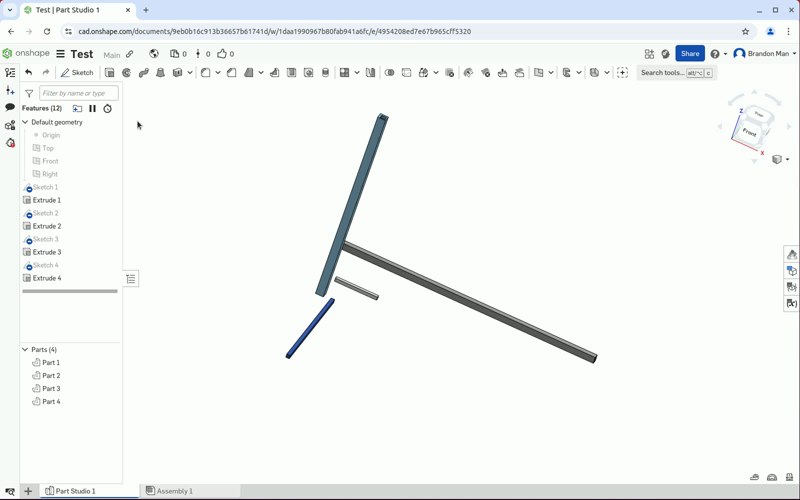
key(down, 2)
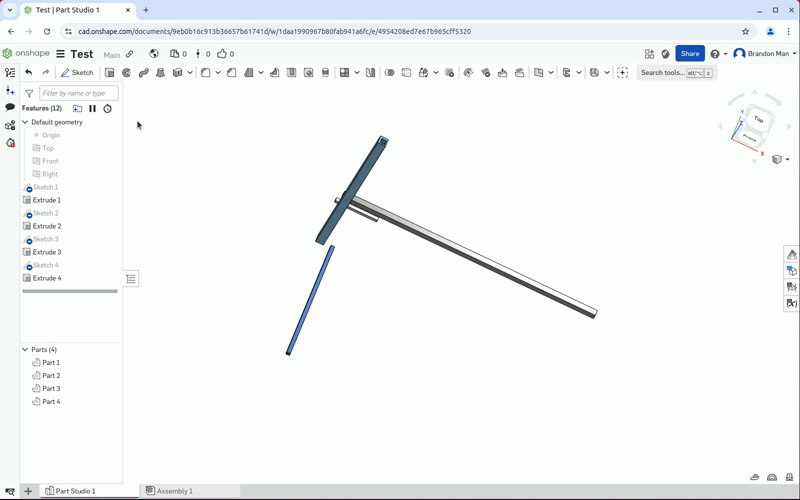
key(up, 2)
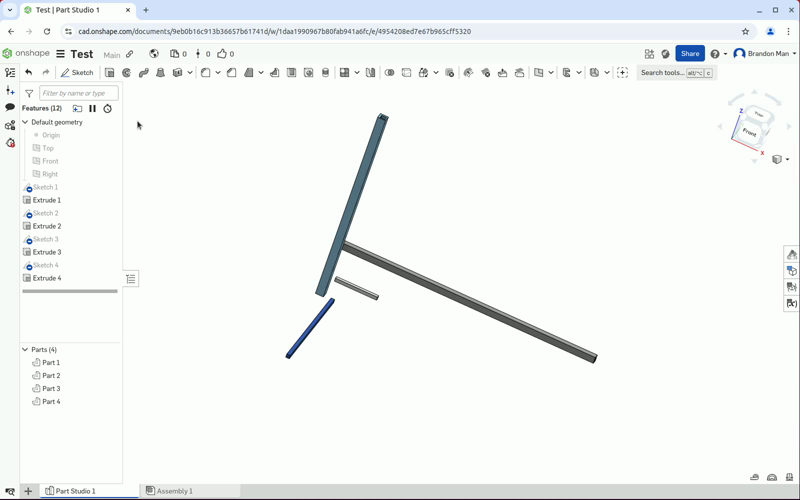
key(left, 2)
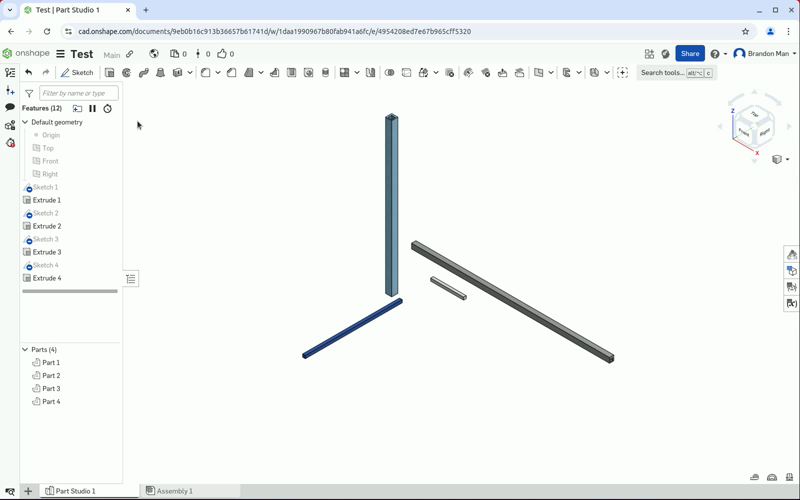
mouse_move(73, 189)
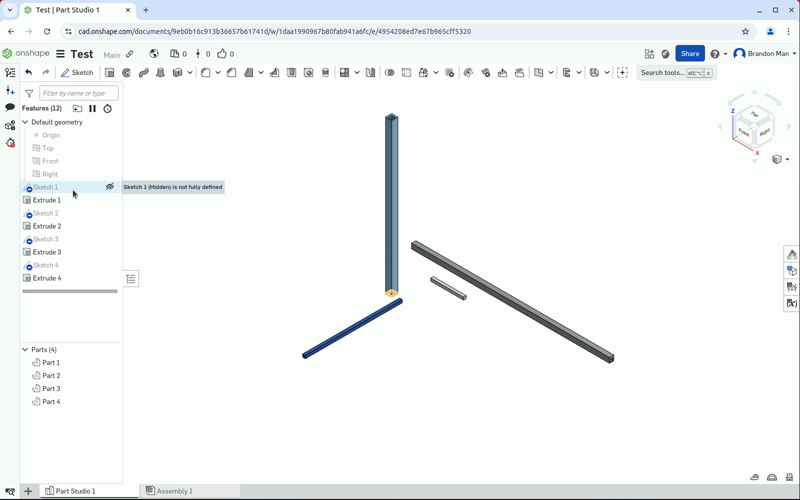
click(73, 189)